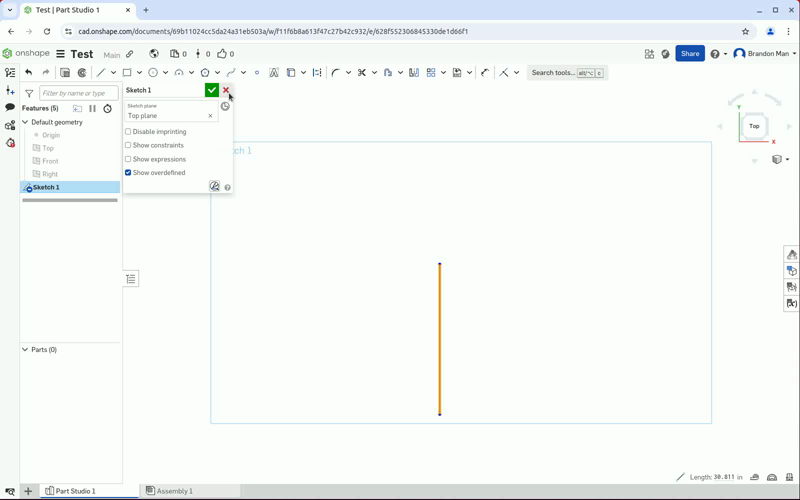
key(shift+h)
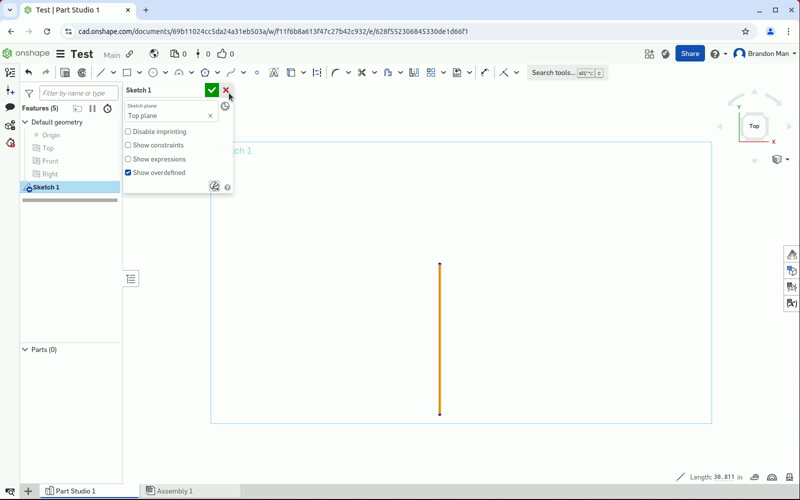
key(shift+s)
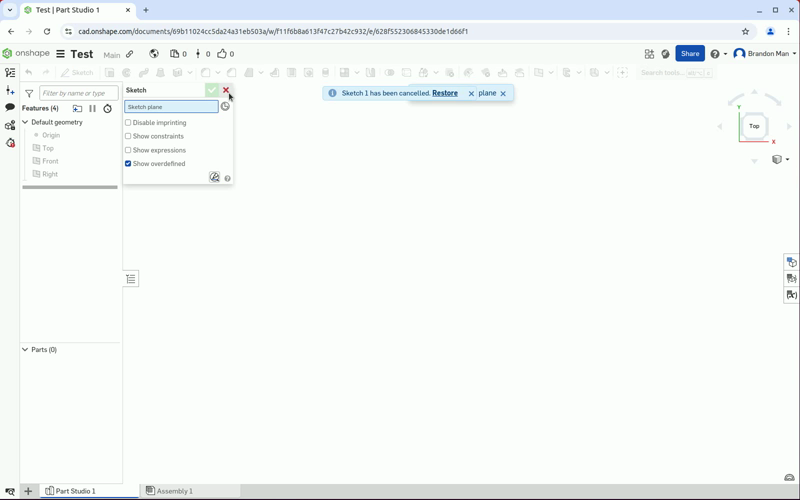
mouse_move(73, 150)
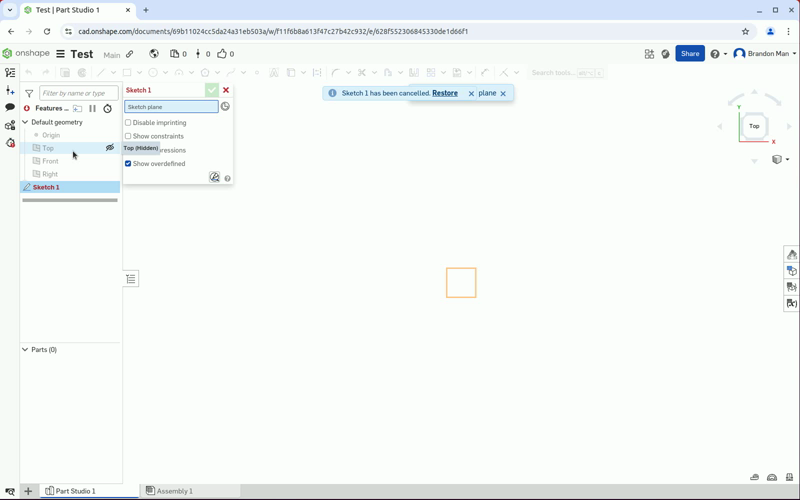
click(73, 150)
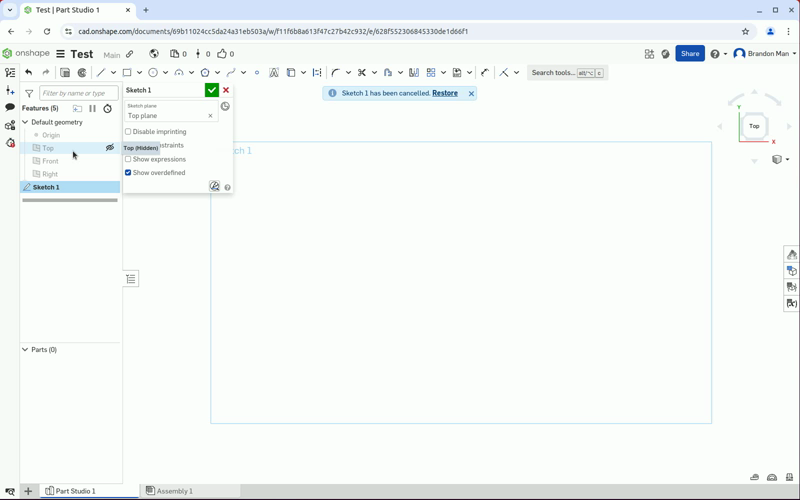
mouse_move(73, 352)
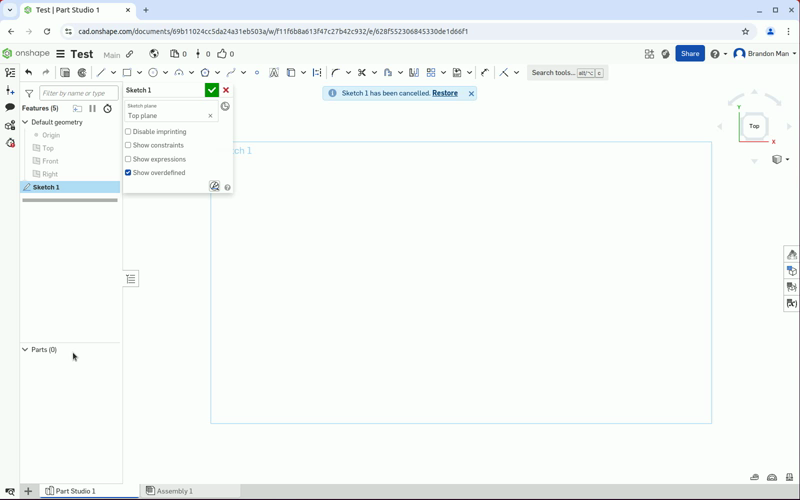
key(y)
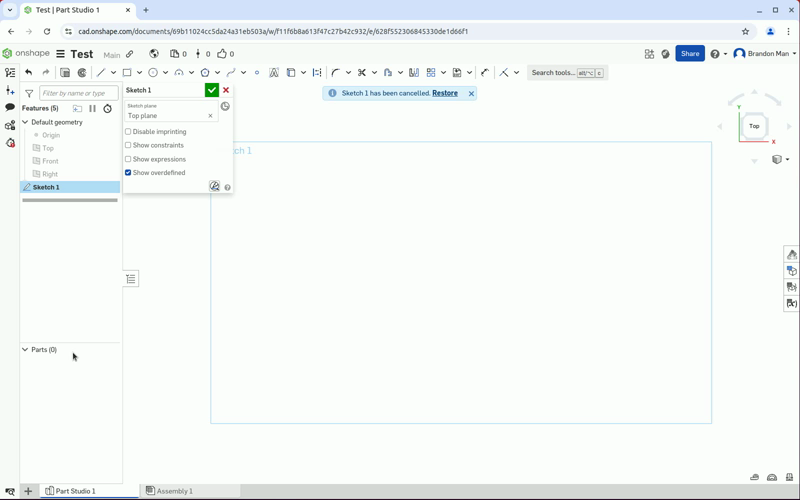
key(l)
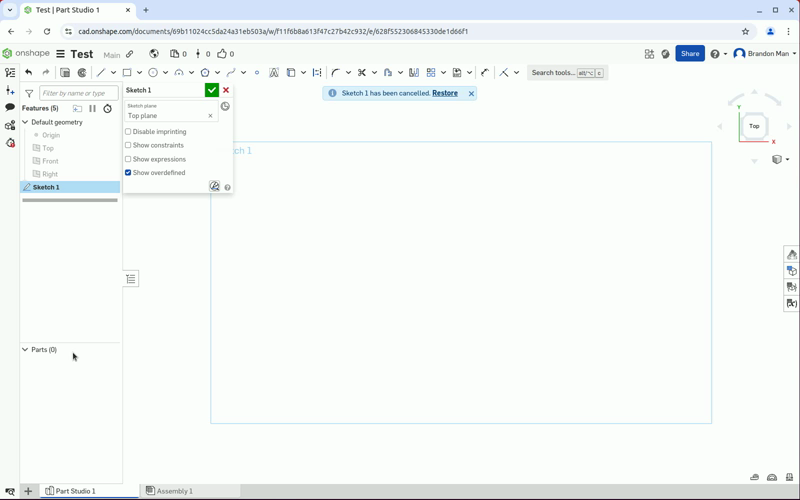
key_down(shift)
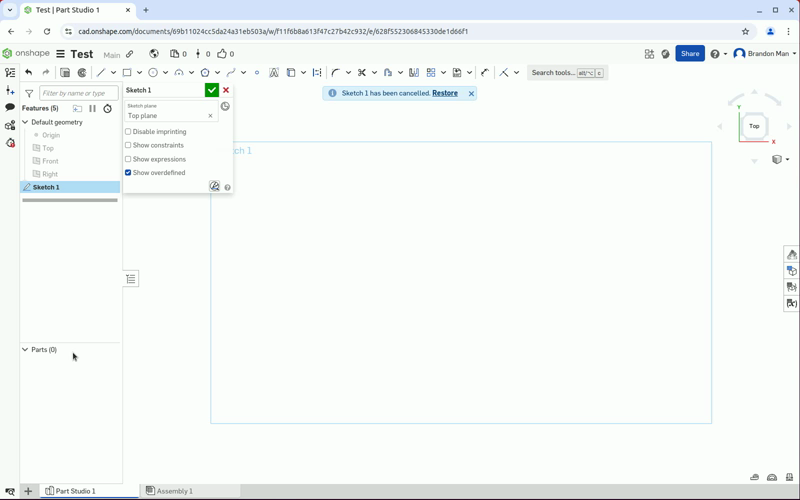
mouse_move(391, 362)
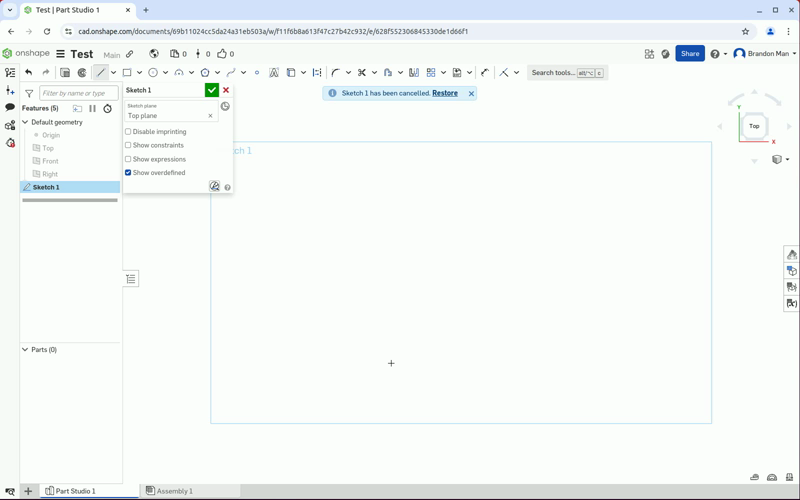
click(391, 362)
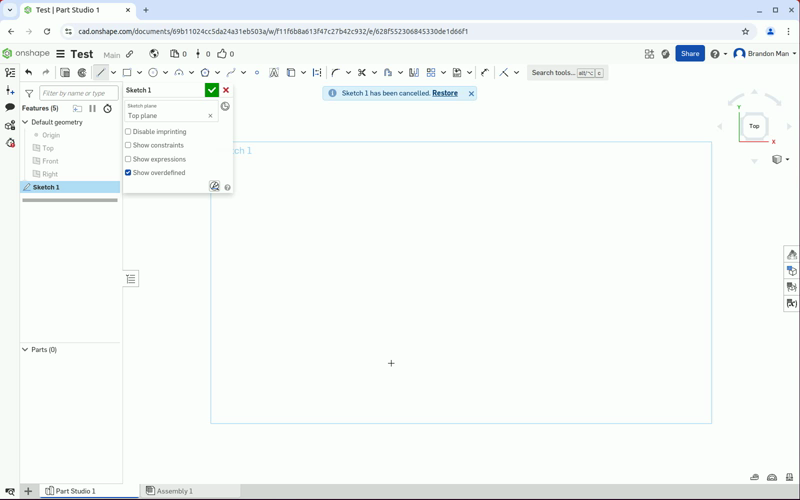
key_up(shift)
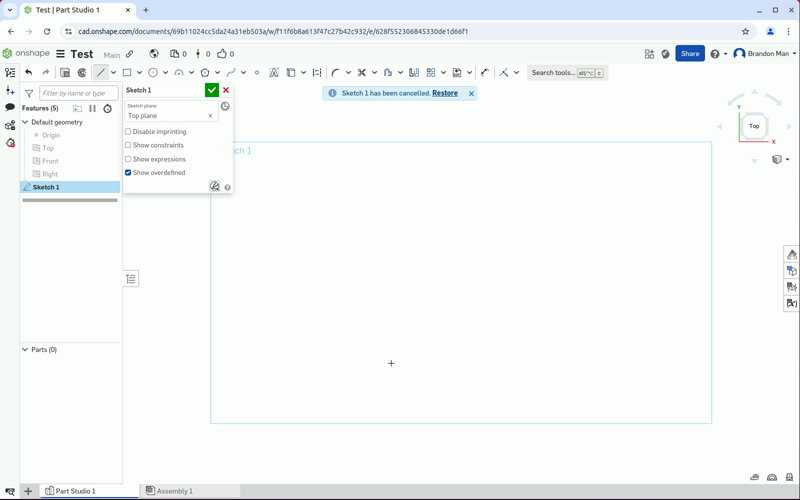
key_down(shift)
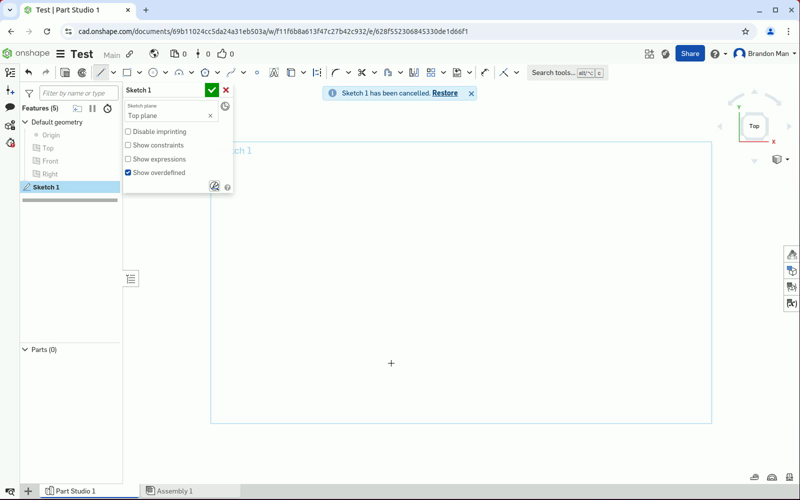
mouse_move(421, 362)
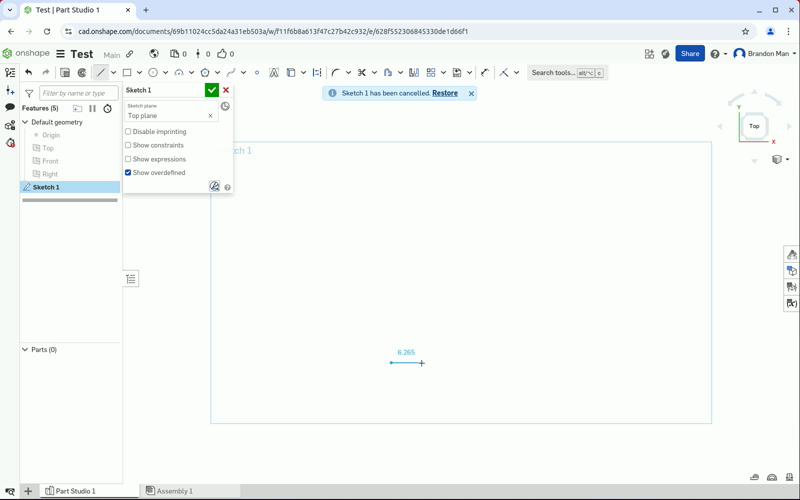
mouse_move(431, 362)
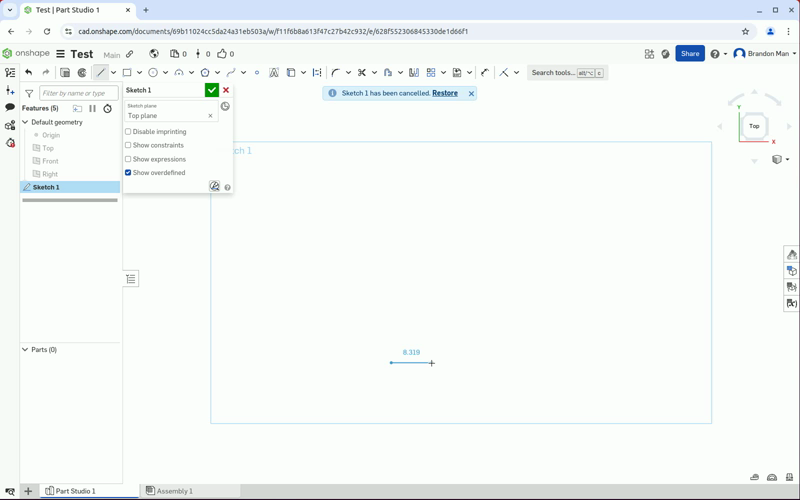
click(431, 362)
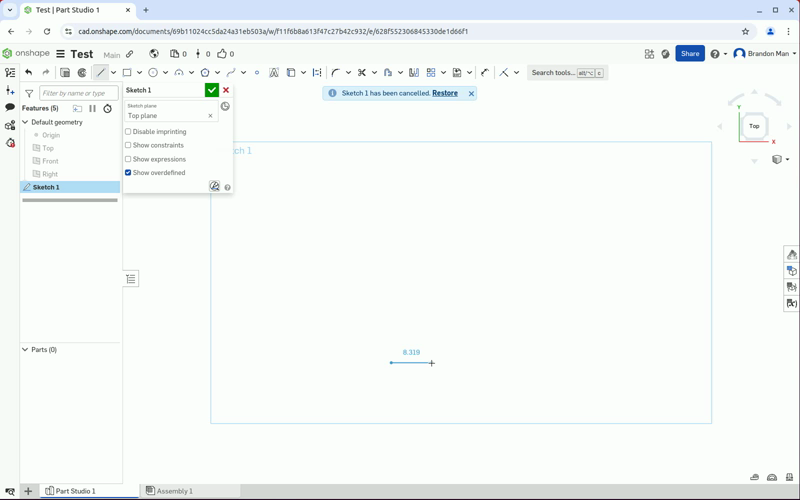
key_up(shift)
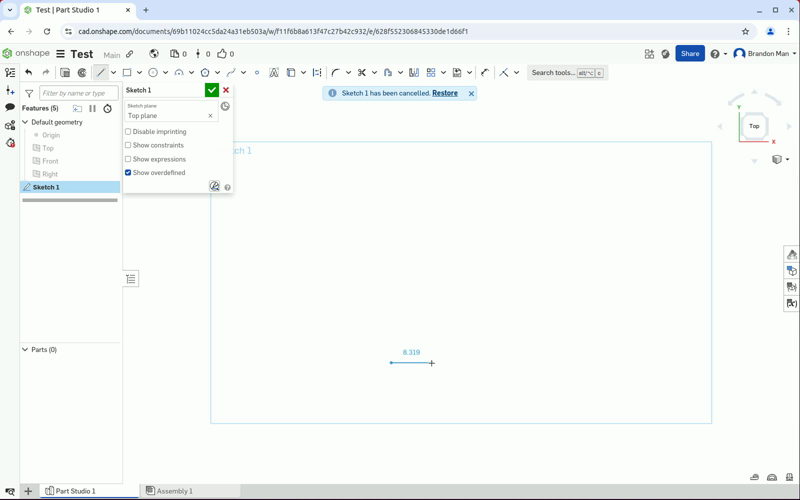
key_down(shift)
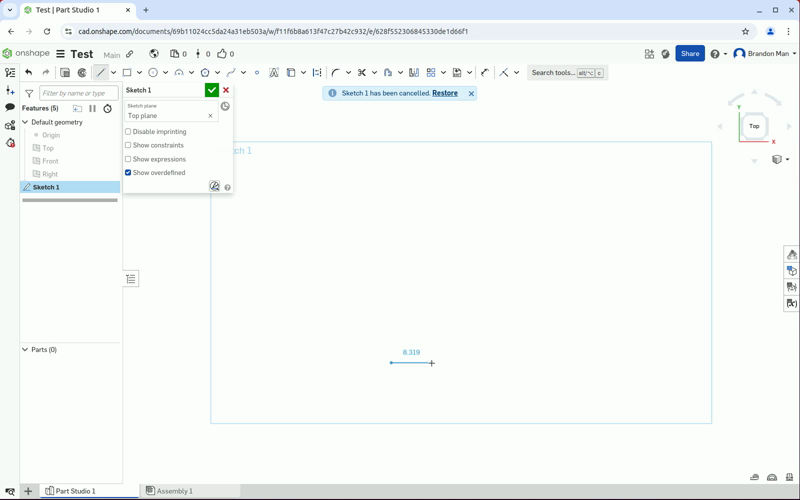
mouse_move(528, 362)
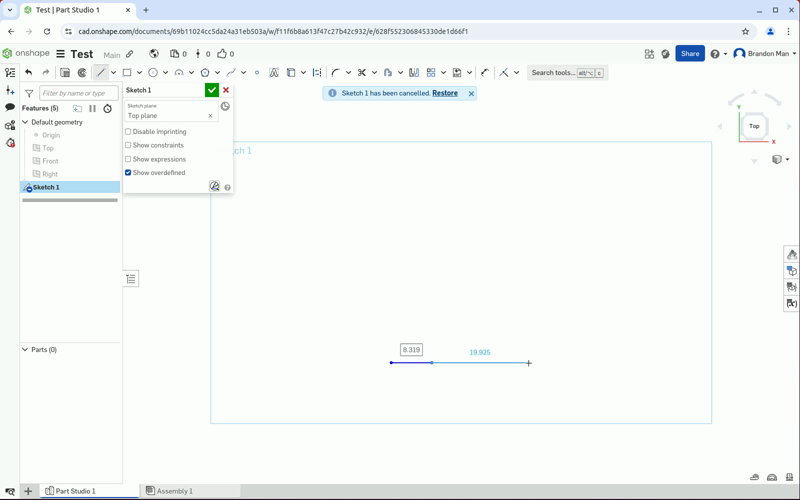
click(528, 362)
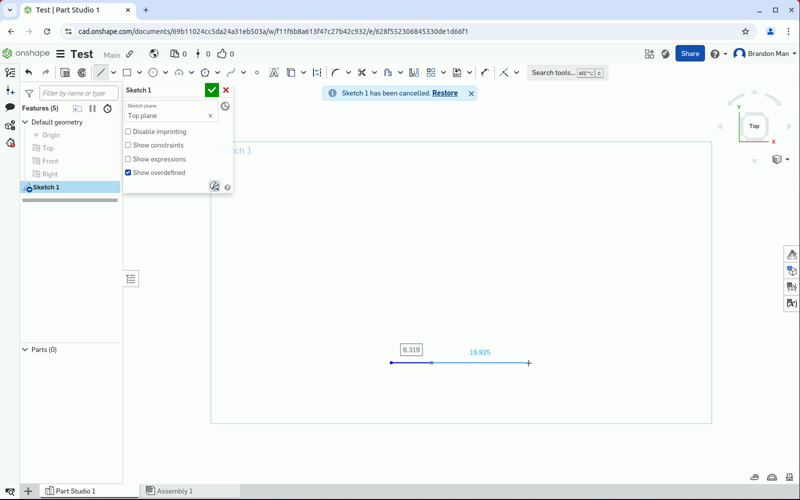
key_up(shift)
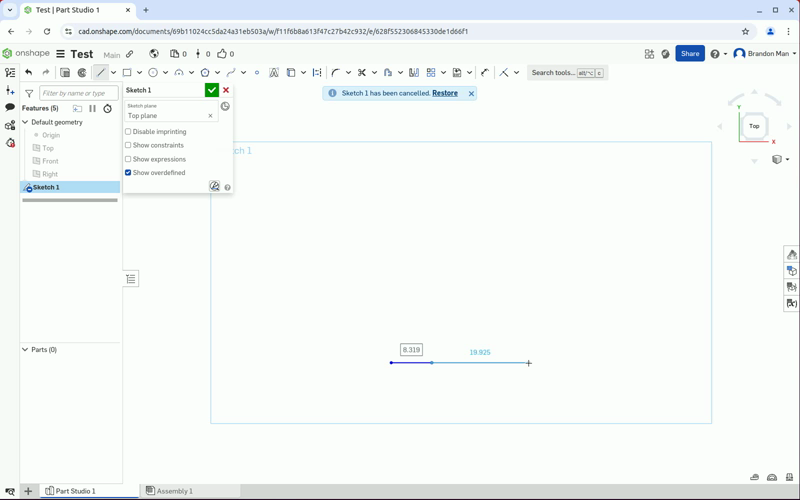
key_down(shift)
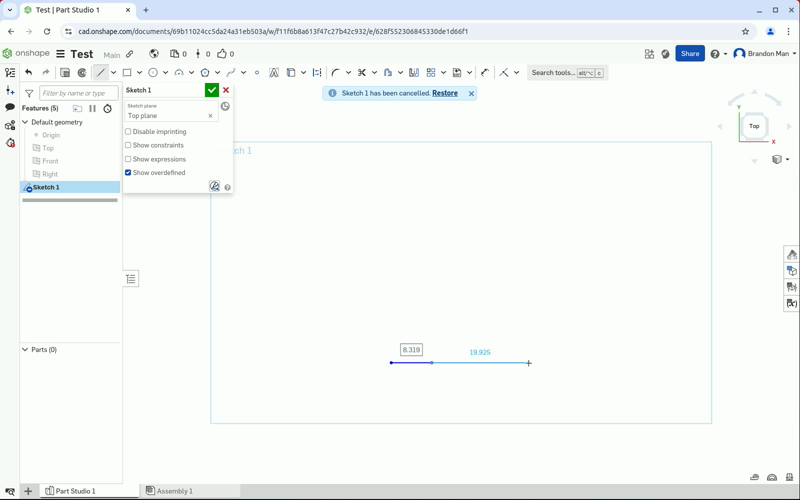
mouse_move(528, 203)
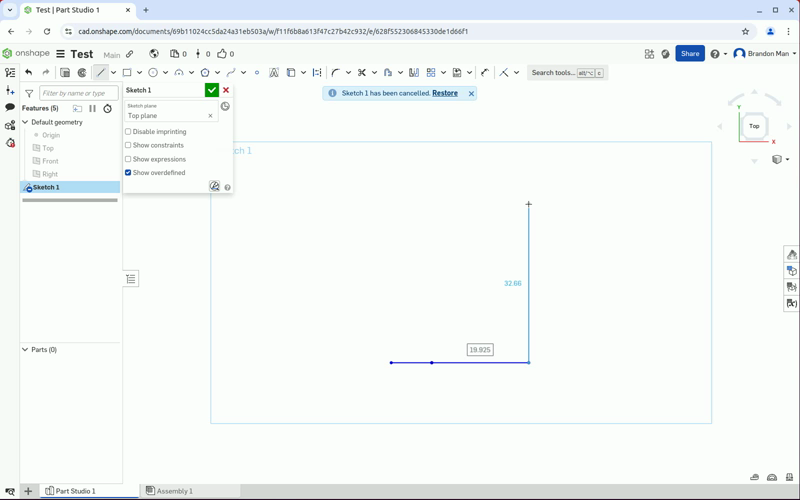
click(528, 203)
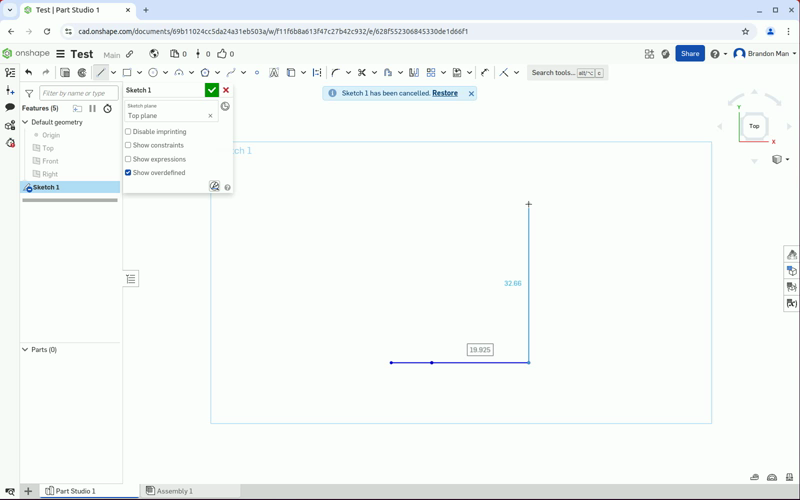
key_up(shift)
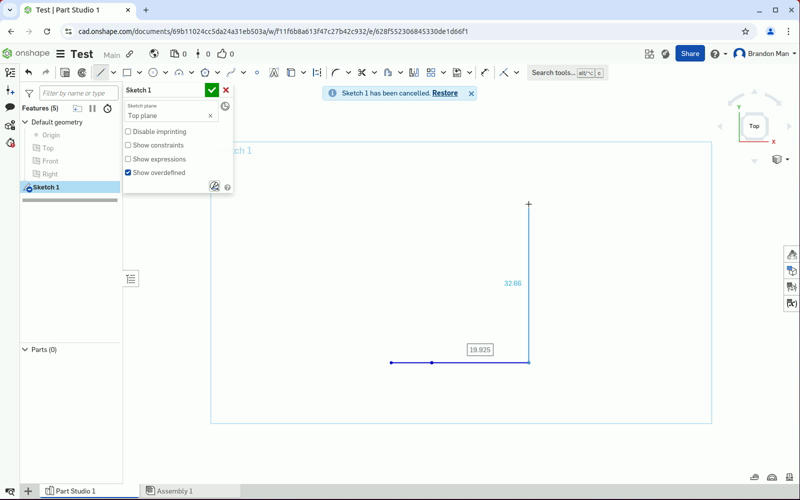
key_down(shift)
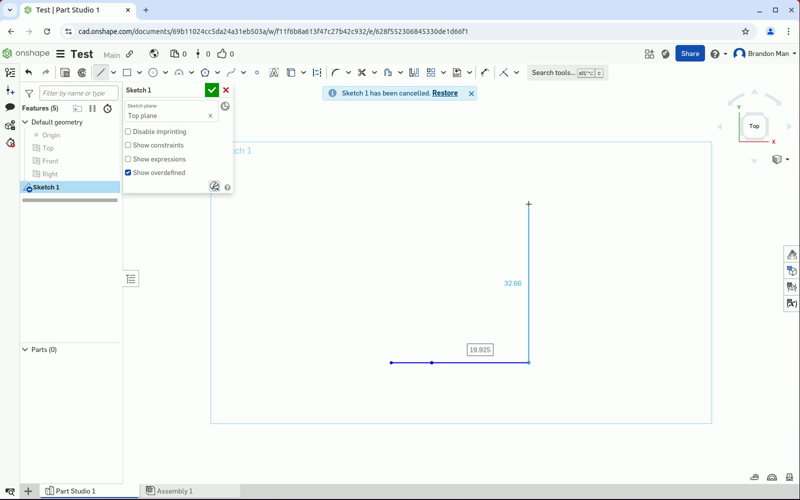
mouse_move(391, 203)
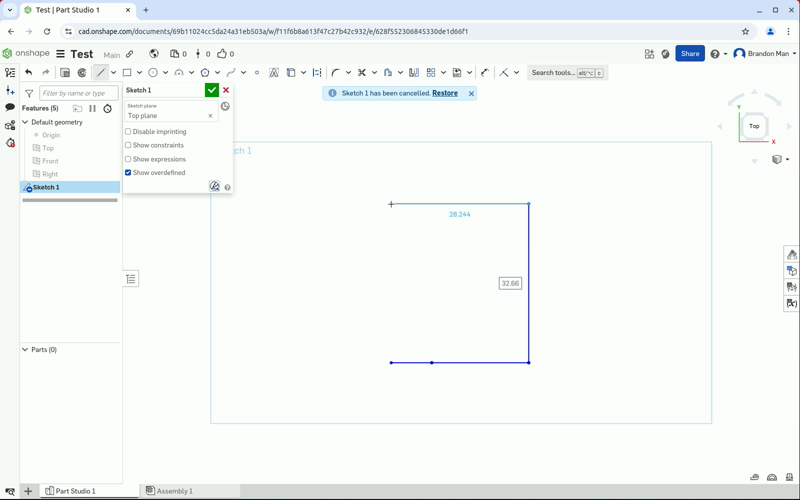
click(391, 203)
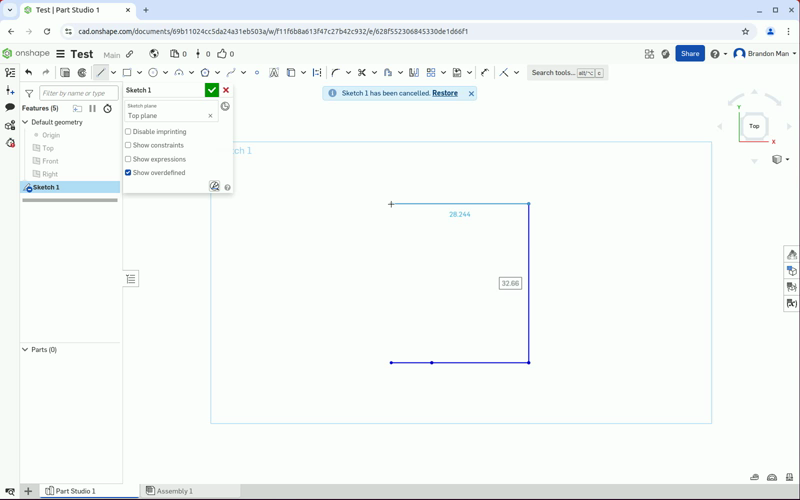
key_up(shift)
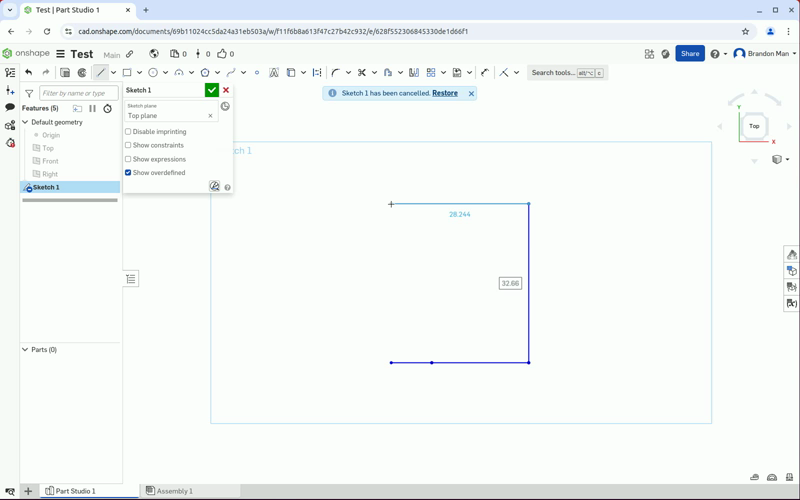
key_down(shift)
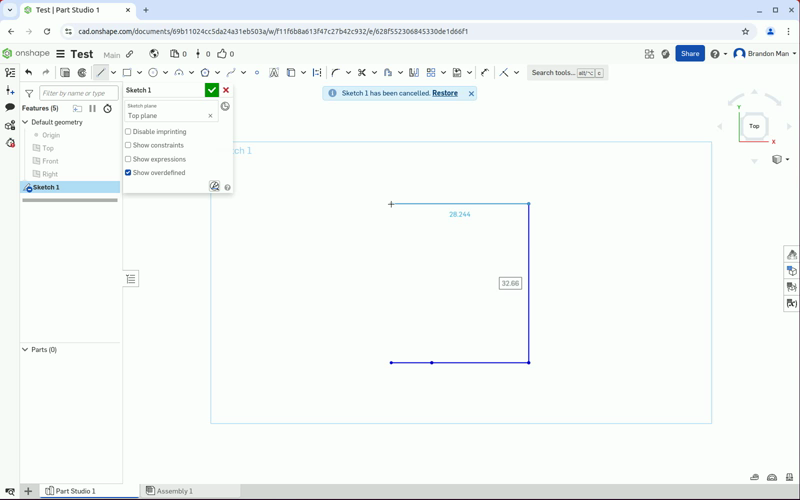
mouse_move(391, 362)
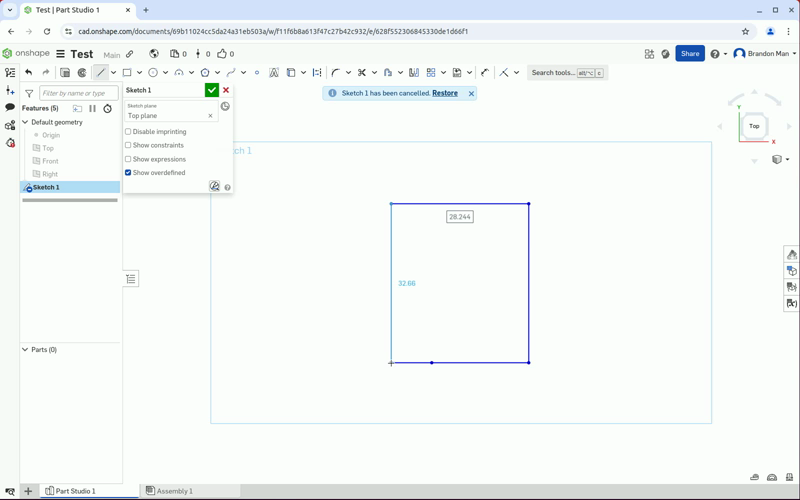
key_up(shift)
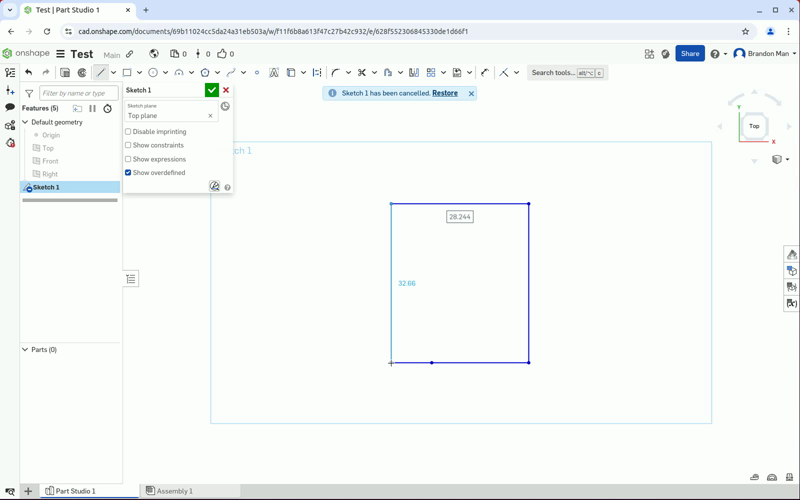
click(391, 362)
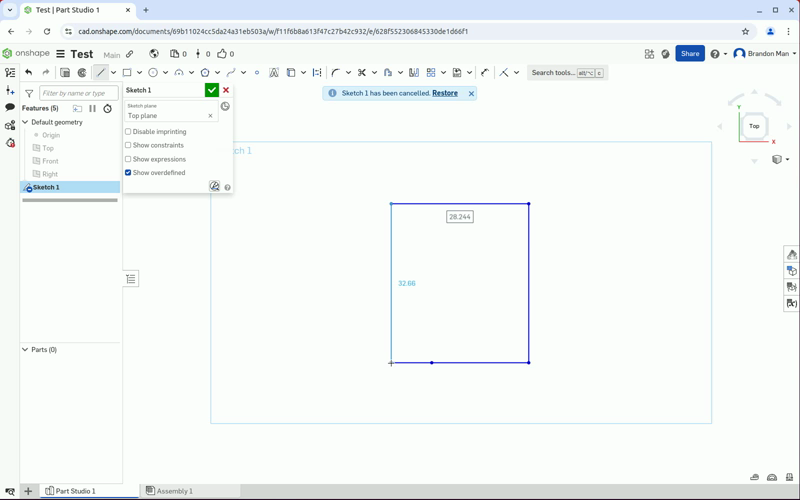
key(esc)
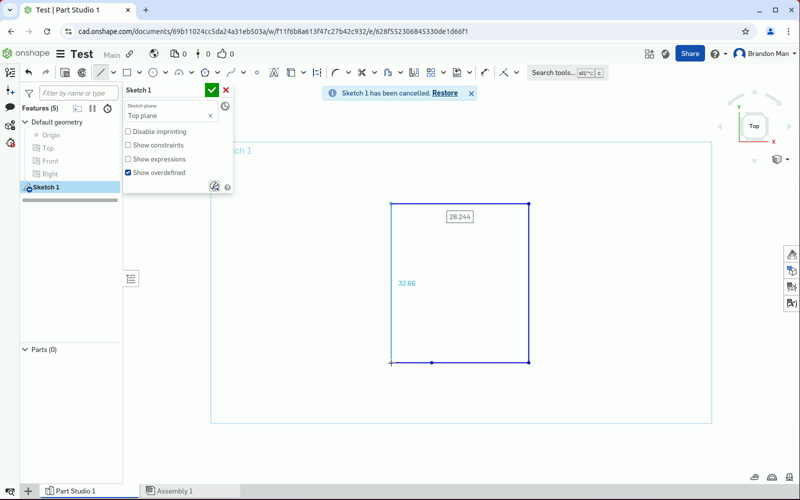
mouse_move(415, 287)
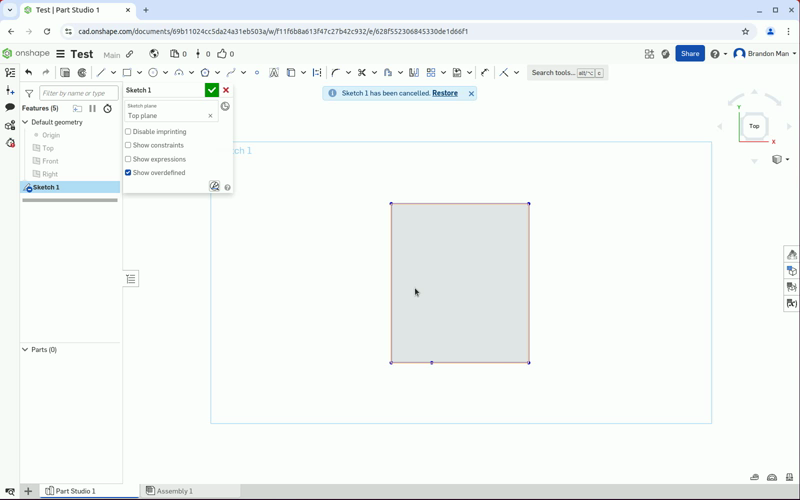
click(415, 287)
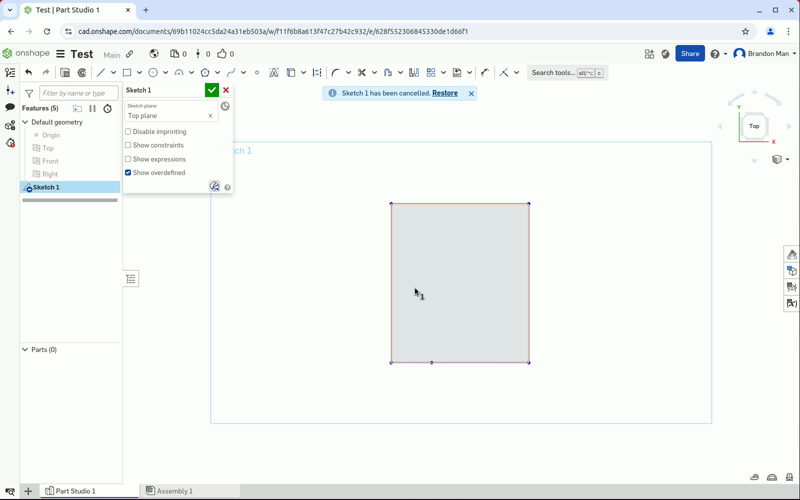
mouse_move(73, 352)
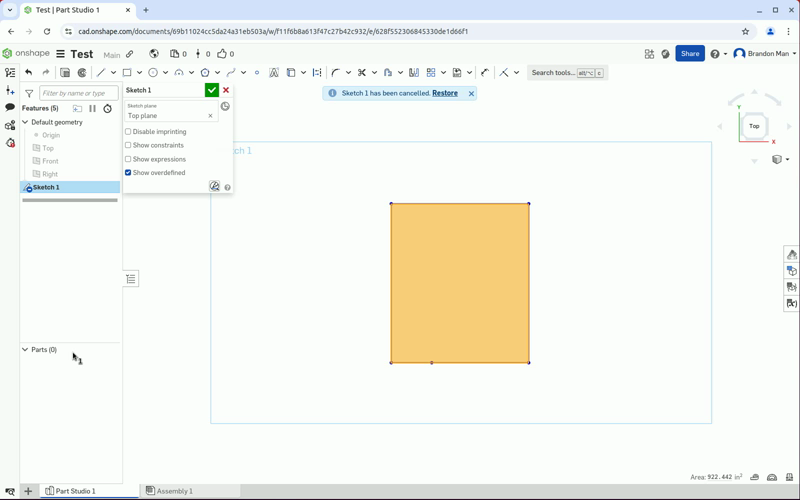
key(shift+y)
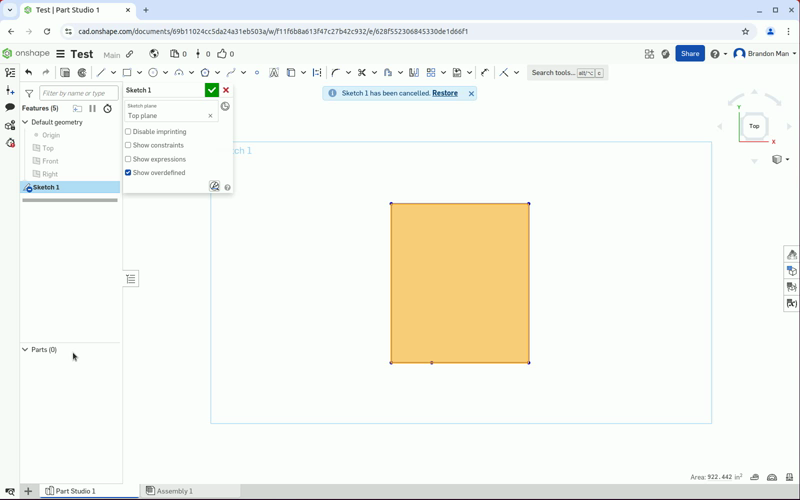
key(shift+e)
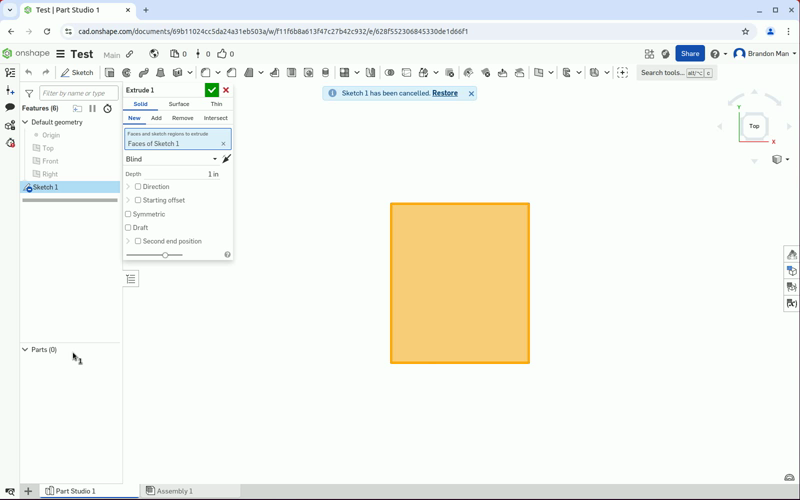
mouse_move(143, 106)
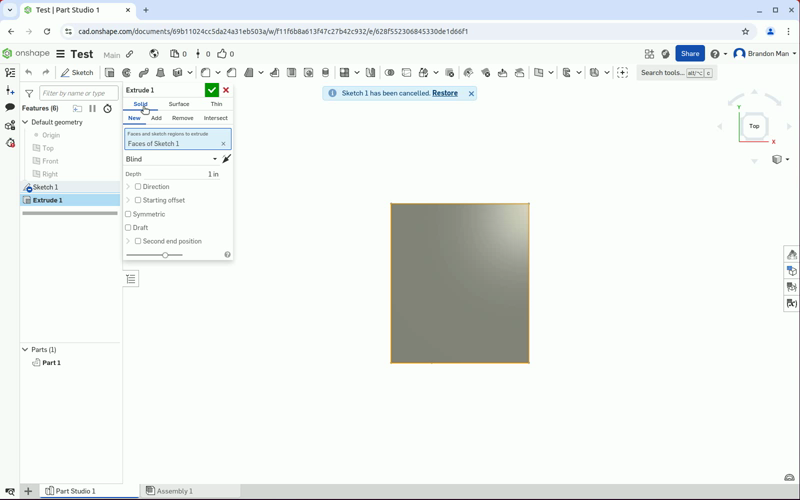
click(143, 106)
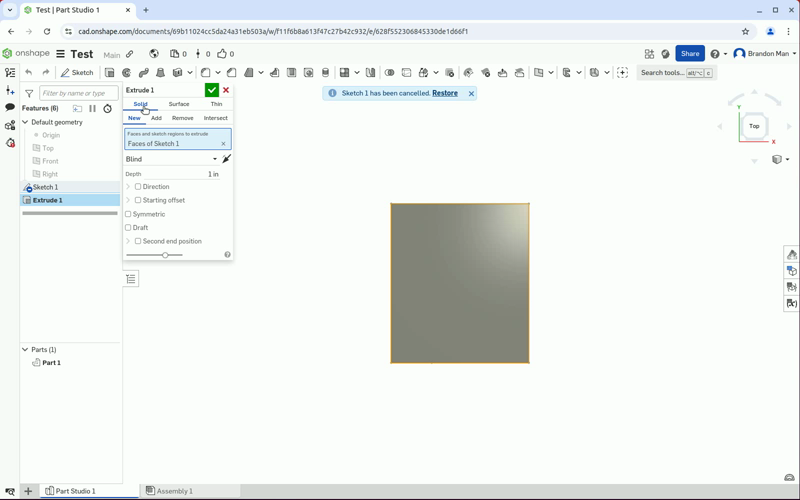
mouse_move(137, 120)
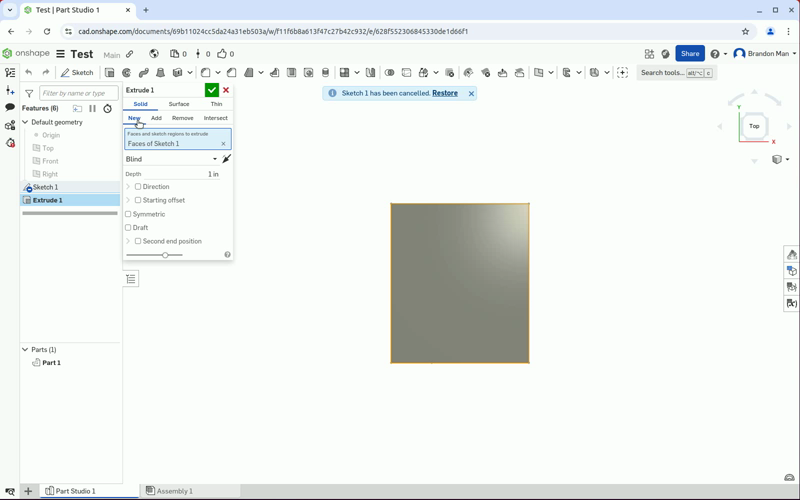
click(137, 120)
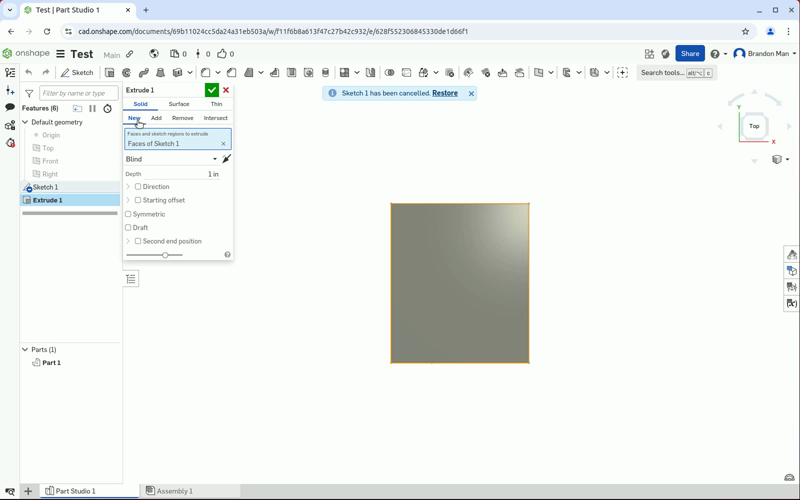
key(tab, 4)
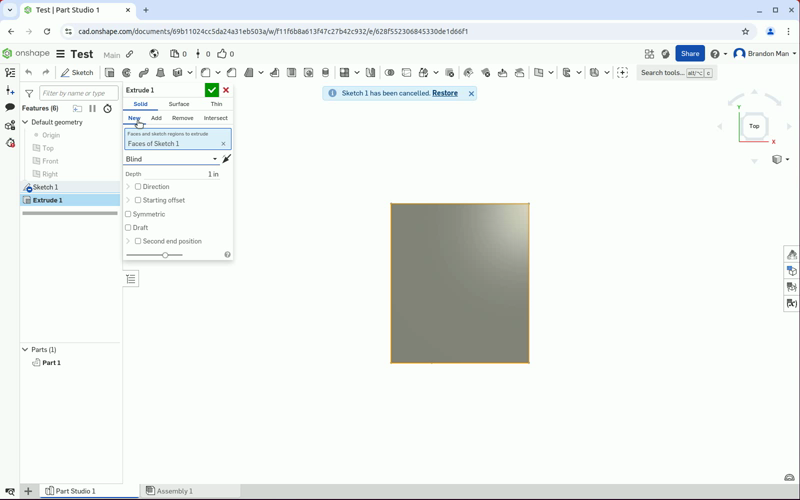
text(0.481)
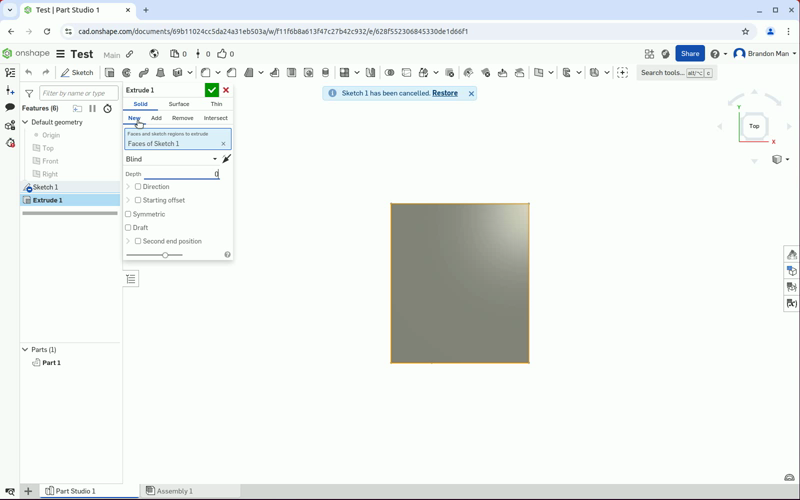
key(enter)
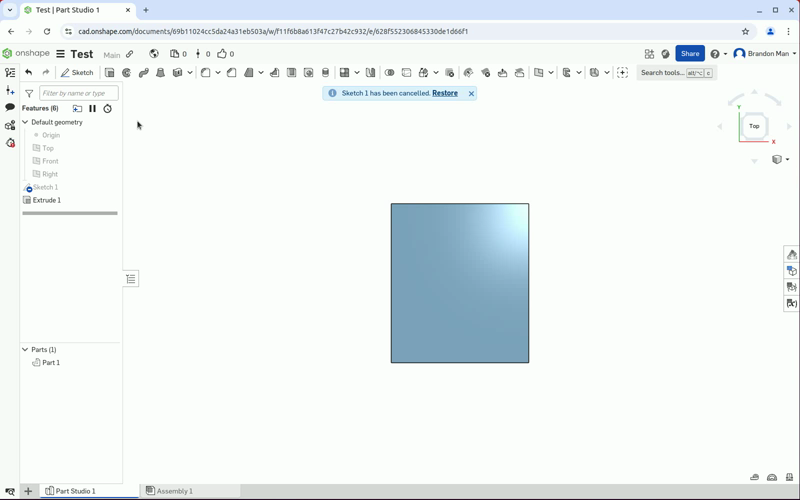
key(shift+h)
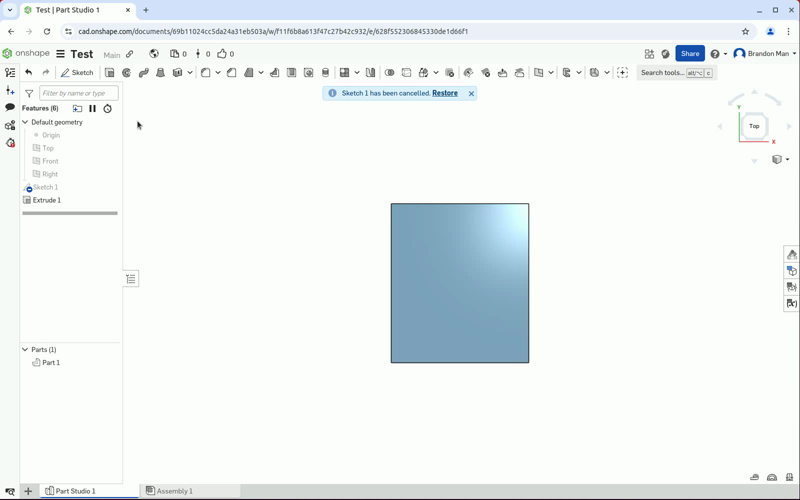
key(shift+h)
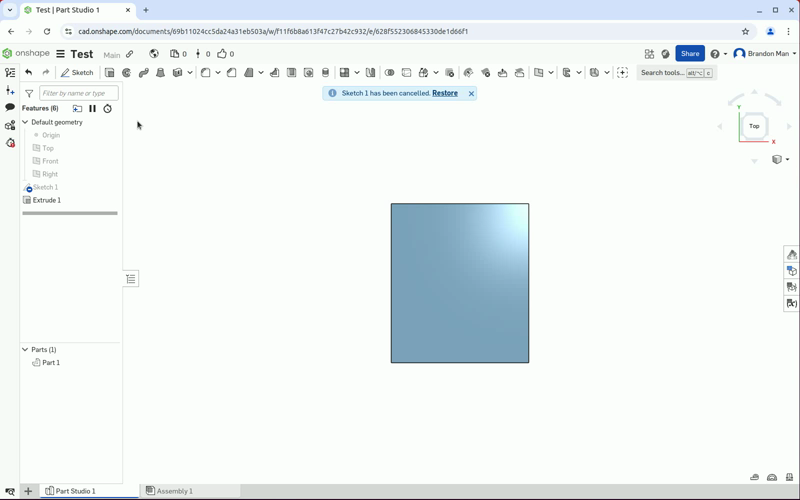
mouse_move(73, 189)
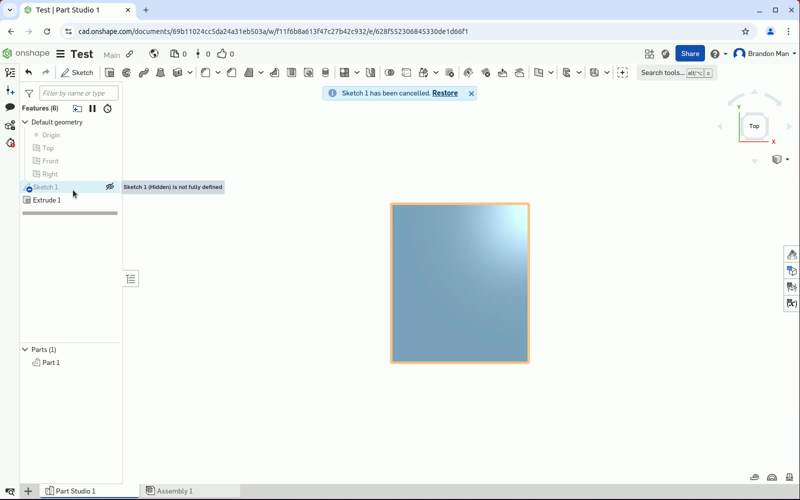
click(73, 189)
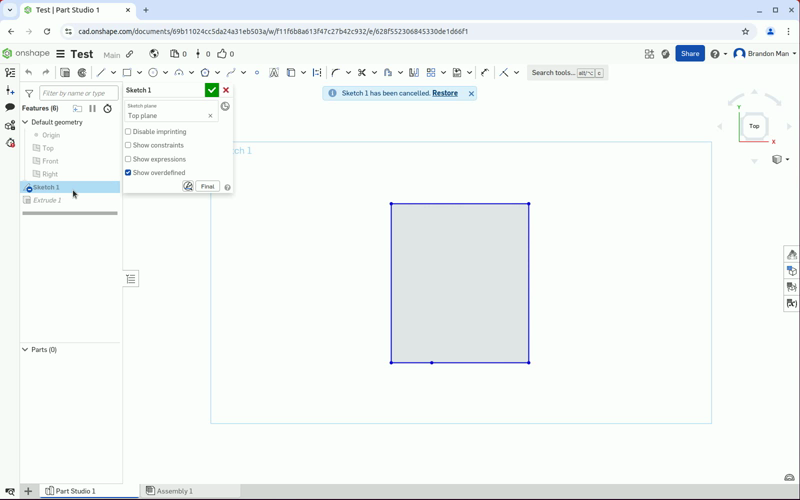
mouse_move(229, 92)
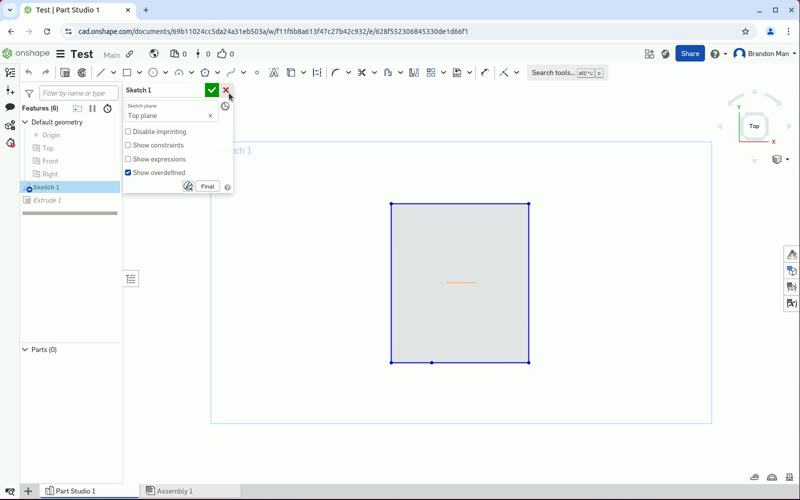
click(229, 92)
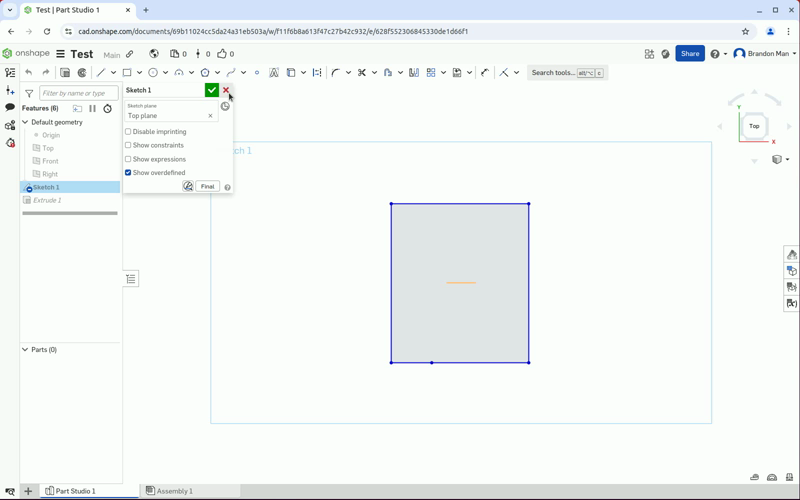
key(shift+s)
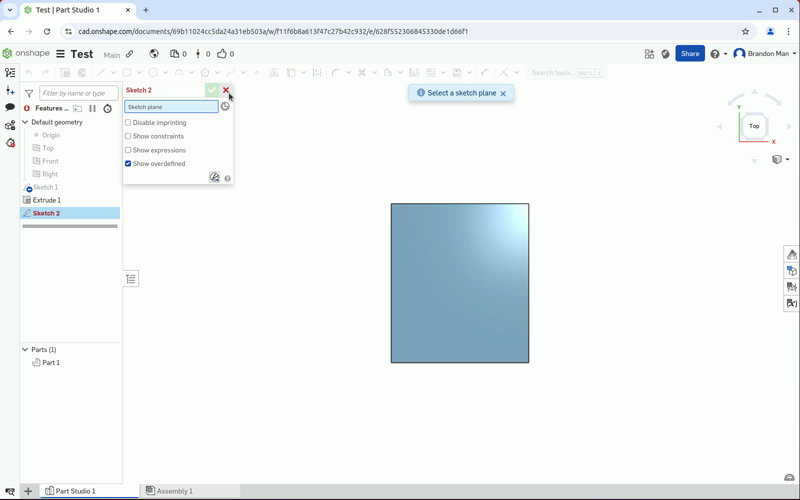
mouse_move(73, 150)
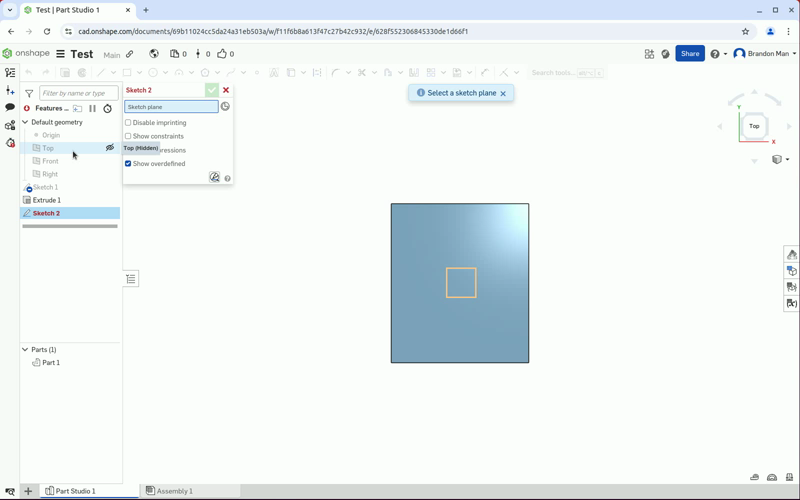
click(73, 150)
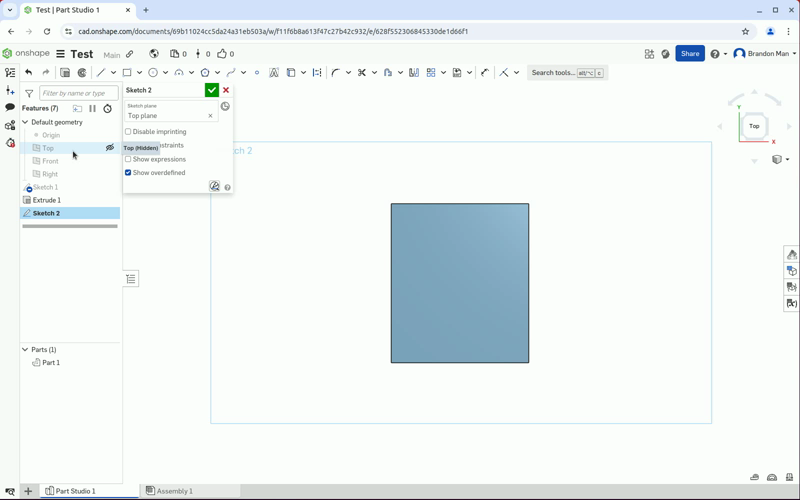
mouse_move(73, 352)
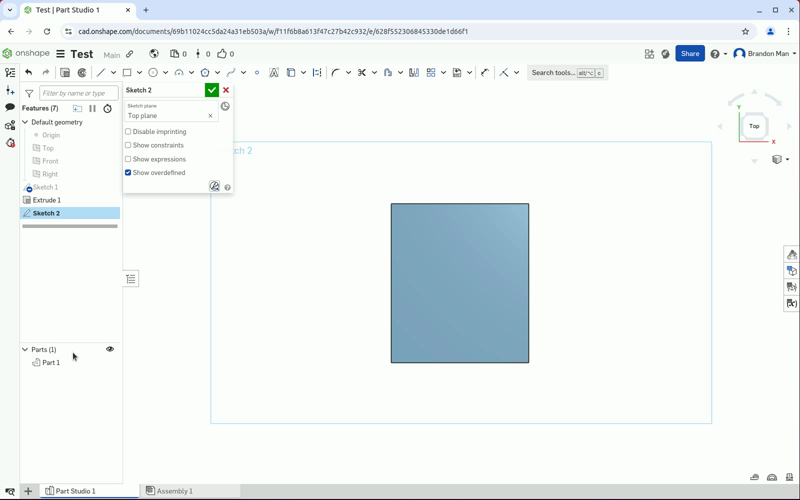
key(y)
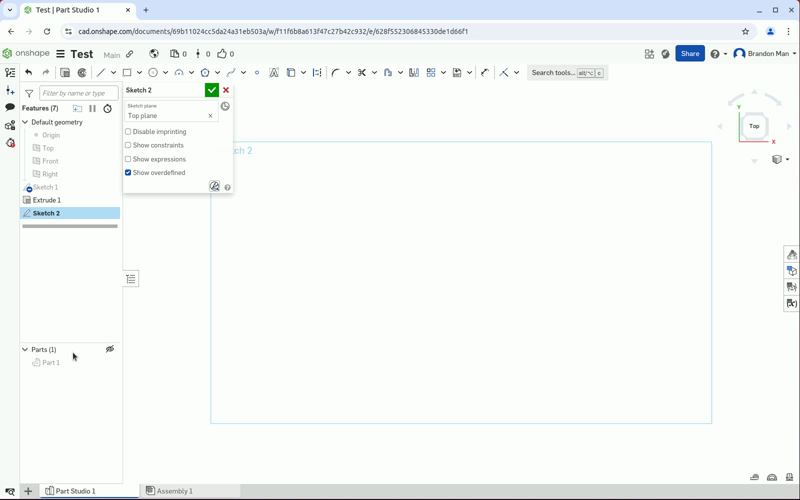
key(l)
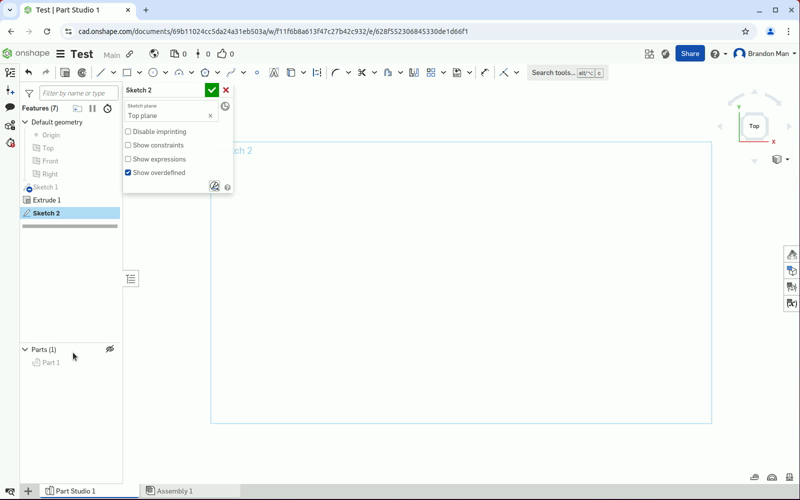
key_down(shift)
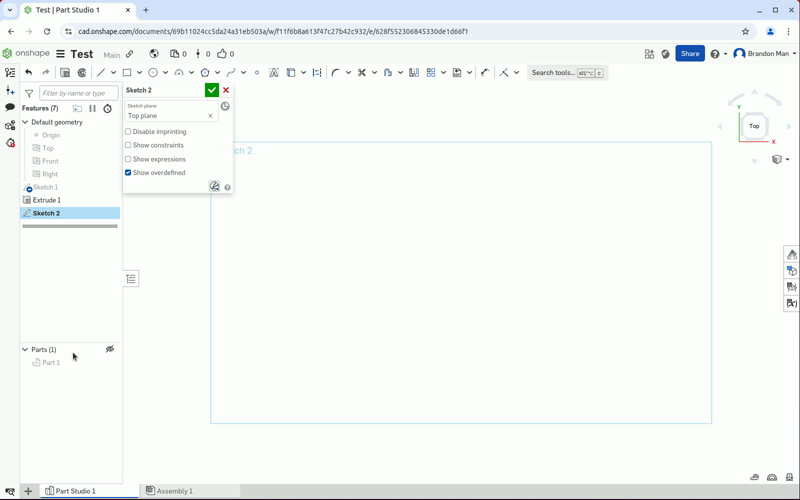
mouse_move(391, 390)
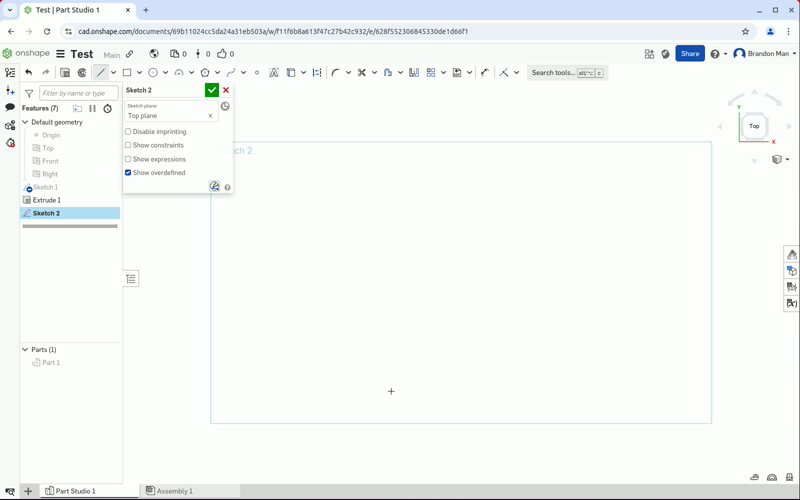
click(391, 390)
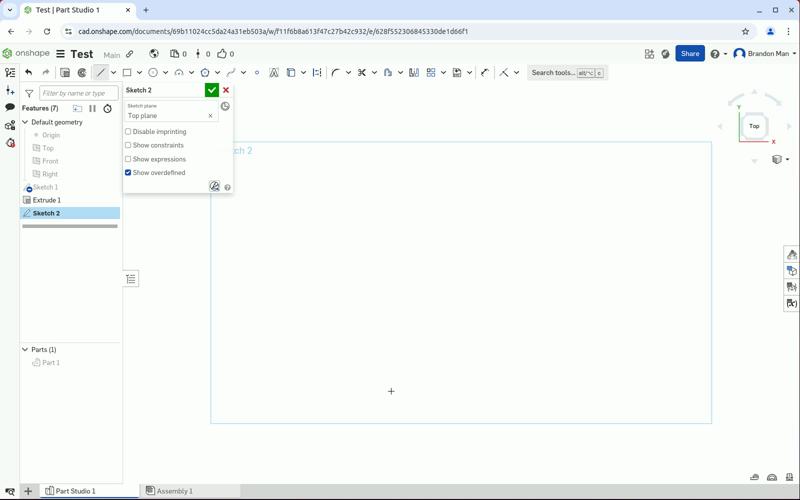
key_up(shift)
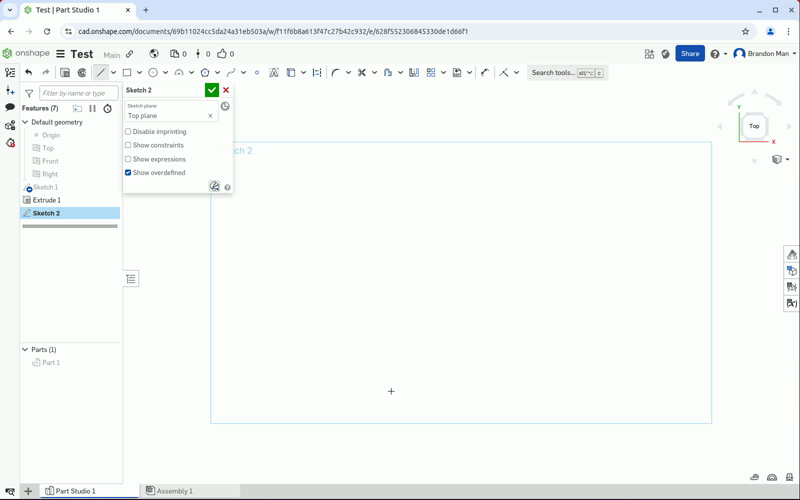
key_down(shift)
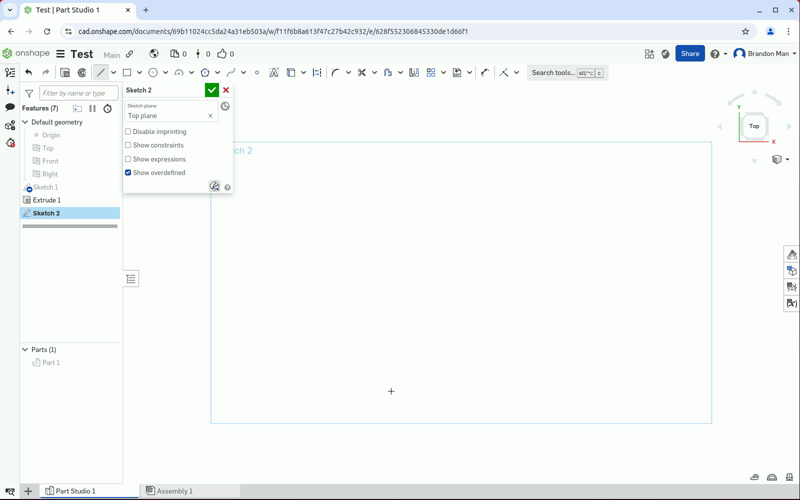
mouse_move(421, 390)
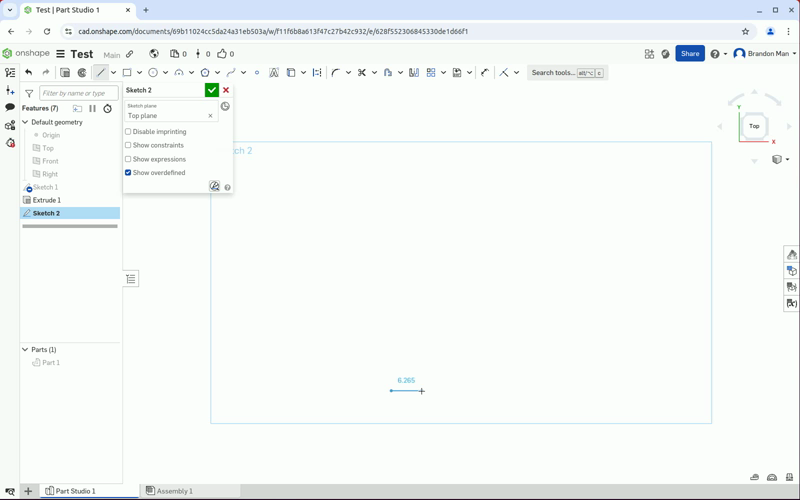
mouse_move(432, 390)
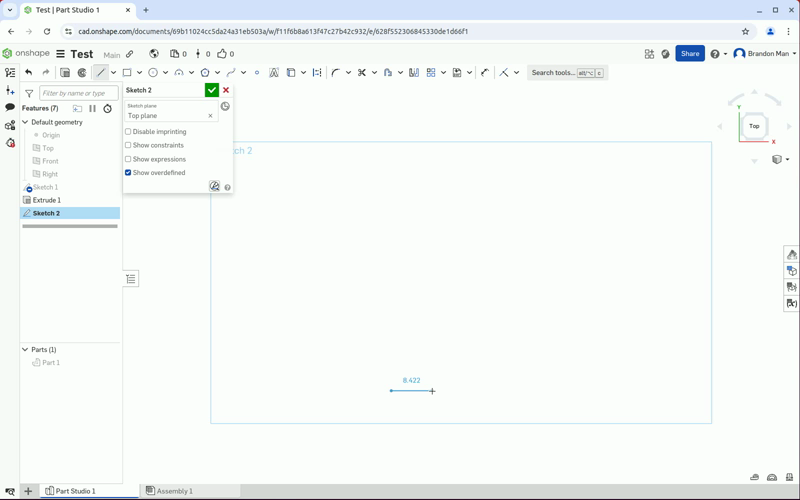
click(432, 390)
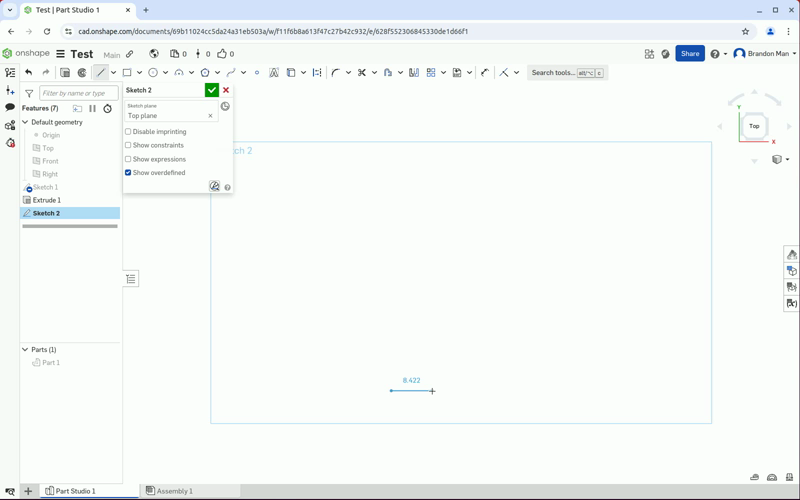
key_up(shift)
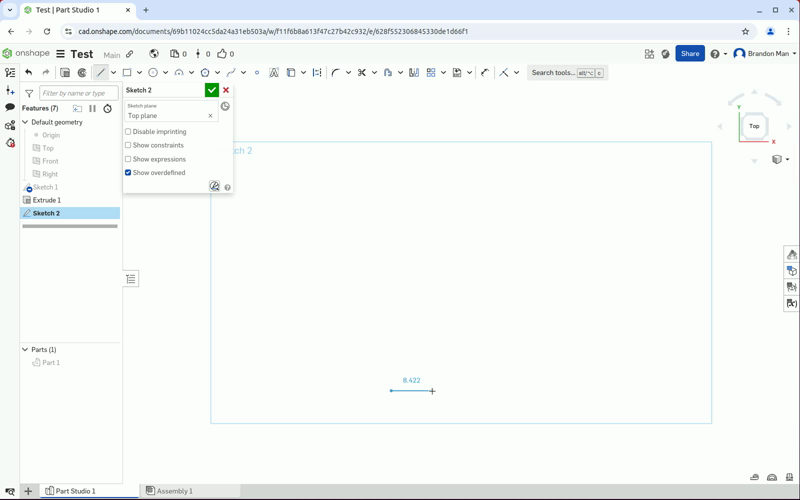
key_down(shift)
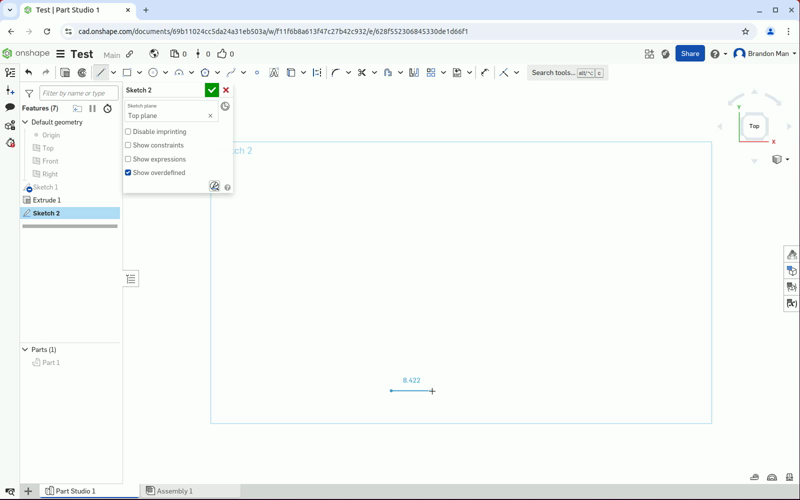
mouse_move(462, 390)
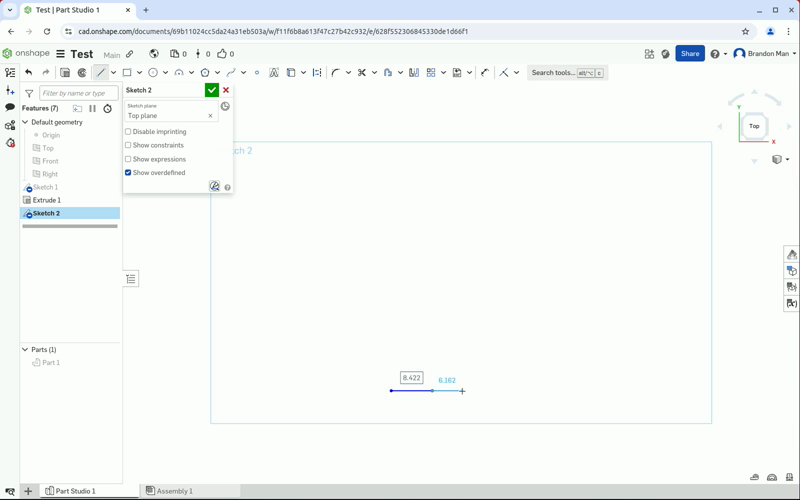
mouse_move(432, 361)
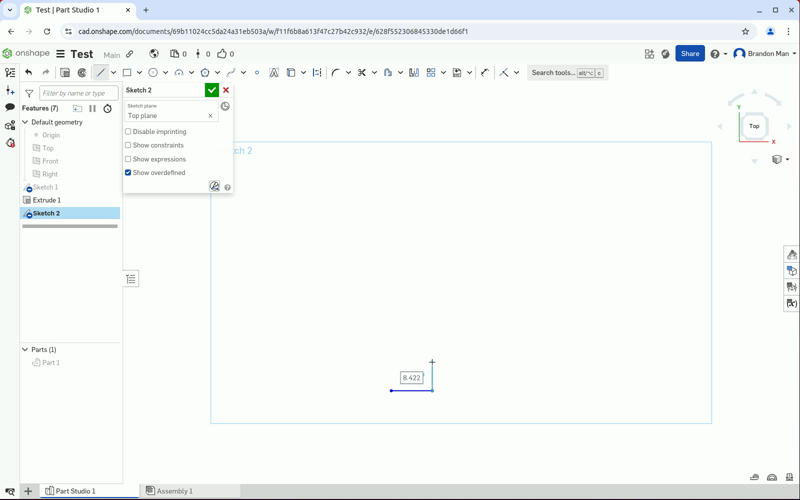
click(432, 361)
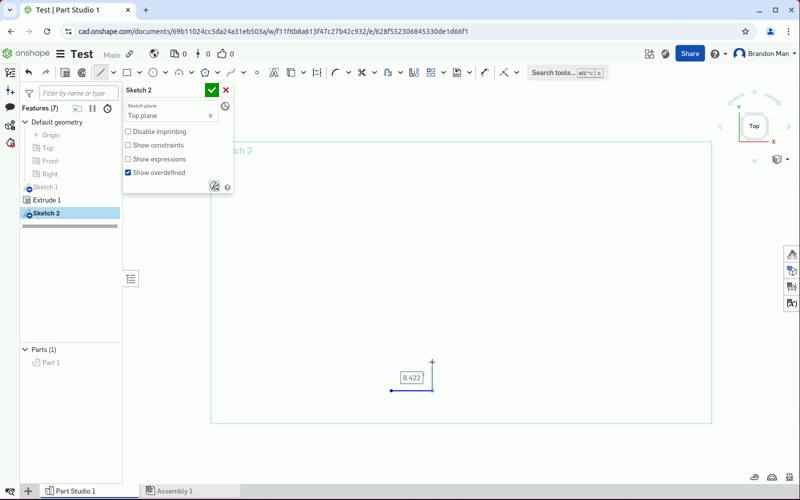
key_up(shift)
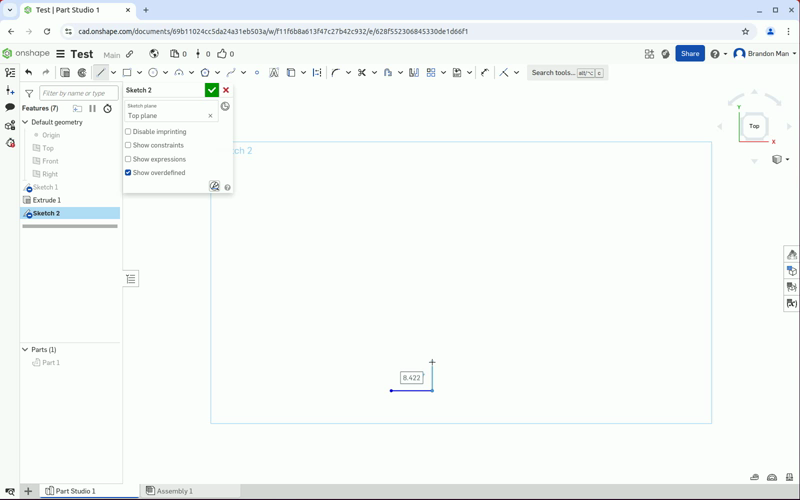
key_down(shift)
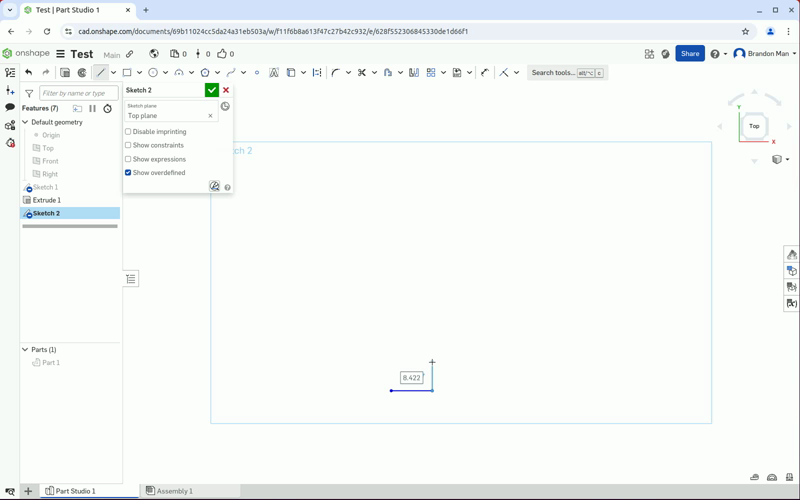
mouse_move(462, 361)
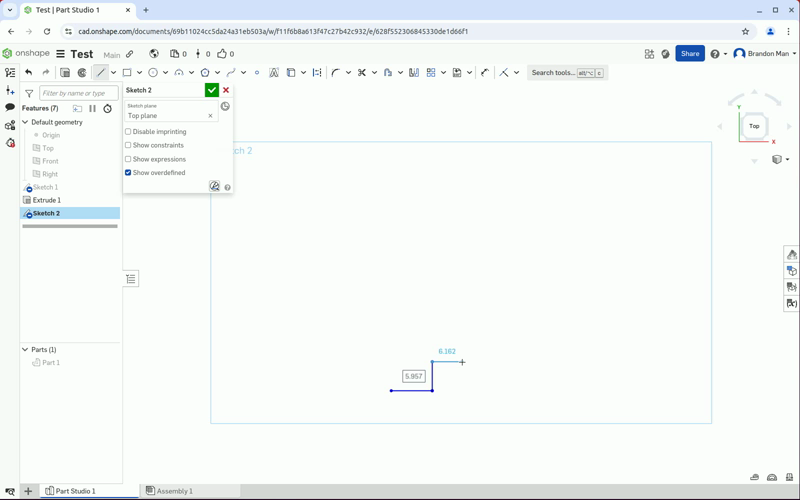
mouse_move(391, 361)
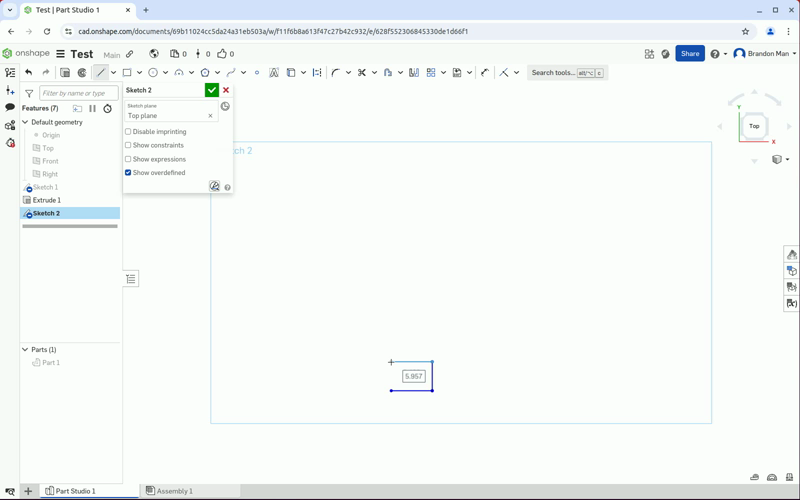
click(391, 361)
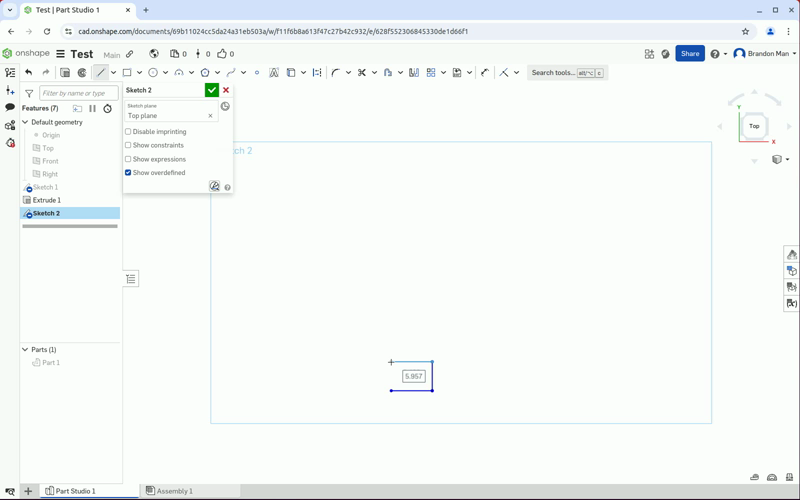
key_up(shift)
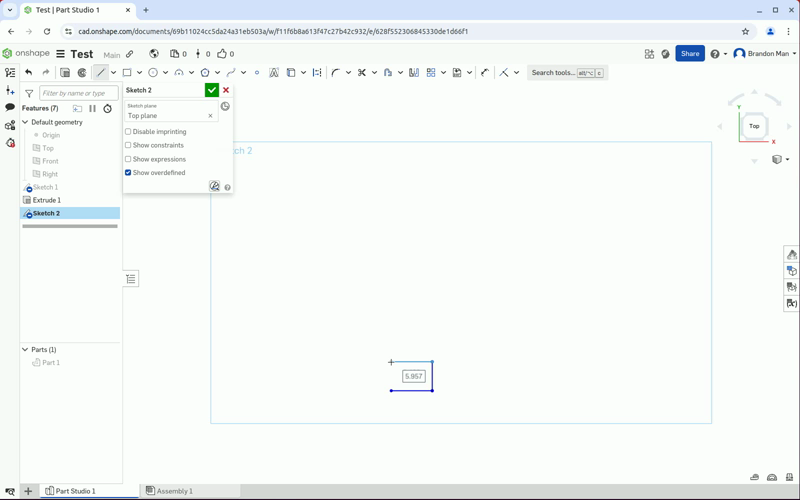
mouse_move(421, 361)
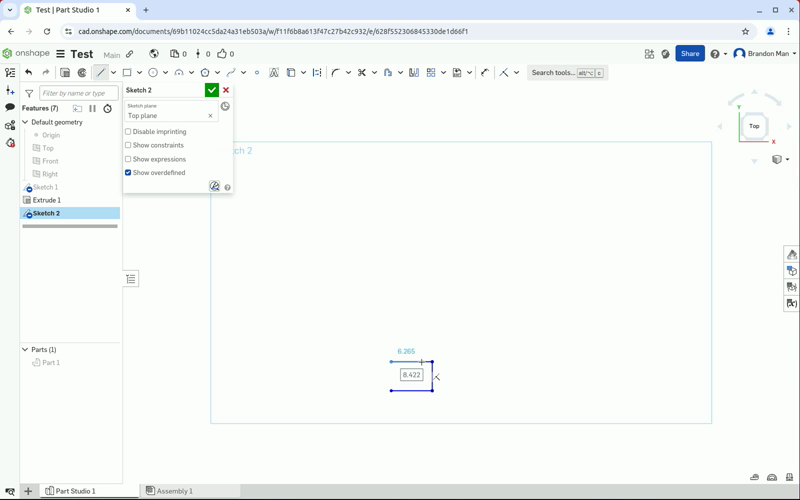
key_down(shift)
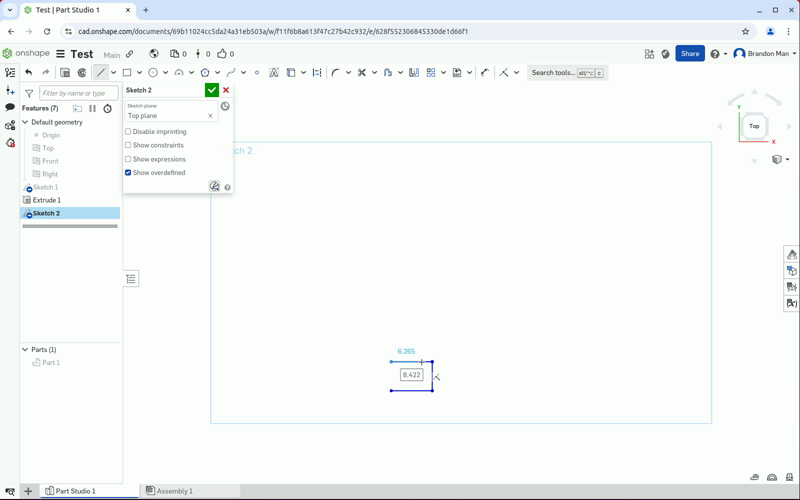
mouse_move(391, 390)
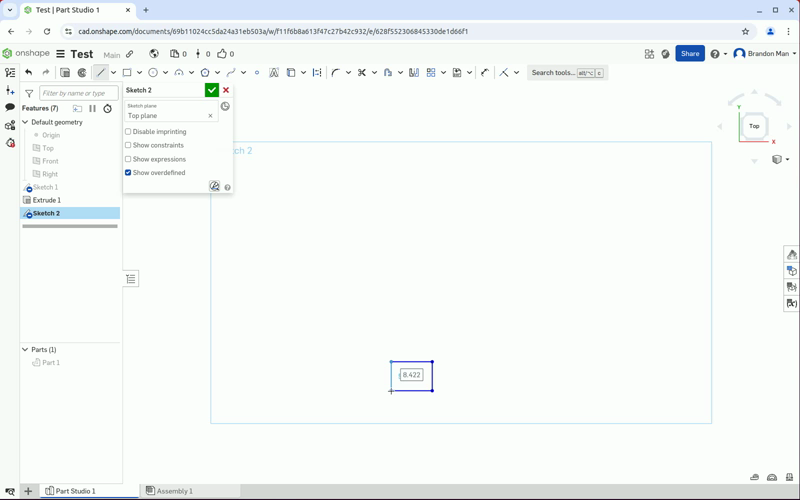
key_up(shift)
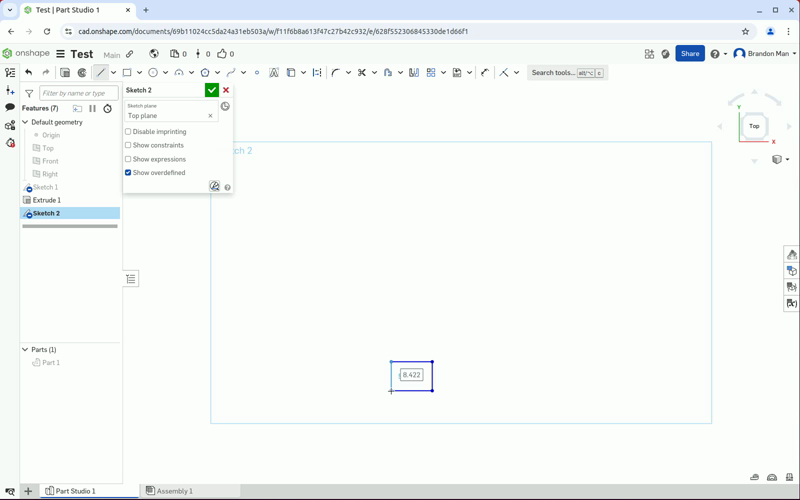
click(391, 390)
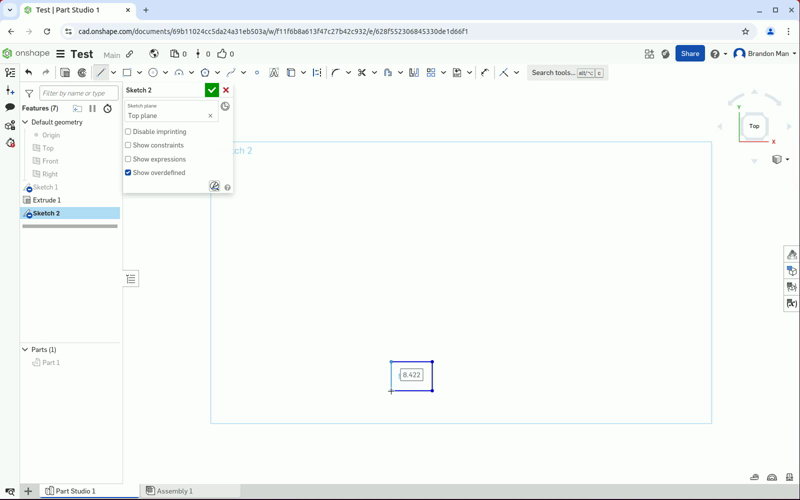
key(esc)
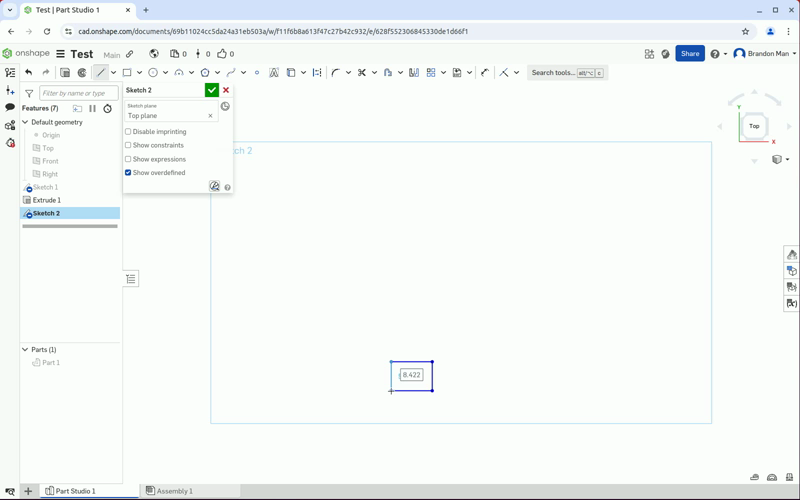
mouse_move(397, 386)
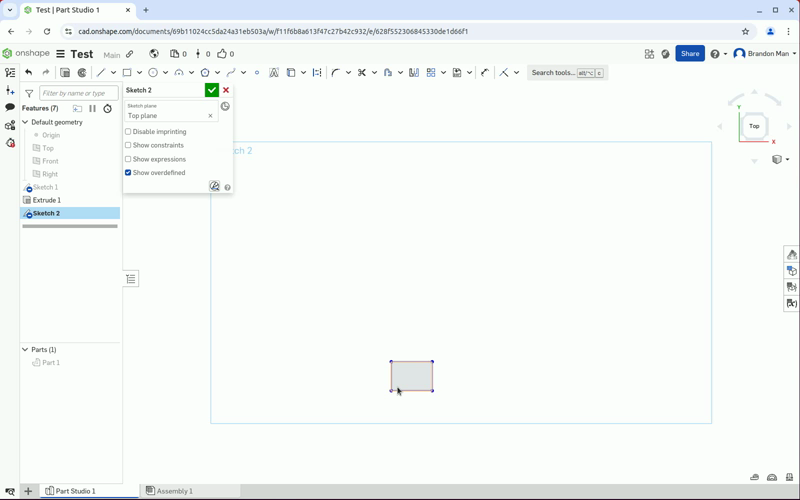
scroll(6)
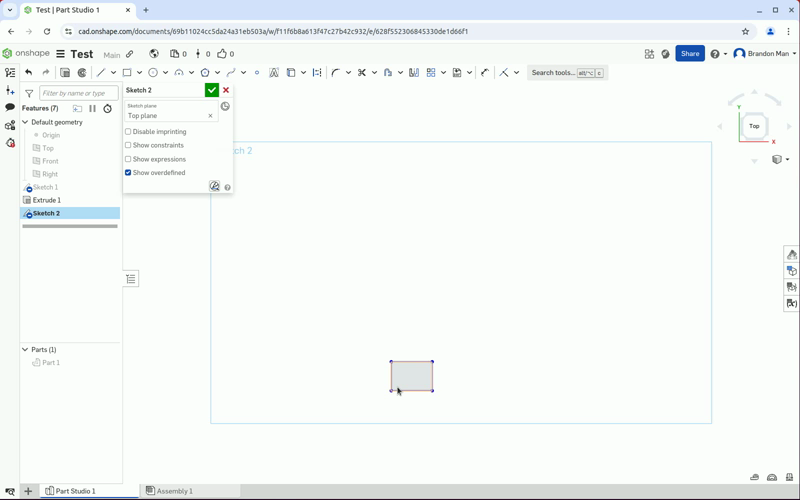
scroll(6)
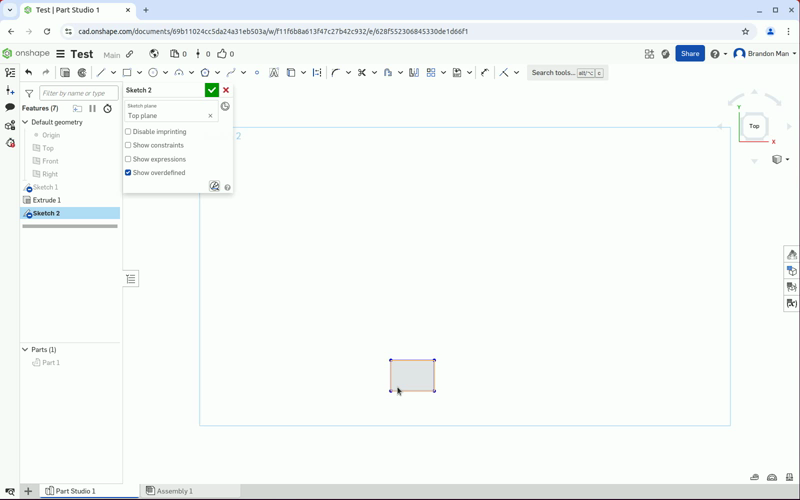
scroll(6)
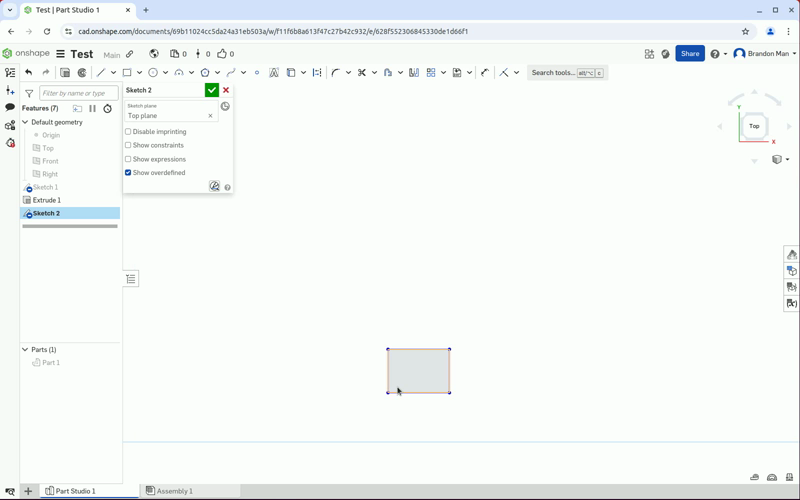
scroll(6)
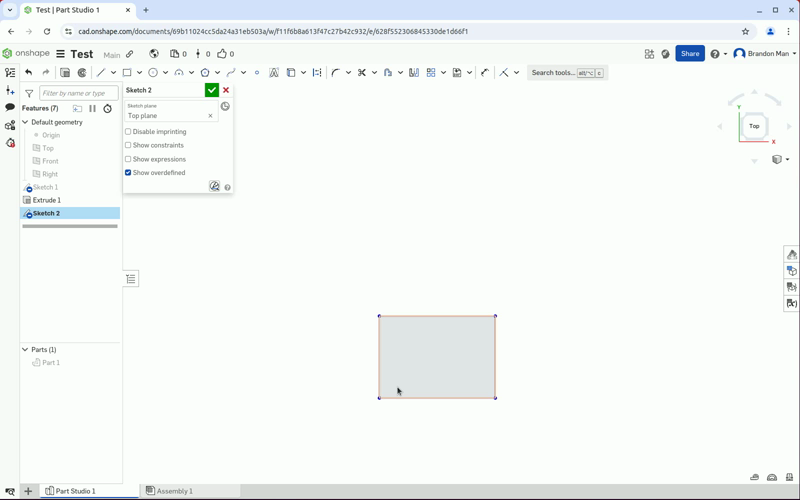
scroll(6)
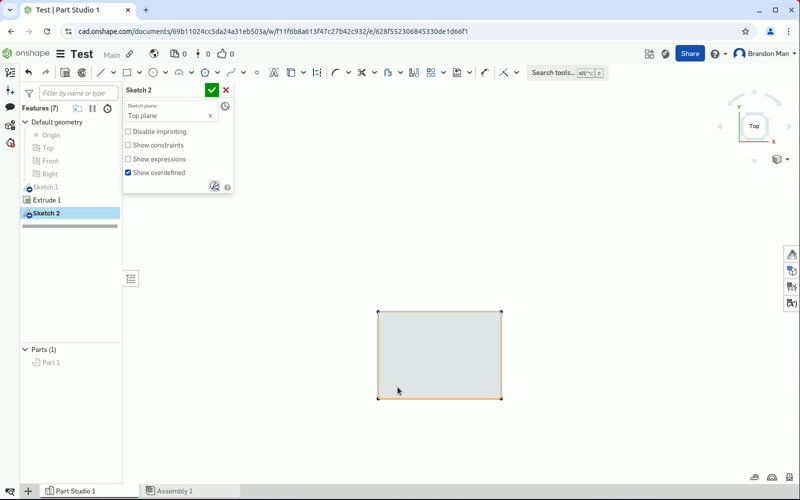
scroll(6)
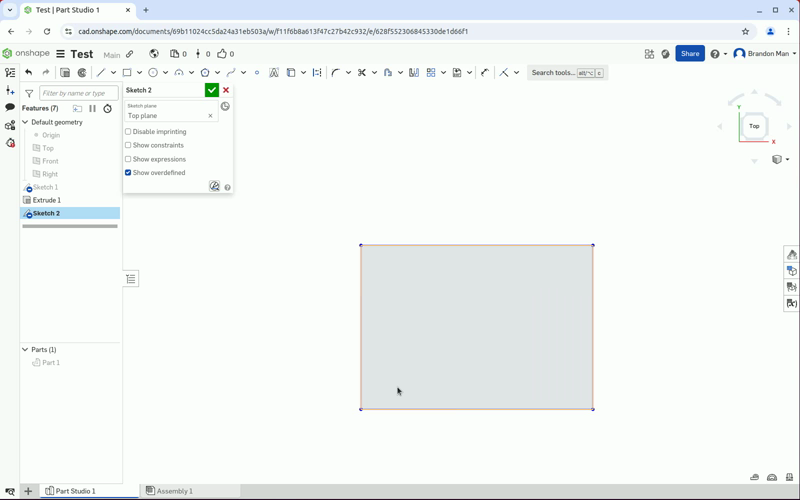
scroll(6)
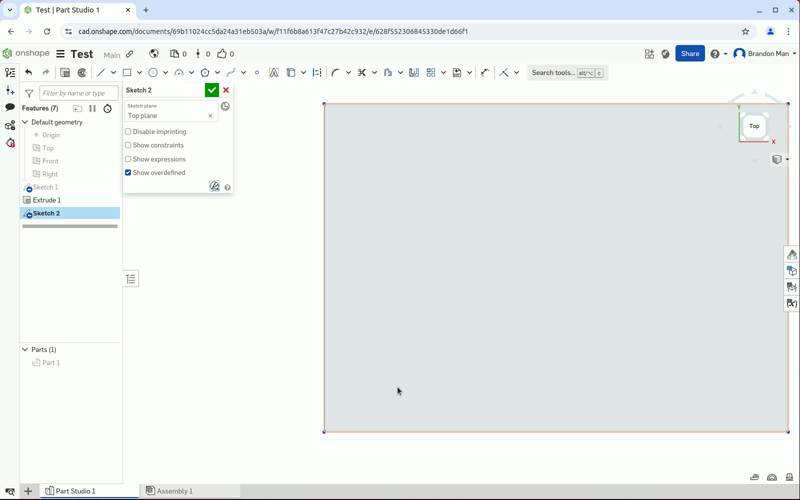
click(397, 386)
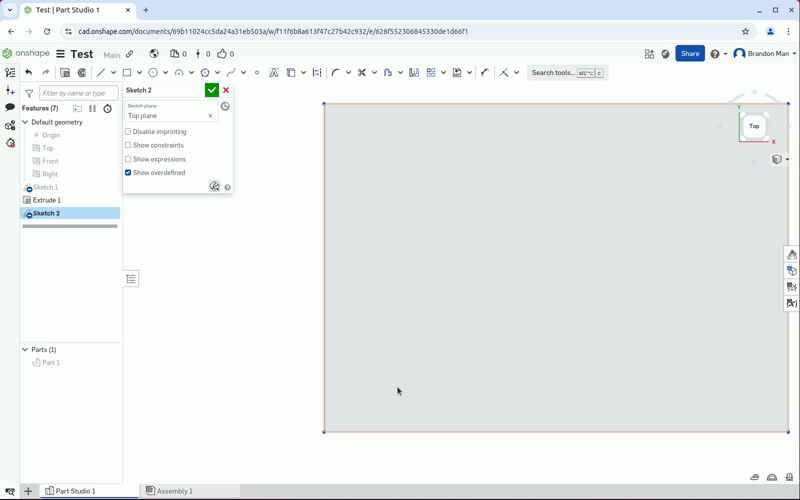
scroll(-6)
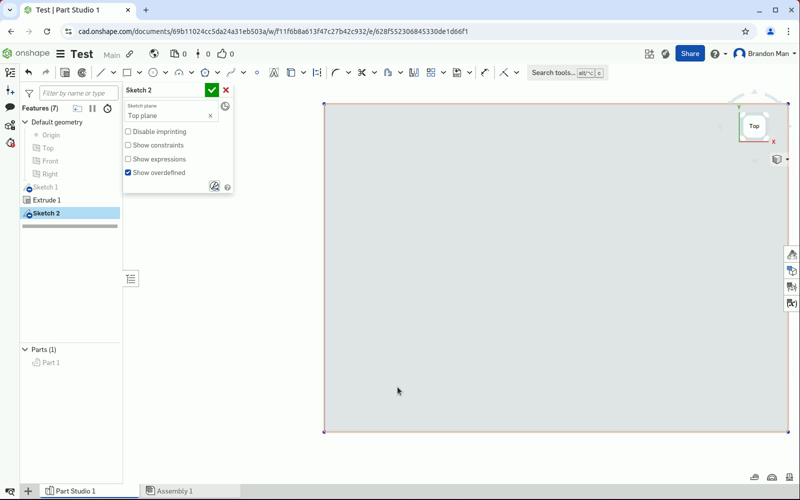
scroll(-6)
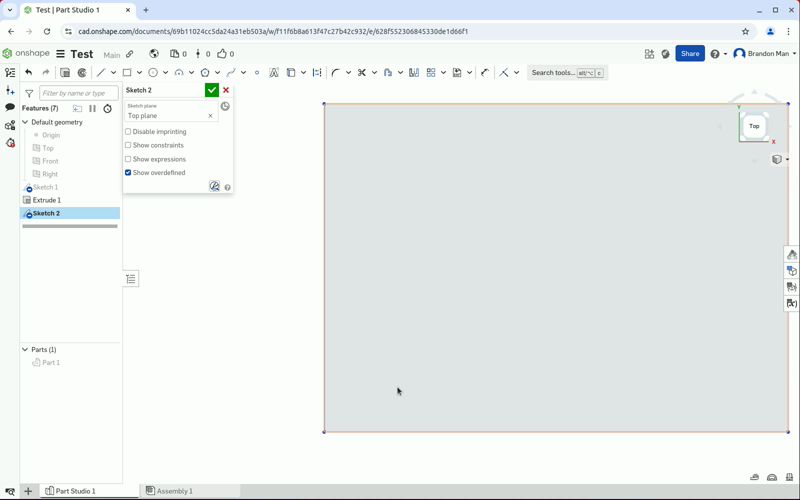
scroll(-6)
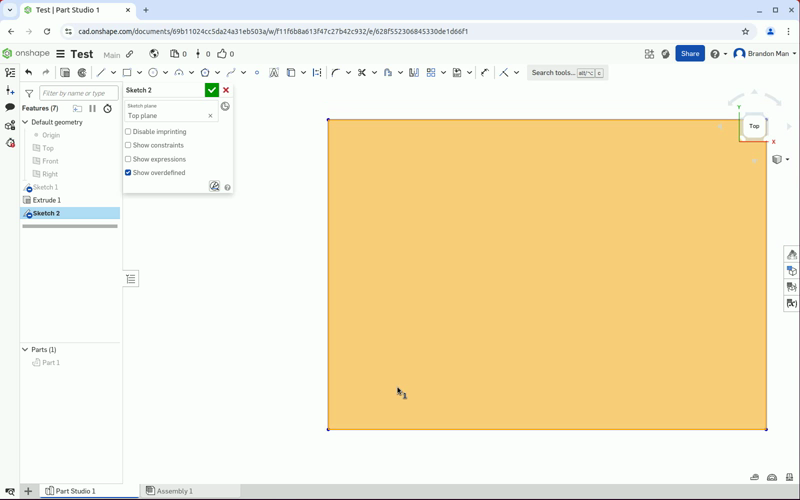
scroll(-6)
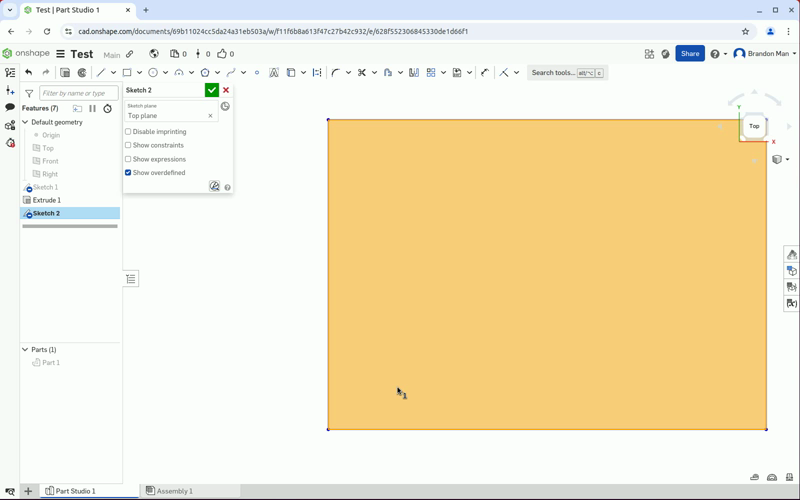
scroll(-6)
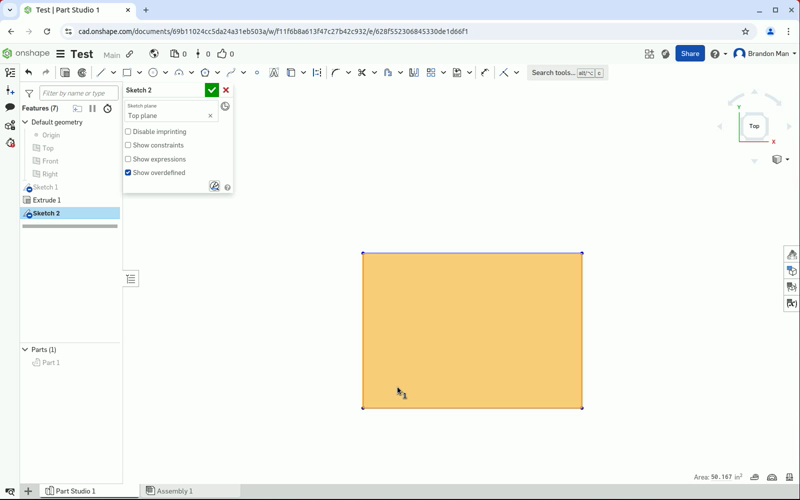
scroll(-6)
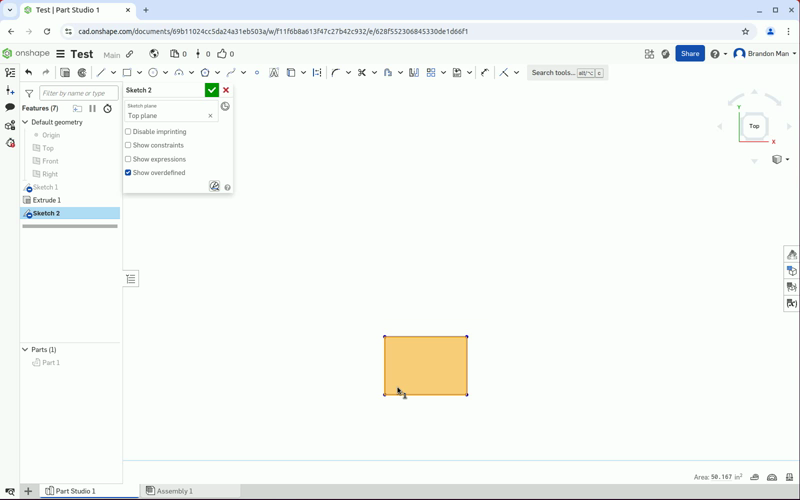
scroll(-6)
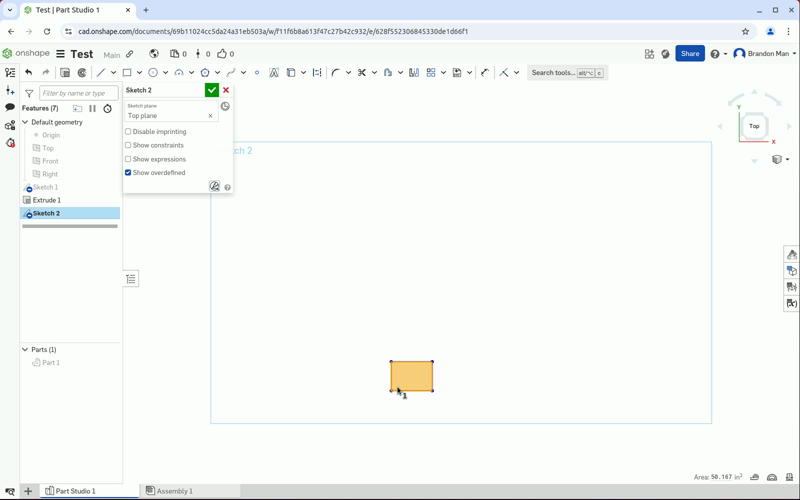
mouse_move(73, 352)
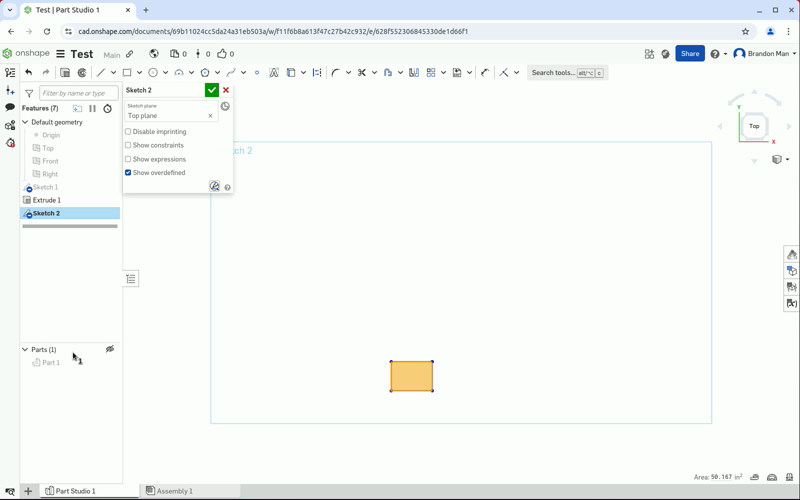
key(shift+y)
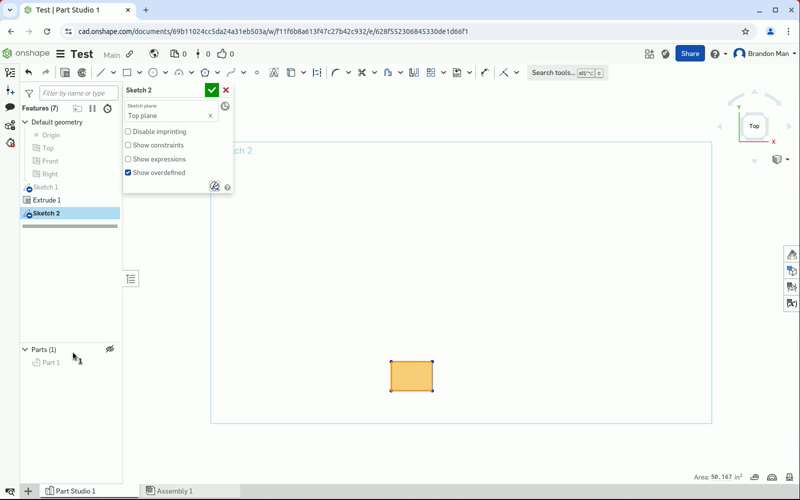
key(shift+e)
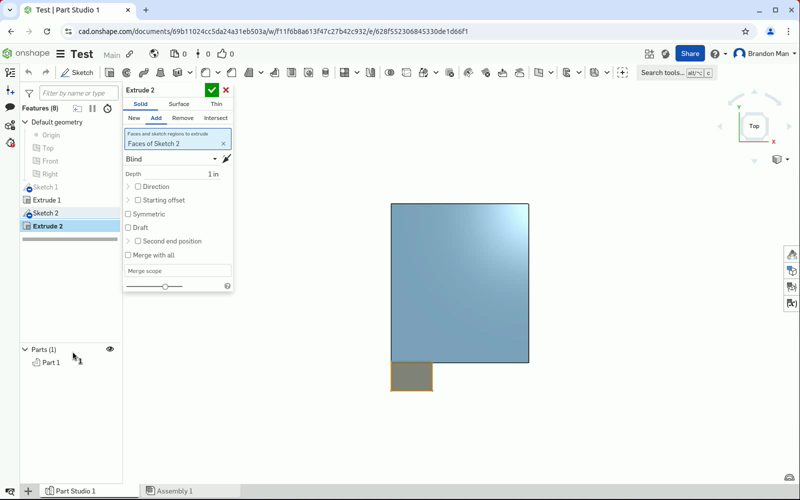
mouse_move(143, 106)
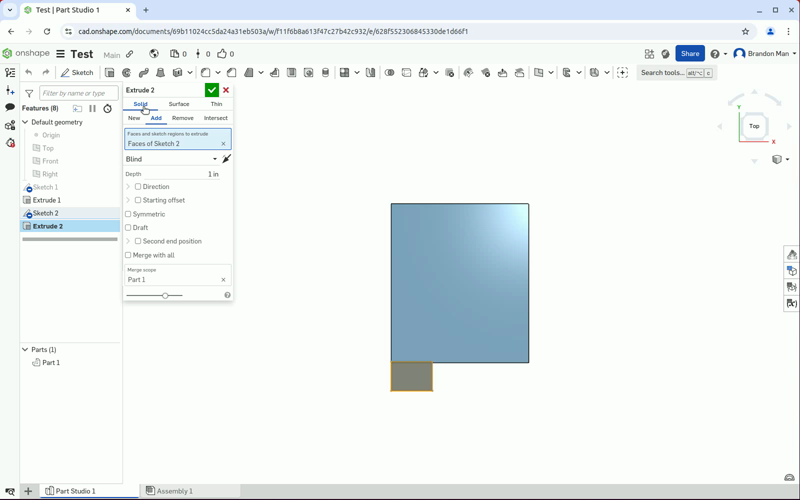
click(143, 106)
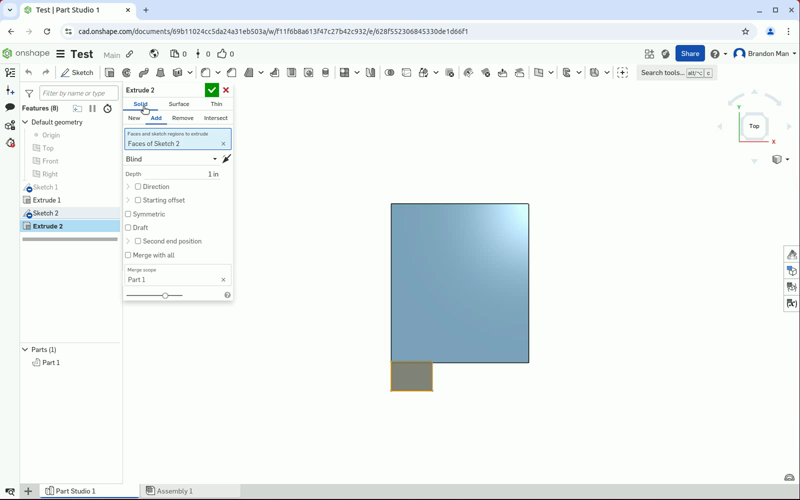
mouse_move(137, 120)
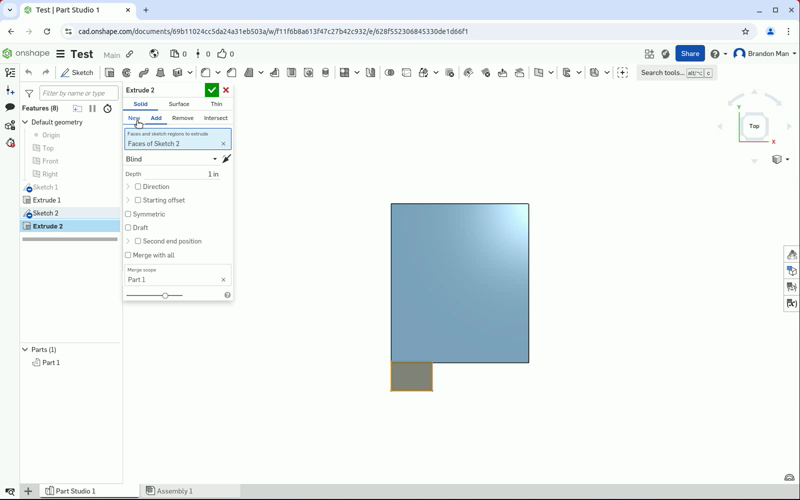
click(137, 120)
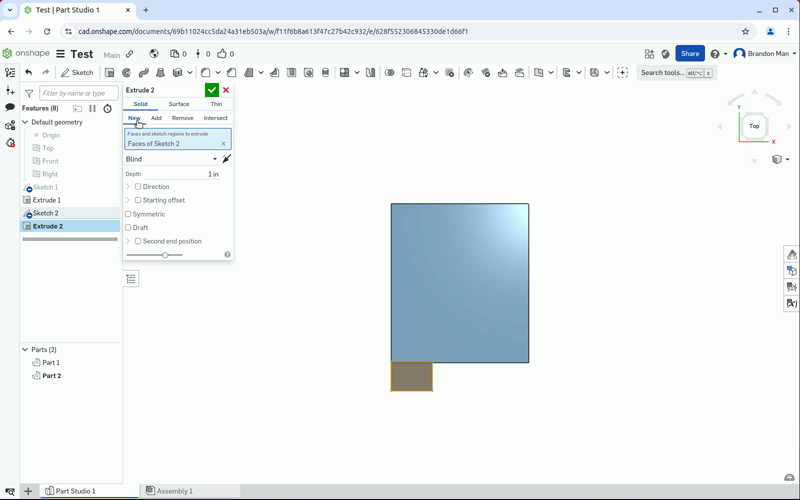
key(tab, 4)
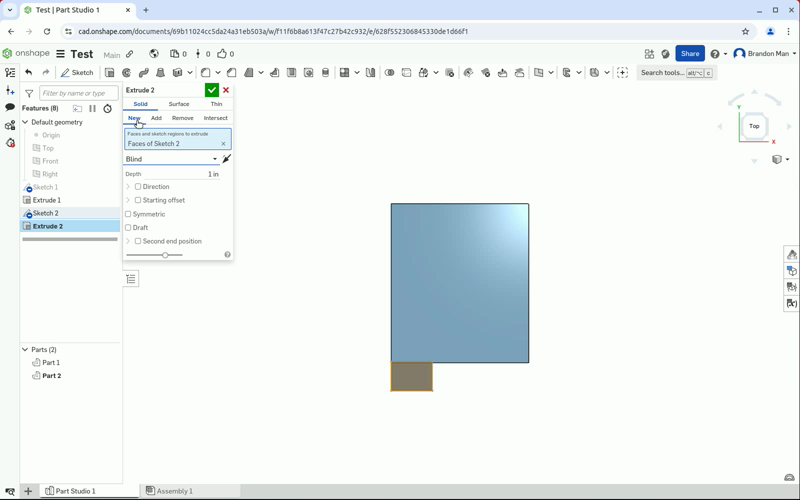
text(0.481)
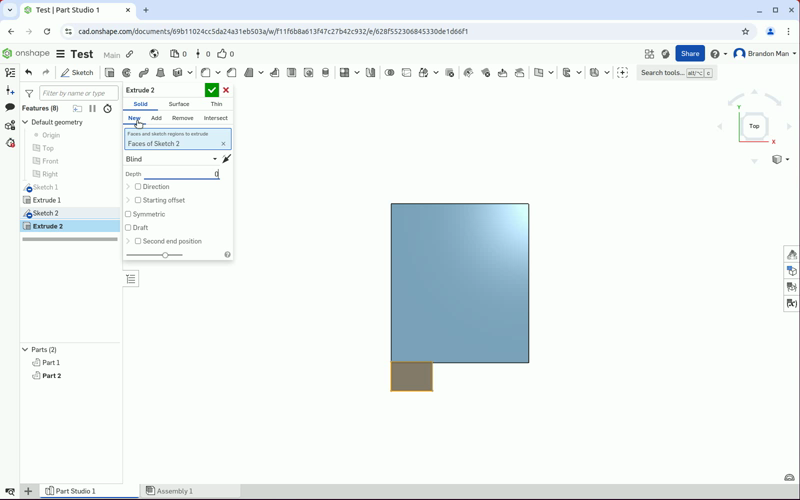
key(enter)
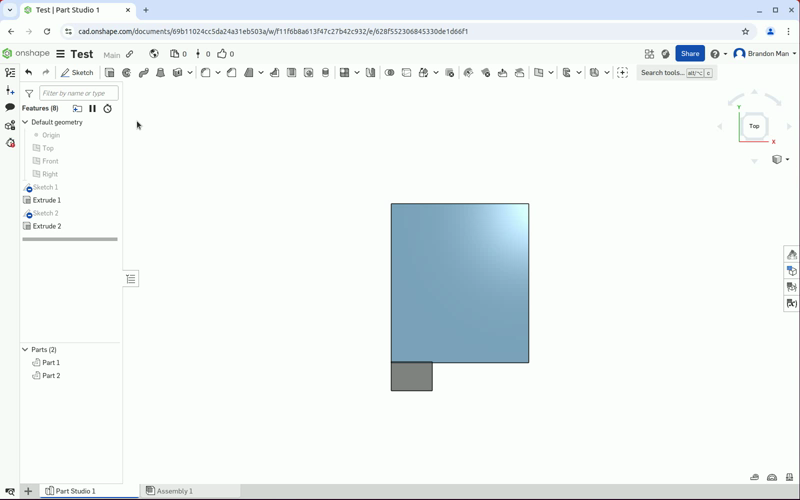
key(shift+h)
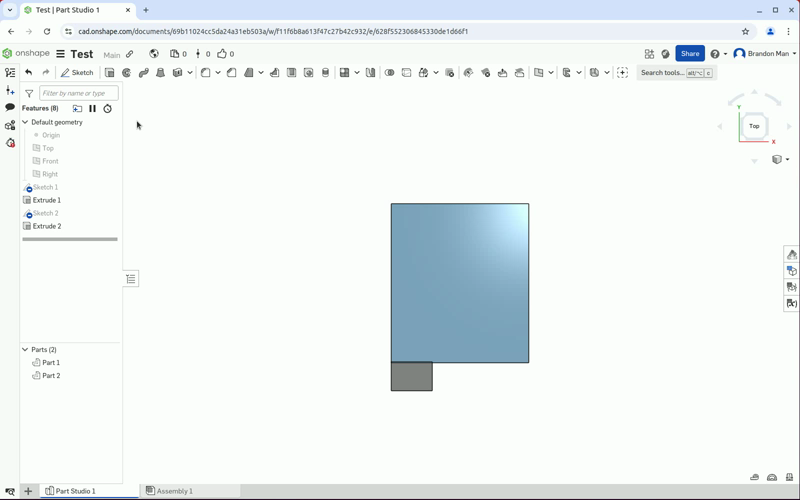
key(shift+h)
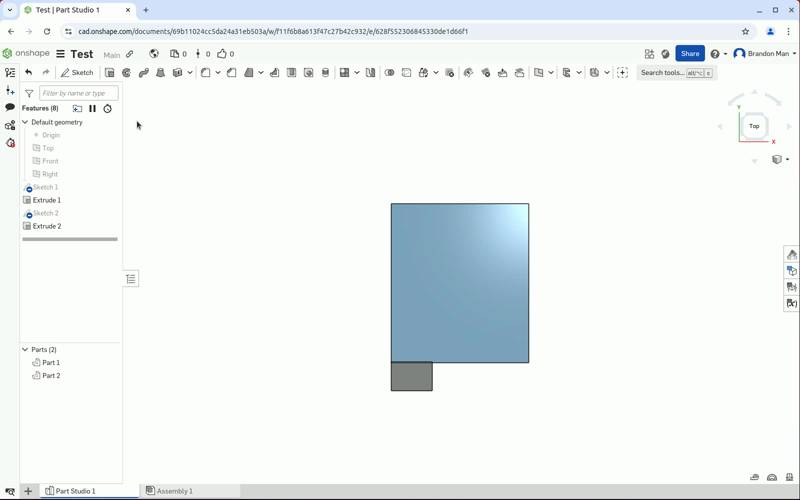
mouse_move(73, 189)
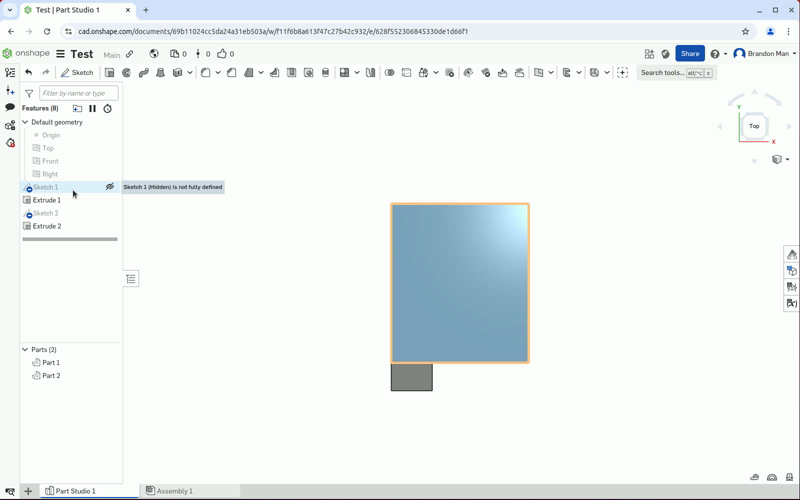
click(73, 189)
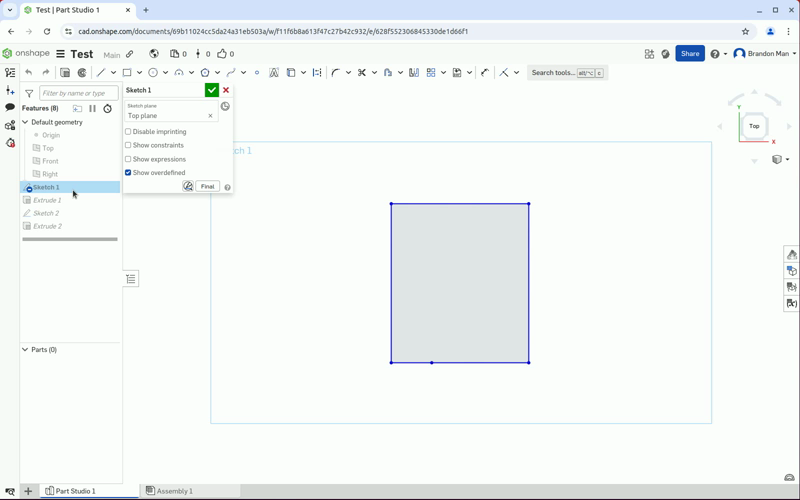
mouse_move(229, 92)
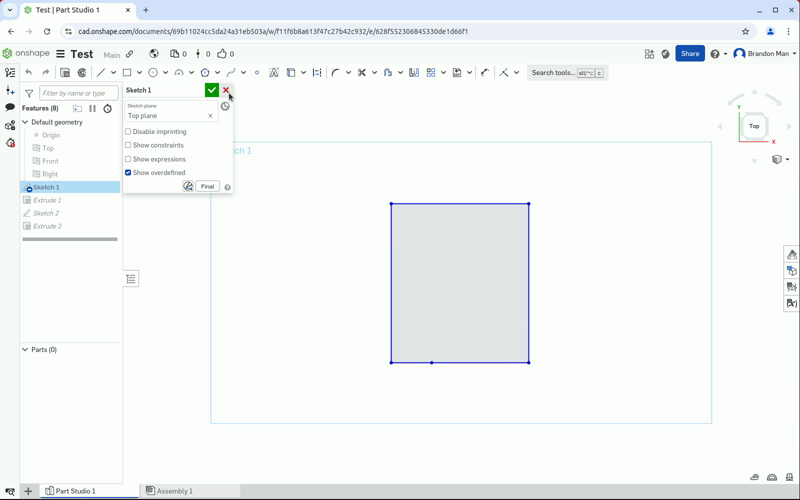
click(229, 92)
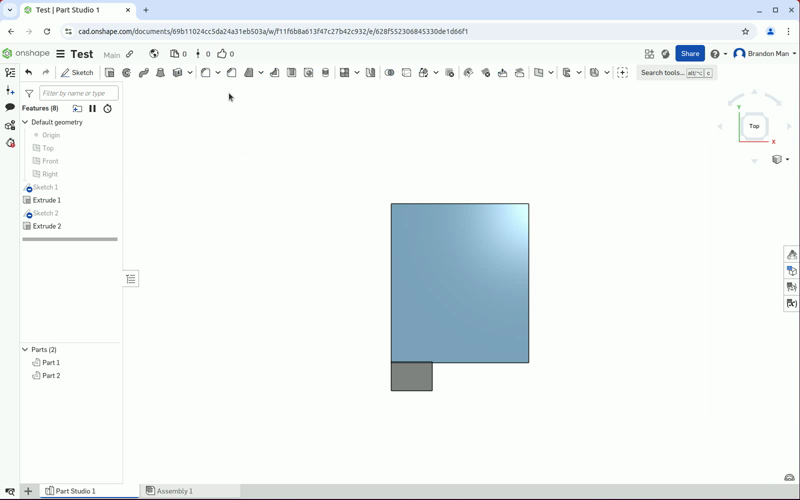
mouse_move(541, 75)
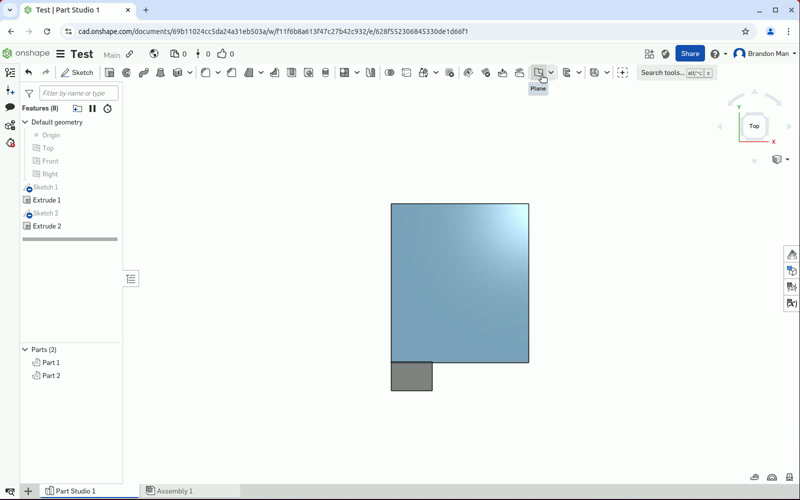
click(541, 75)
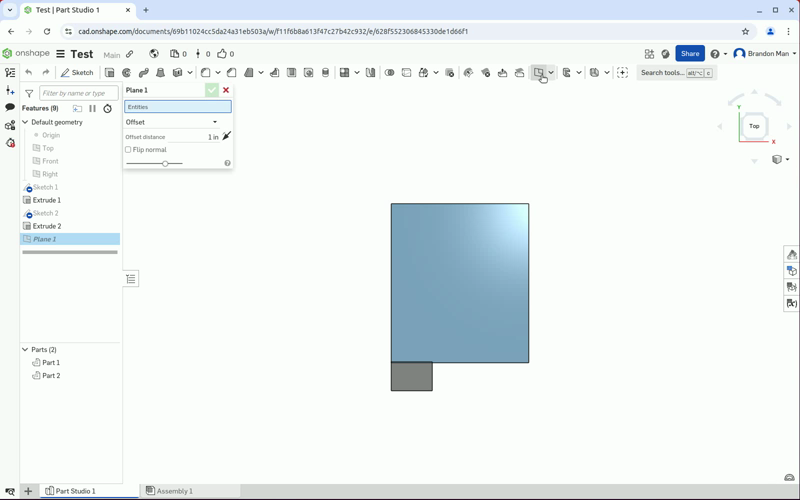
mouse_move(73, 150)
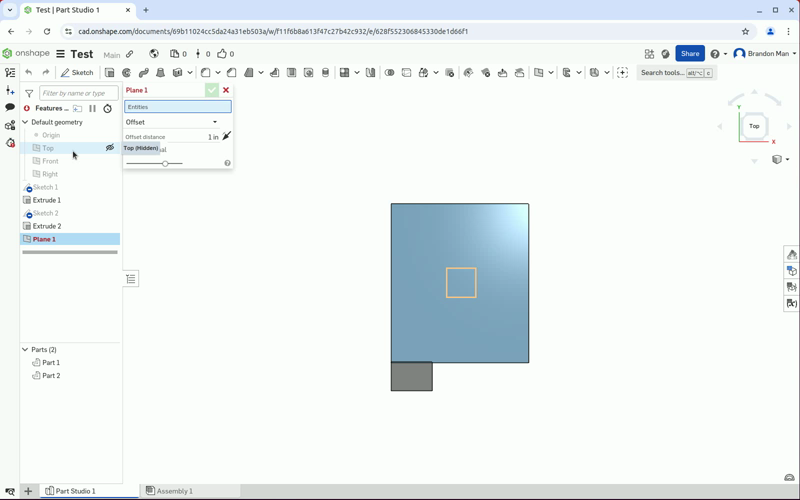
click(73, 150)
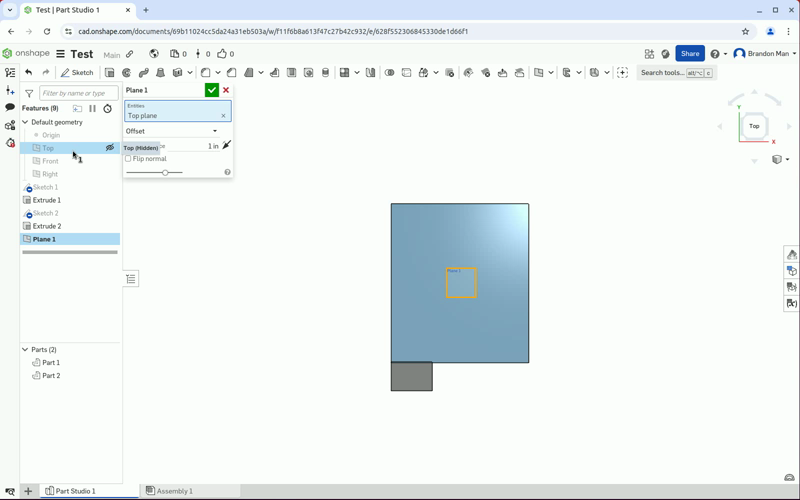
key(tab, 2)
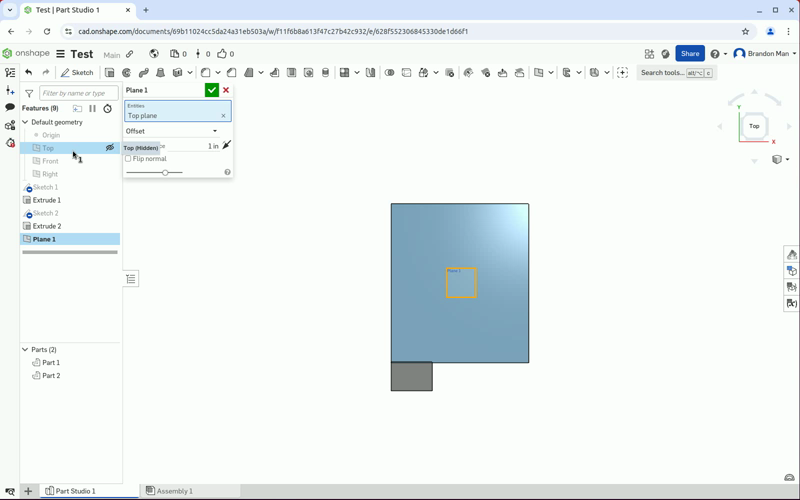
text(0.493)
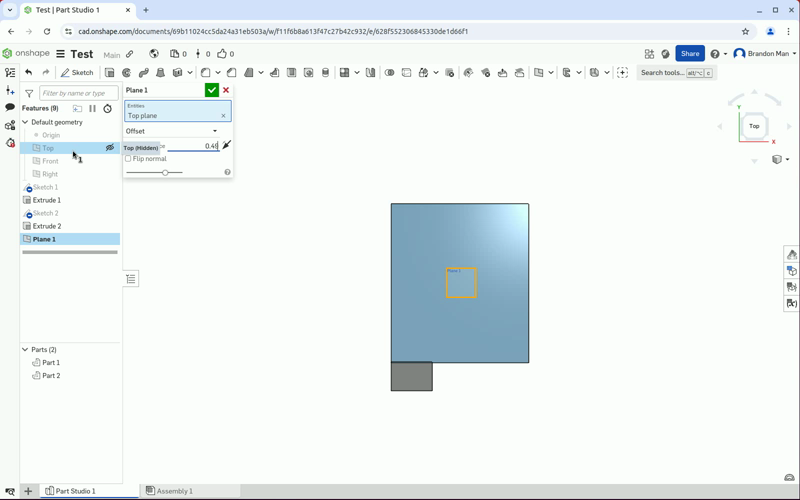
key(enter, 2)
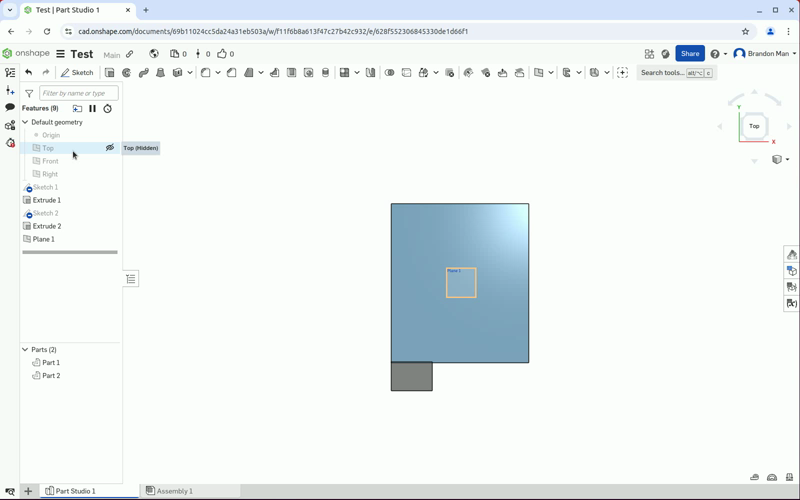
key(shift+s)
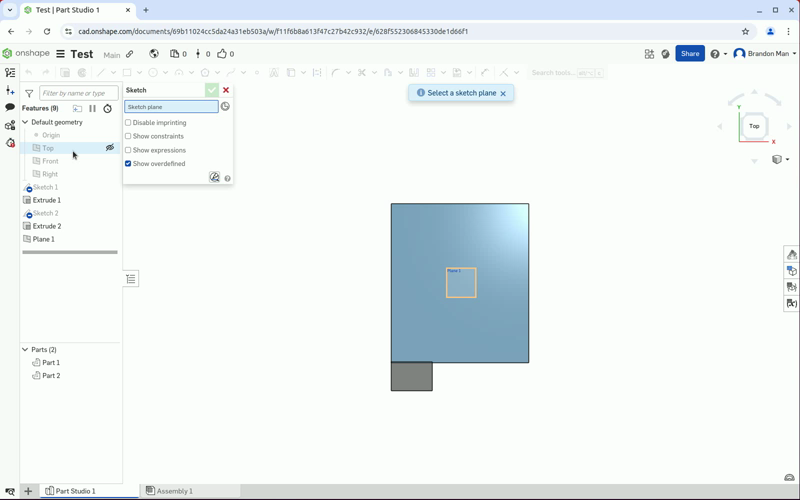
mouse_move(73, 241)
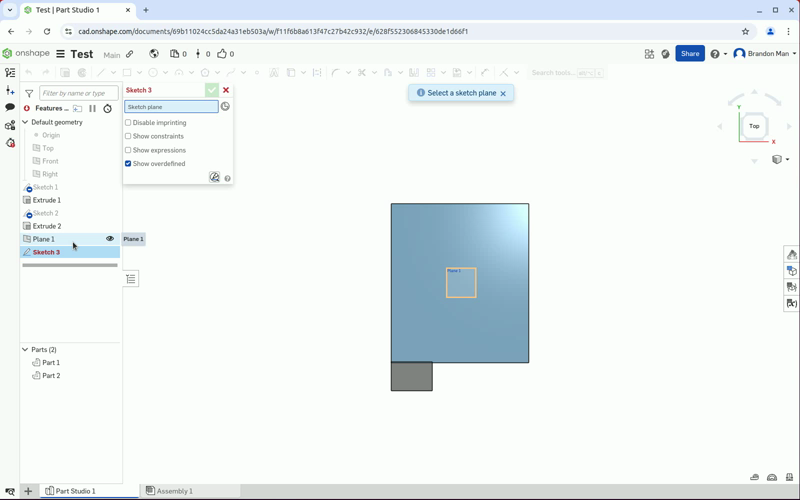
click(73, 241)
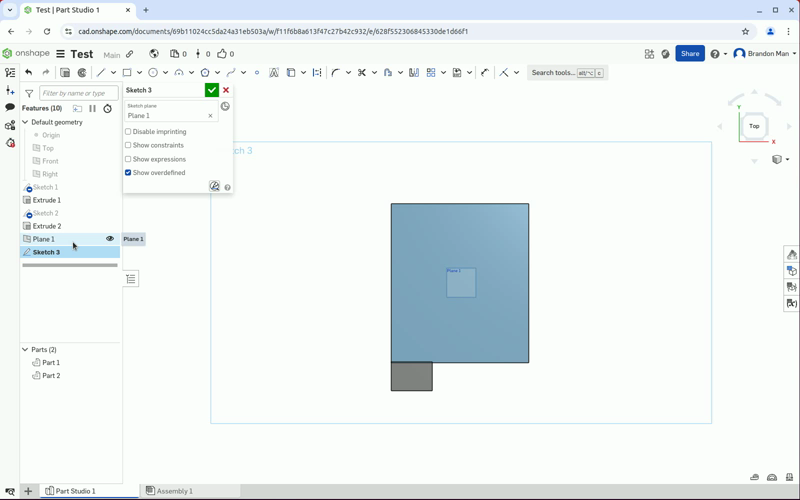
mouse_move(73, 352)
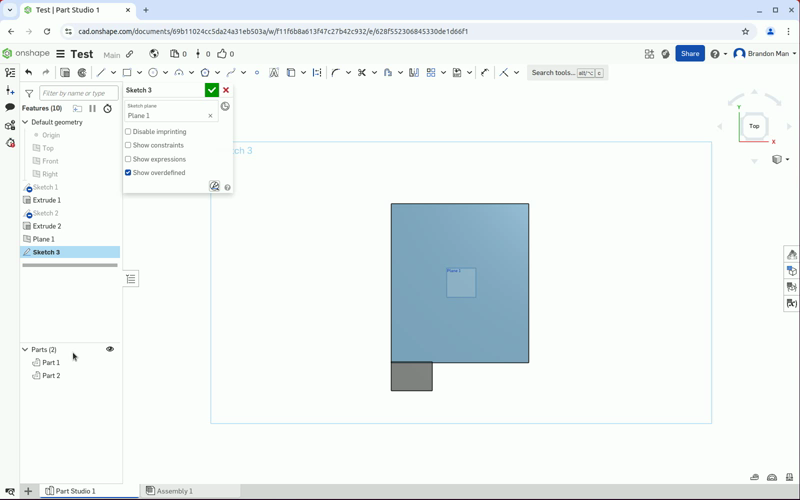
key(y)
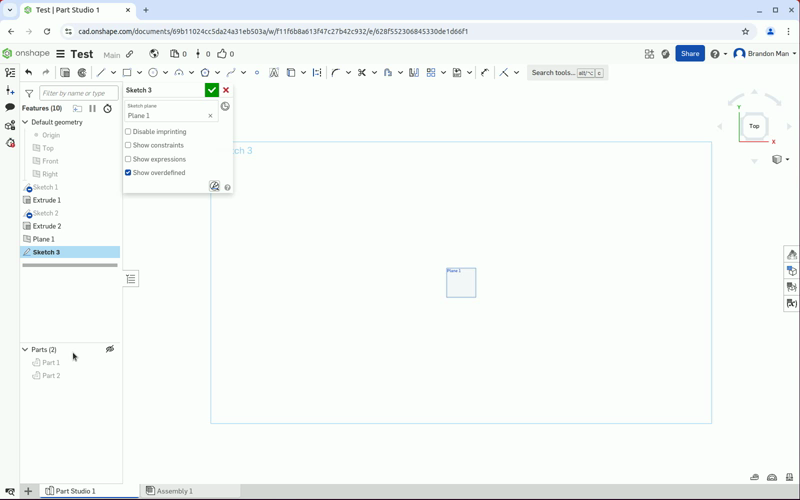
key(l)
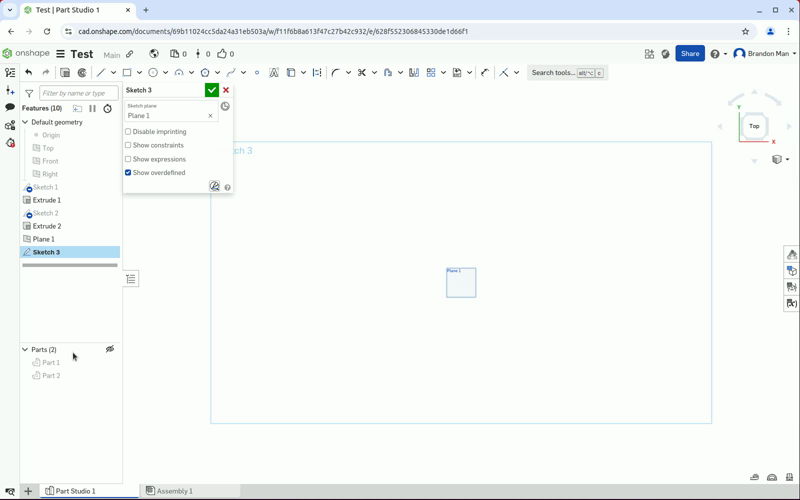
key_down(shift)
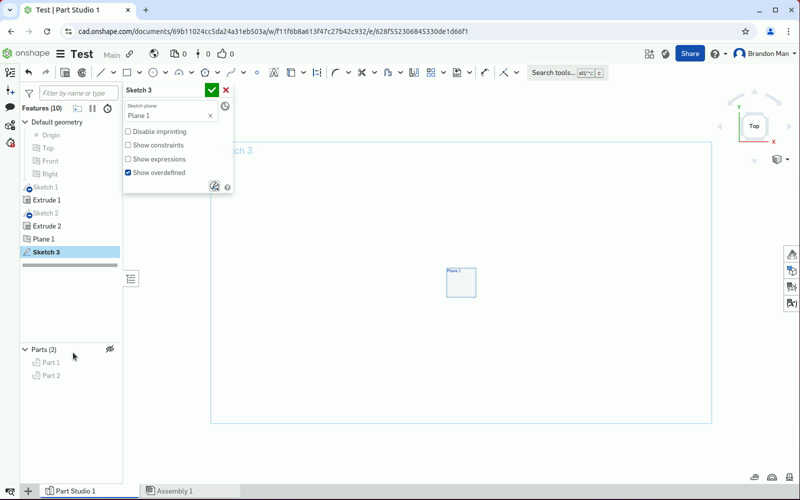
mouse_move(391, 203)
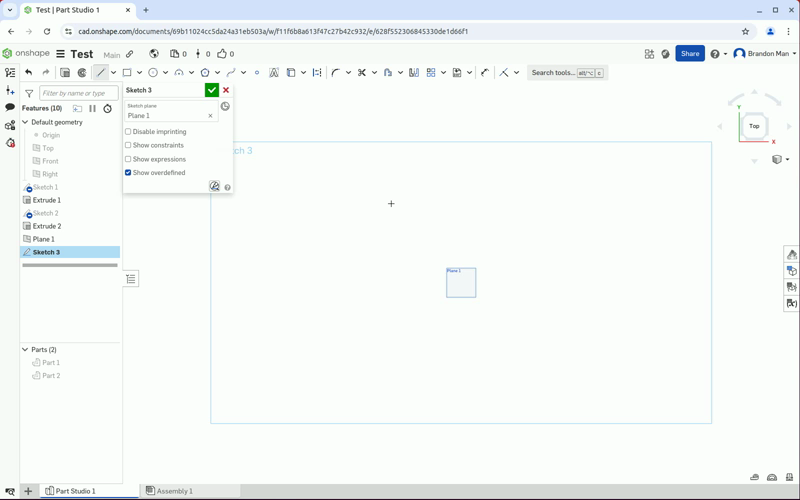
click(391, 203)
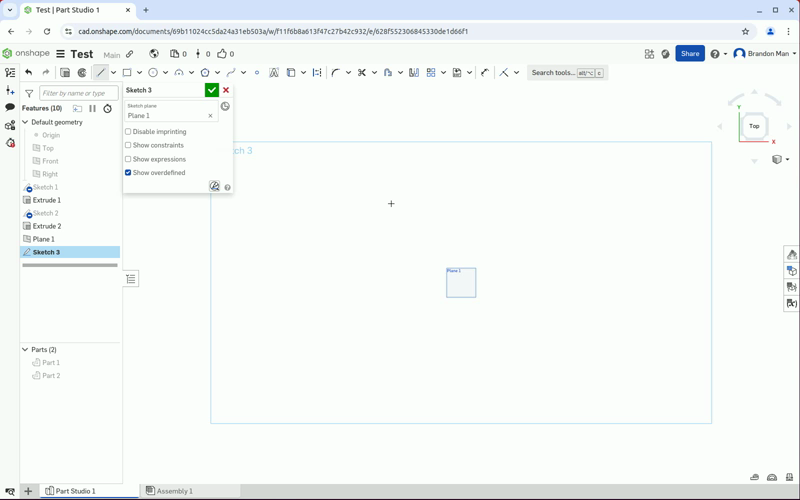
key_up(shift)
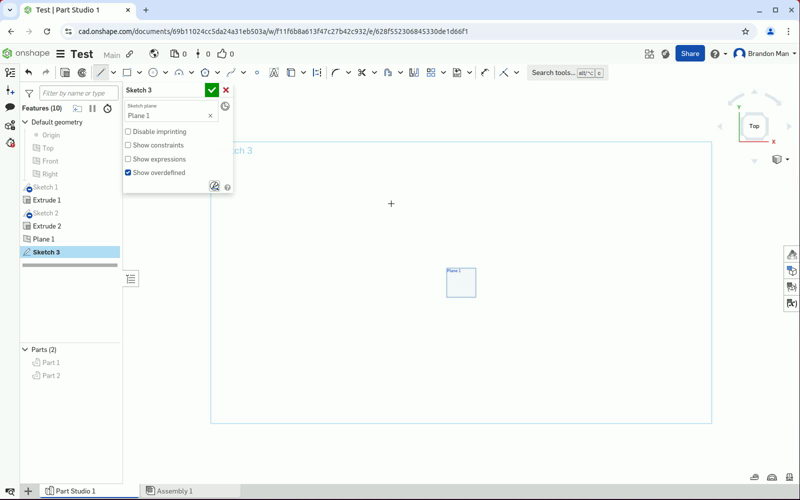
key_down(shift)
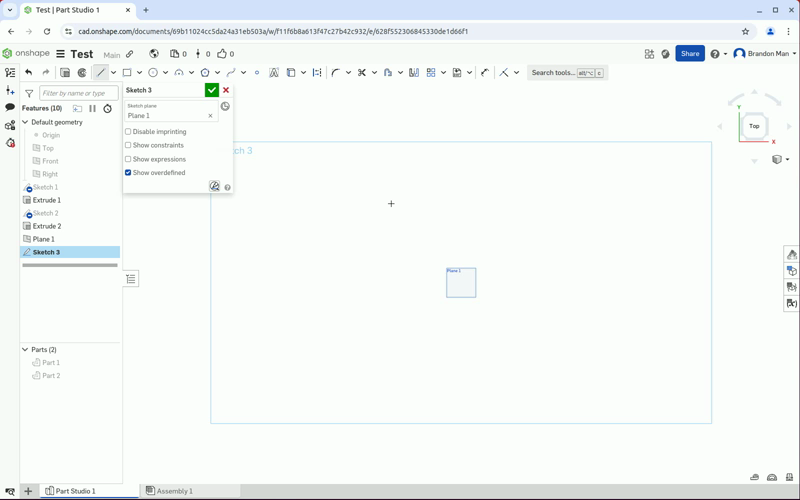
mouse_move(528, 203)
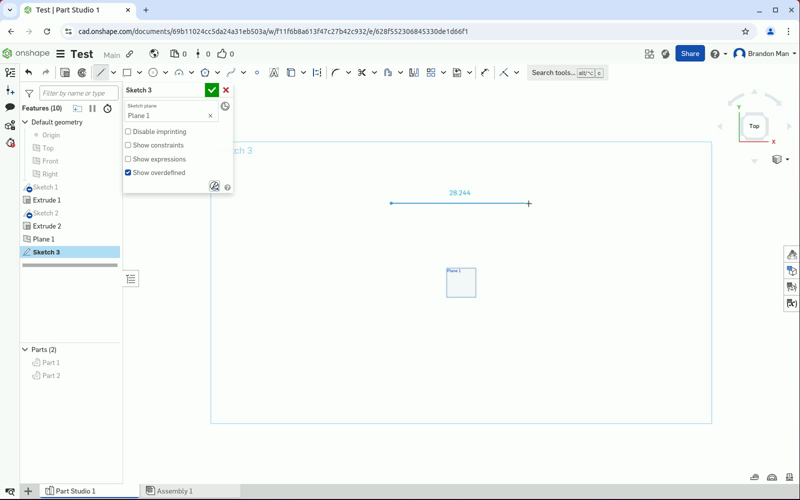
click(528, 203)
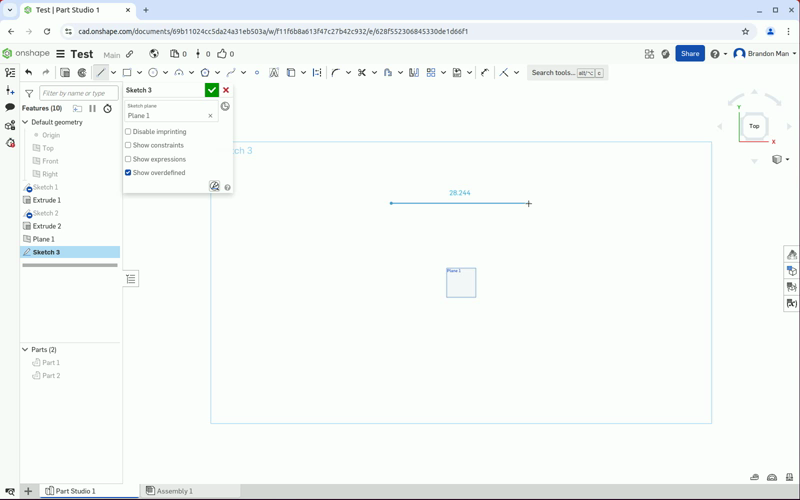
key_up(shift)
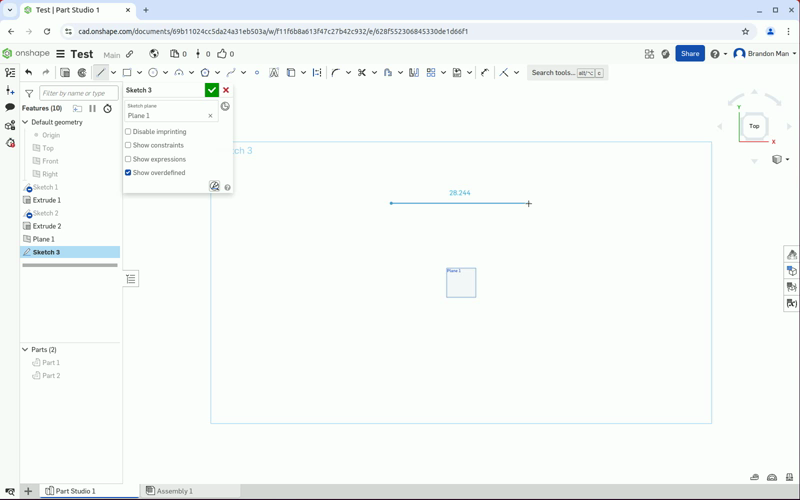
key_down(shift)
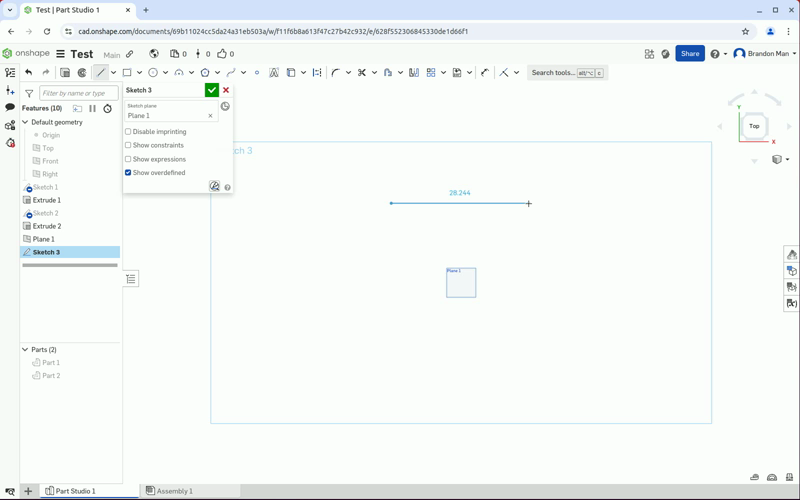
mouse_move(558, 203)
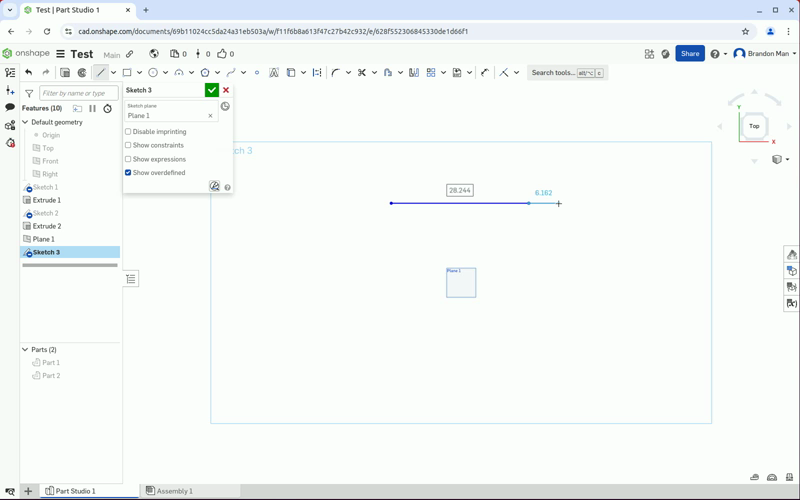
mouse_move(528, 198)
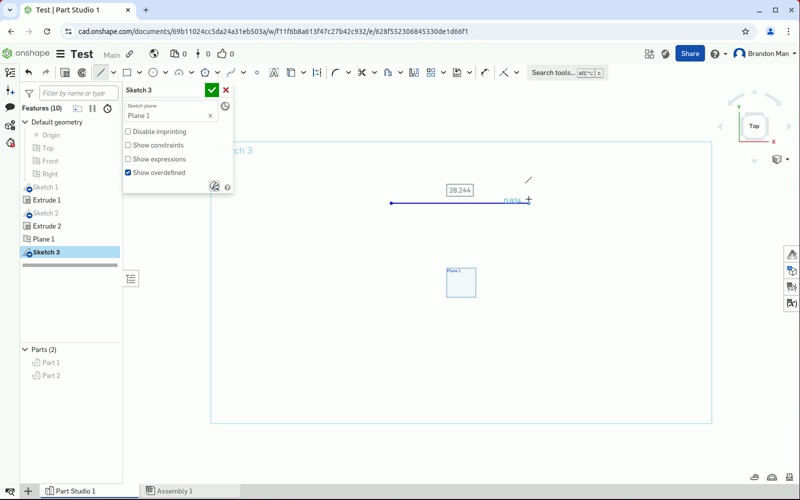
scroll(6)
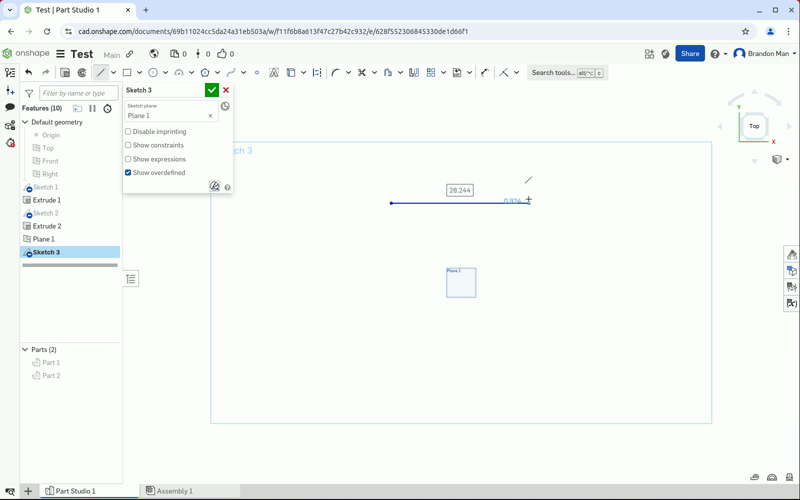
scroll(6)
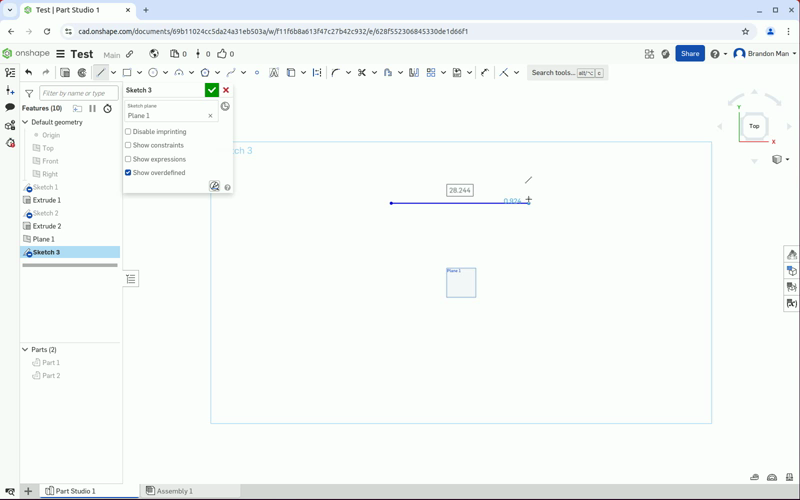
scroll(6)
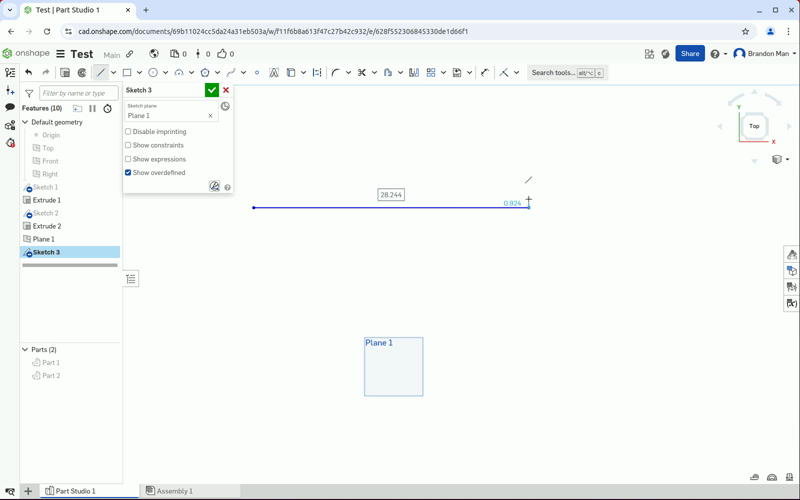
scroll(6)
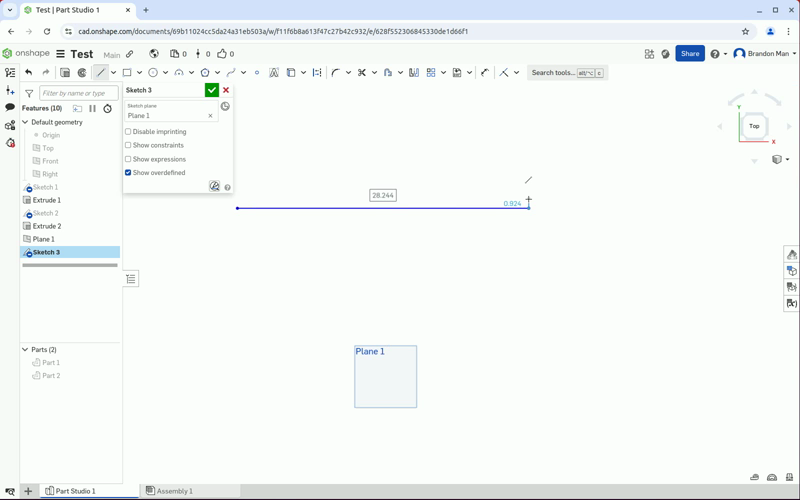
scroll(6)
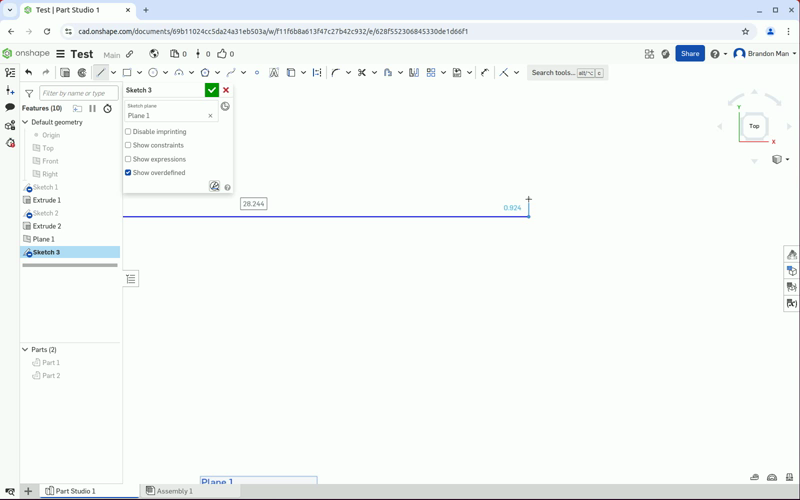
scroll(6)
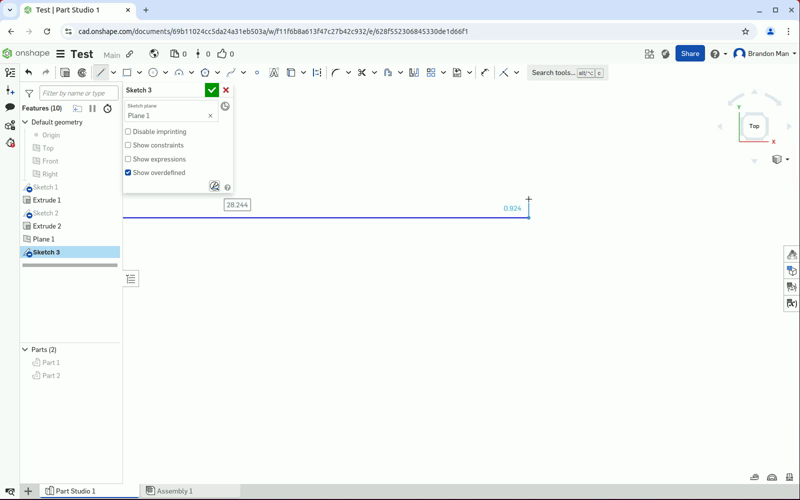
scroll(6)
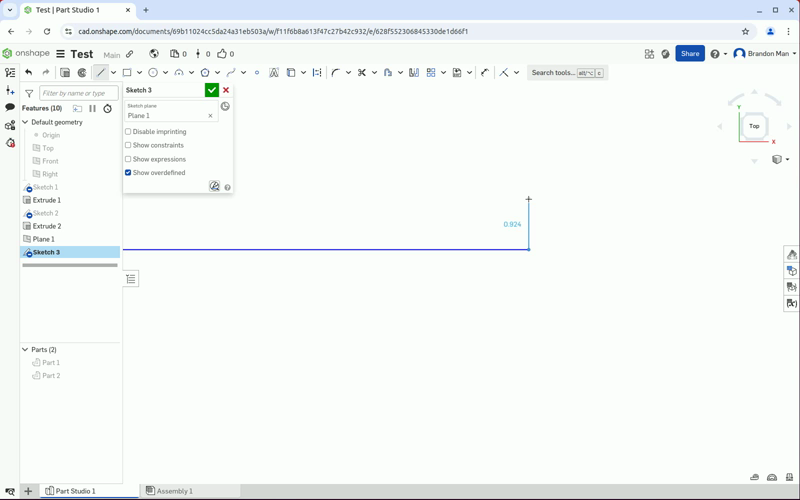
click(528, 198)
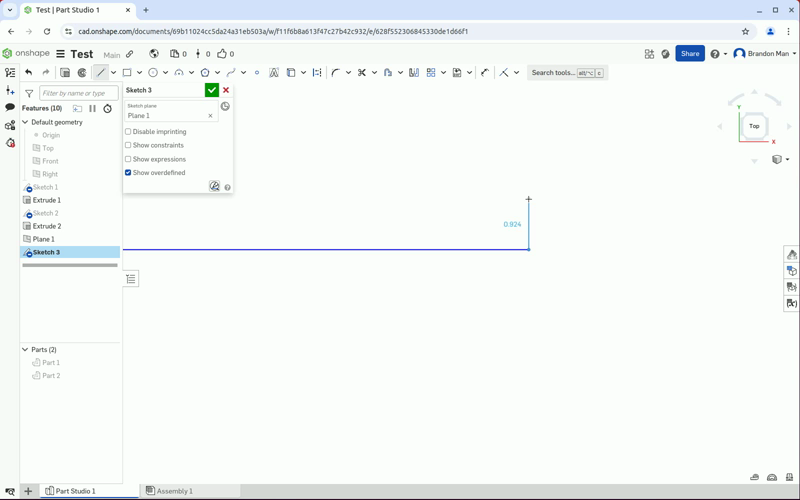
scroll(-6)
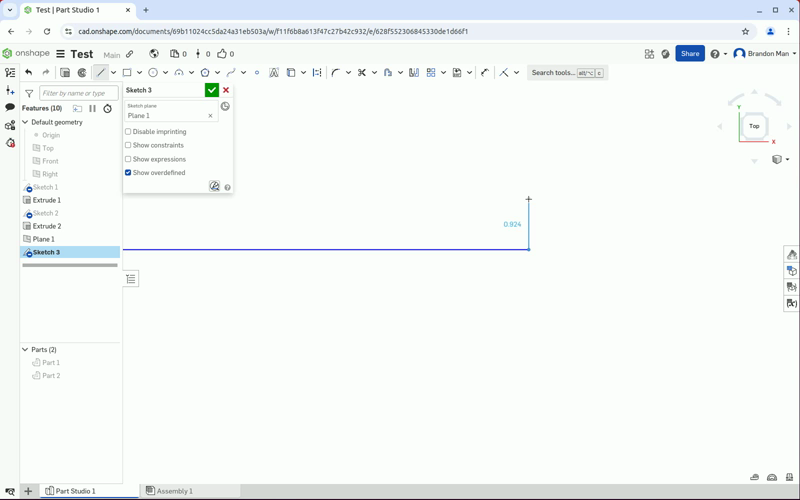
scroll(-6)
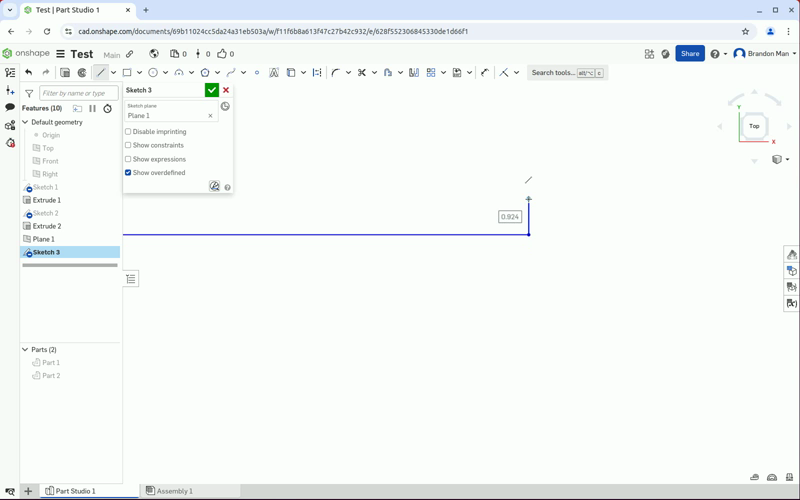
scroll(-6)
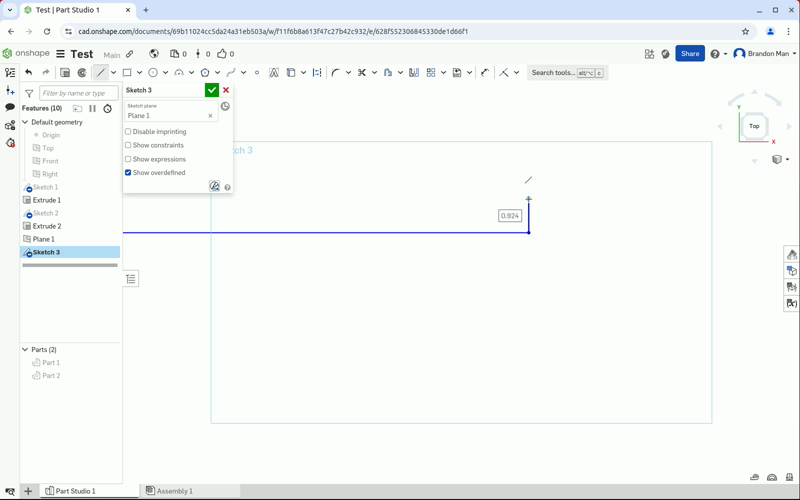
scroll(-6)
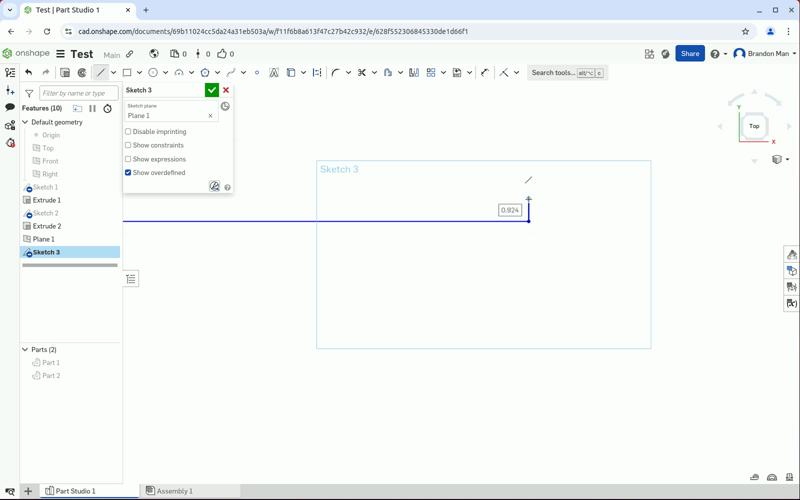
scroll(-6)
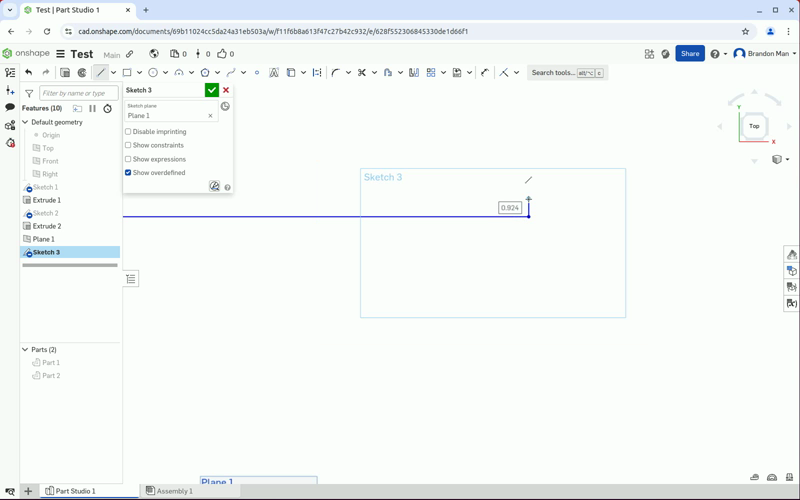
scroll(-6)
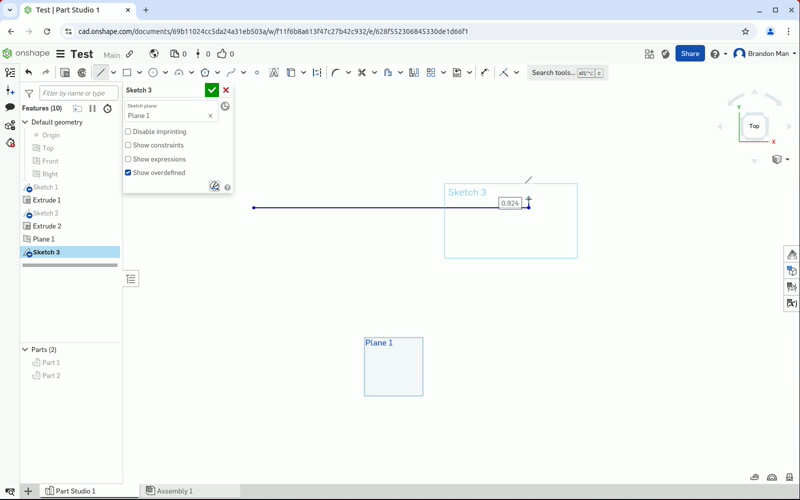
scroll(-6)
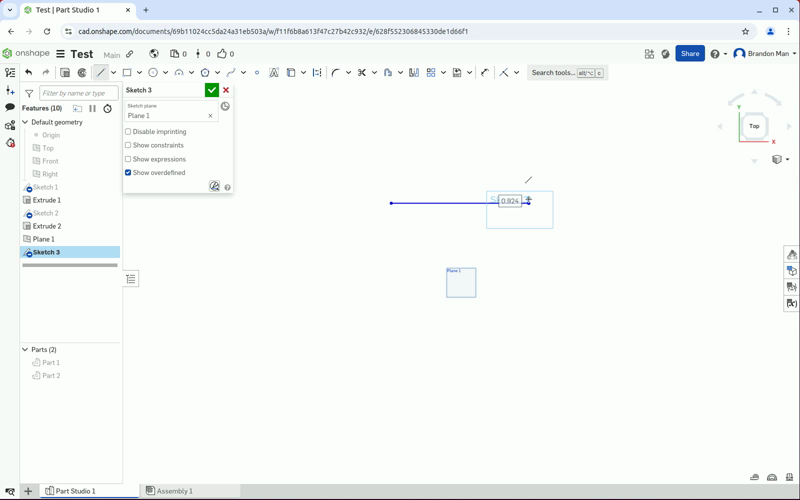
key_up(shift)
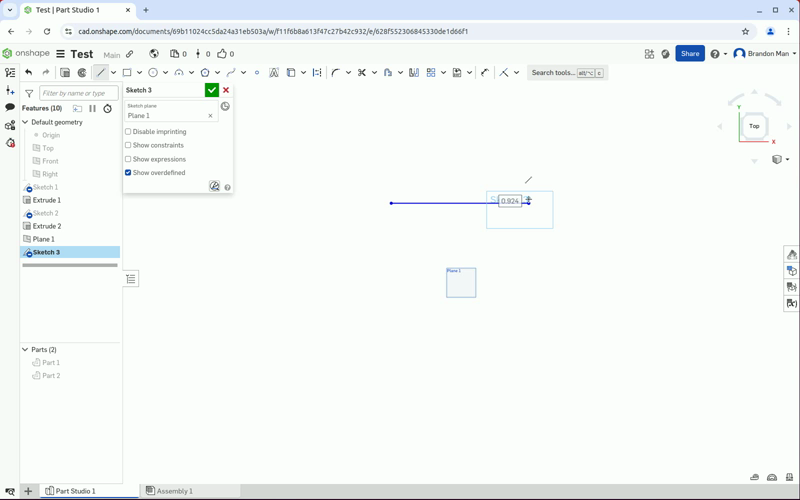
key_down(shift)
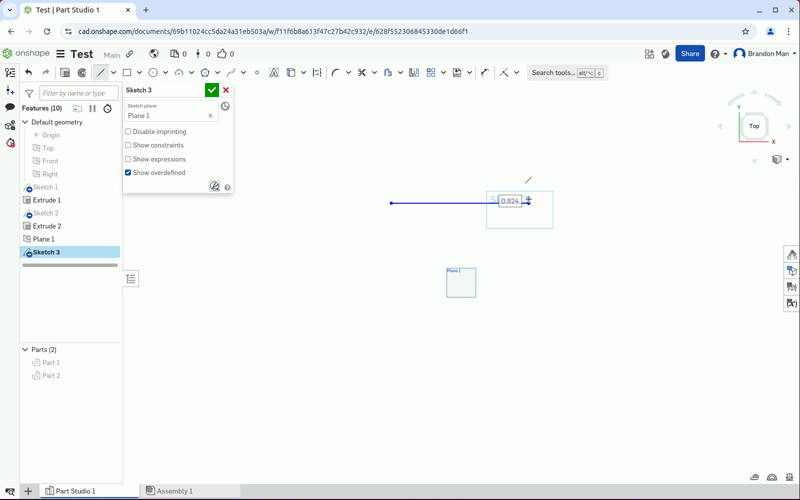
mouse_move(391, 198)
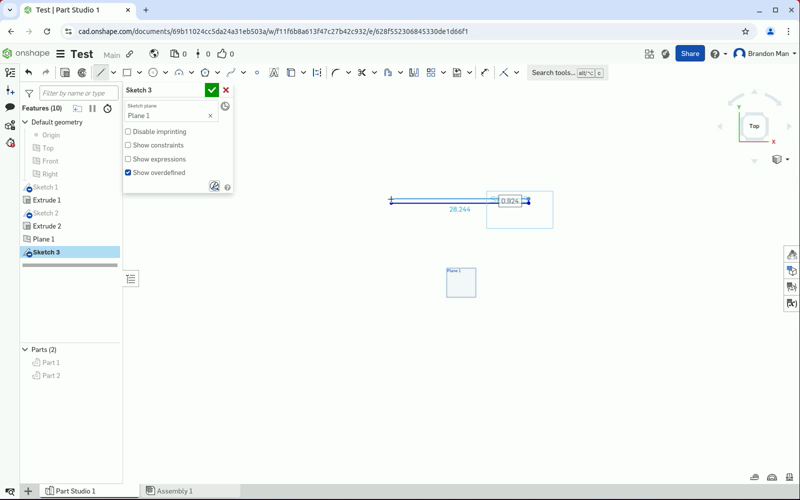
scroll(6)
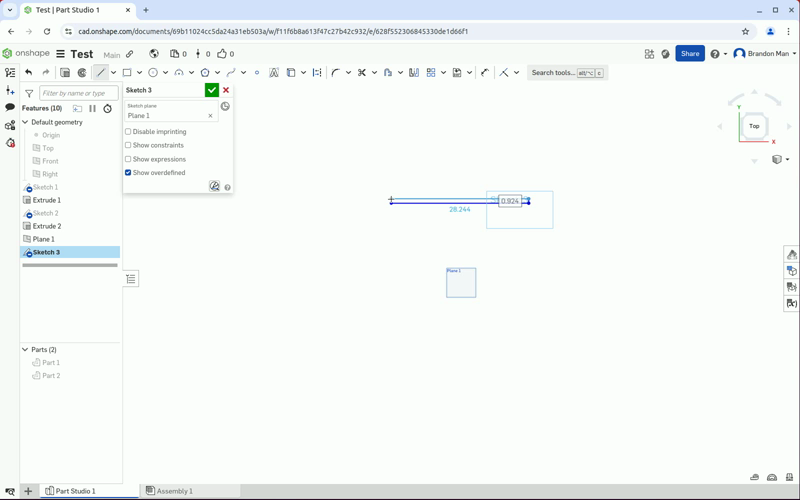
scroll(6)
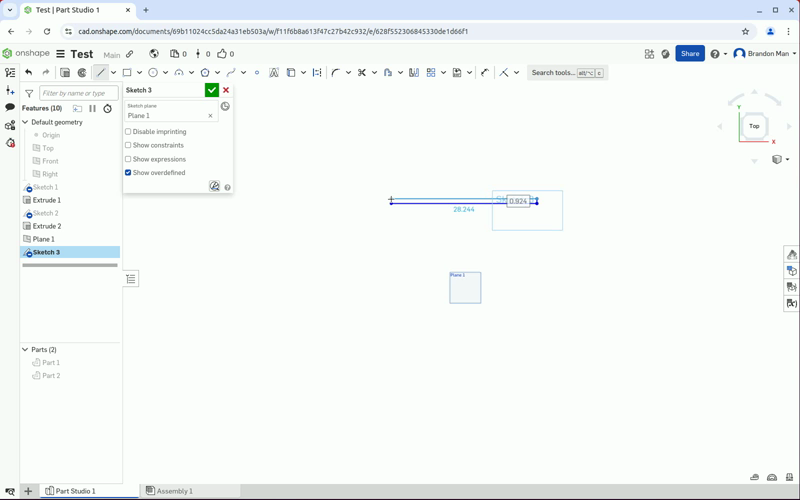
scroll(6)
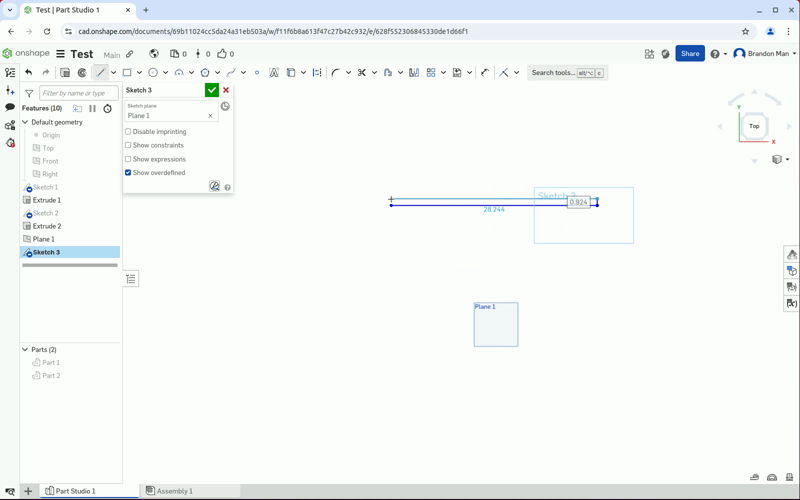
scroll(6)
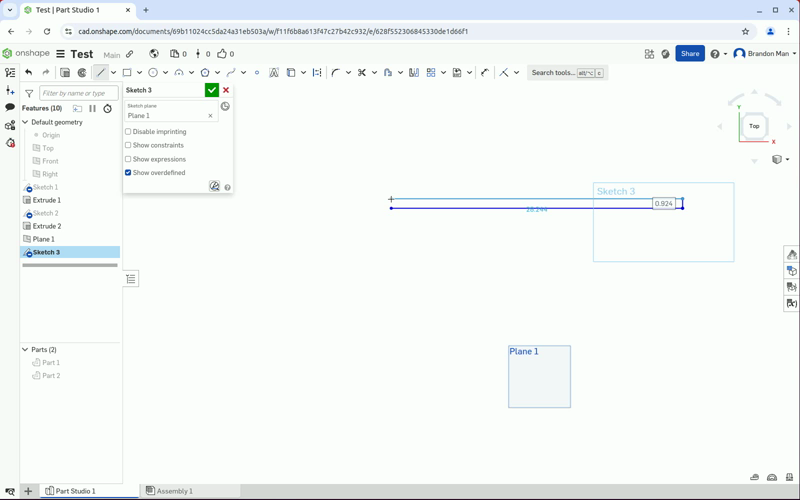
scroll(6)
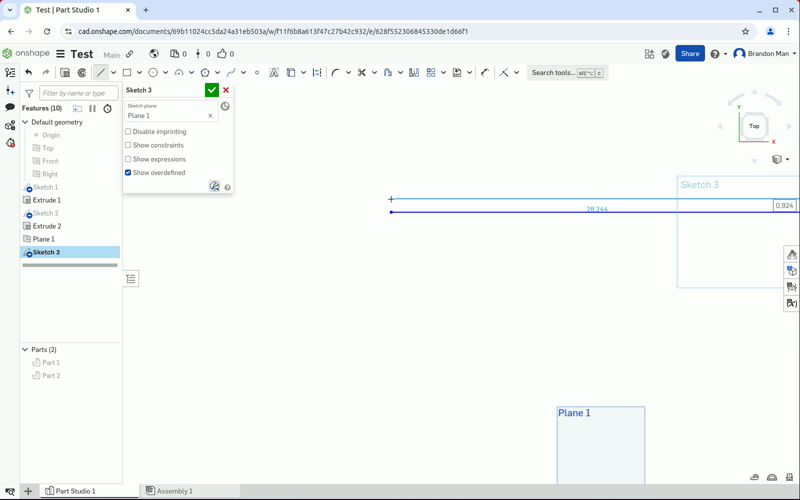
scroll(6)
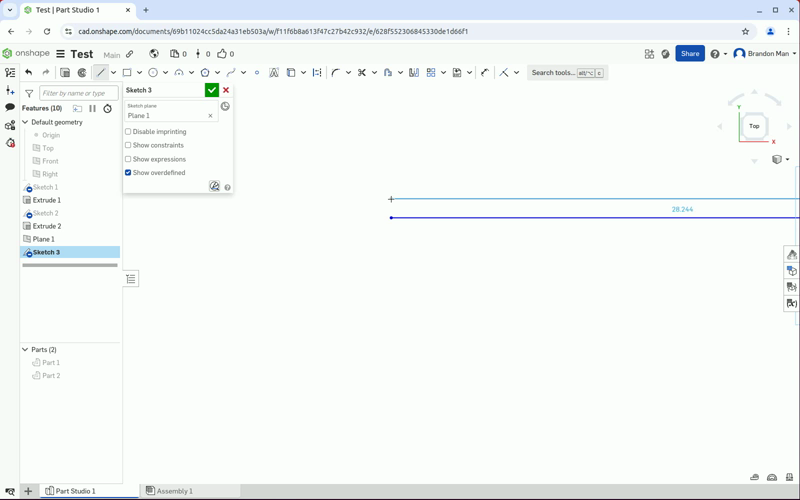
scroll(6)
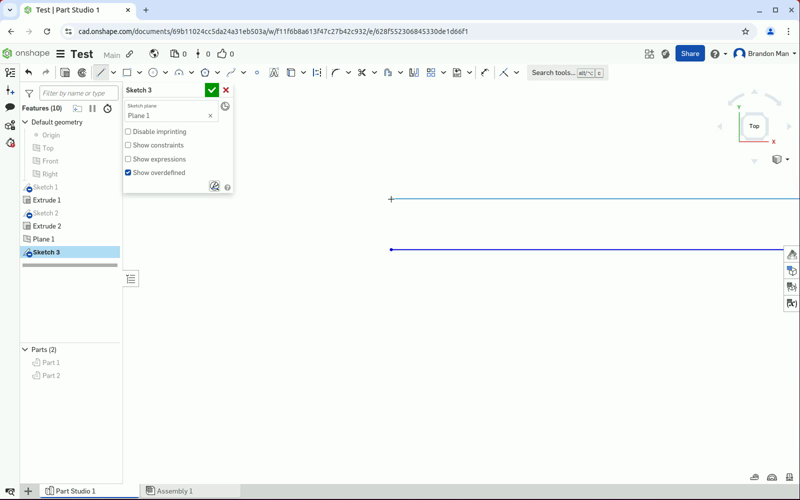
click(391, 198)
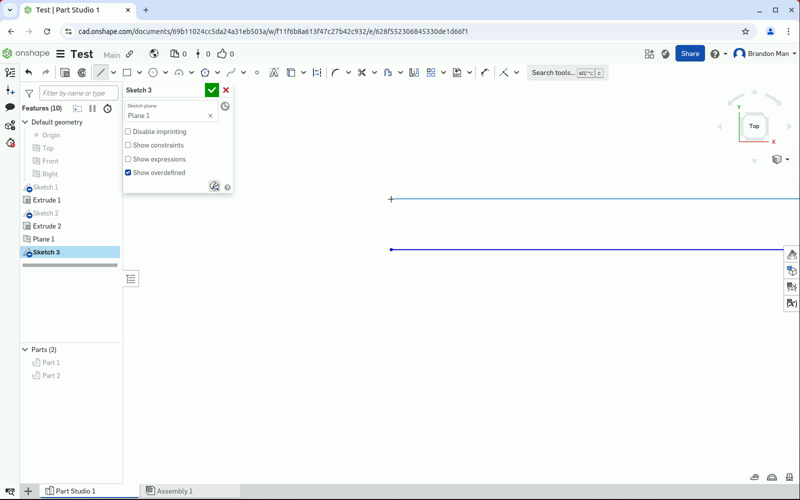
scroll(-6)
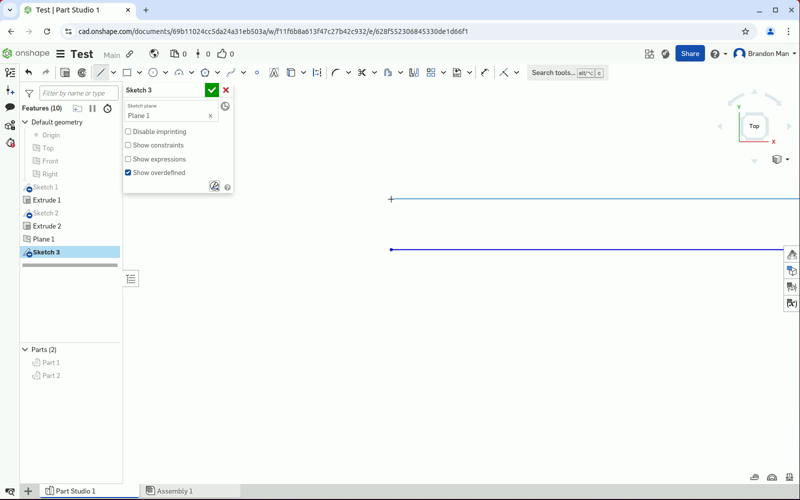
scroll(-6)
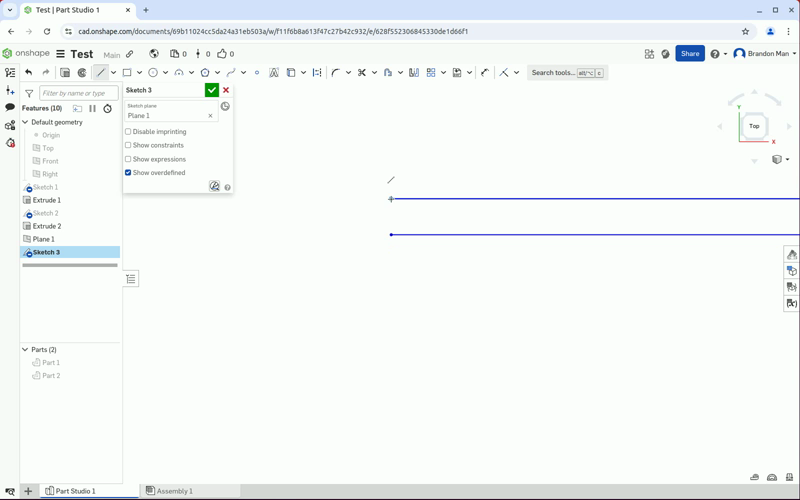
scroll(-6)
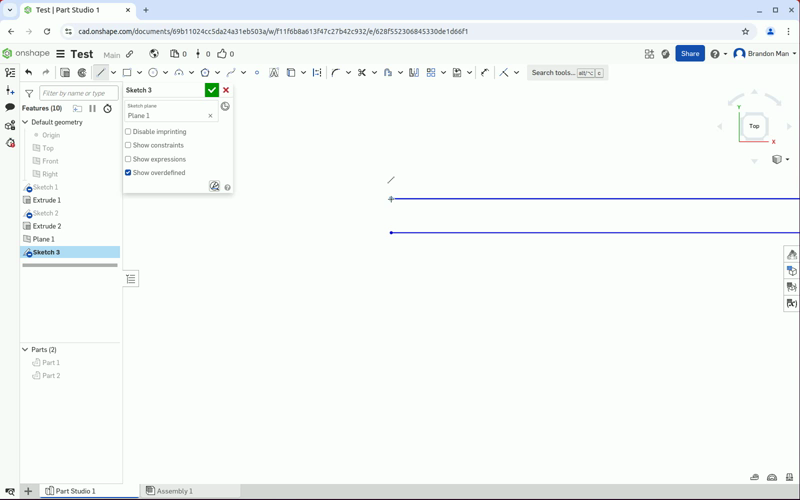
scroll(-6)
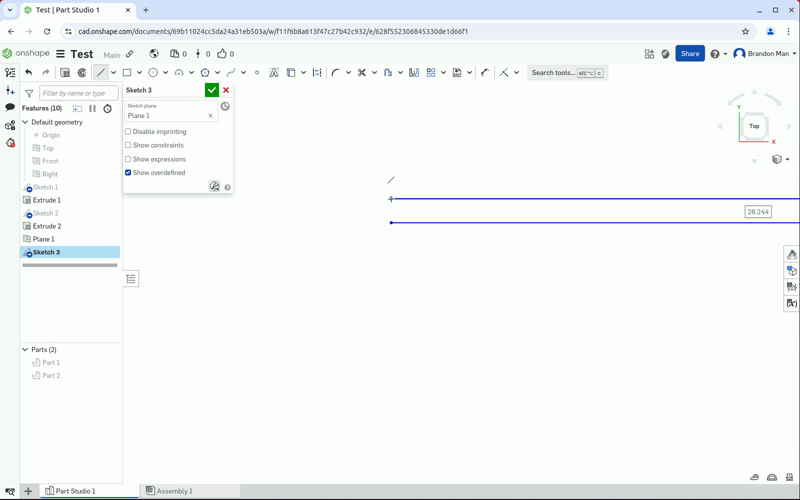
scroll(-6)
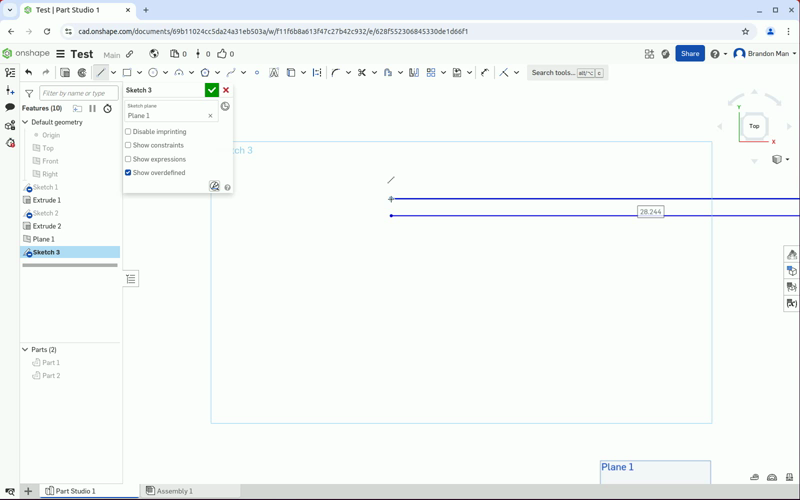
scroll(-6)
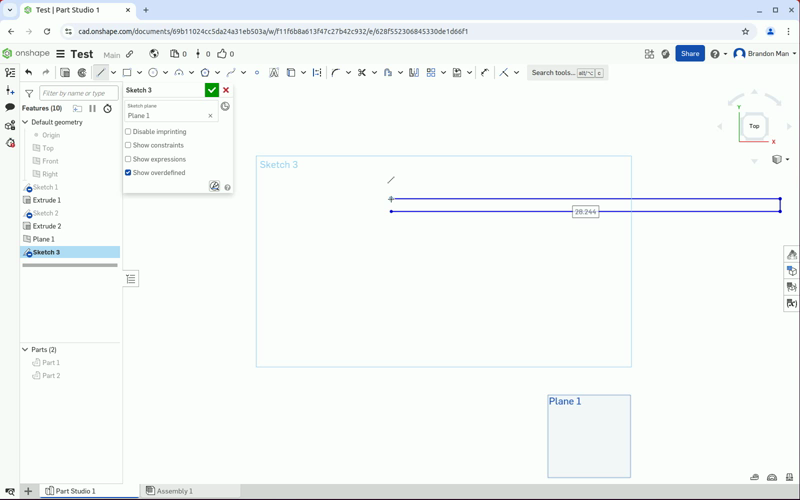
scroll(-6)
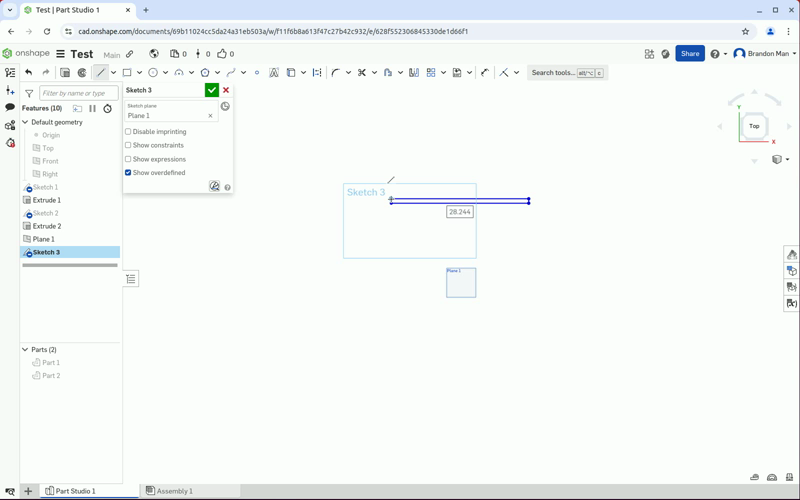
key_up(shift)
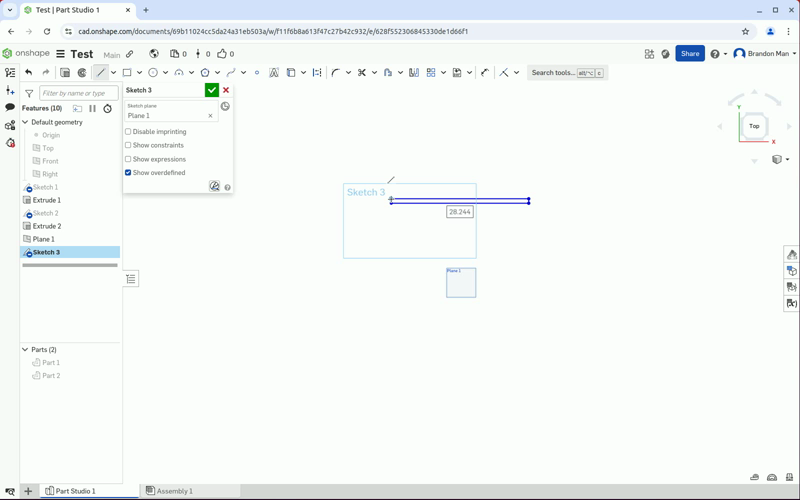
mouse_move(421, 198)
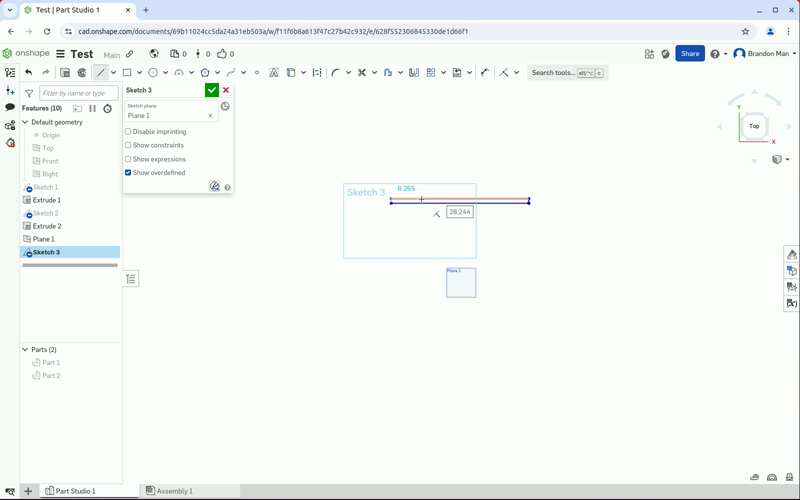
key_down(shift)
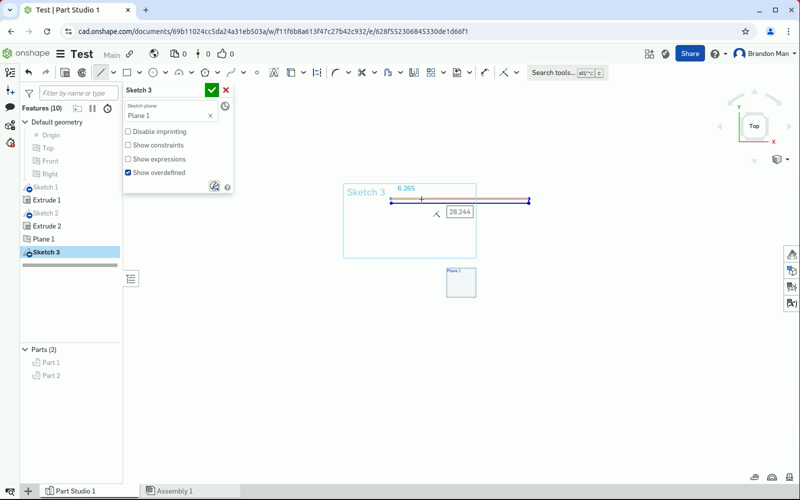
mouse_move(391, 203)
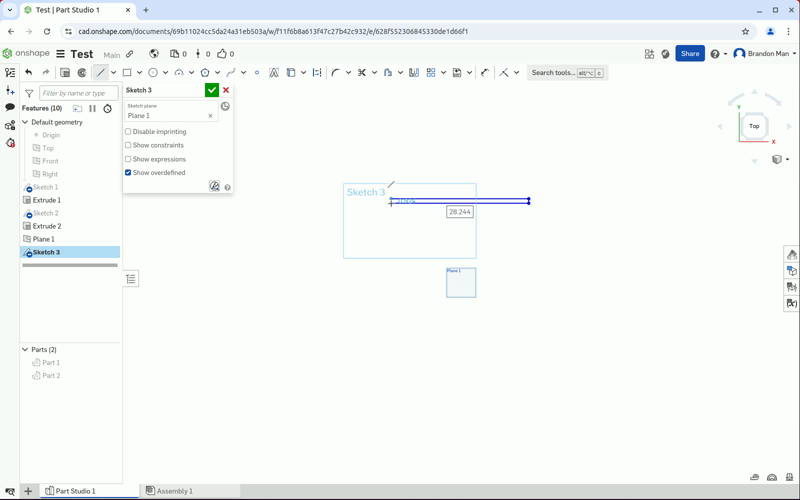
scroll(6)
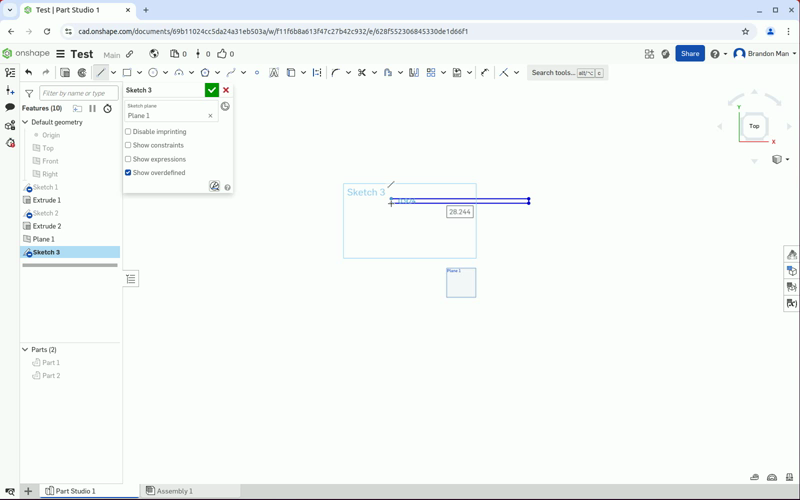
scroll(6)
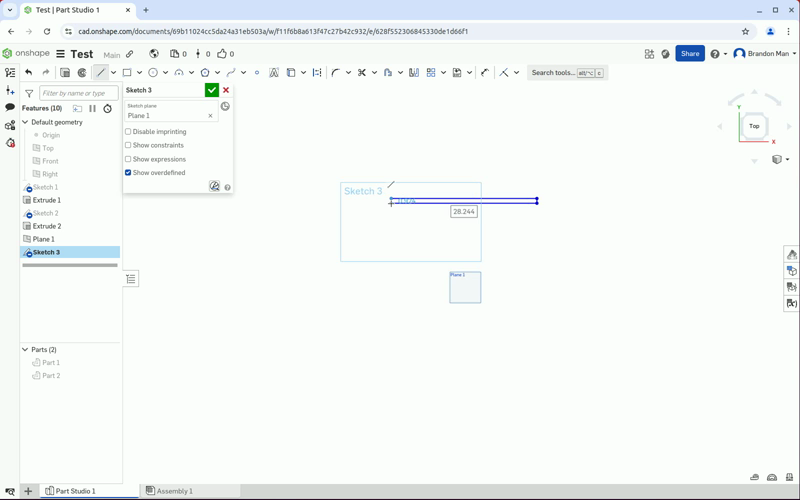
scroll(6)
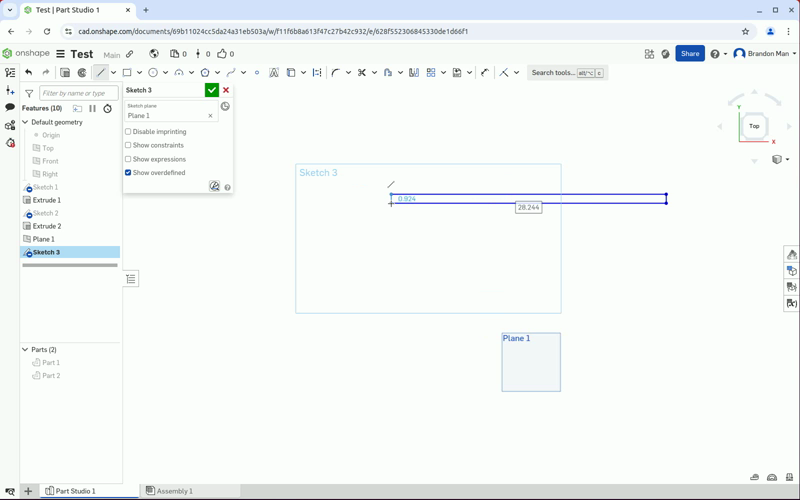
scroll(6)
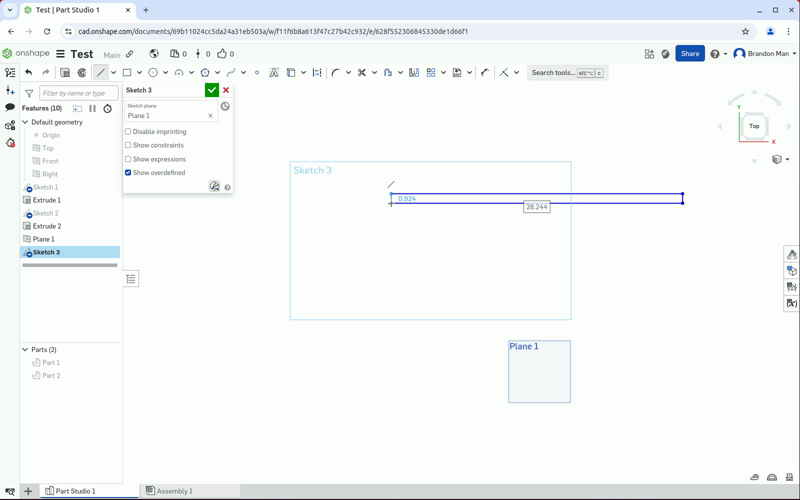
scroll(6)
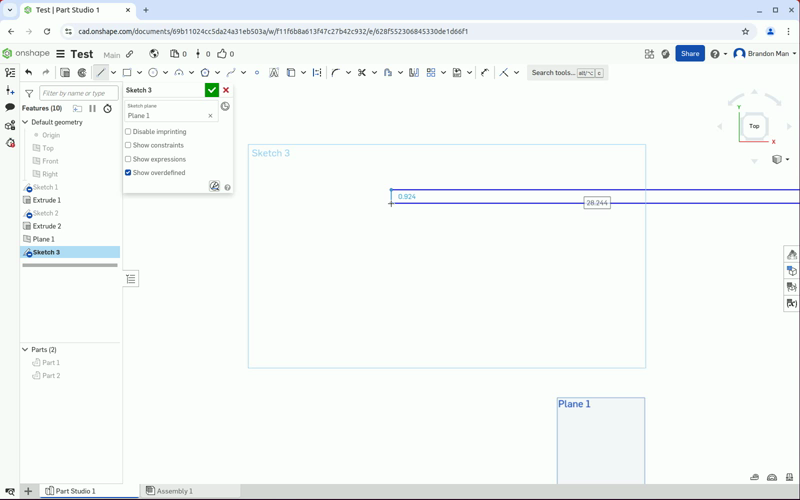
scroll(6)
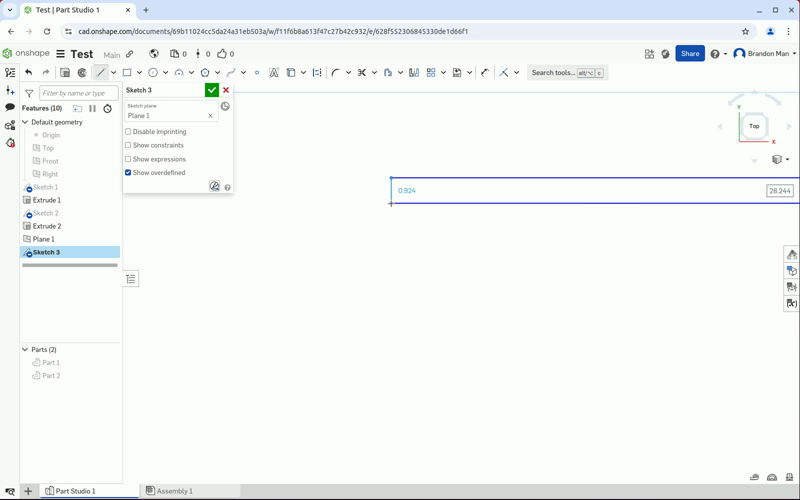
scroll(6)
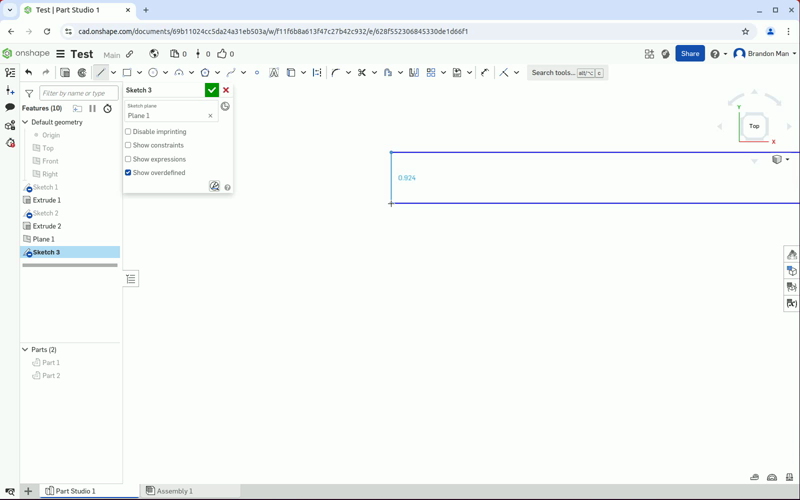
key_up(shift)
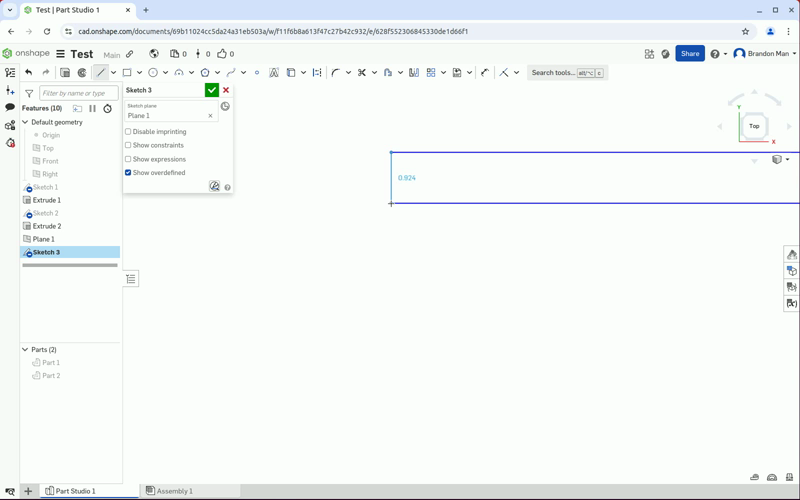
click(391, 203)
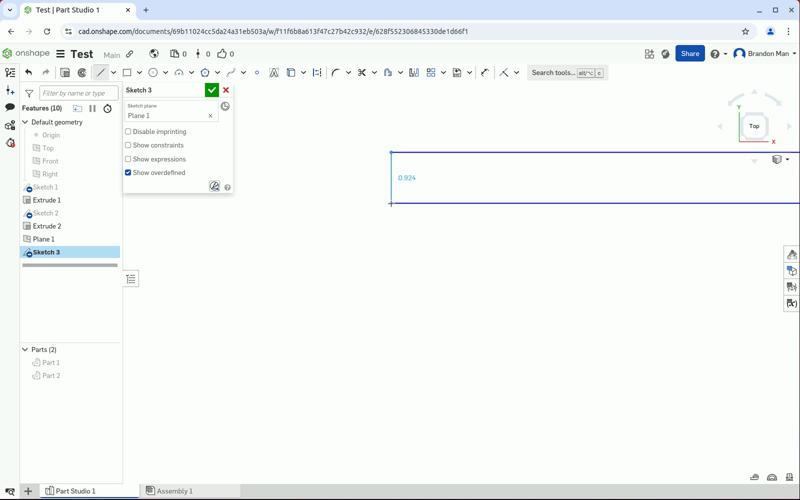
scroll(-6)
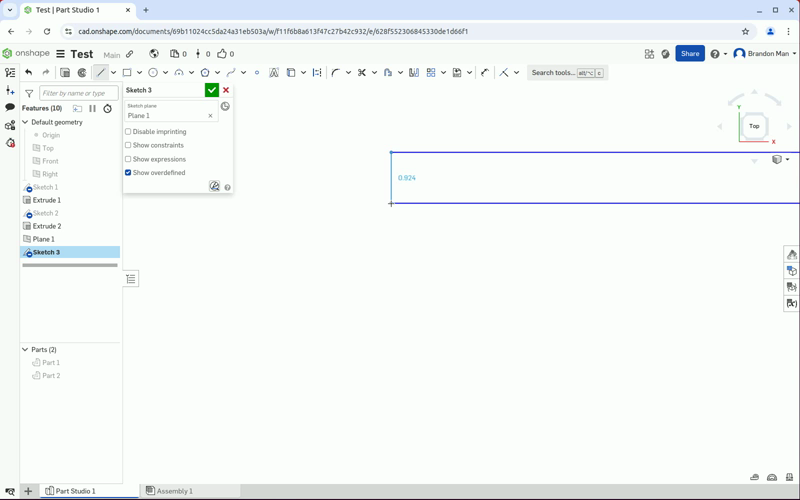
scroll(-6)
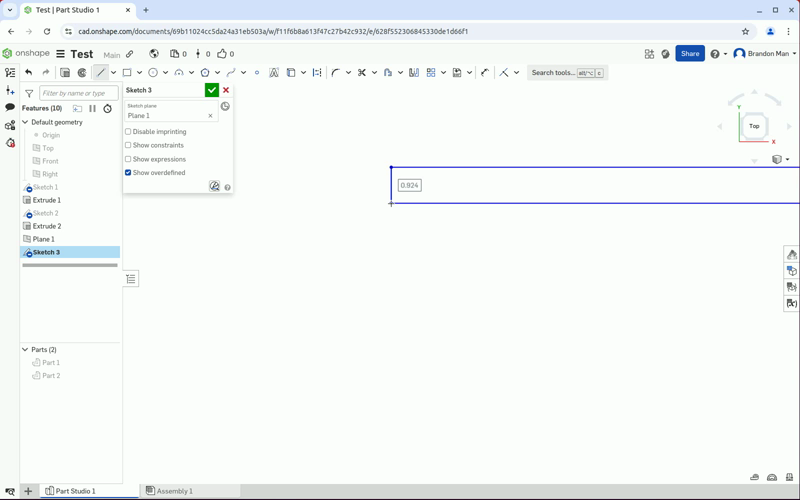
scroll(-6)
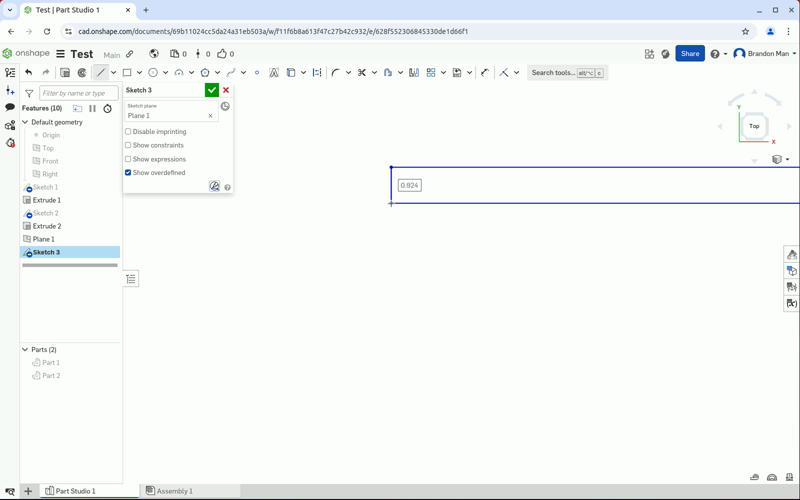
scroll(-6)
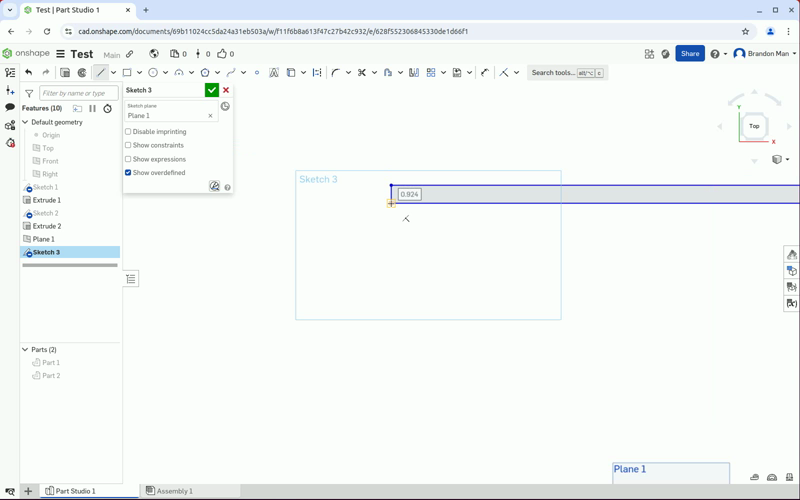
scroll(-6)
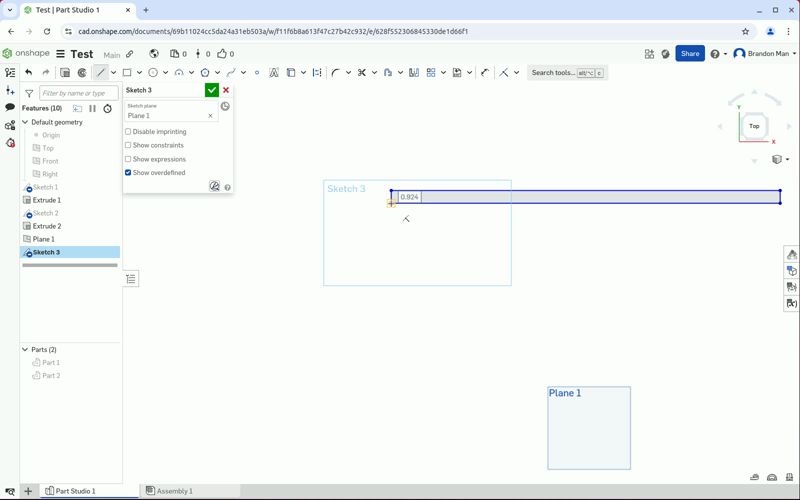
scroll(-6)
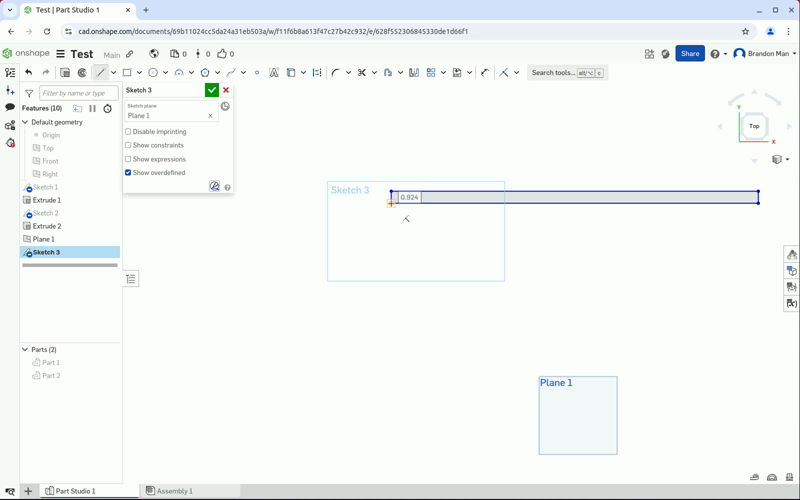
scroll(-6)
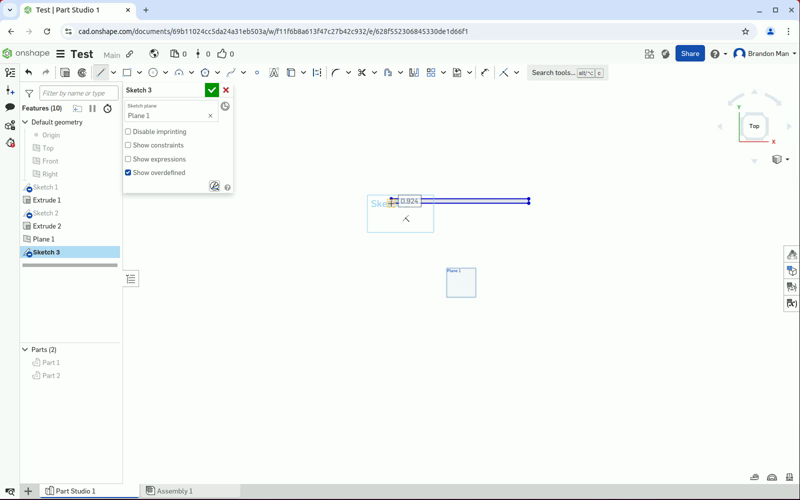
key(esc)
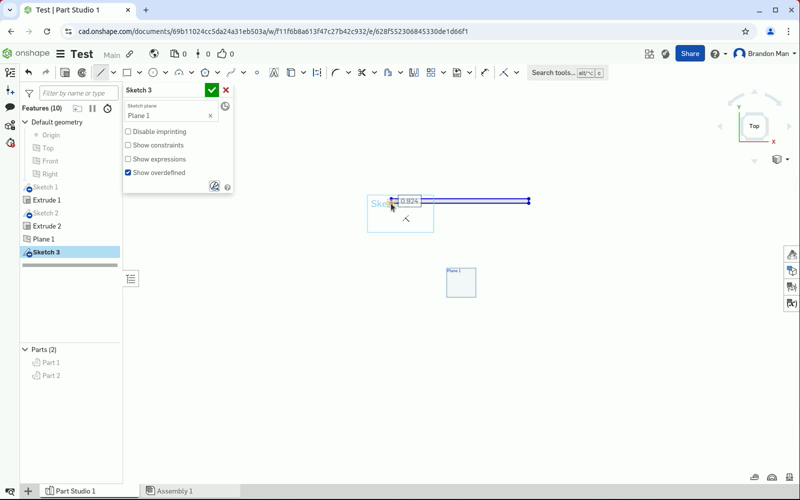
mouse_move(423, 201)
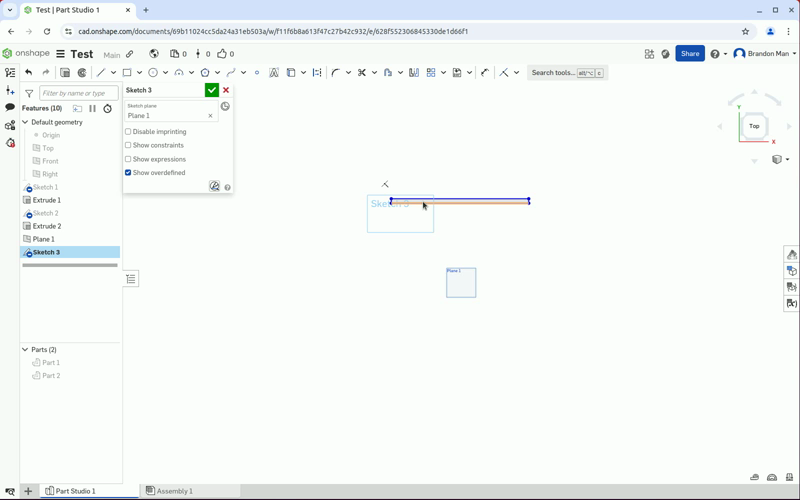
scroll(6)
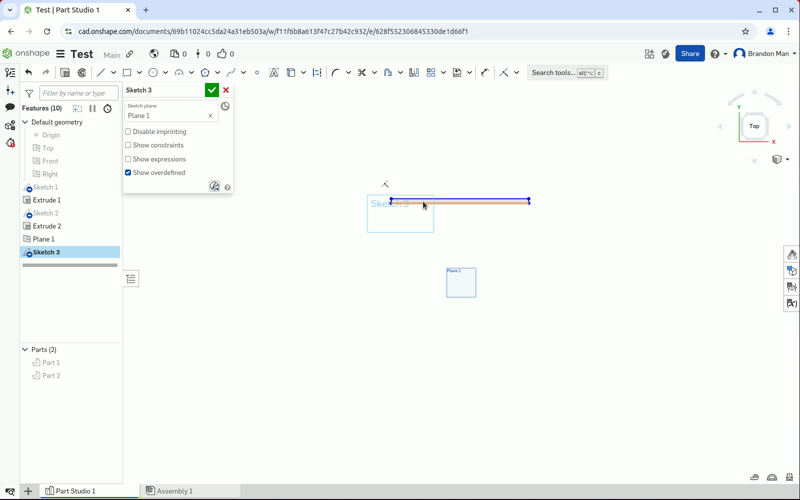
scroll(6)
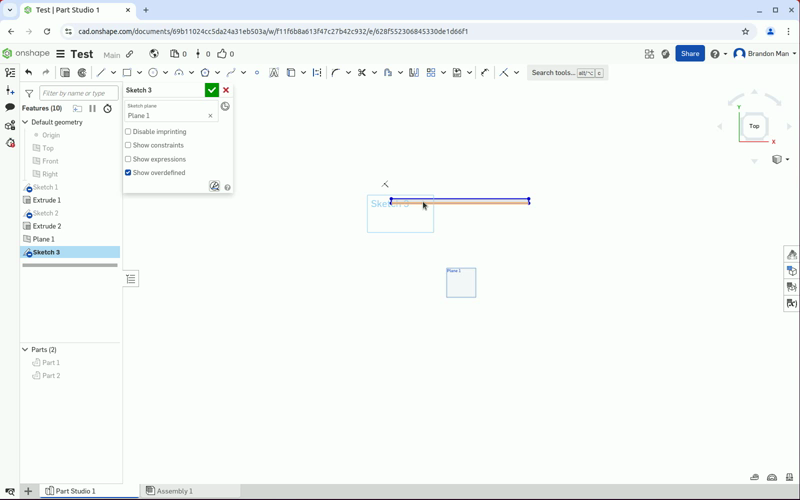
scroll(6)
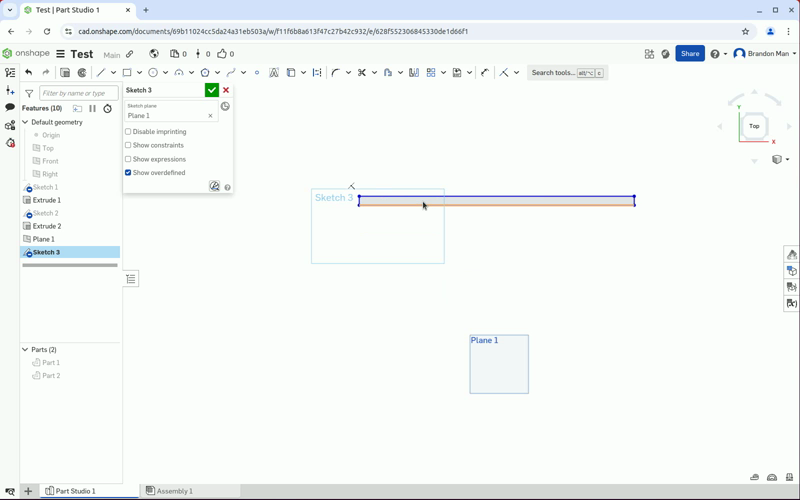
scroll(6)
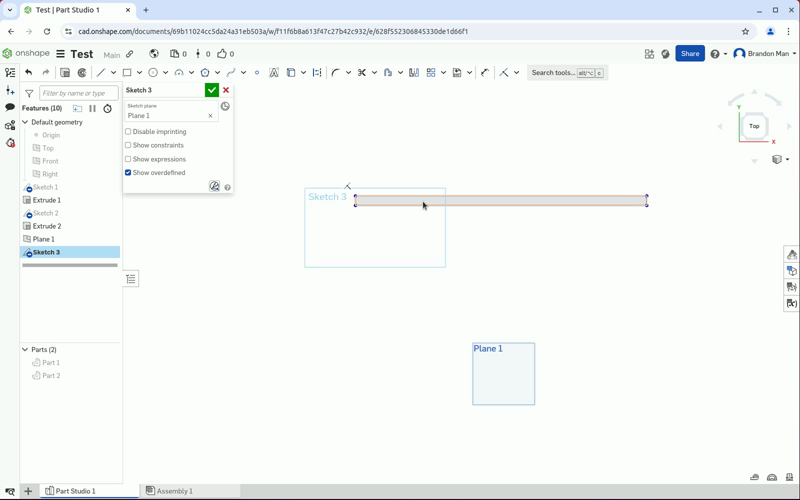
scroll(6)
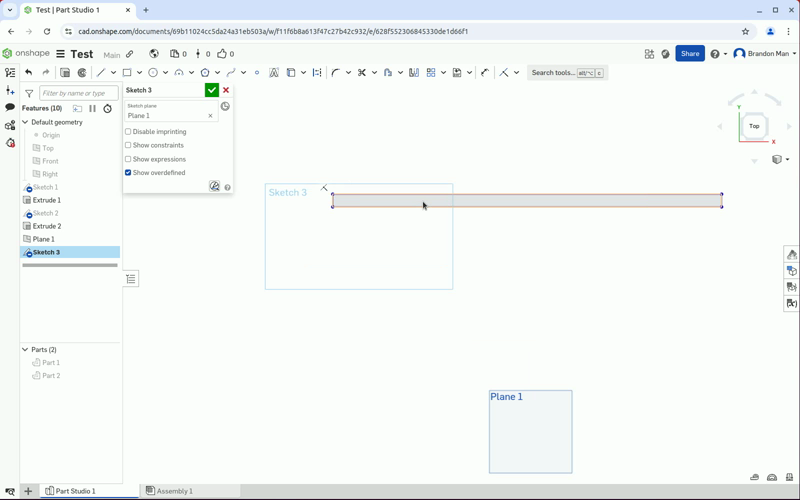
scroll(6)
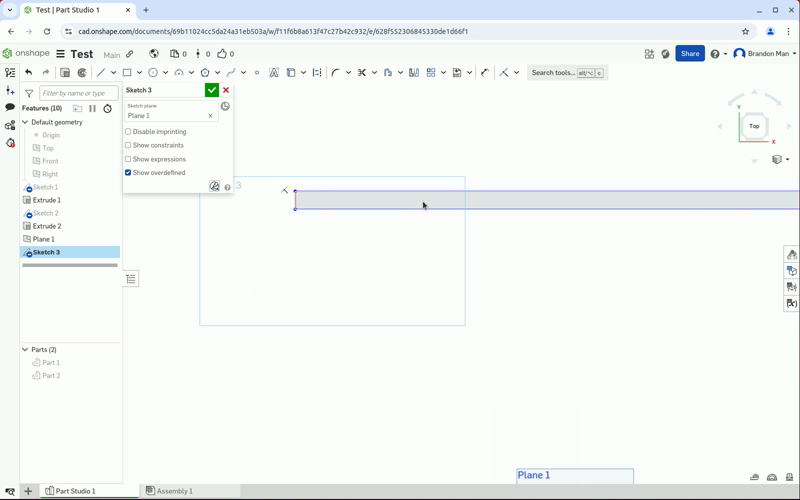
scroll(6)
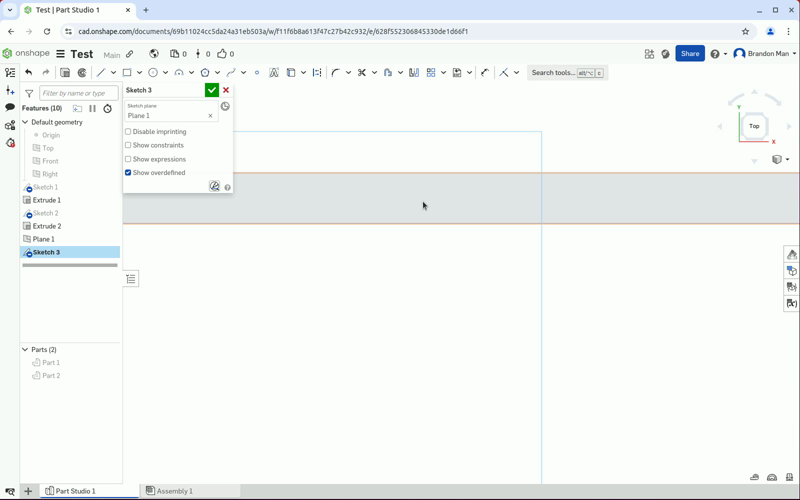
click(423, 201)
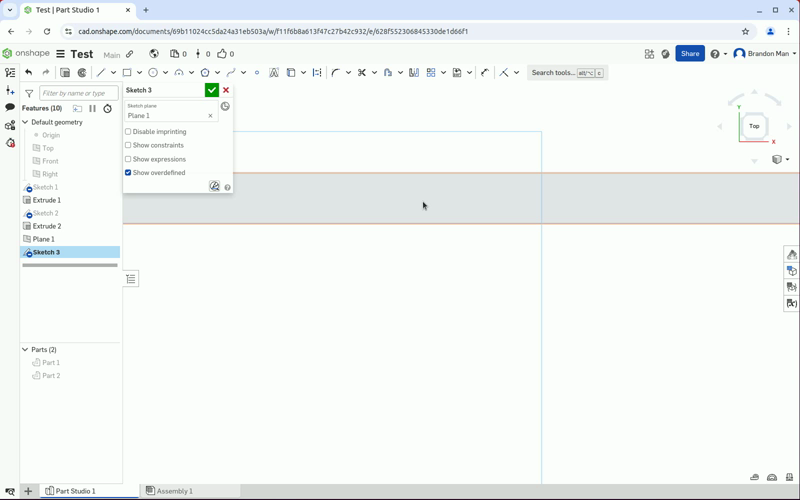
scroll(-6)
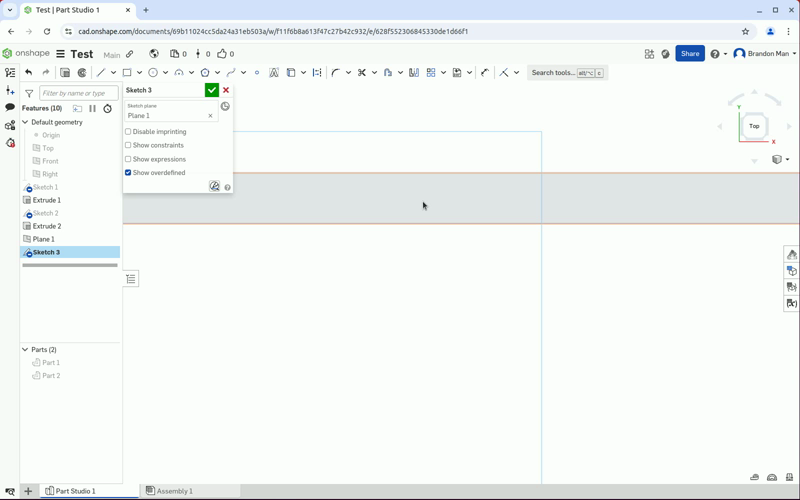
scroll(-6)
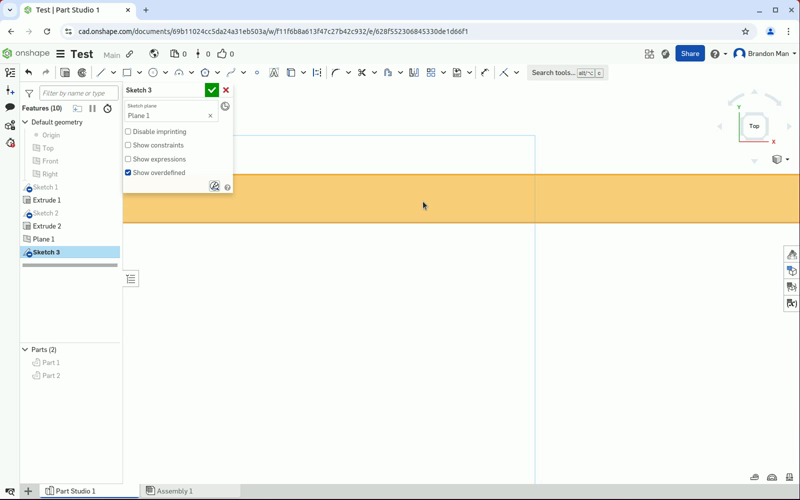
scroll(-6)
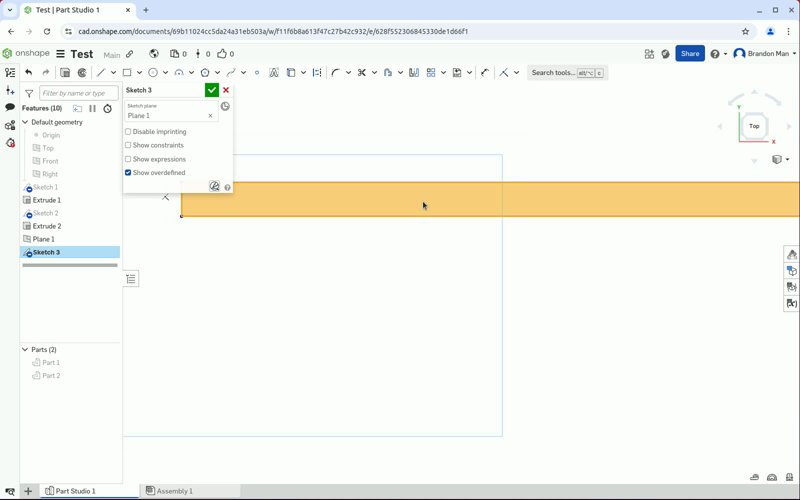
scroll(-6)
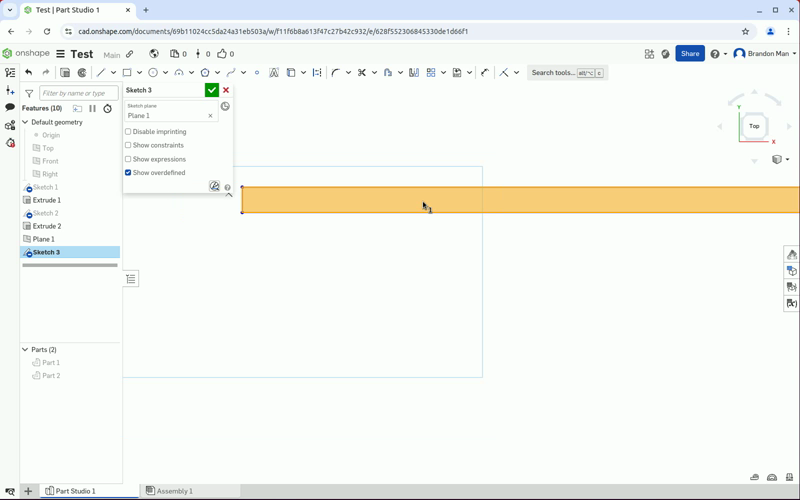
scroll(-6)
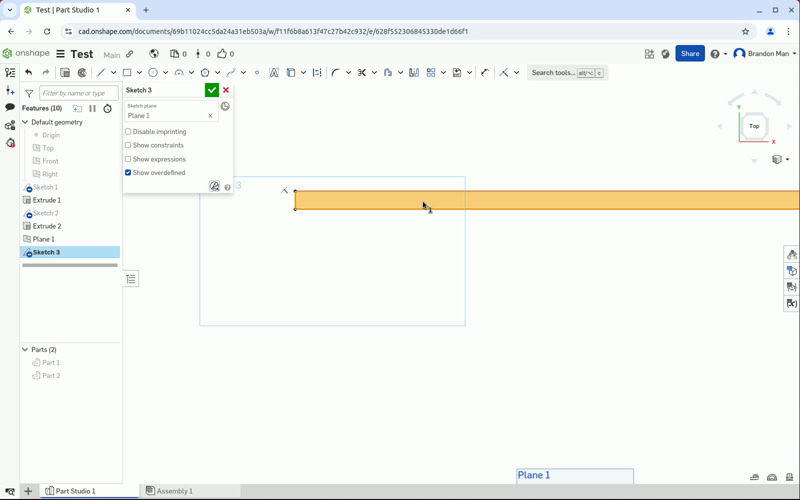
scroll(-6)
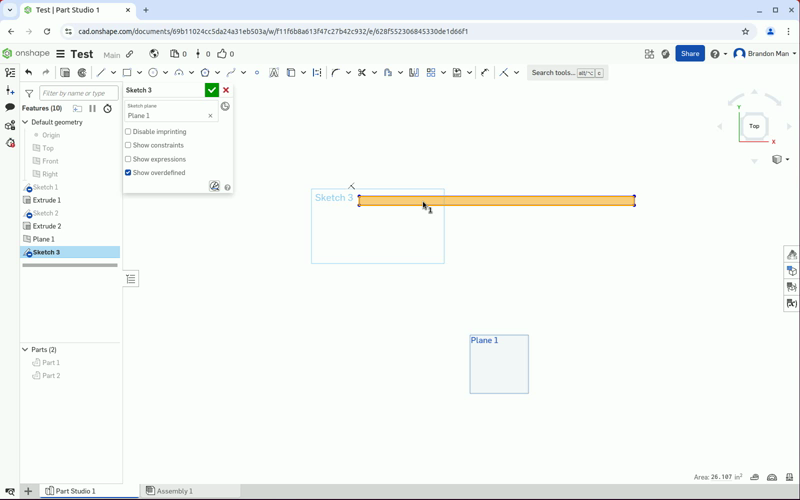
scroll(-6)
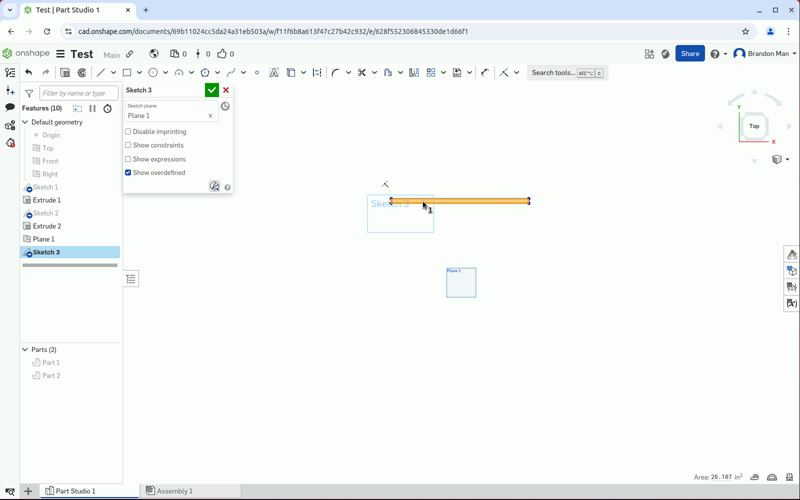
mouse_move(73, 352)
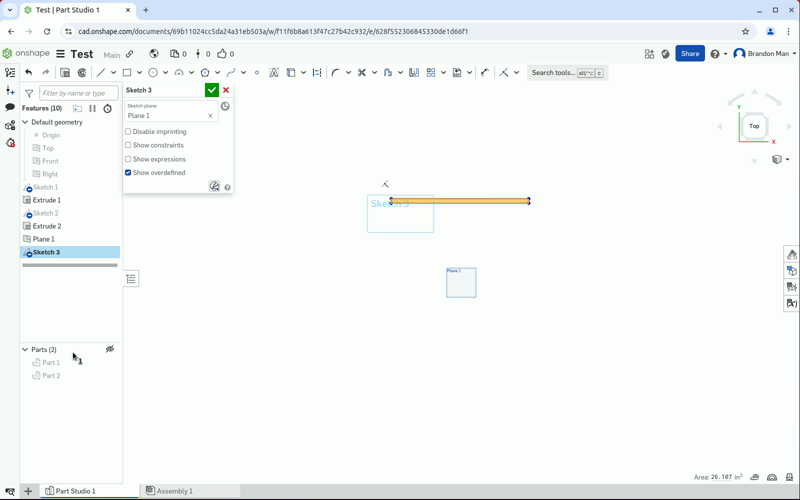
key(shift+y)
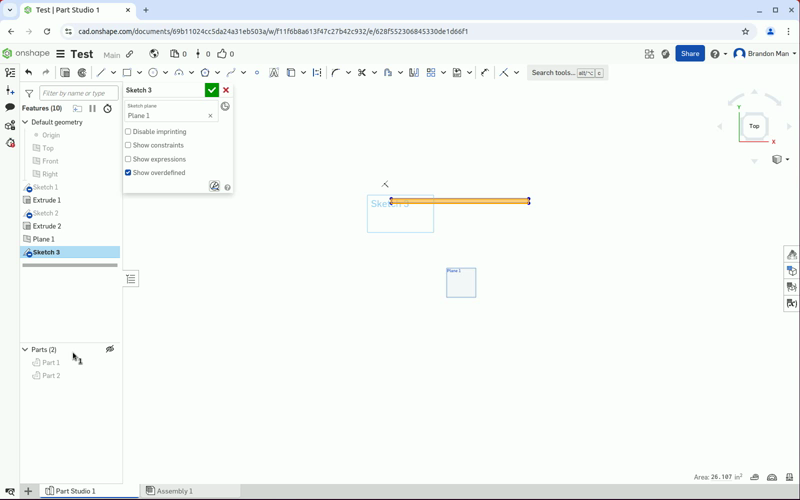
key(shift+e)
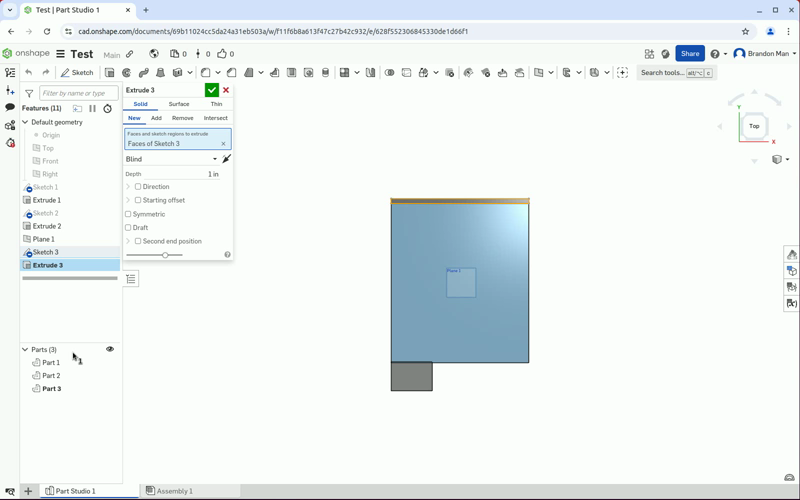
mouse_move(143, 106)
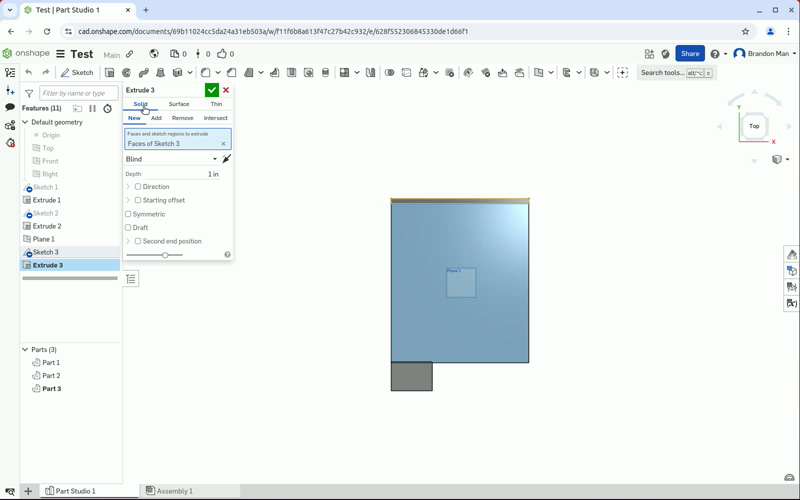
click(143, 106)
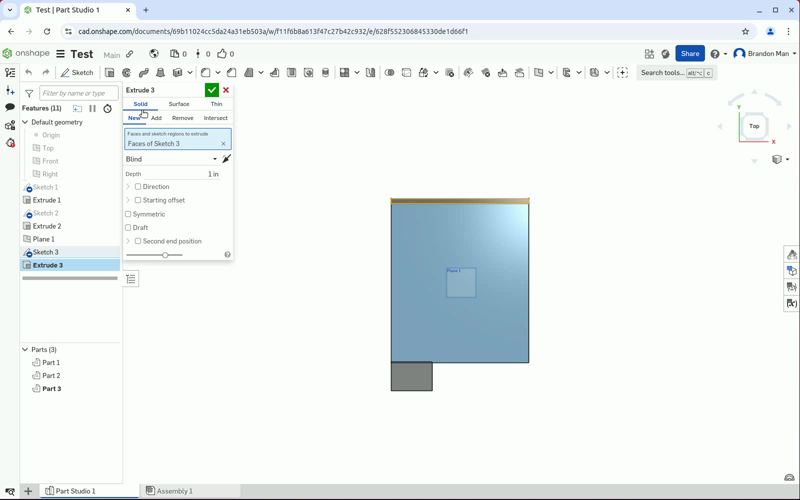
mouse_move(137, 120)
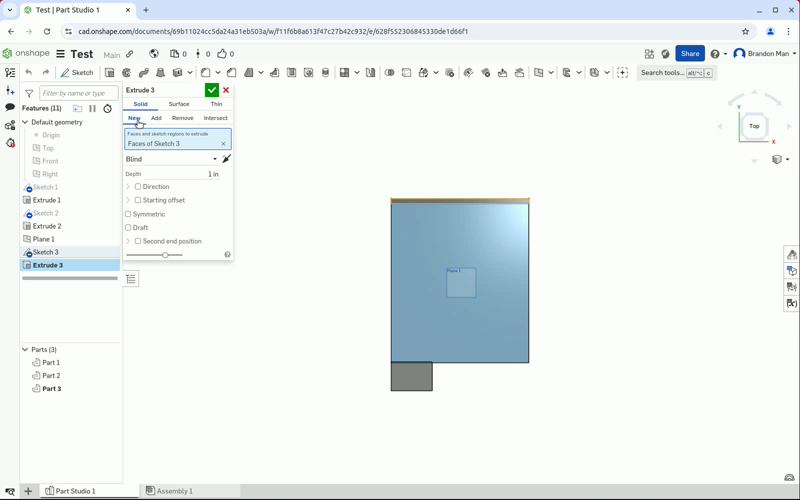
click(137, 120)
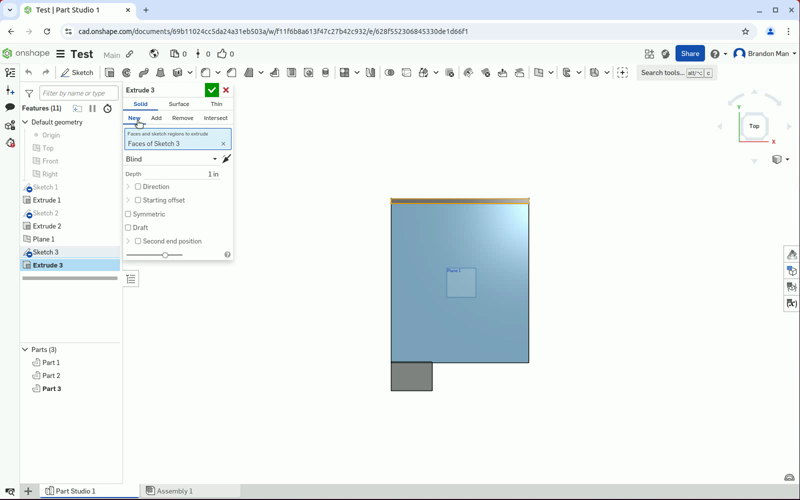
key(tab, 4)
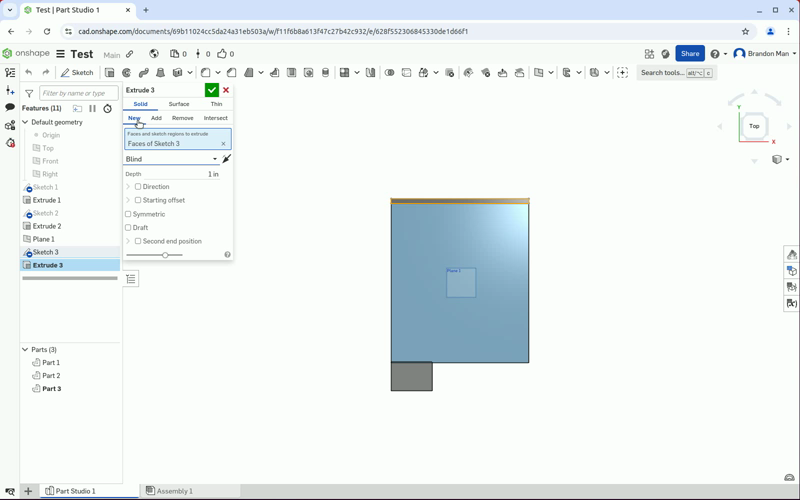
text(20.22)
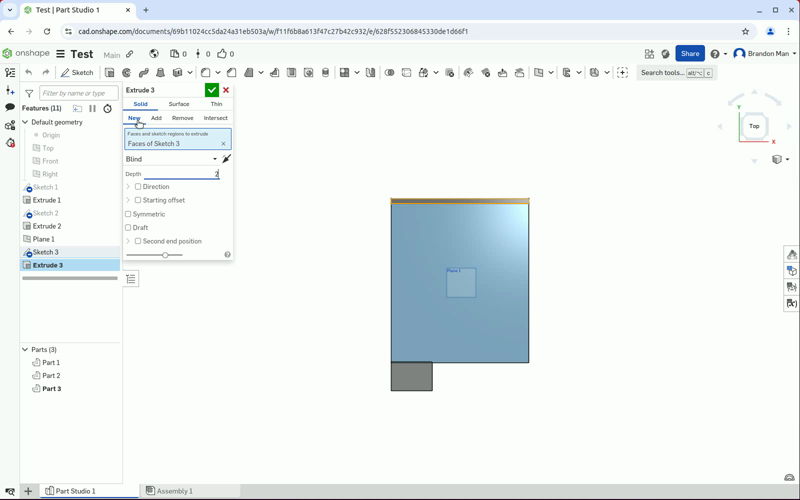
key(enter)
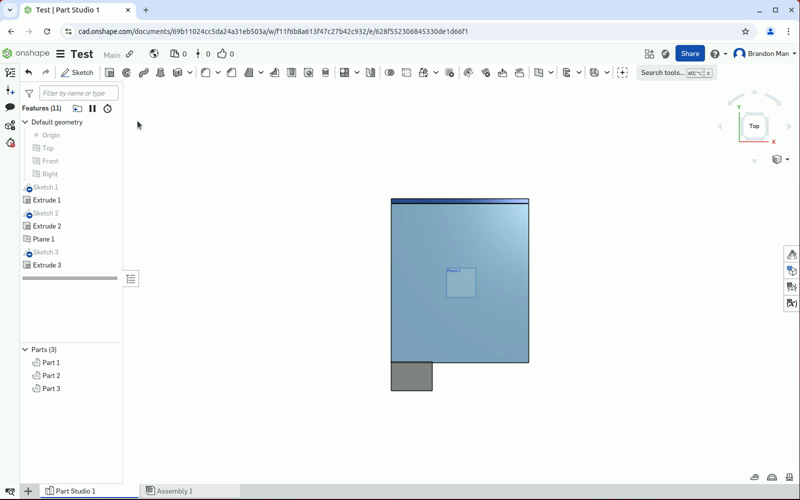
key(shift+h)
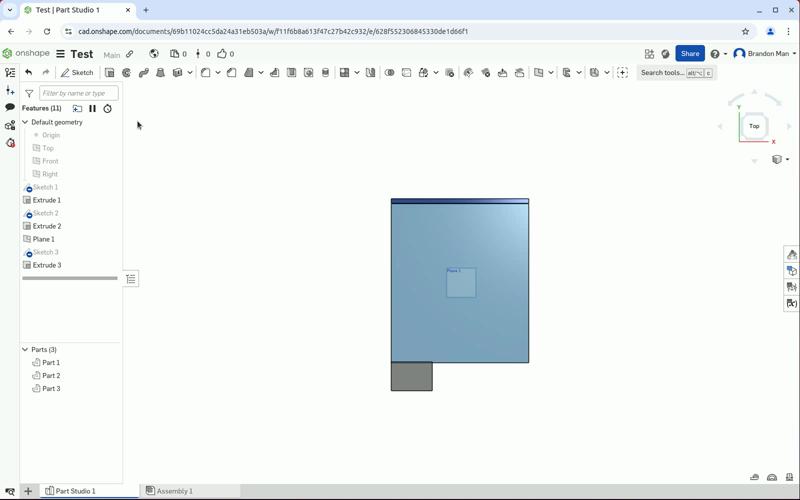
key(shift+h)
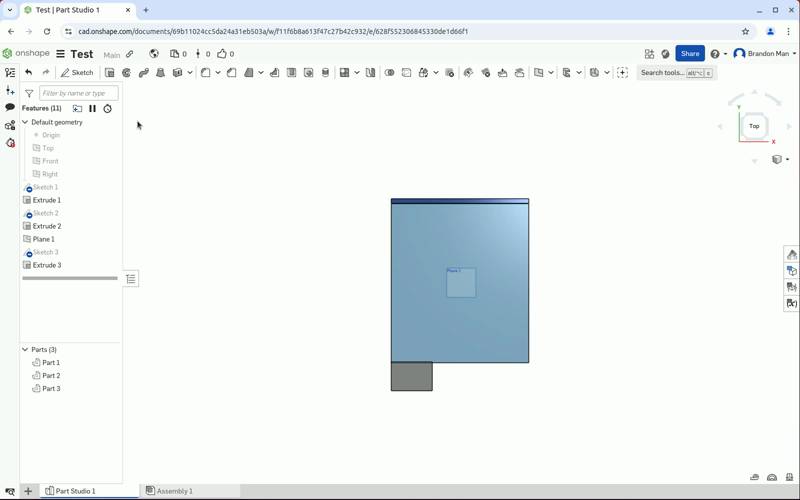
mouse_move(73, 189)
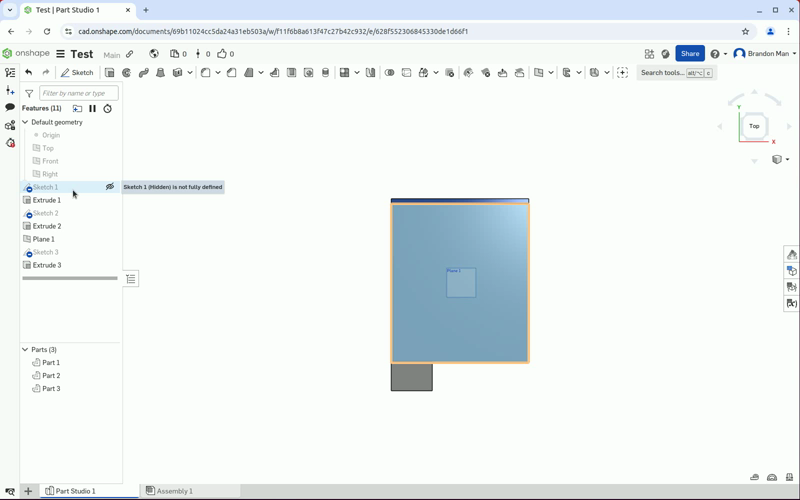
click(73, 189)
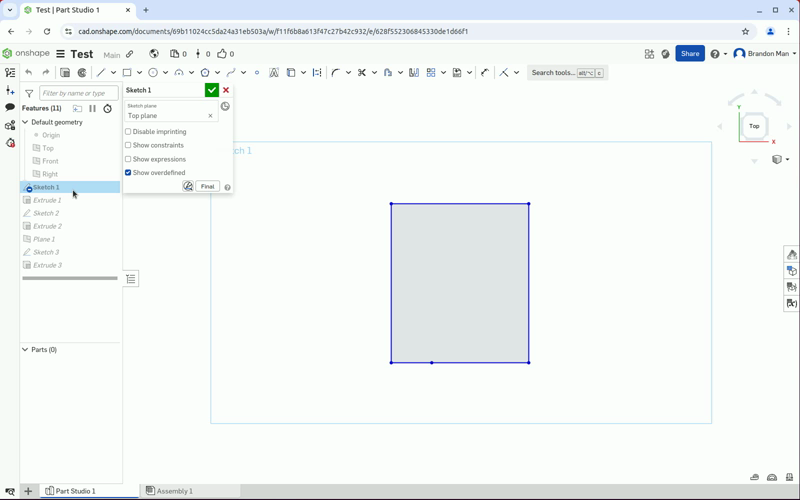
mouse_move(229, 92)
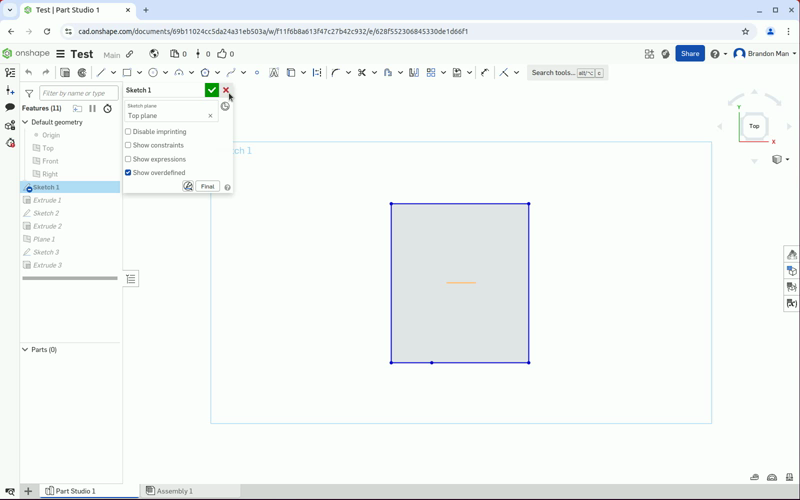
click(229, 92)
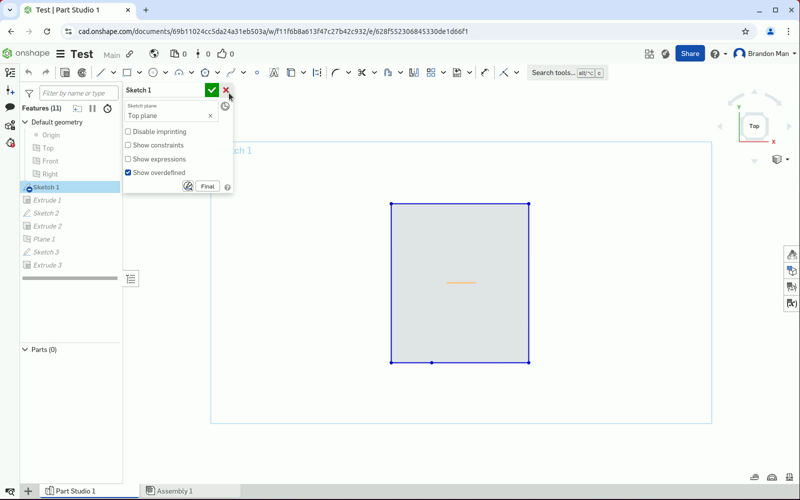
key(shift+s)
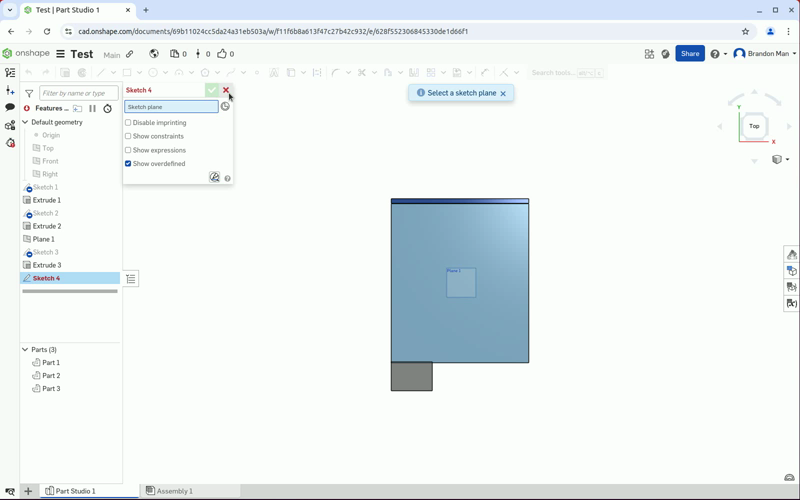
mouse_move(73, 241)
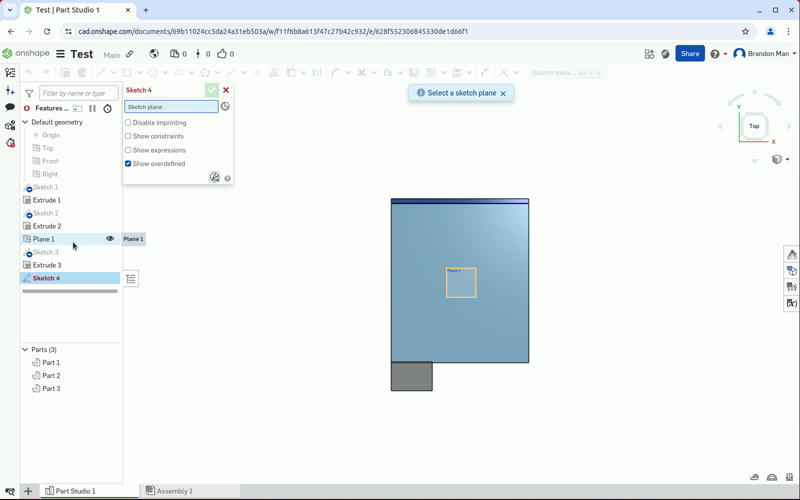
click(73, 241)
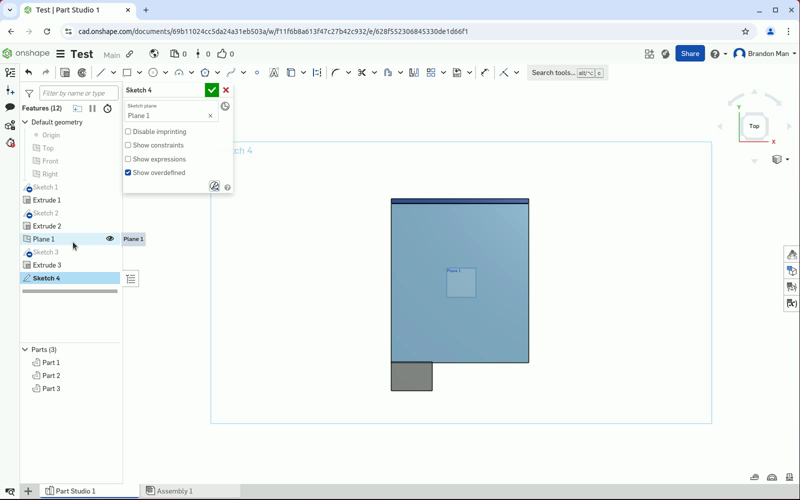
mouse_move(73, 352)
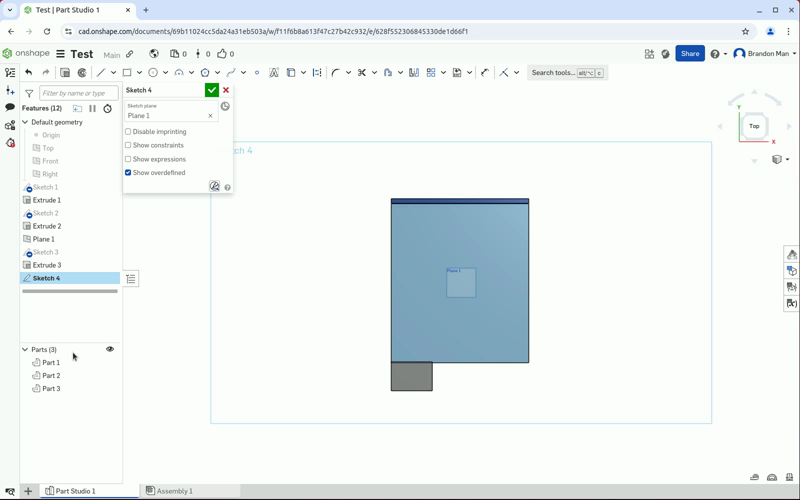
key(y)
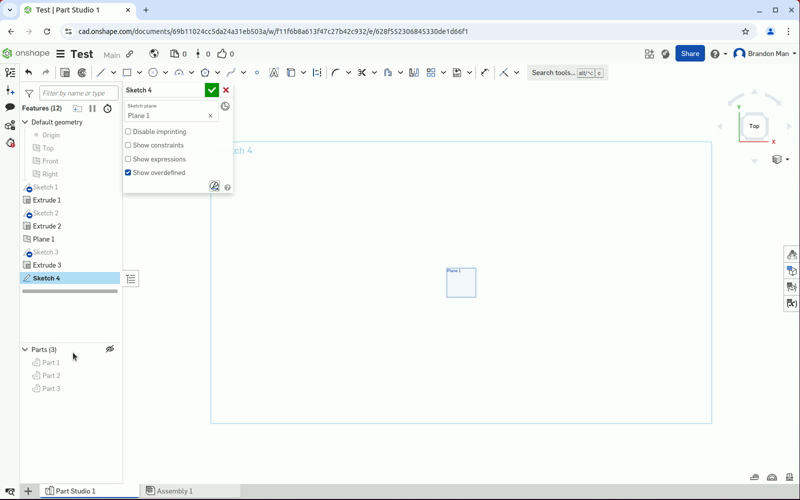
key(l)
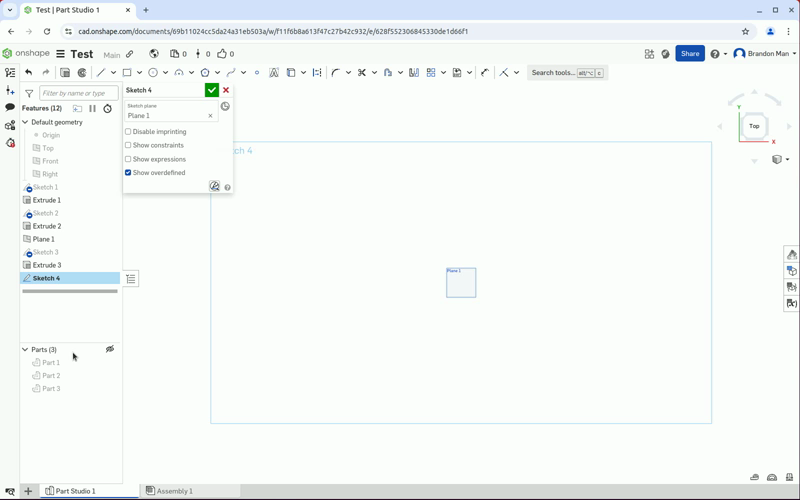
key_down(shift)
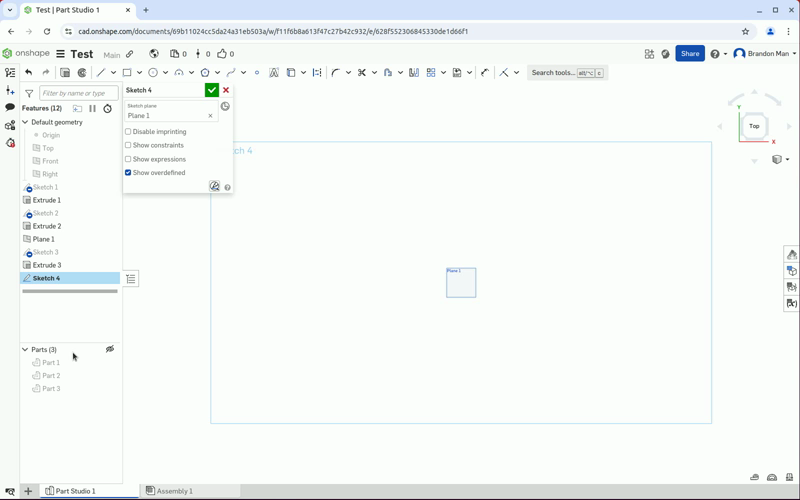
mouse_move(391, 395)
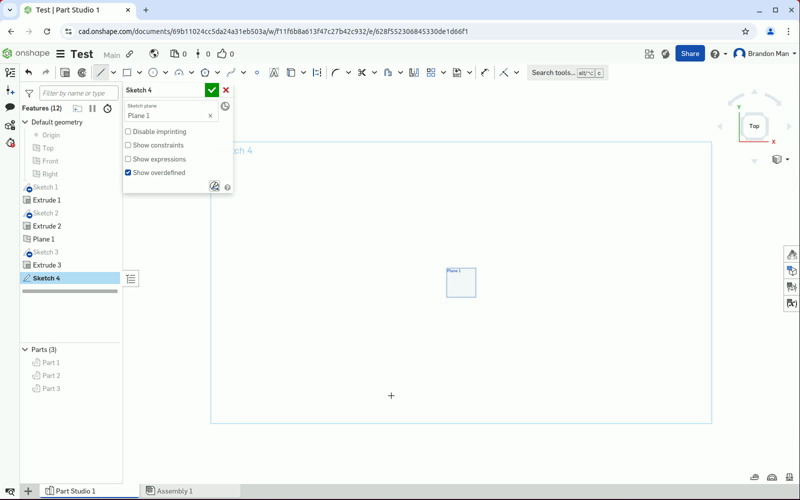
click(391, 395)
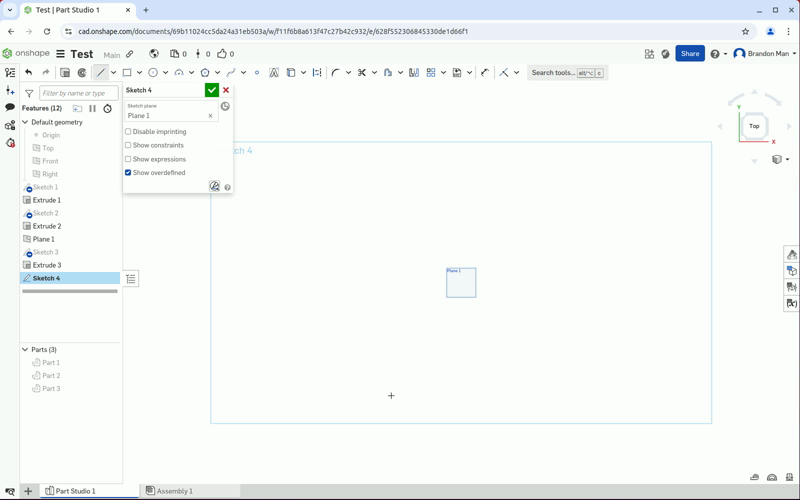
key_up(shift)
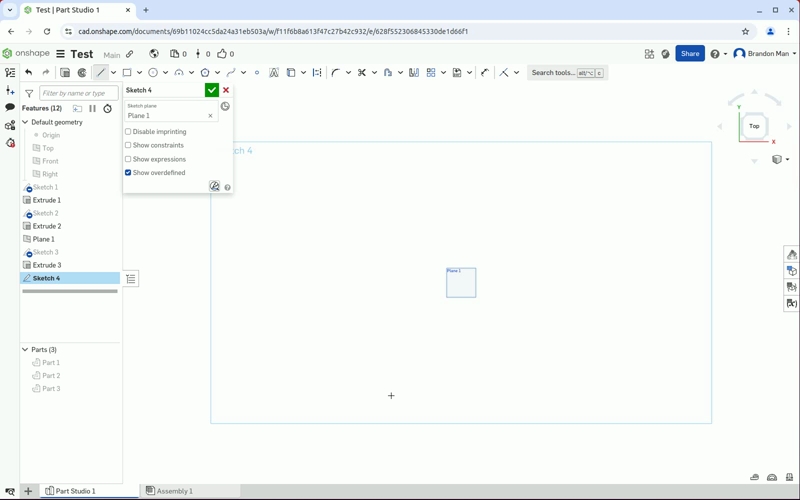
key_down(shift)
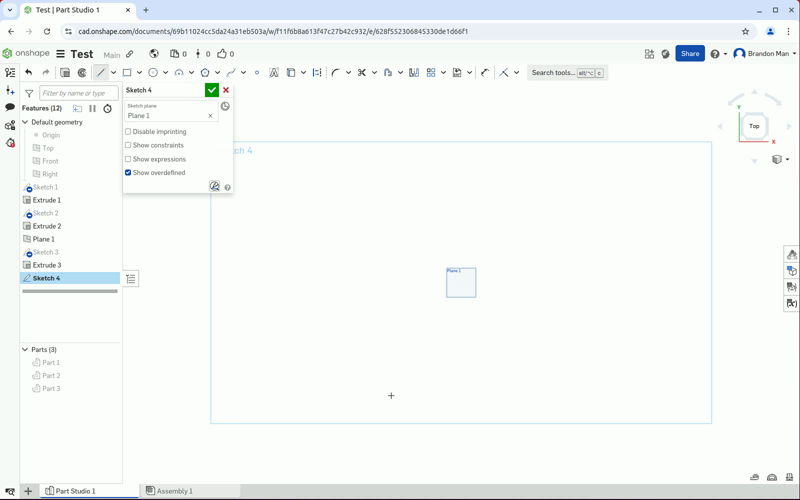
mouse_move(421, 395)
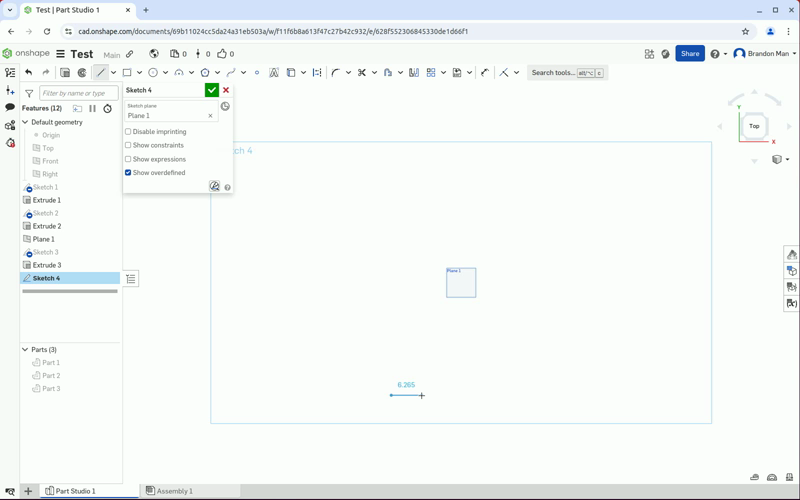
mouse_move(432, 395)
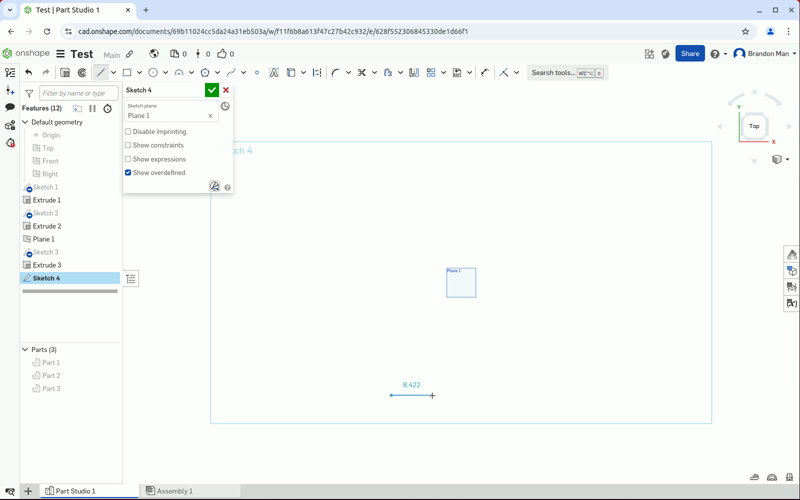
click(432, 395)
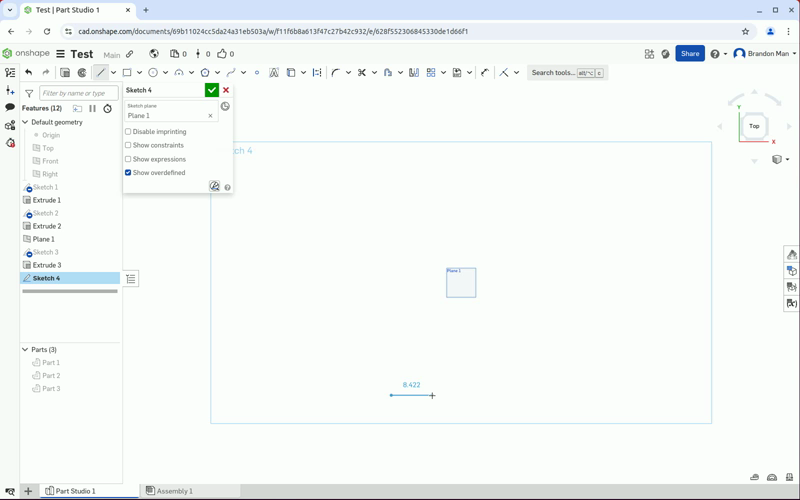
key_up(shift)
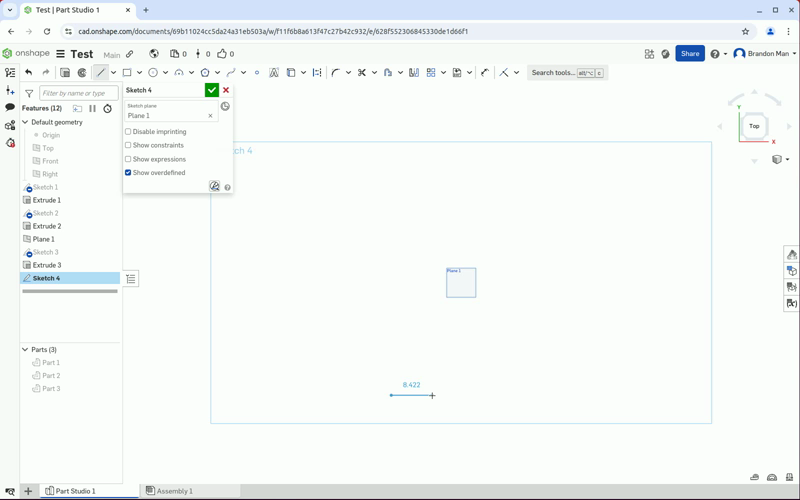
key_down(shift)
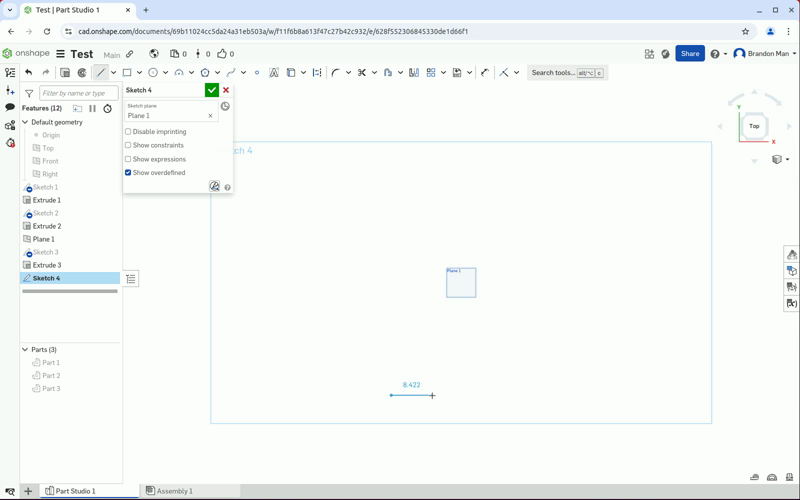
mouse_move(462, 395)
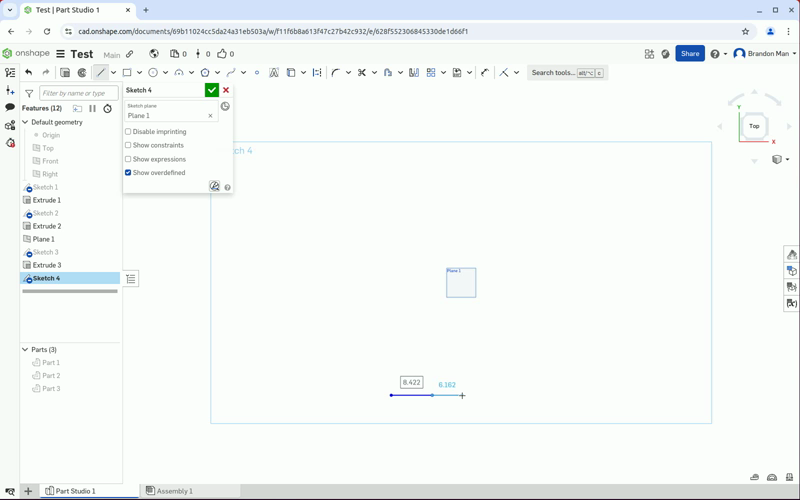
mouse_move(432, 391)
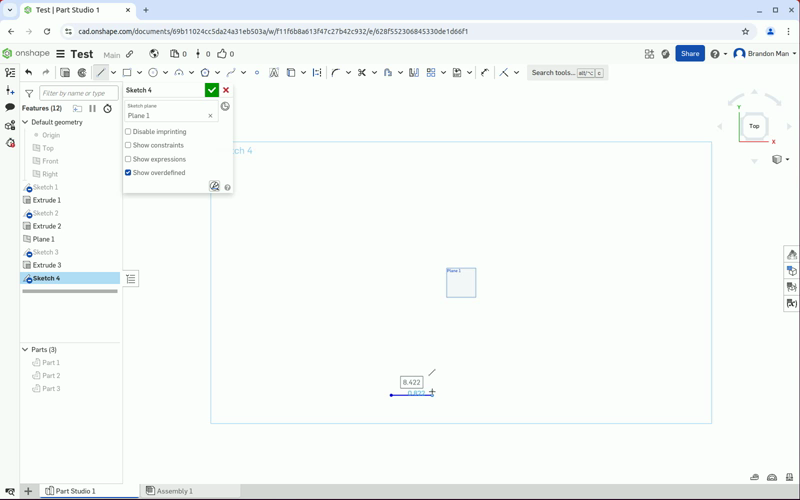
scroll(6)
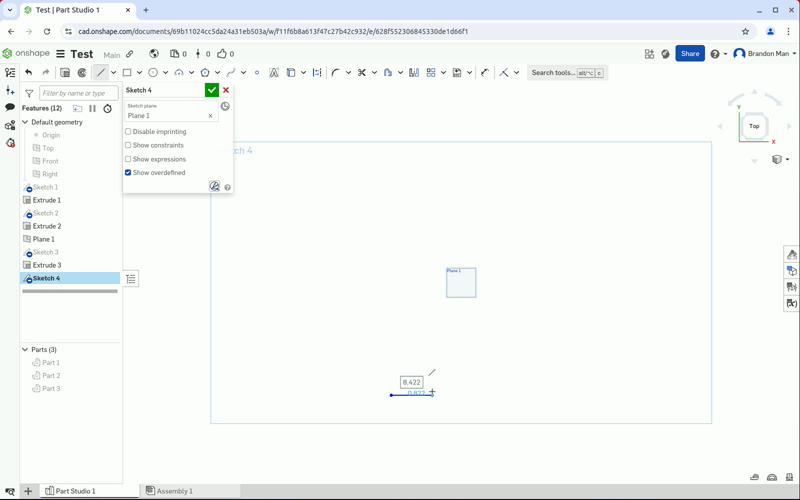
scroll(6)
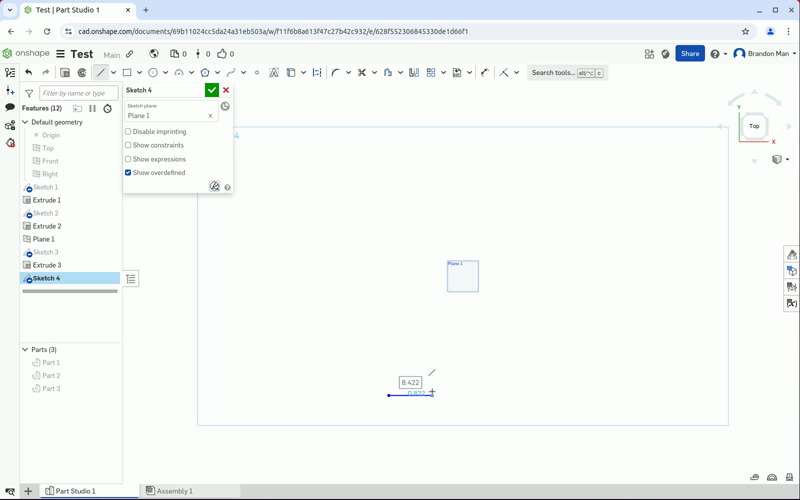
scroll(6)
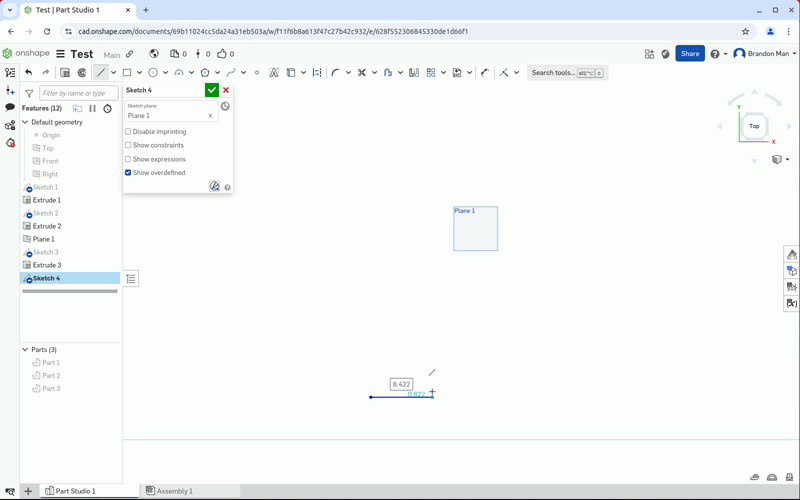
scroll(6)
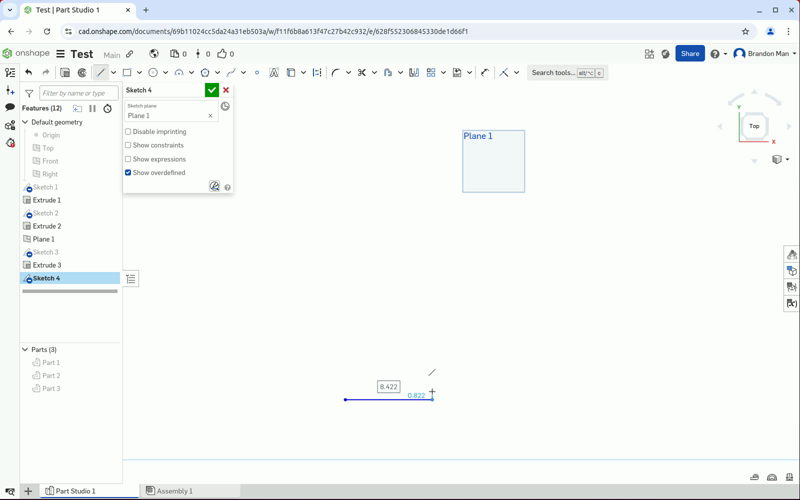
scroll(6)
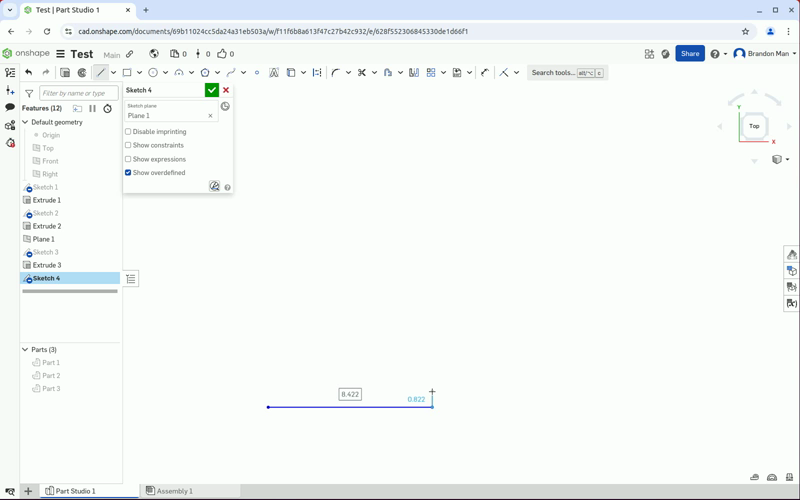
scroll(6)
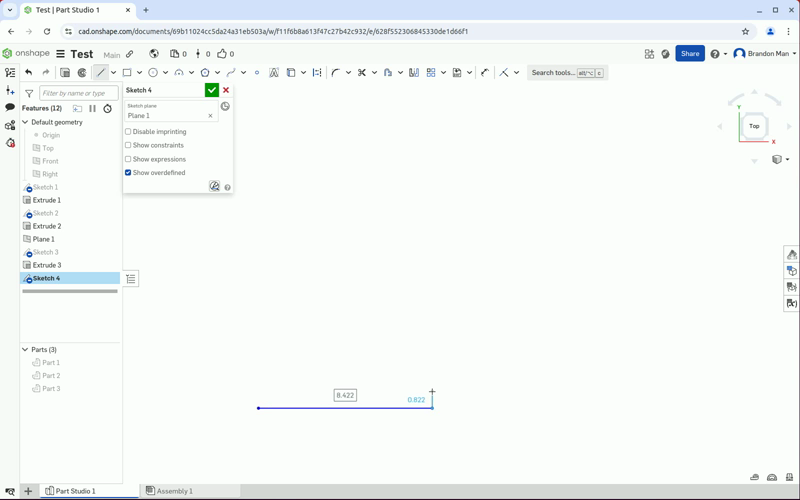
scroll(6)
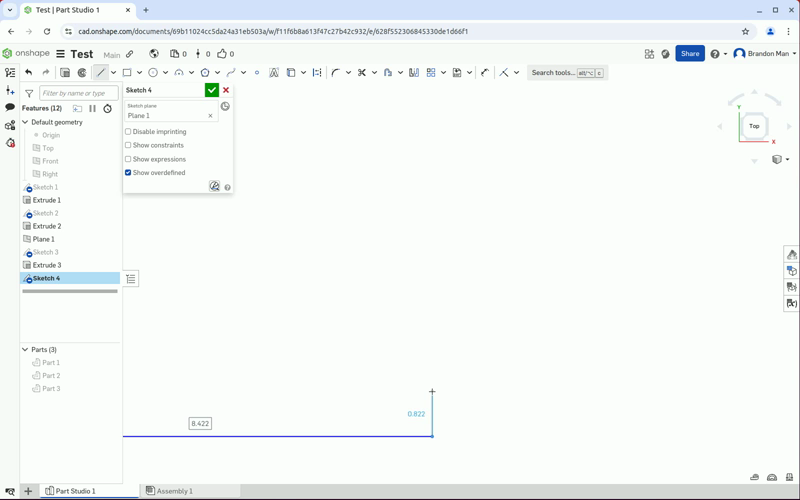
click(432, 391)
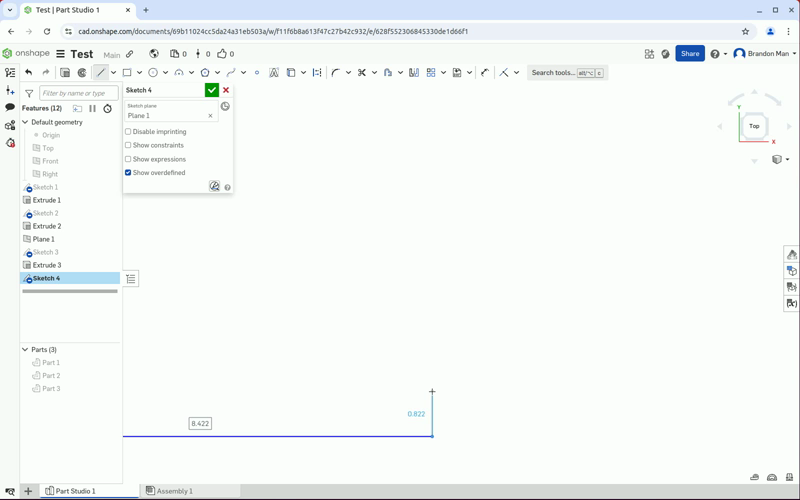
scroll(-6)
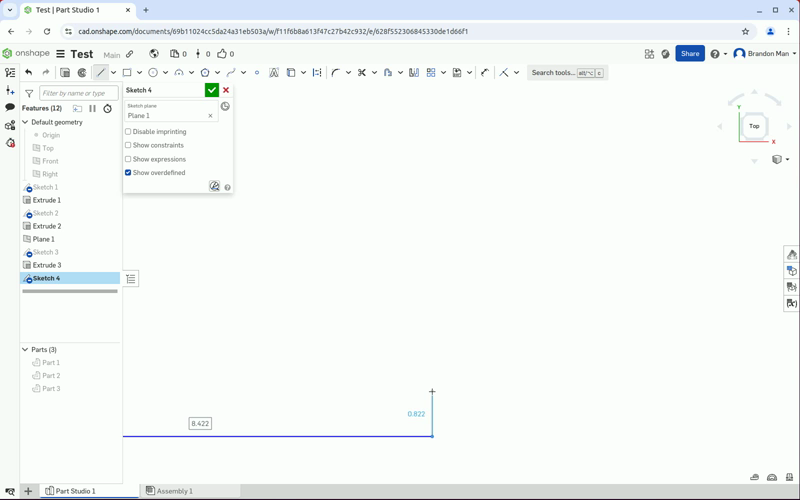
scroll(-6)
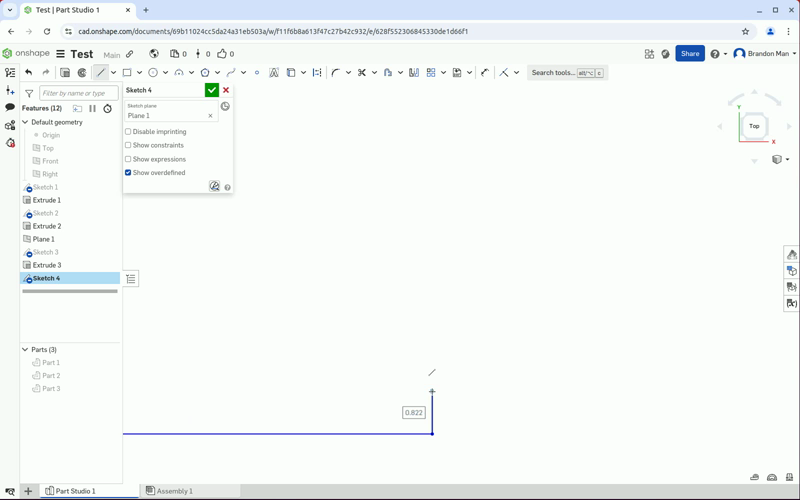
scroll(-6)
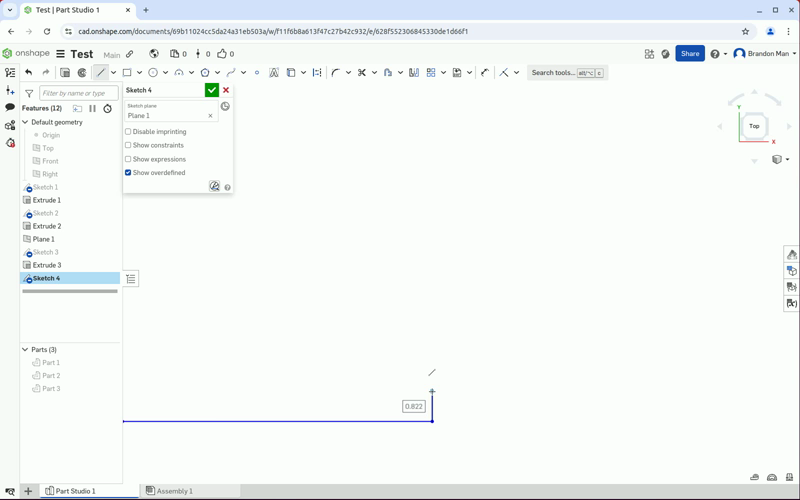
scroll(-6)
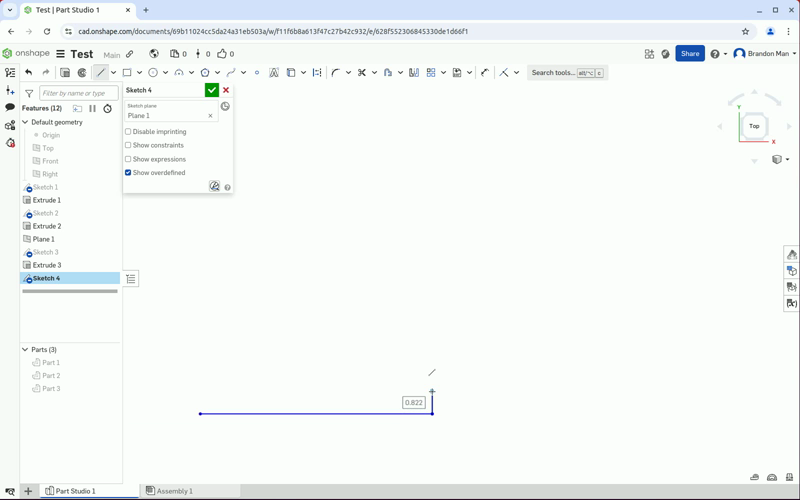
scroll(-6)
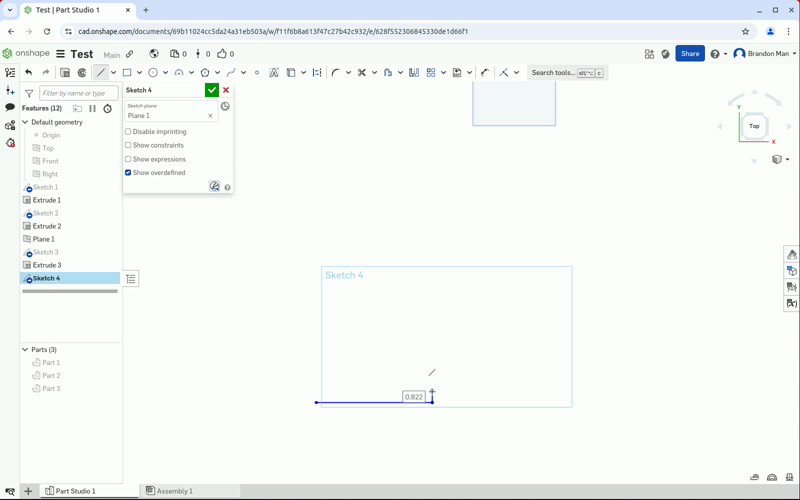
scroll(-6)
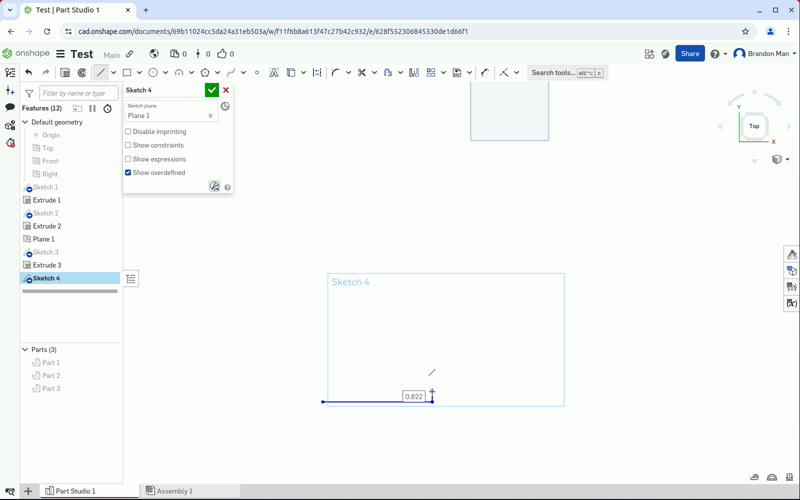
scroll(-6)
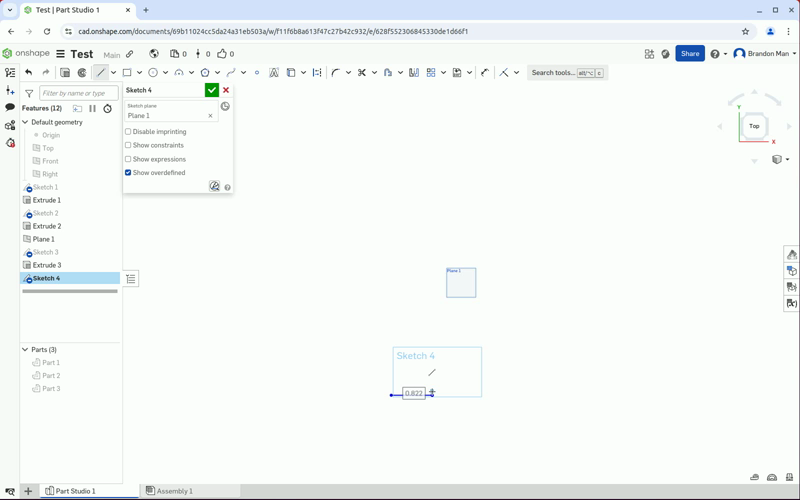
key_up(shift)
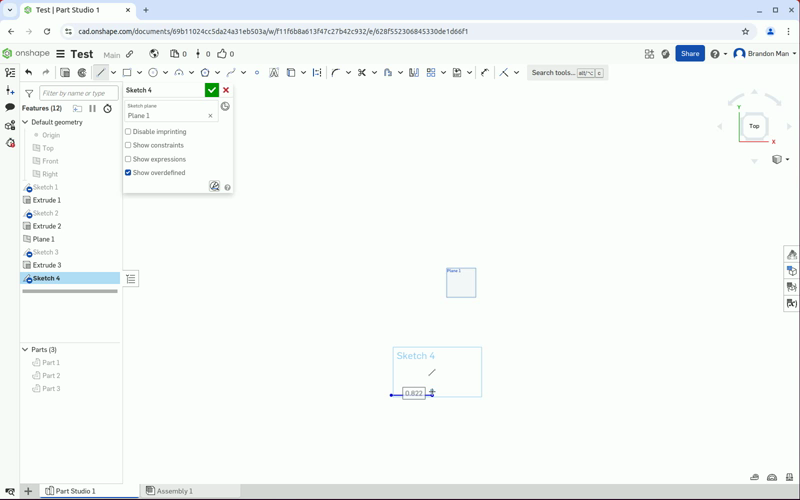
key_down(shift)
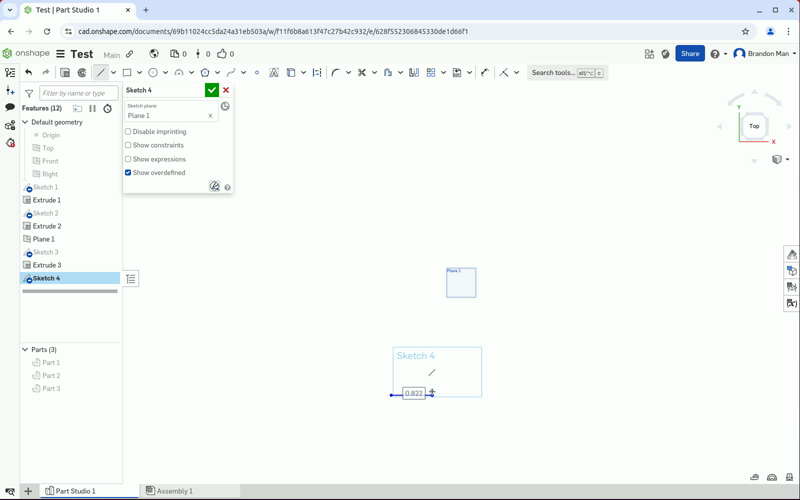
mouse_move(462, 391)
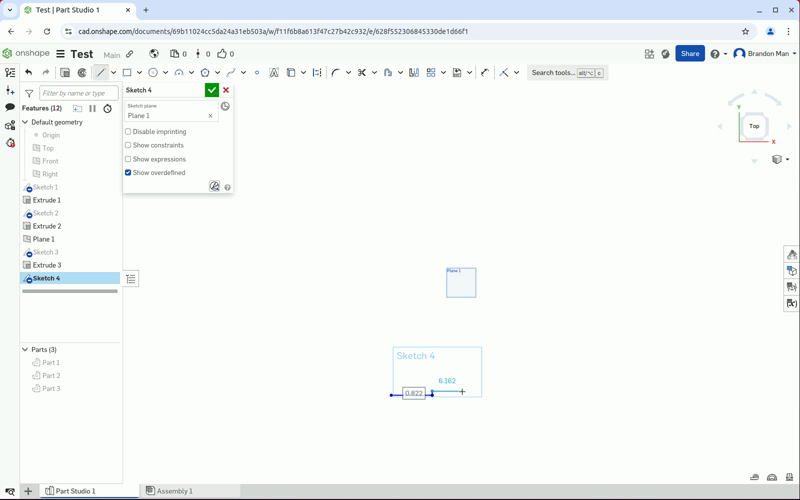
mouse_move(391, 391)
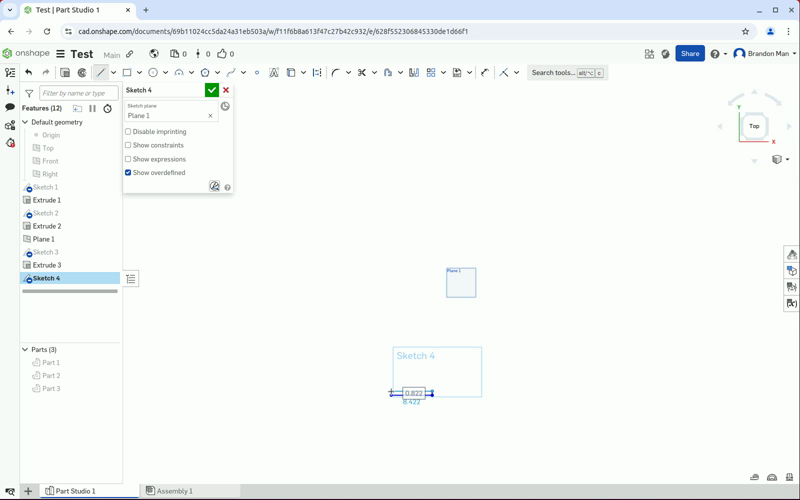
scroll(6)
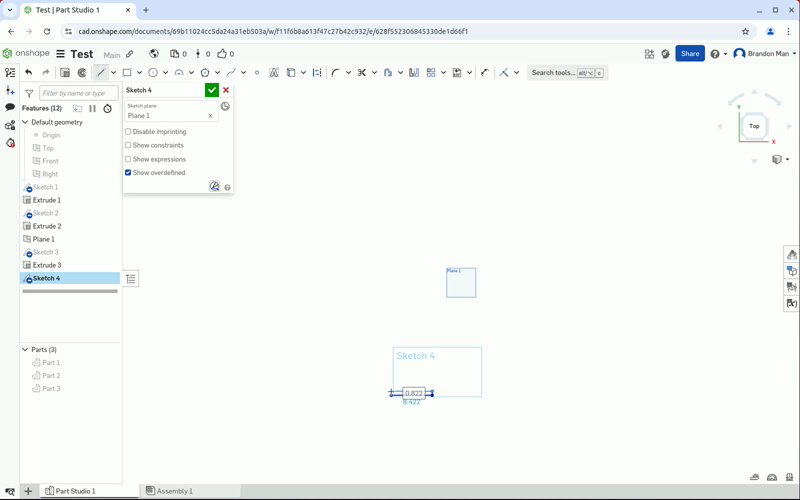
scroll(6)
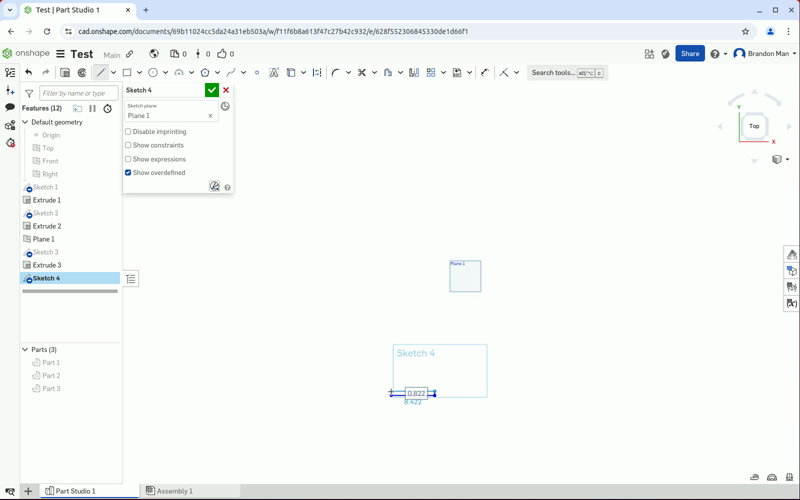
scroll(6)
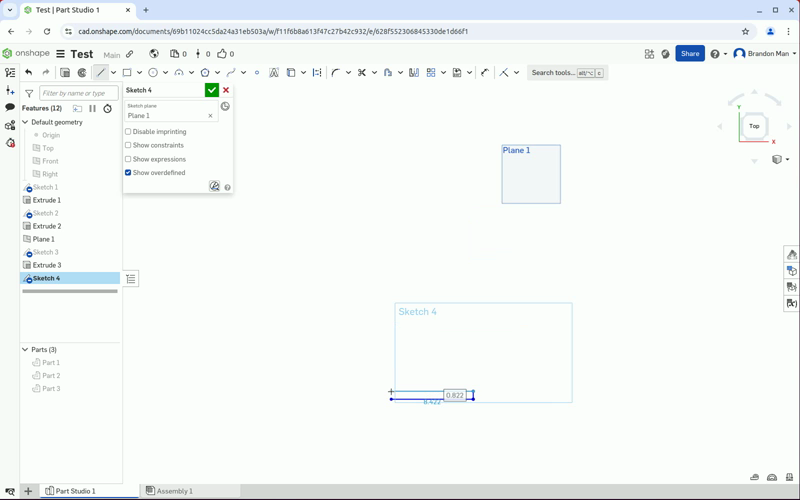
scroll(6)
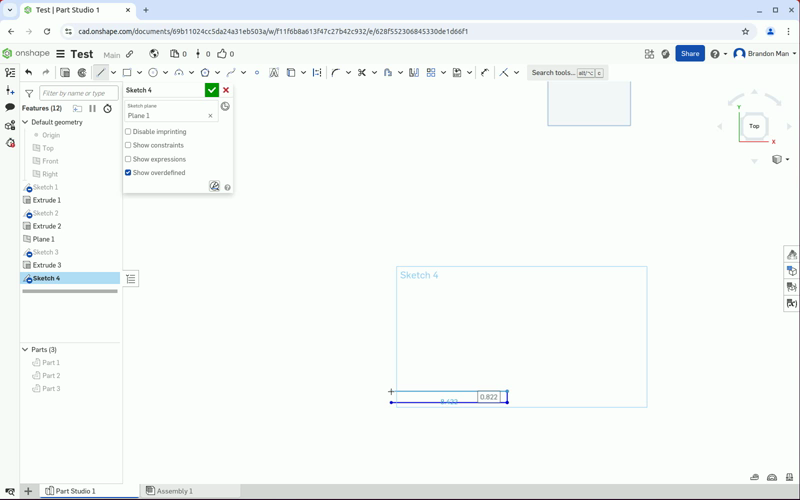
scroll(6)
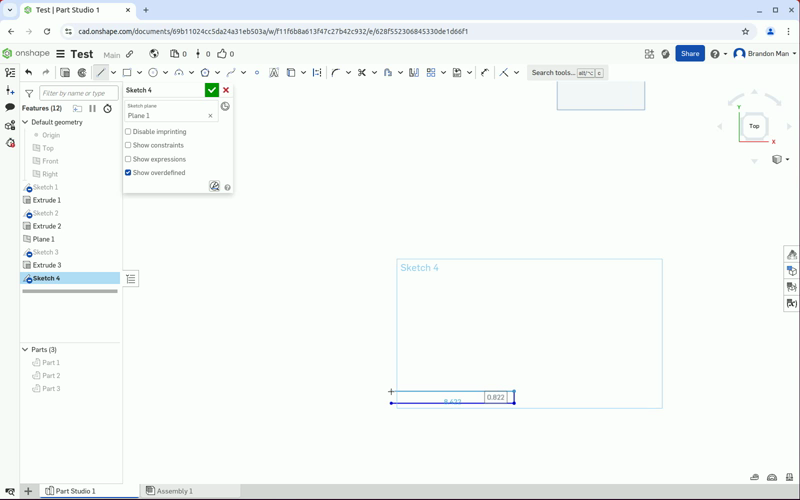
scroll(6)
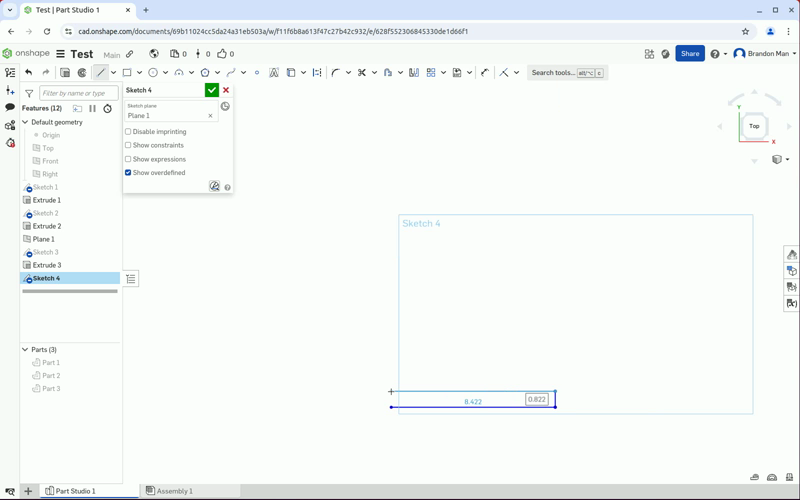
scroll(6)
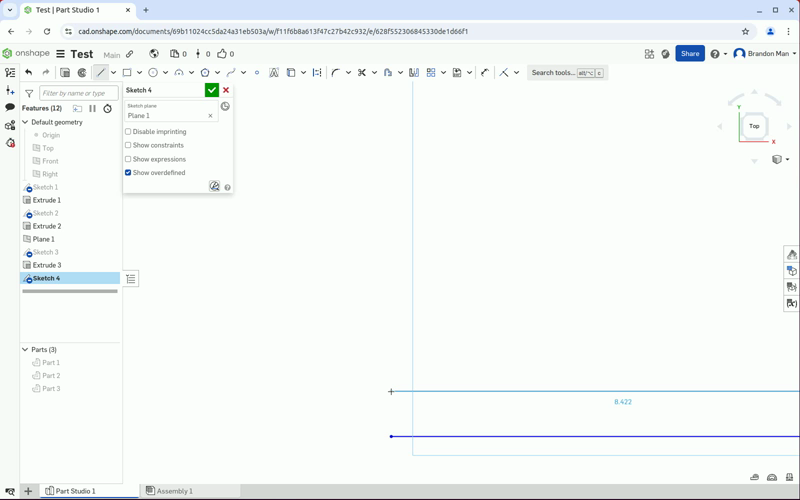
click(391, 391)
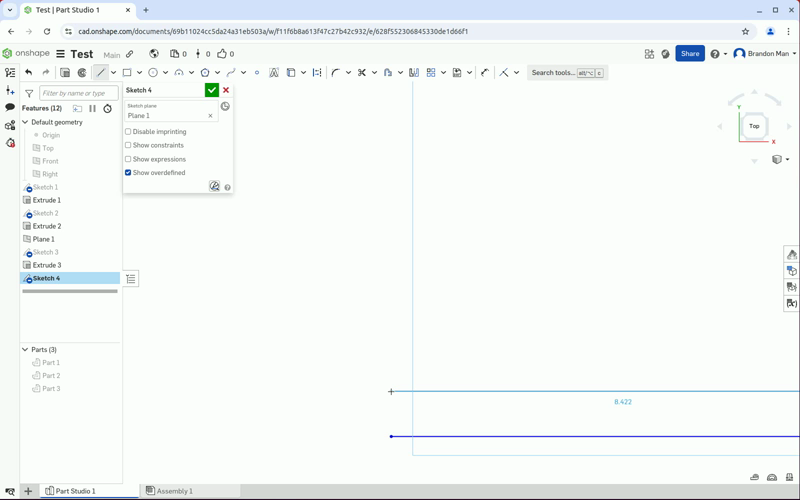
scroll(-6)
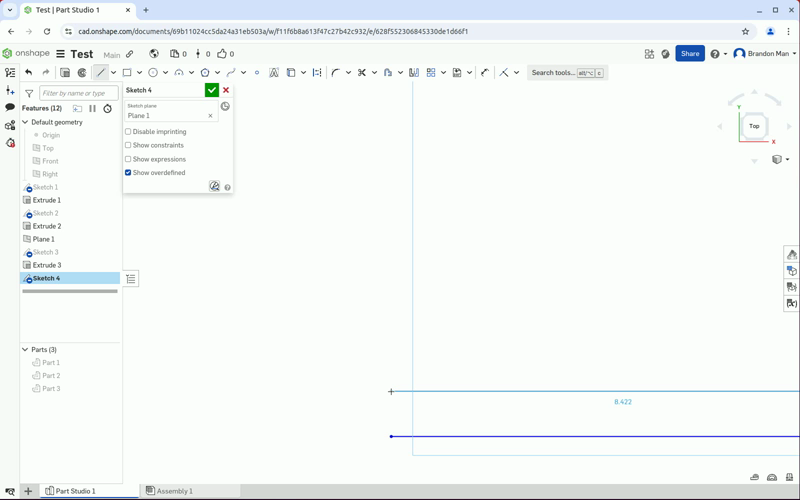
scroll(-6)
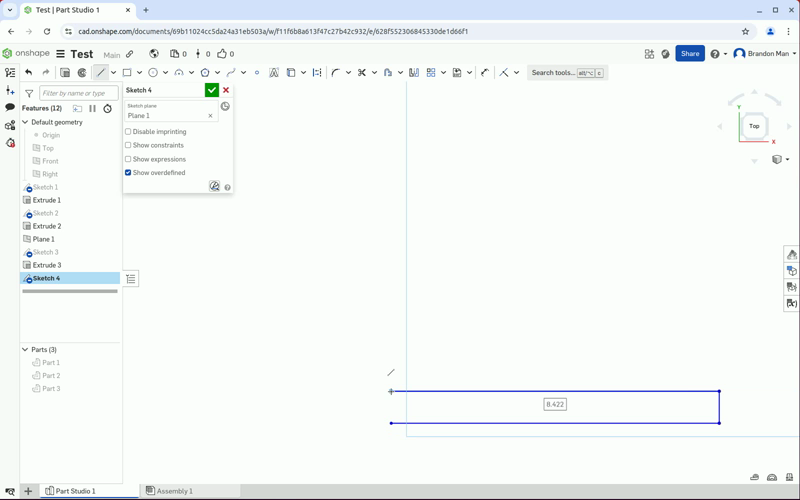
scroll(-6)
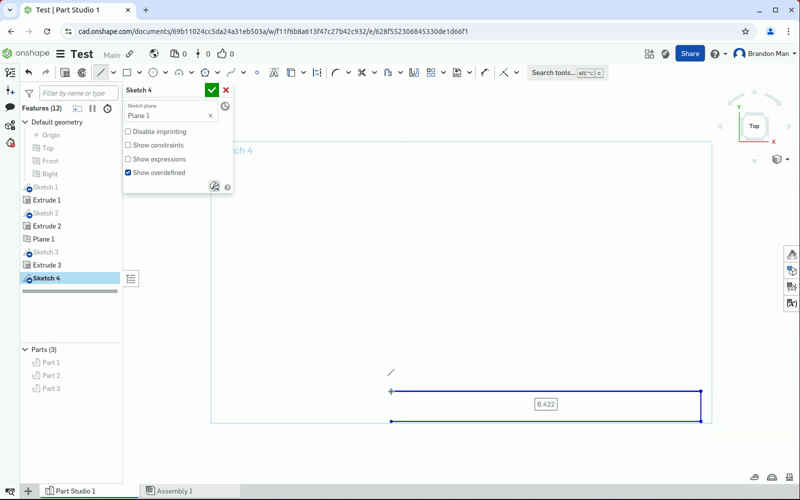
scroll(-6)
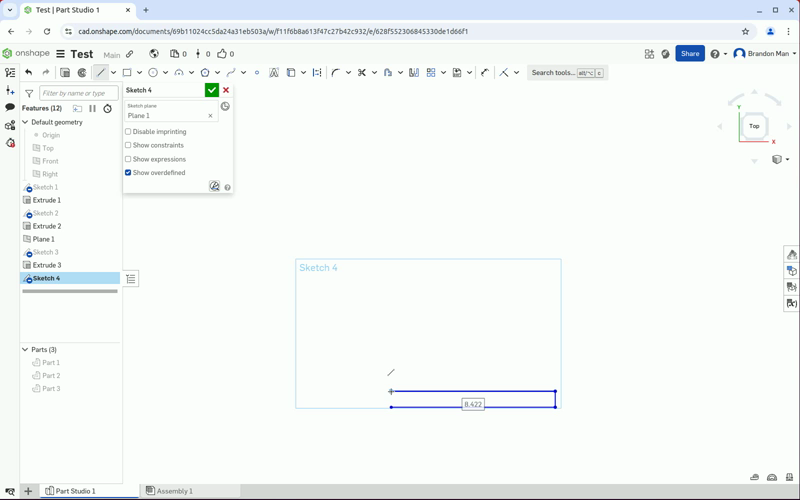
scroll(-6)
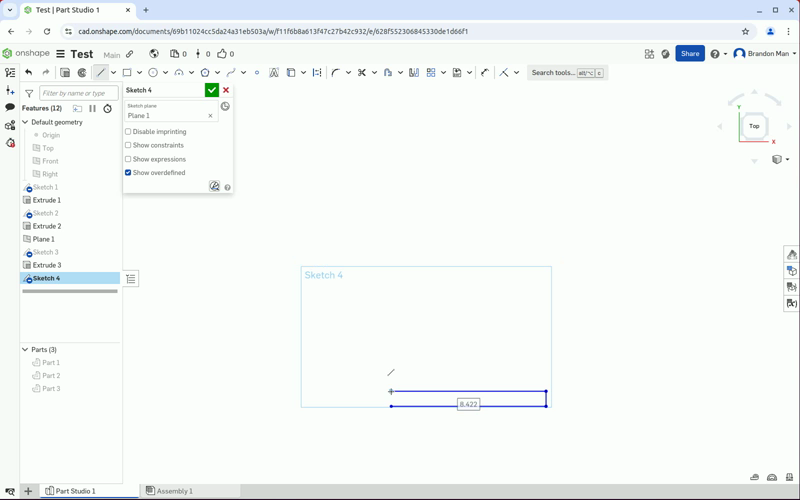
scroll(-6)
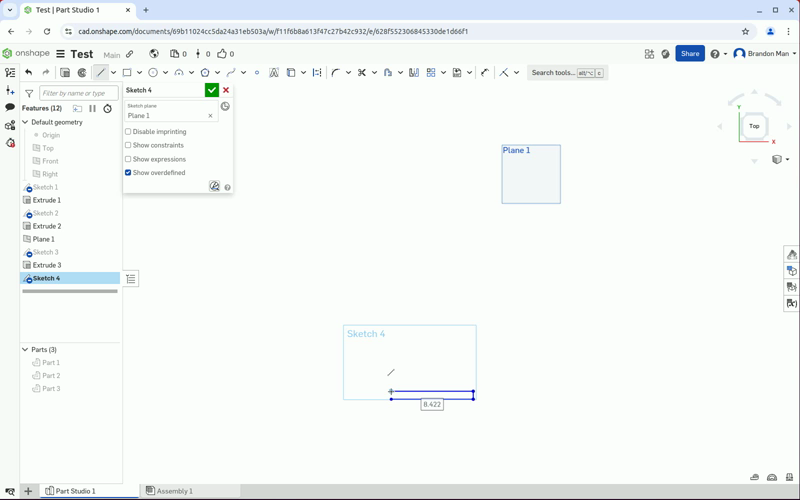
scroll(-6)
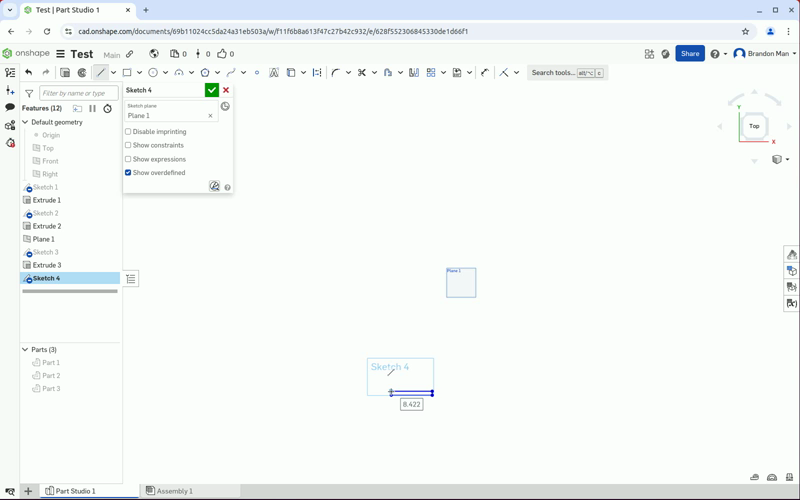
key_up(shift)
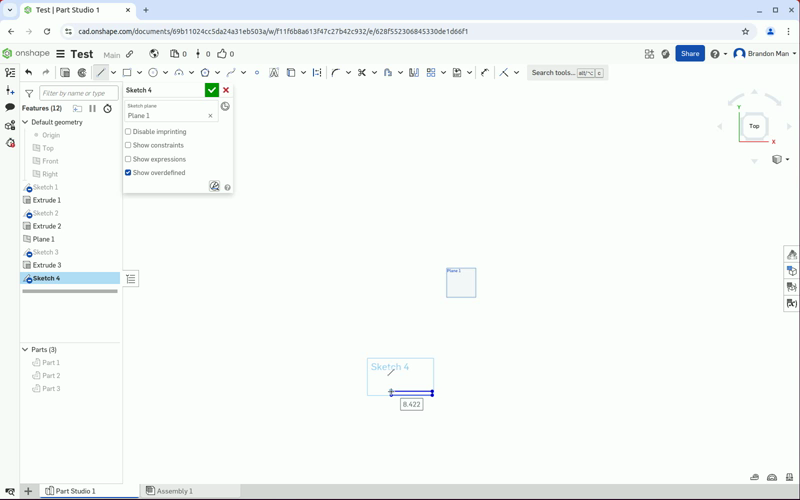
mouse_move(421, 391)
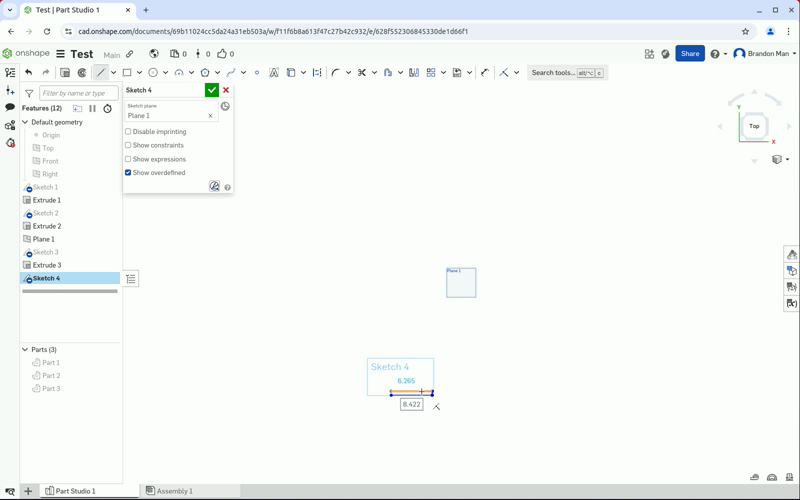
key_down(shift)
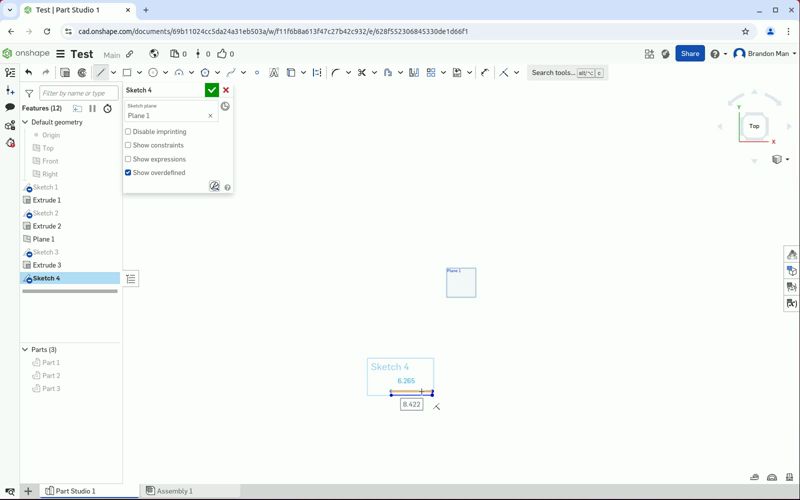
mouse_move(391, 395)
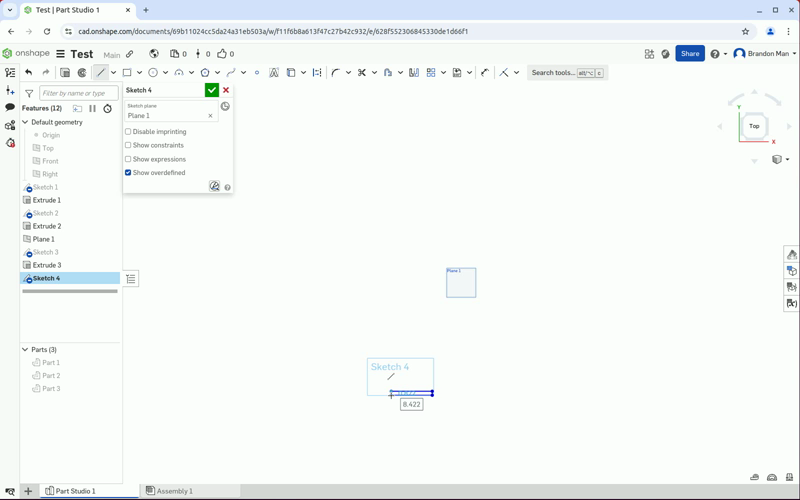
scroll(6)
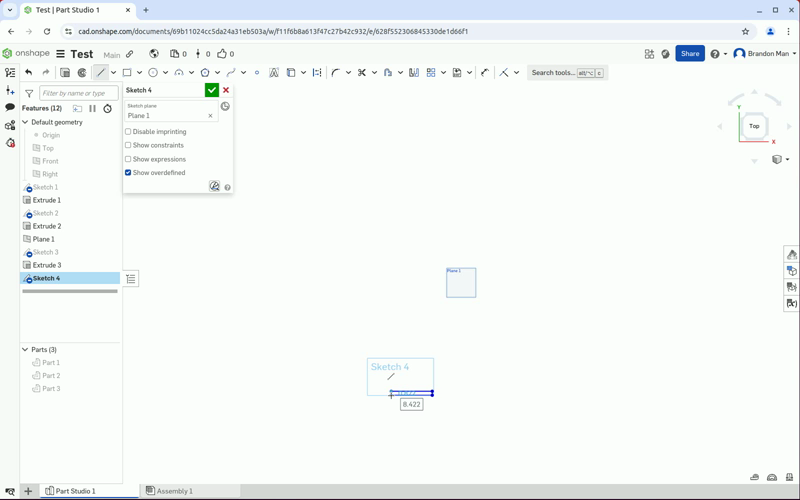
scroll(6)
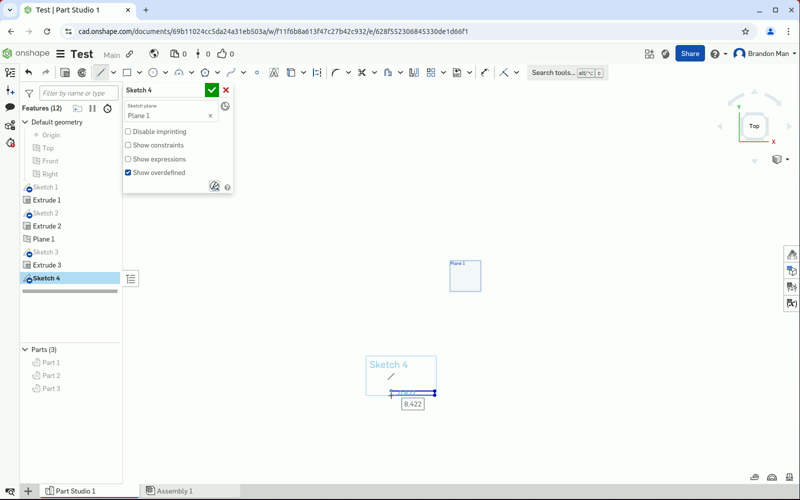
scroll(6)
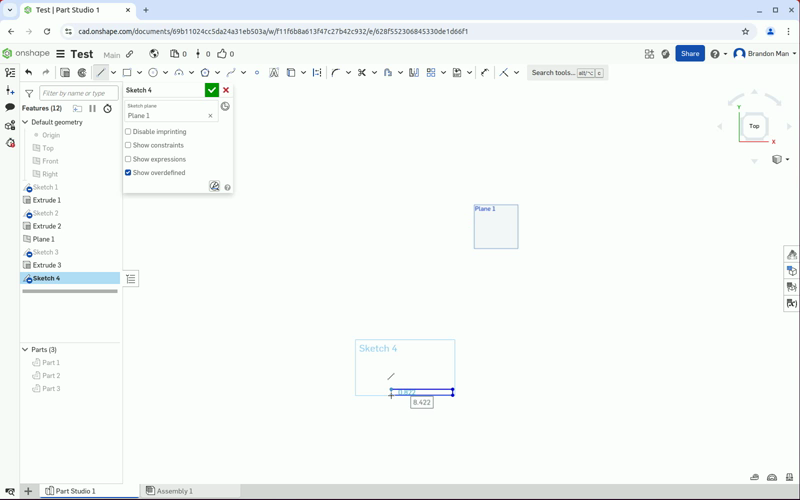
scroll(6)
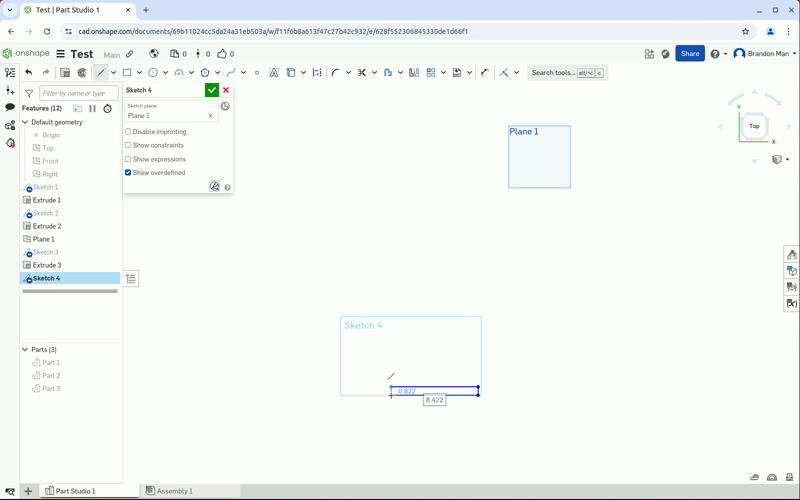
scroll(6)
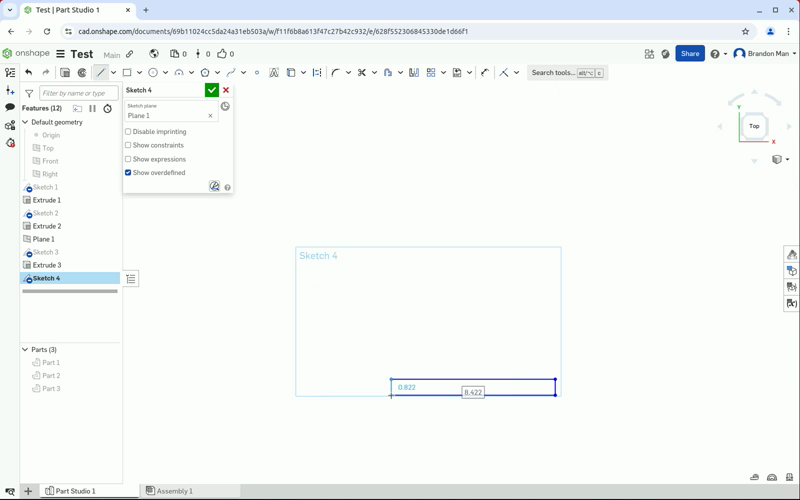
scroll(6)
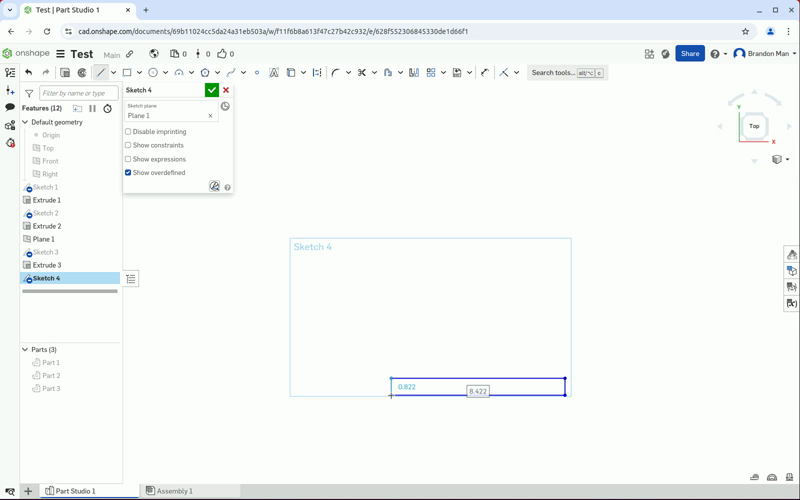
scroll(6)
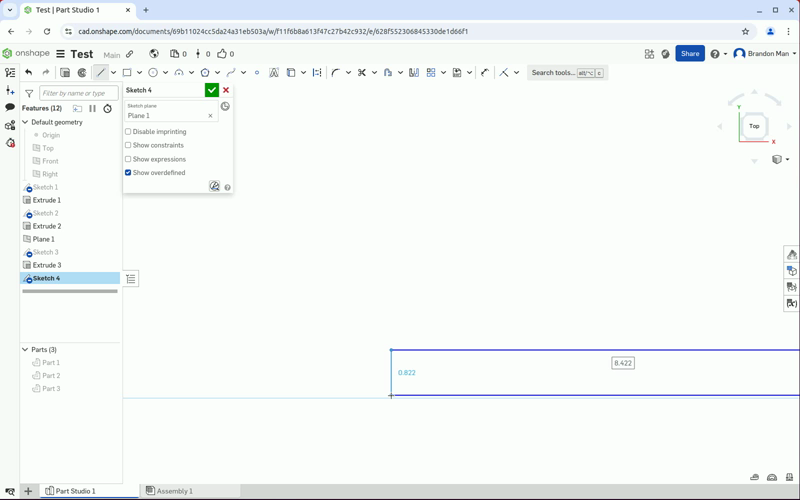
key_up(shift)
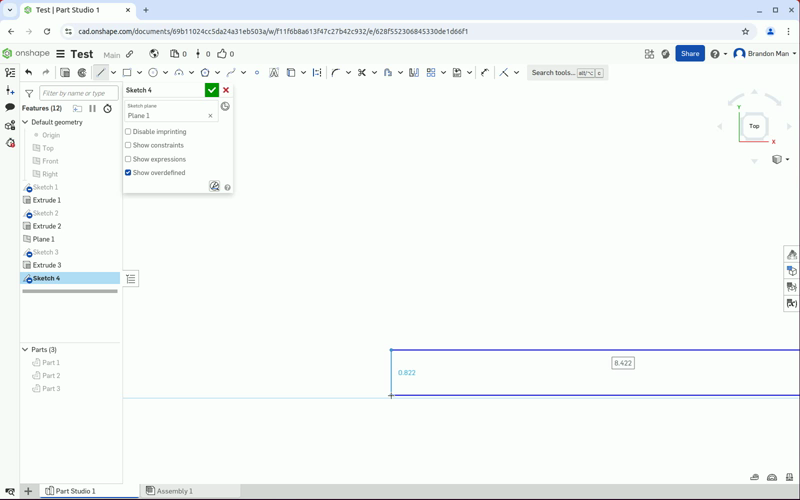
click(391, 395)
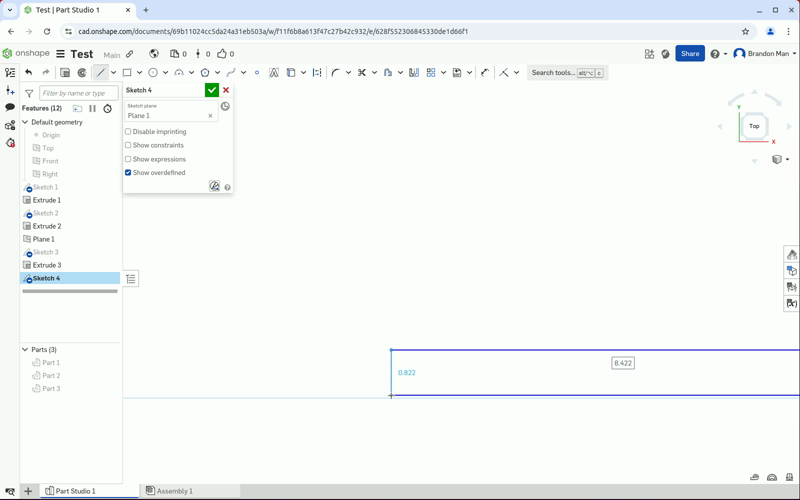
scroll(-6)
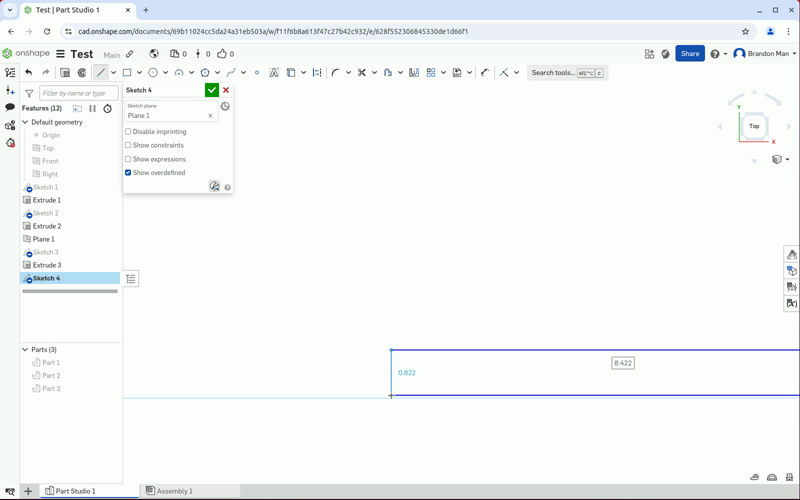
scroll(-6)
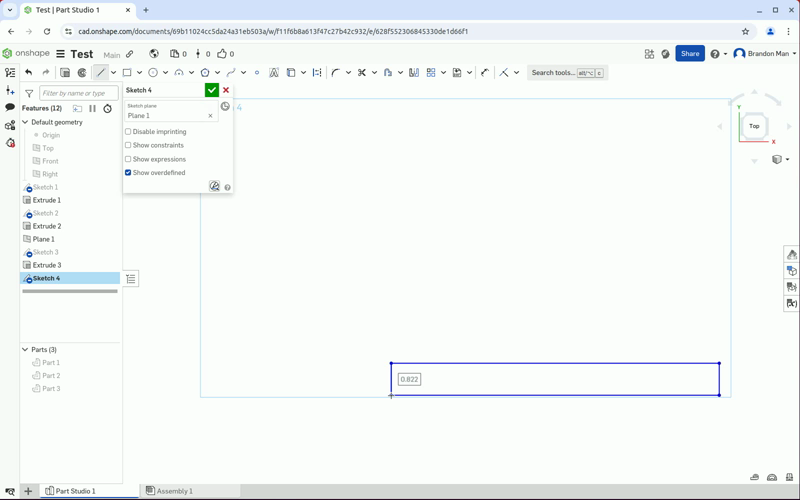
scroll(-6)
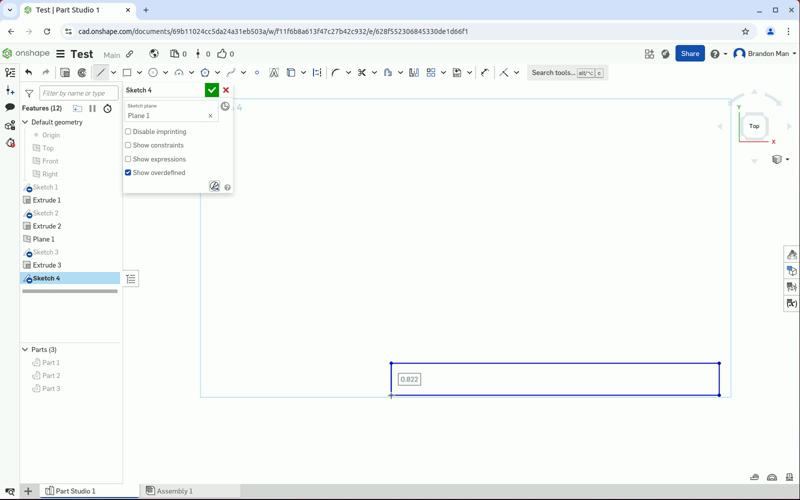
scroll(-6)
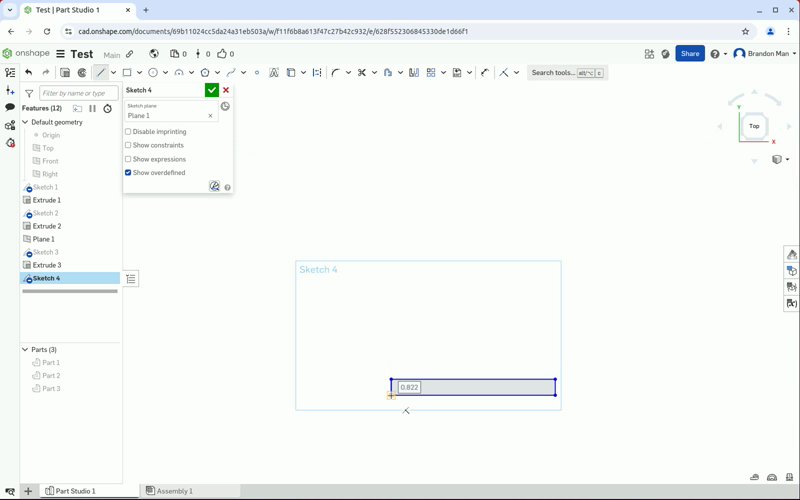
scroll(-6)
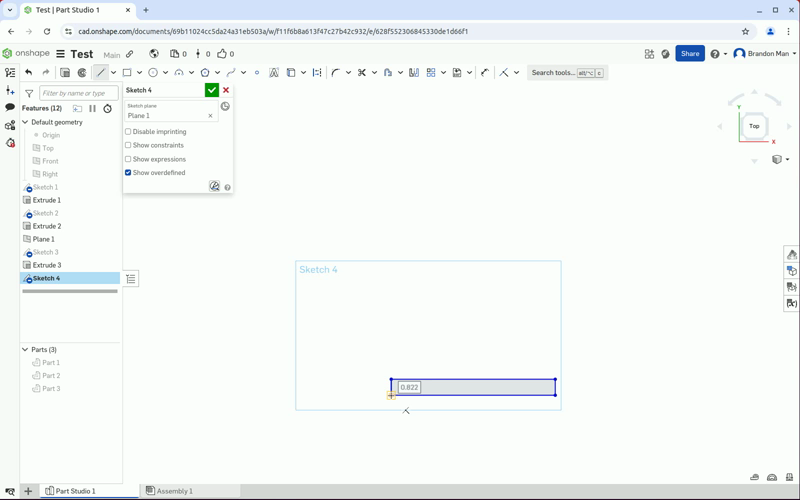
scroll(-6)
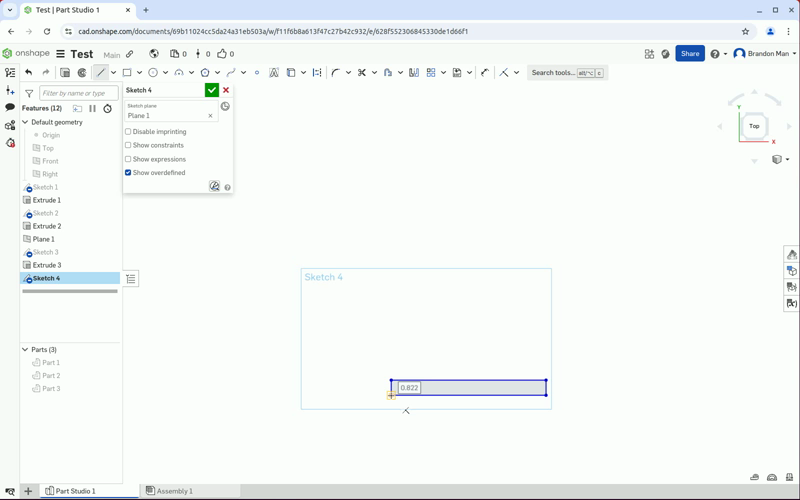
scroll(-6)
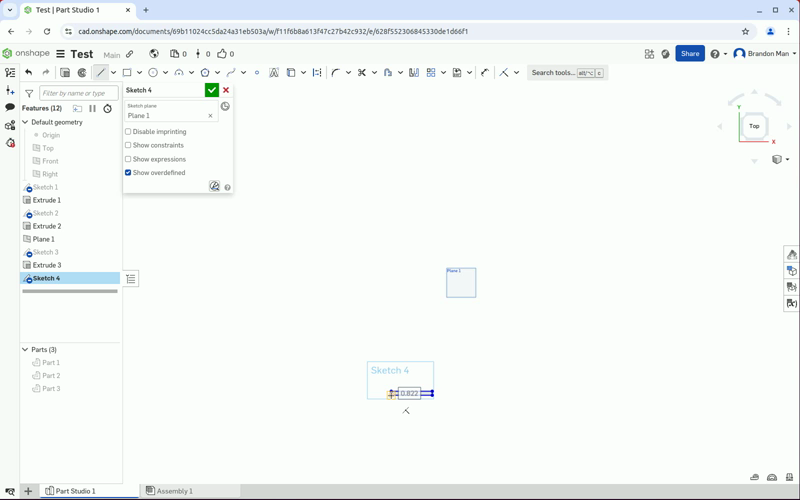
key(esc)
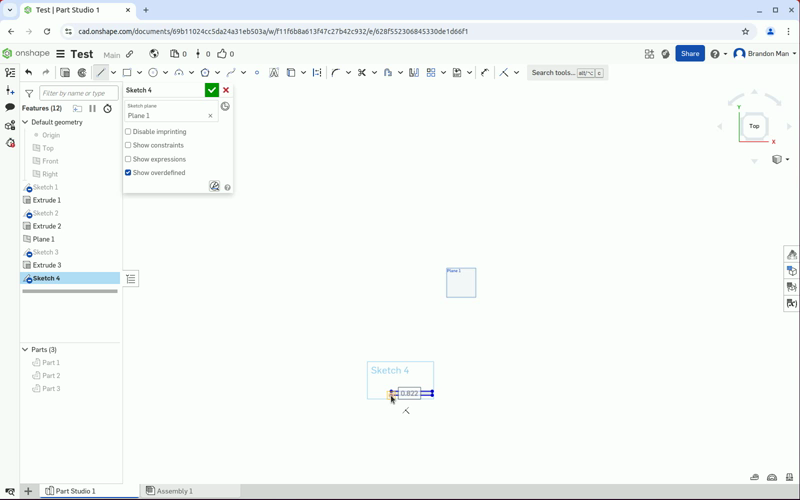
mouse_move(393, 395)
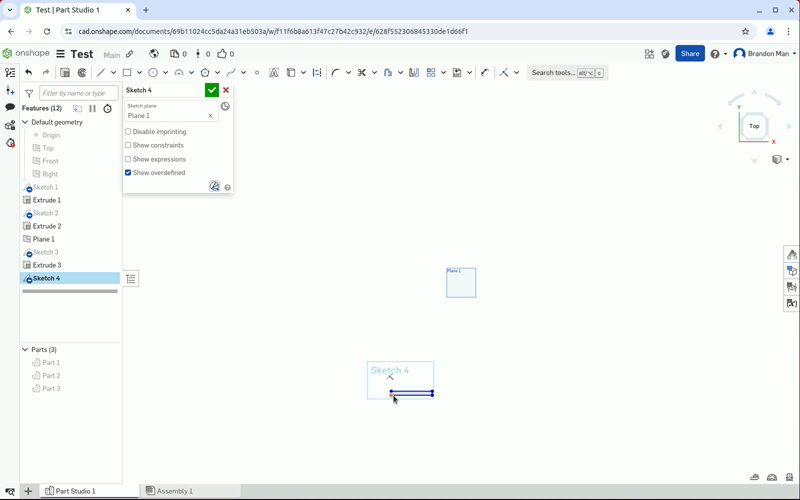
scroll(6)
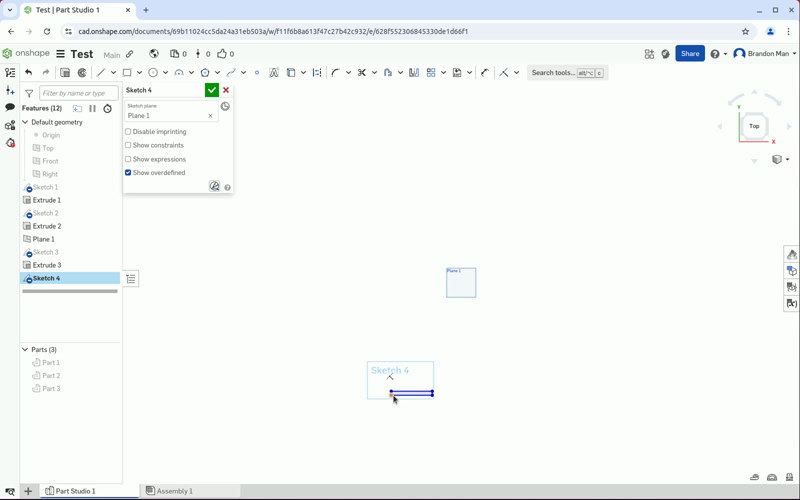
scroll(6)
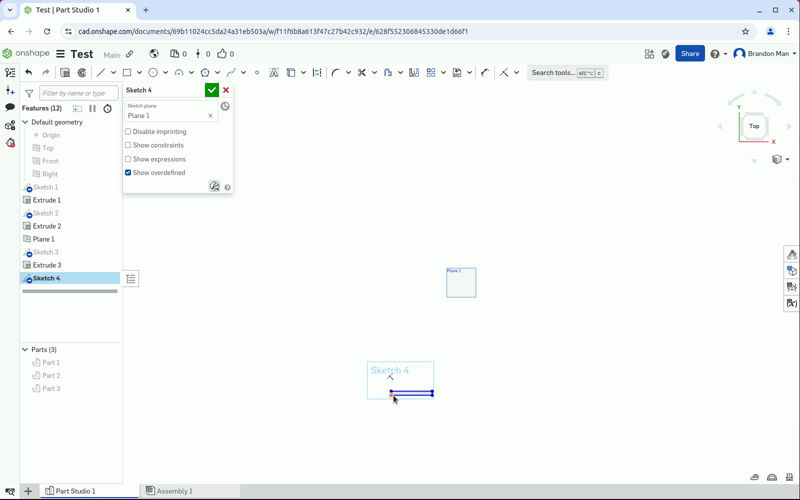
scroll(6)
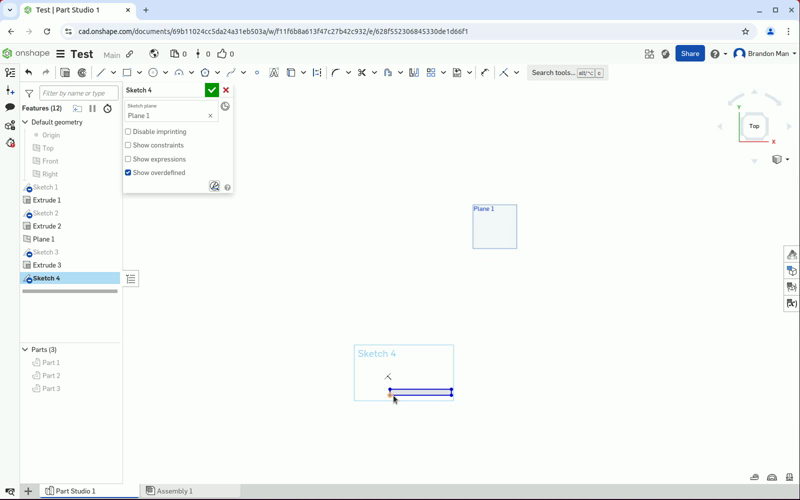
scroll(6)
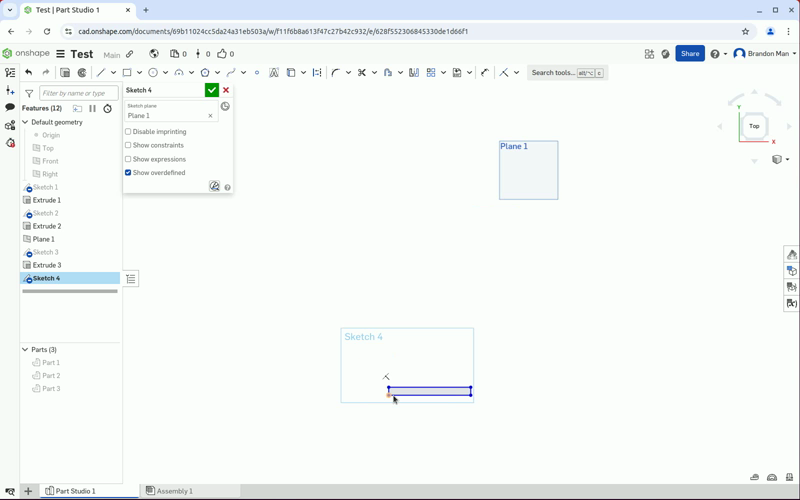
scroll(6)
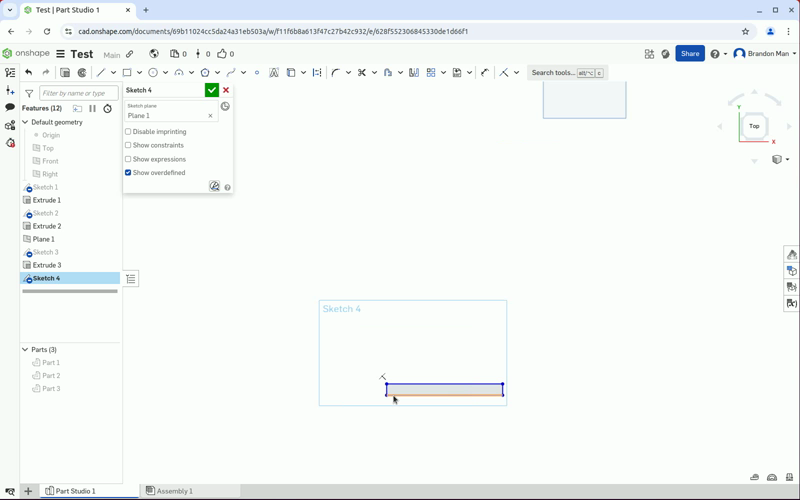
scroll(6)
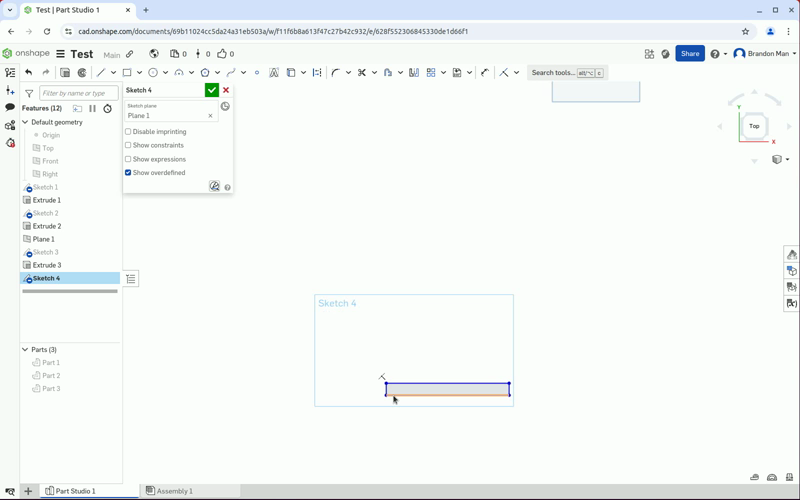
scroll(6)
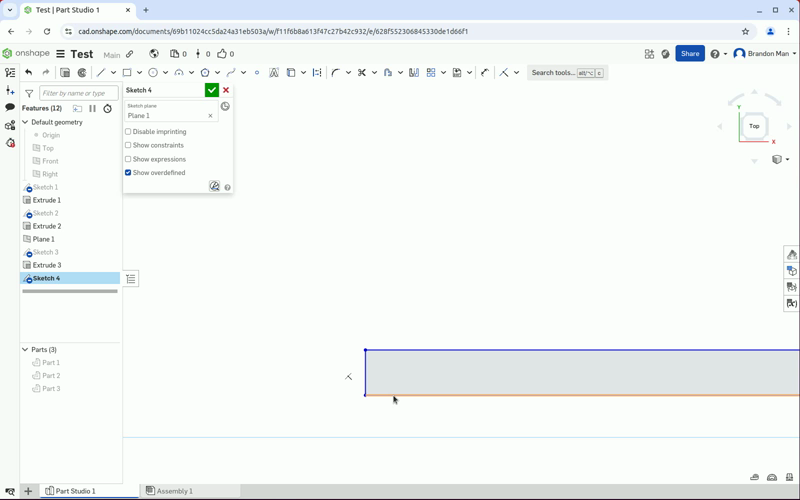
click(393, 395)
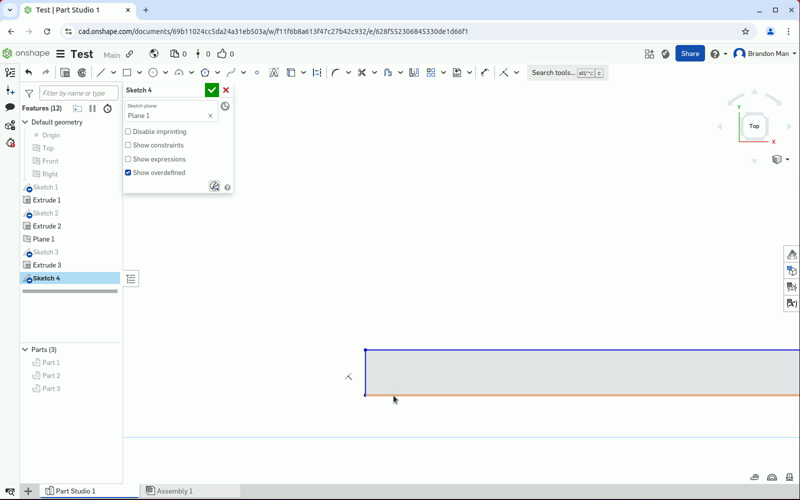
scroll(-6)
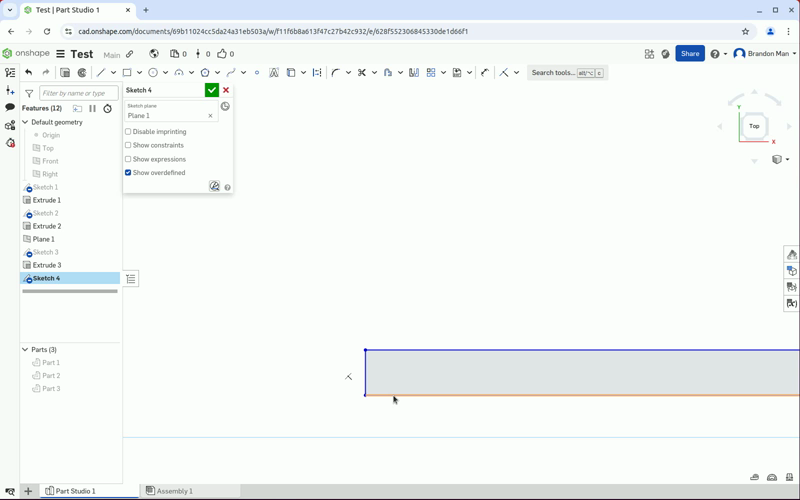
scroll(-6)
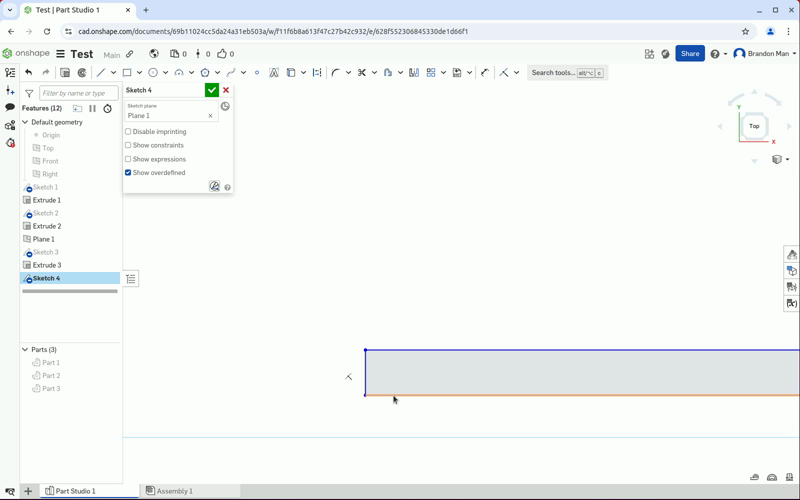
scroll(-6)
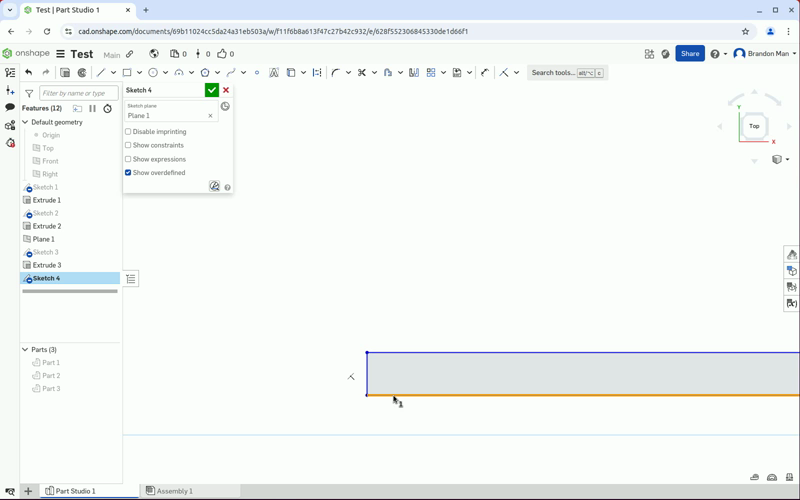
scroll(-6)
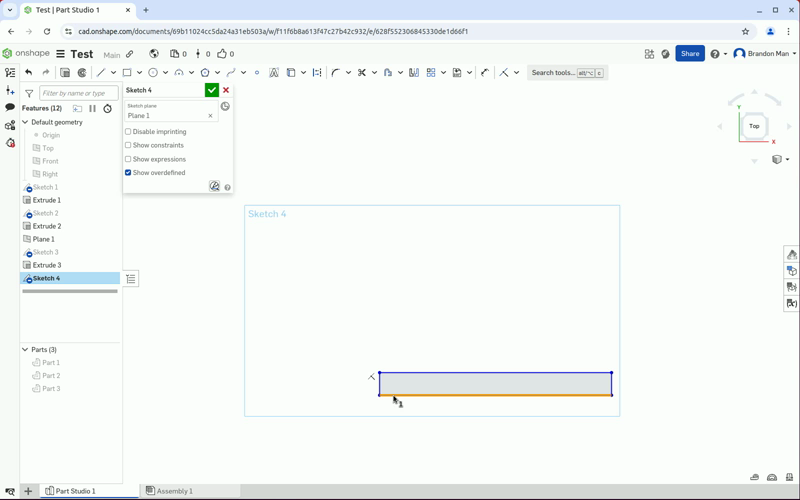
scroll(-6)
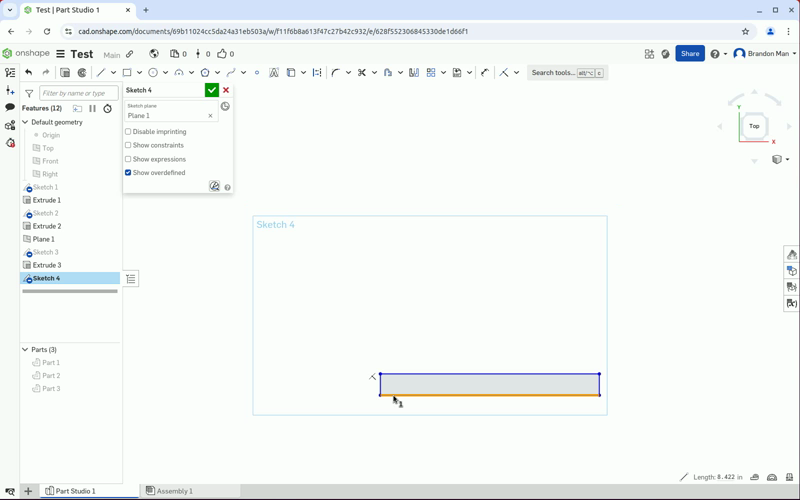
scroll(-6)
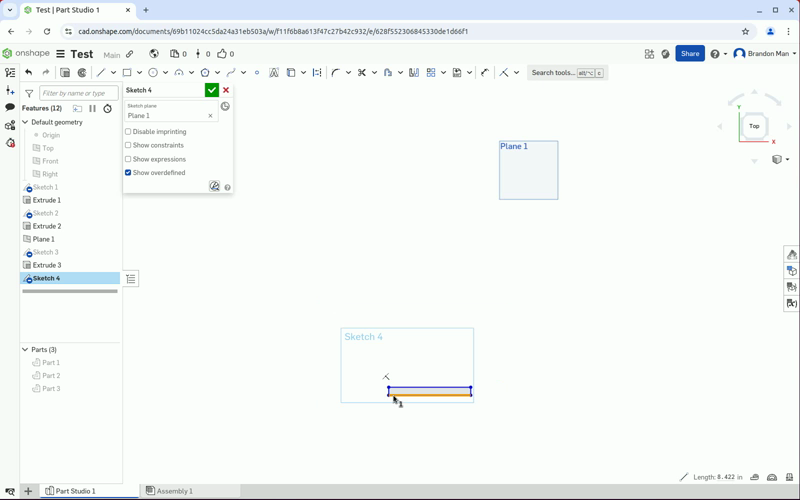
scroll(-6)
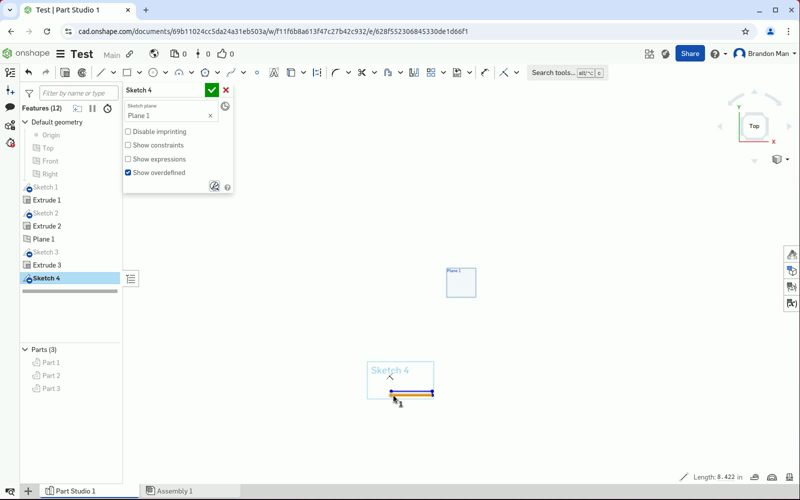
mouse_move(73, 352)
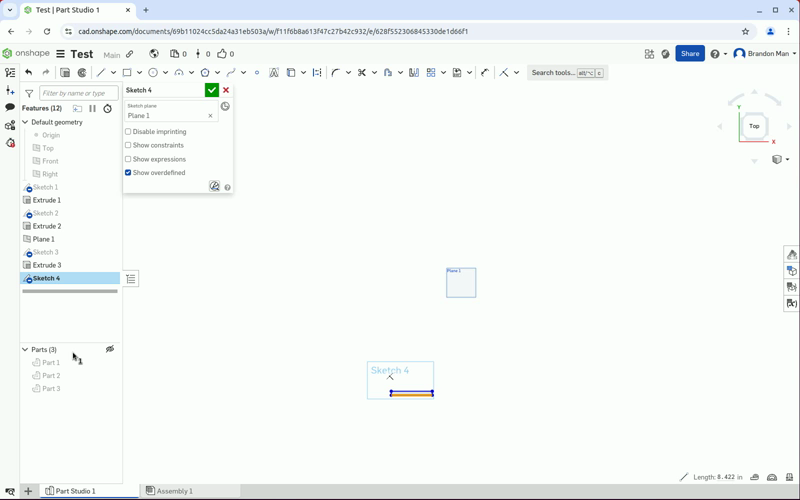
key(shift+y)
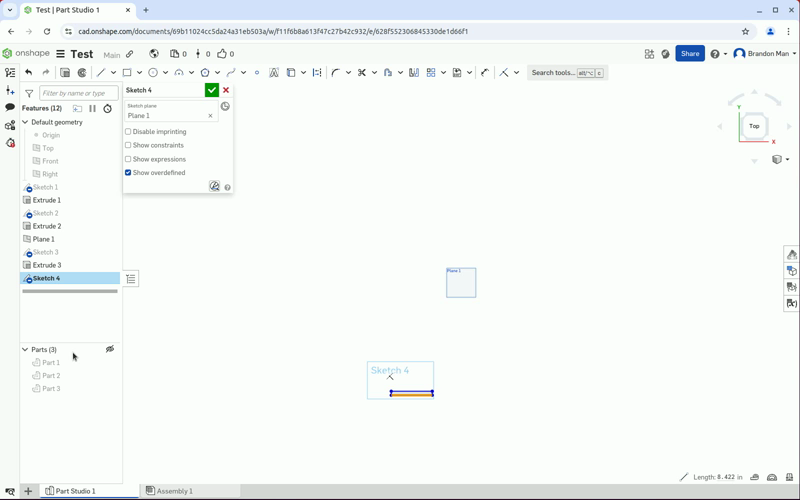
key(shift+e)
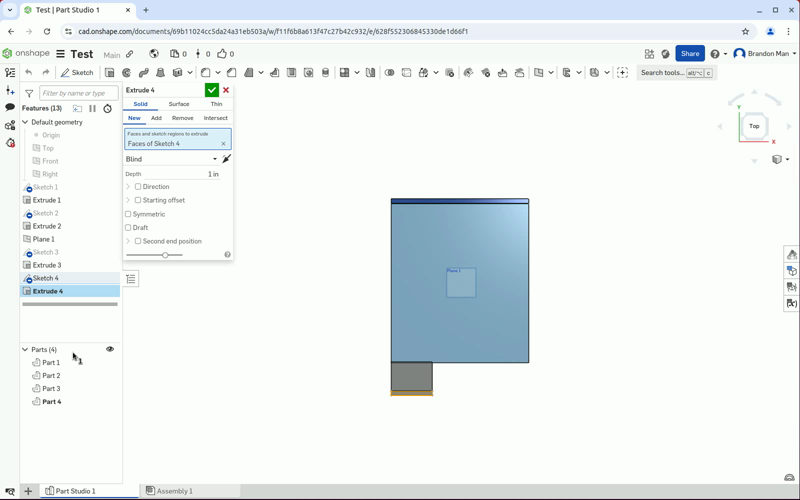
mouse_move(143, 106)
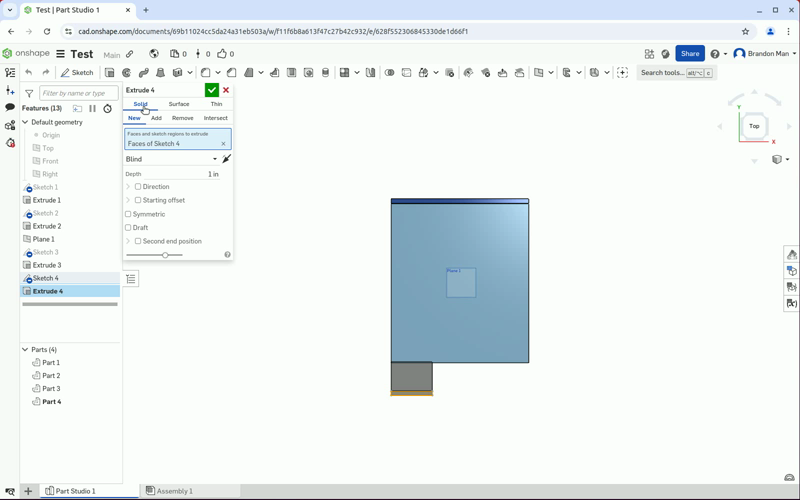
click(143, 106)
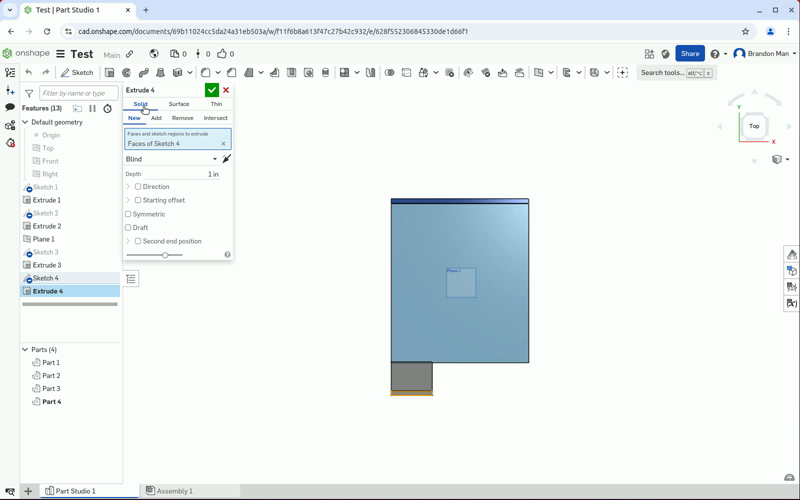
mouse_move(137, 120)
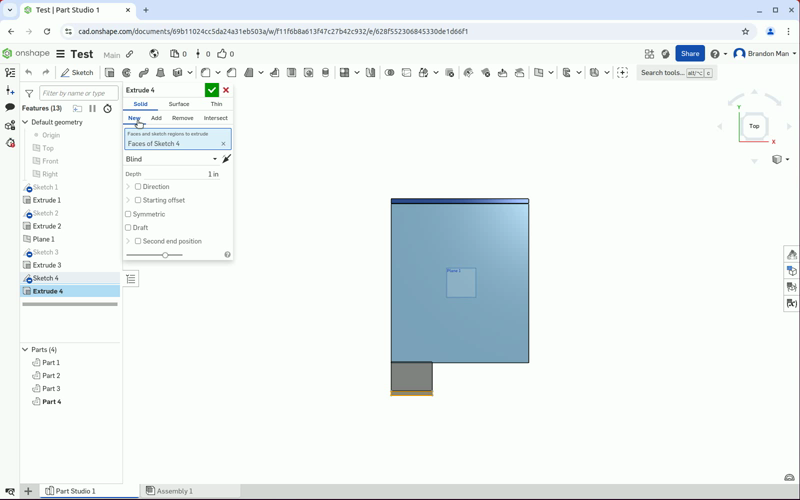
click(137, 120)
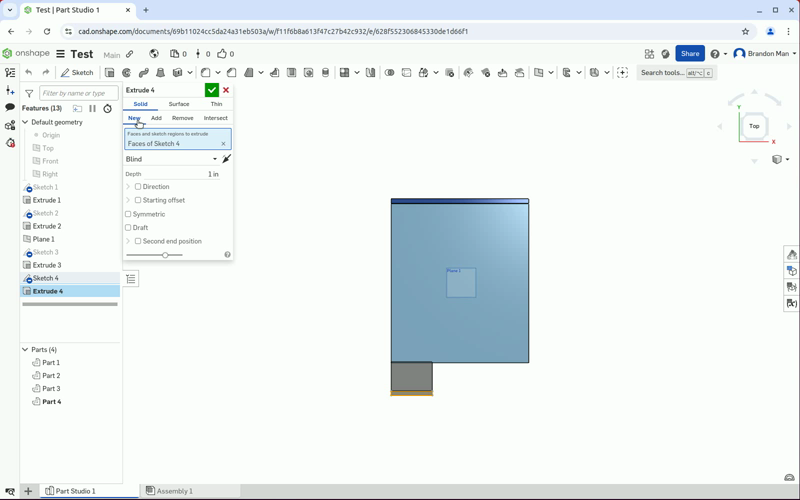
key(tab, 4)
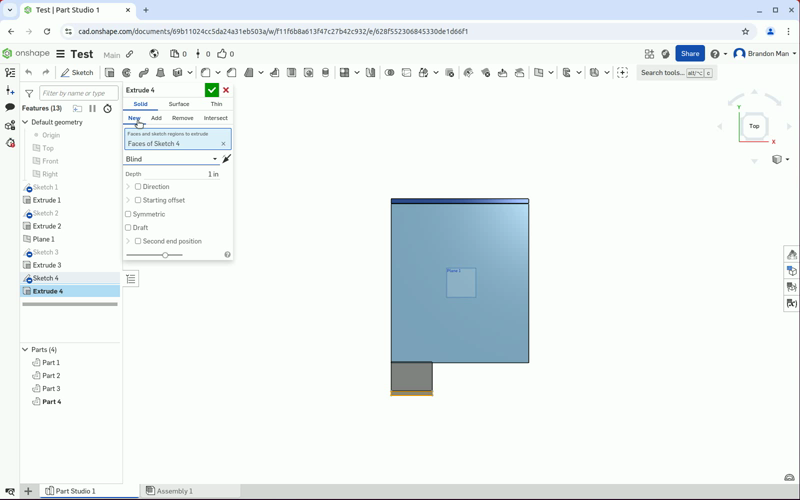
text(20.22)
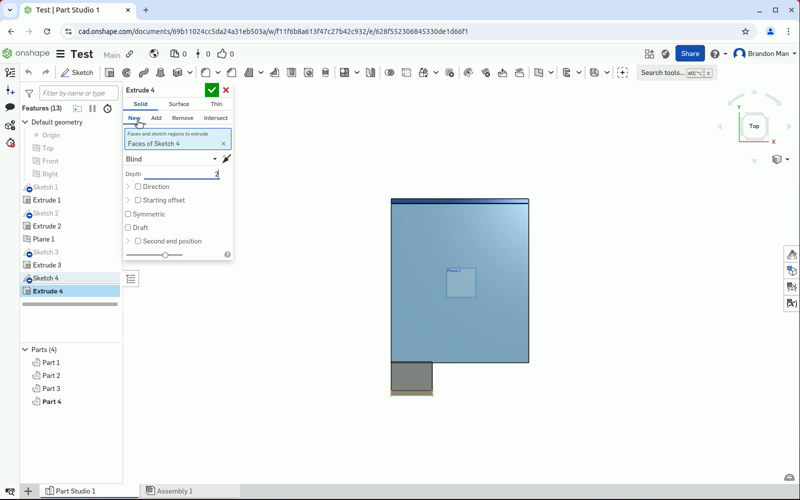
key(enter)
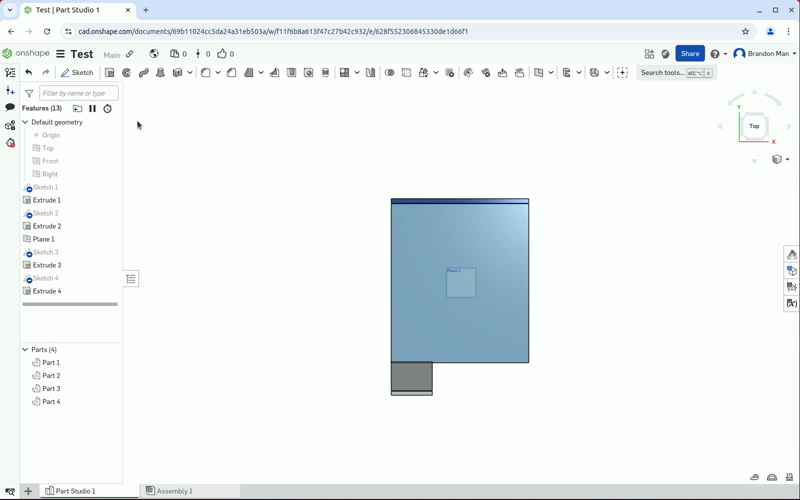
key(shift+h)
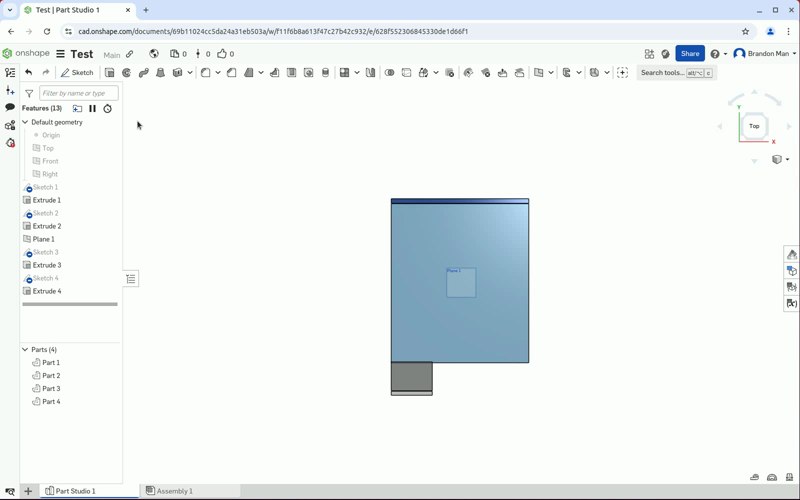
key(shift+h)
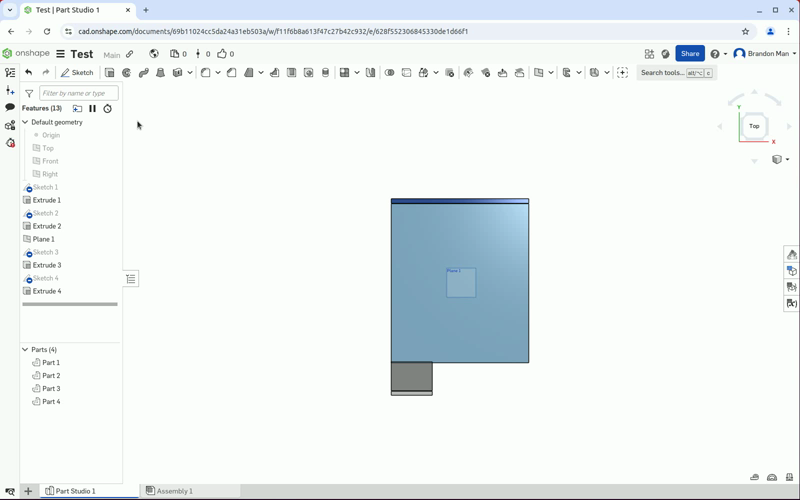
mouse_move(73, 189)
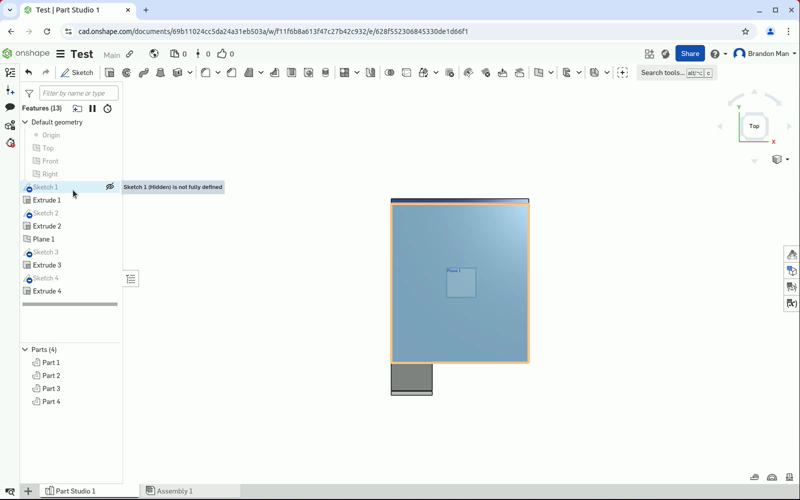
click(73, 189)
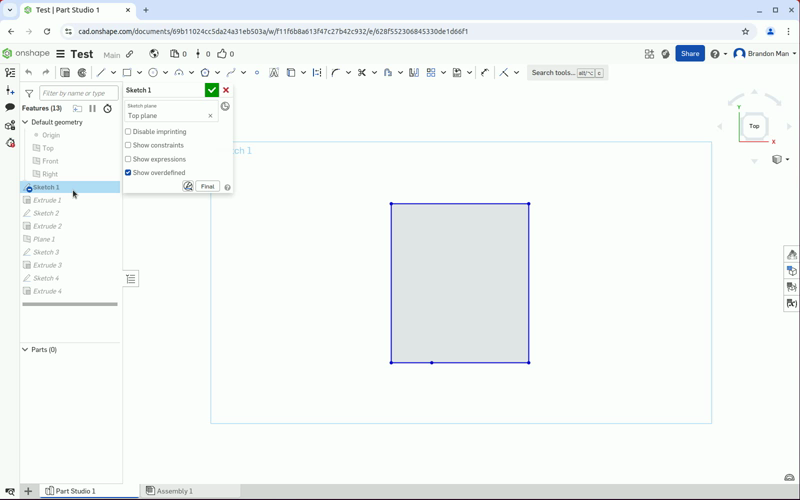
mouse_move(229, 92)
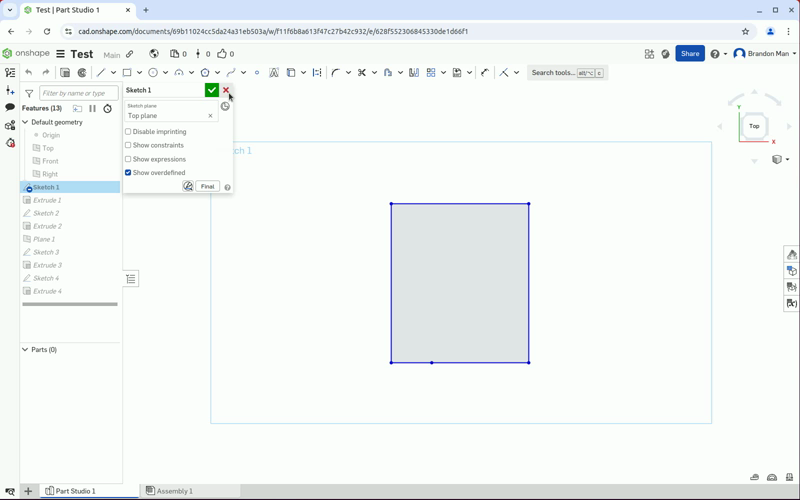
click(229, 92)
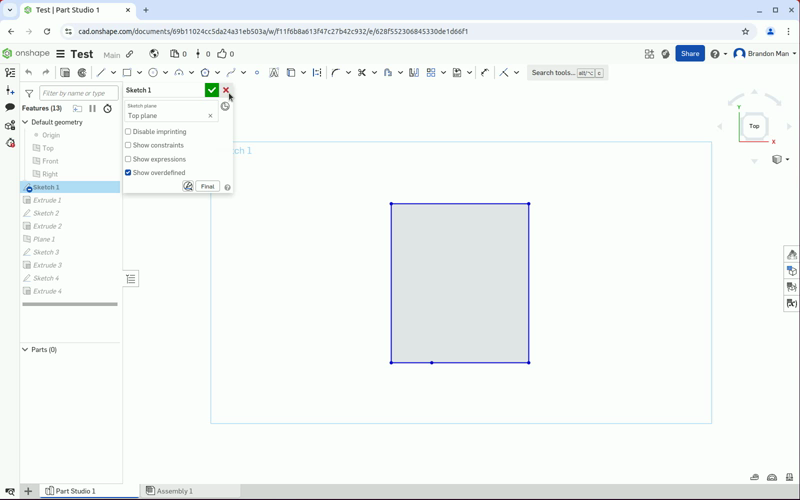
key(shift+s)
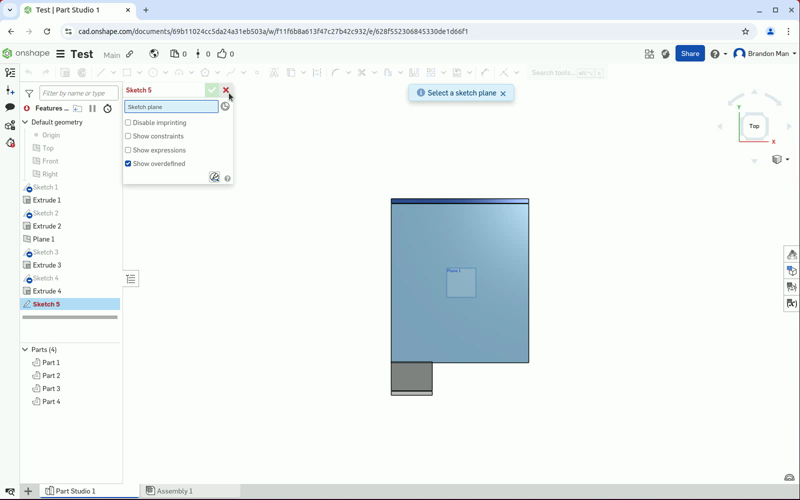
mouse_move(73, 241)
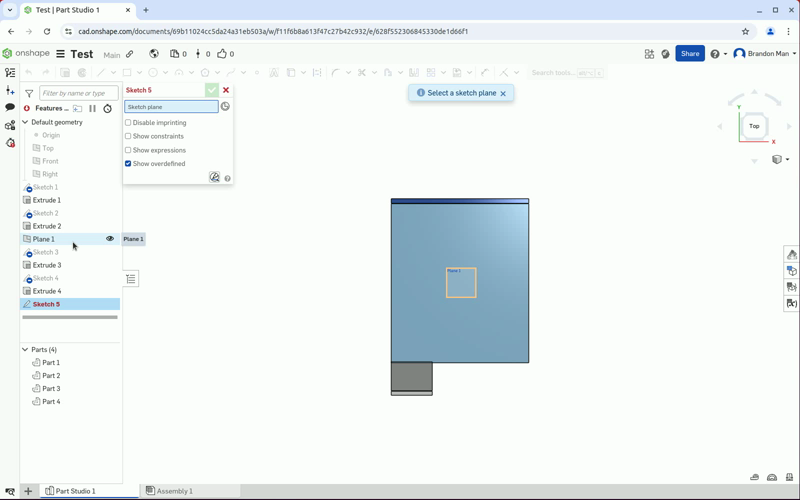
click(73, 241)
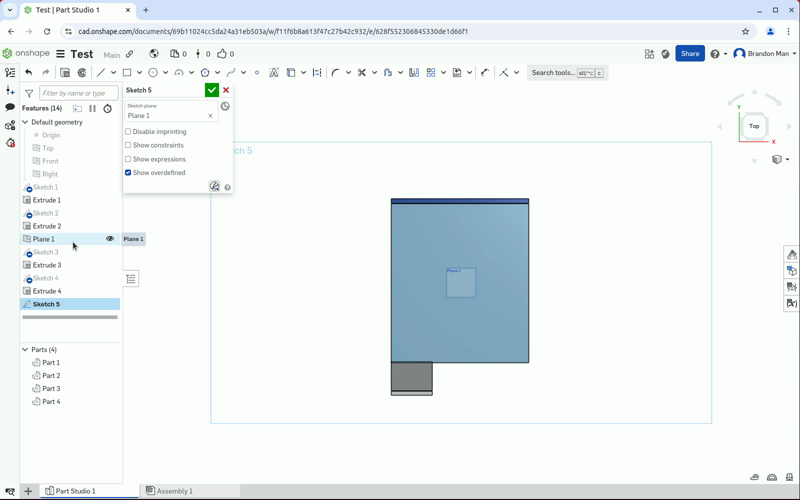
mouse_move(73, 352)
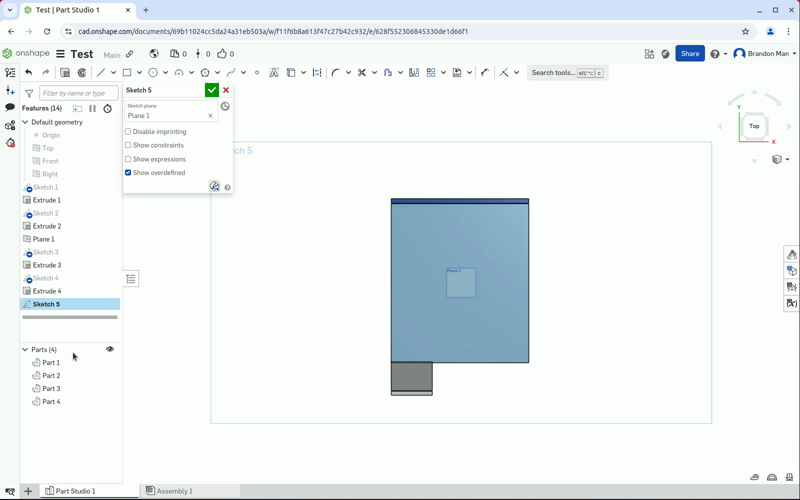
key(y)
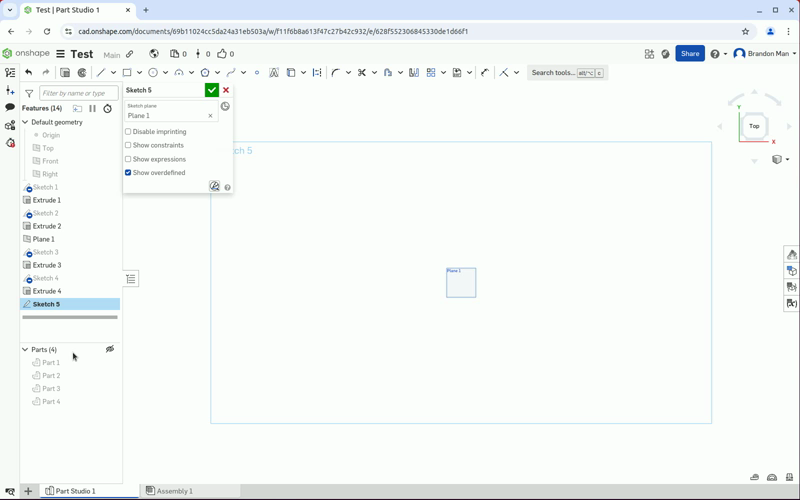
key(l)
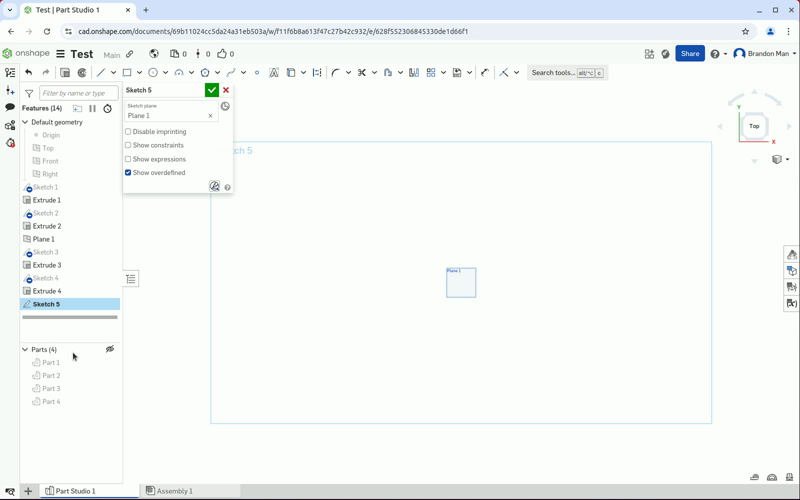
key_down(shift)
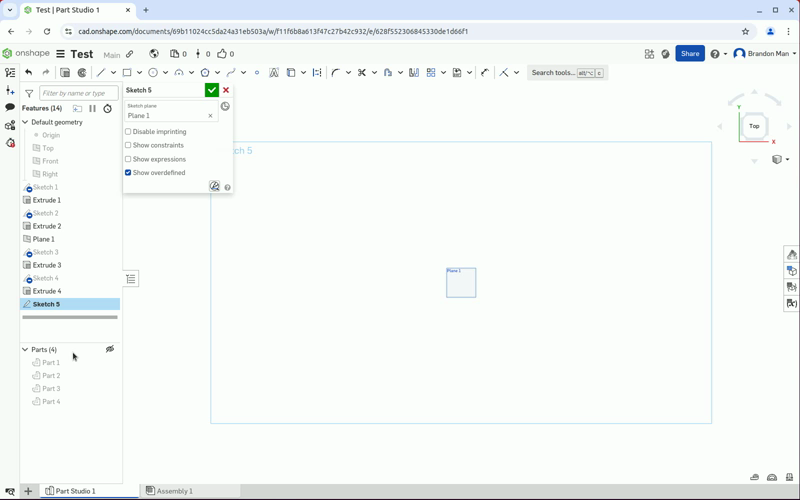
mouse_move(431, 390)
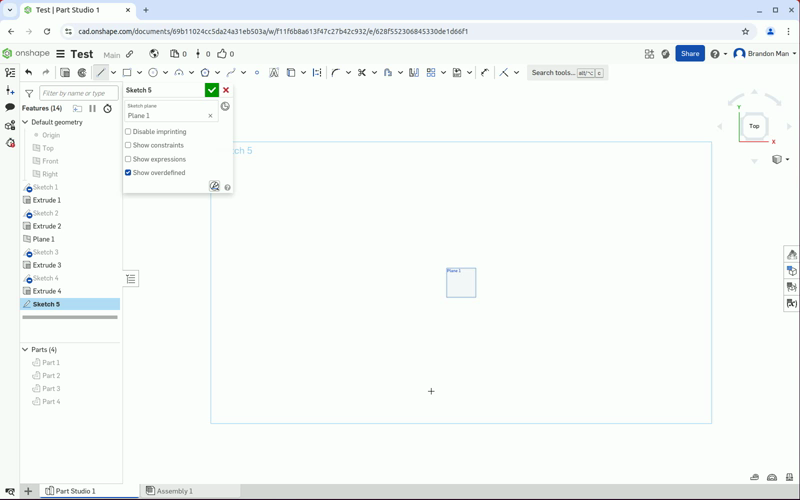
click(431, 390)
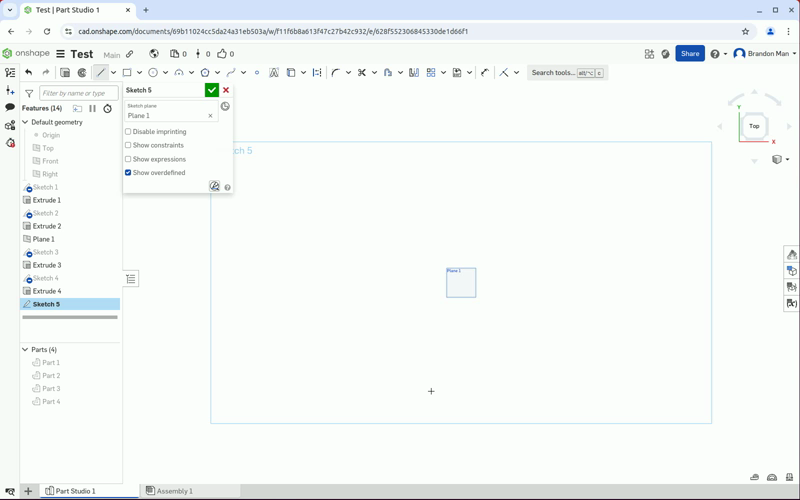
key_up(shift)
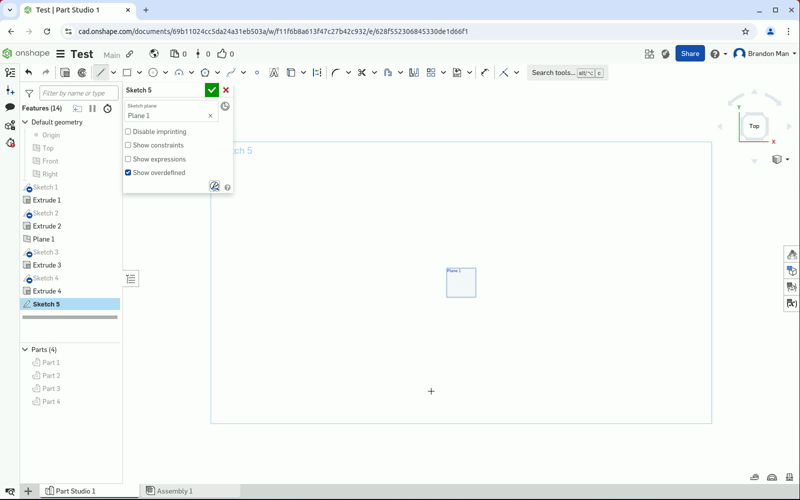
key_down(shift)
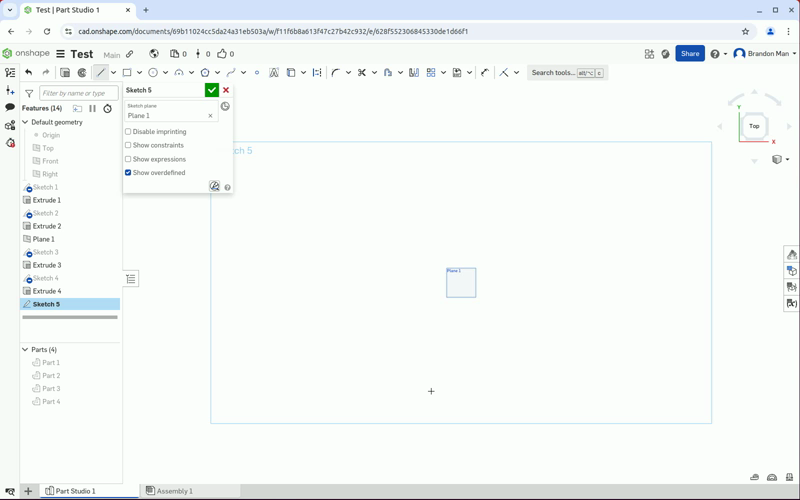
mouse_move(461, 390)
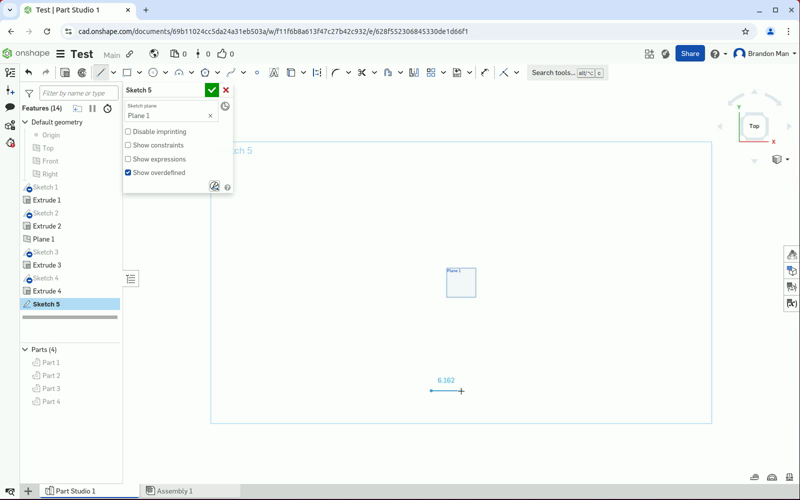
mouse_move(435, 390)
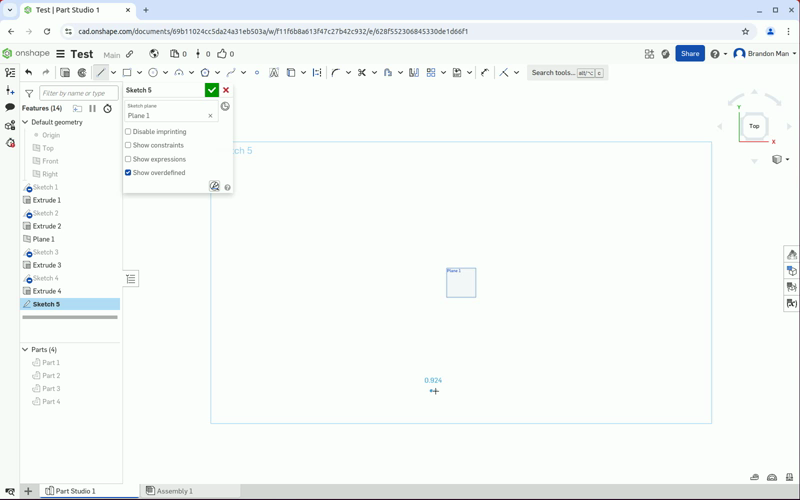
scroll(6)
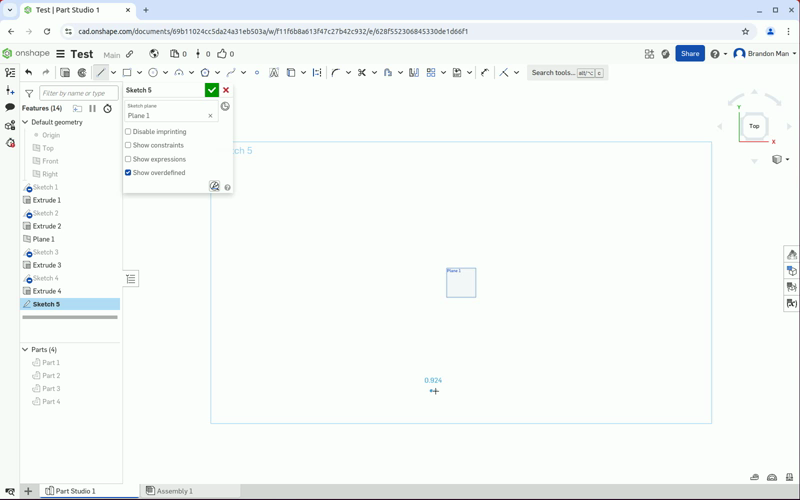
scroll(6)
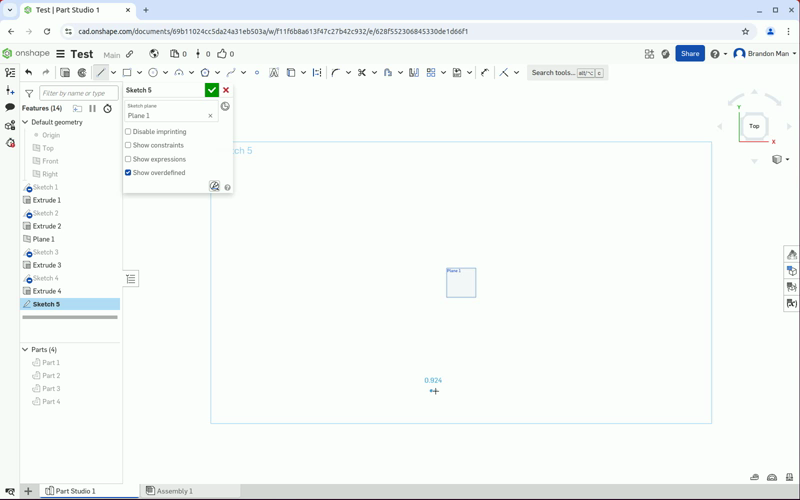
scroll(6)
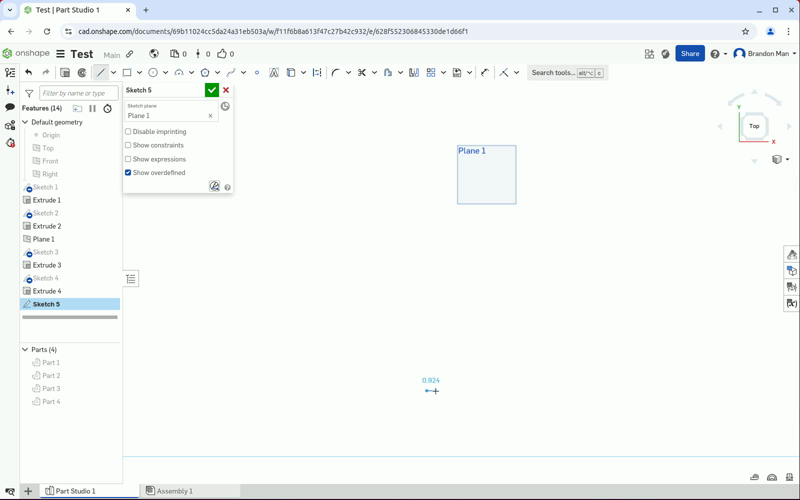
scroll(6)
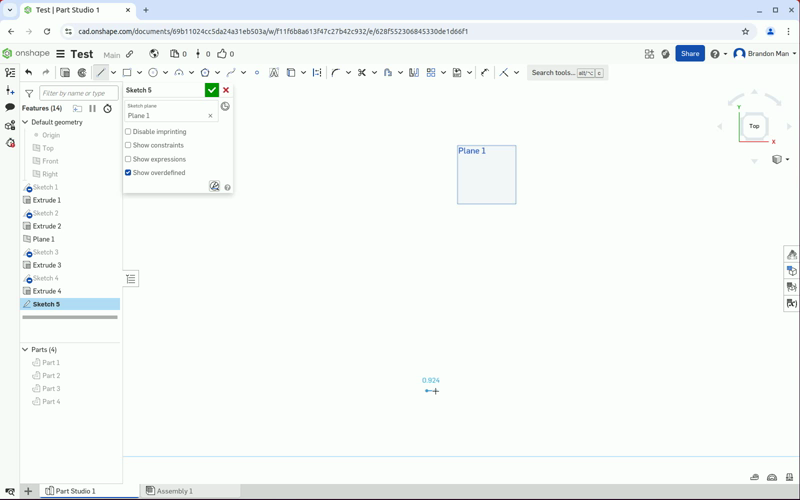
scroll(6)
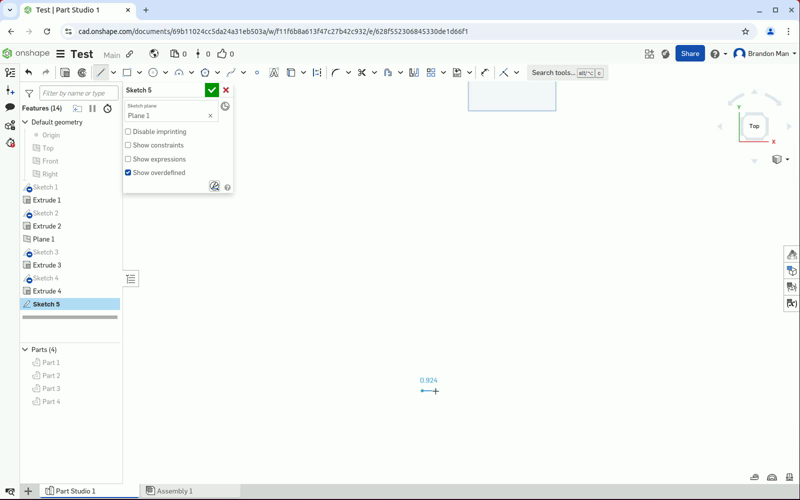
scroll(6)
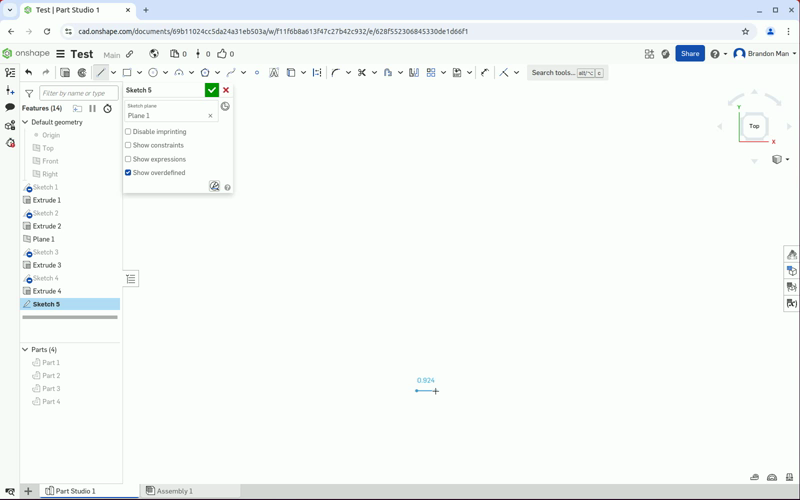
scroll(6)
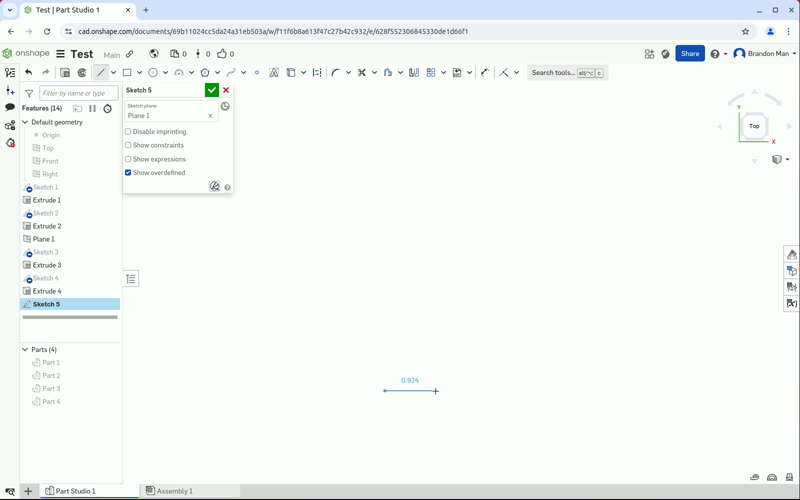
click(435, 390)
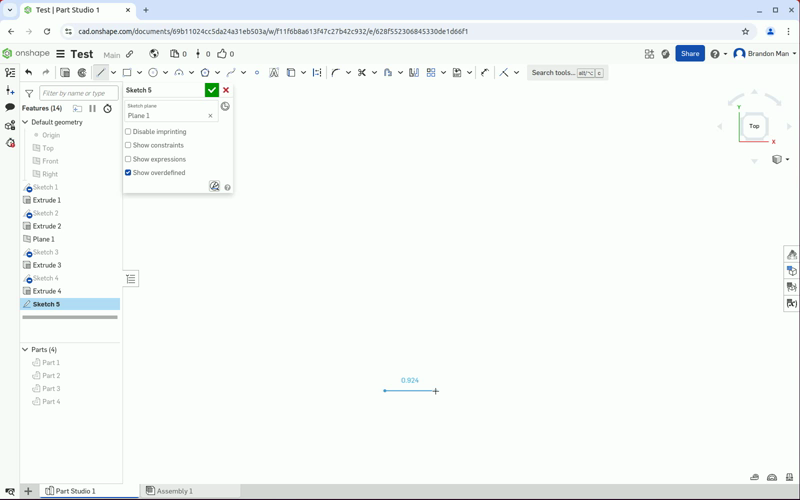
scroll(-6)
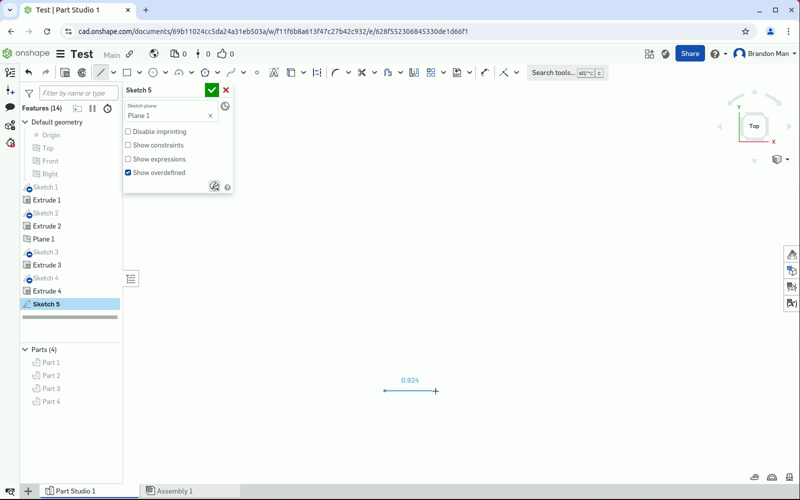
scroll(-6)
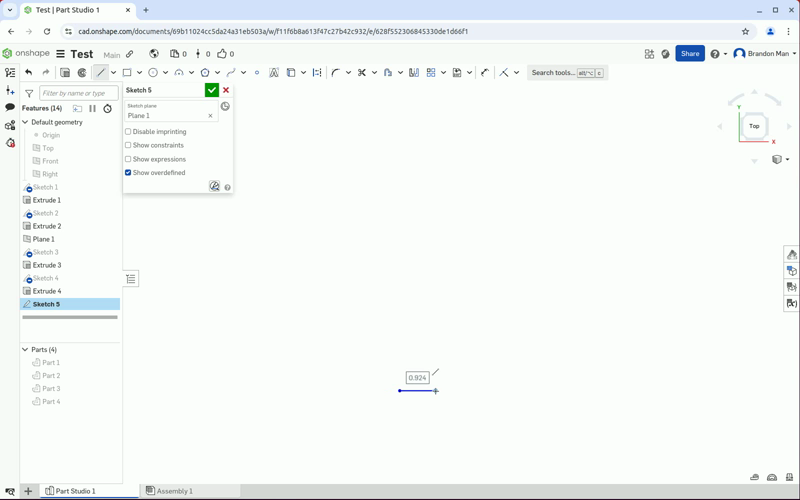
scroll(-6)
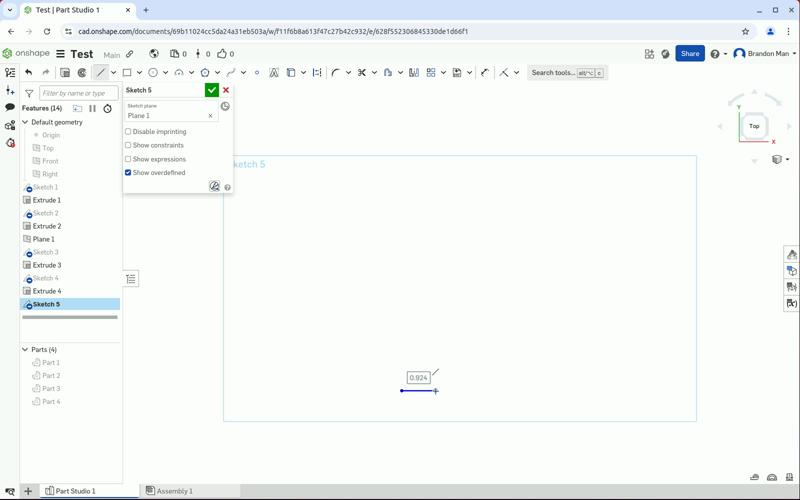
scroll(-6)
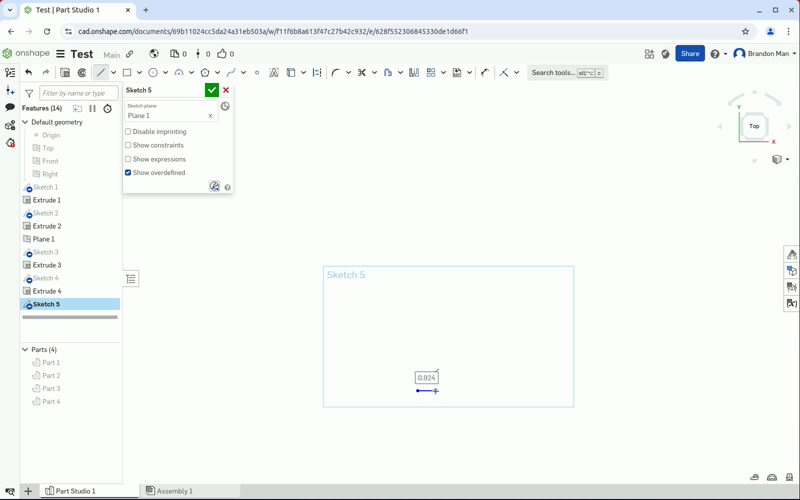
scroll(-6)
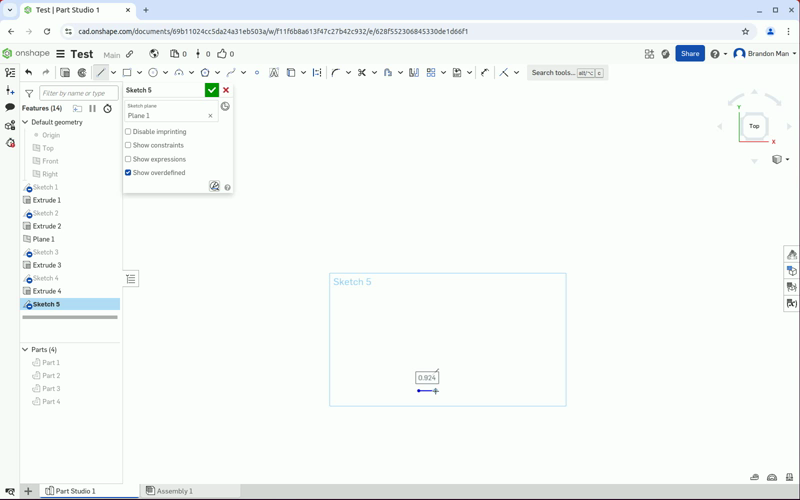
scroll(-6)
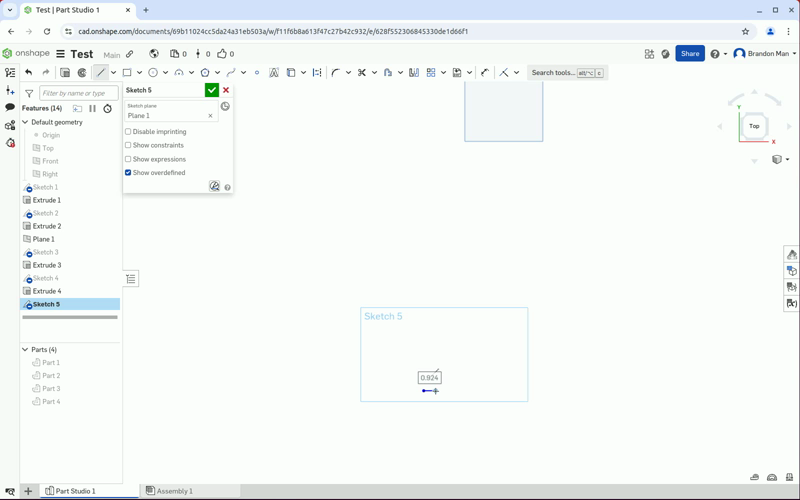
scroll(-6)
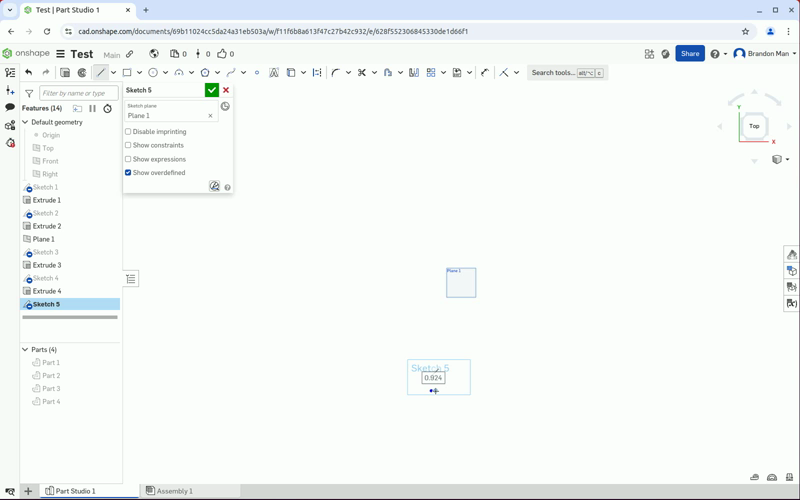
key_up(shift)
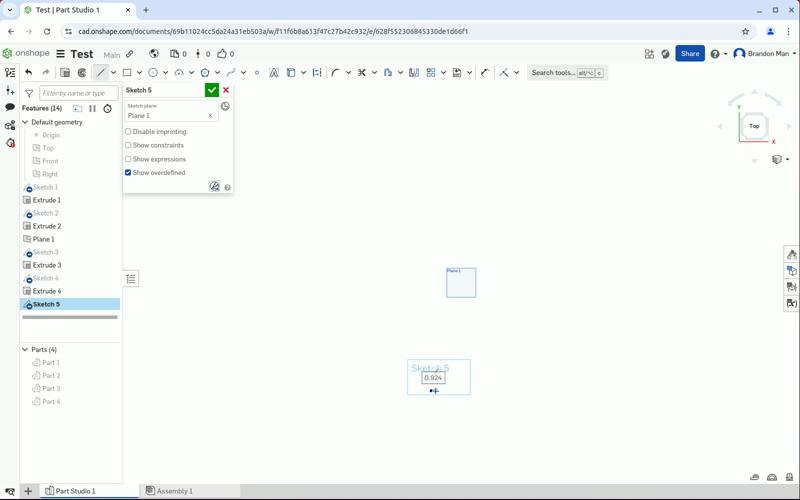
key_down(shift)
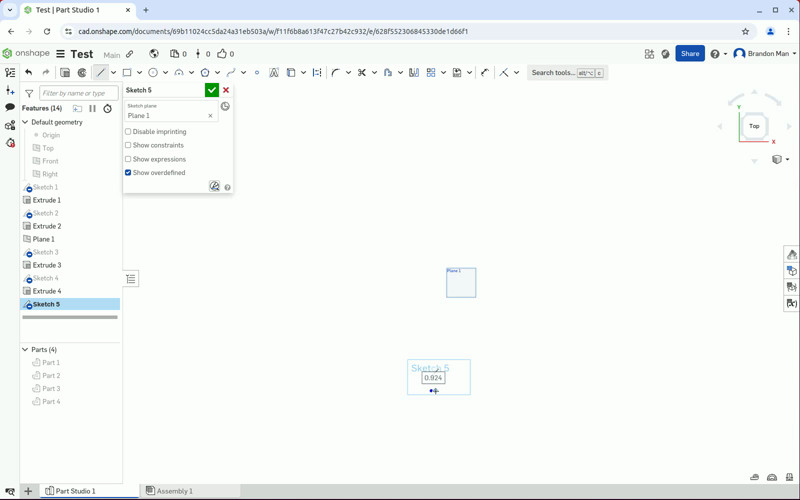
mouse_move(465, 390)
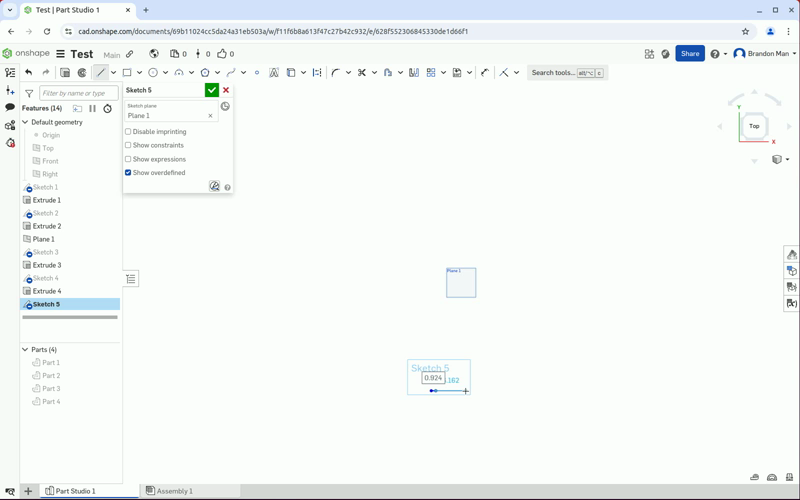
mouse_move(435, 365)
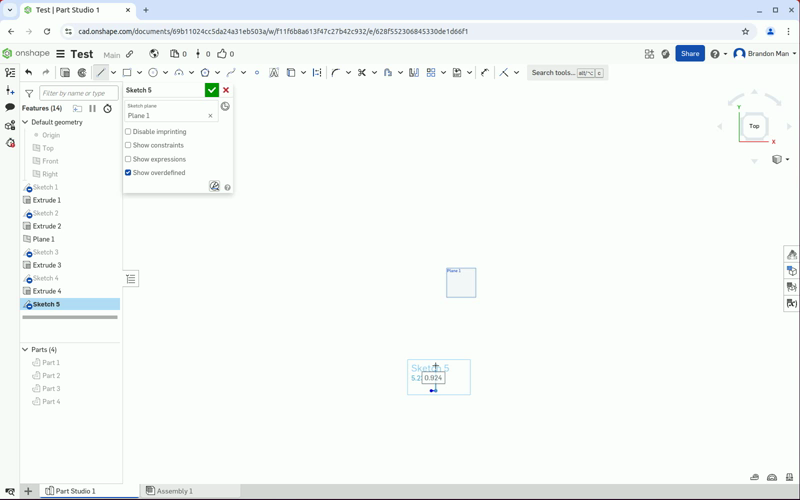
click(435, 365)
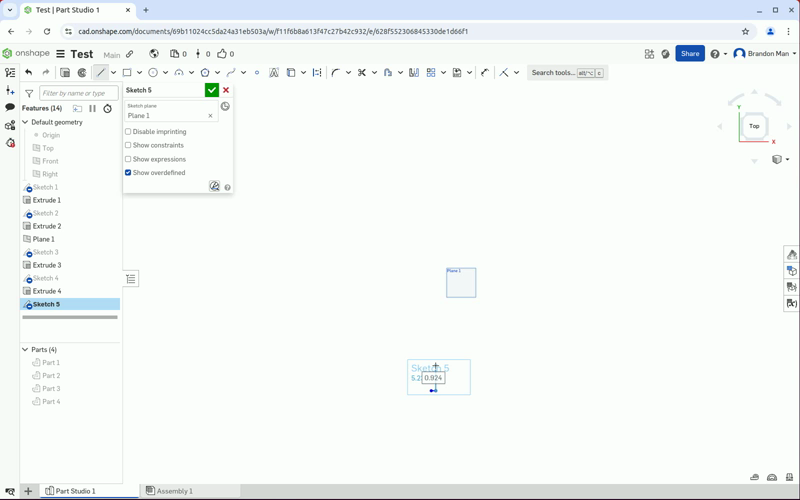
key_up(shift)
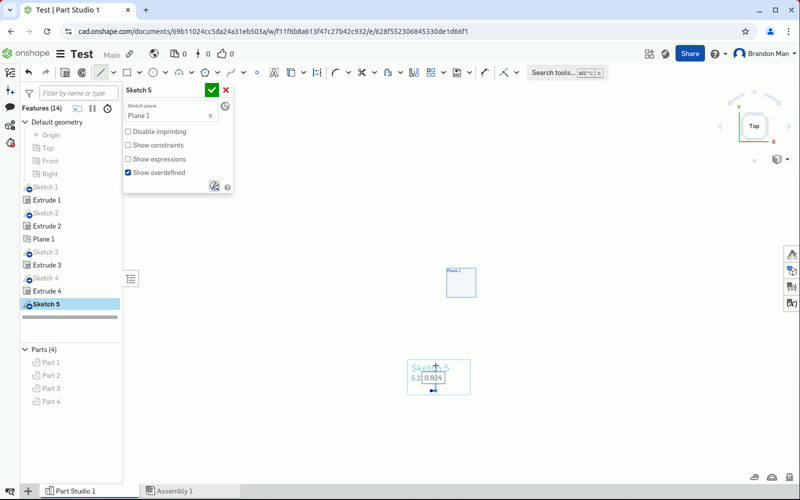
key_down(shift)
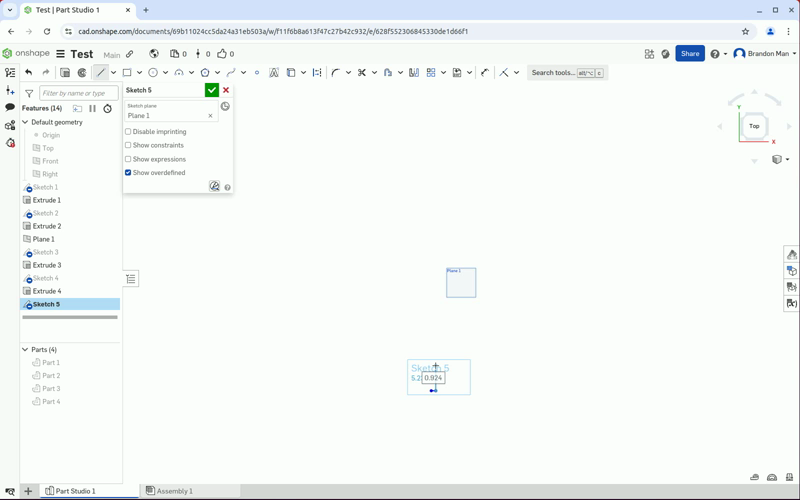
mouse_move(465, 365)
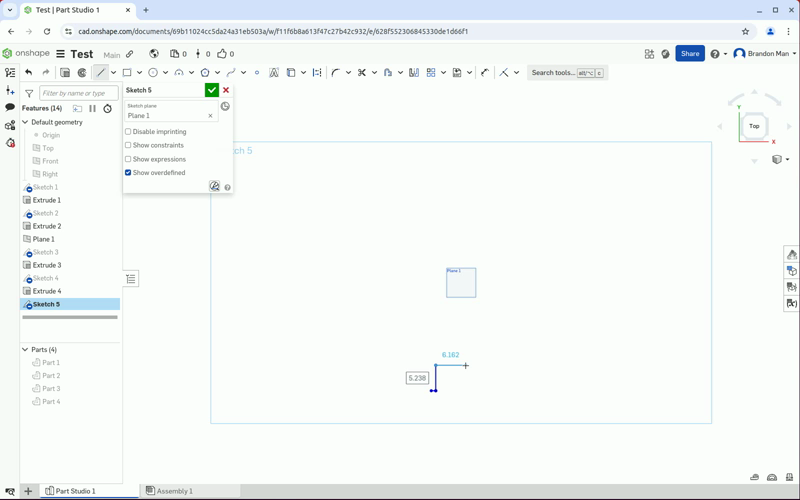
mouse_move(435, 360)
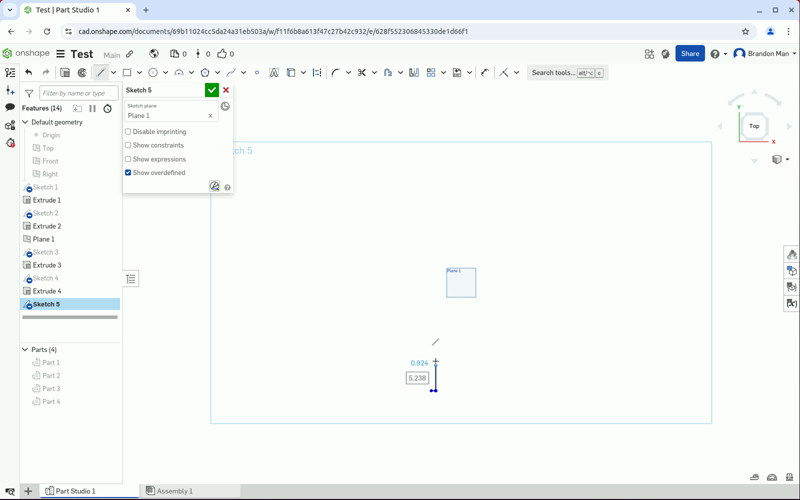
scroll(6)
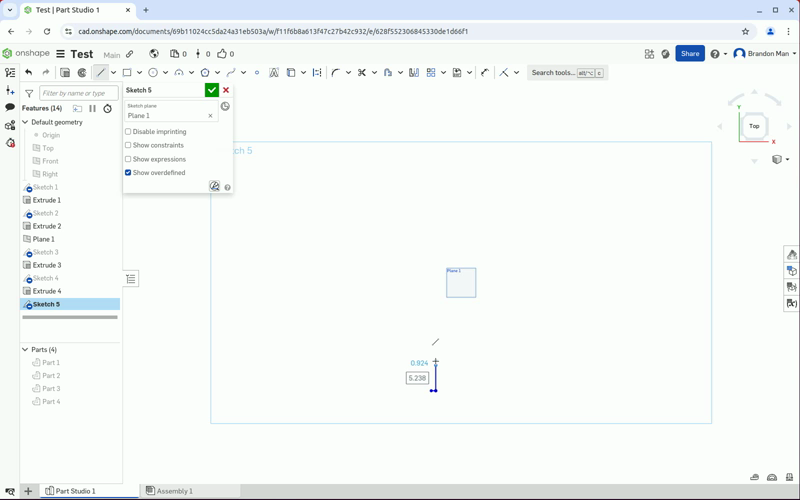
scroll(6)
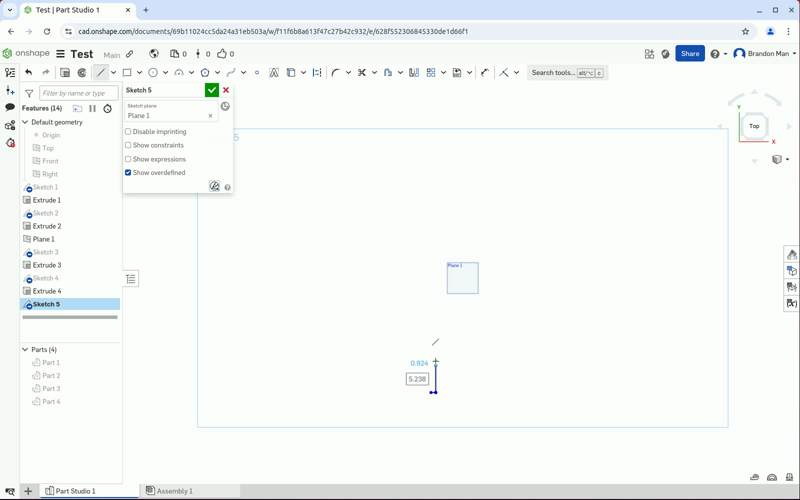
scroll(6)
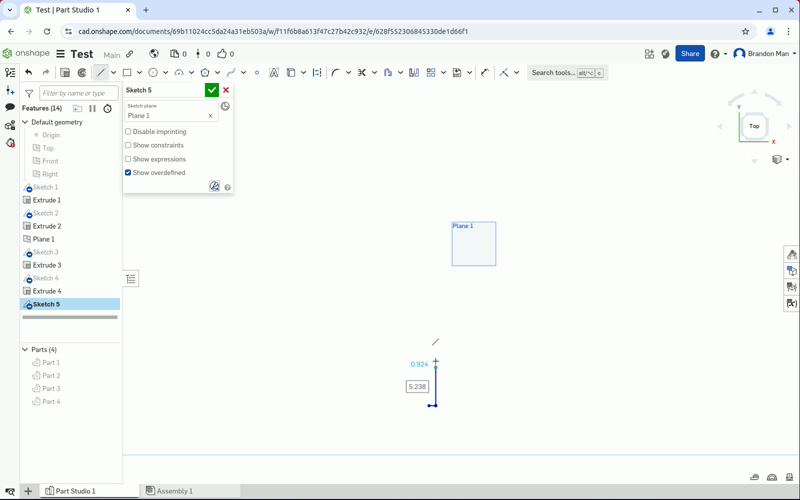
scroll(6)
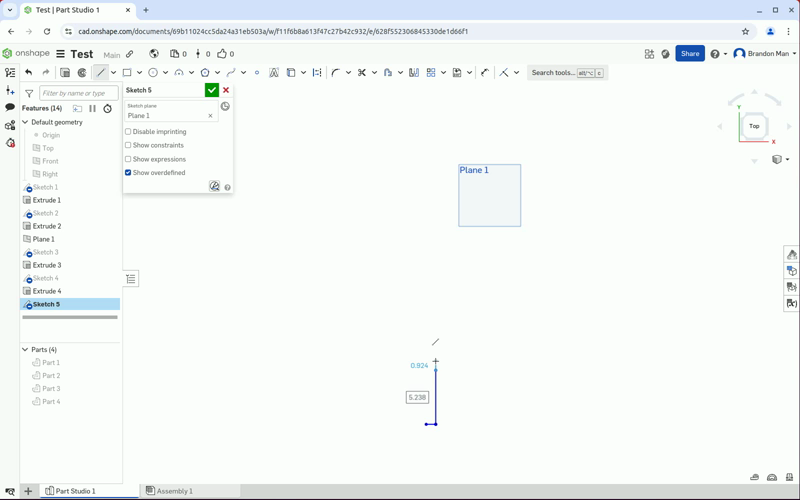
scroll(6)
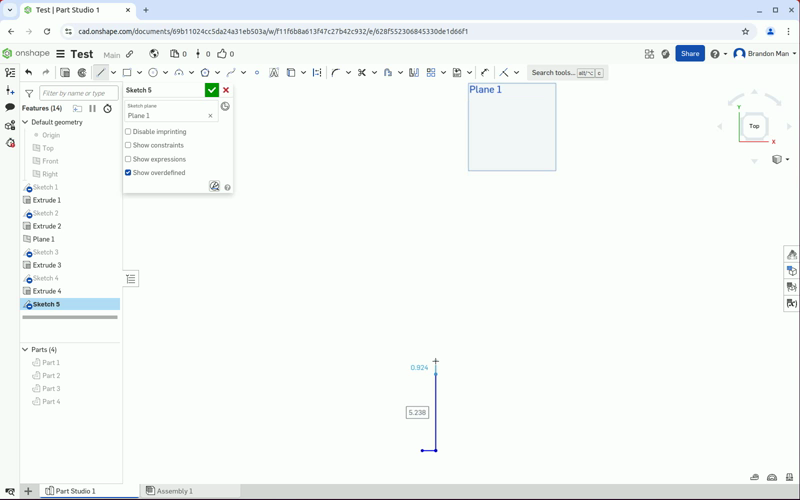
scroll(6)
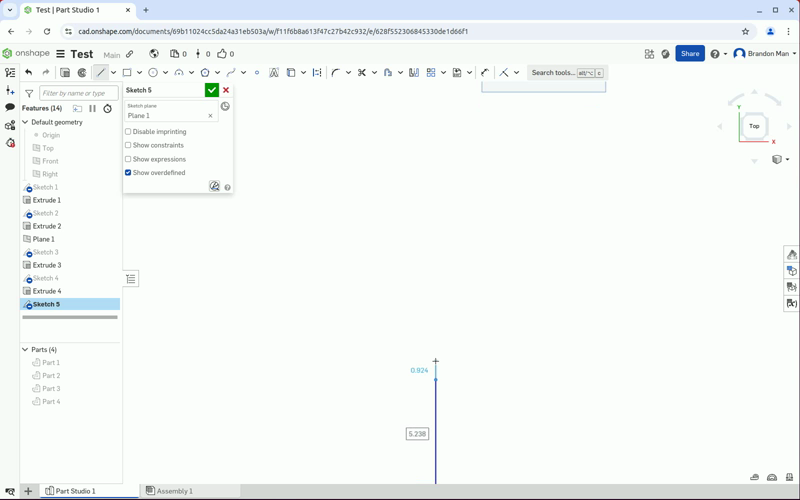
scroll(6)
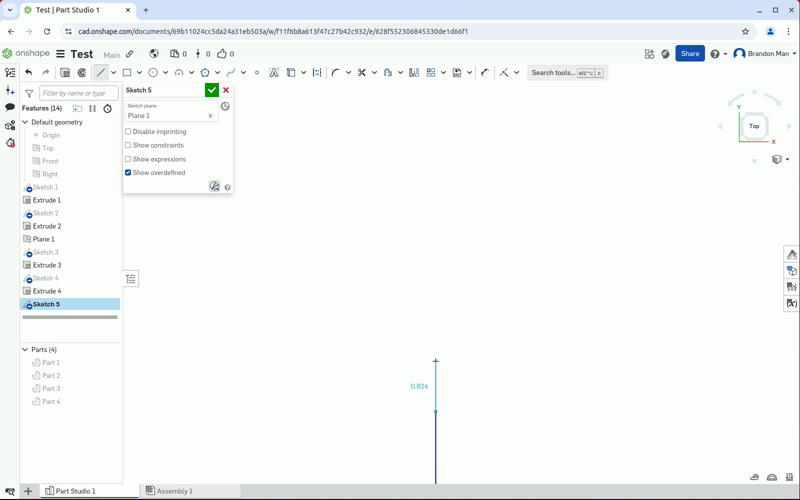
click(435, 360)
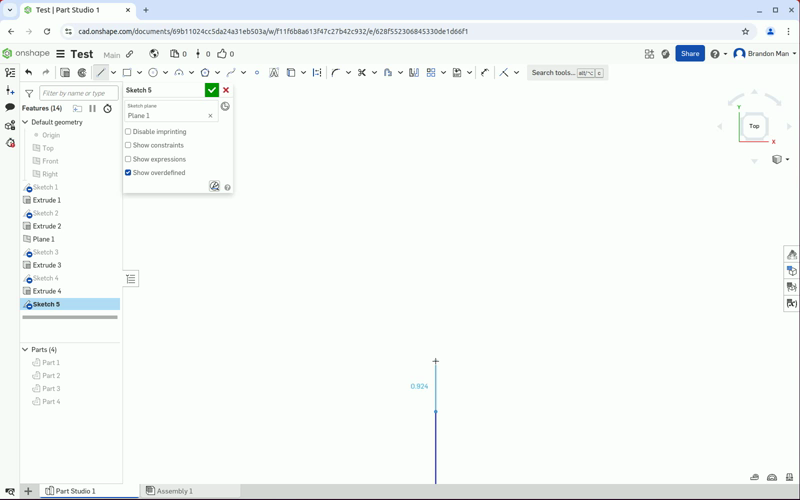
scroll(-6)
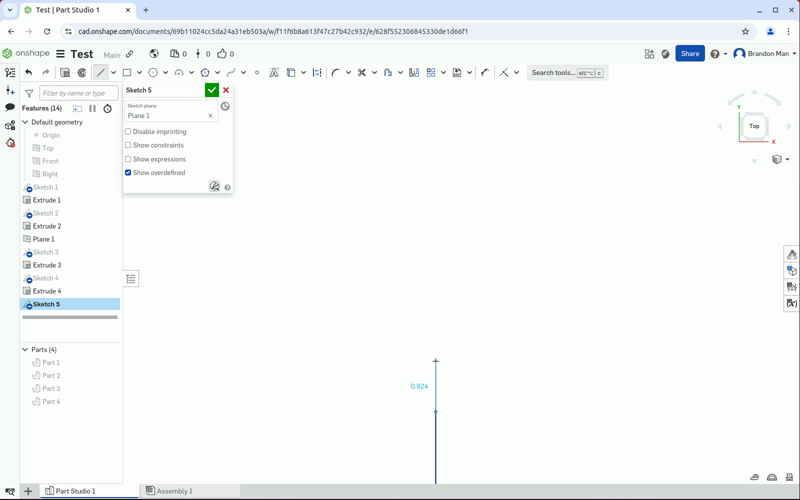
scroll(-6)
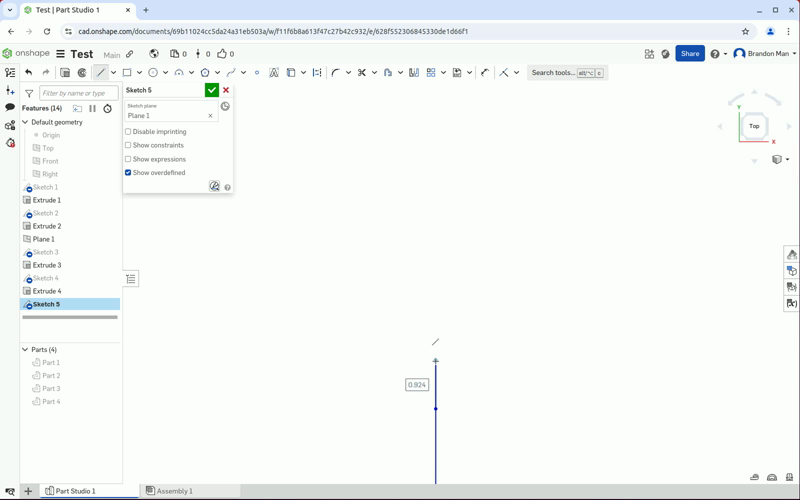
scroll(-6)
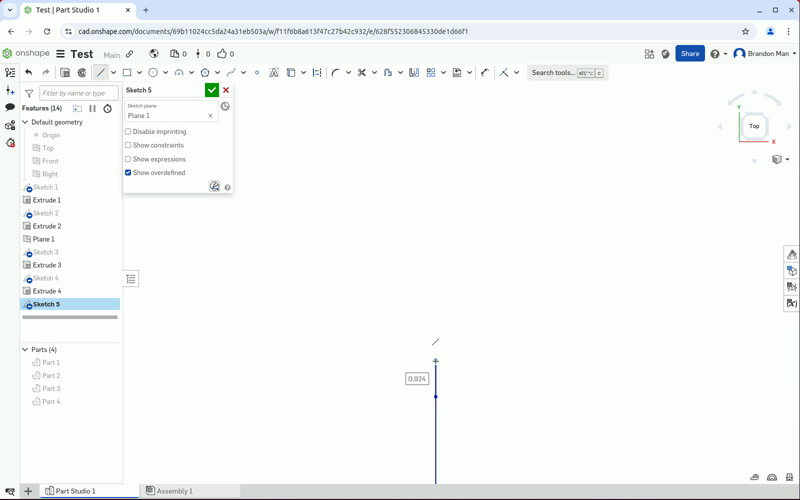
scroll(-6)
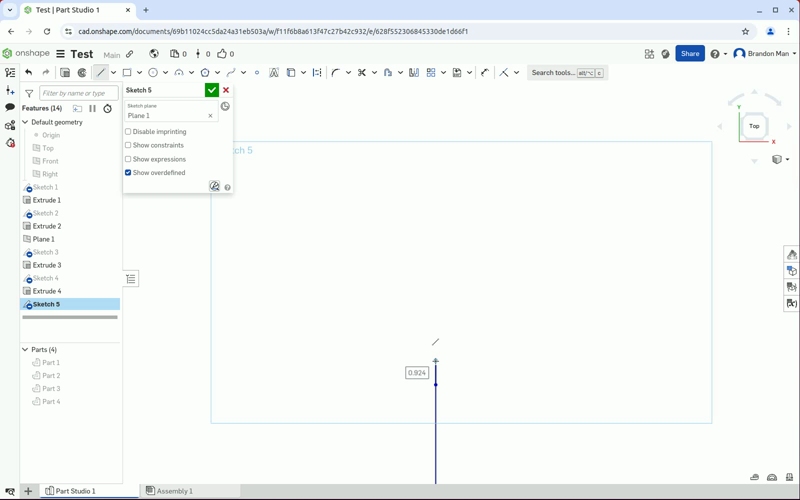
scroll(-6)
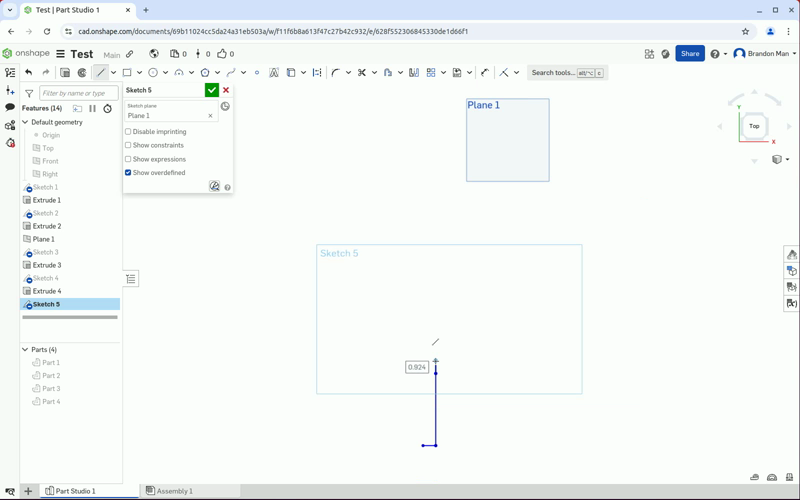
scroll(-6)
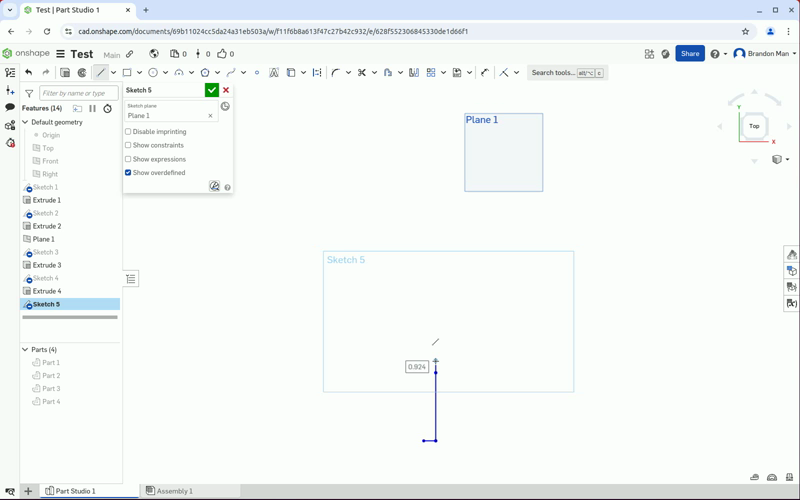
scroll(-6)
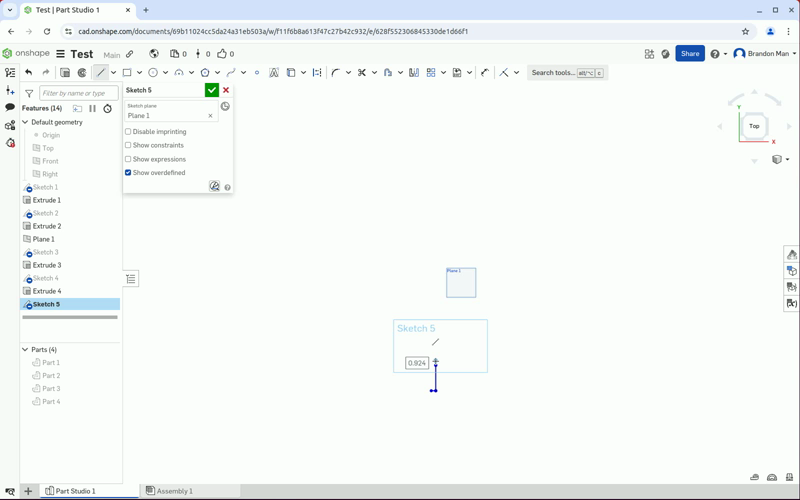
key_up(shift)
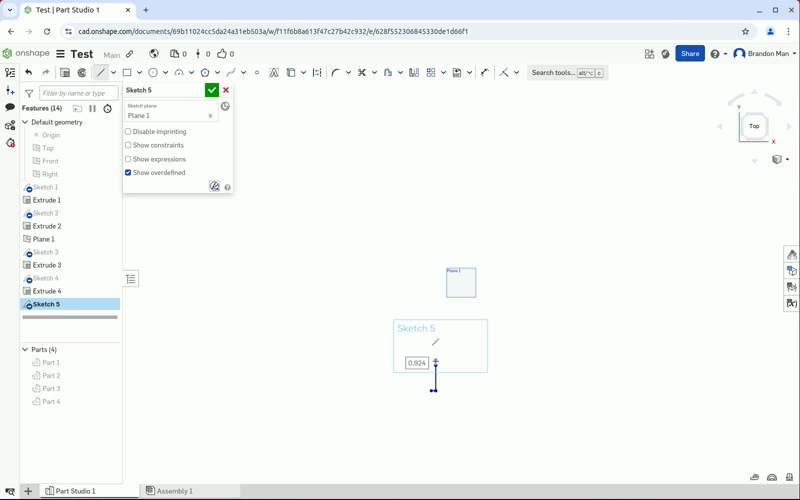
key_down(shift)
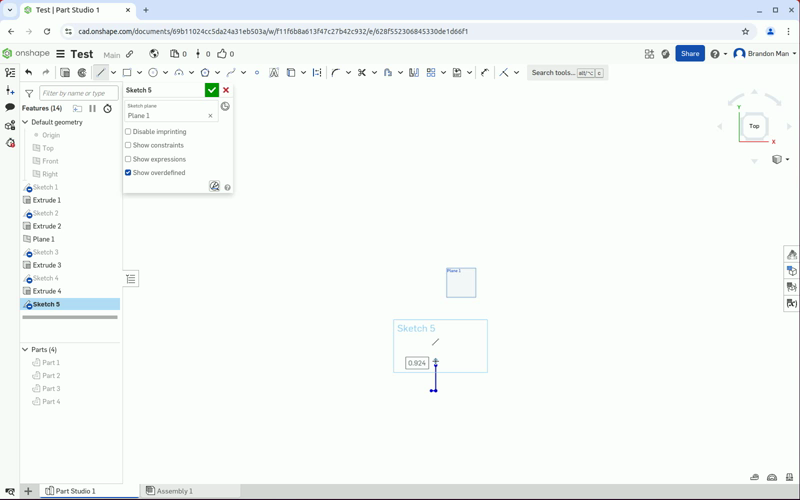
mouse_move(465, 360)
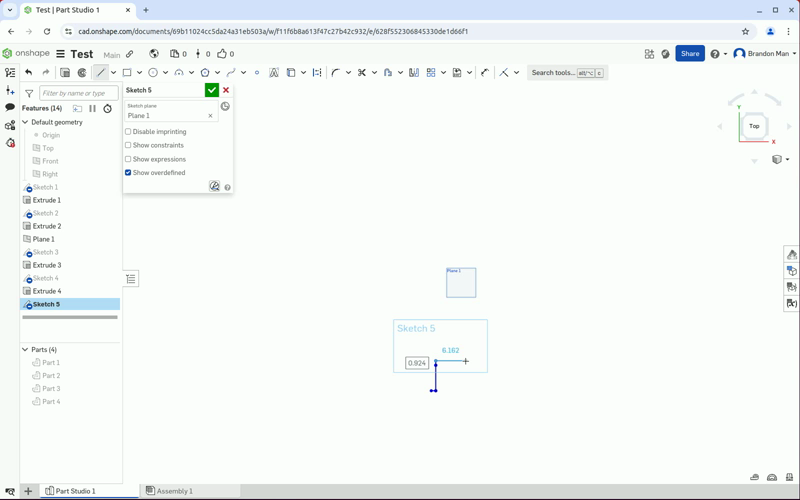
mouse_move(431, 360)
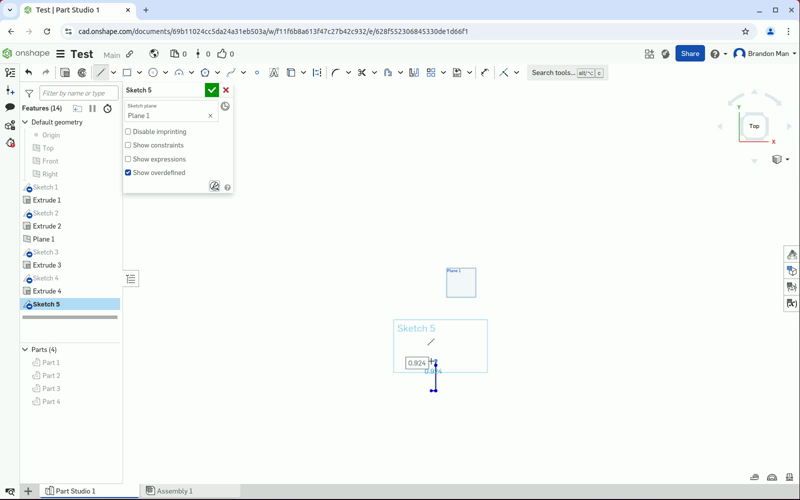
scroll(6)
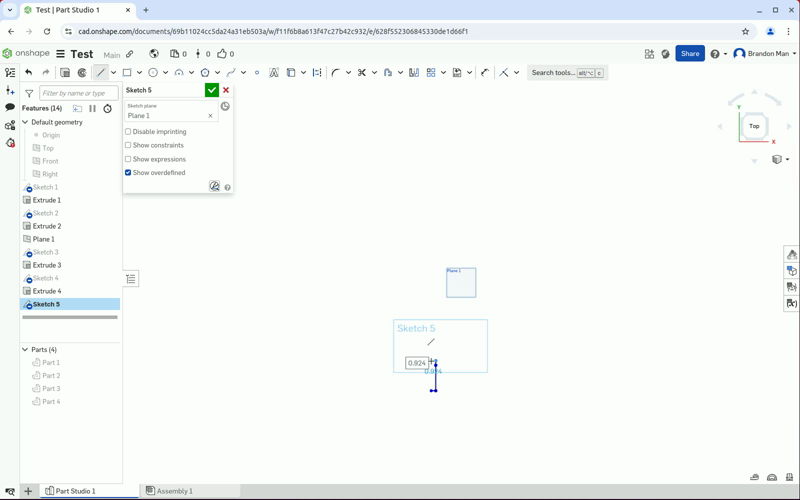
scroll(6)
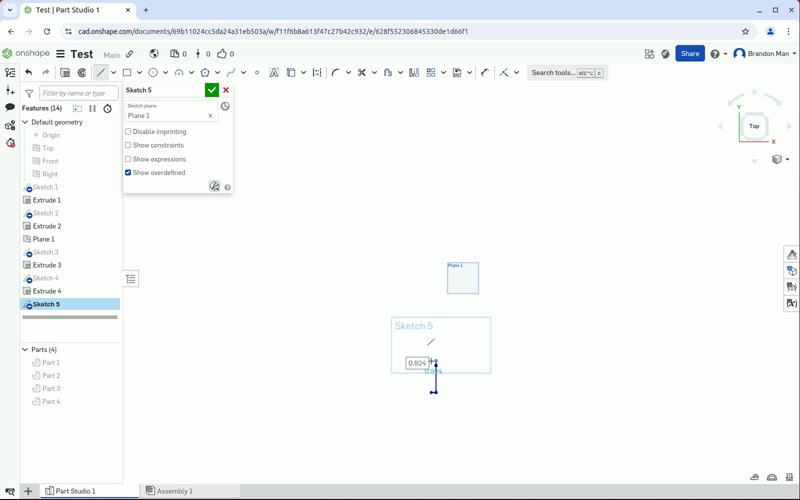
scroll(6)
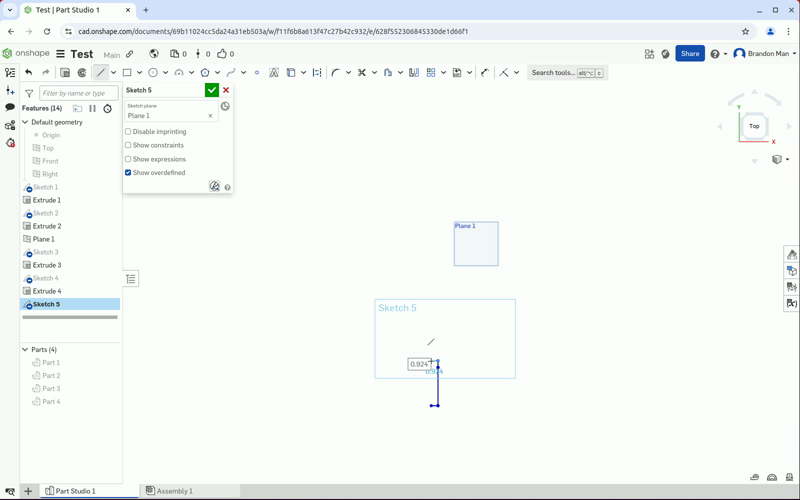
scroll(6)
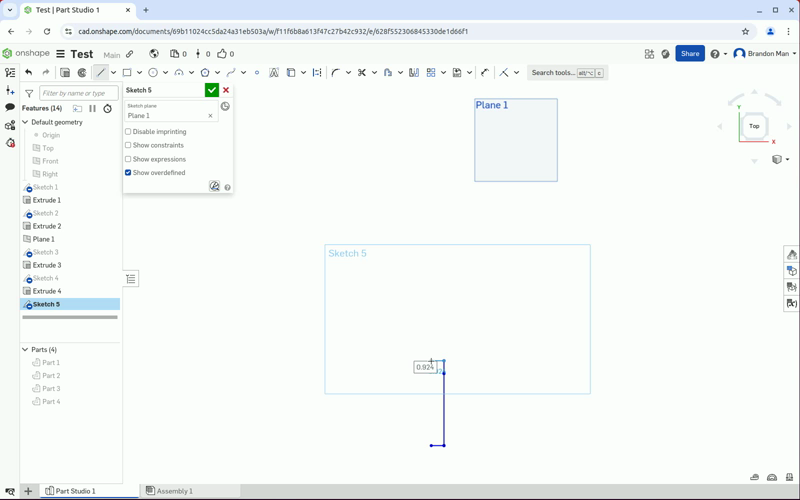
scroll(6)
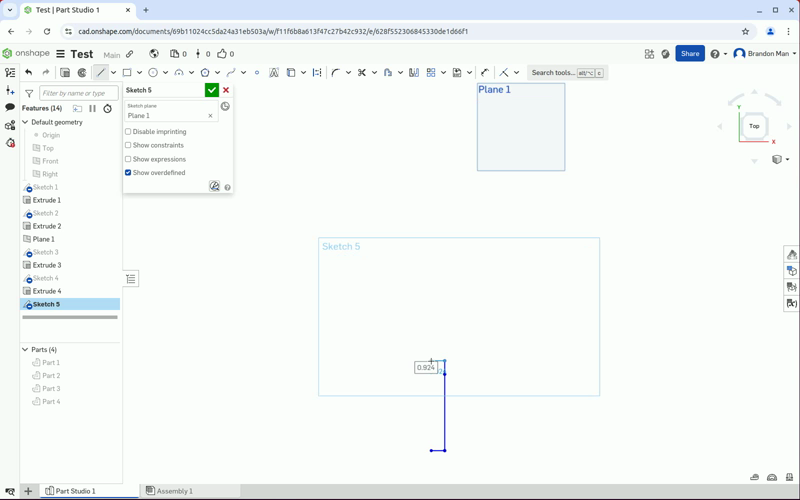
scroll(6)
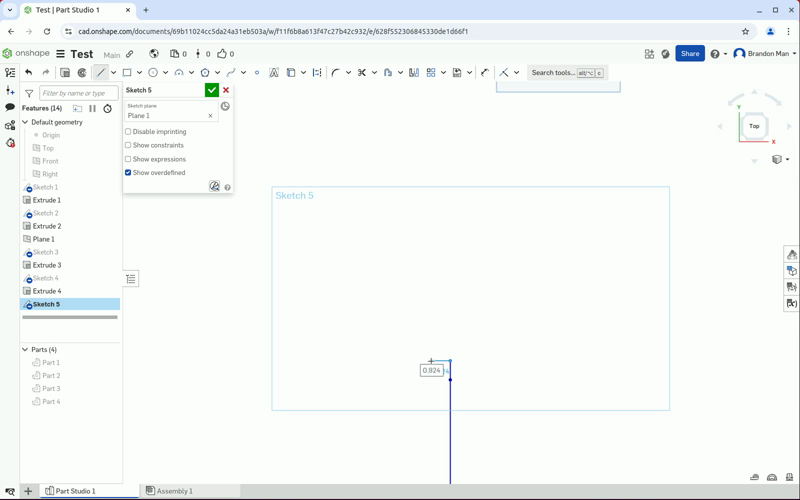
scroll(6)
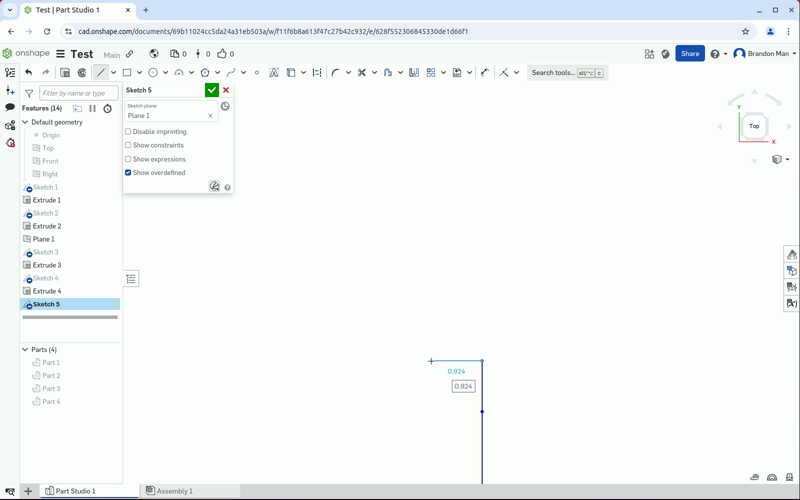
click(431, 360)
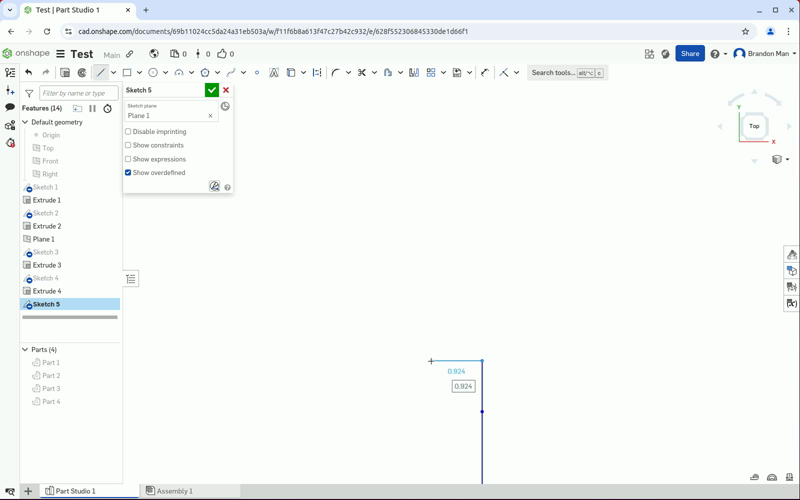
scroll(-6)
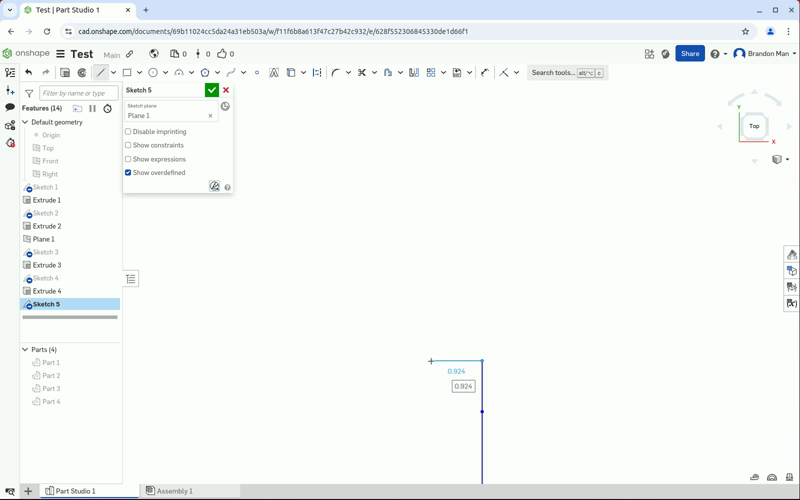
scroll(-6)
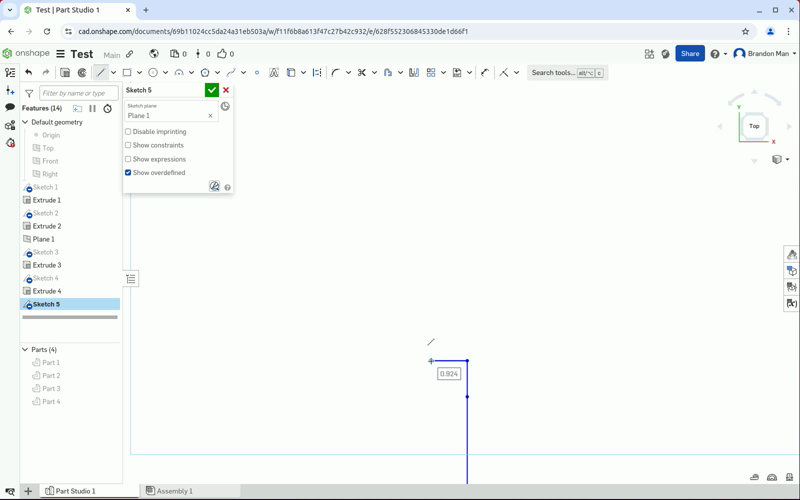
scroll(-6)
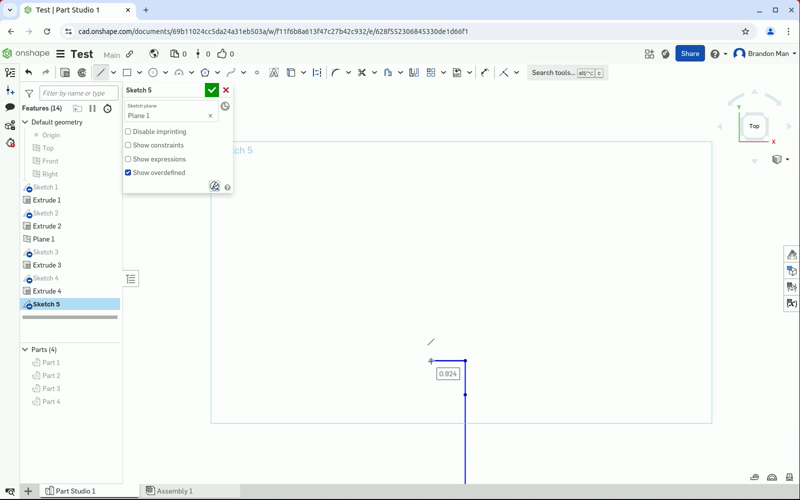
scroll(-6)
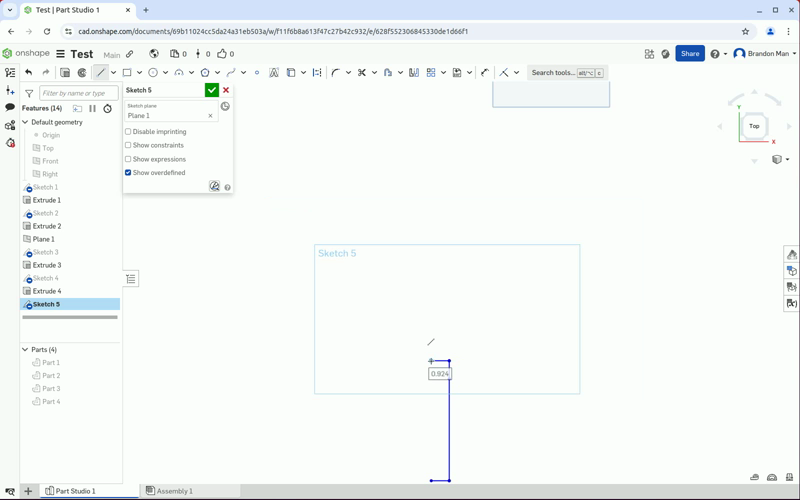
scroll(-6)
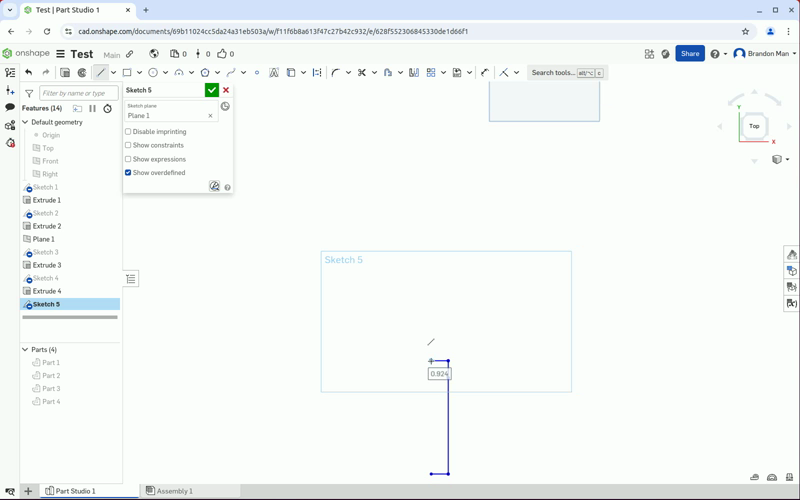
scroll(-6)
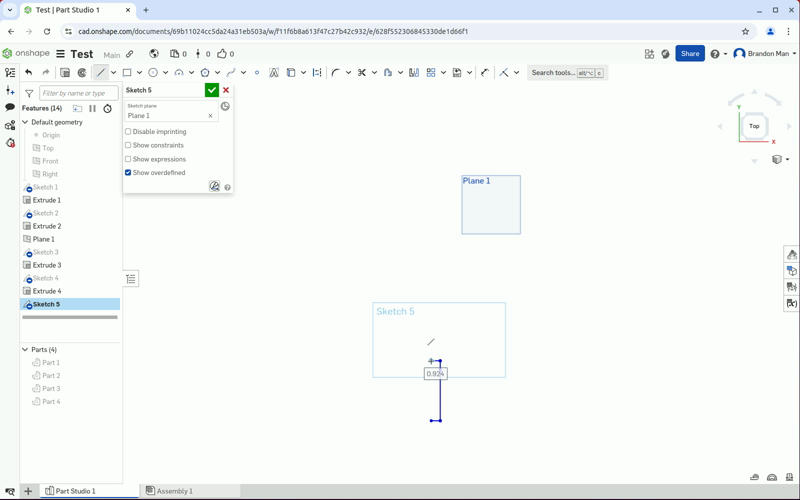
scroll(-6)
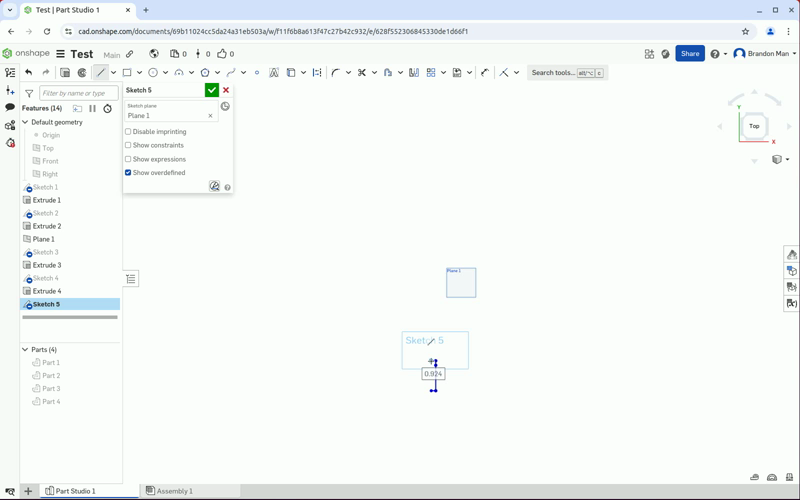
key_up(shift)
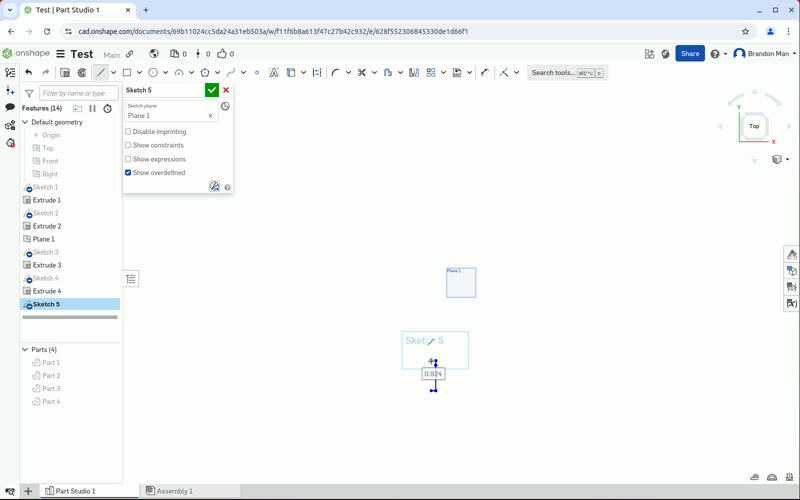
mouse_move(461, 360)
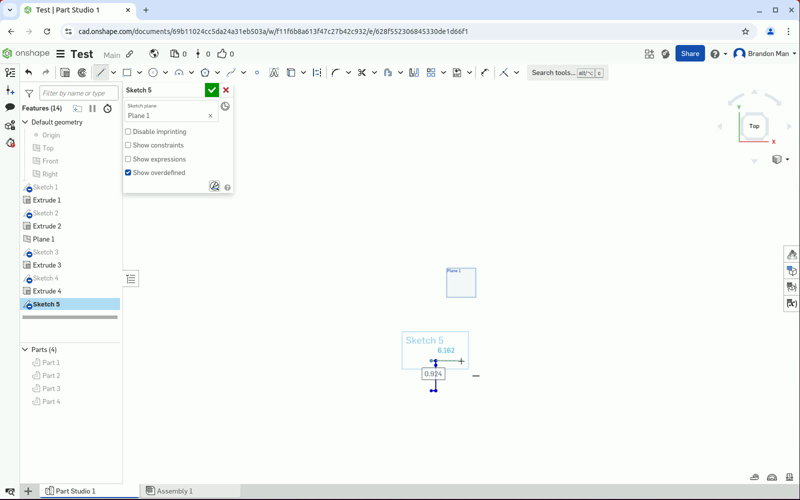
key_down(shift)
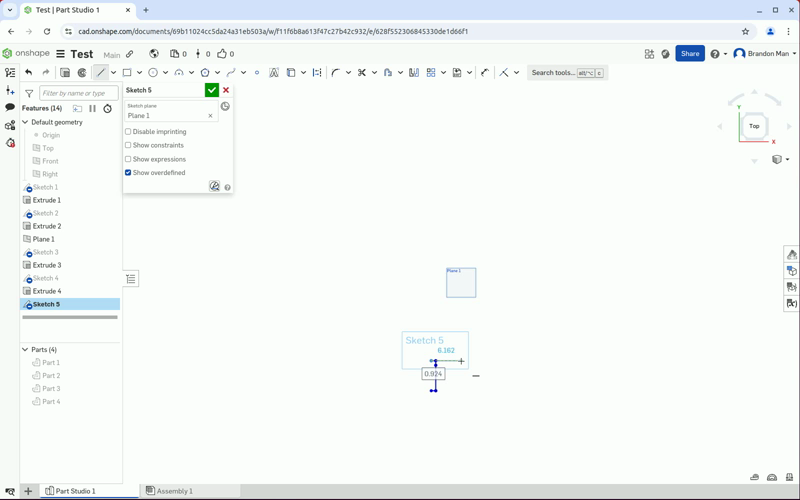
mouse_move(431, 390)
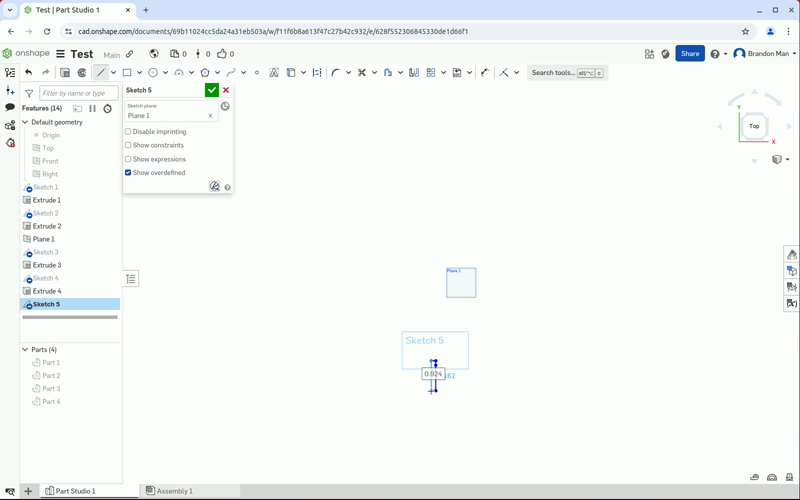
key_up(shift)
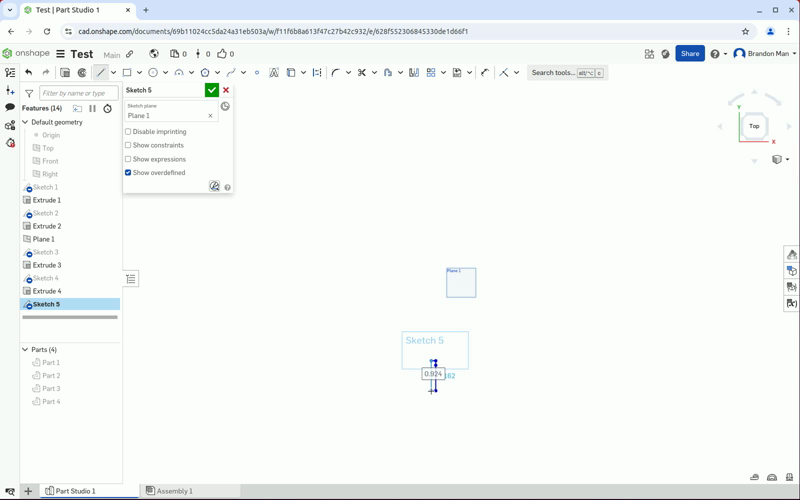
click(431, 390)
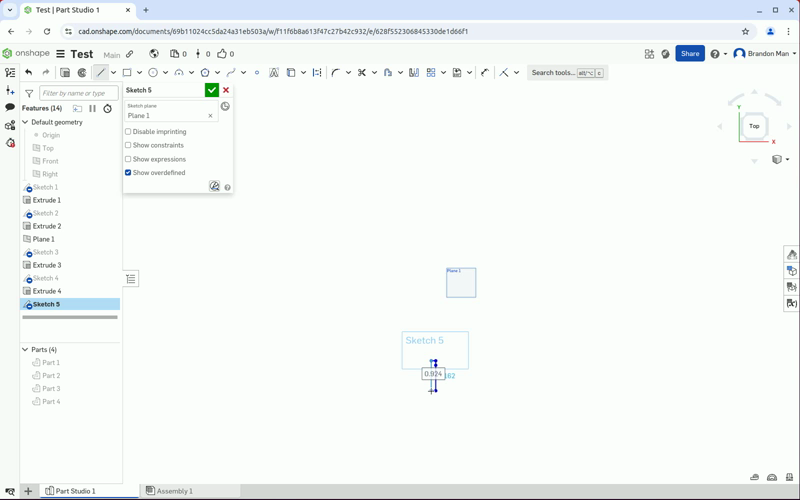
key(esc)
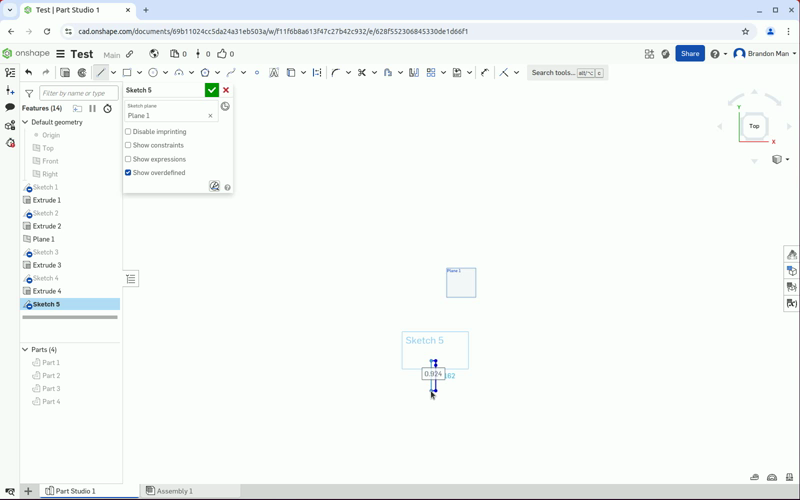
mouse_move(434, 376)
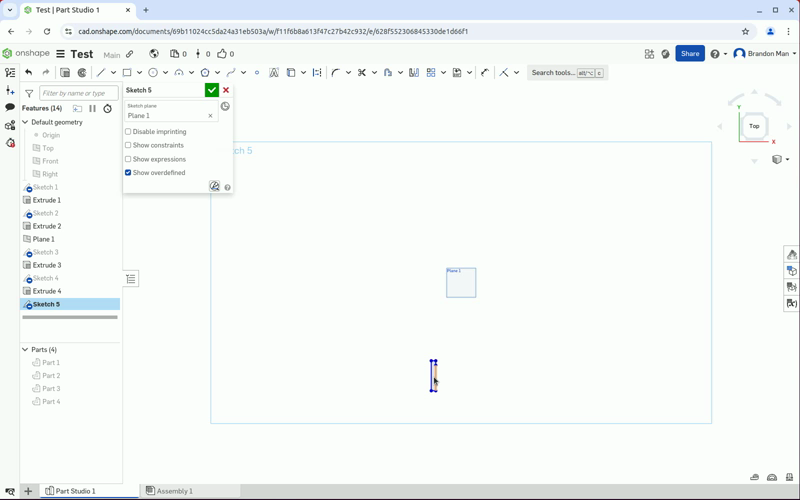
scroll(6)
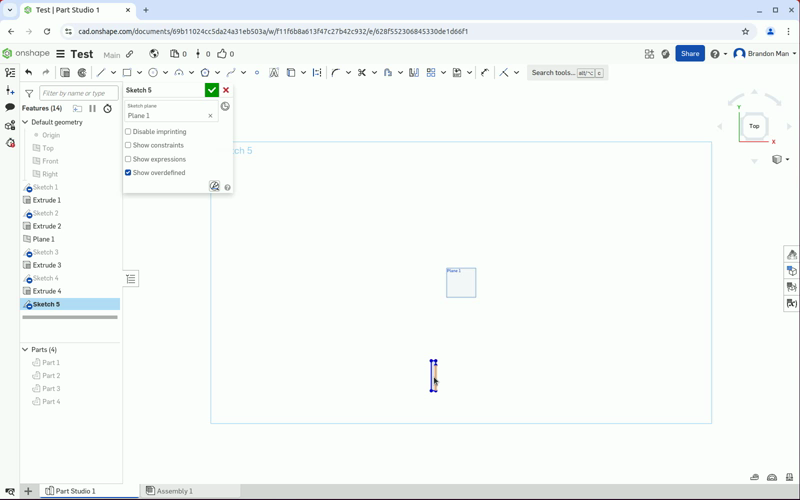
scroll(6)
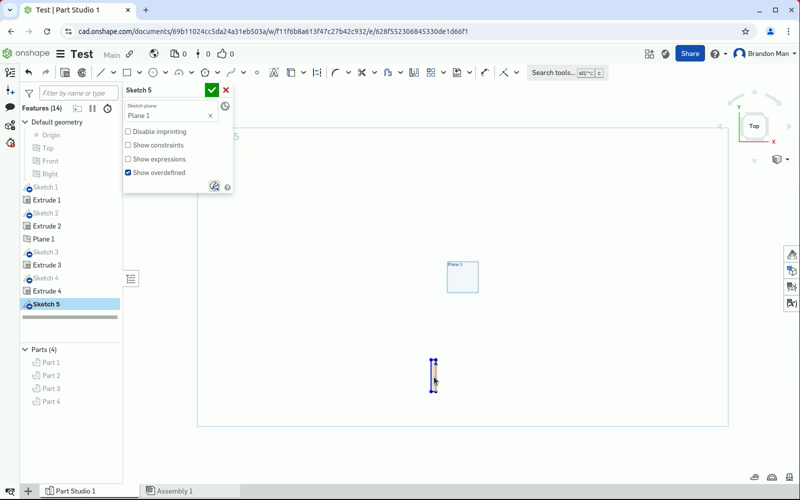
scroll(6)
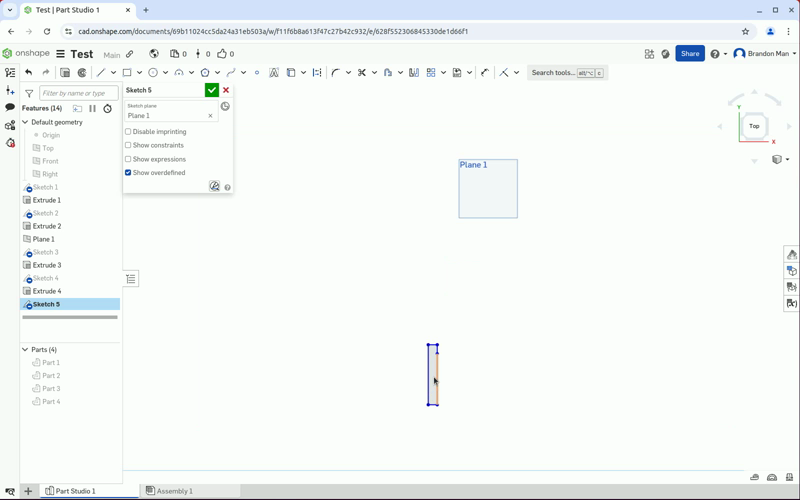
scroll(6)
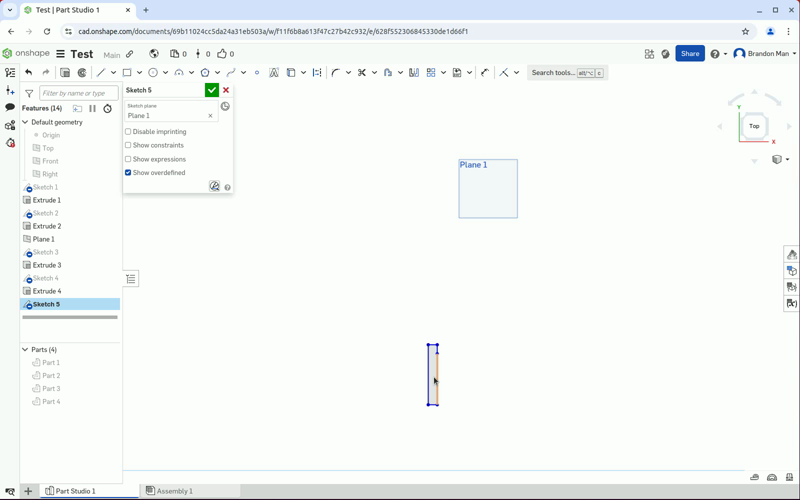
scroll(6)
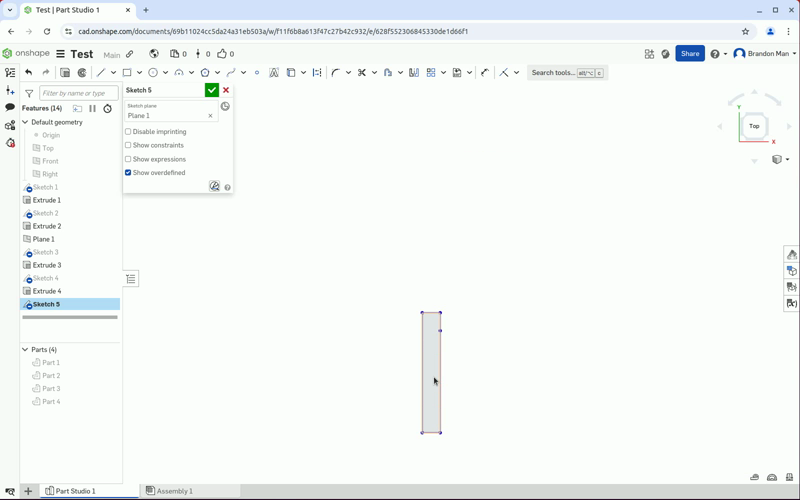
scroll(6)
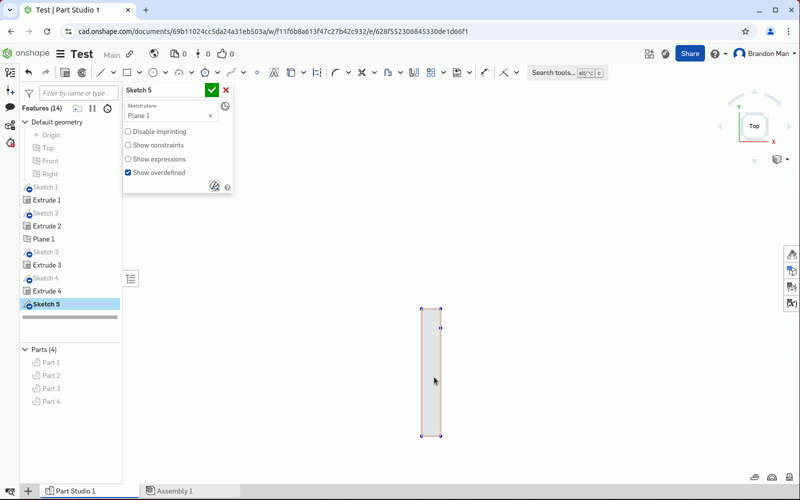
scroll(6)
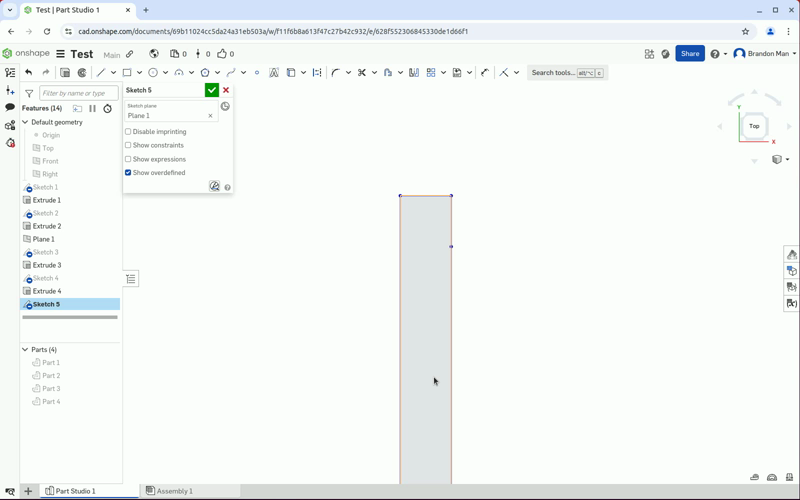
click(434, 376)
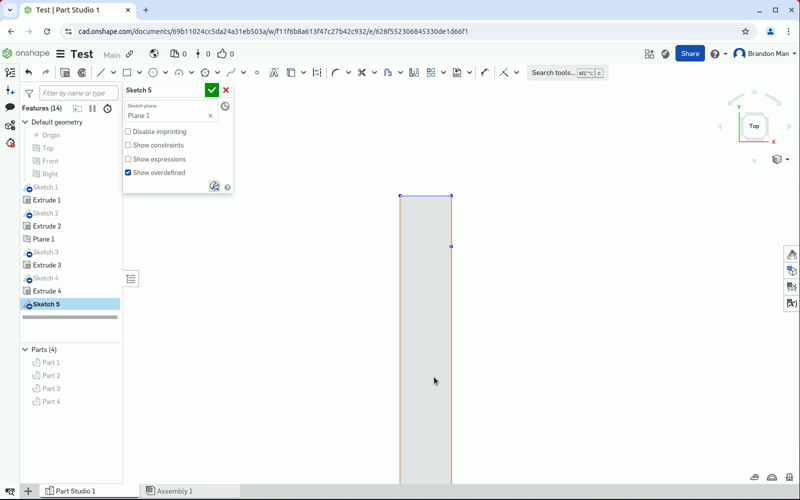
scroll(-6)
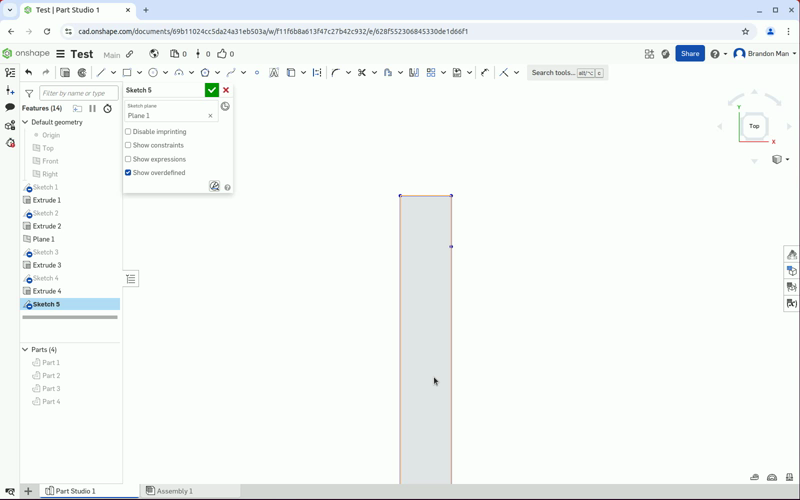
scroll(-6)
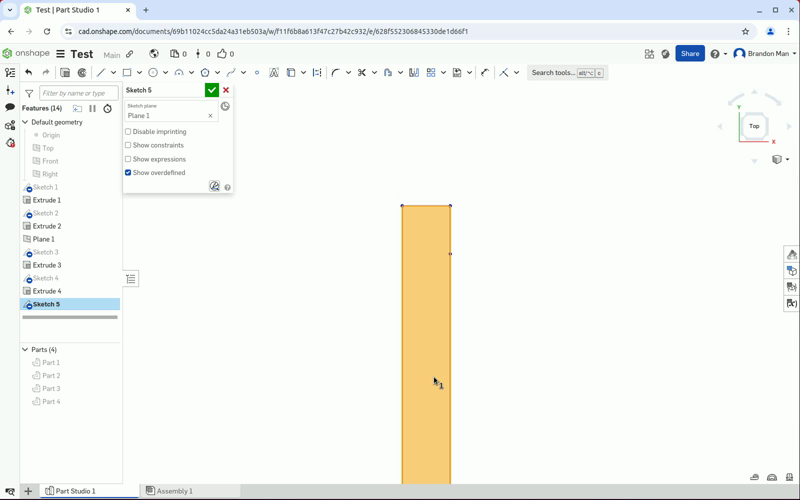
scroll(-6)
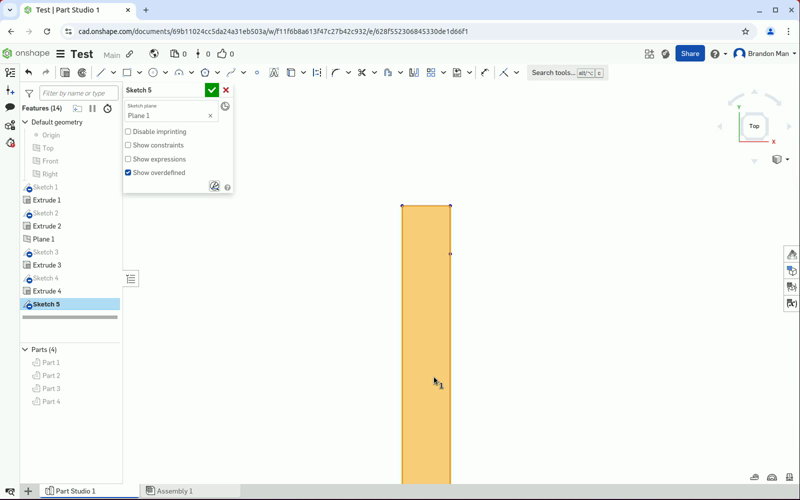
scroll(-6)
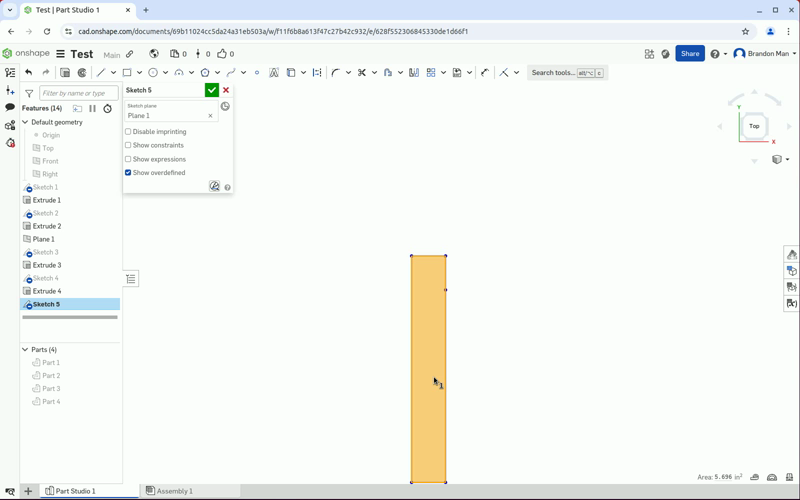
scroll(-6)
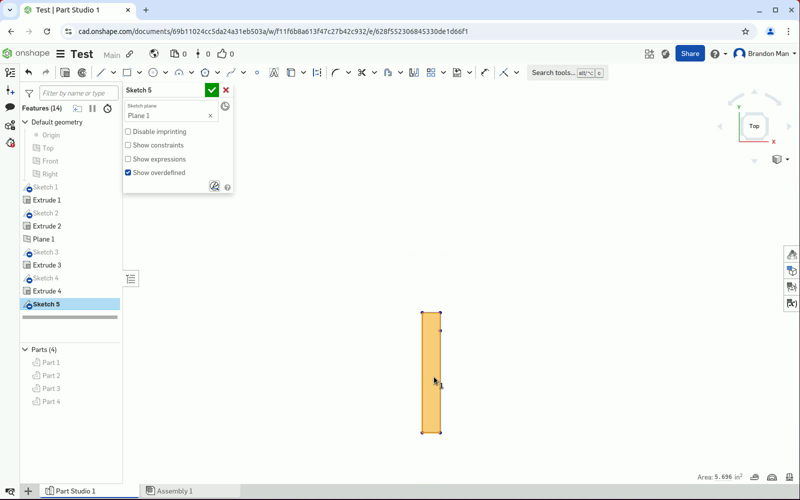
scroll(-6)
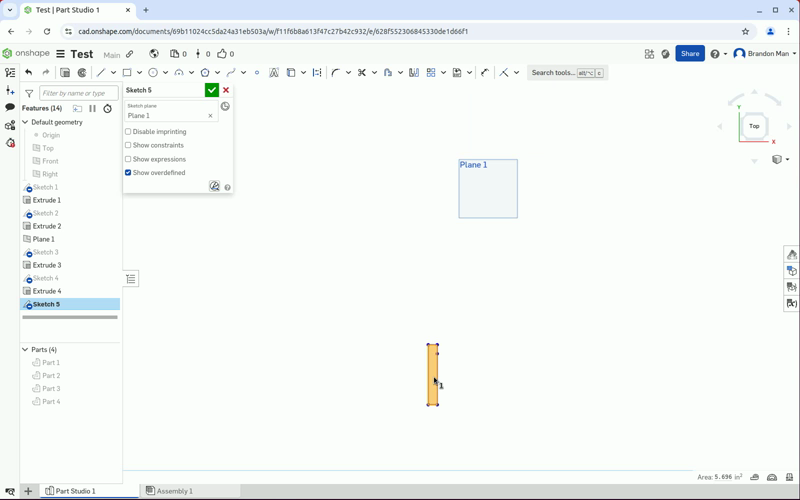
scroll(-6)
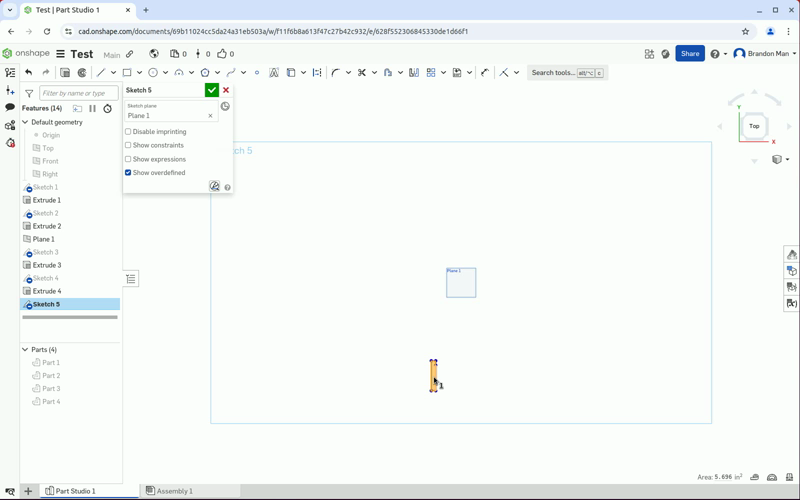
mouse_move(73, 352)
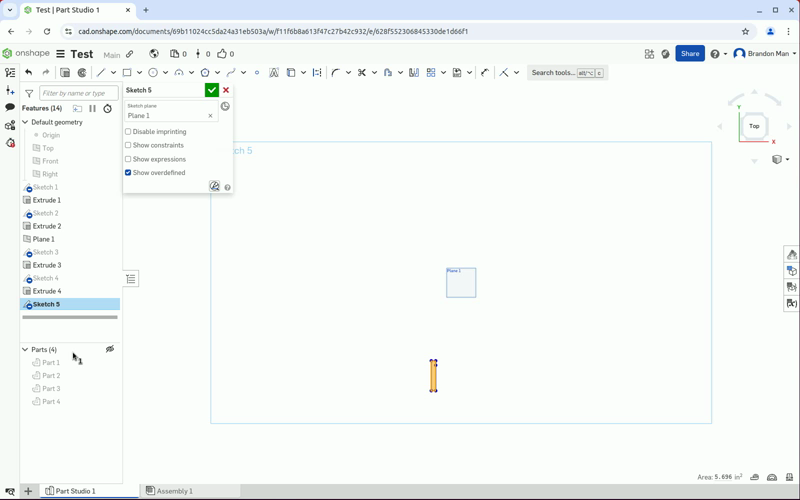
key(shift+y)
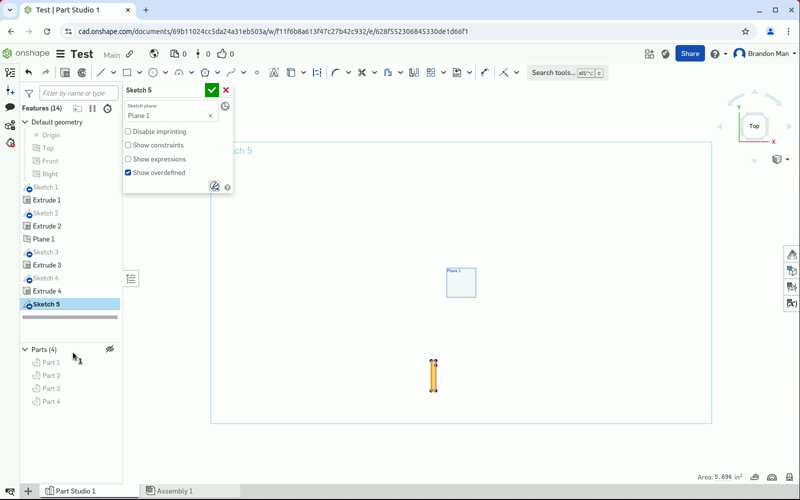
key(shift+e)
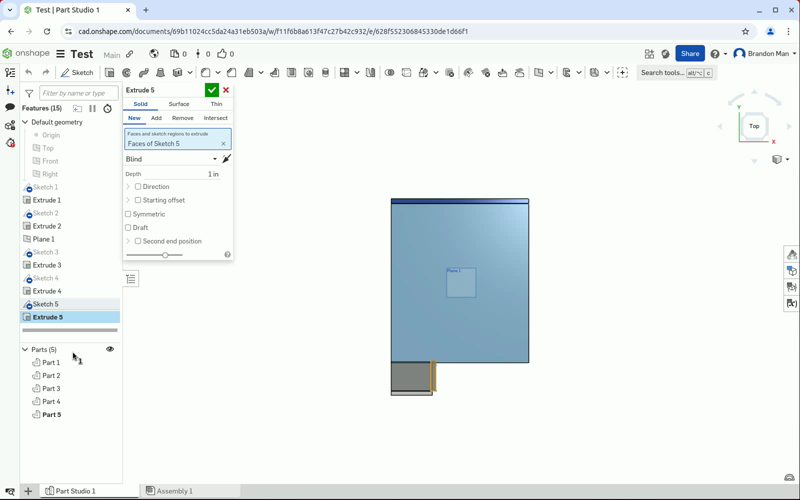
mouse_move(143, 106)
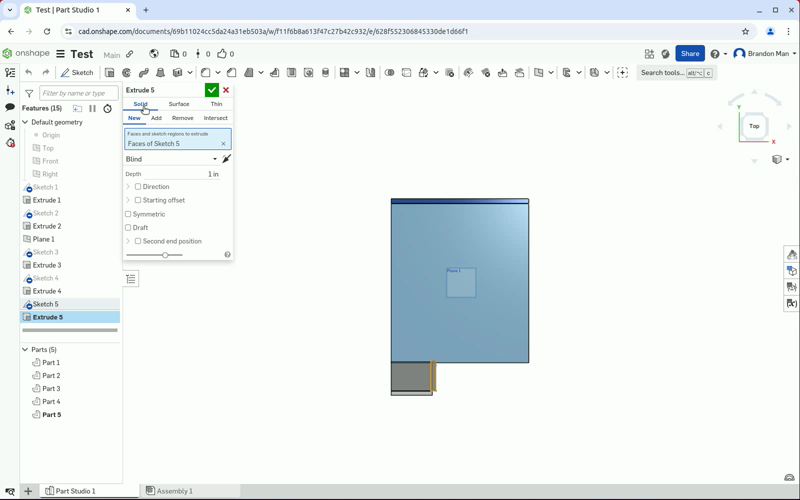
click(143, 106)
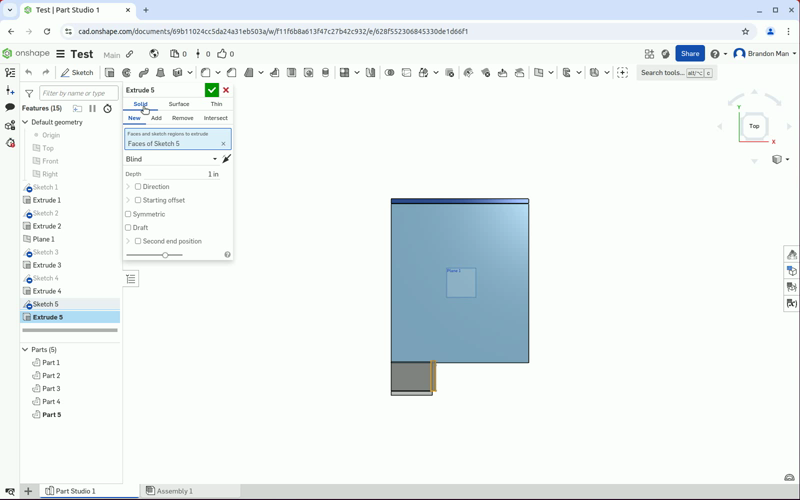
mouse_move(137, 120)
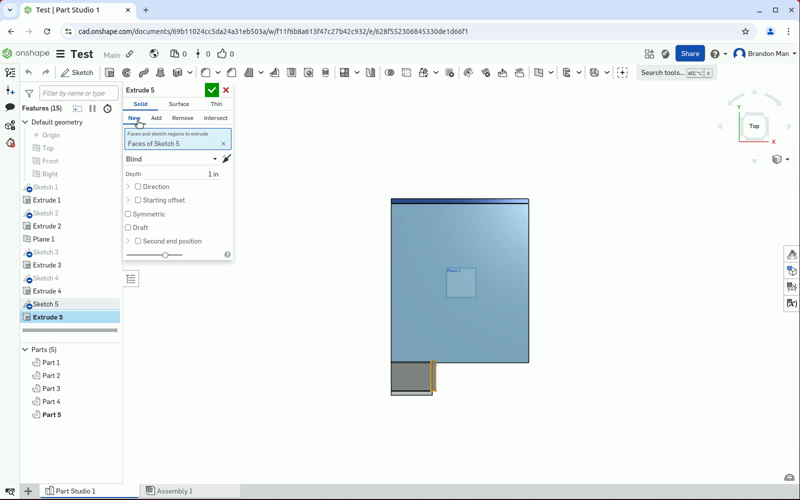
click(137, 120)
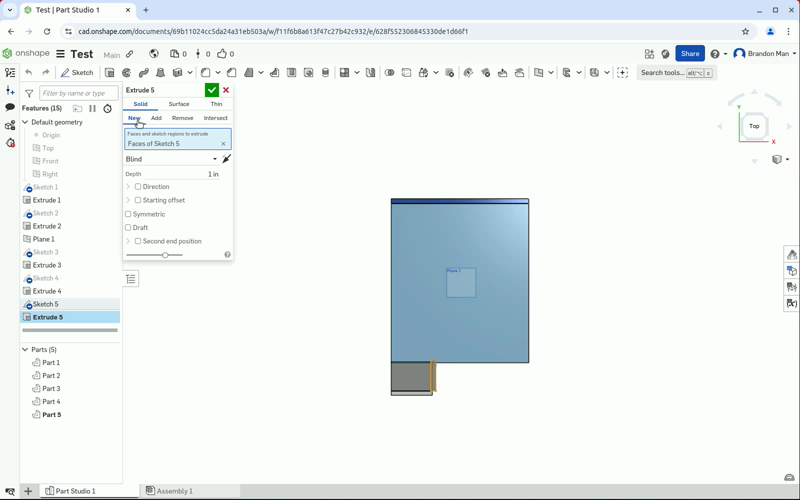
key(tab, 4)
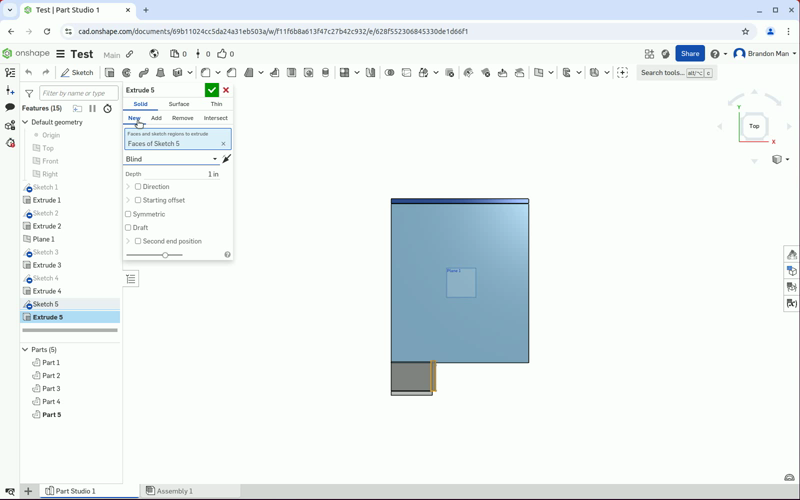
text(20.22)
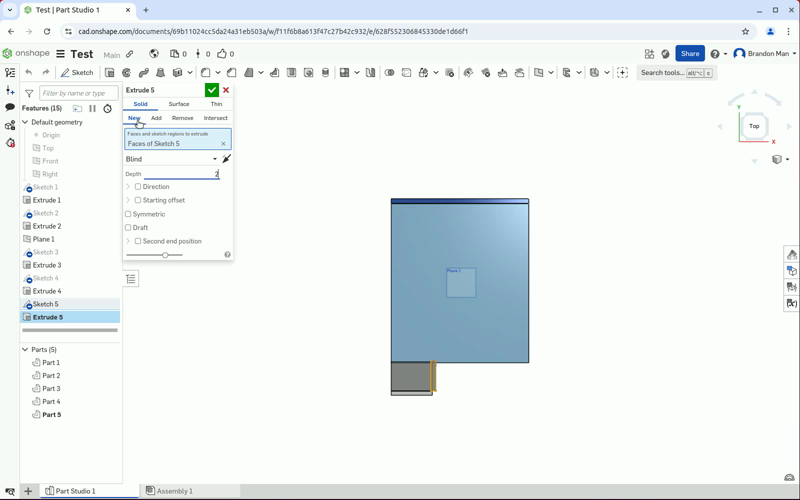
key(enter)
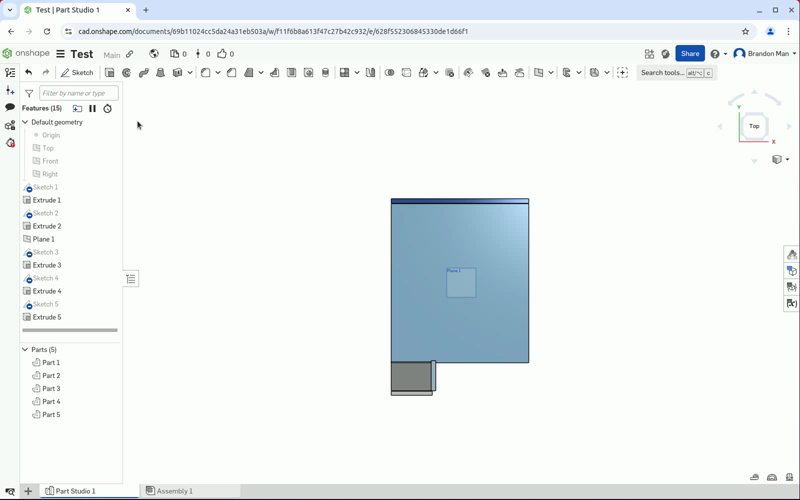
key(shift+h)
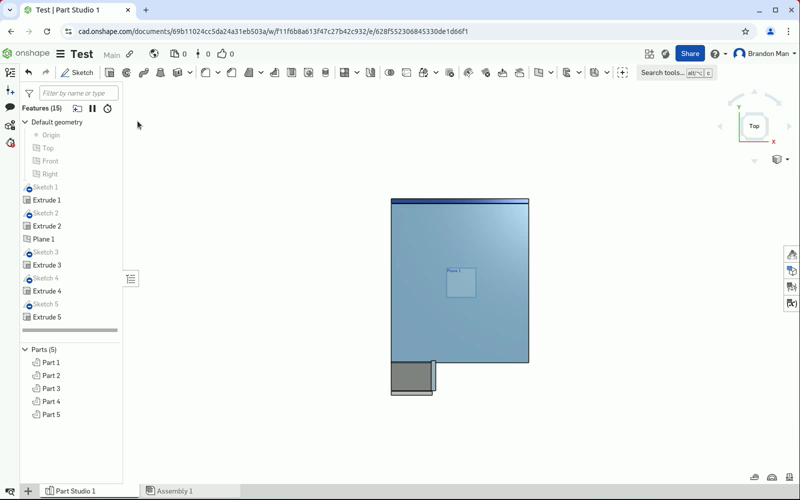
key(shift+h)
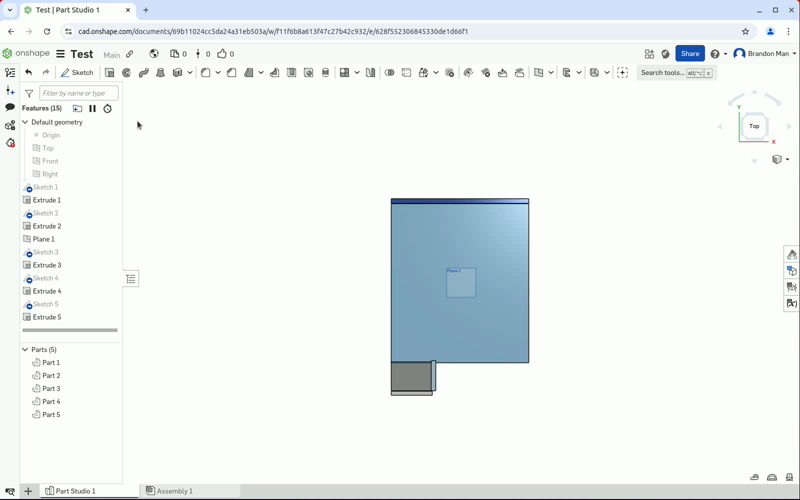
mouse_move(73, 189)
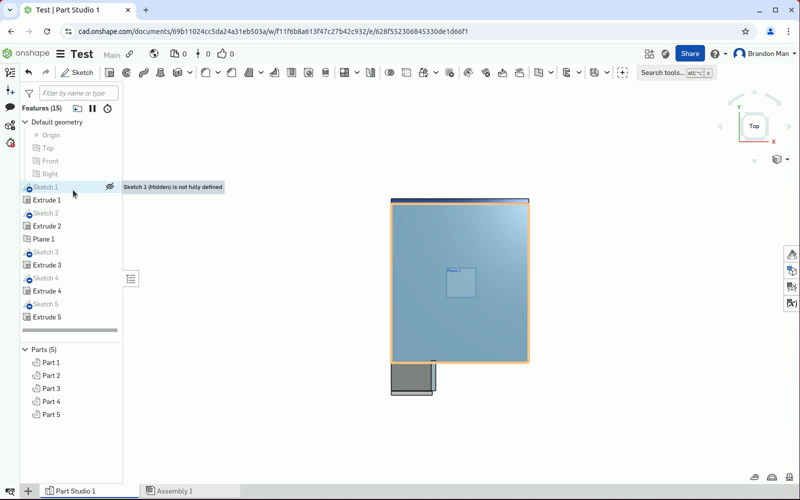
click(73, 189)
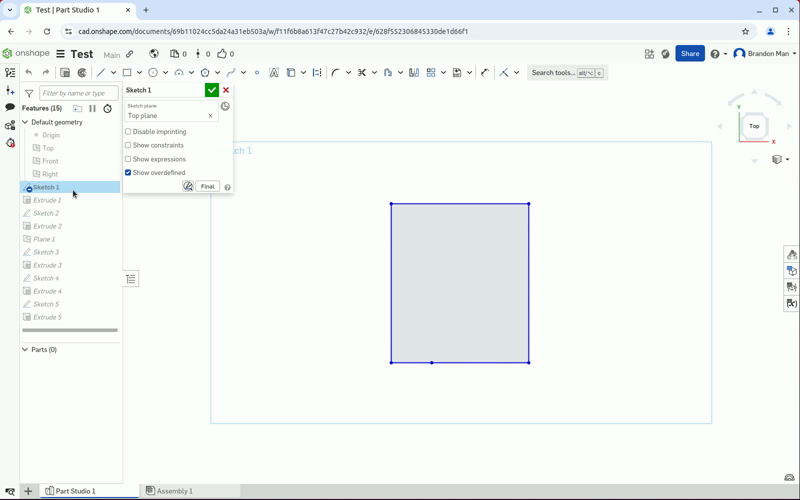
mouse_move(229, 92)
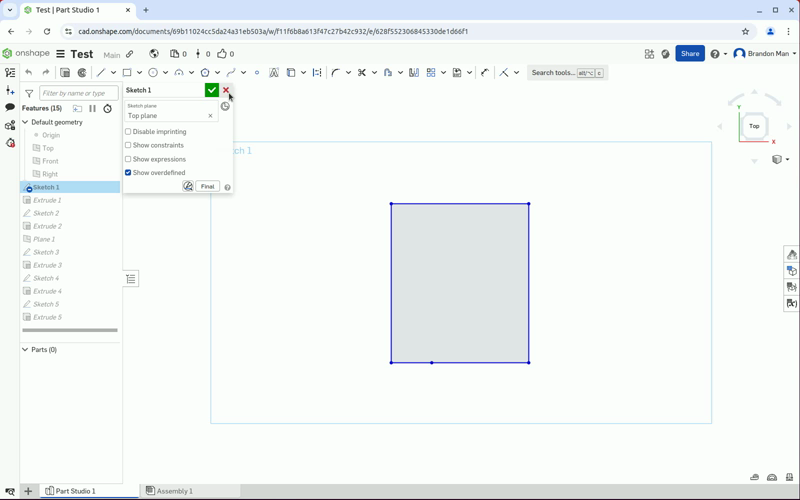
click(229, 92)
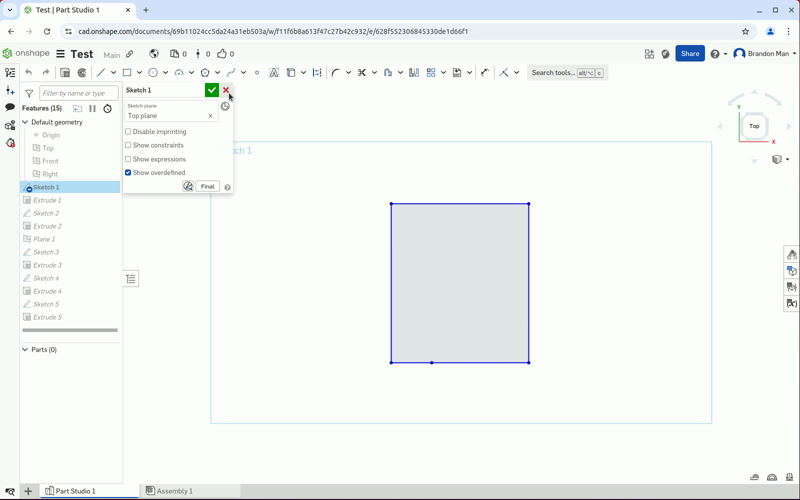
key(shift+s)
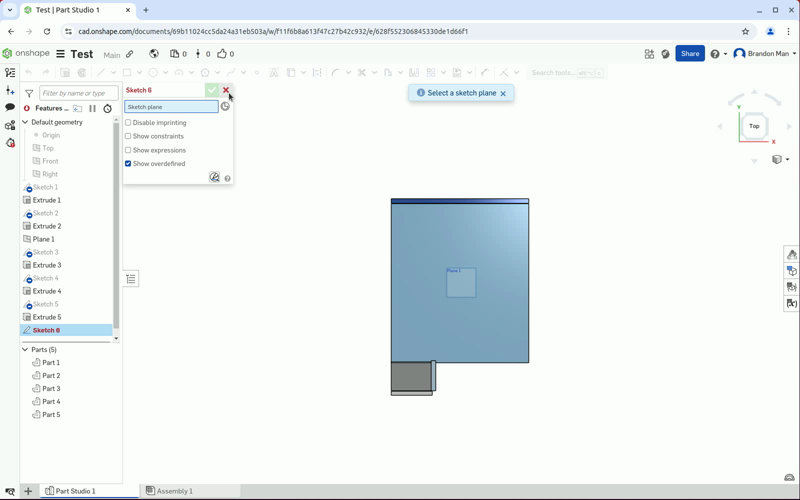
mouse_move(69, 241)
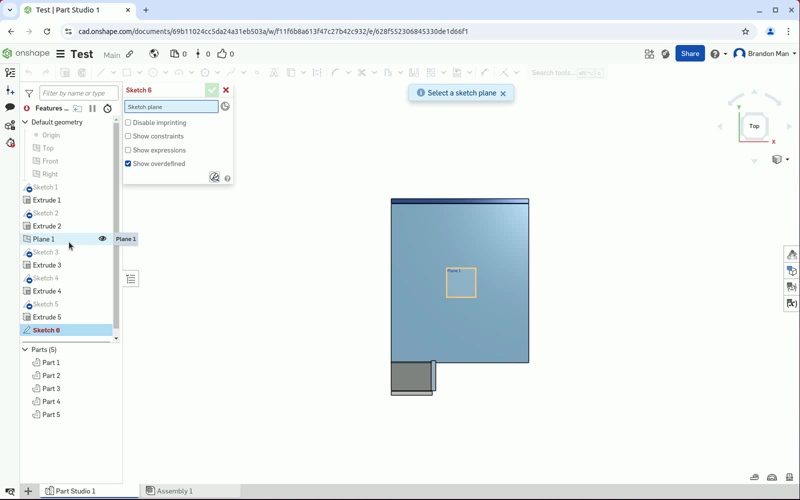
click(69, 241)
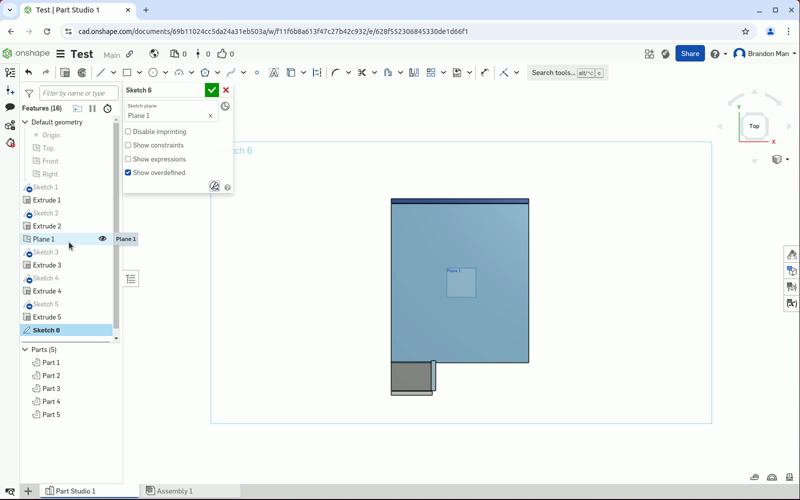
mouse_move(73, 352)
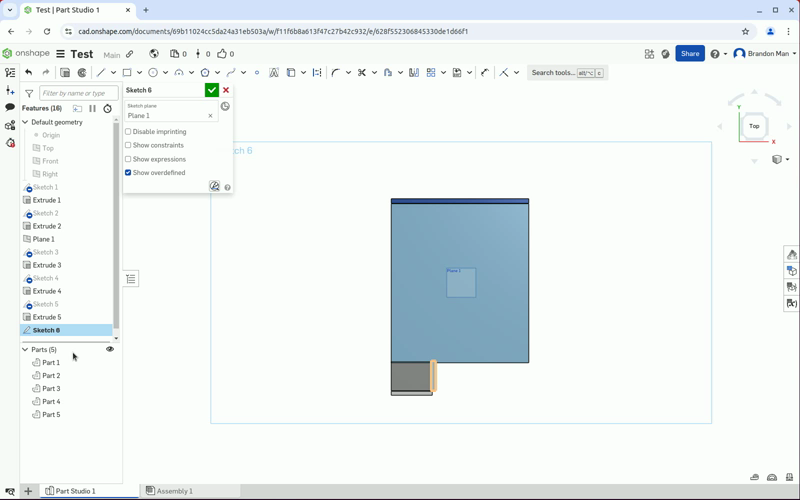
key(y)
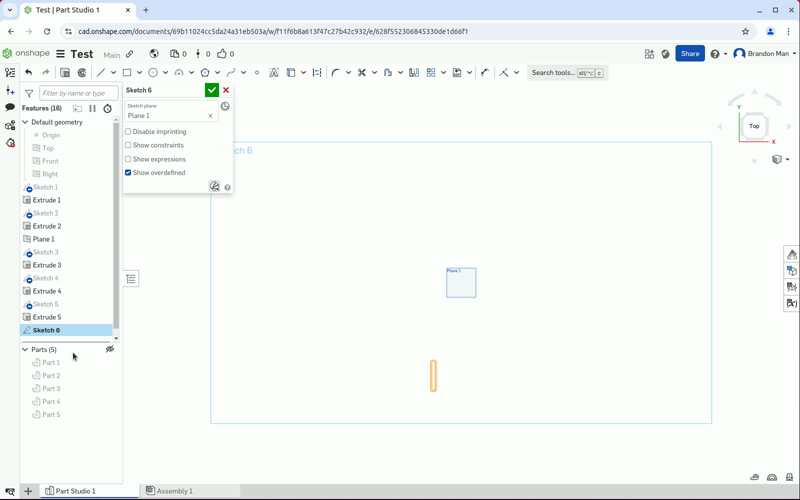
key(l)
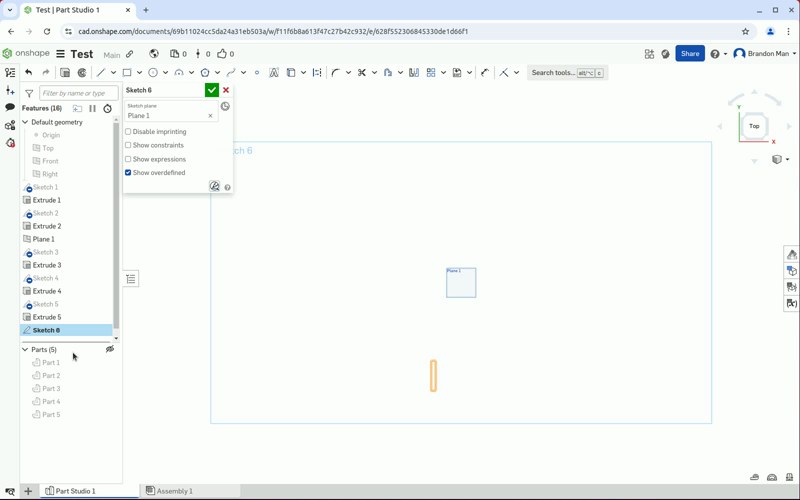
key_down(shift)
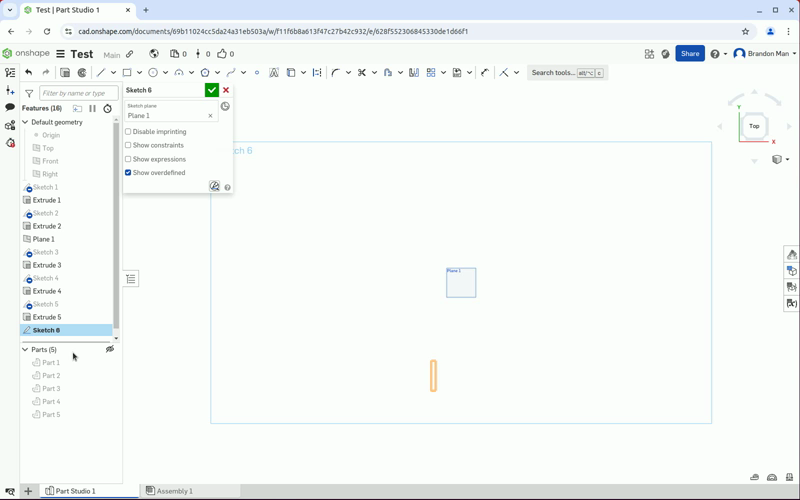
mouse_move(436, 366)
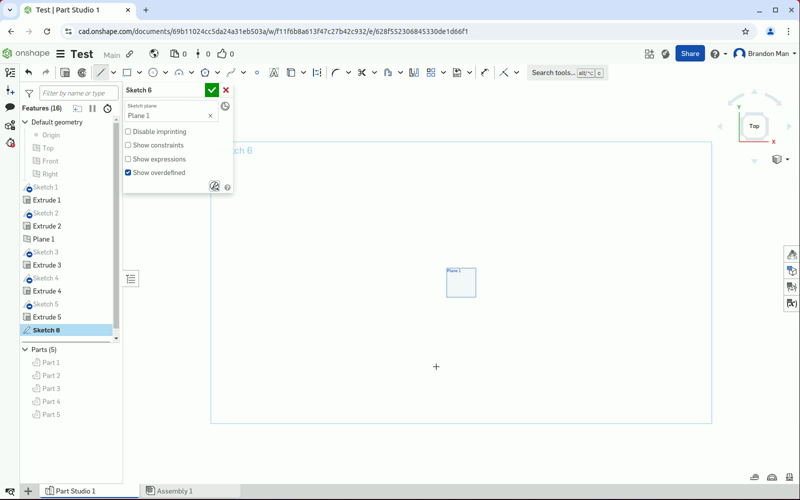
click(436, 366)
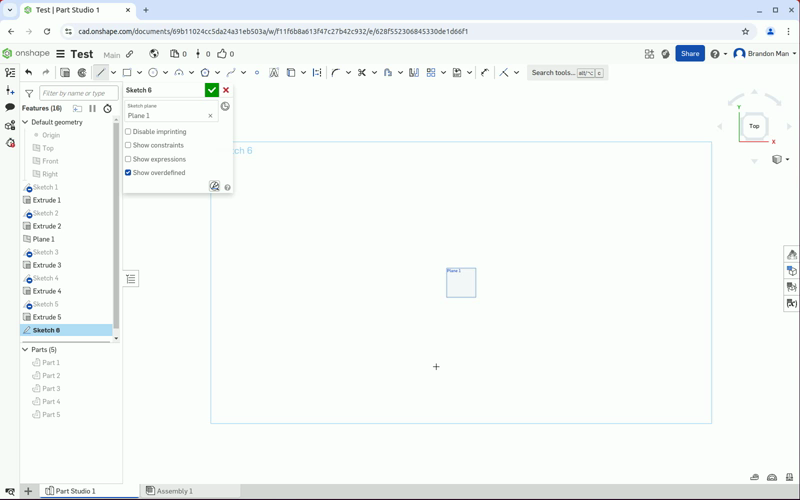
key_up(shift)
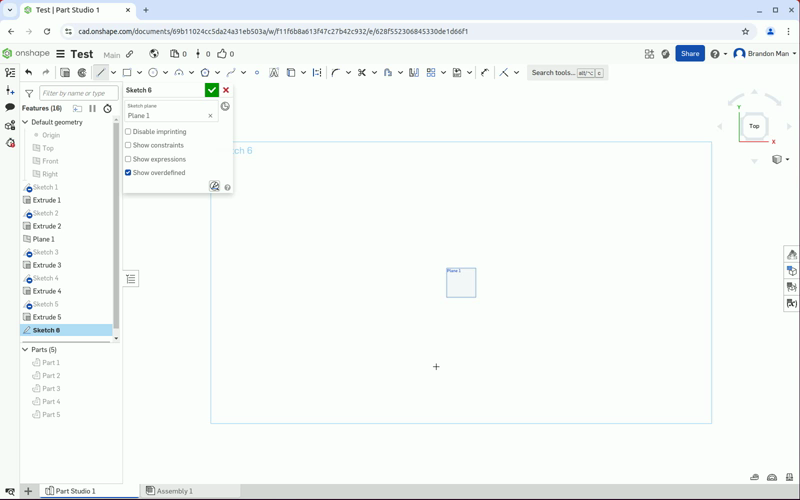
key_down(shift)
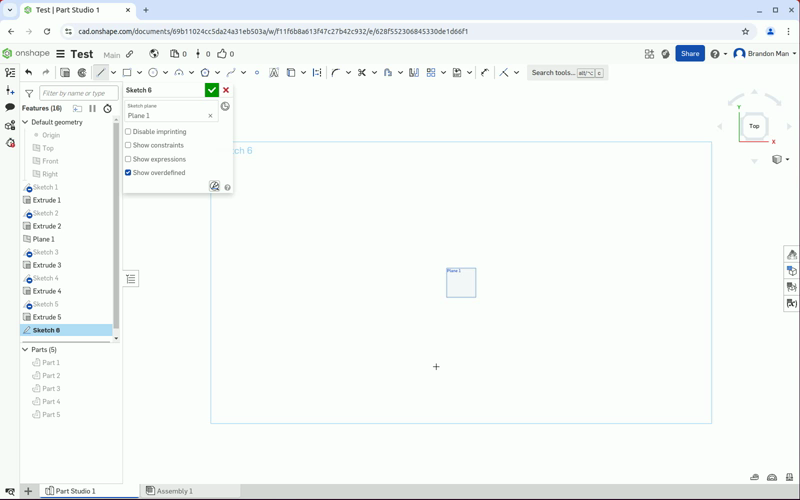
mouse_move(530, 366)
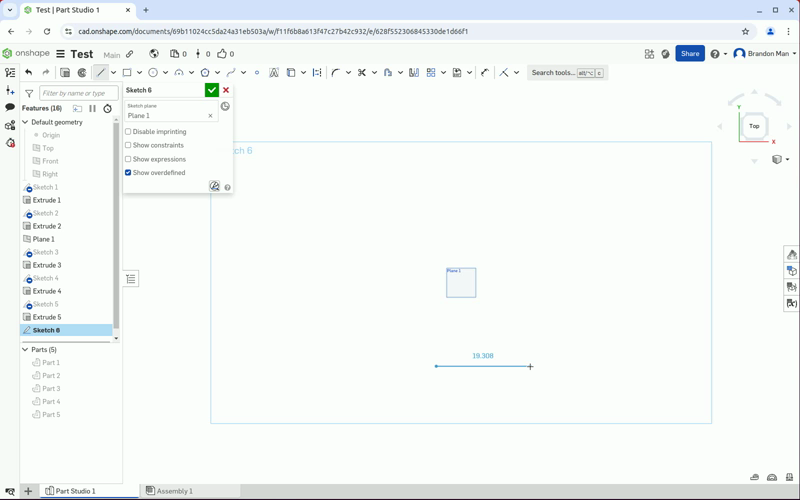
click(530, 366)
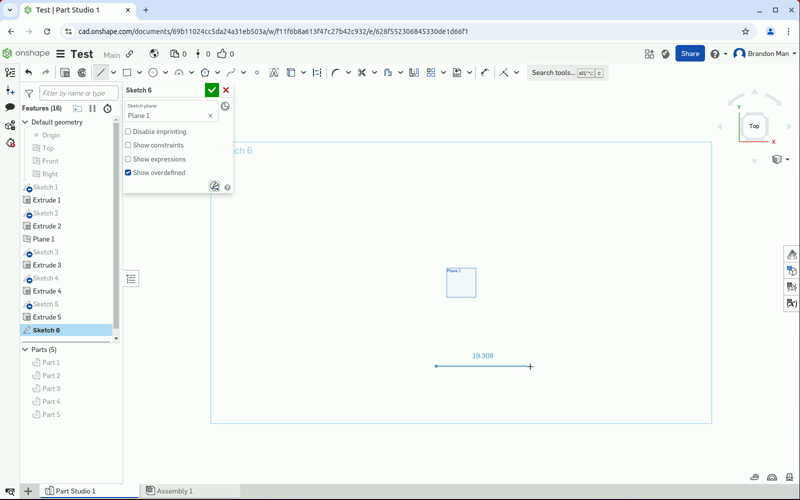
key_up(shift)
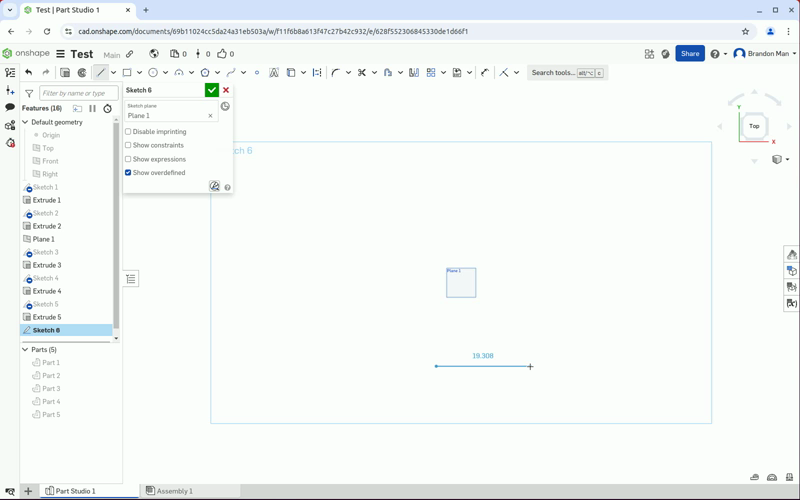
key_down(shift)
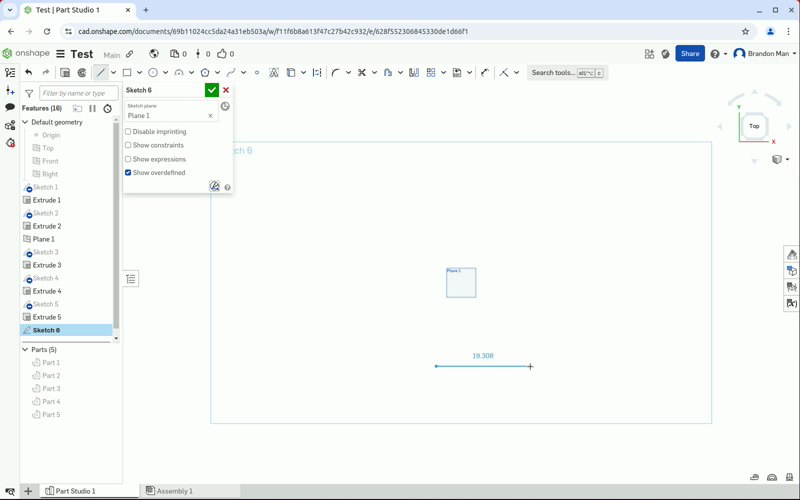
mouse_move(560, 366)
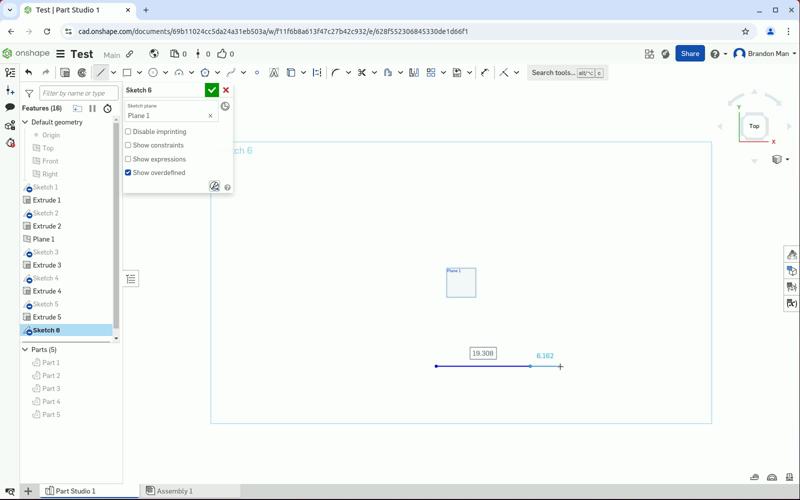
mouse_move(530, 362)
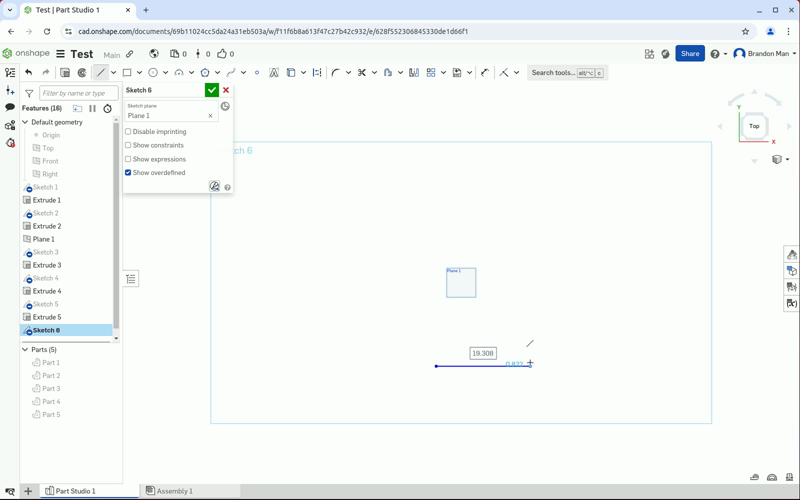
scroll(6)
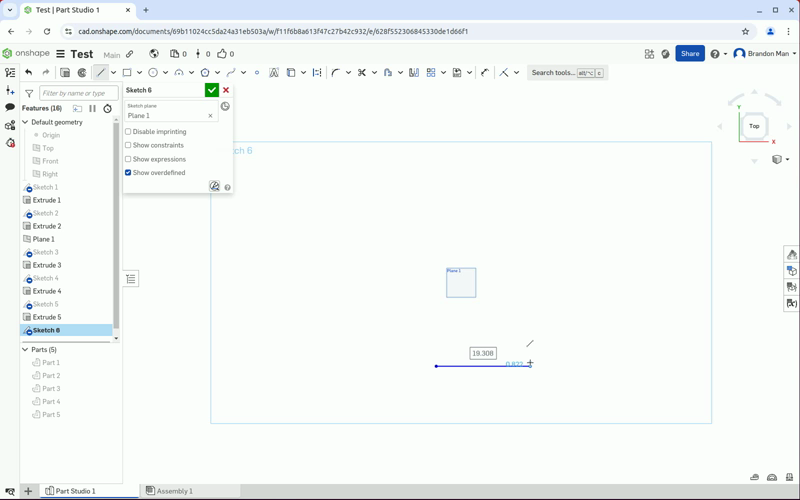
scroll(6)
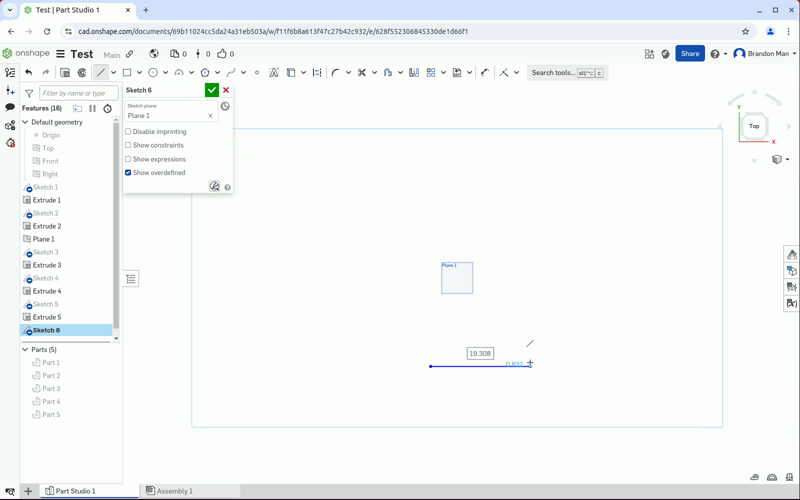
scroll(6)
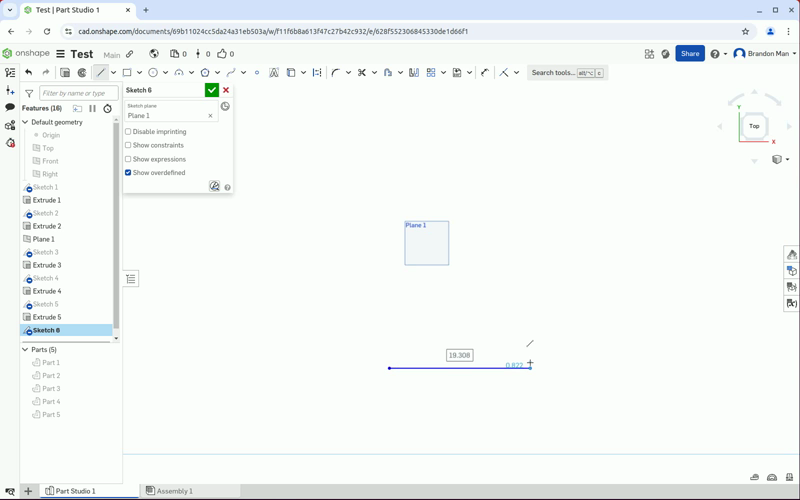
scroll(6)
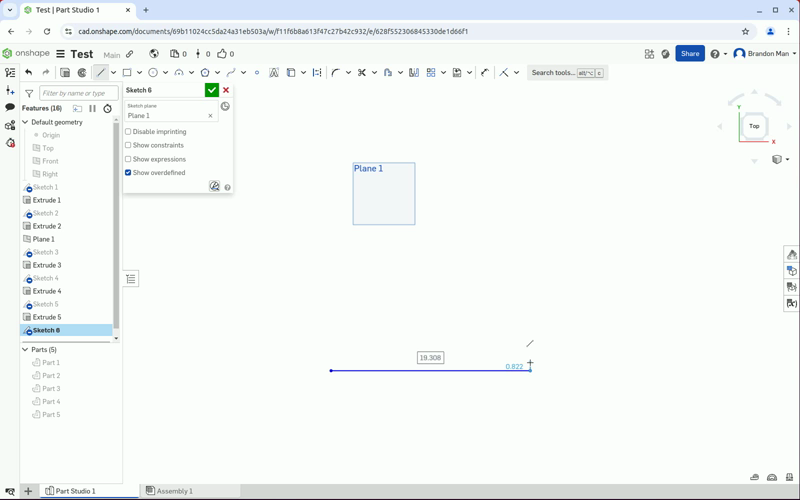
scroll(6)
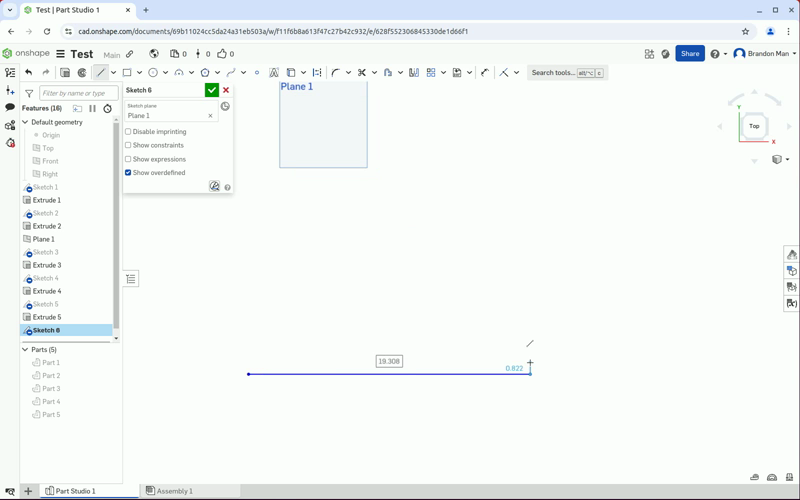
scroll(6)
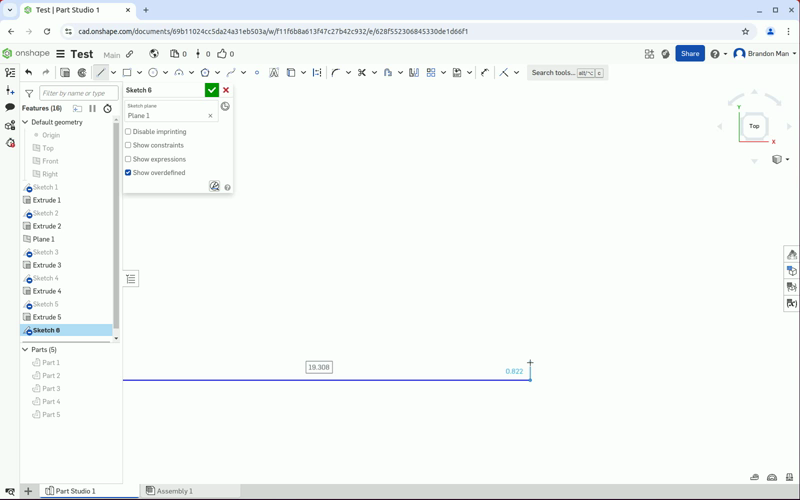
scroll(6)
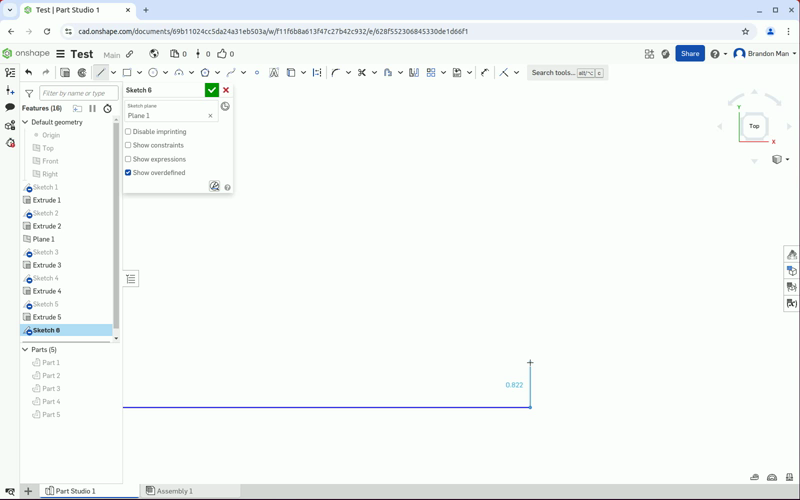
click(530, 362)
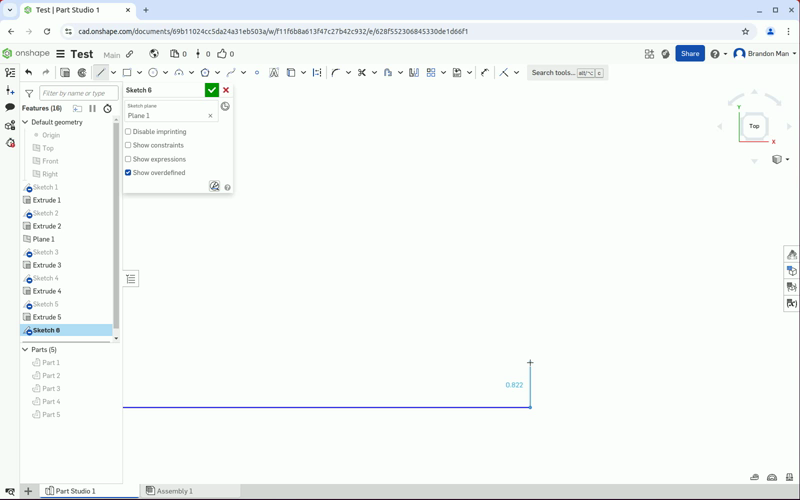
scroll(-6)
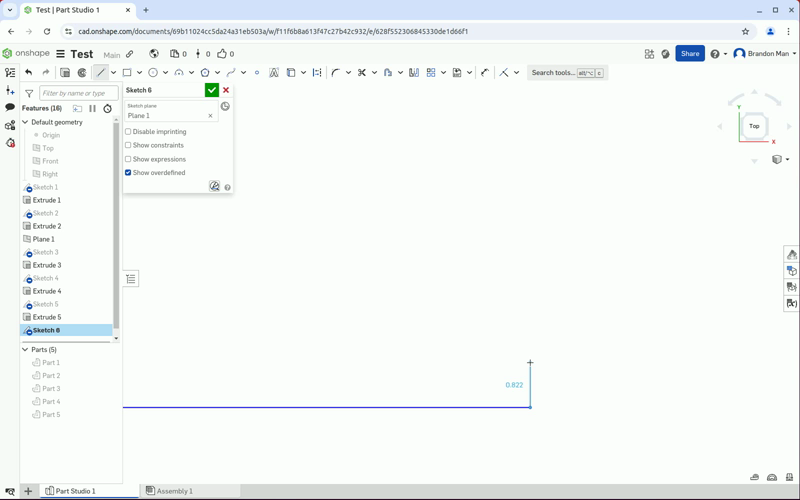
scroll(-6)
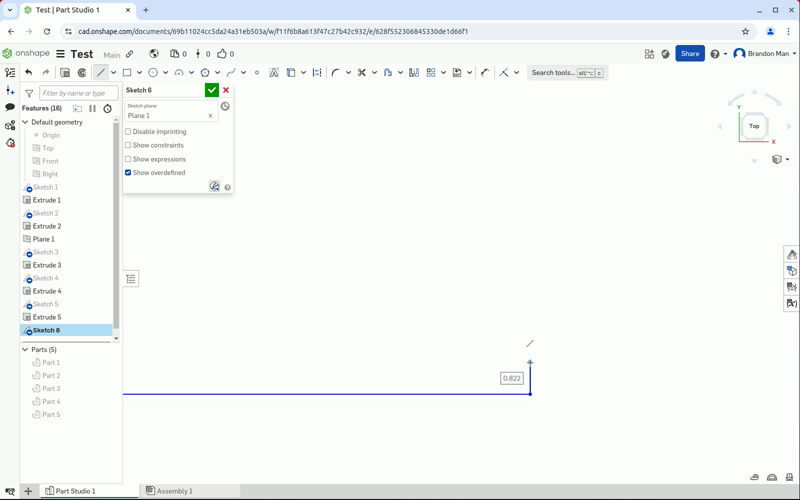
scroll(-6)
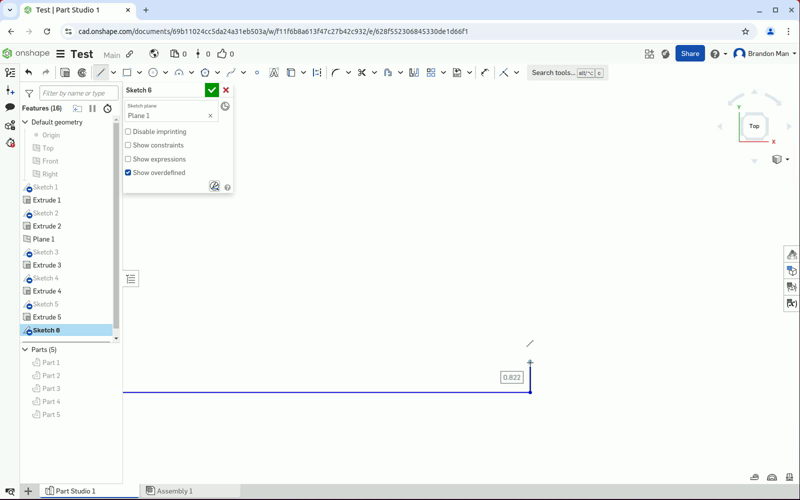
scroll(-6)
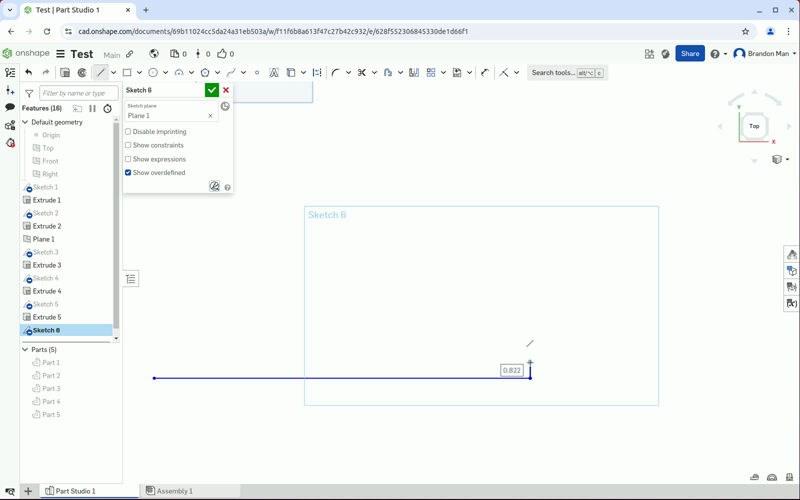
scroll(-6)
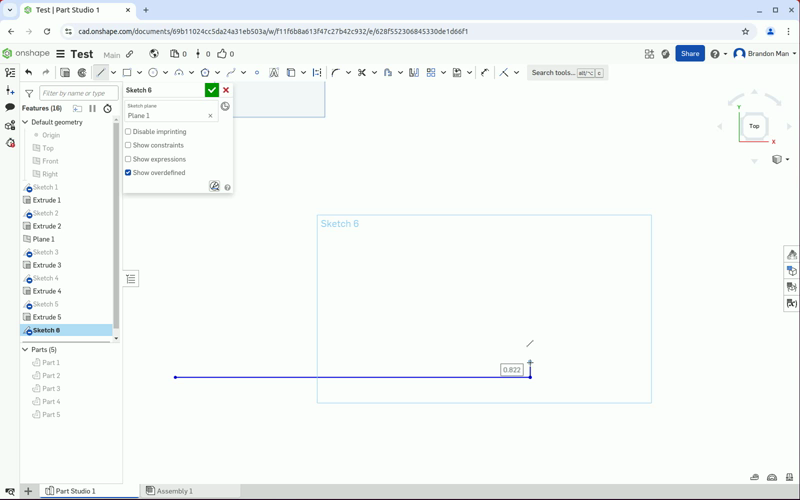
scroll(-6)
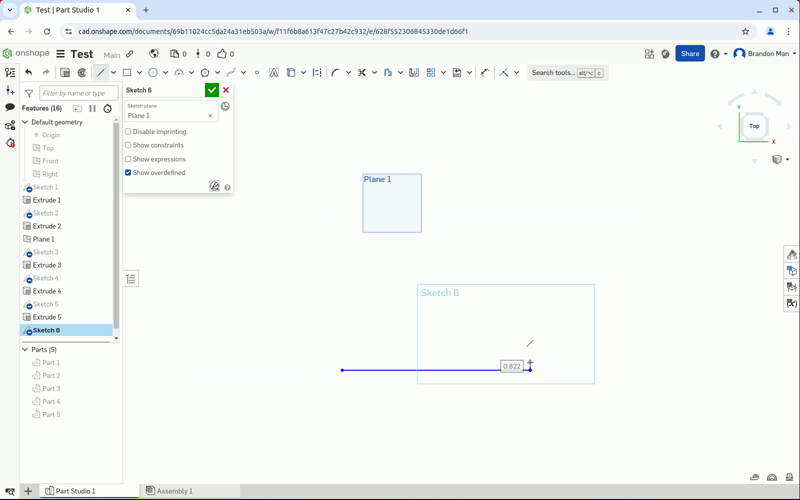
scroll(-6)
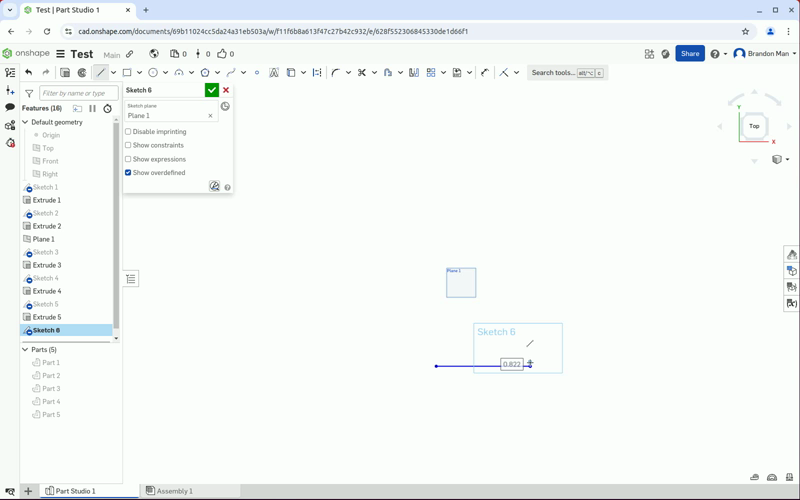
key_up(shift)
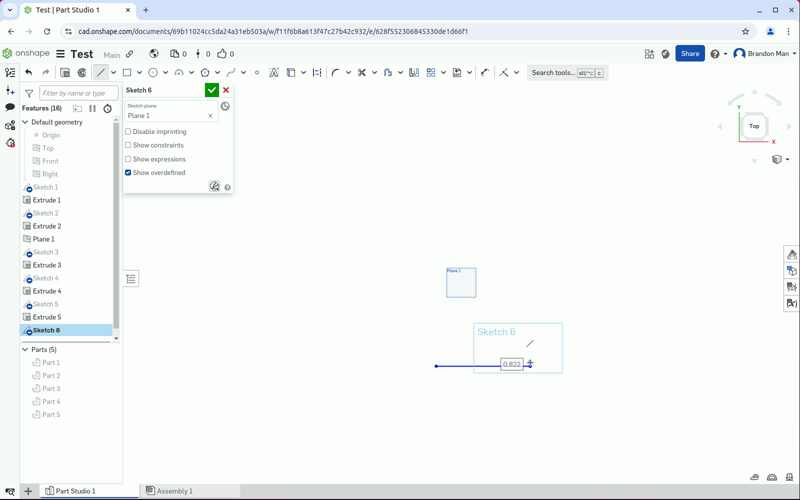
key_down(shift)
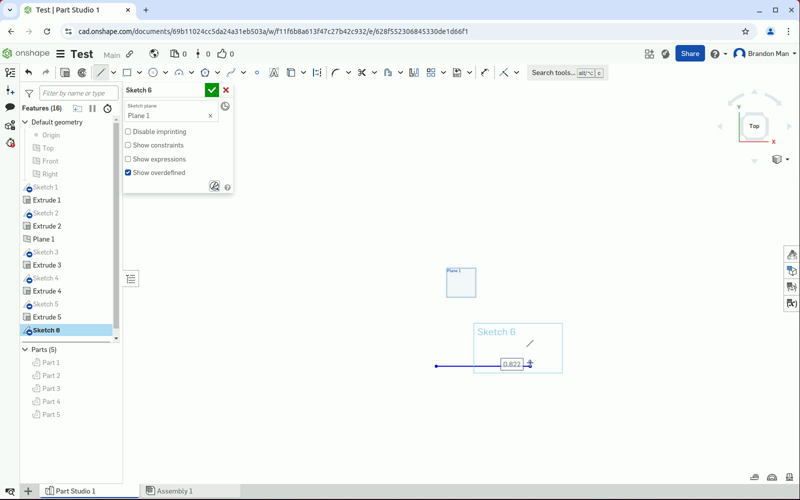
mouse_move(436, 362)
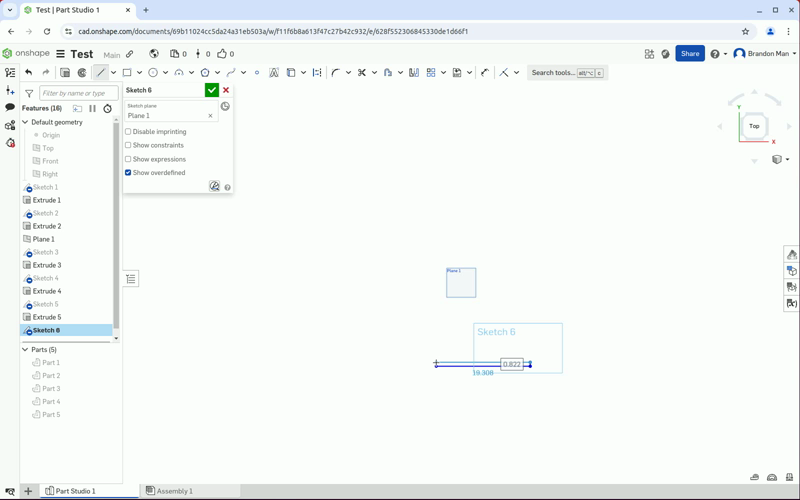
scroll(6)
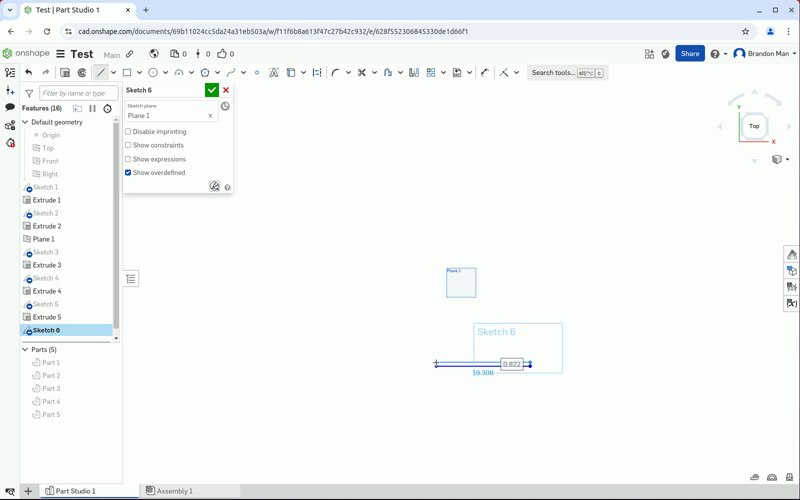
scroll(6)
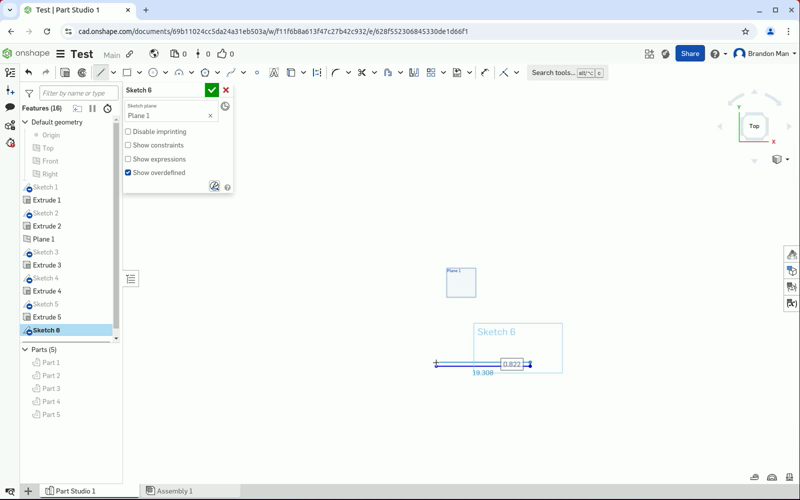
scroll(6)
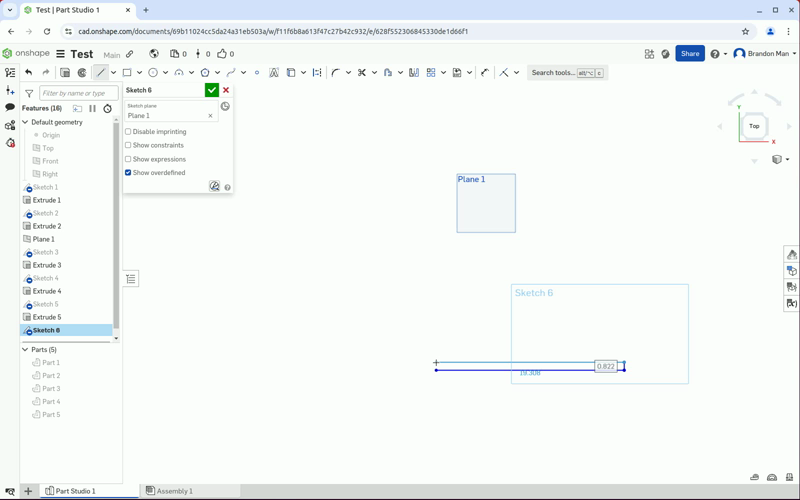
scroll(6)
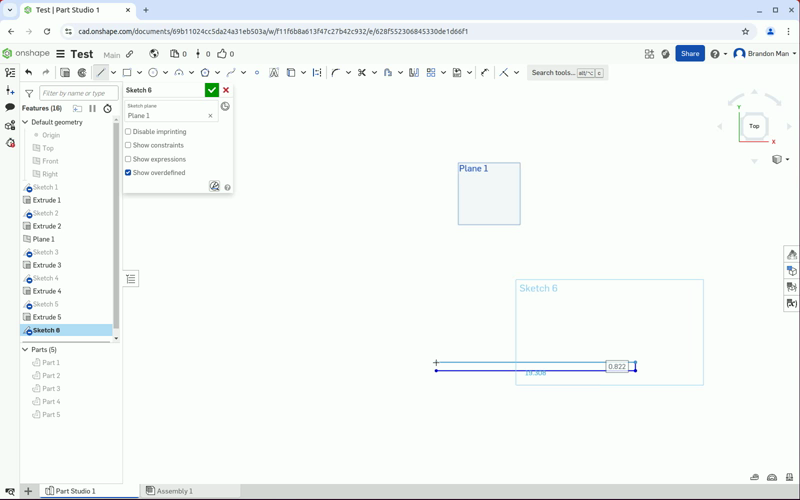
scroll(6)
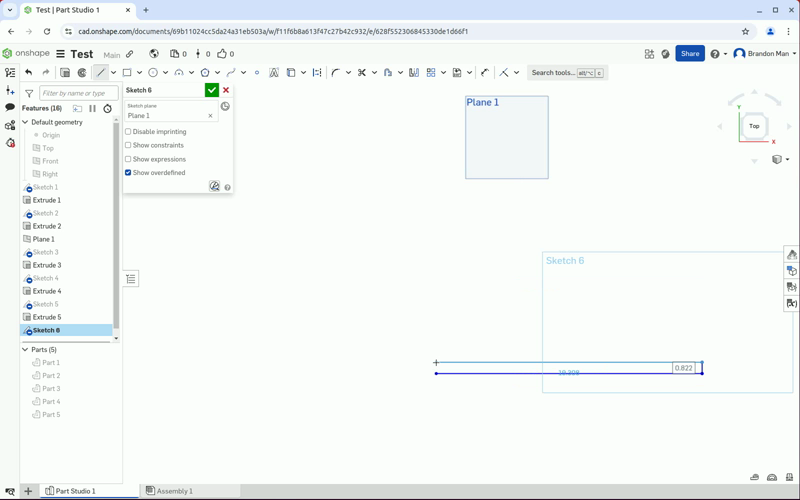
scroll(6)
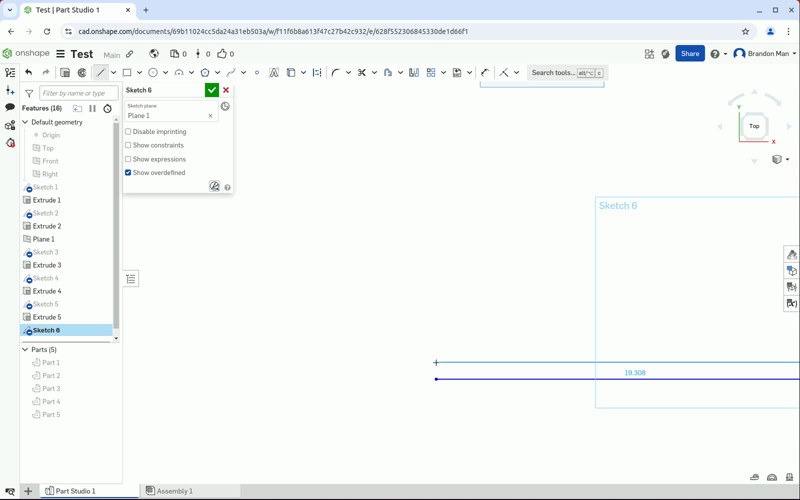
scroll(6)
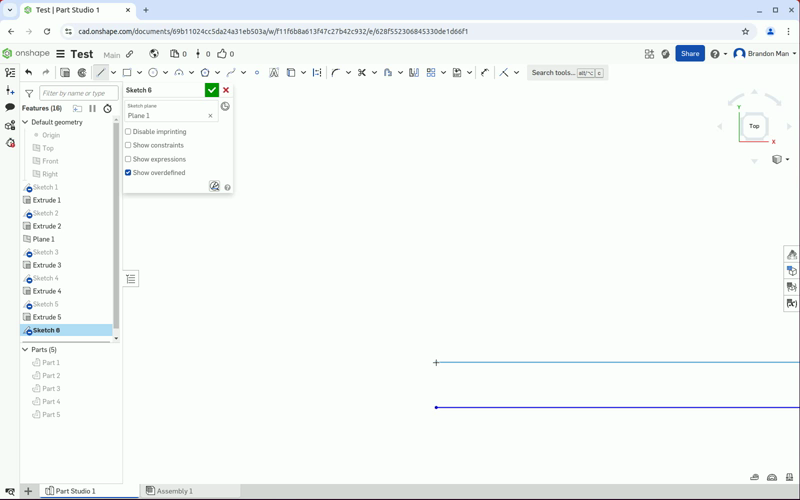
click(436, 362)
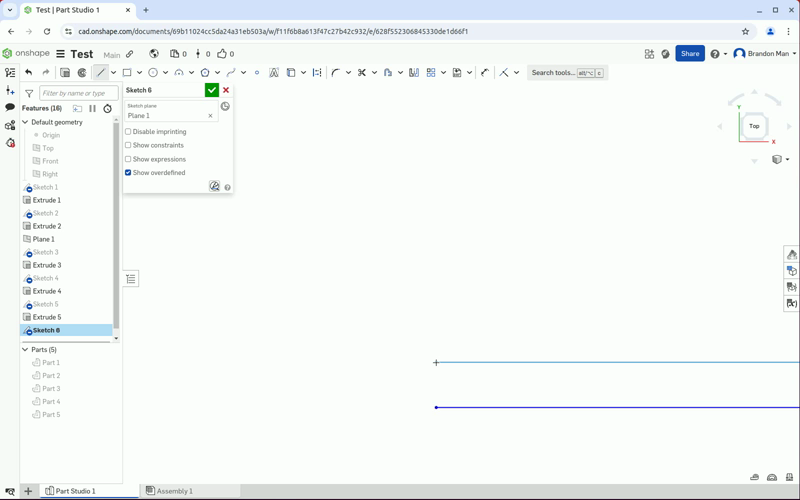
scroll(-6)
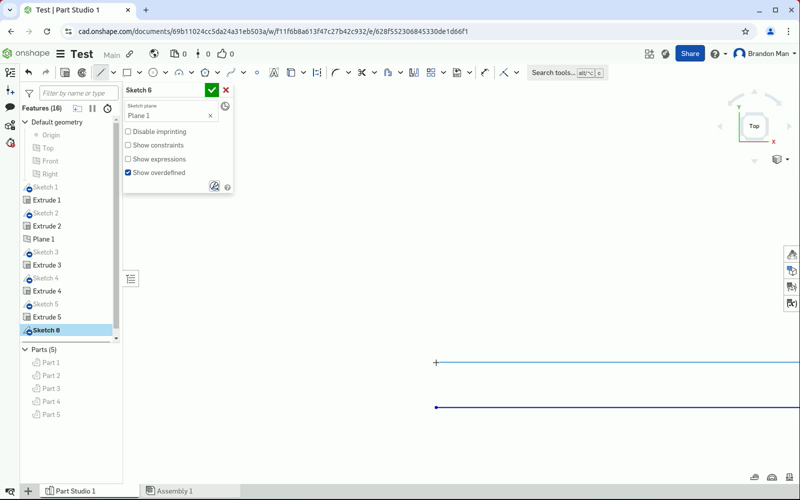
scroll(-6)
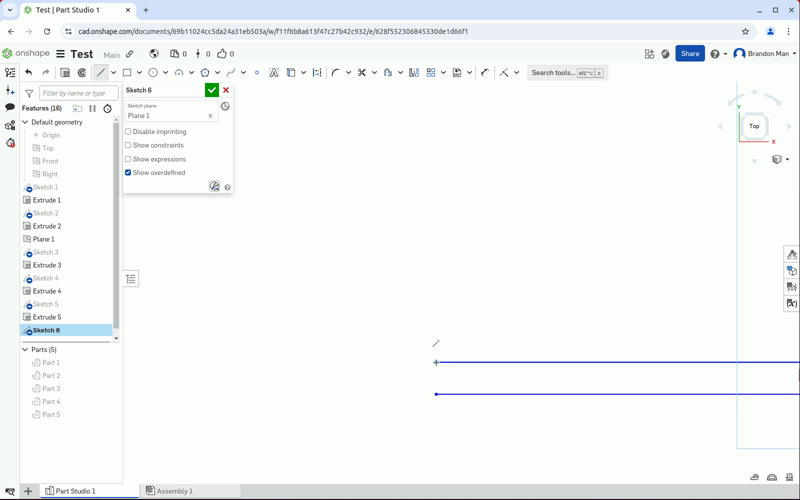
scroll(-6)
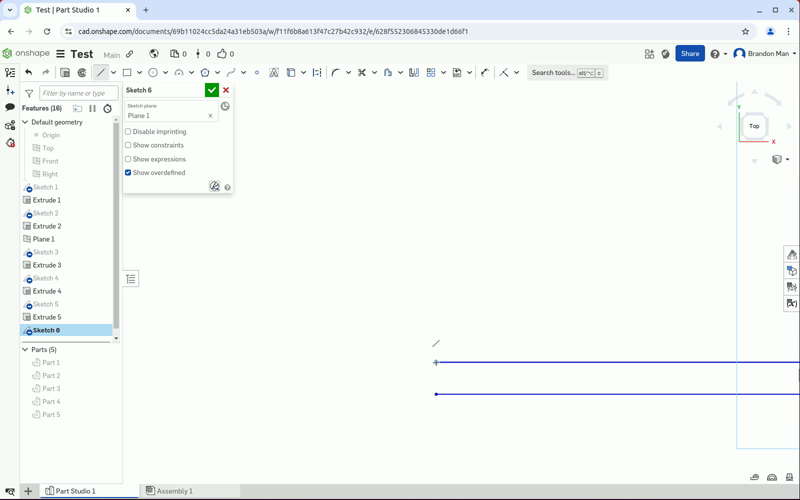
scroll(-6)
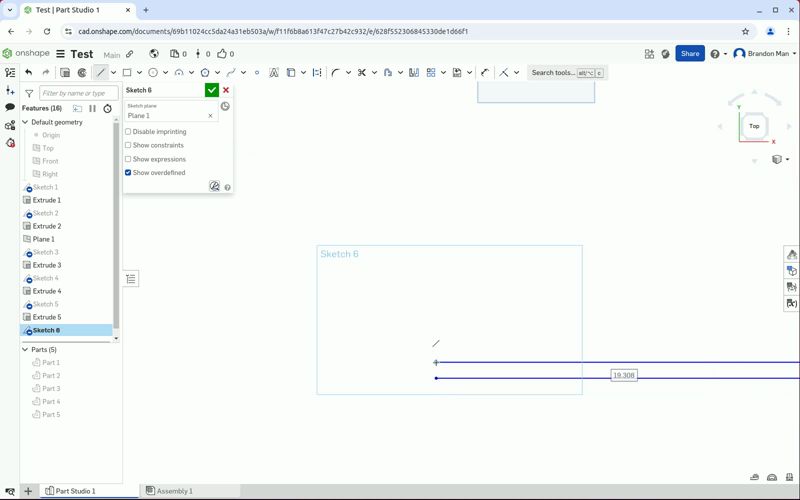
scroll(-6)
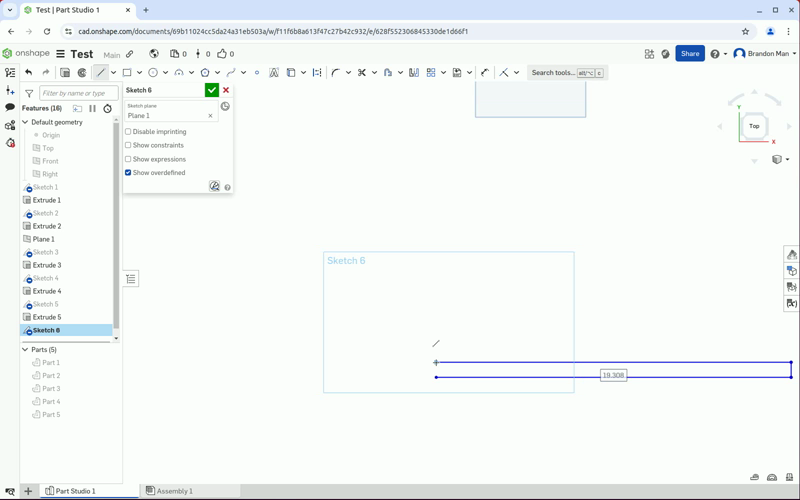
scroll(-6)
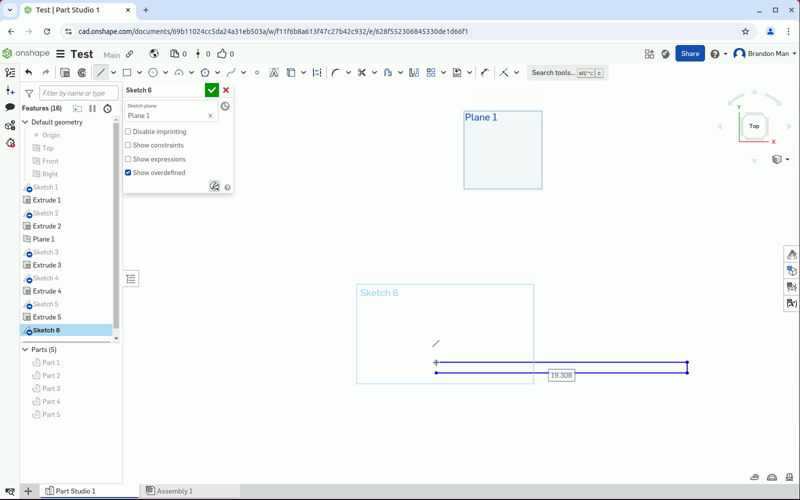
scroll(-6)
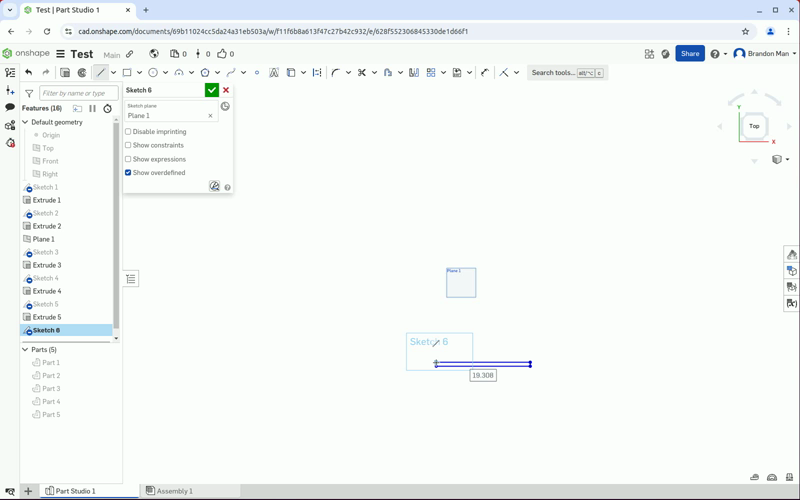
key_up(shift)
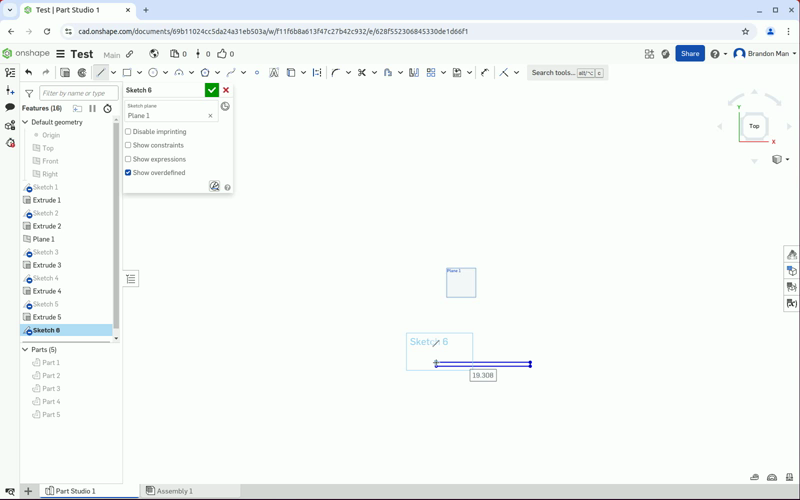
mouse_move(466, 362)
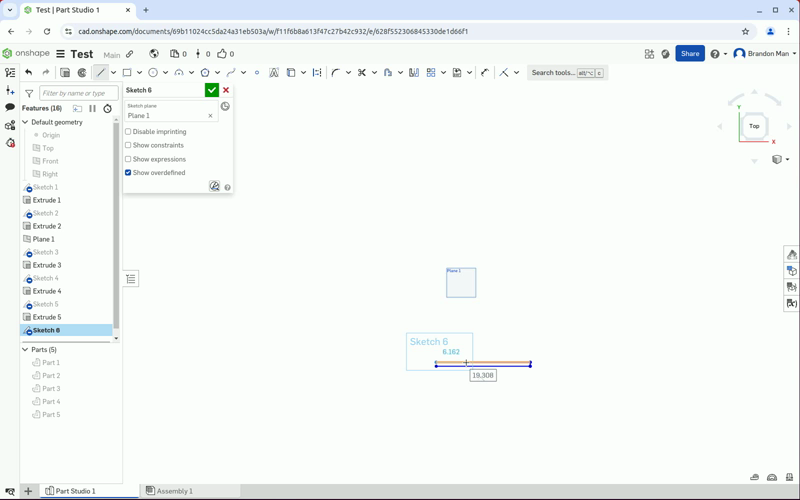
key_down(shift)
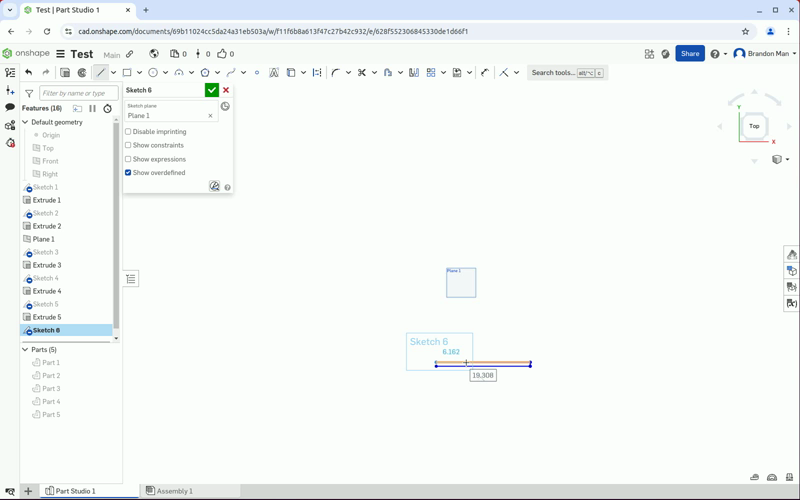
mouse_move(436, 366)
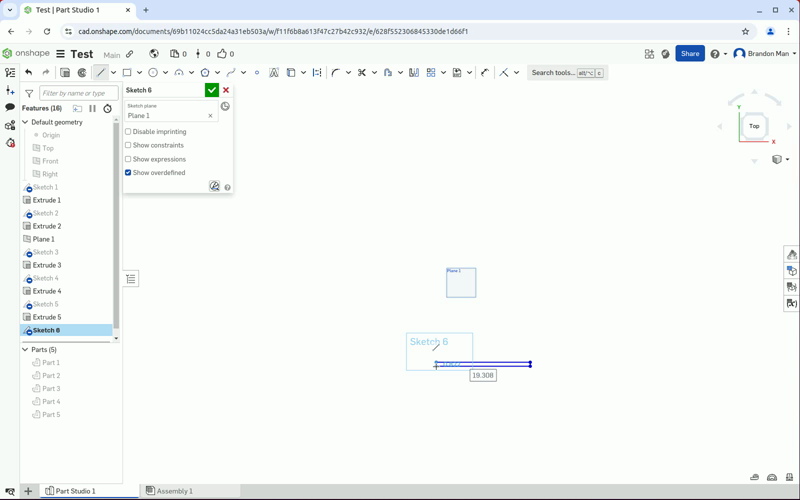
scroll(6)
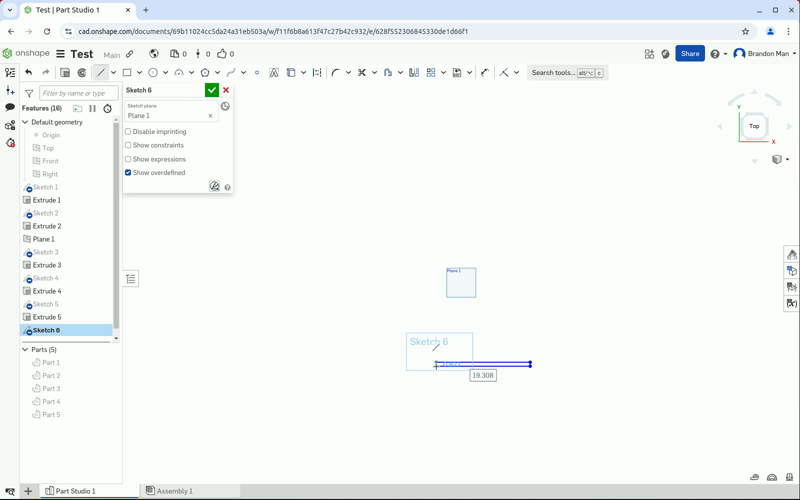
scroll(6)
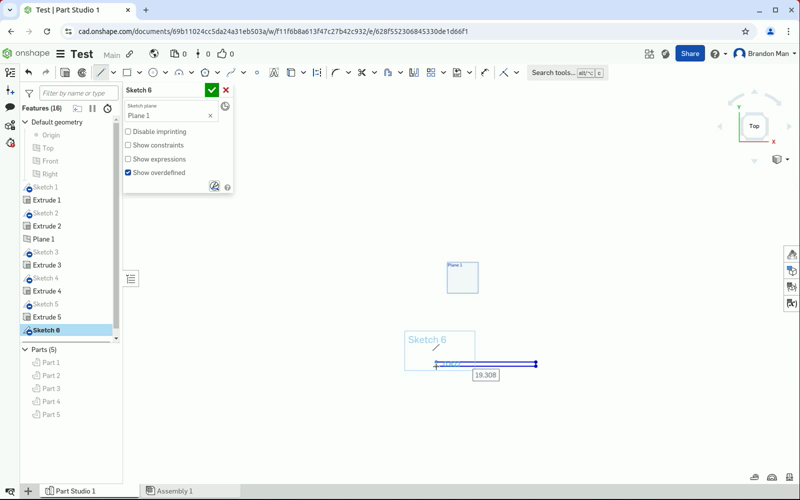
scroll(6)
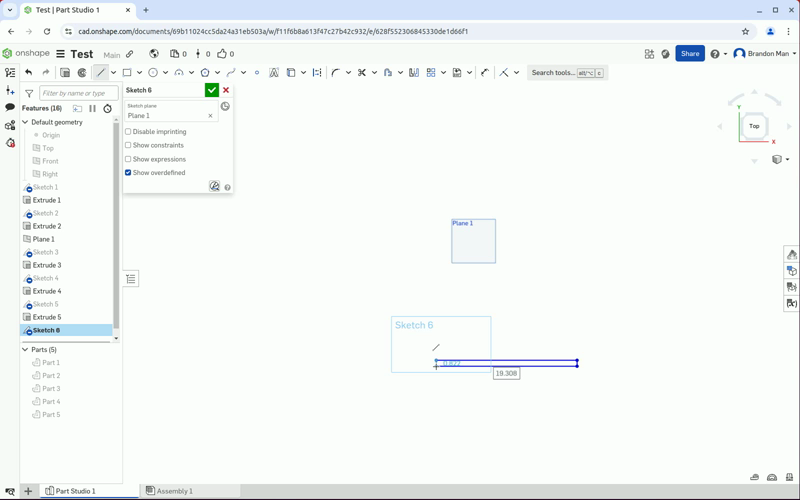
scroll(6)
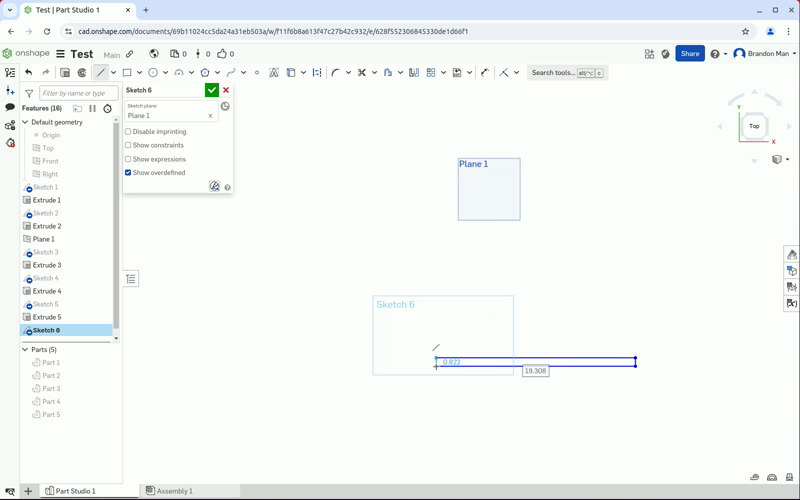
scroll(6)
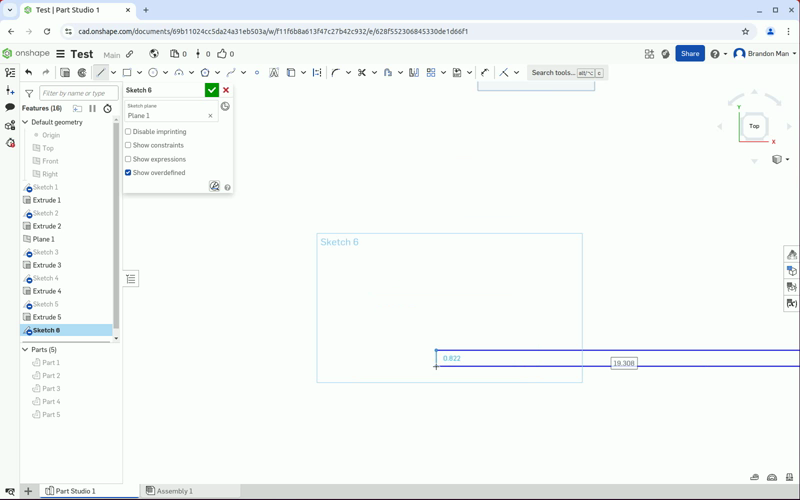
scroll(6)
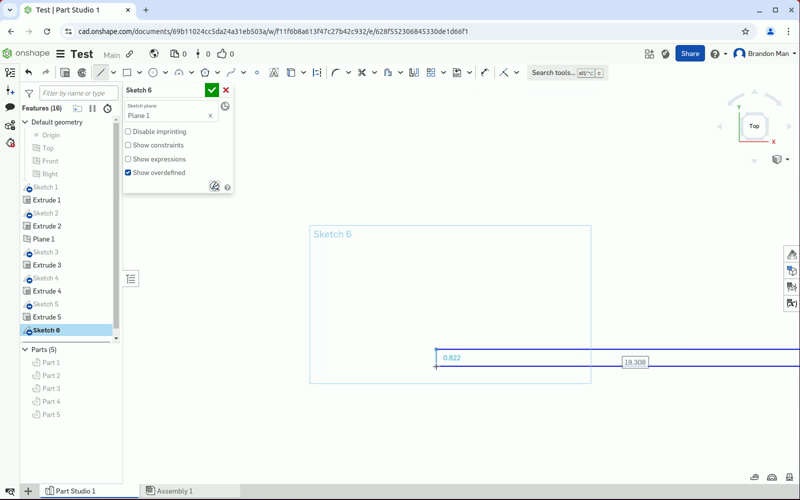
scroll(6)
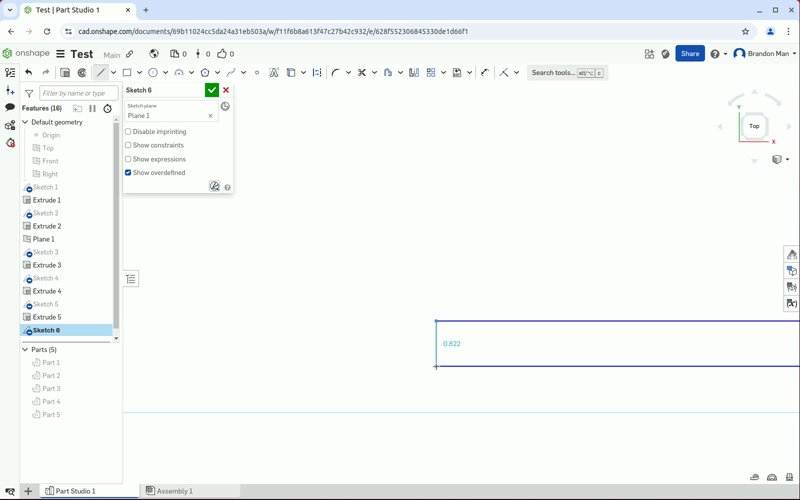
key_up(shift)
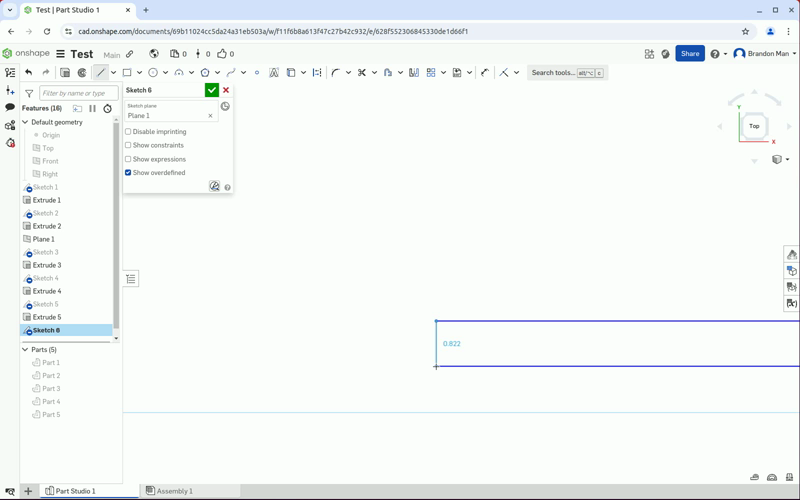
click(436, 366)
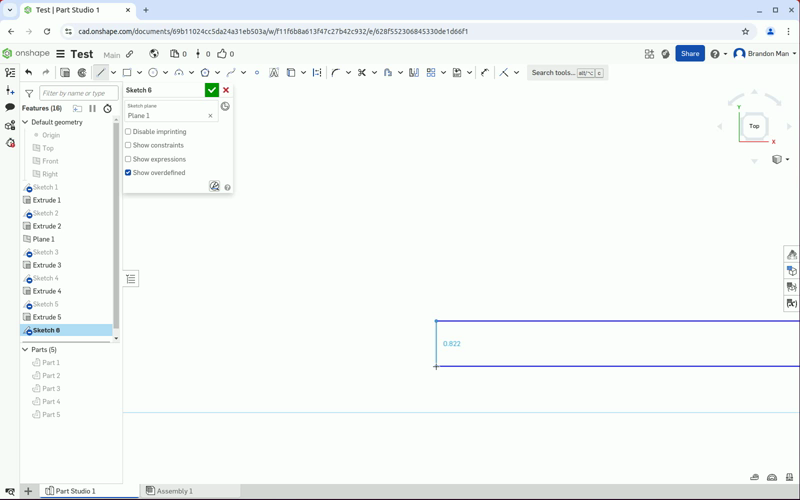
scroll(-6)
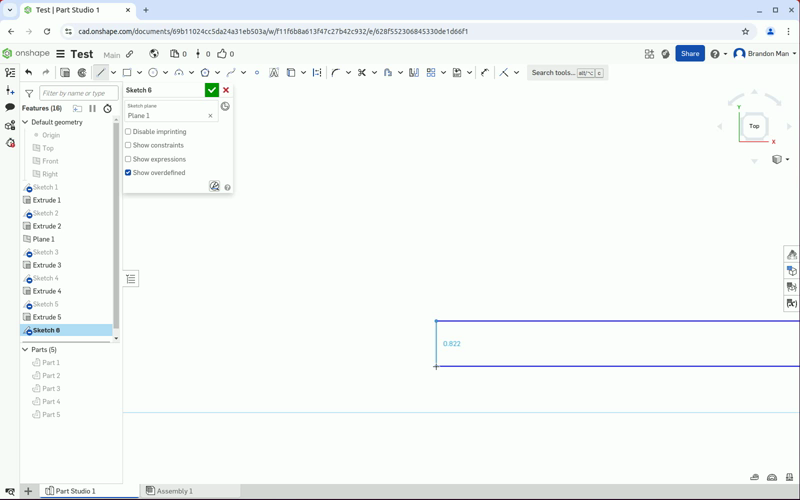
scroll(-6)
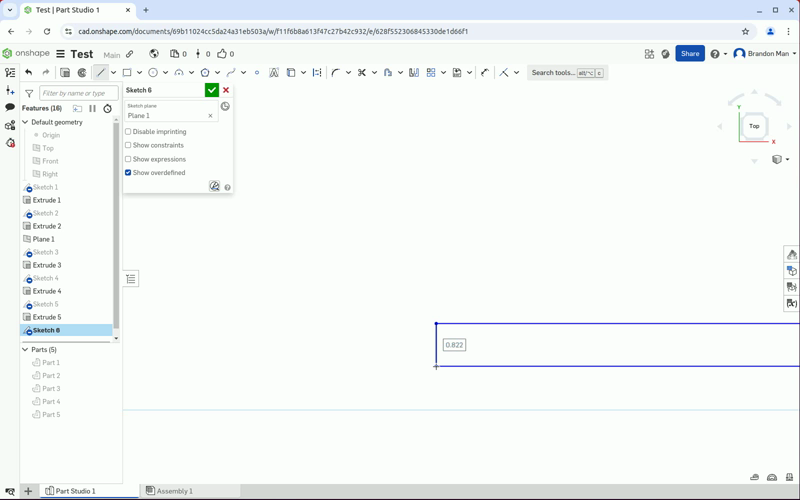
scroll(-6)
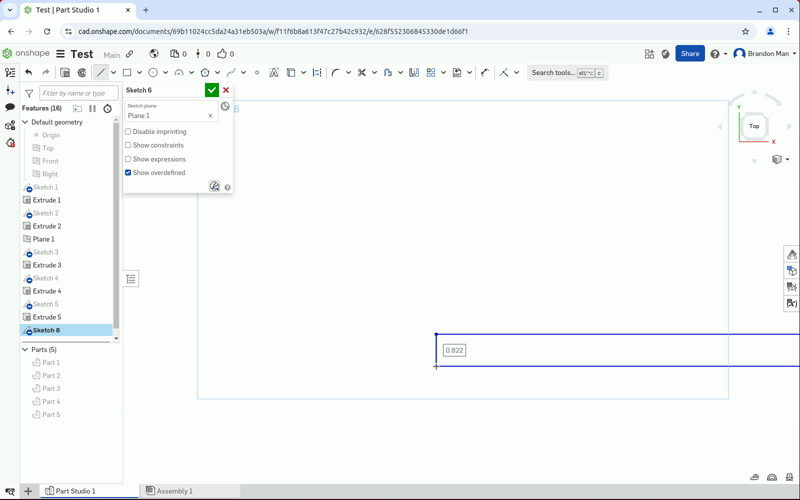
scroll(-6)
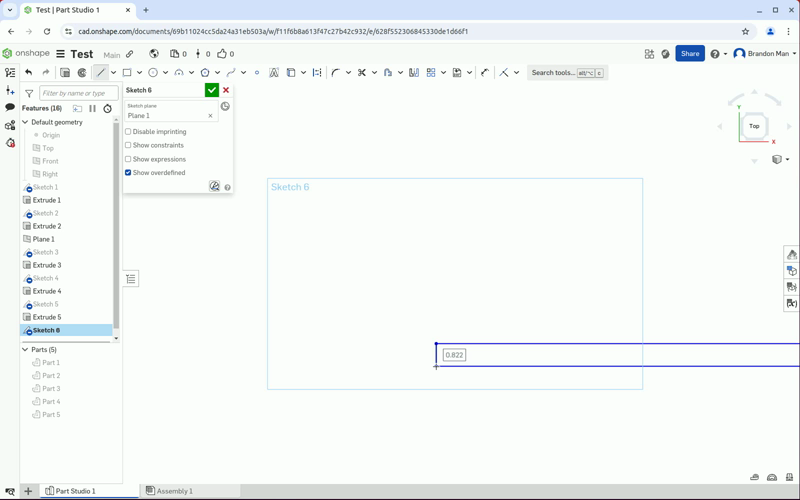
scroll(-6)
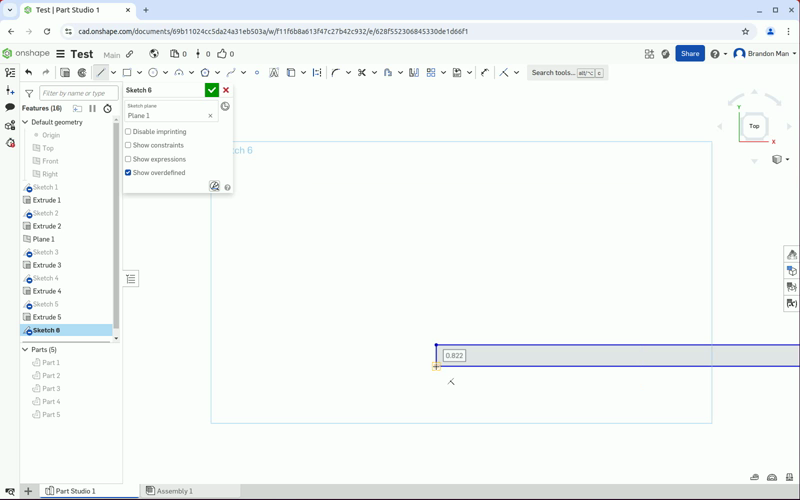
scroll(-6)
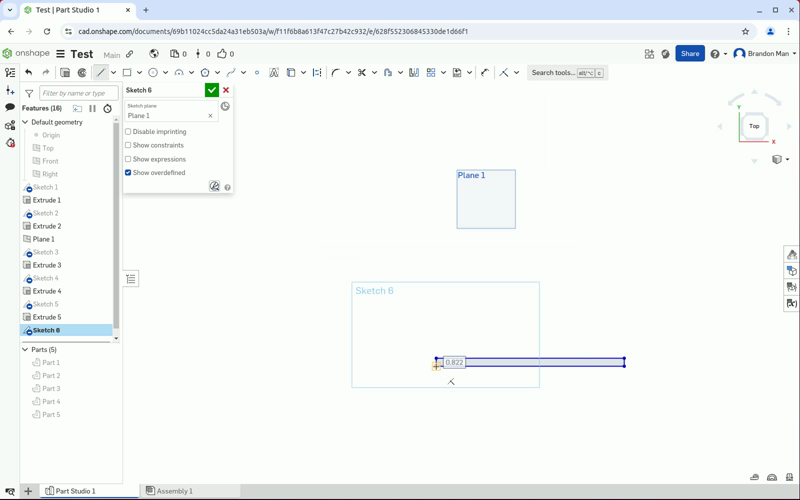
scroll(-6)
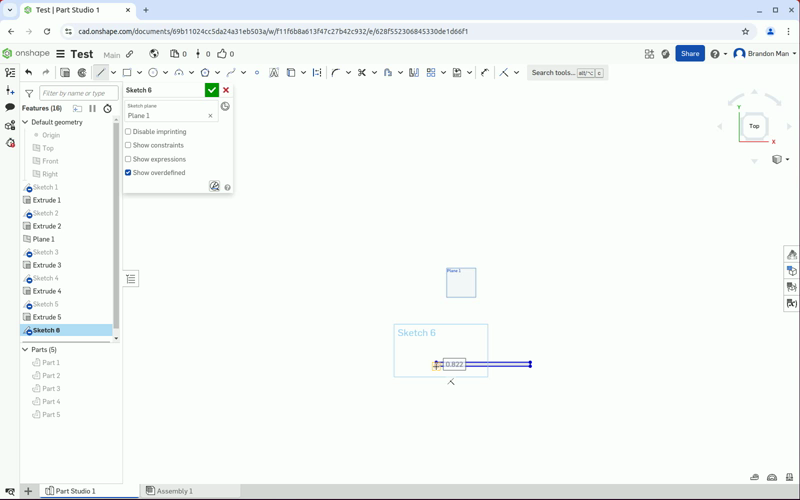
key(esc)
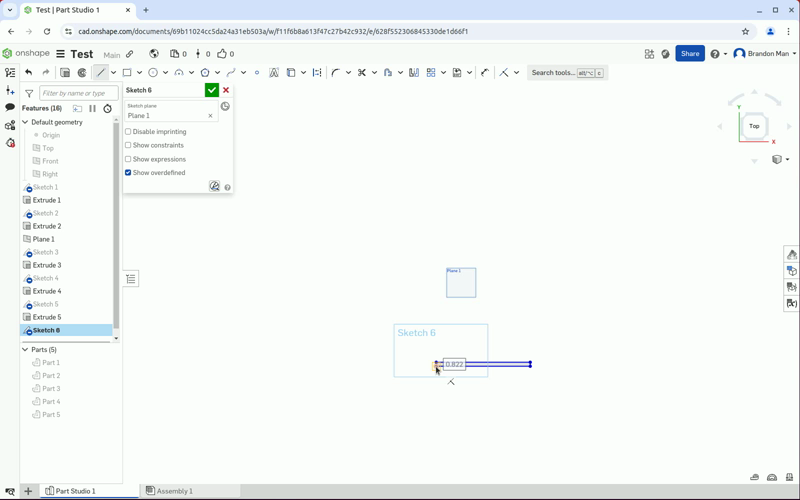
mouse_move(488, 365)
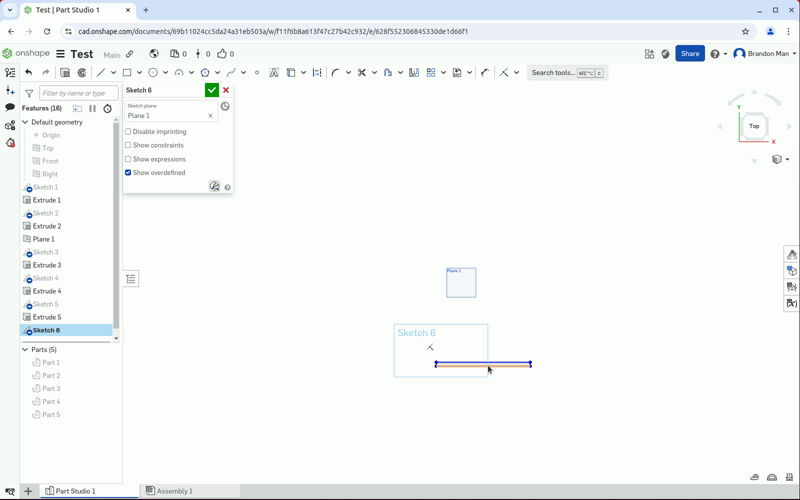
scroll(6)
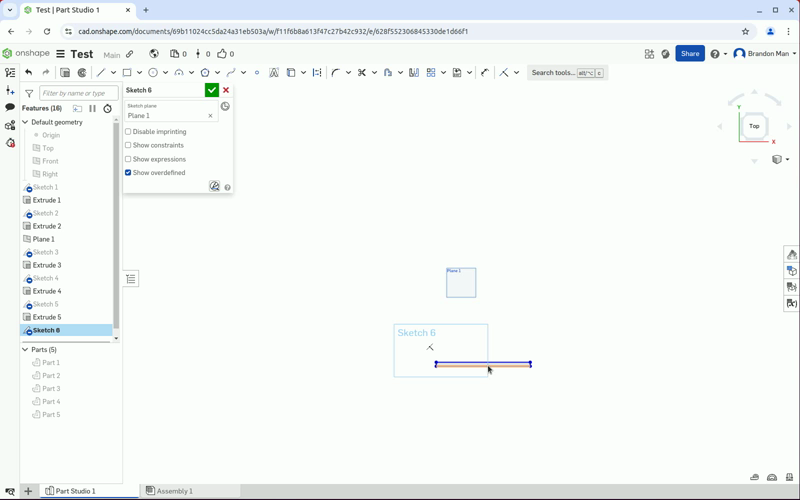
scroll(6)
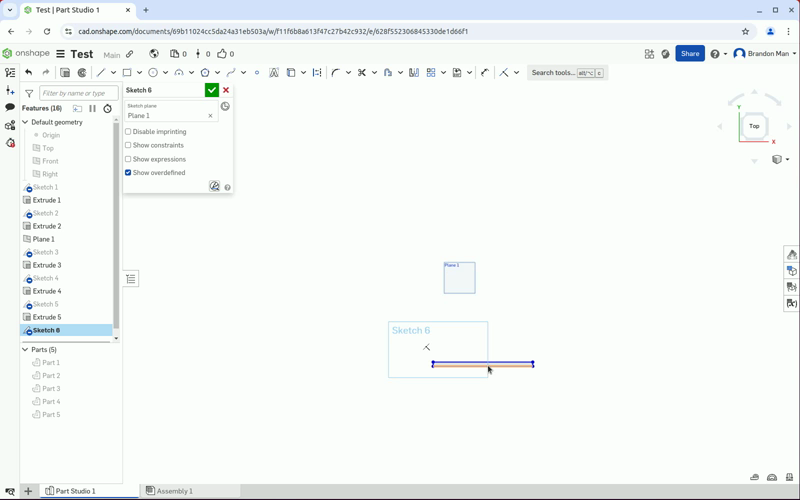
scroll(6)
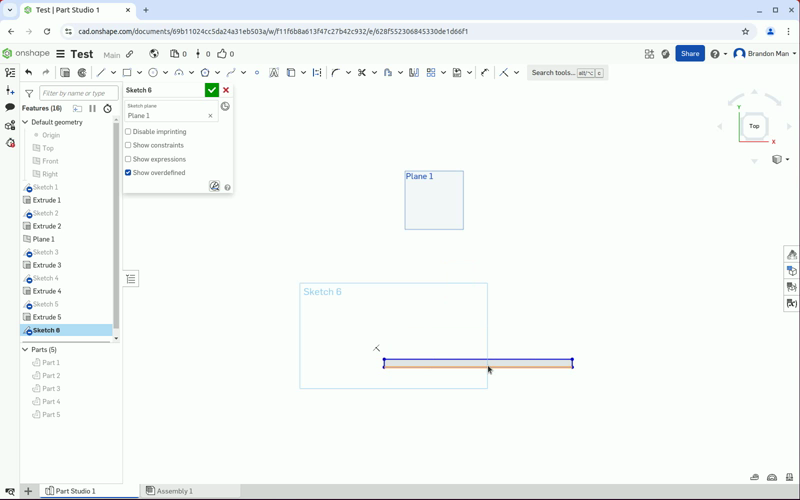
scroll(6)
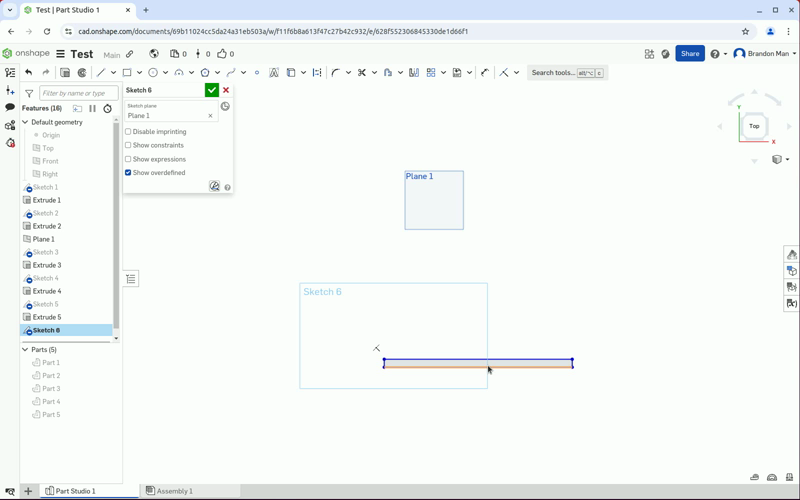
scroll(6)
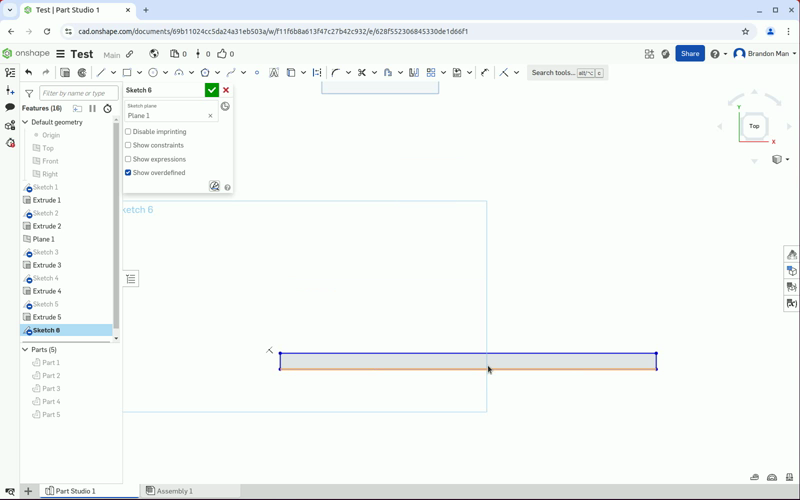
scroll(6)
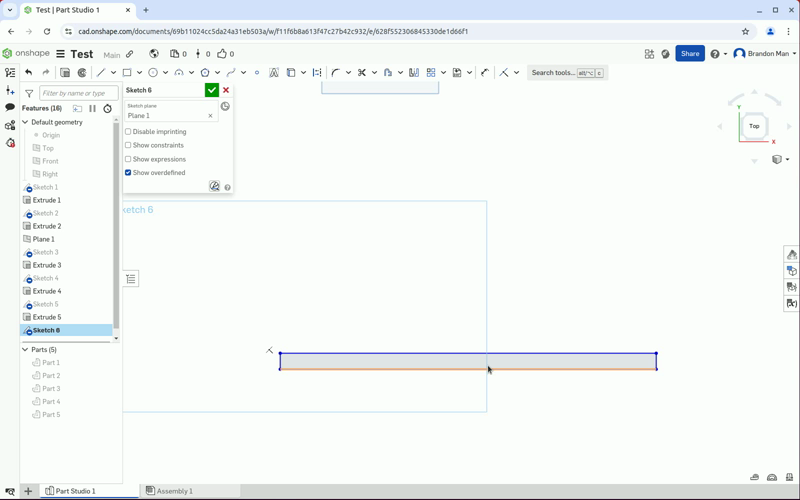
scroll(6)
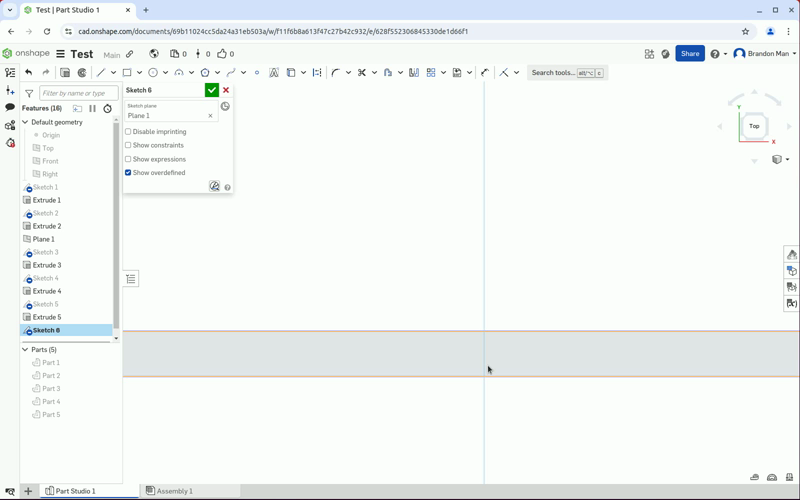
click(488, 365)
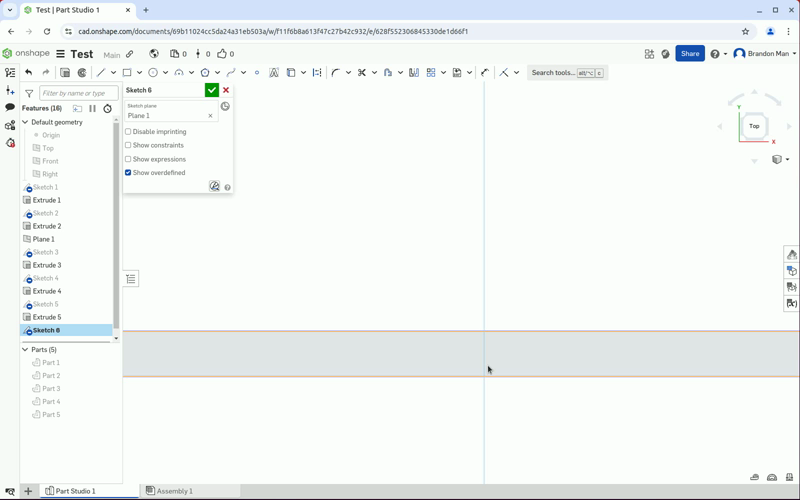
scroll(-6)
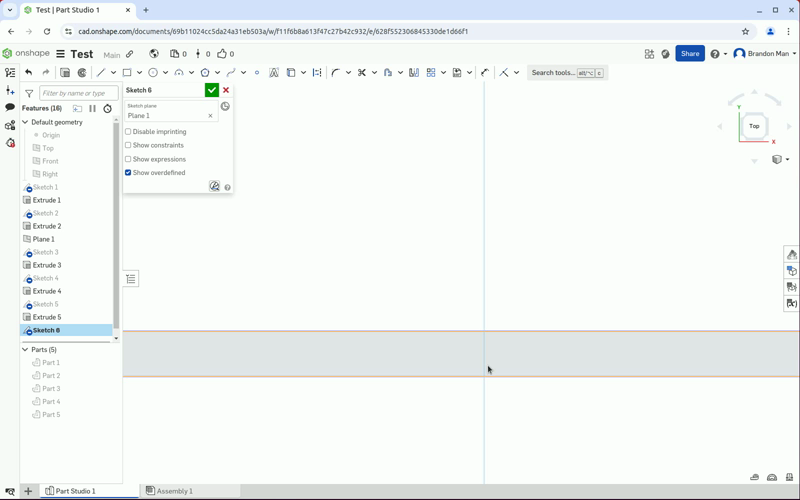
scroll(-6)
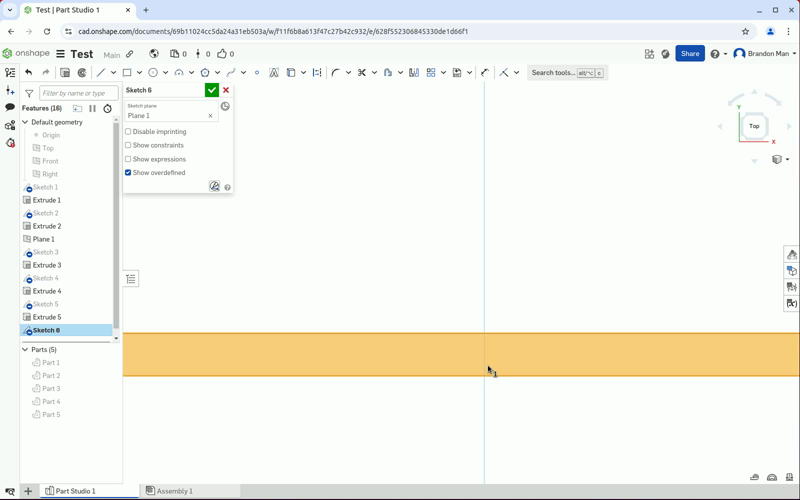
scroll(-6)
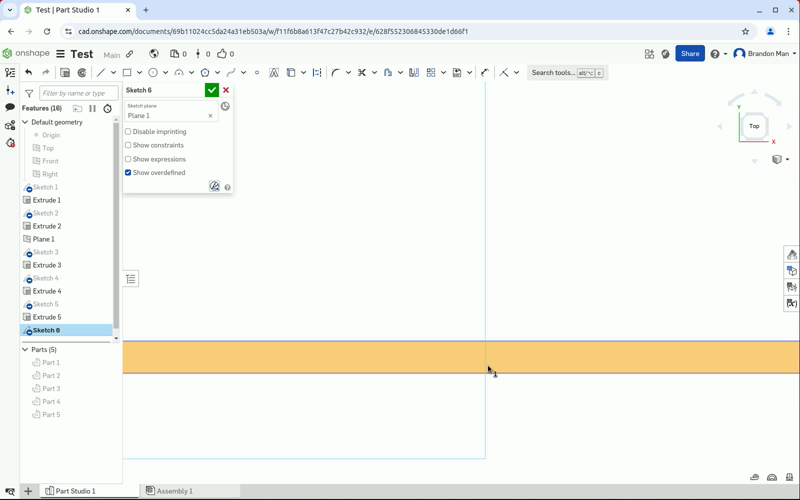
scroll(-6)
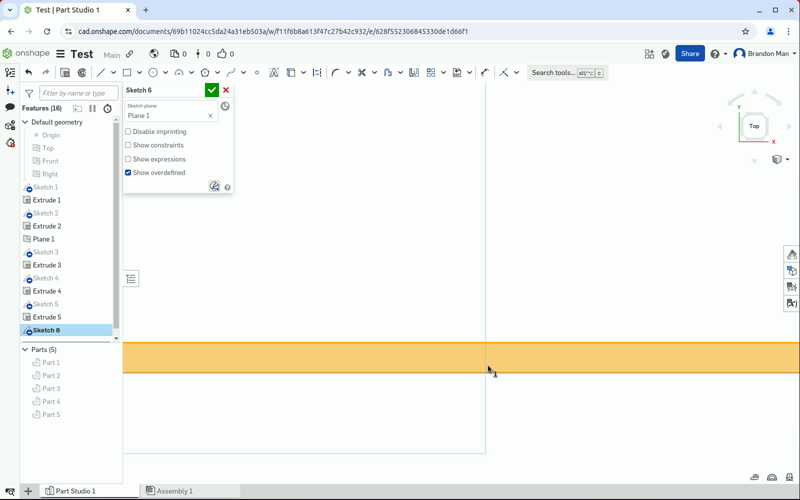
scroll(-6)
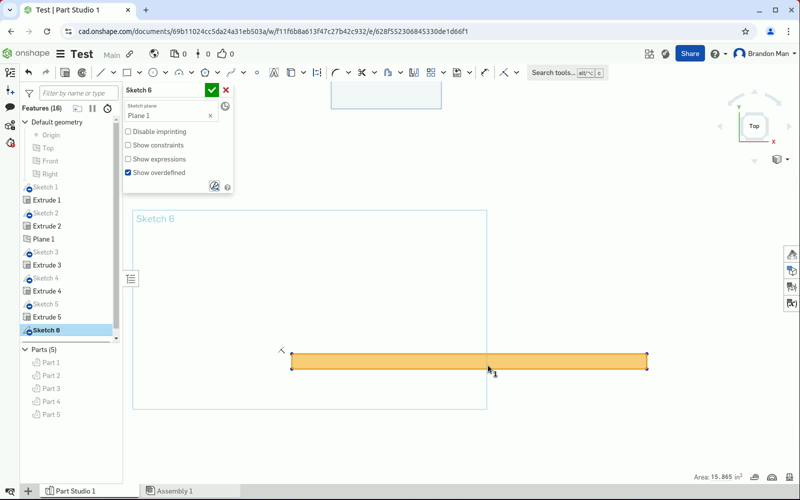
scroll(-6)
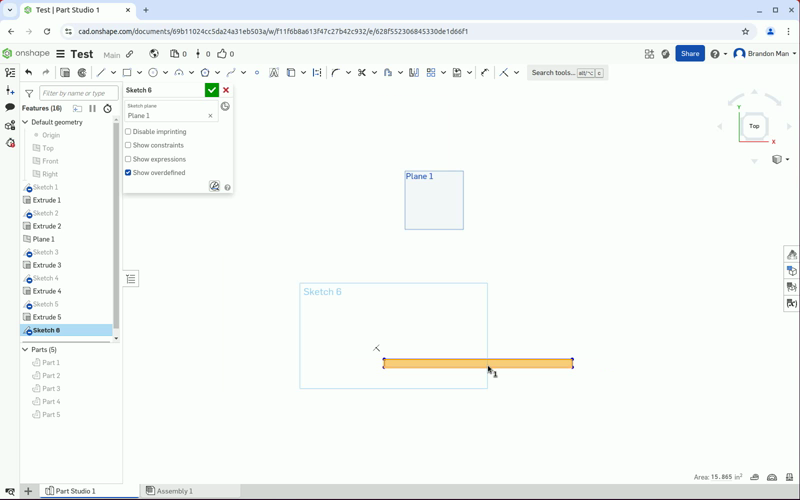
scroll(-6)
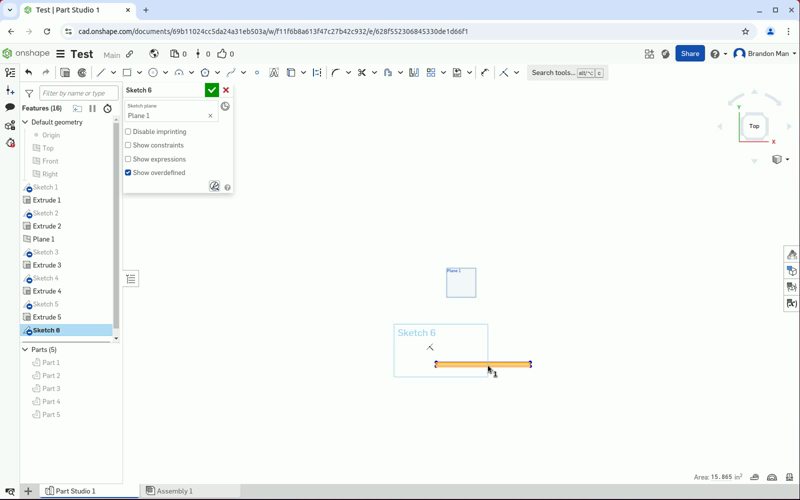
mouse_move(73, 352)
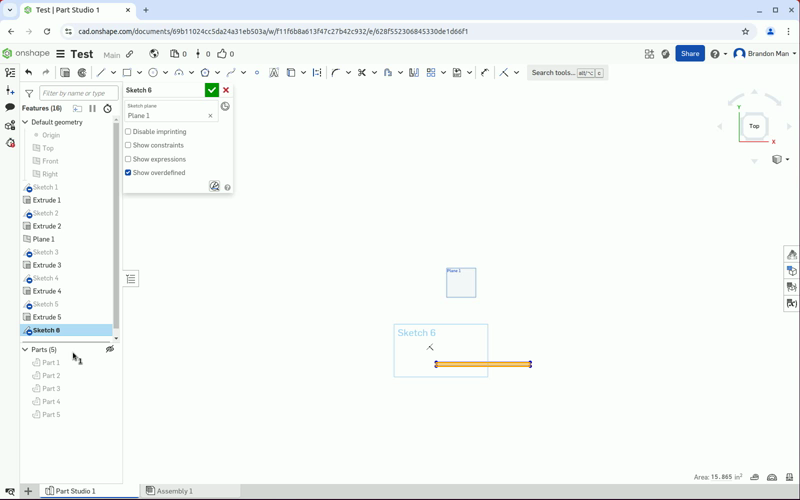
key(shift+y)
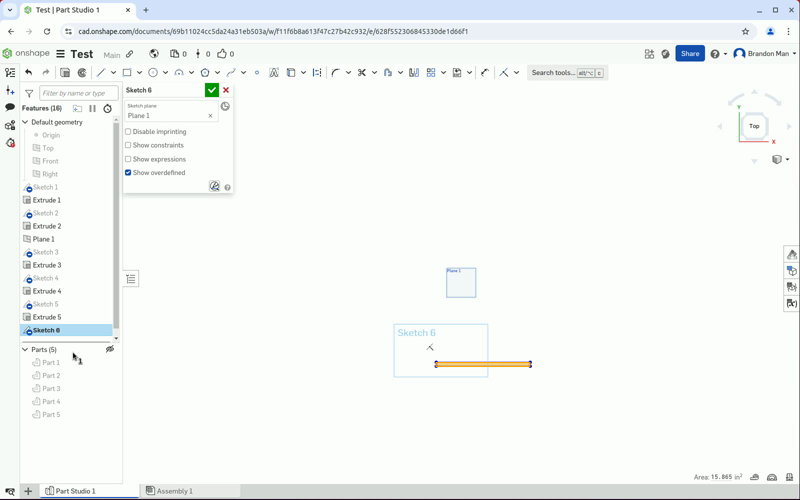
key(shift+e)
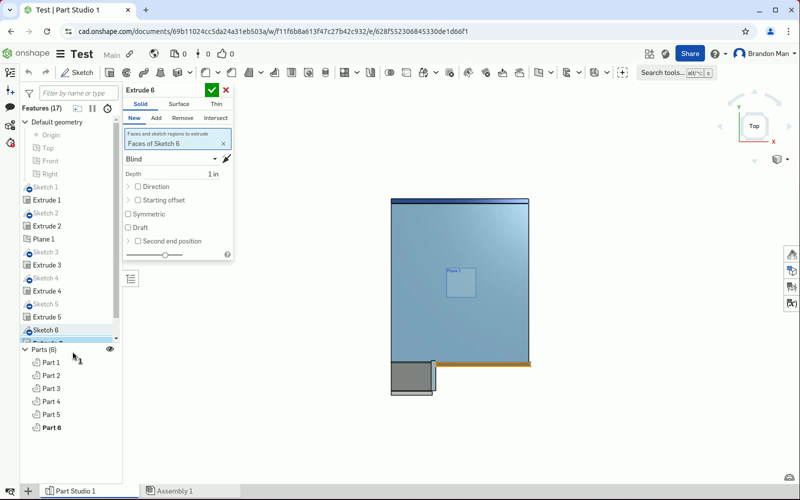
mouse_move(143, 106)
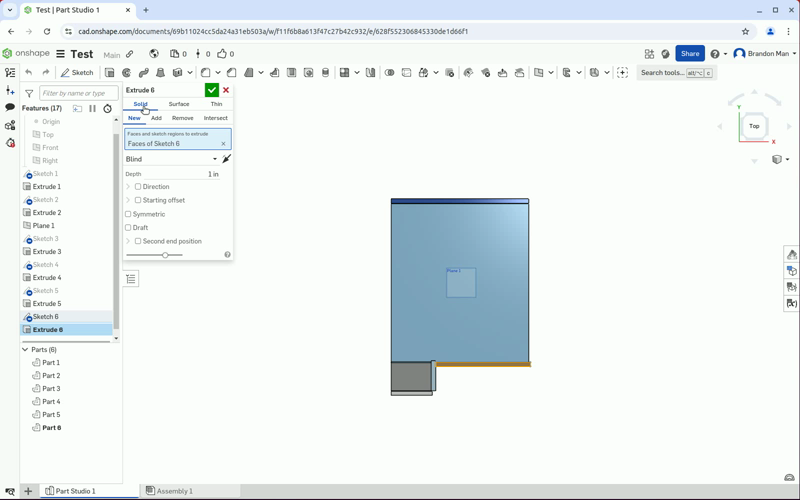
click(143, 106)
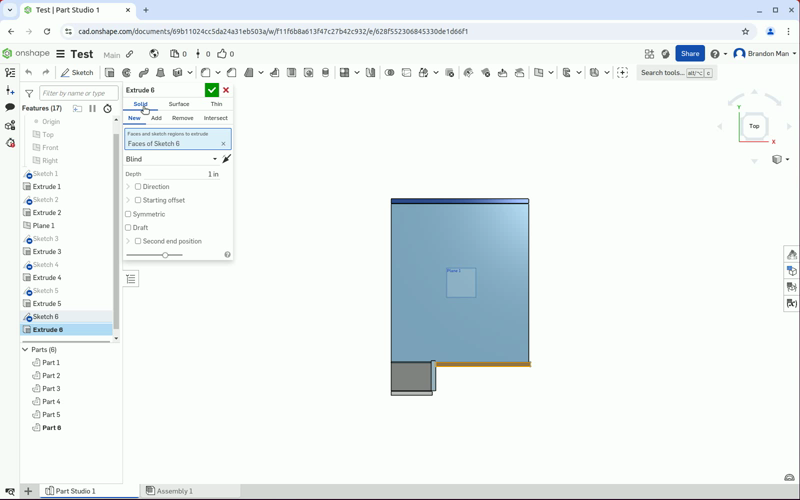
mouse_move(137, 120)
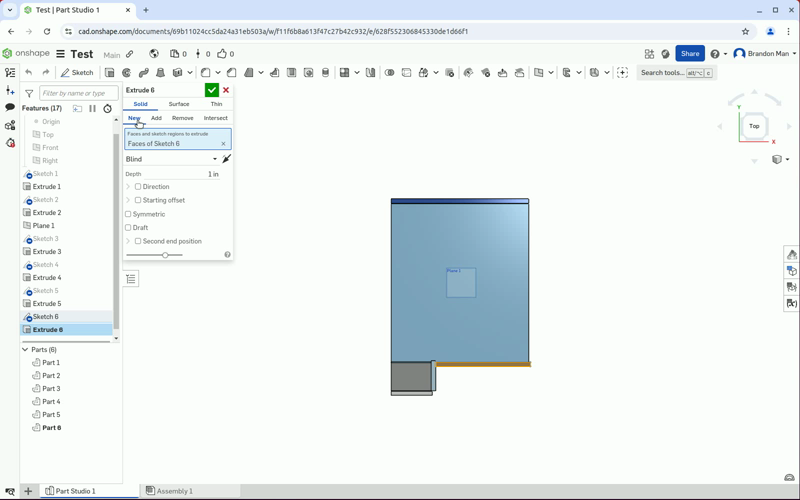
click(137, 120)
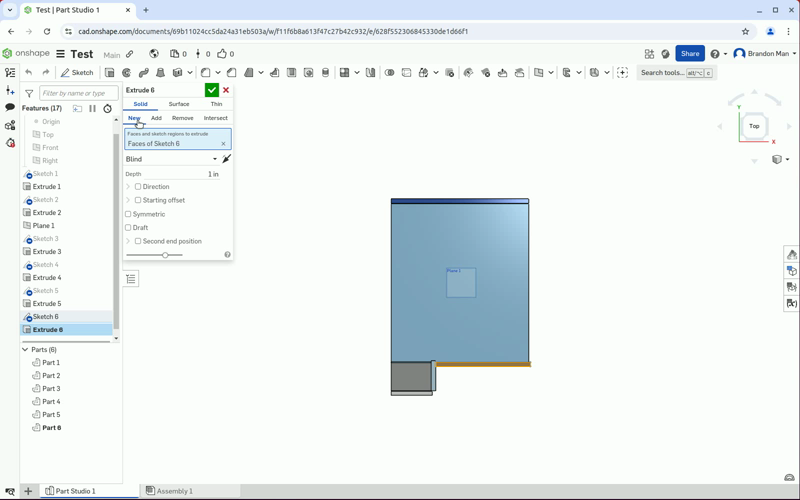
key(tab, 4)
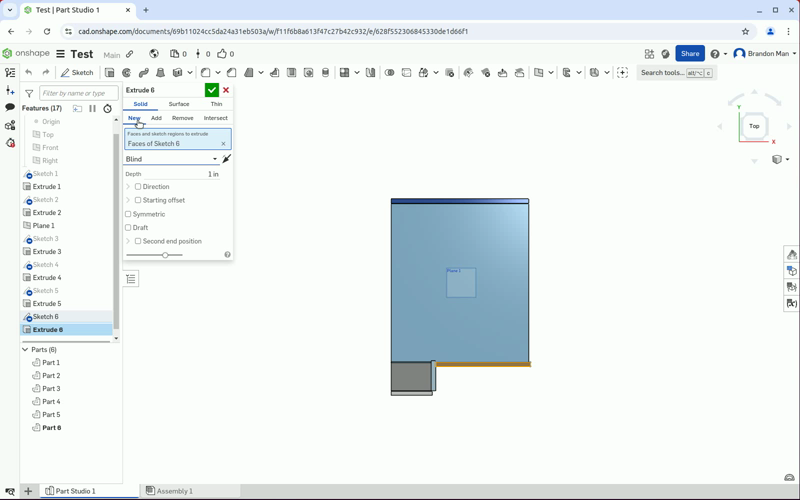
text(20.22)
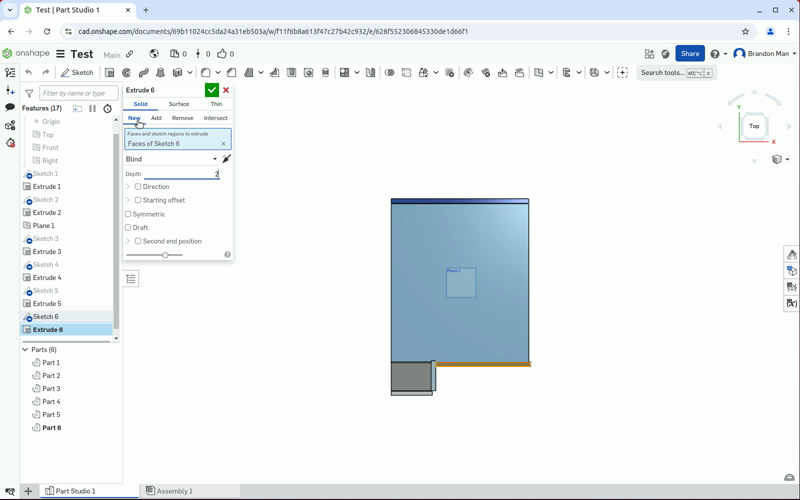
key(enter)
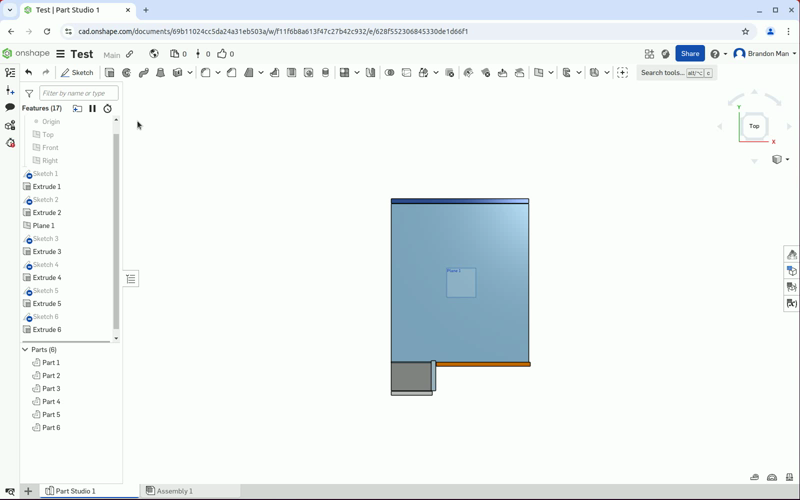
key(shift+h)
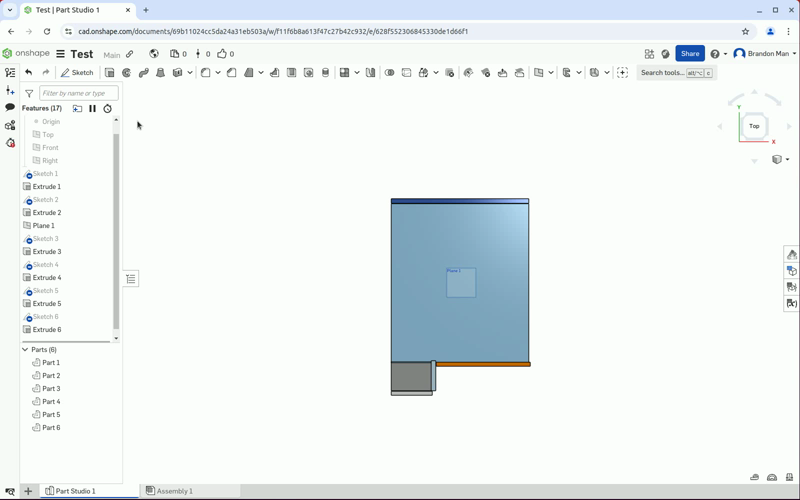
key(shift+h)
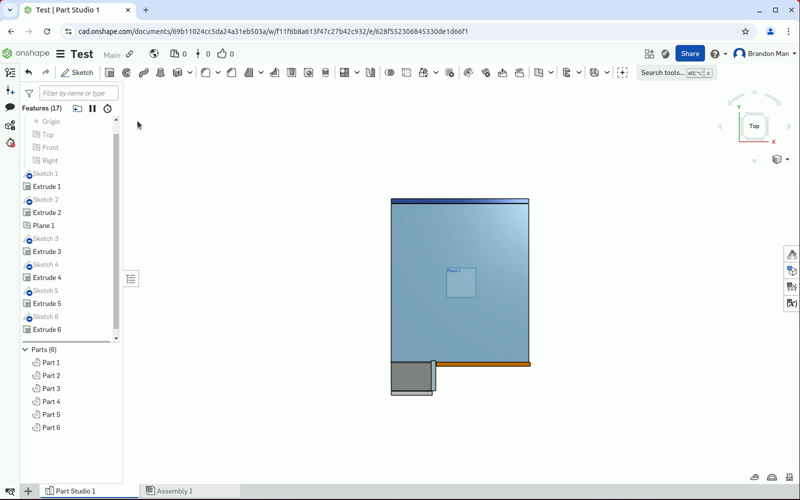
mouse_move(69, 176)
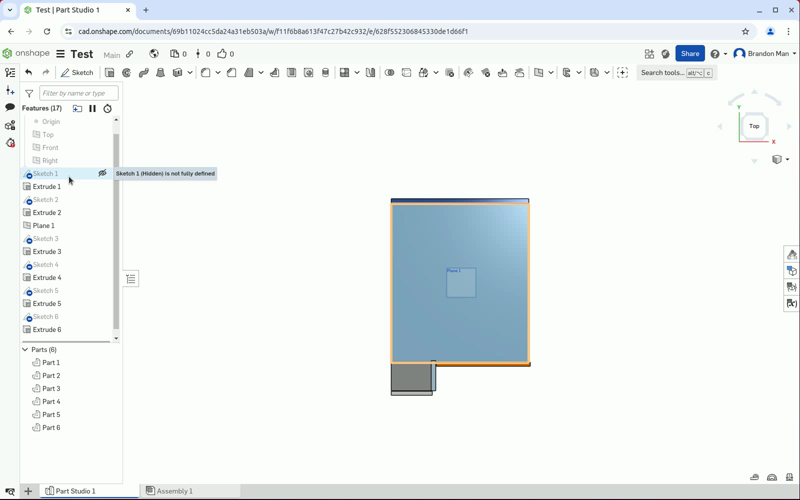
click(69, 176)
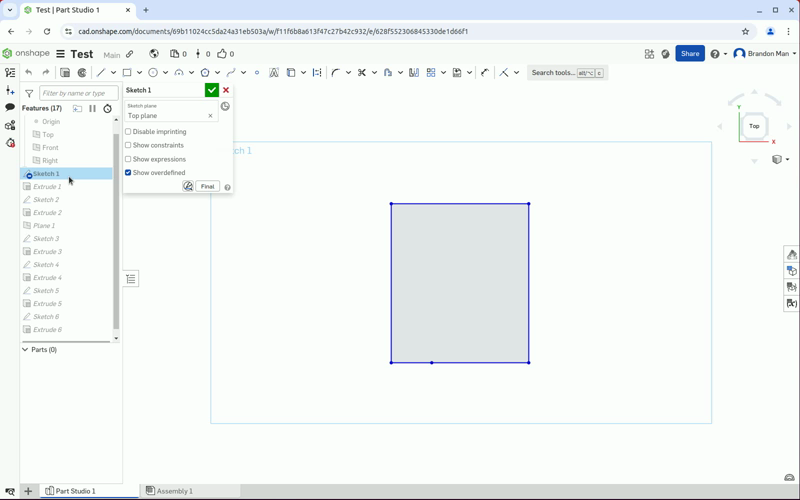
mouse_move(229, 92)
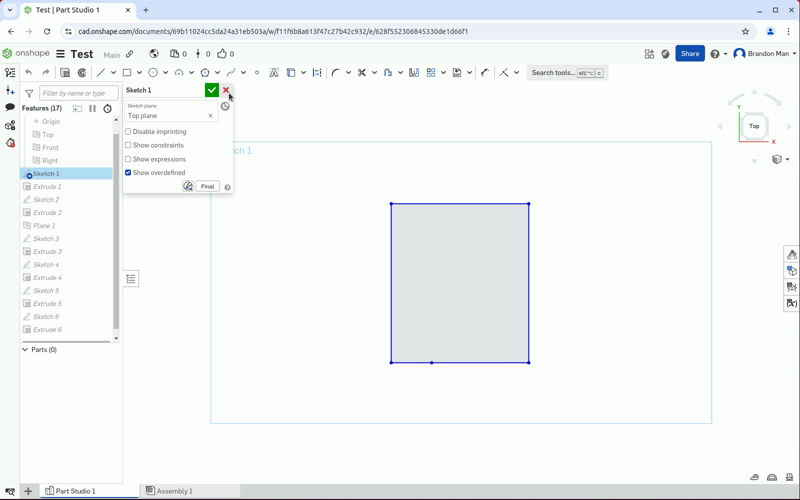
click(229, 92)
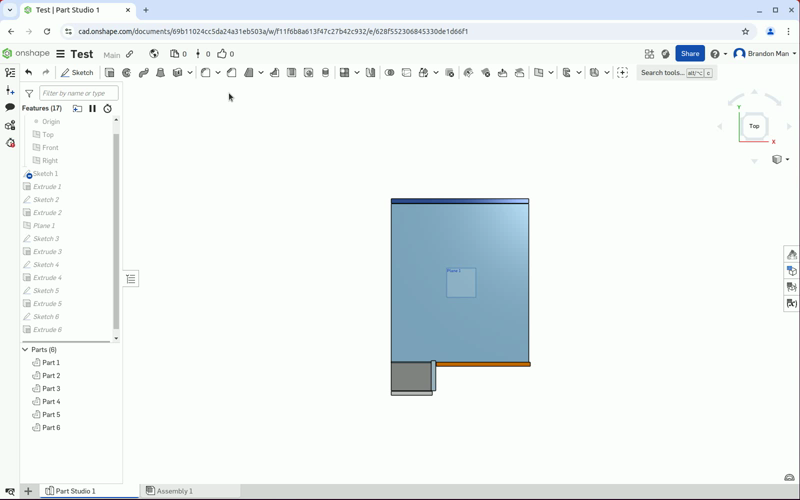
key(shift+s)
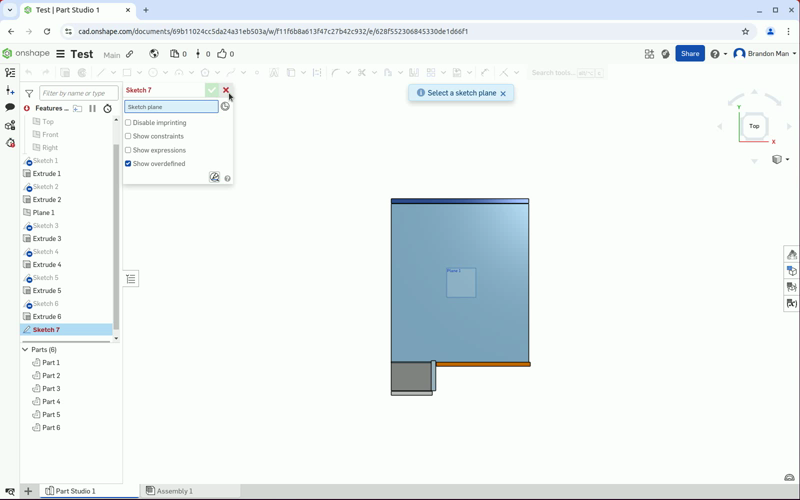
mouse_move(69, 215)
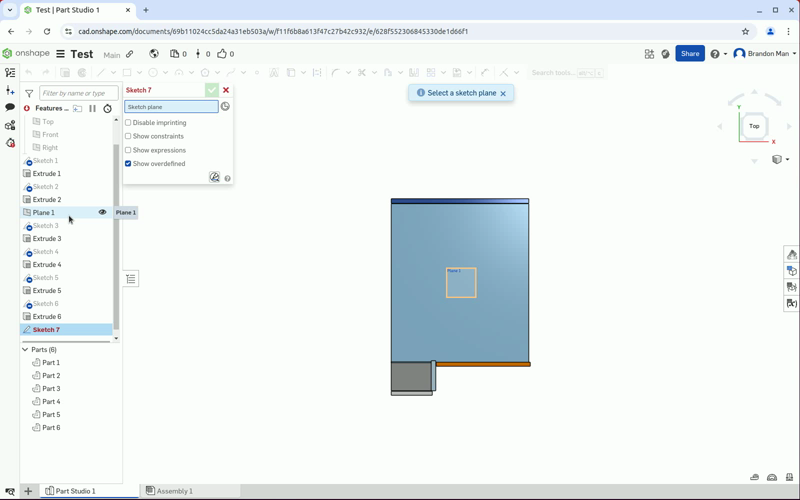
click(69, 215)
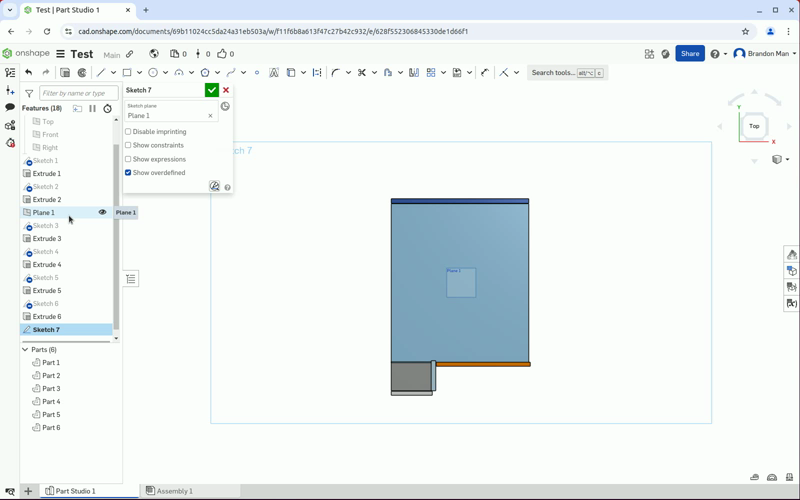
mouse_move(73, 352)
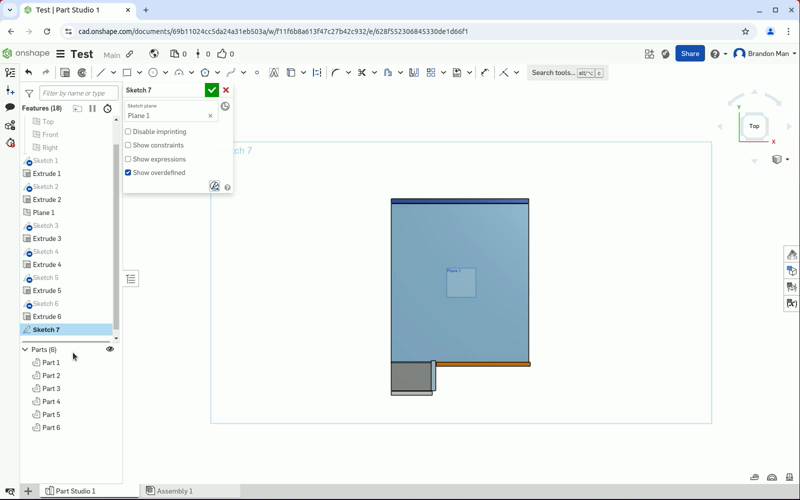
key(y)
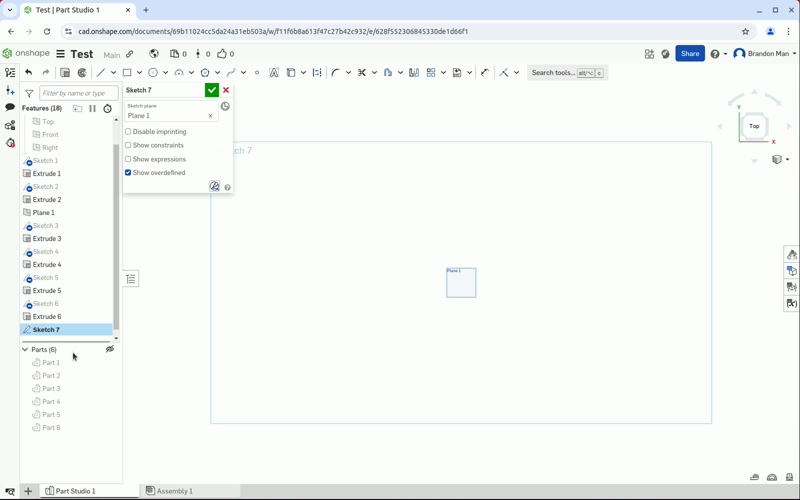
key(l)
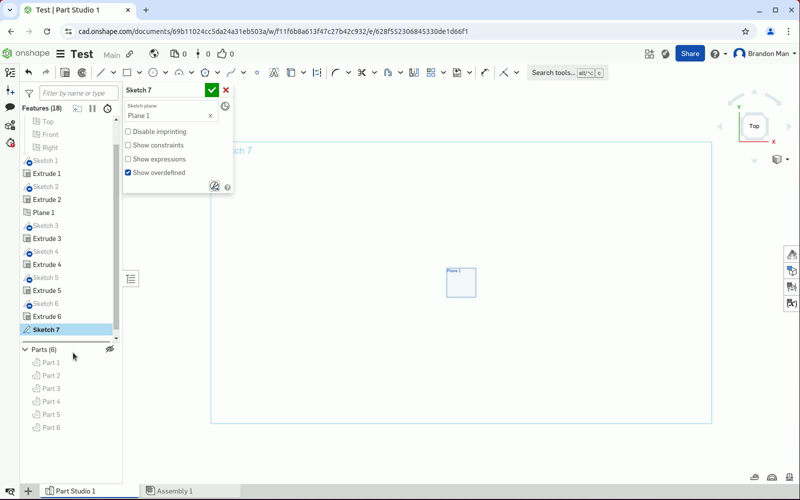
key_down(shift)
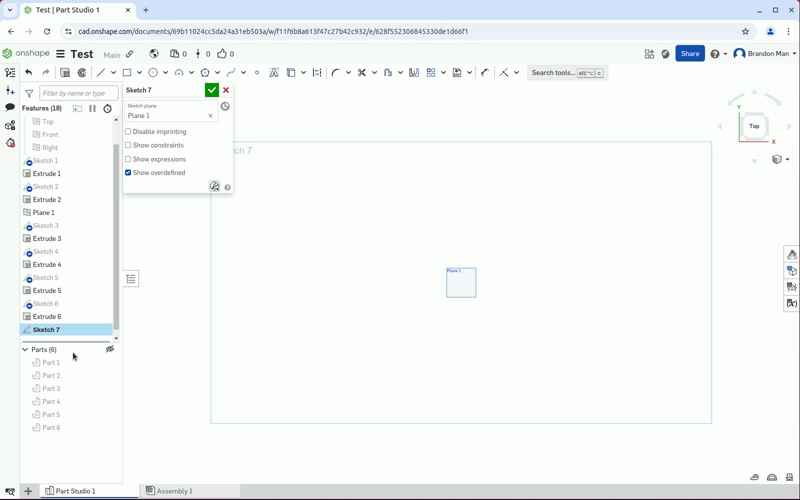
mouse_move(529, 362)
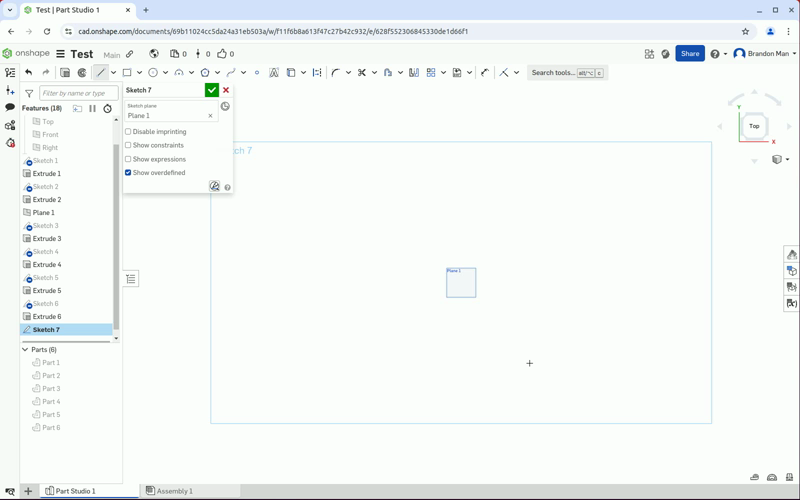
click(529, 362)
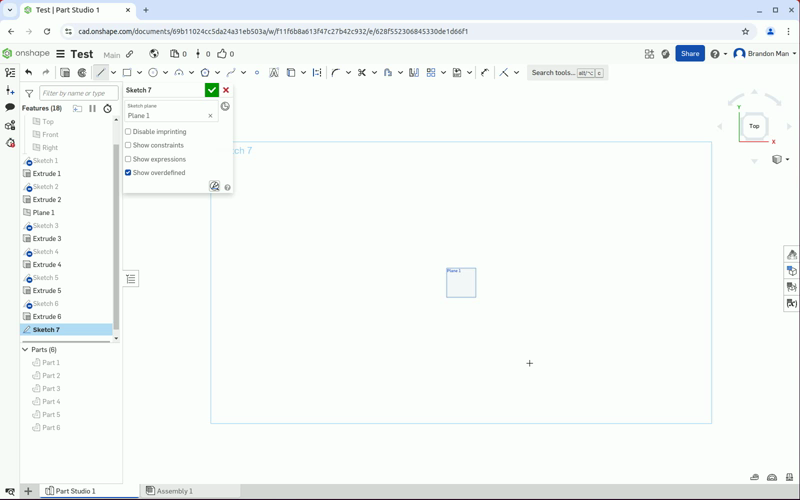
key_up(shift)
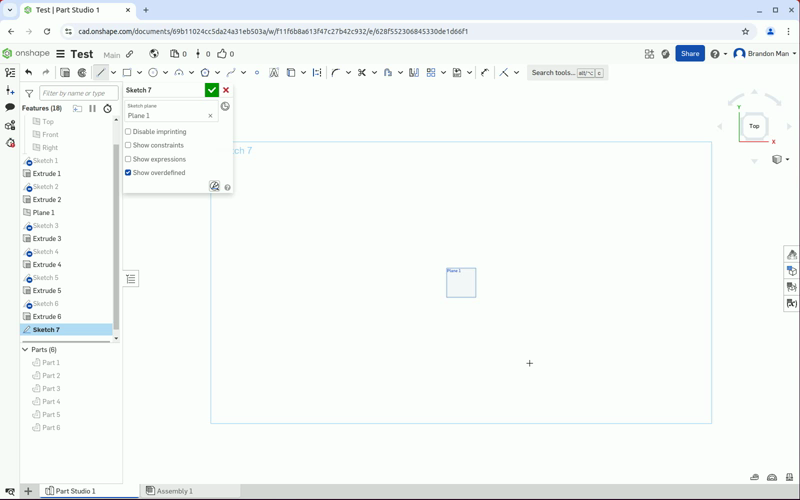
key_down(shift)
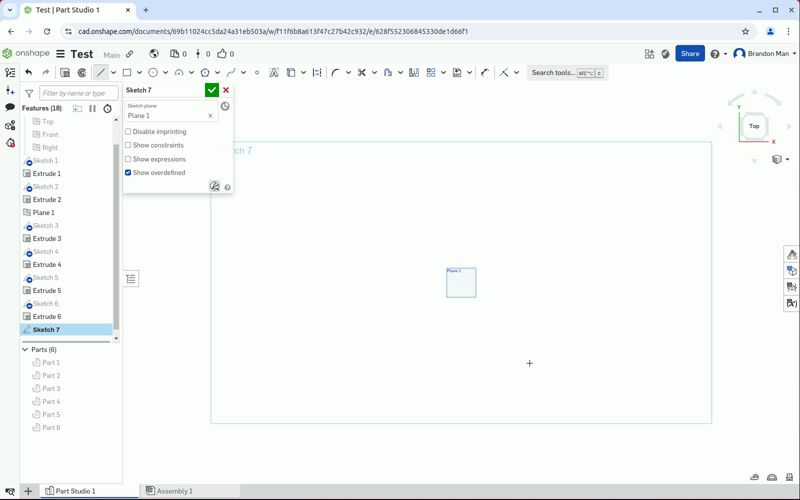
mouse_move(559, 362)
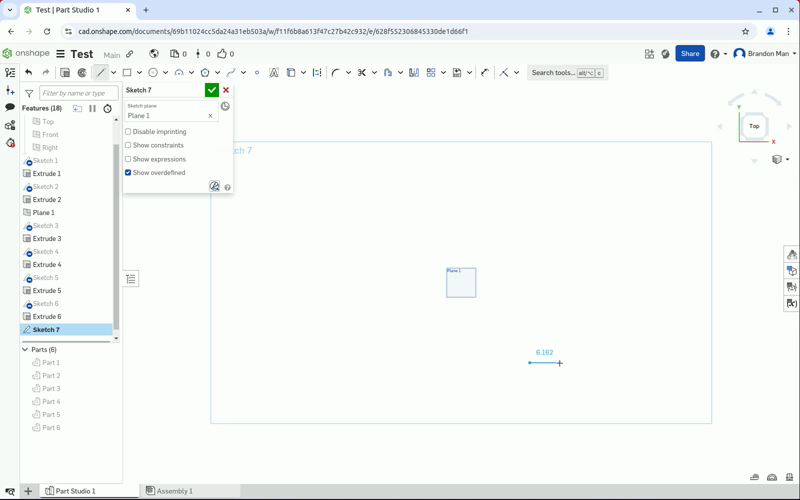
mouse_move(533, 362)
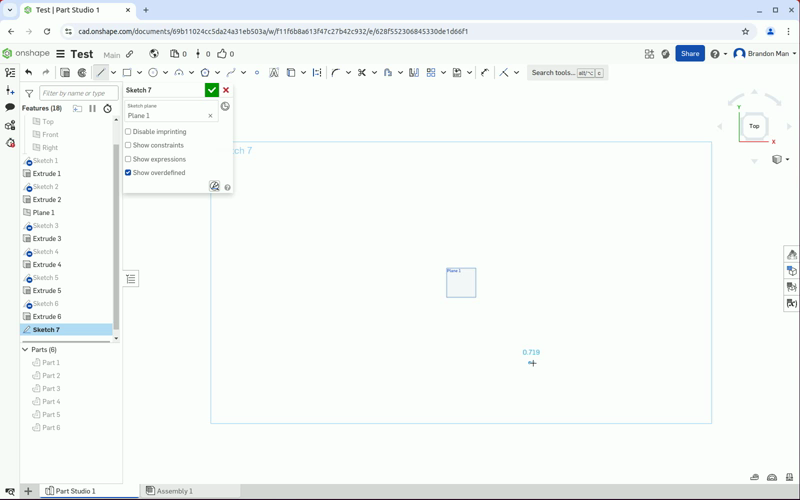
scroll(6)
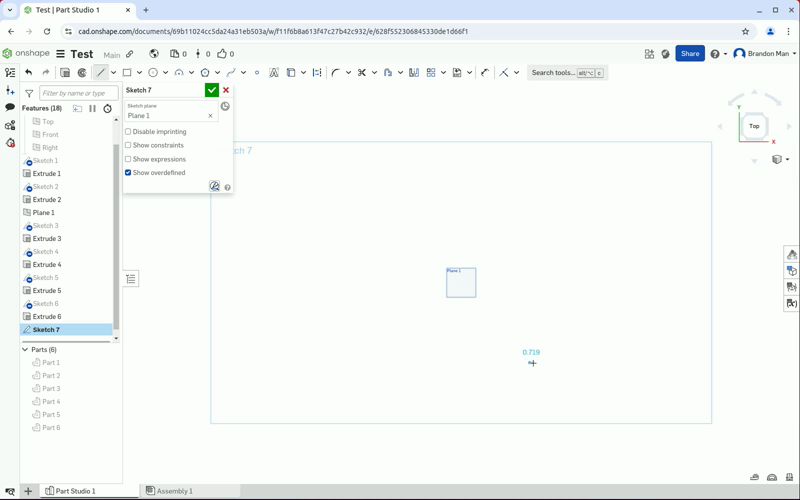
scroll(6)
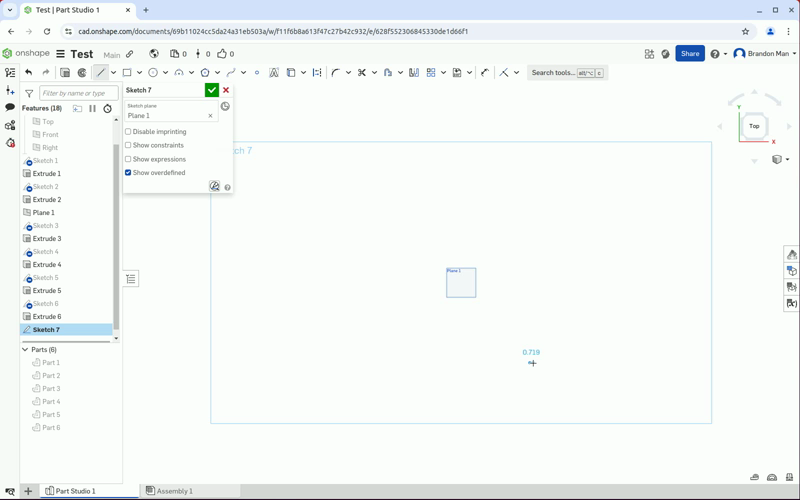
scroll(6)
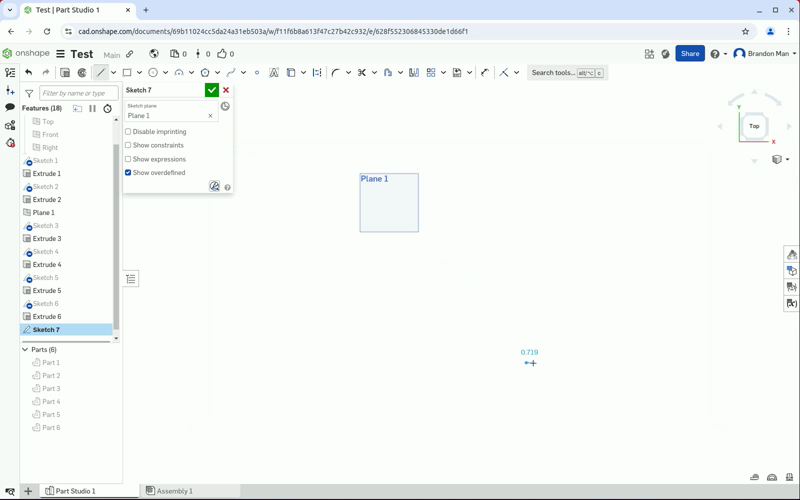
scroll(6)
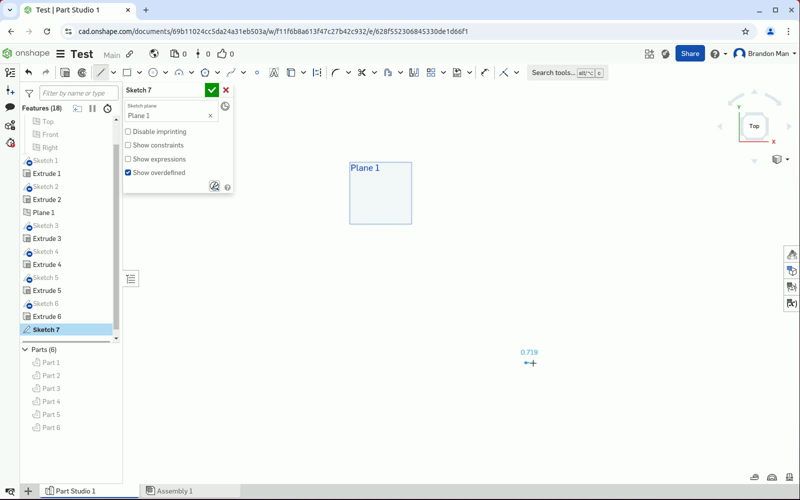
scroll(6)
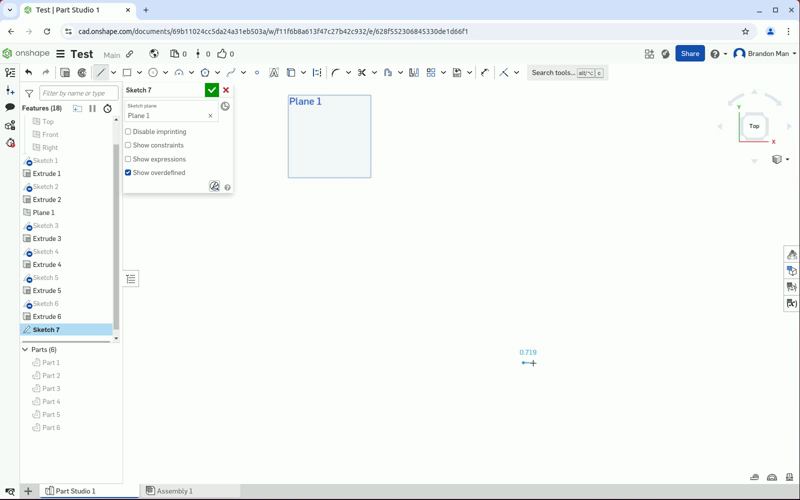
scroll(6)
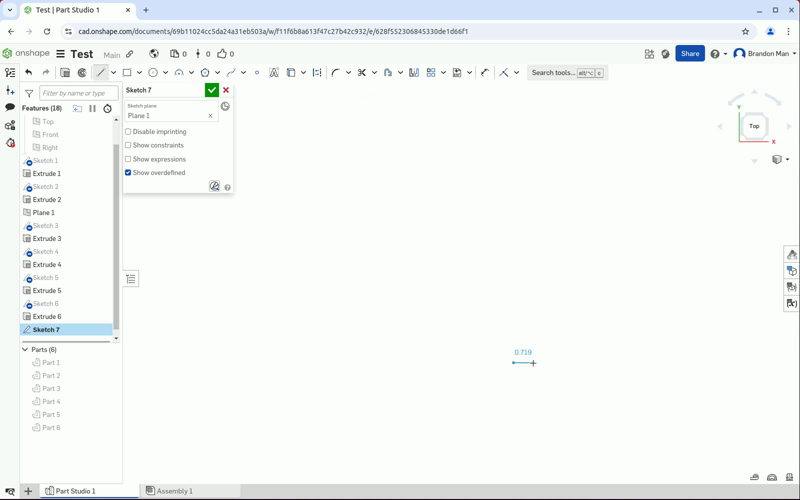
scroll(6)
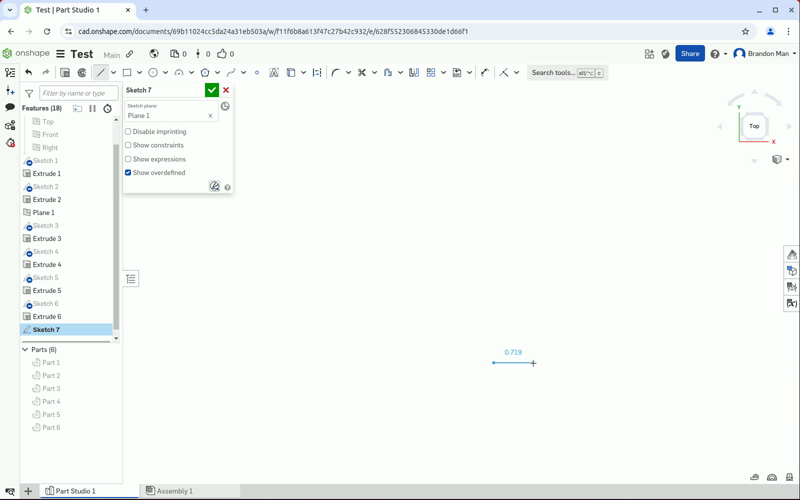
click(533, 362)
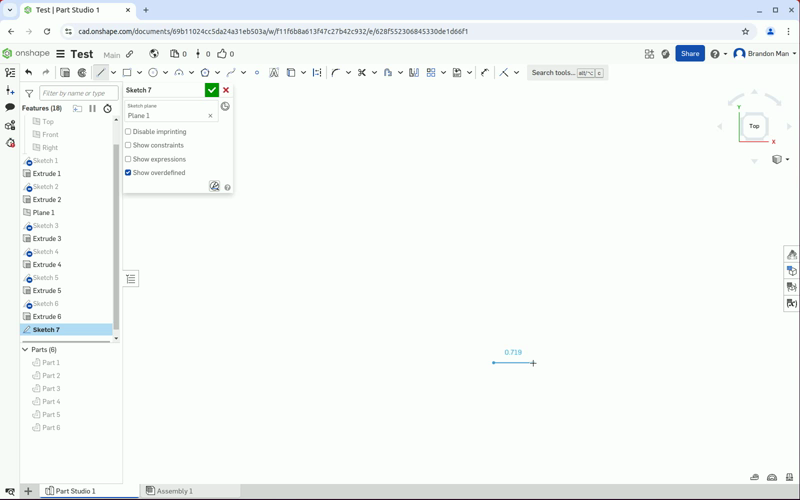
scroll(-6)
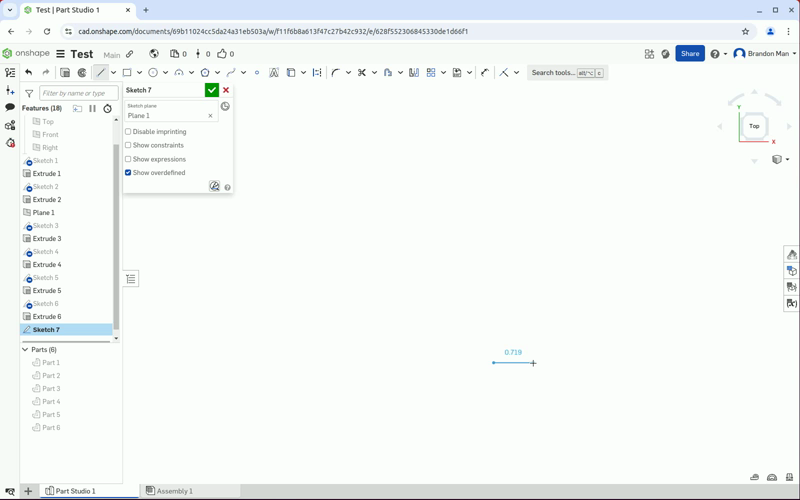
scroll(-6)
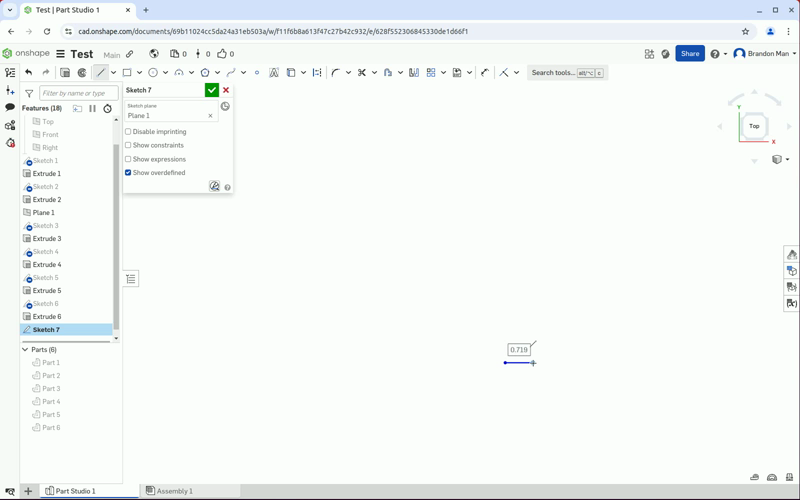
scroll(-6)
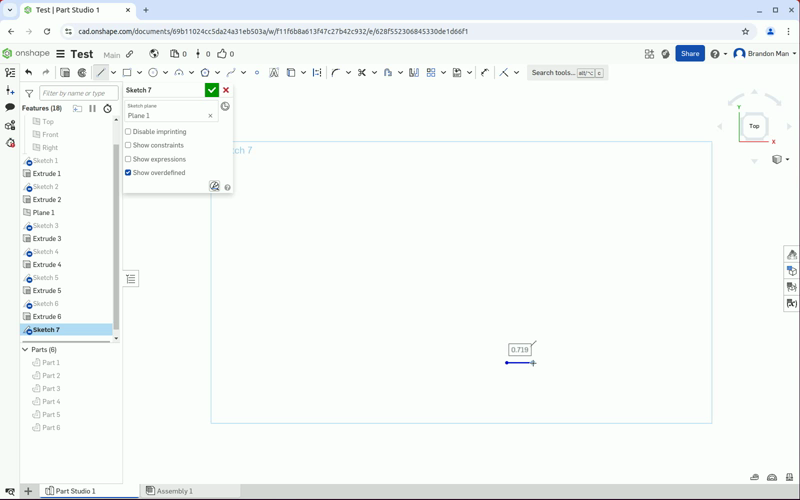
scroll(-6)
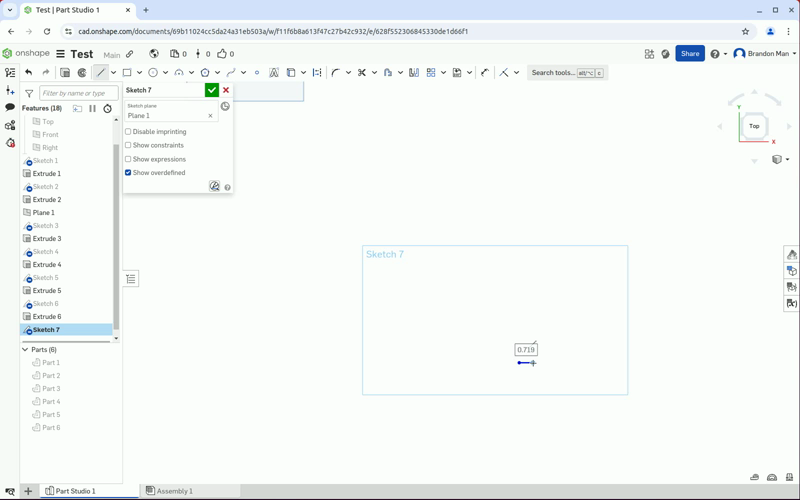
scroll(-6)
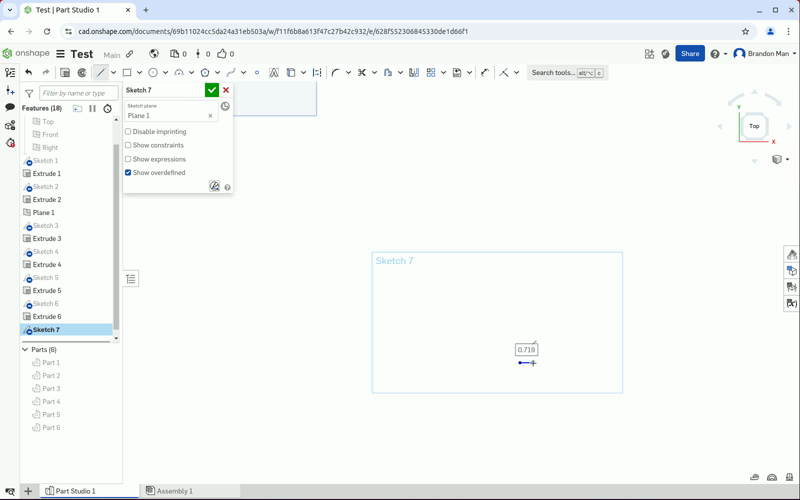
scroll(-6)
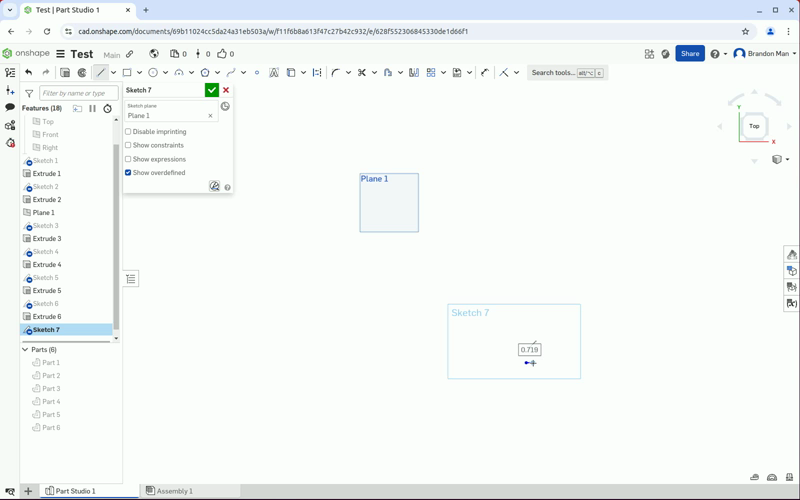
scroll(-6)
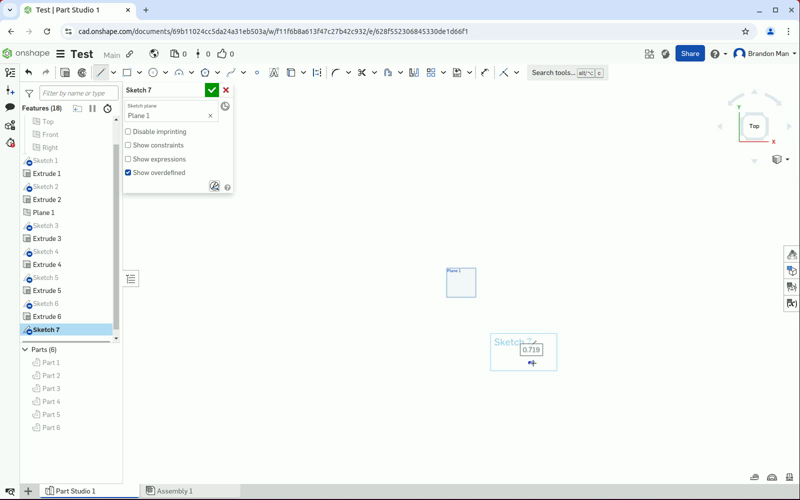
key_up(shift)
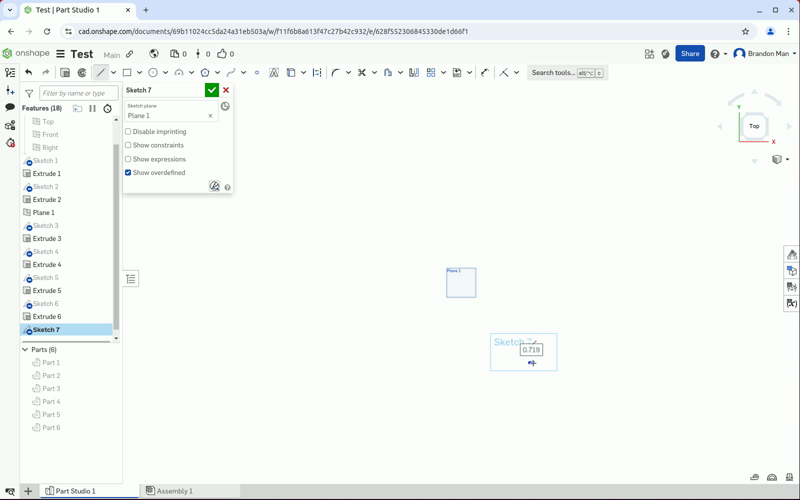
key_down(shift)
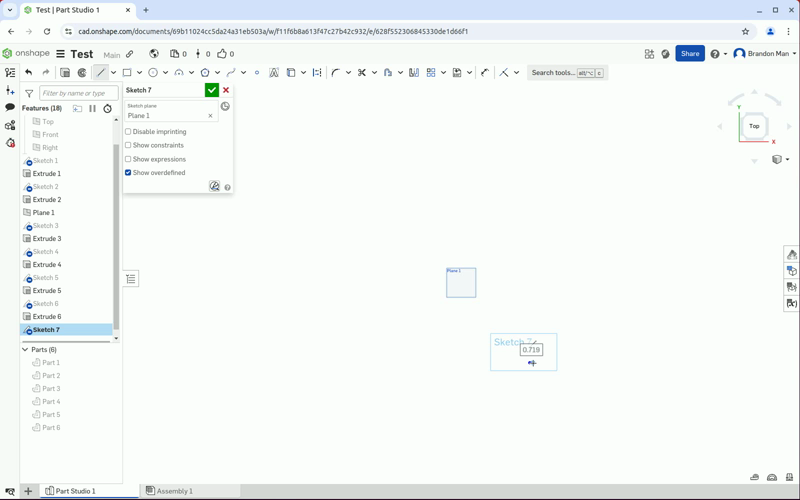
mouse_move(533, 203)
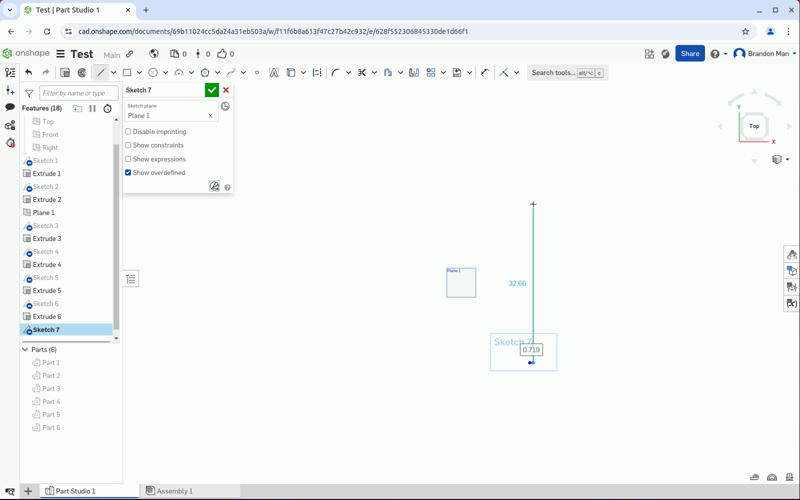
click(533, 203)
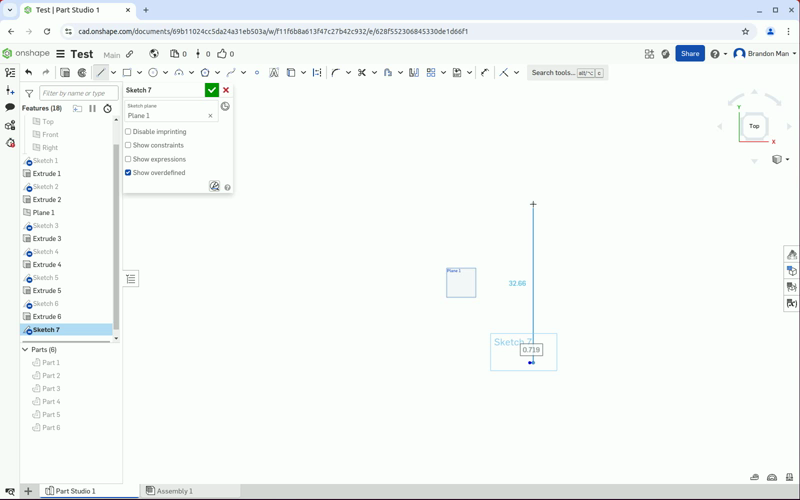
key_up(shift)
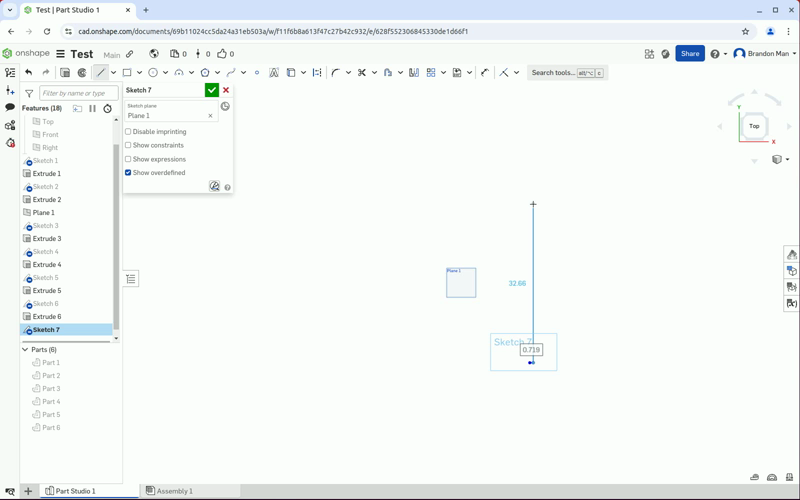
key_down(shift)
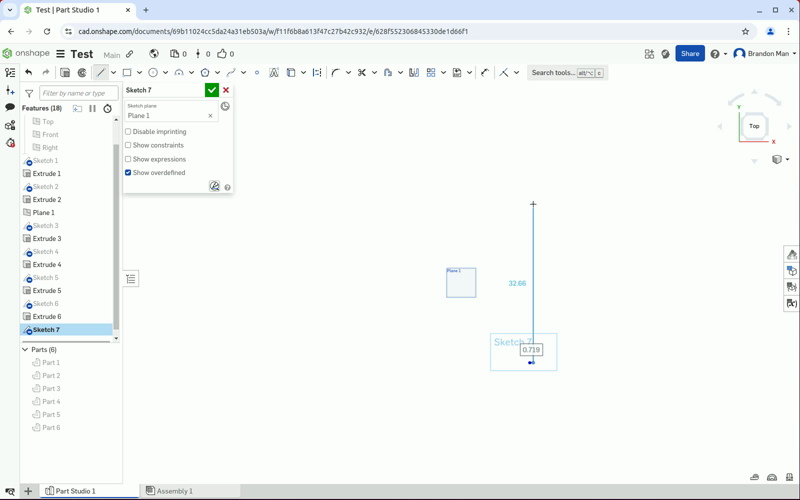
mouse_move(563, 203)
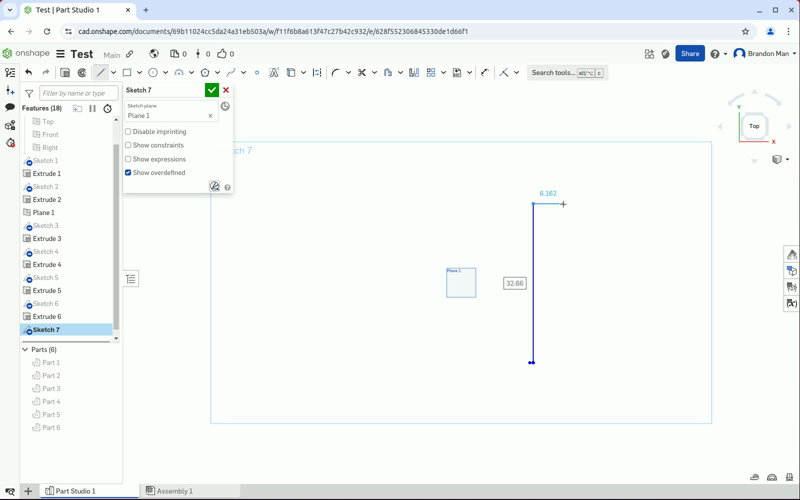
mouse_move(529, 203)
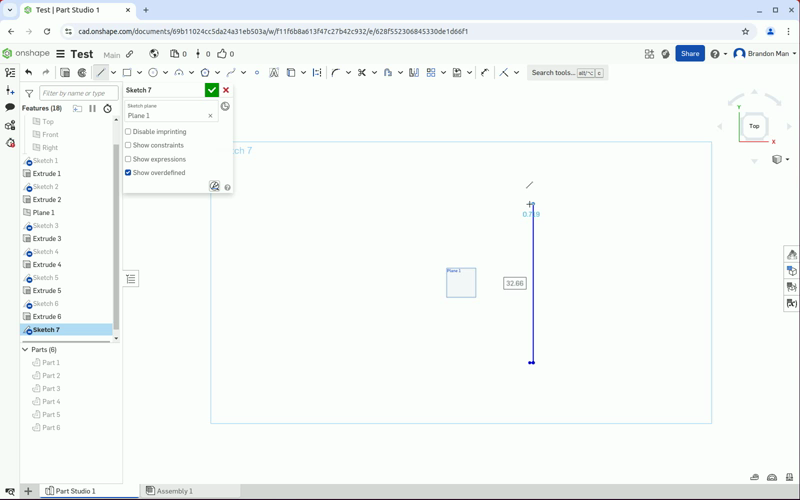
scroll(6)
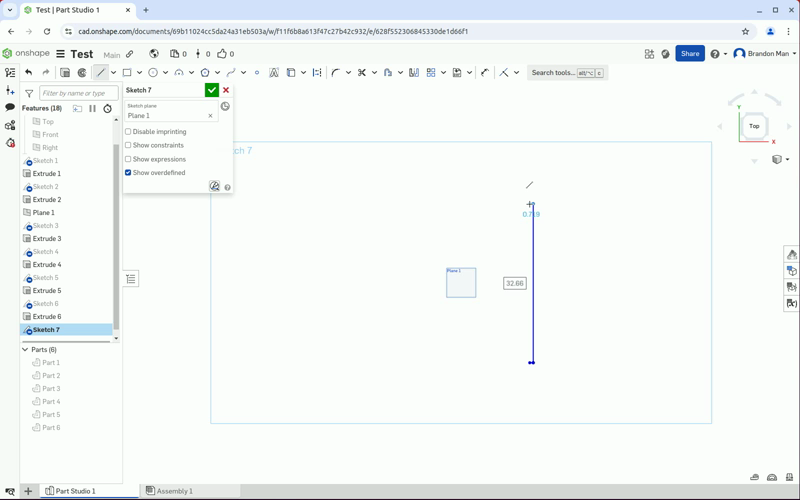
scroll(6)
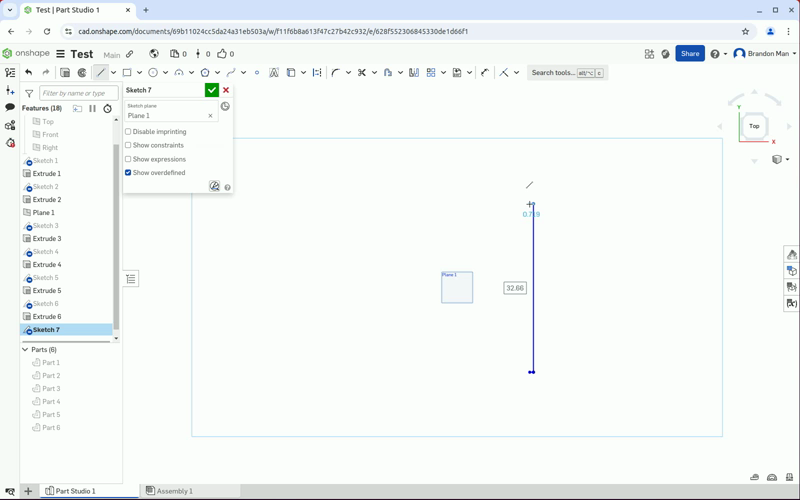
scroll(6)
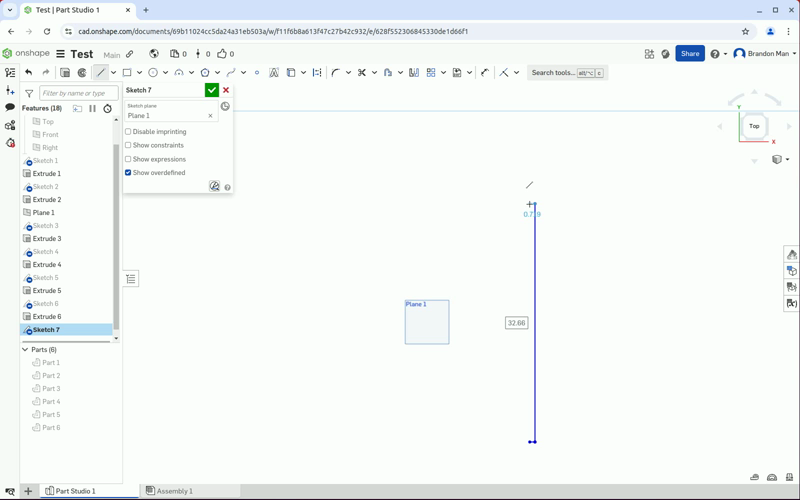
scroll(6)
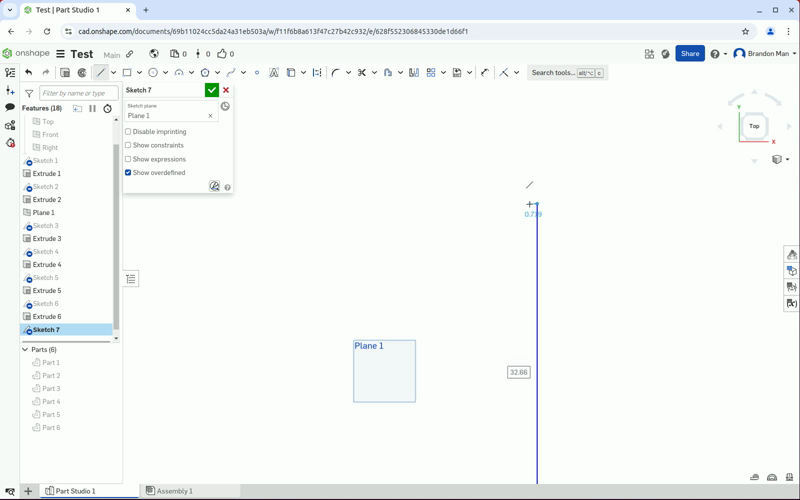
scroll(6)
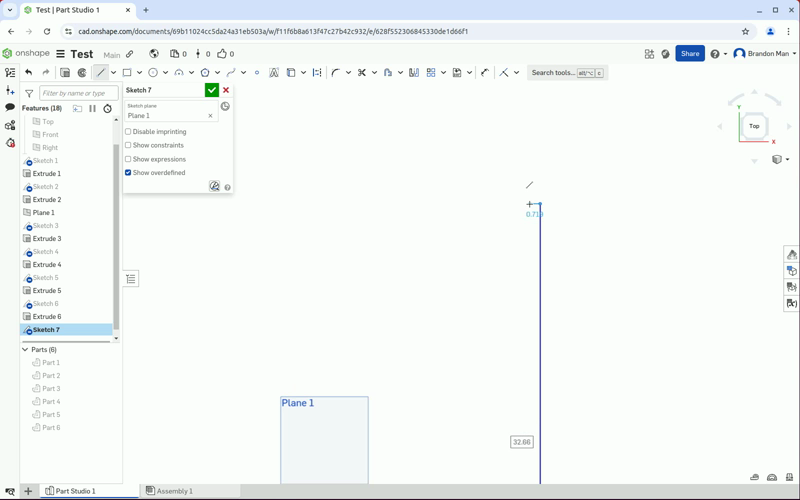
scroll(6)
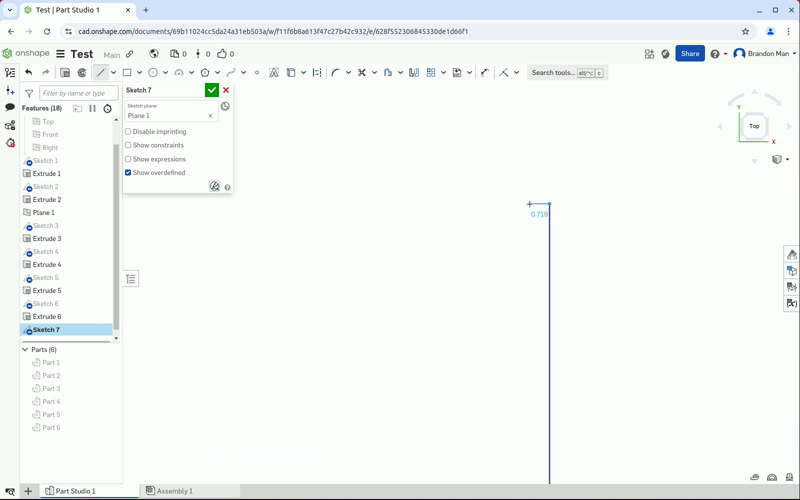
scroll(6)
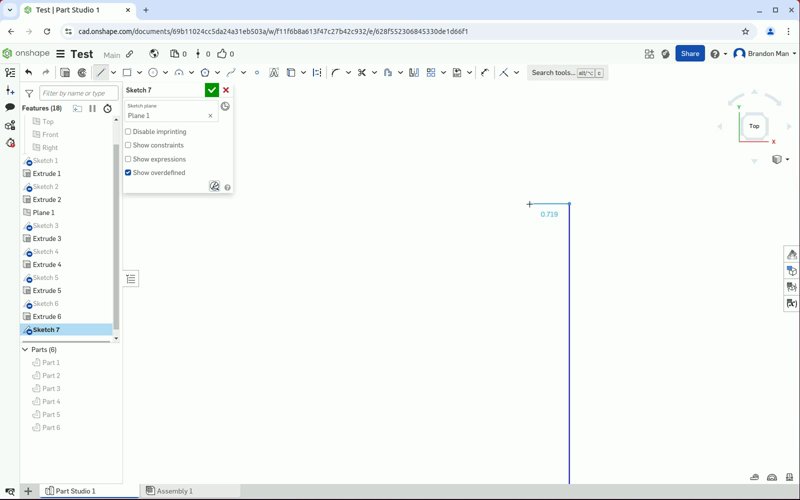
click(529, 203)
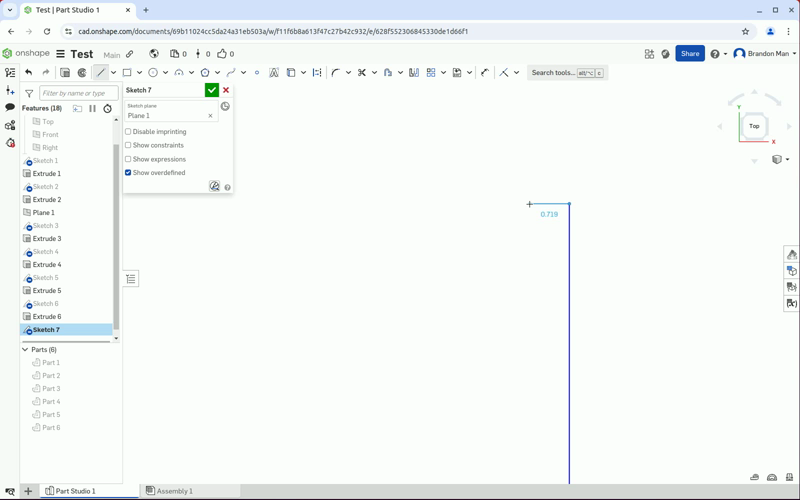
scroll(-6)
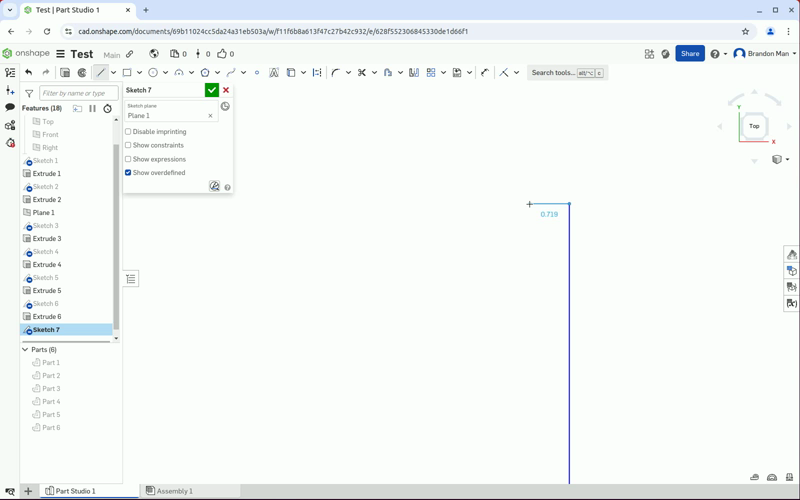
scroll(-6)
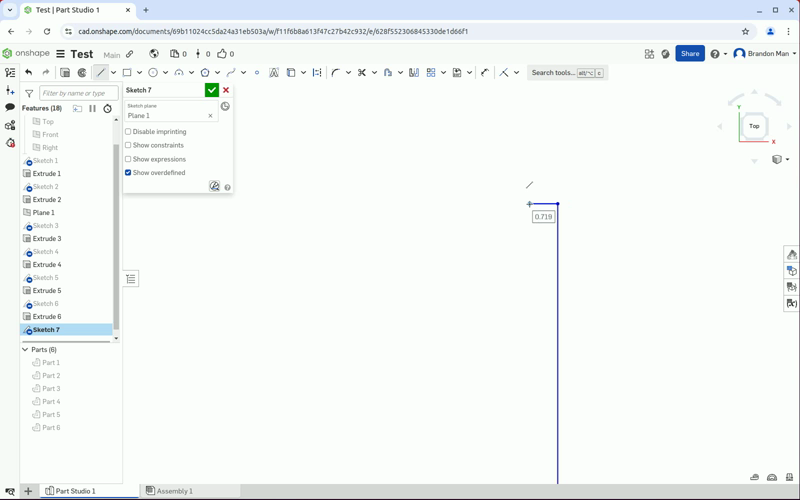
scroll(-6)
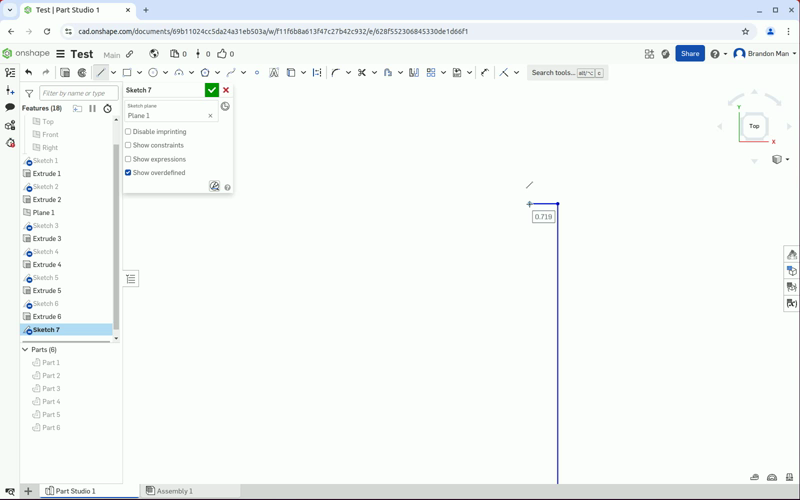
scroll(-6)
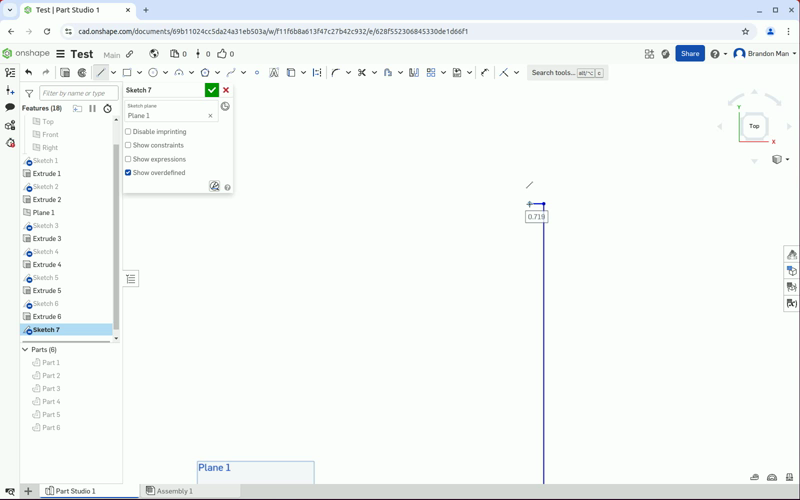
scroll(-6)
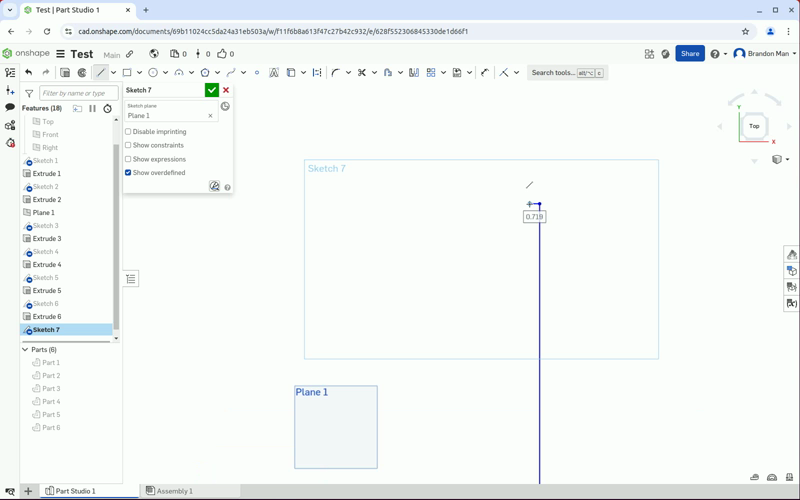
scroll(-6)
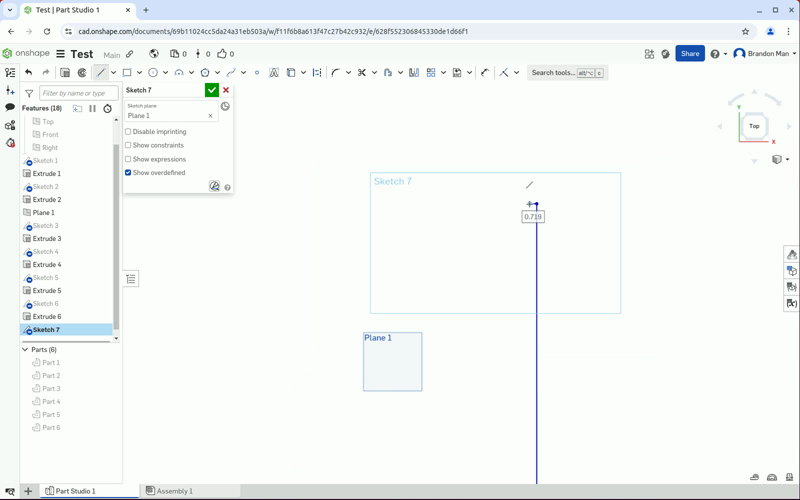
scroll(-6)
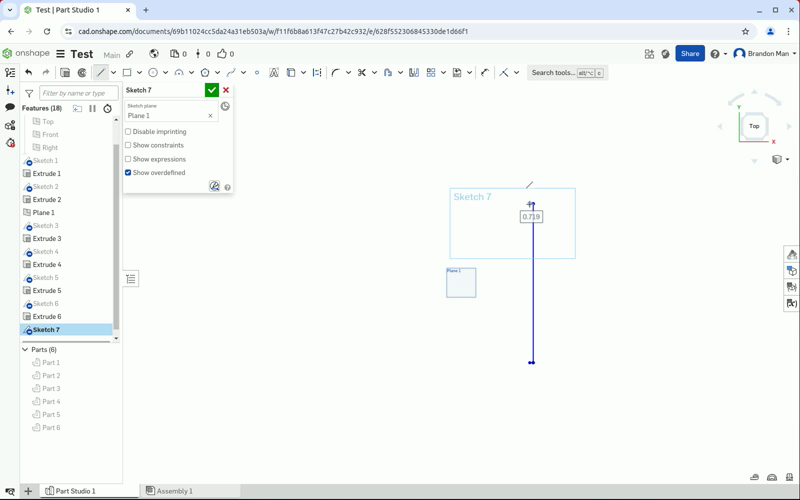
key_up(shift)
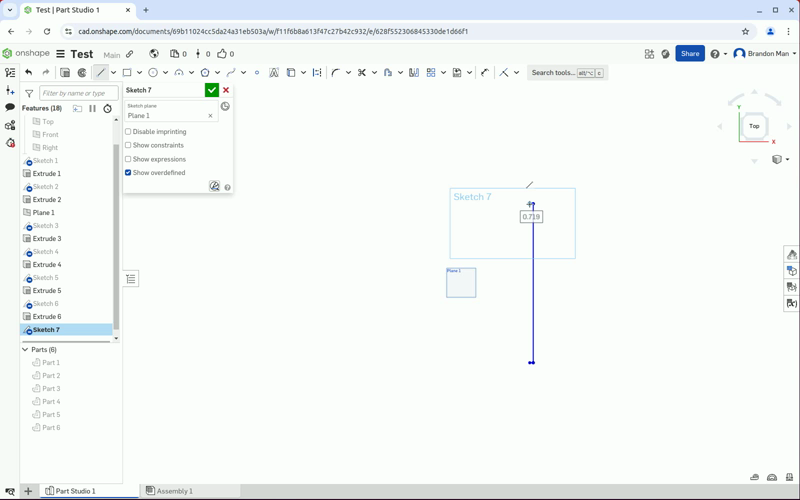
key_down(shift)
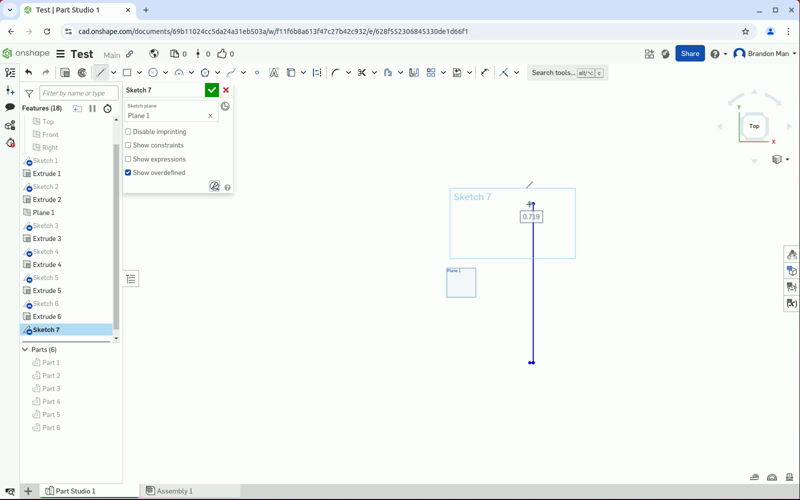
mouse_move(529, 362)
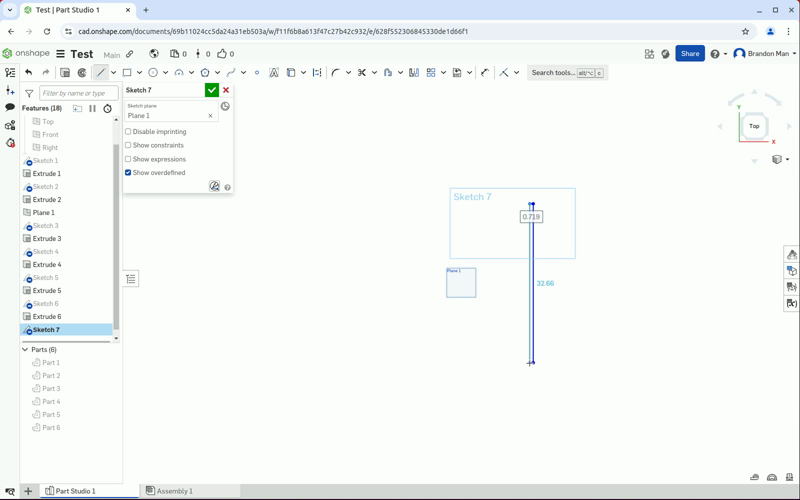
scroll(6)
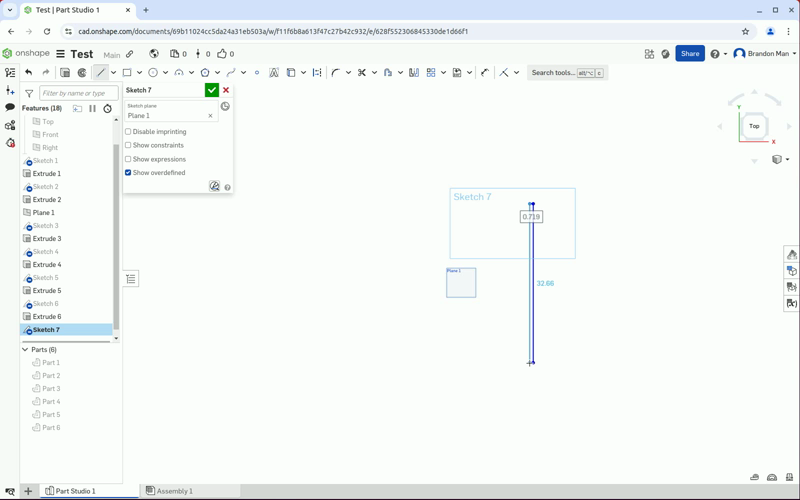
scroll(6)
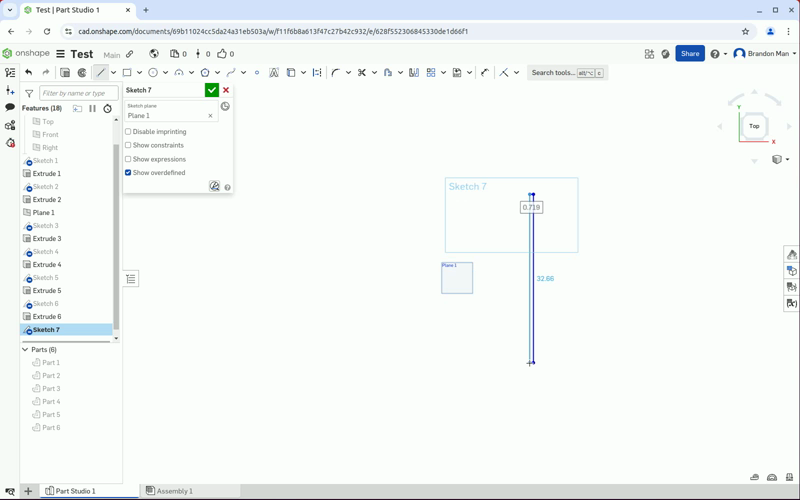
scroll(6)
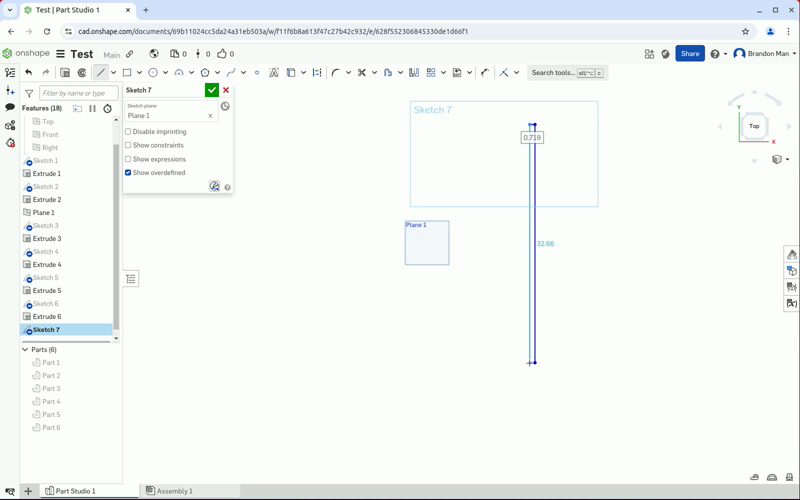
scroll(6)
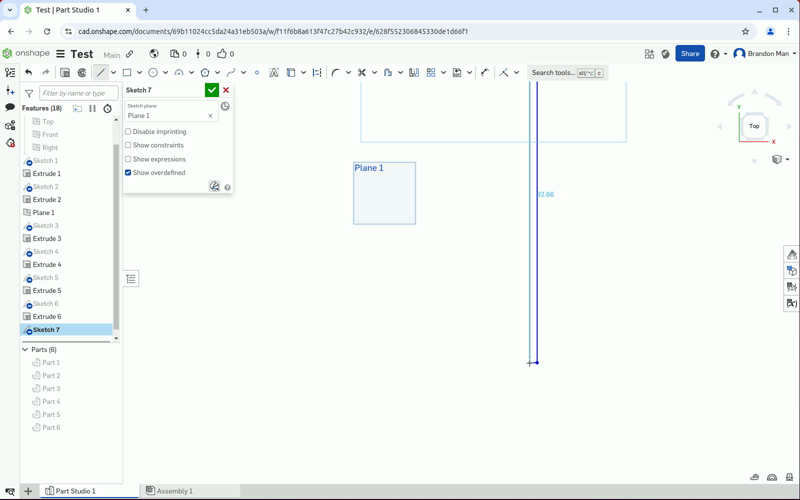
scroll(6)
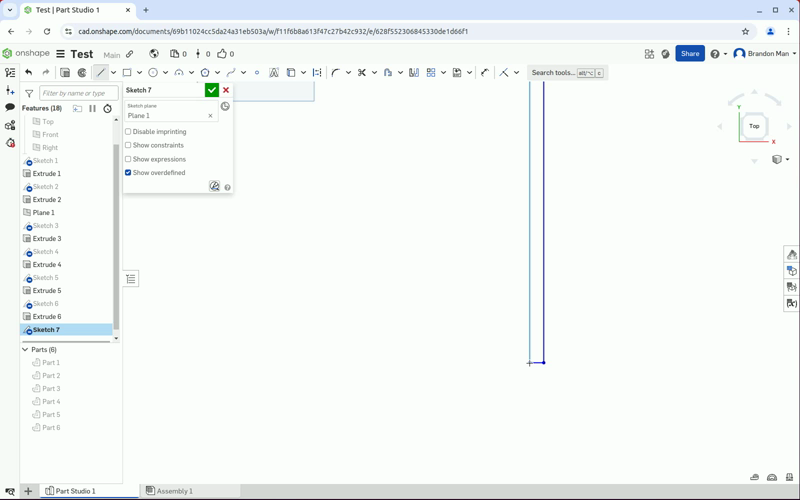
scroll(6)
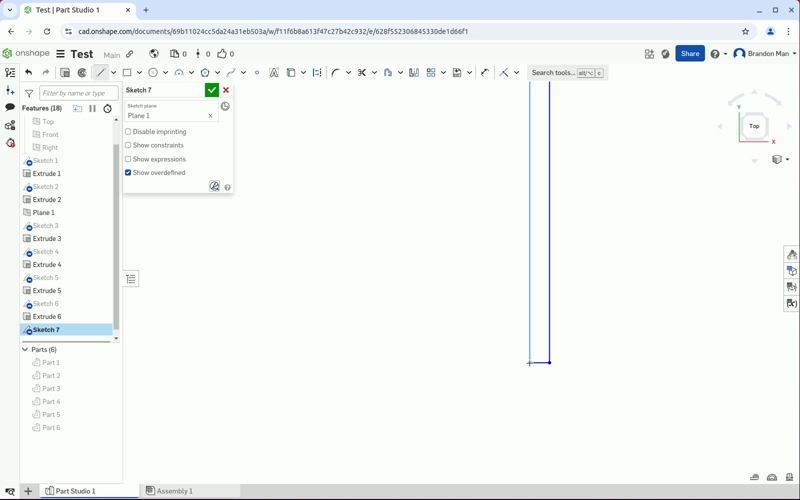
scroll(6)
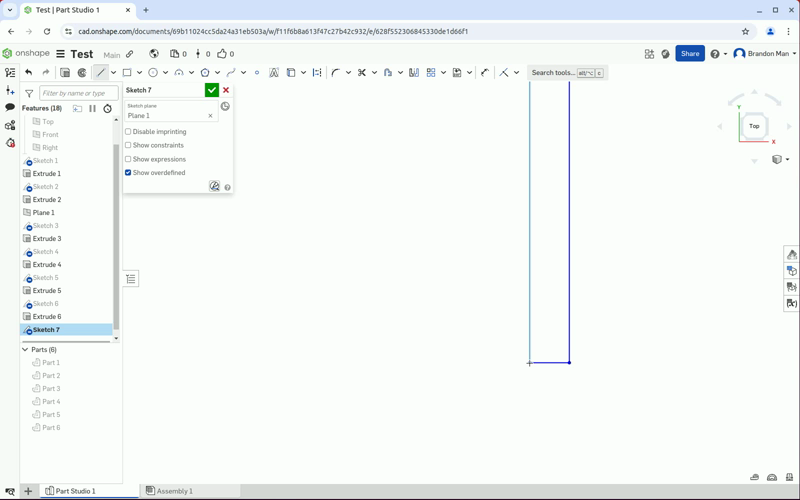
key_up(shift)
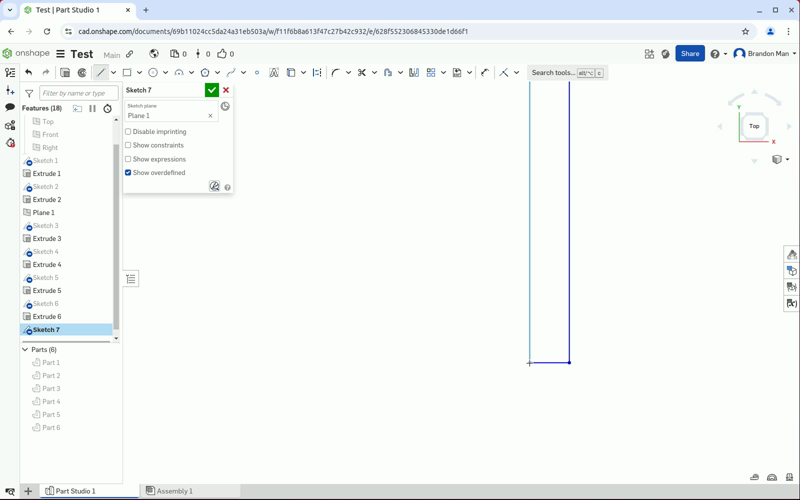
click(529, 362)
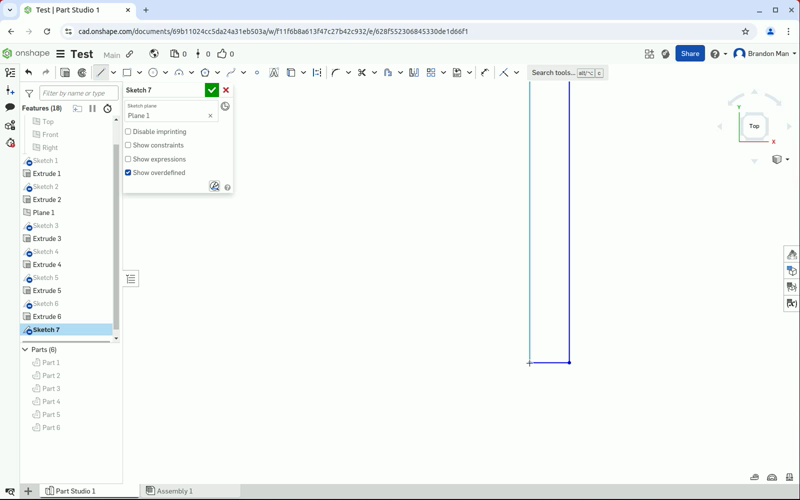
scroll(-6)
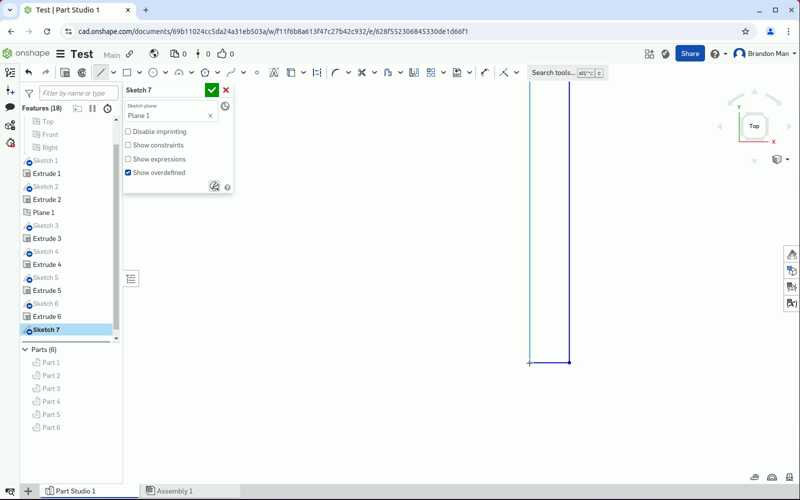
scroll(-6)
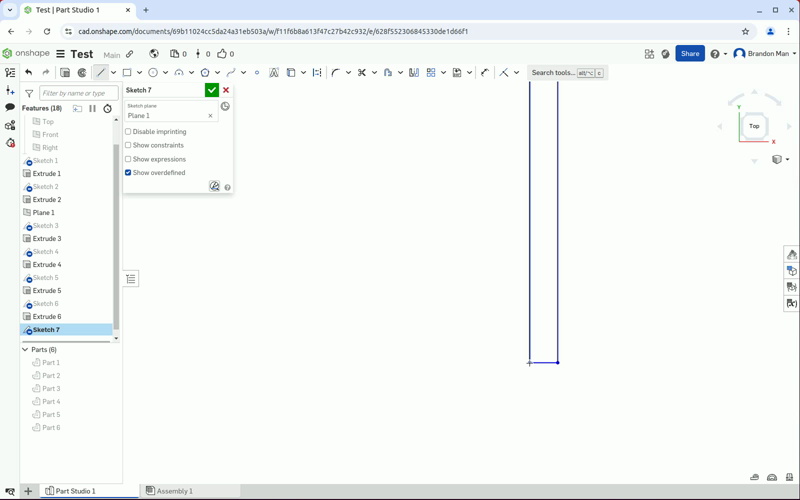
scroll(-6)
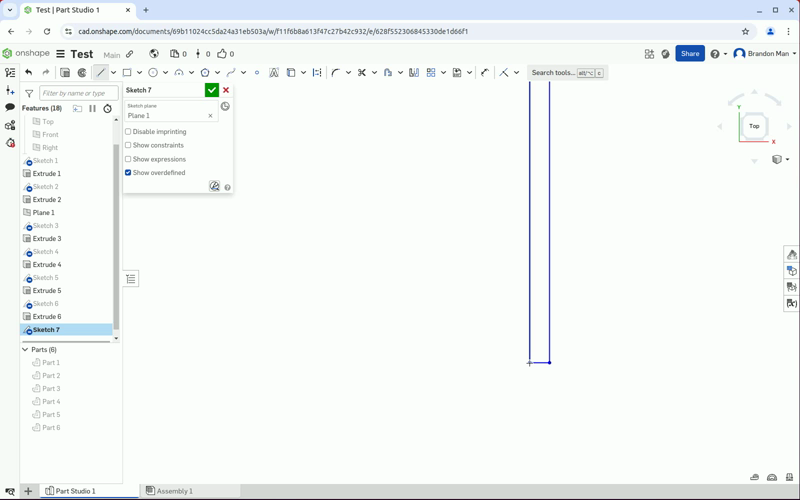
scroll(-6)
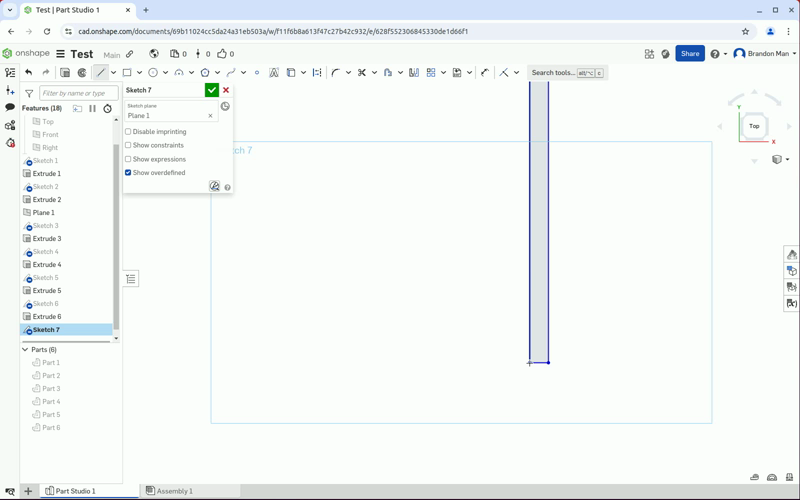
scroll(-6)
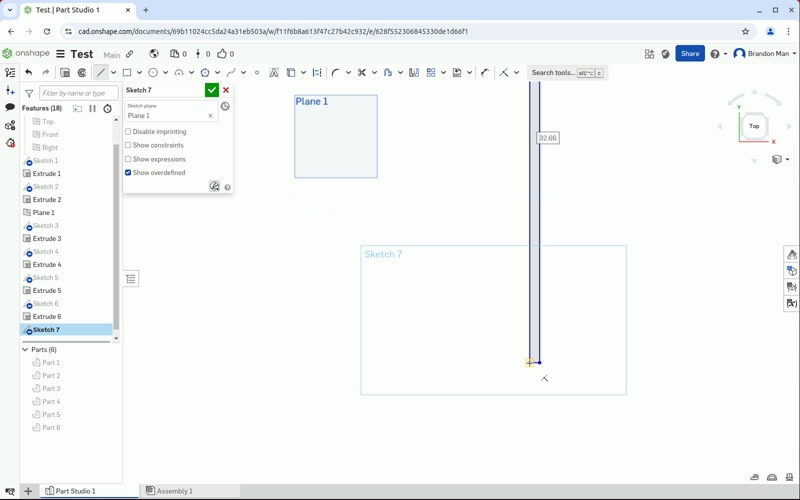
scroll(-6)
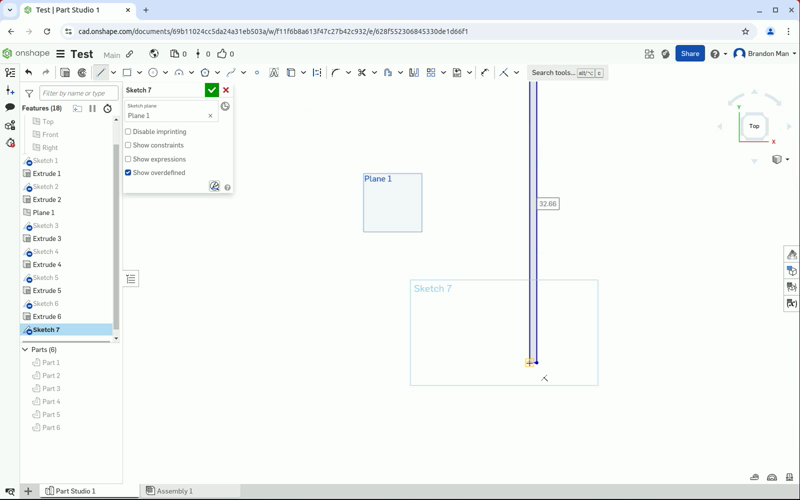
scroll(-6)
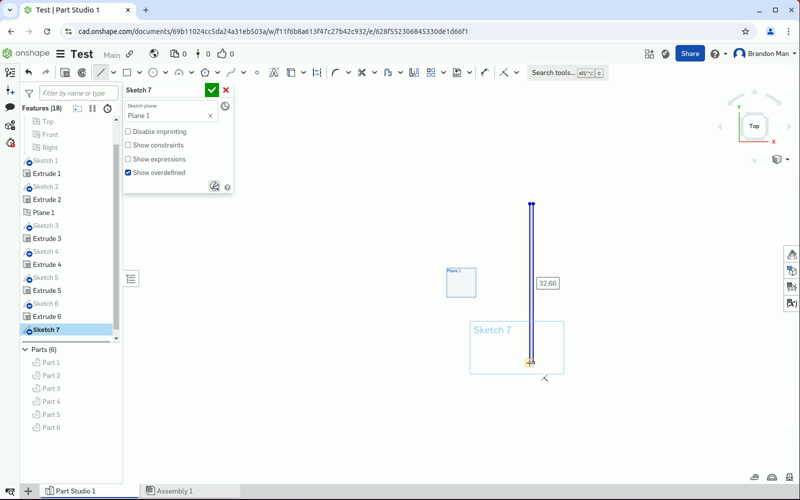
key(esc)
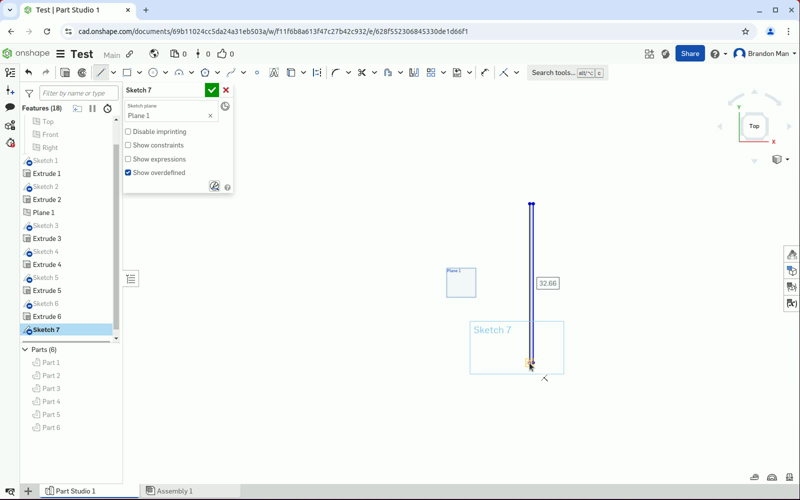
mouse_move(532, 347)
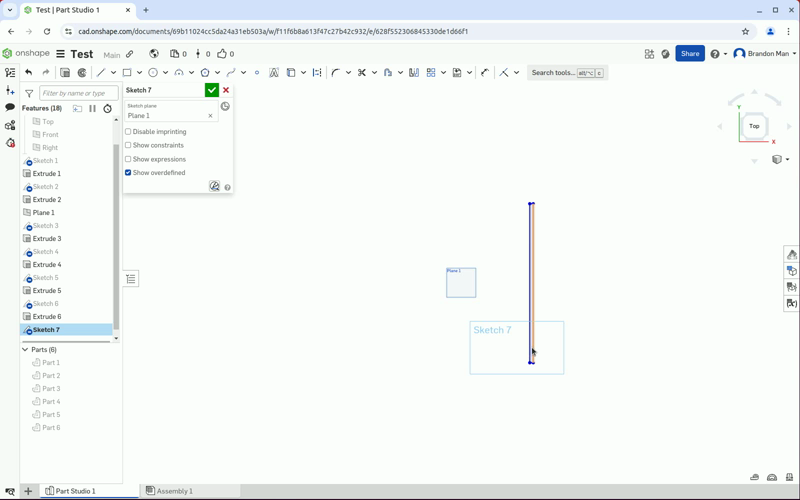
scroll(6)
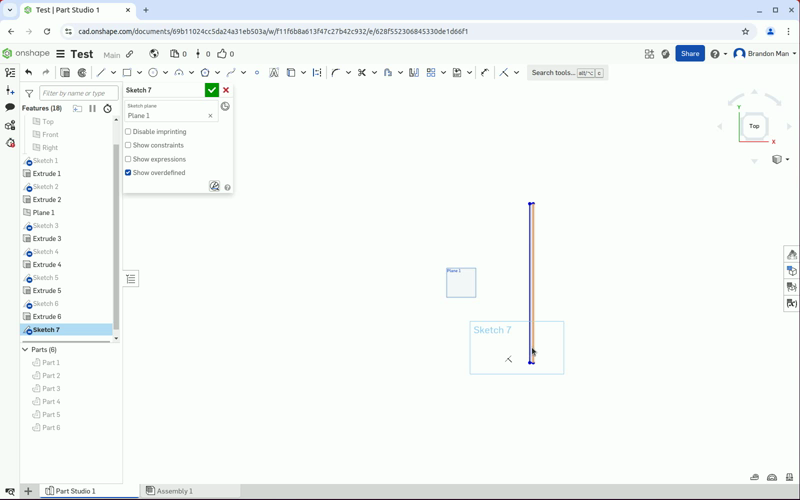
scroll(6)
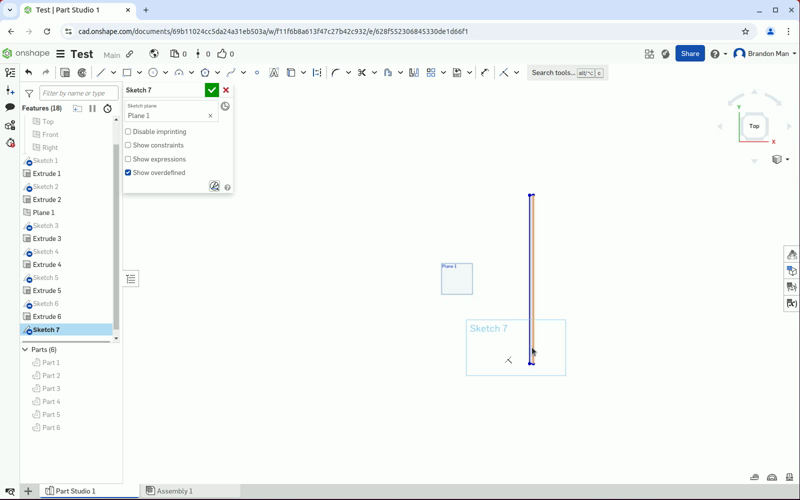
scroll(6)
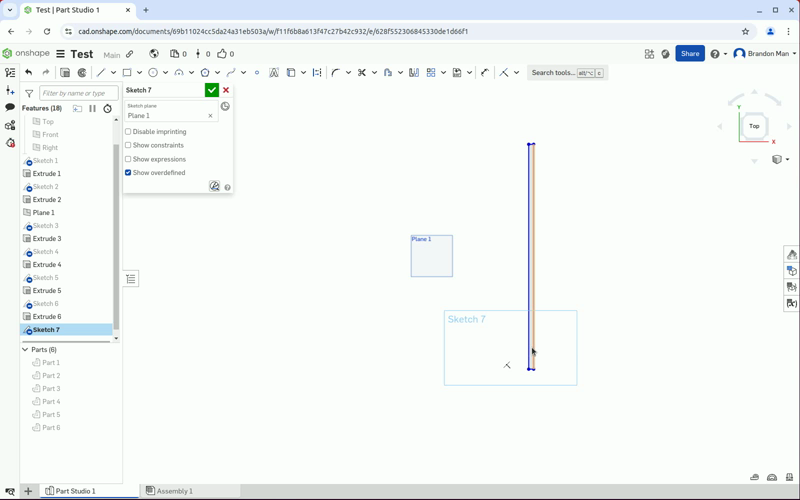
scroll(6)
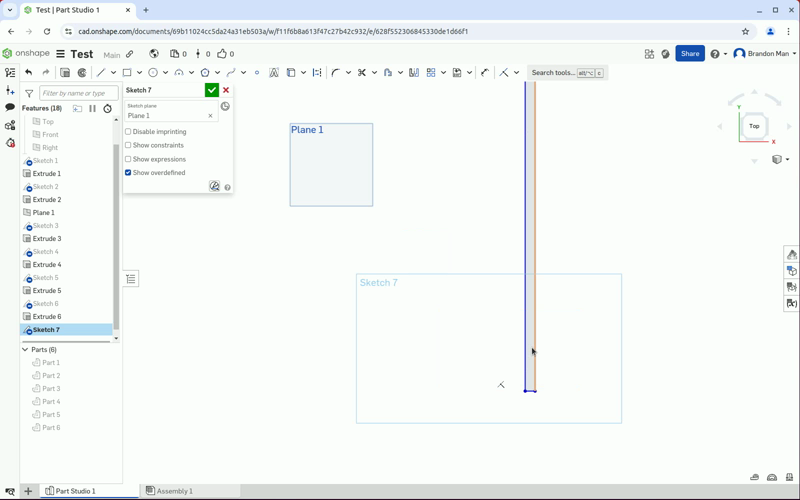
scroll(6)
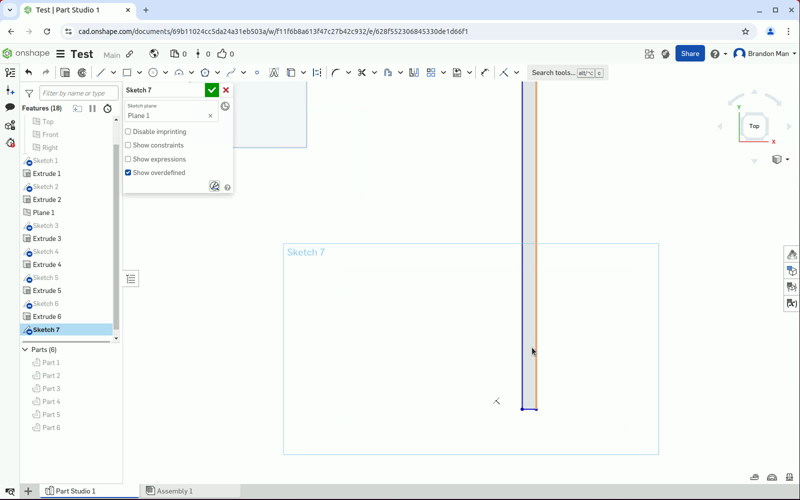
scroll(6)
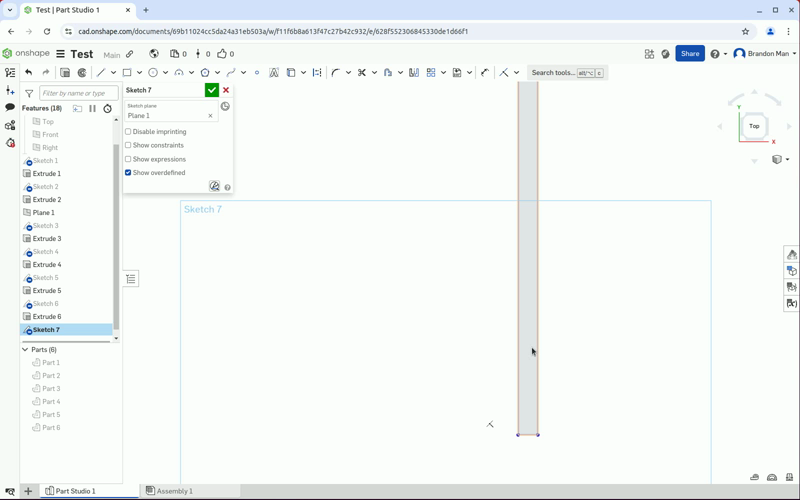
scroll(6)
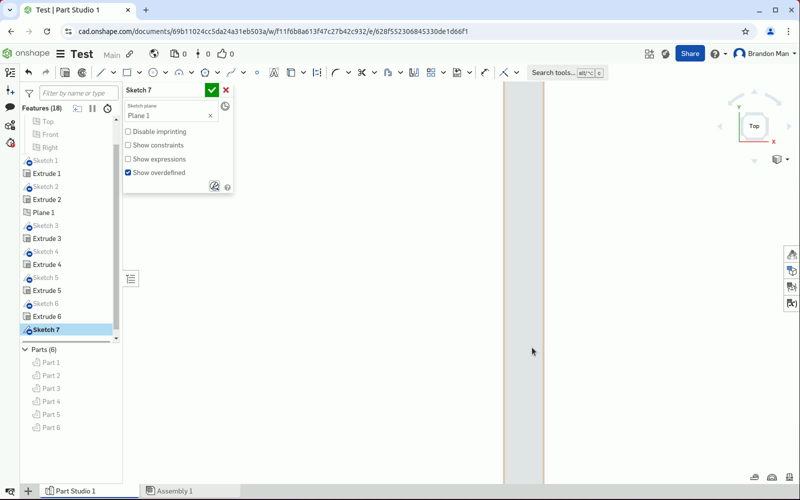
click(532, 347)
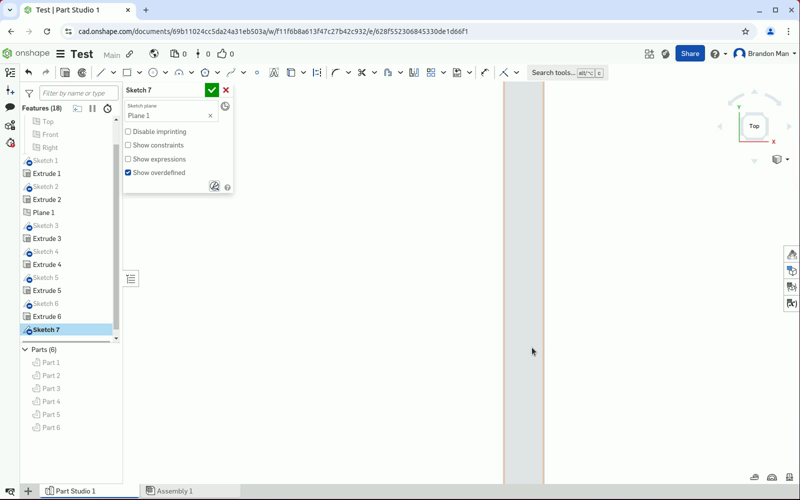
scroll(-6)
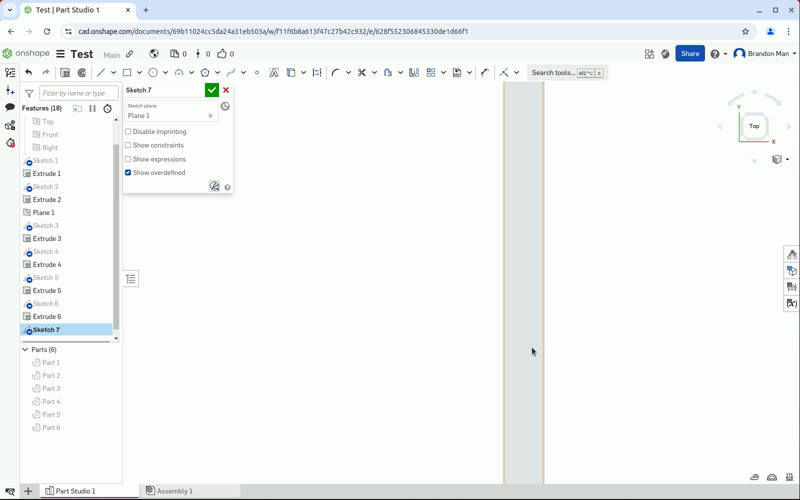
scroll(-6)
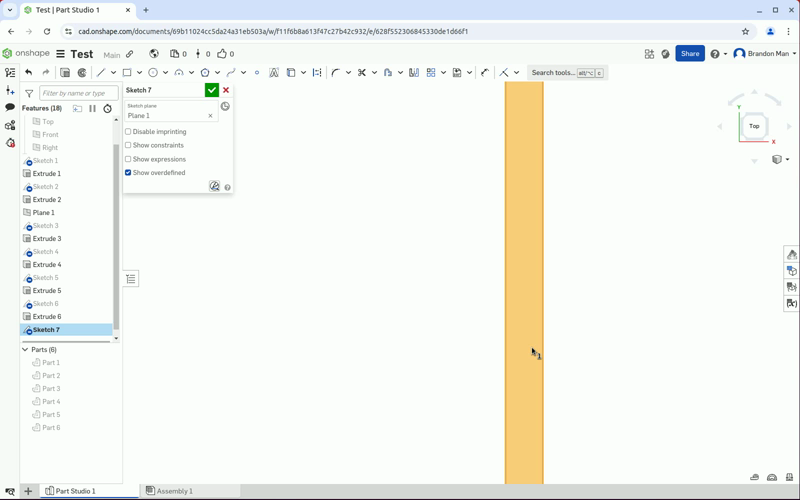
scroll(-6)
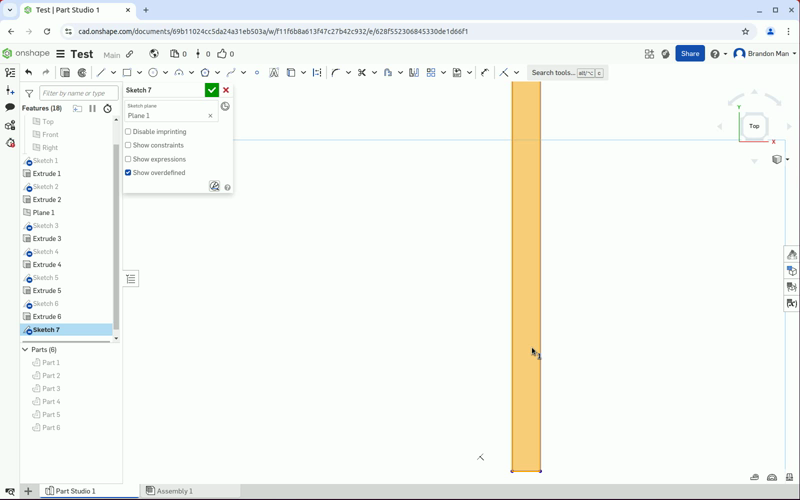
scroll(-6)
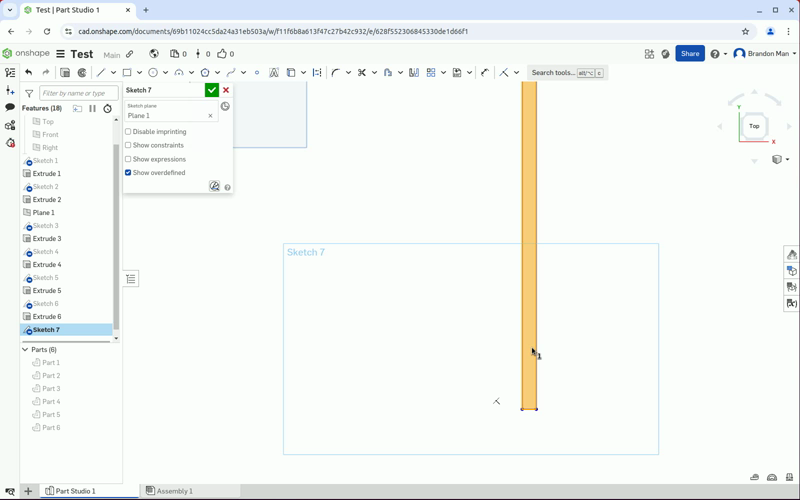
scroll(-6)
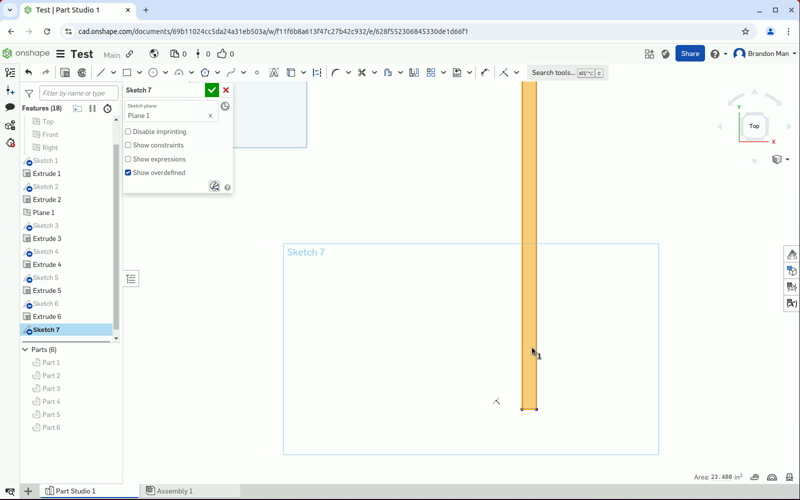
scroll(-6)
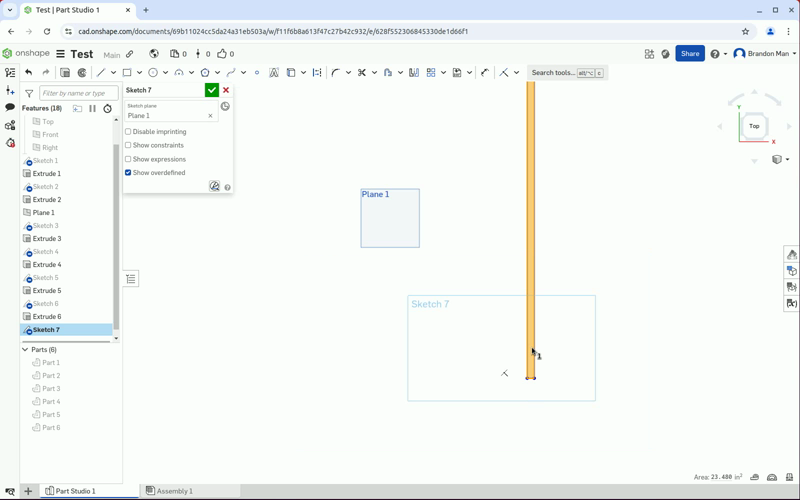
scroll(-6)
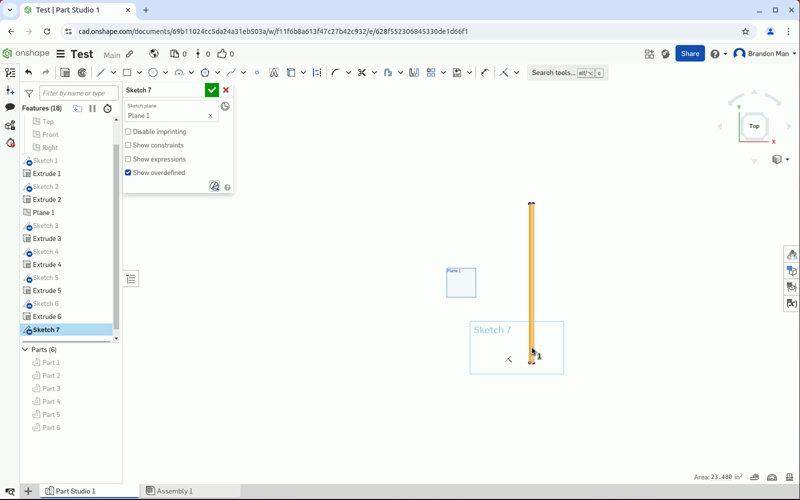
mouse_move(73, 352)
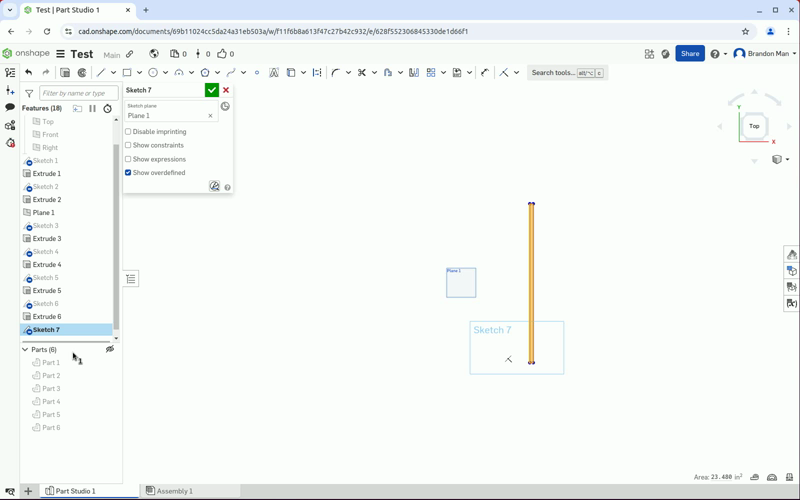
key(shift+y)
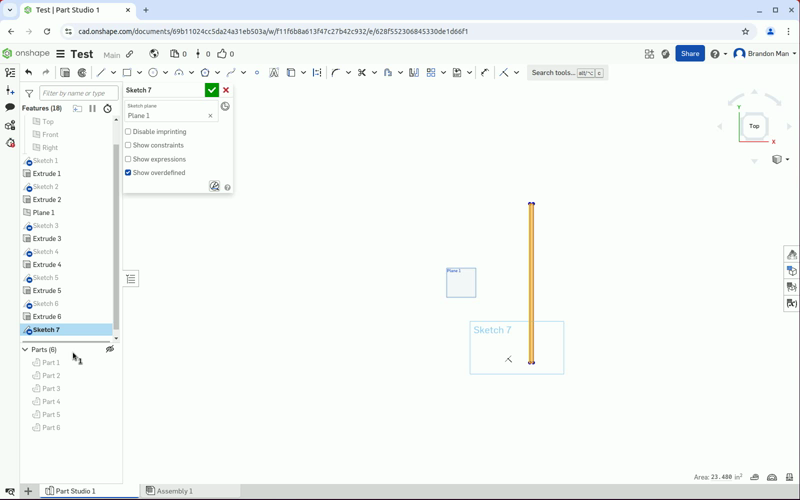
key(shift+e)
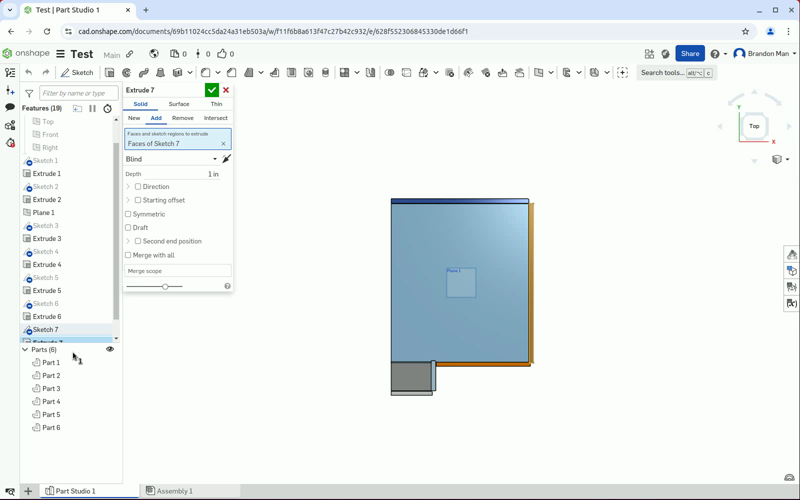
mouse_move(143, 106)
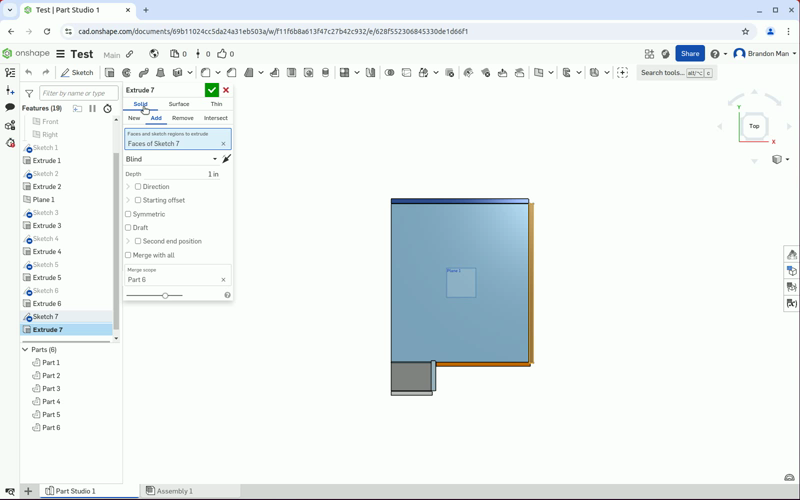
click(143, 106)
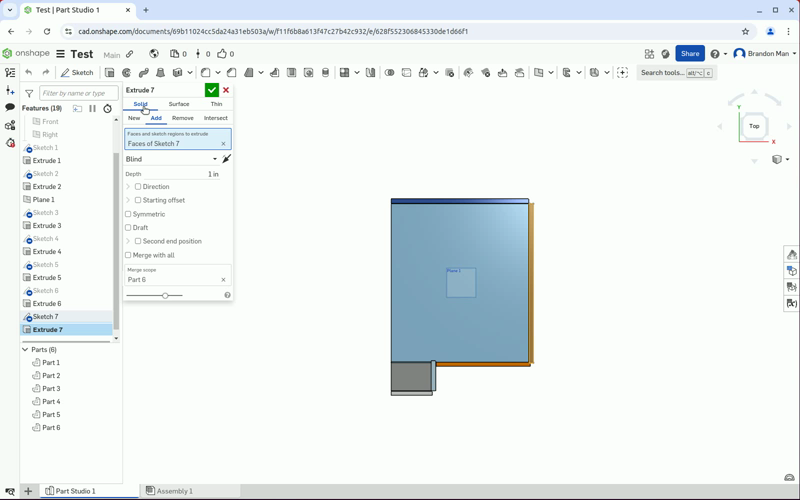
mouse_move(137, 120)
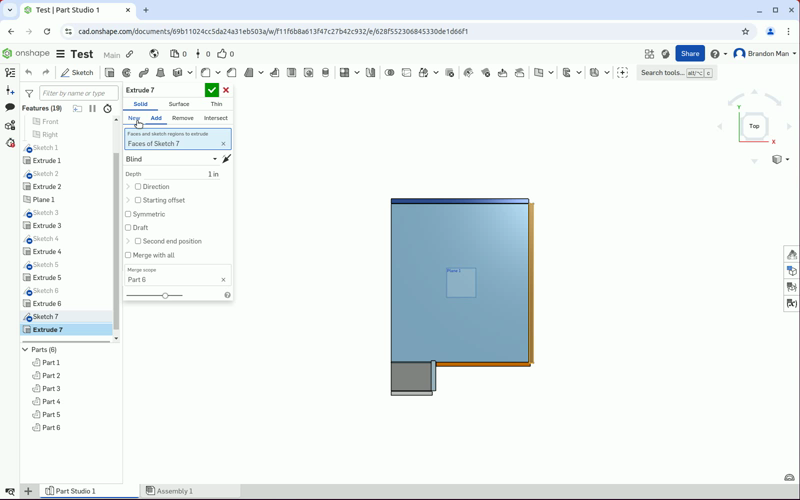
click(137, 120)
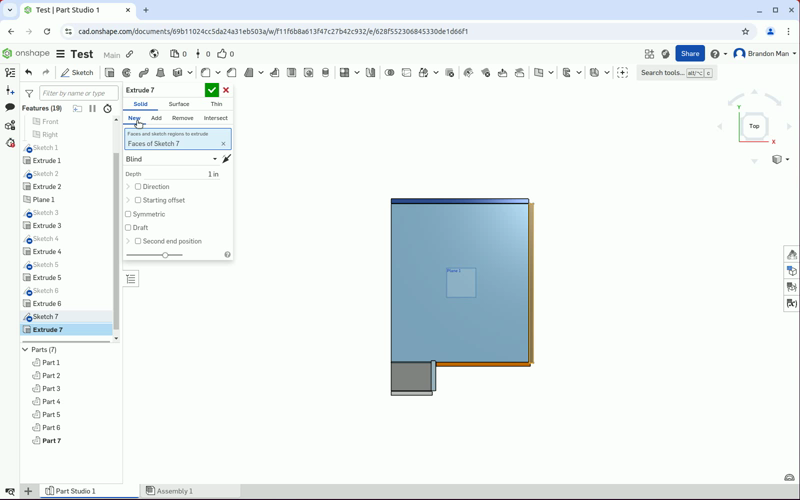
key(tab, 4)
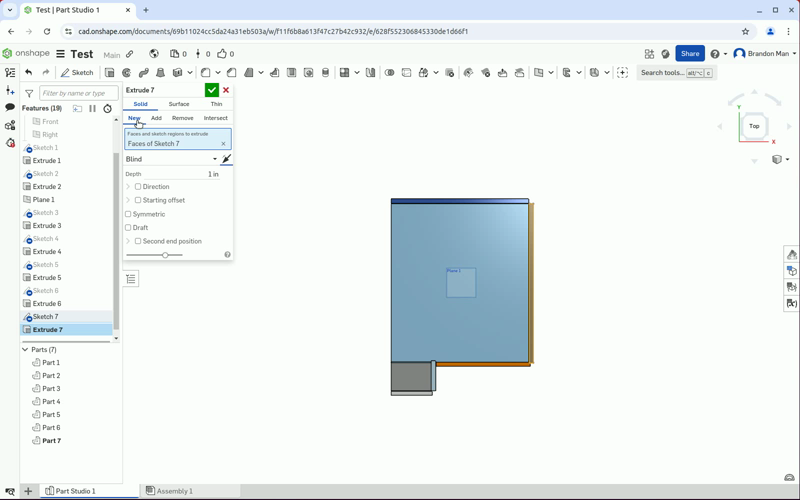
text(20.22)
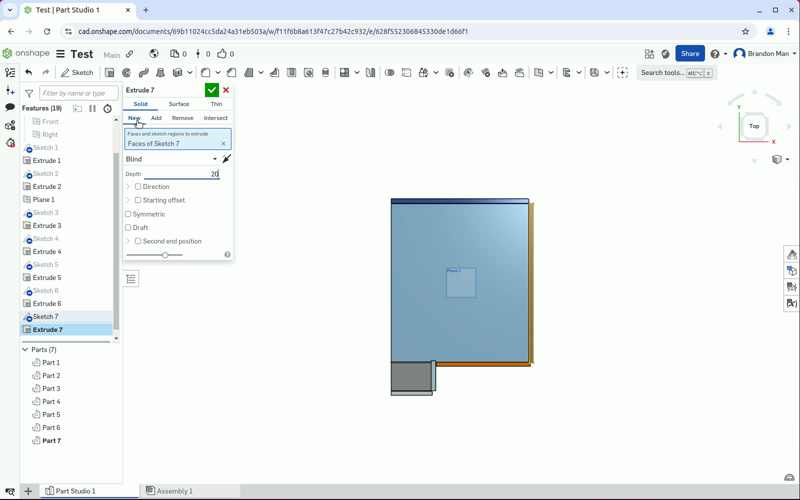
key(enter)
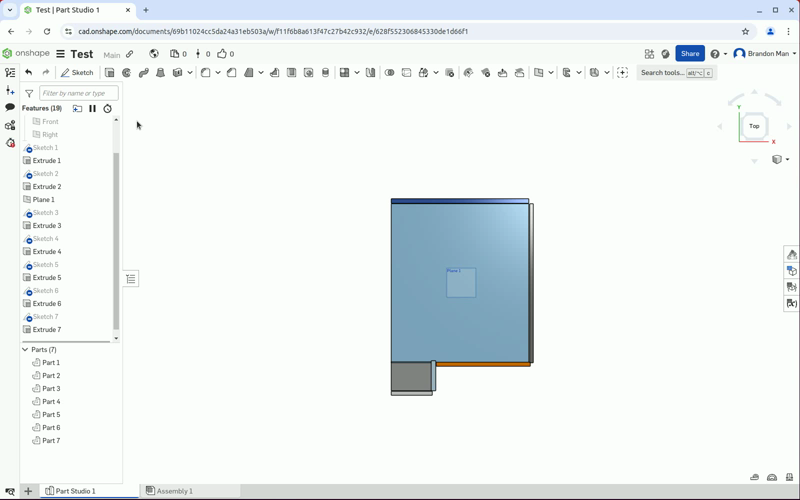
key(shift+h)
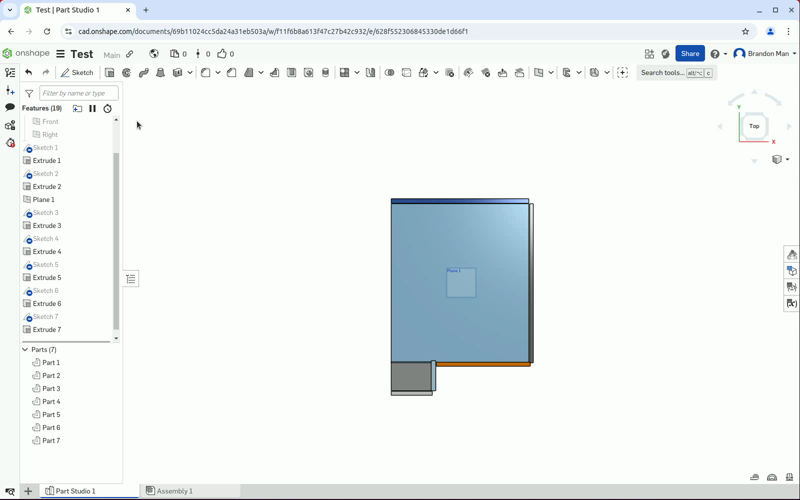
key(shift+h)
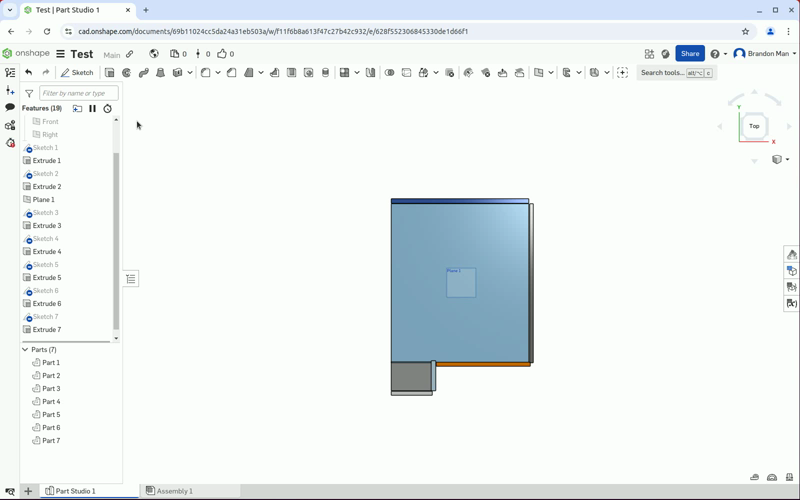
mouse_move(69, 150)
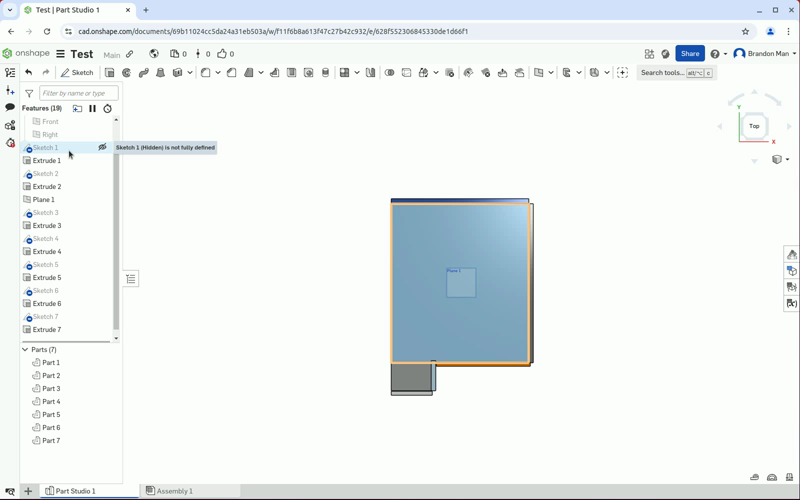
click(69, 150)
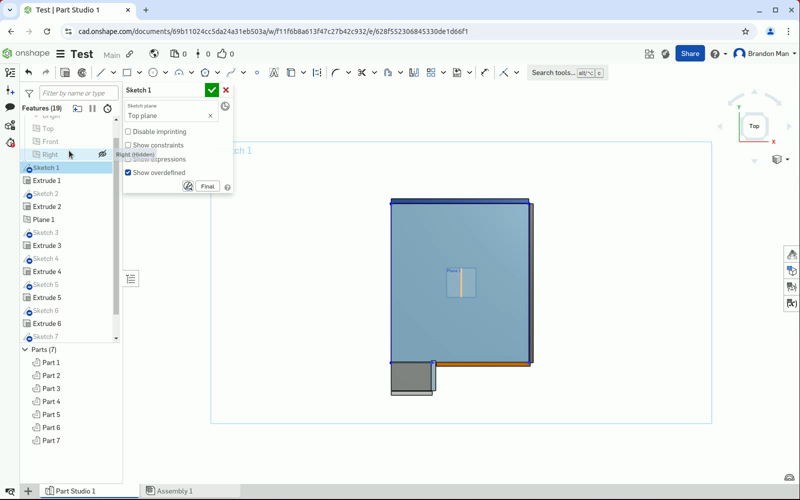
mouse_move(229, 92)
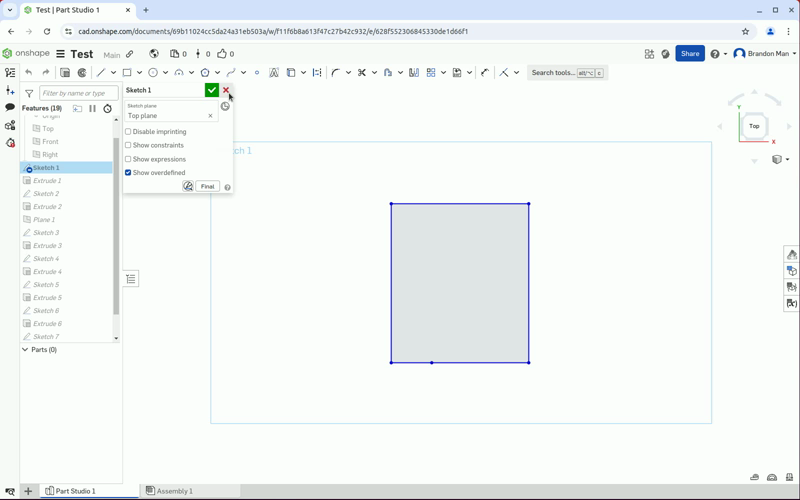
click(229, 92)
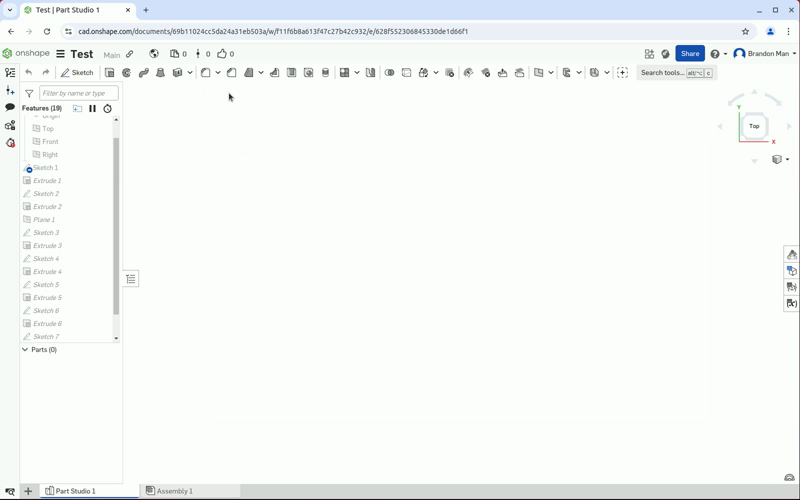
key(shift+s)
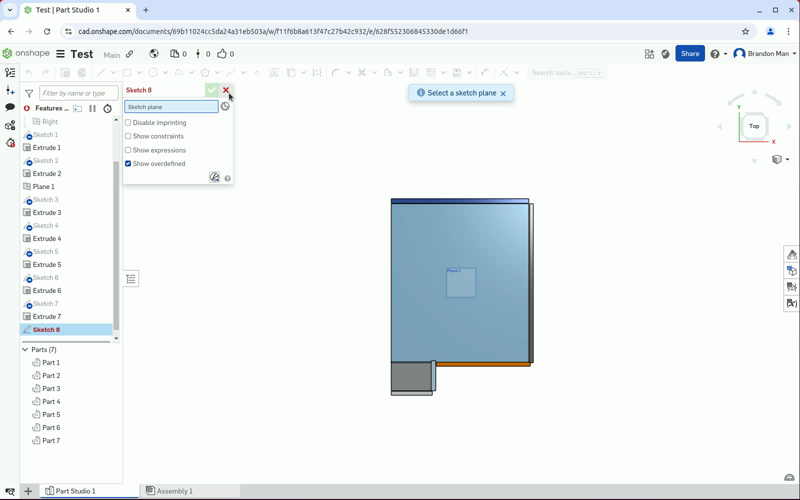
mouse_move(69, 189)
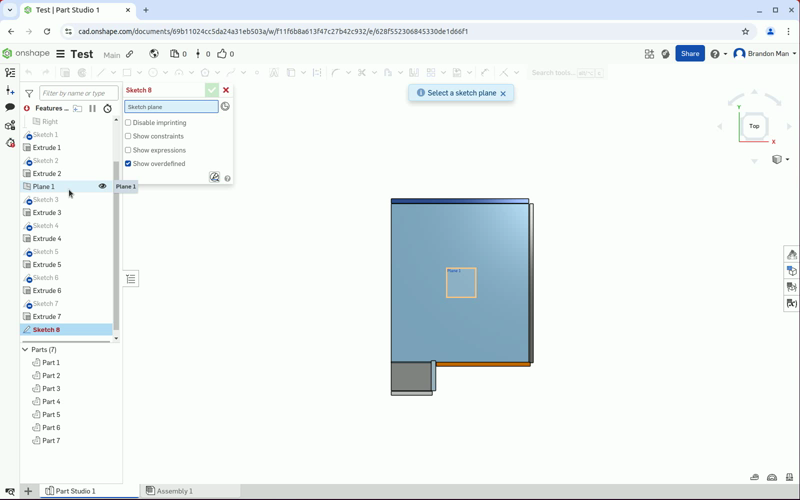
click(69, 189)
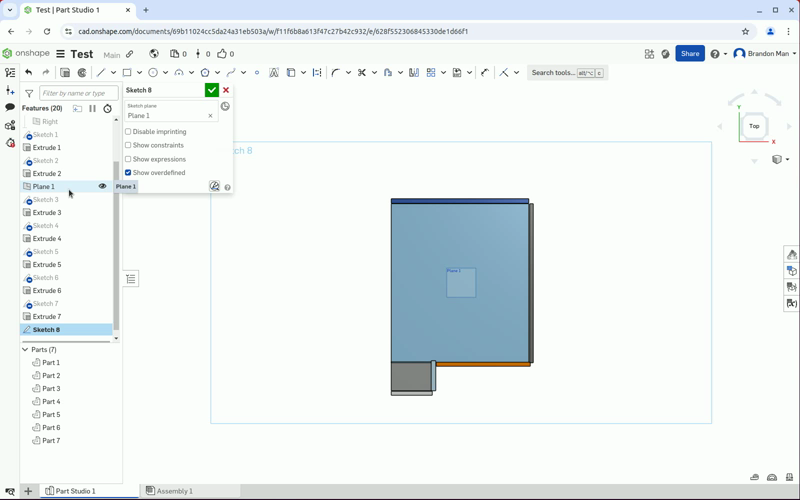
mouse_move(73, 352)
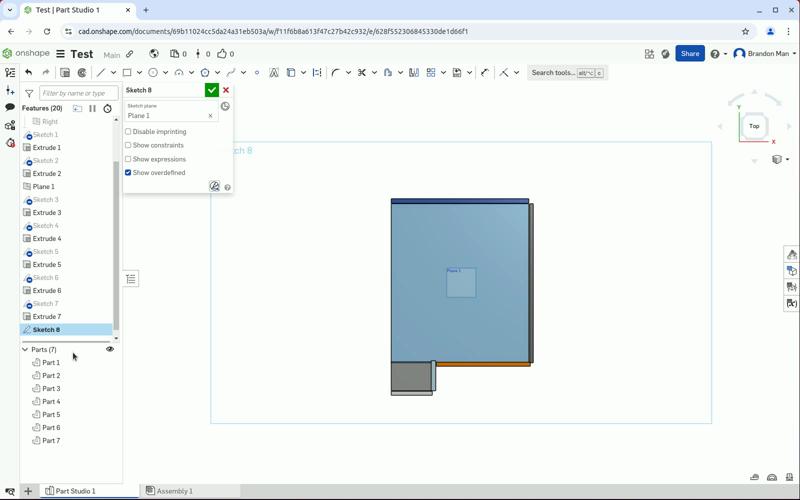
key(y)
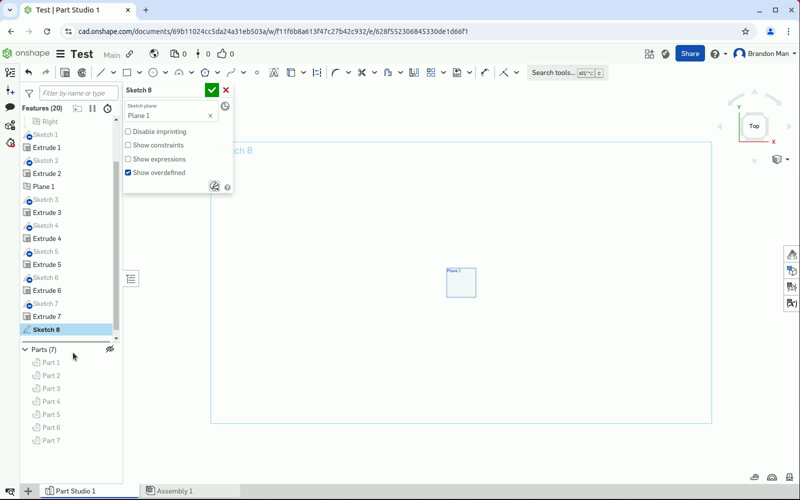
key(l)
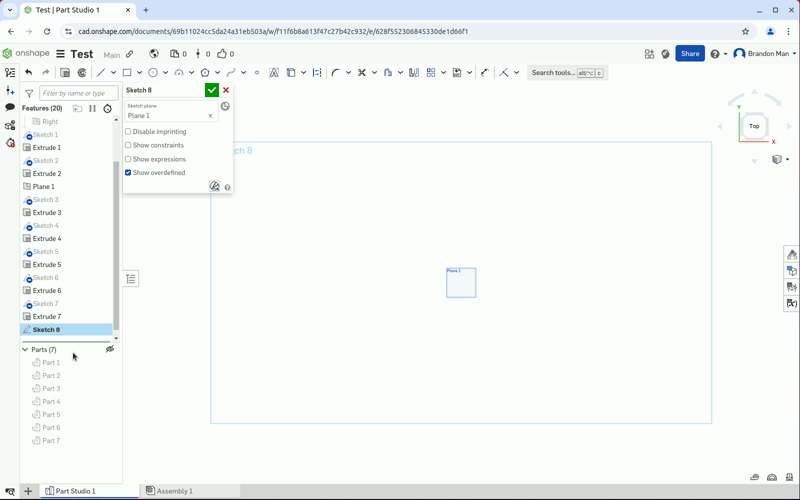
key_down(shift)
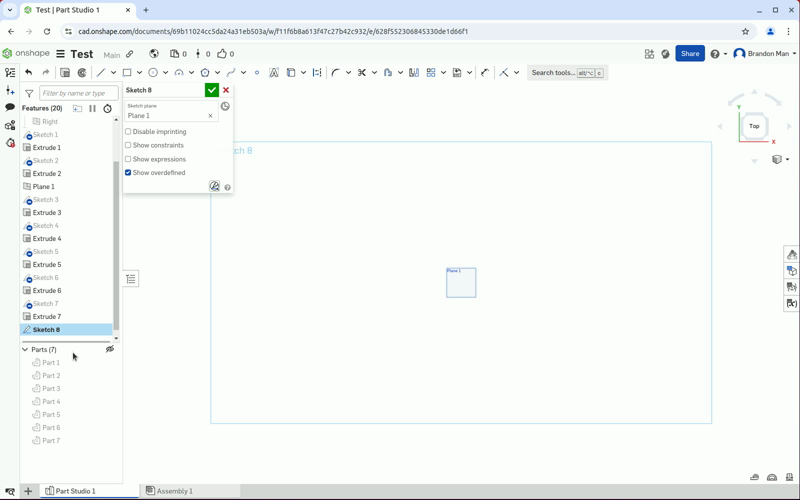
mouse_move(388, 390)
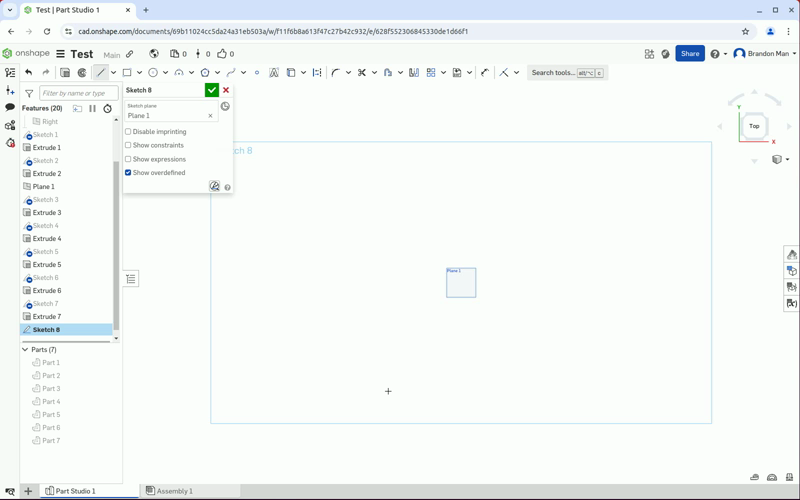
click(388, 390)
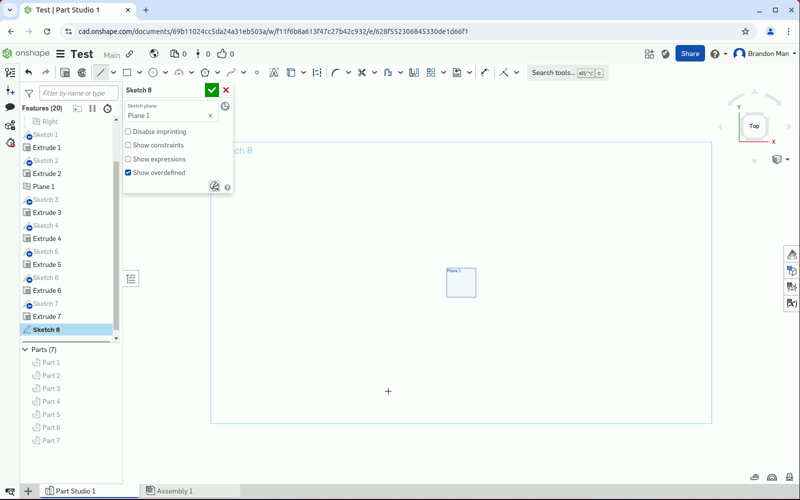
key_up(shift)
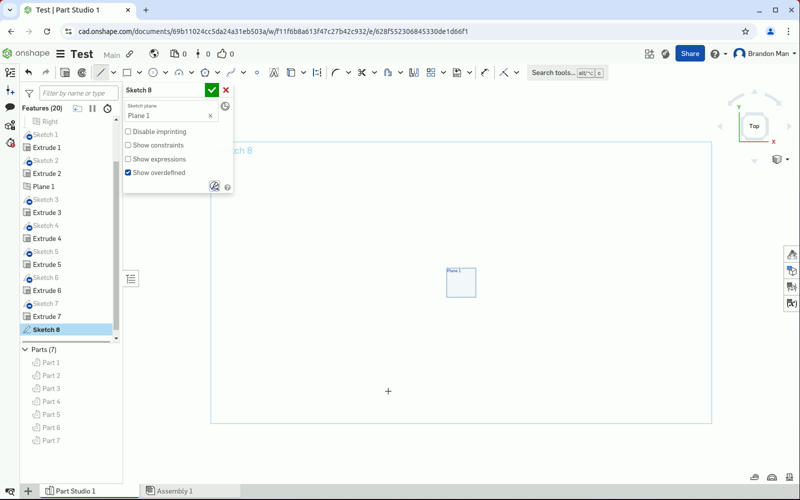
key_down(shift)
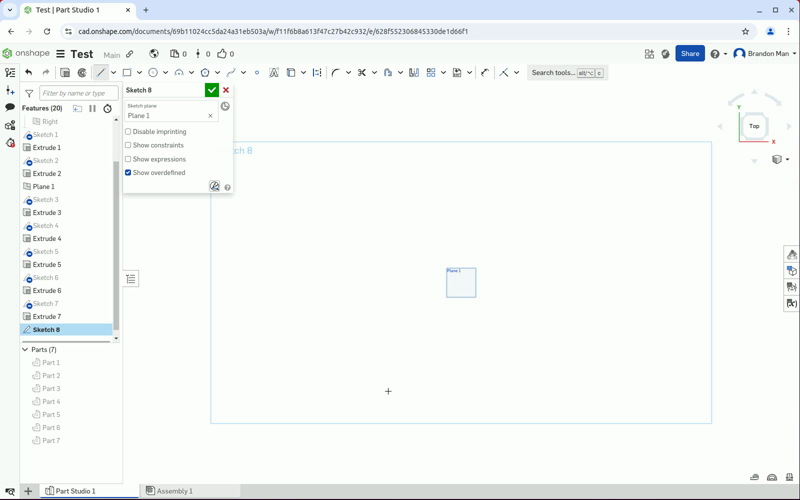
mouse_move(418, 390)
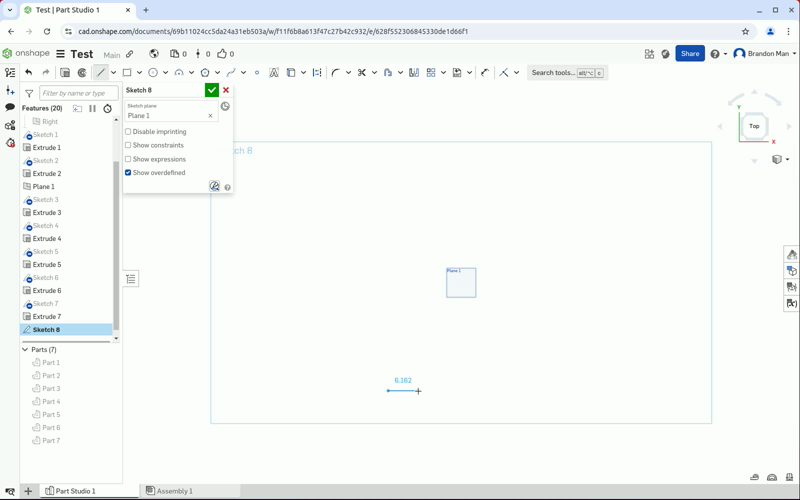
mouse_move(392, 390)
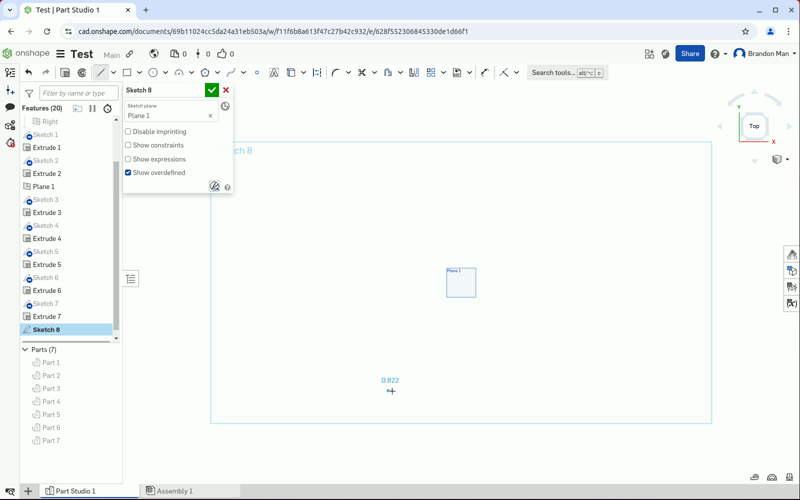
scroll(6)
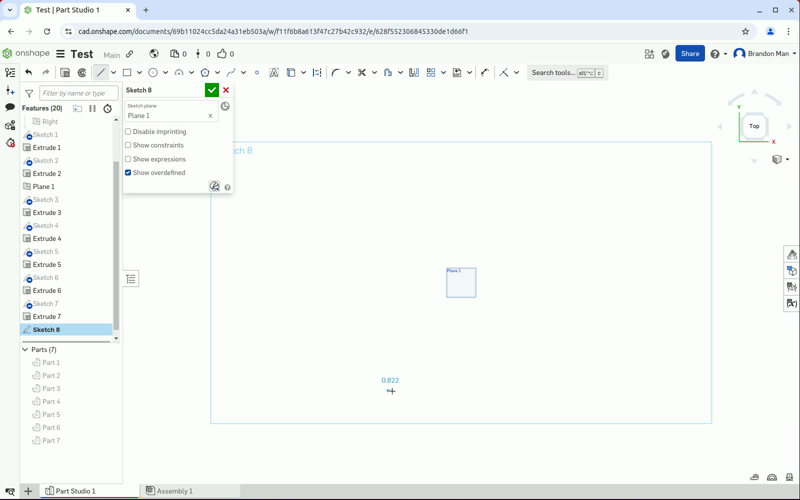
scroll(6)
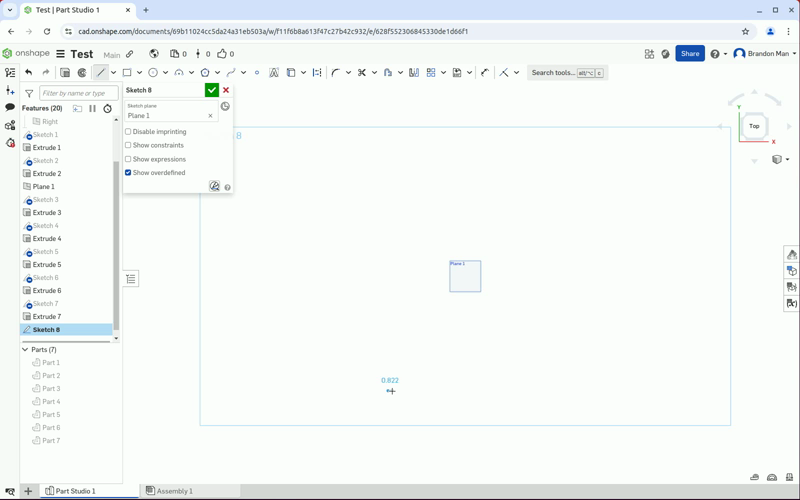
scroll(6)
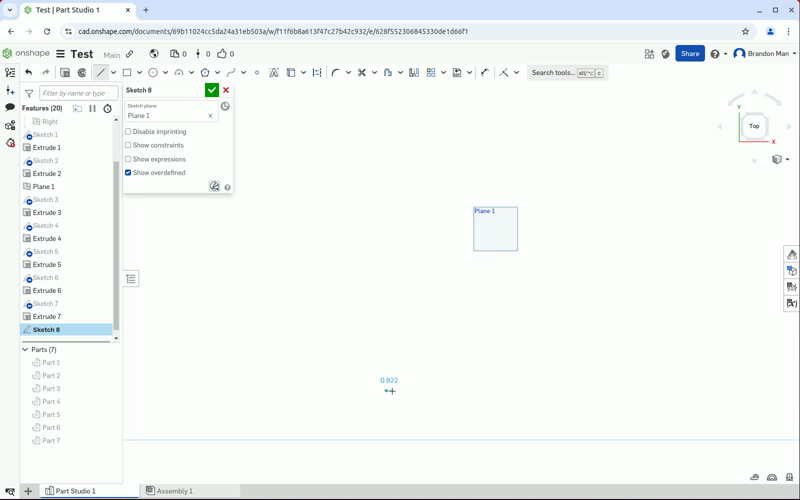
scroll(6)
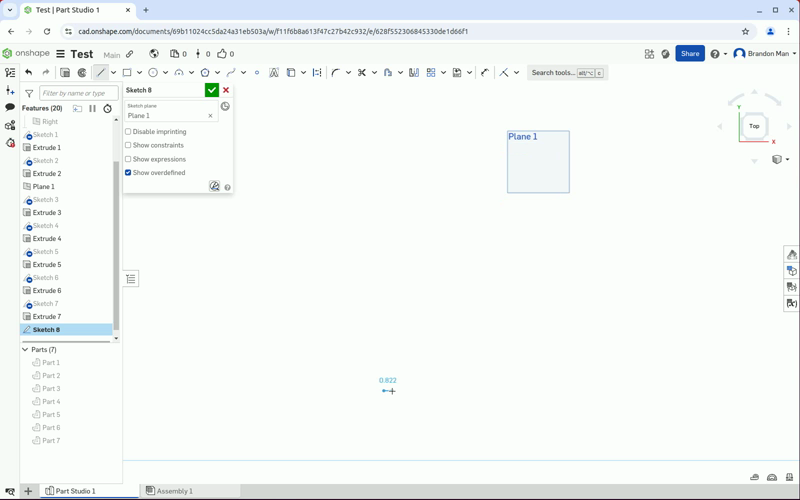
scroll(6)
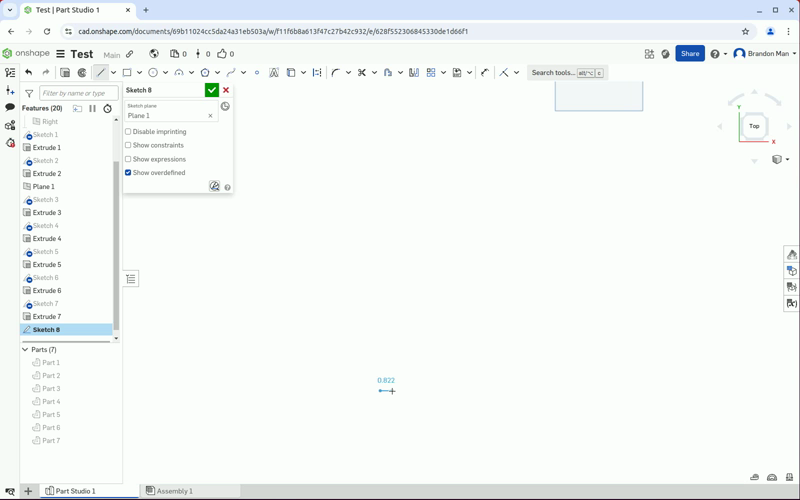
scroll(6)
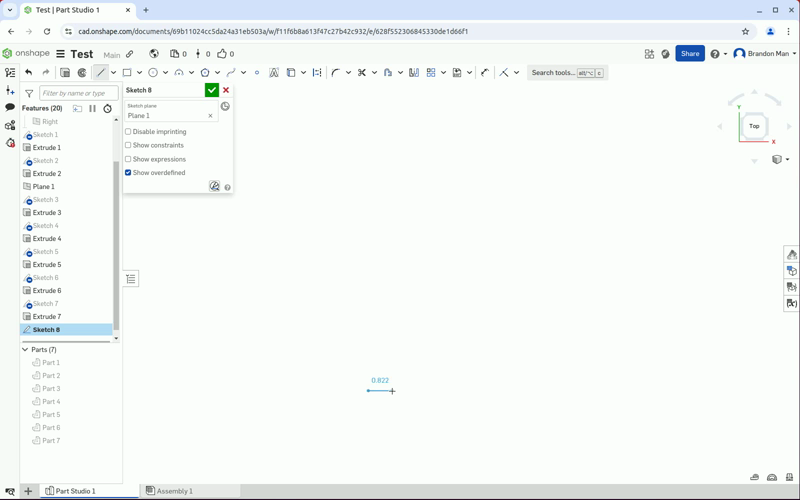
scroll(6)
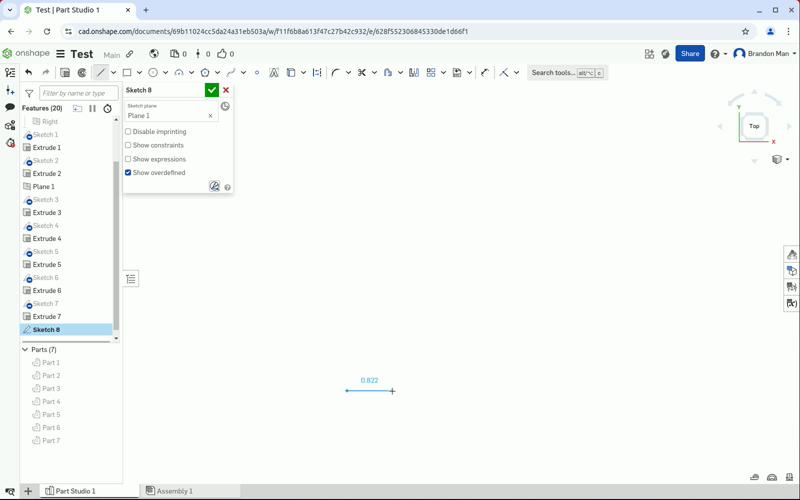
click(392, 390)
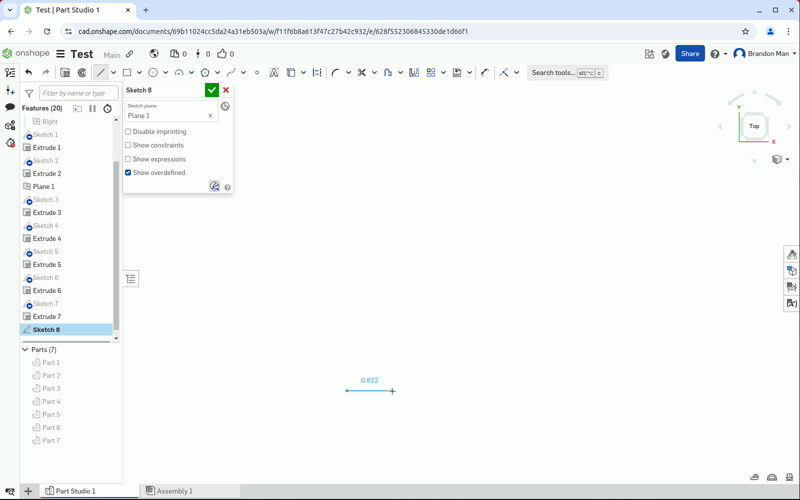
scroll(-6)
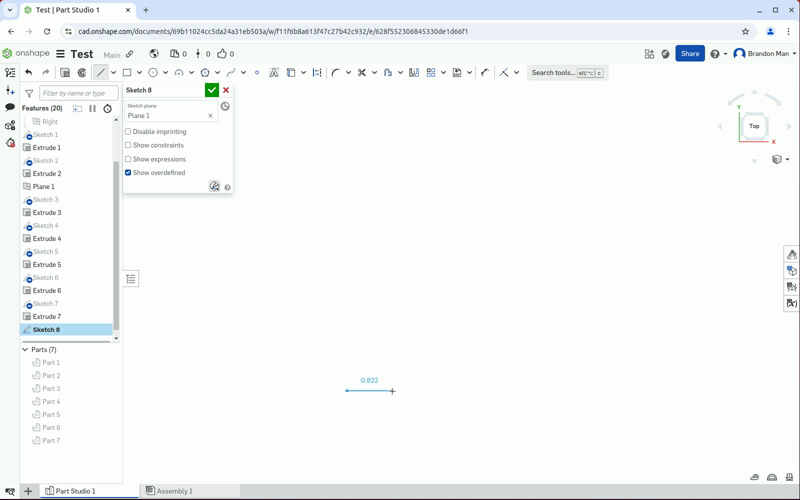
scroll(-6)
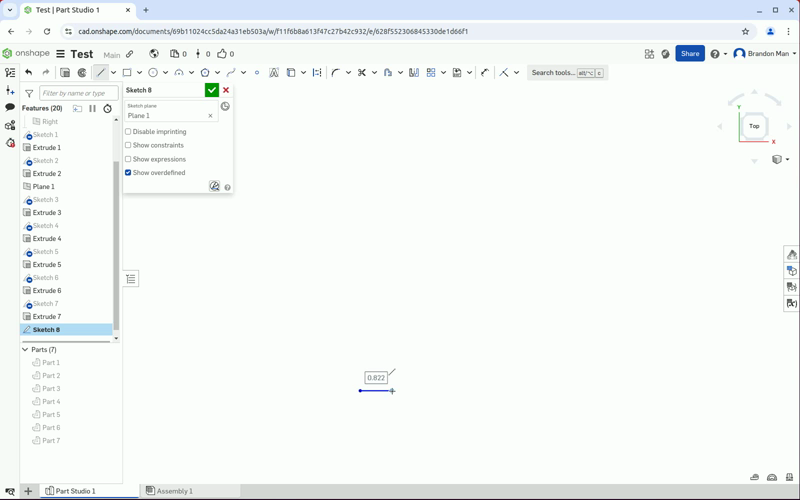
scroll(-6)
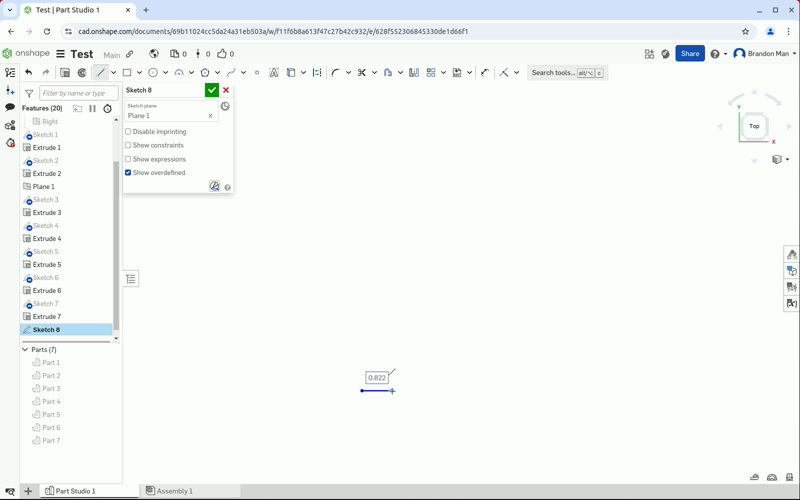
scroll(-6)
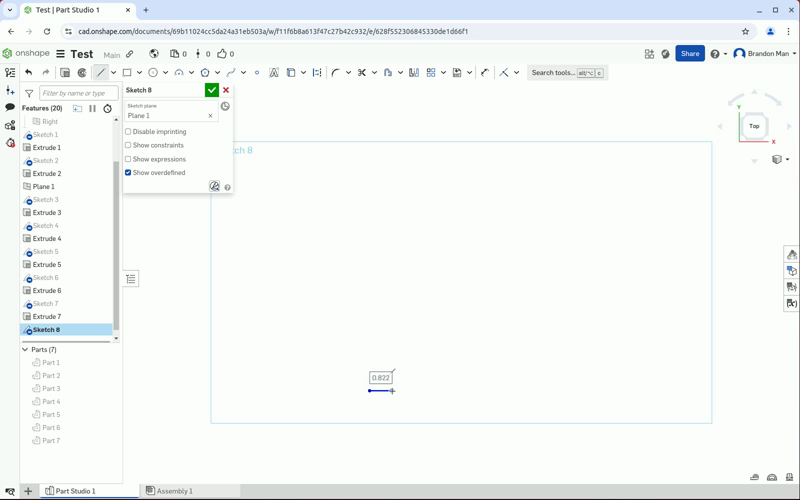
scroll(-6)
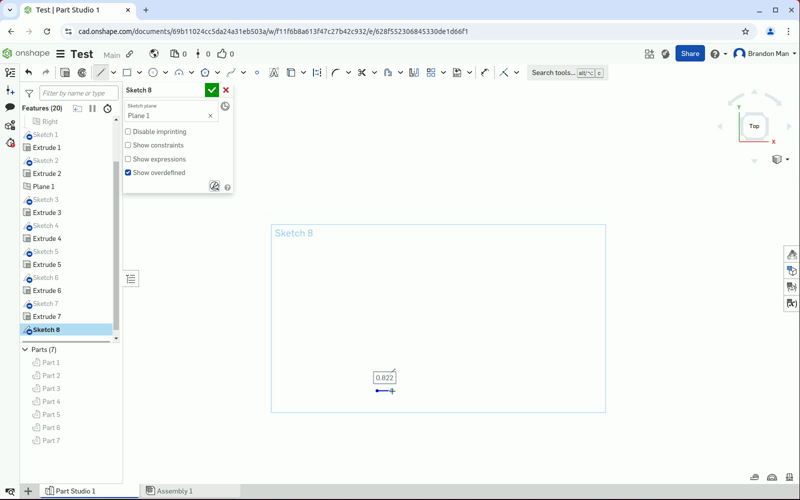
scroll(-6)
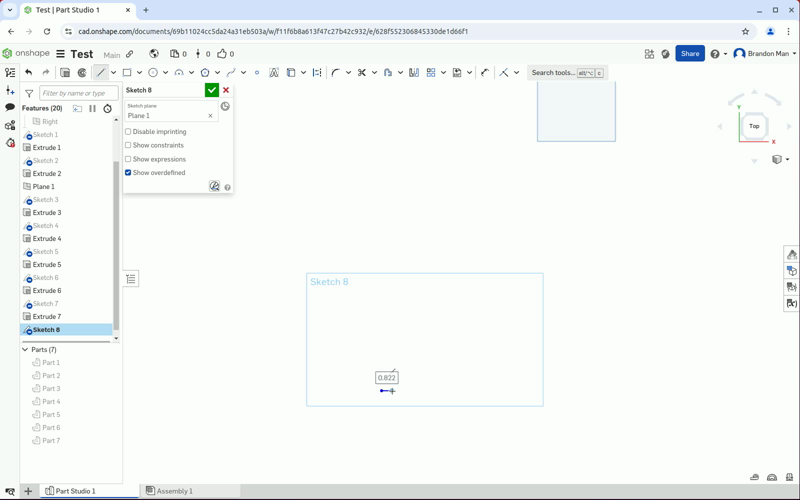
scroll(-6)
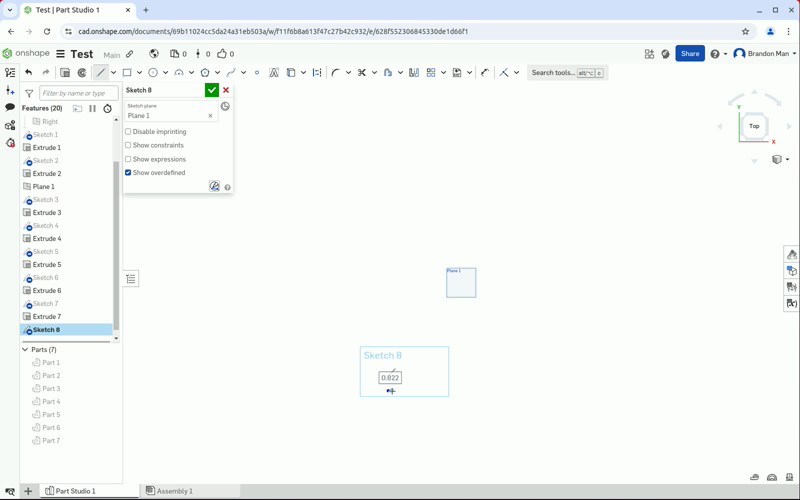
key_up(shift)
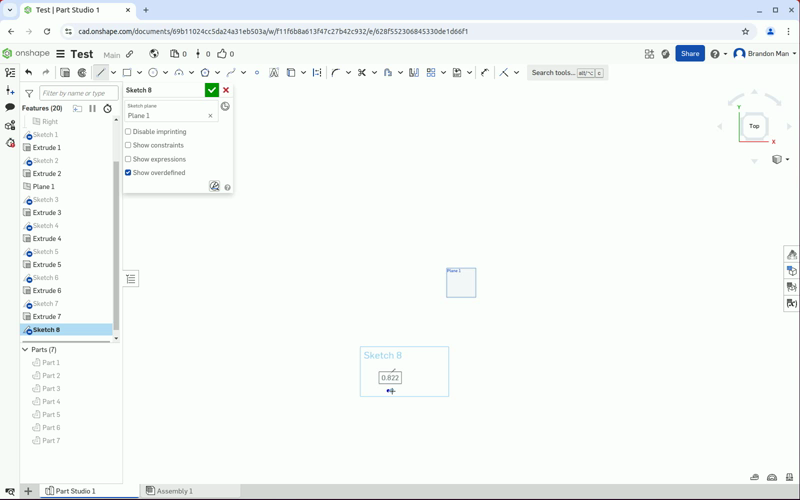
key_down(shift)
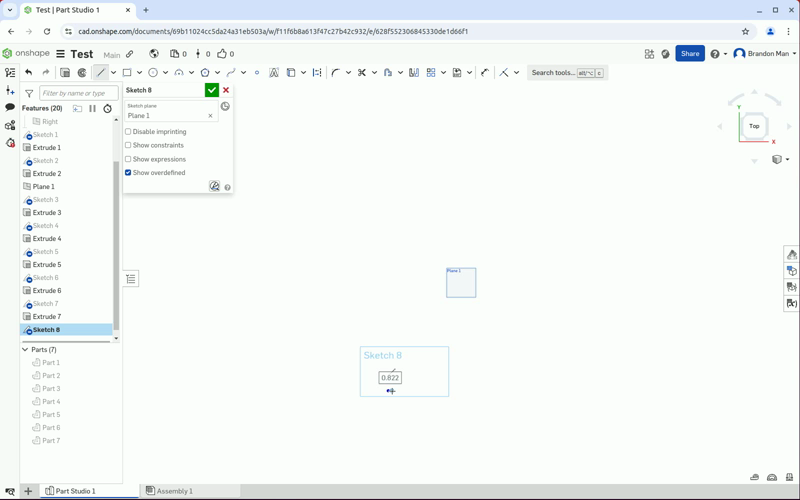
mouse_move(392, 204)
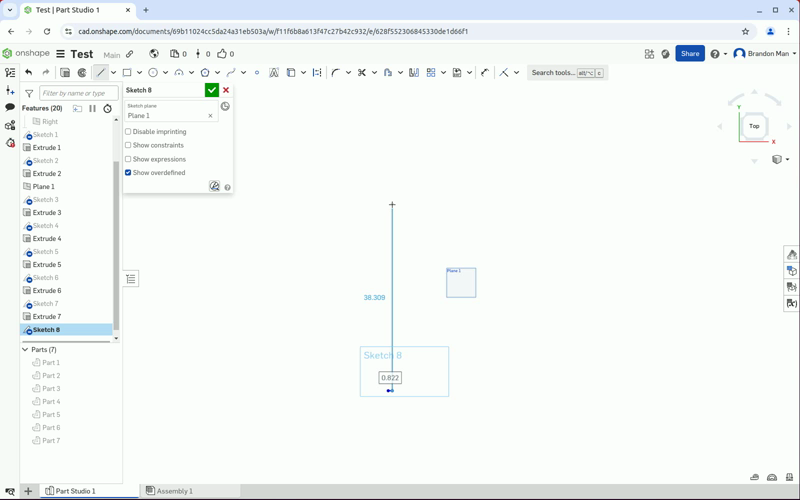
click(392, 204)
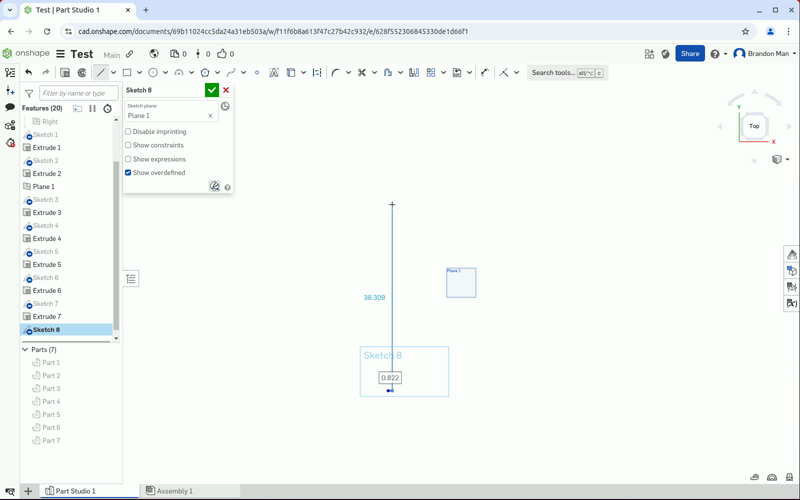
key_up(shift)
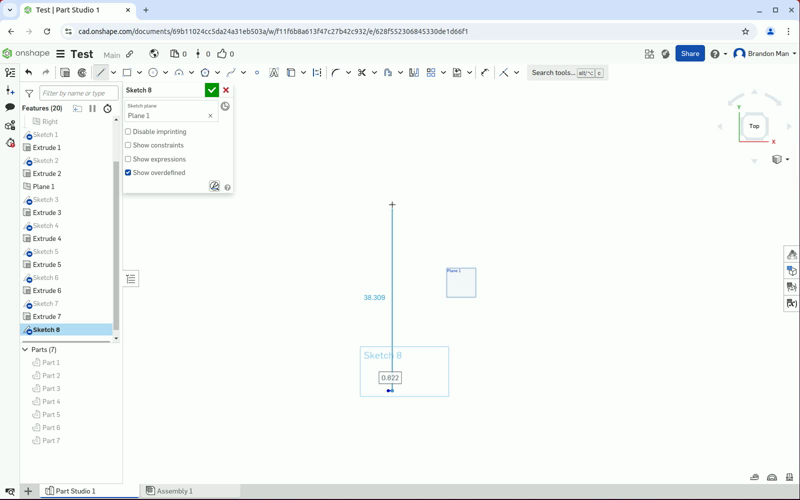
key_down(shift)
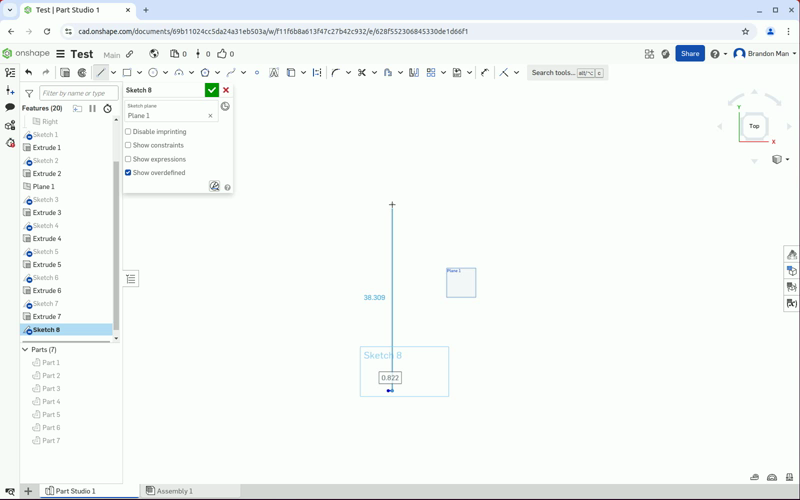
mouse_move(422, 204)
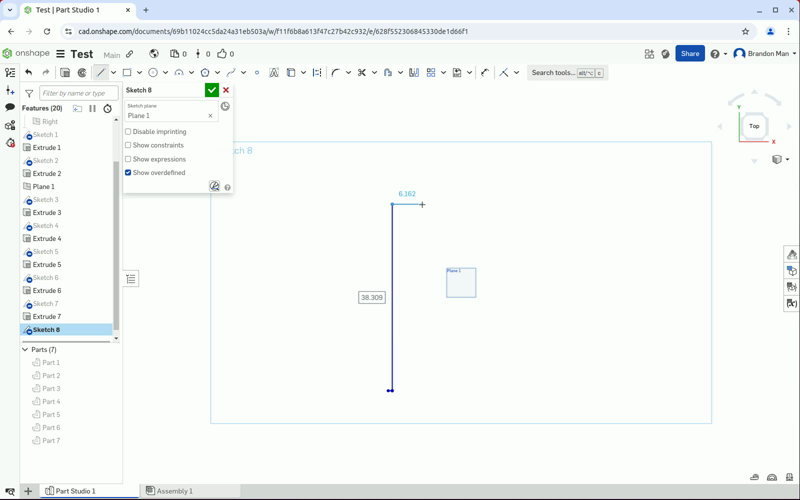
mouse_move(388, 204)
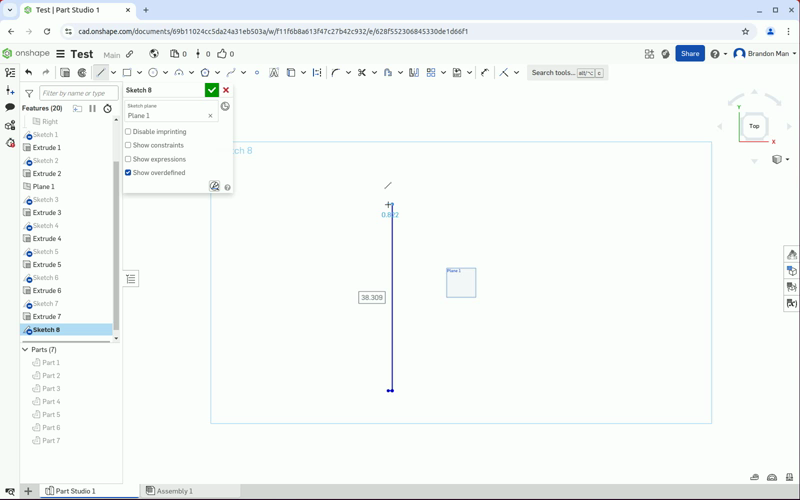
scroll(6)
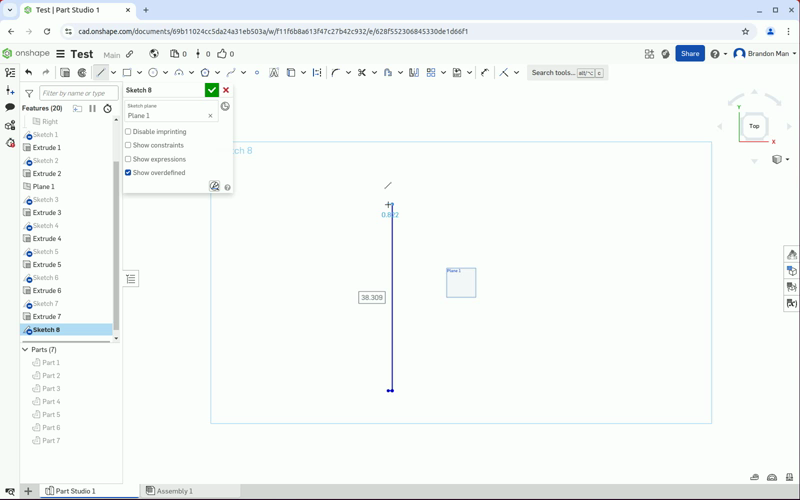
scroll(6)
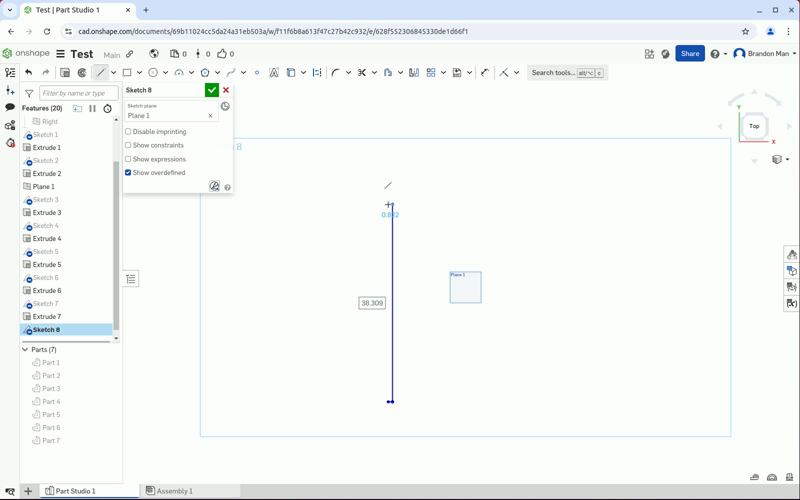
scroll(6)
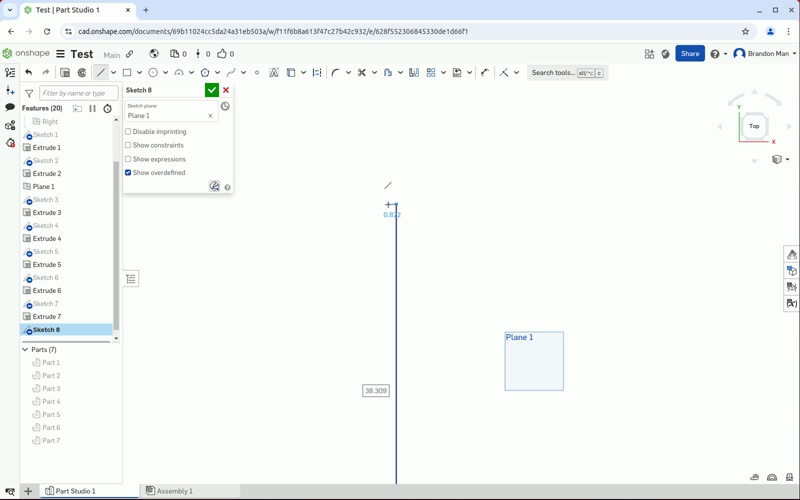
scroll(6)
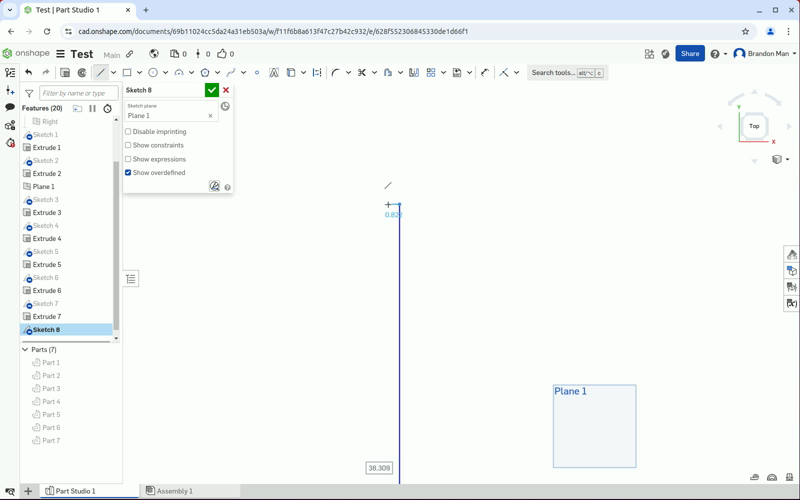
scroll(6)
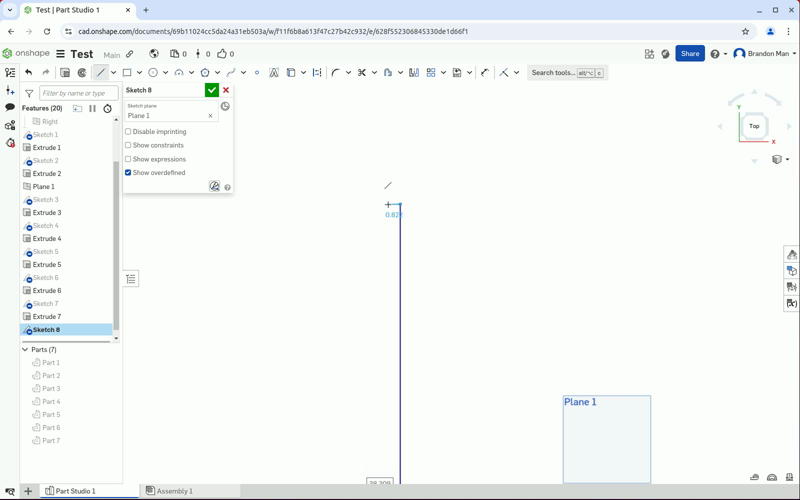
scroll(6)
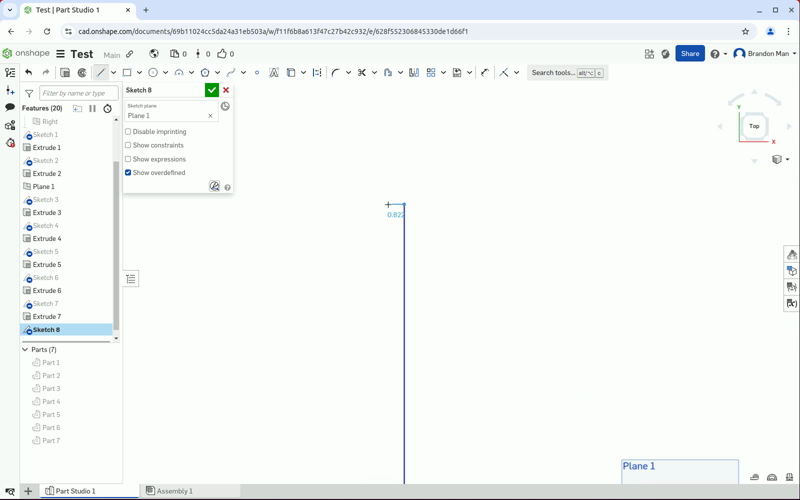
scroll(6)
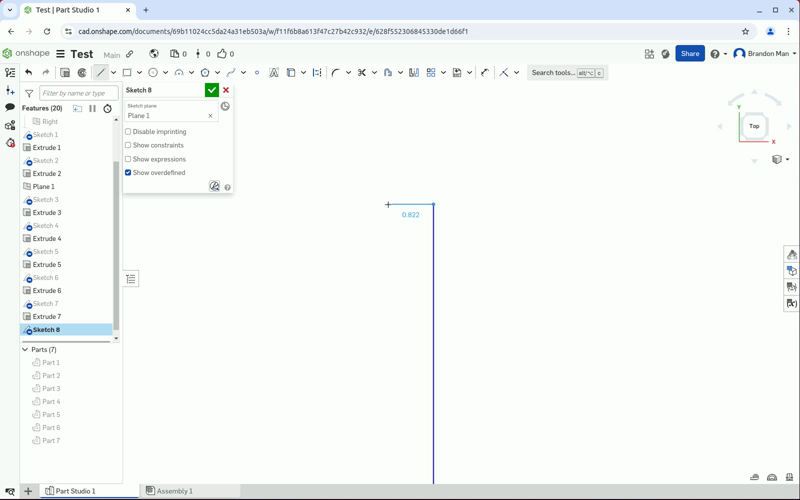
click(388, 204)
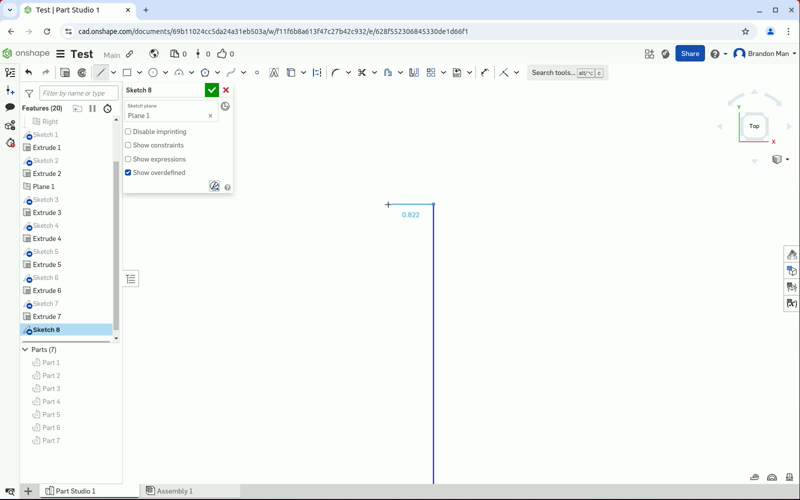
scroll(-6)
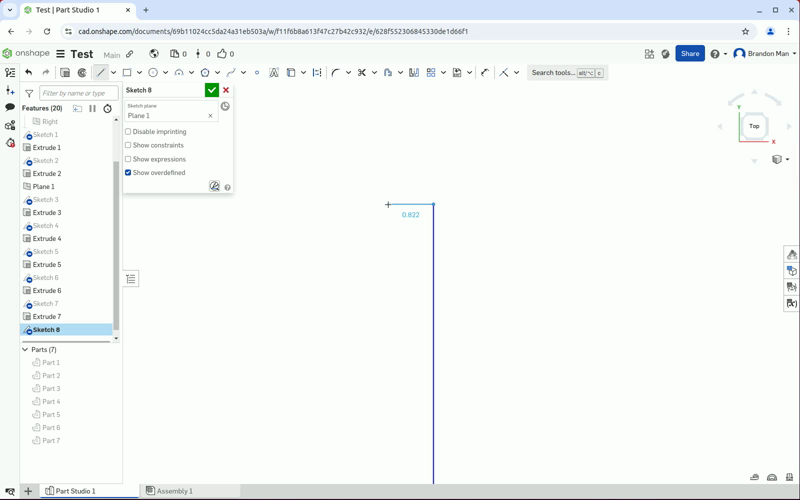
scroll(-6)
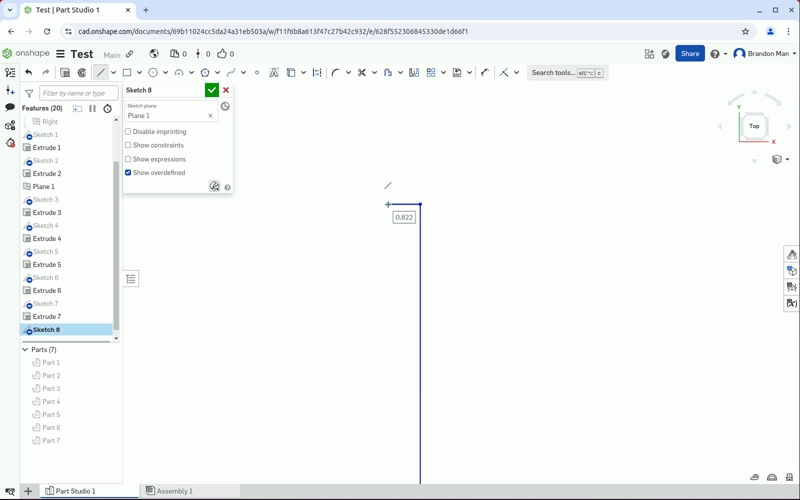
scroll(-6)
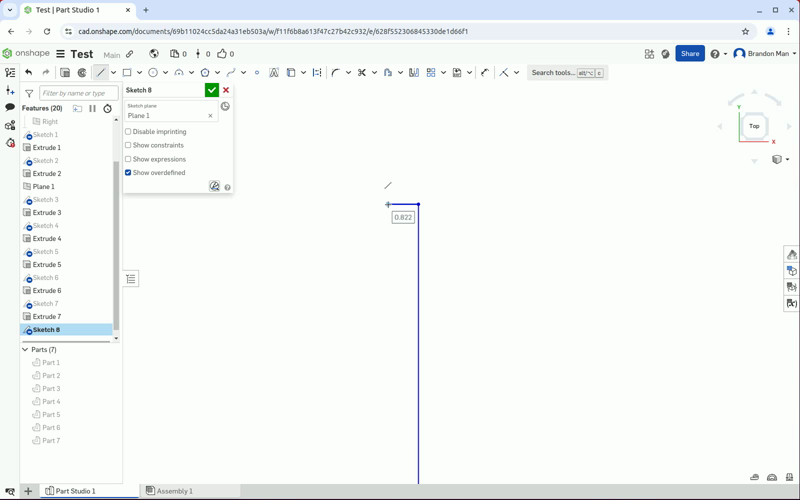
scroll(-6)
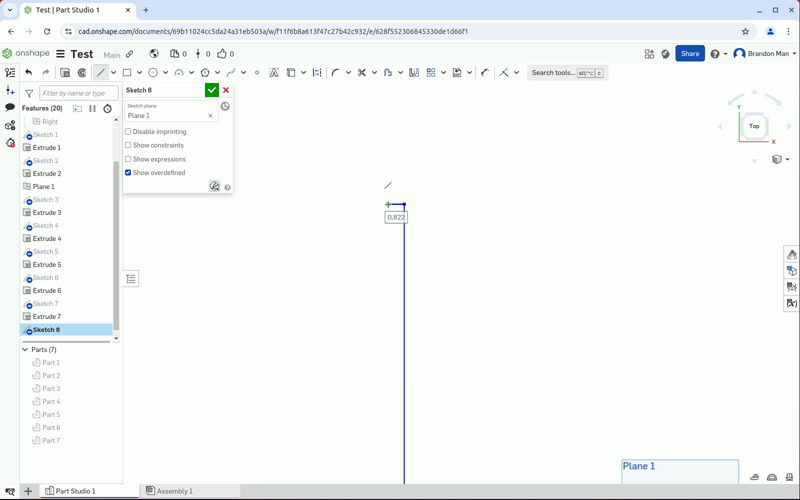
scroll(-6)
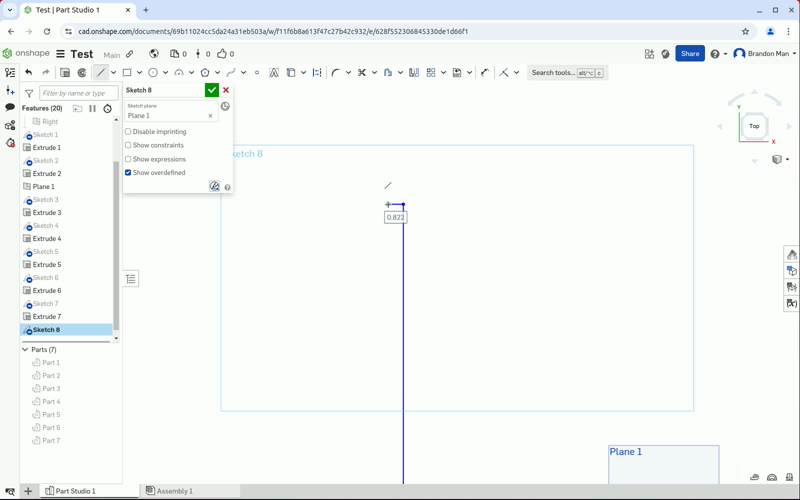
scroll(-6)
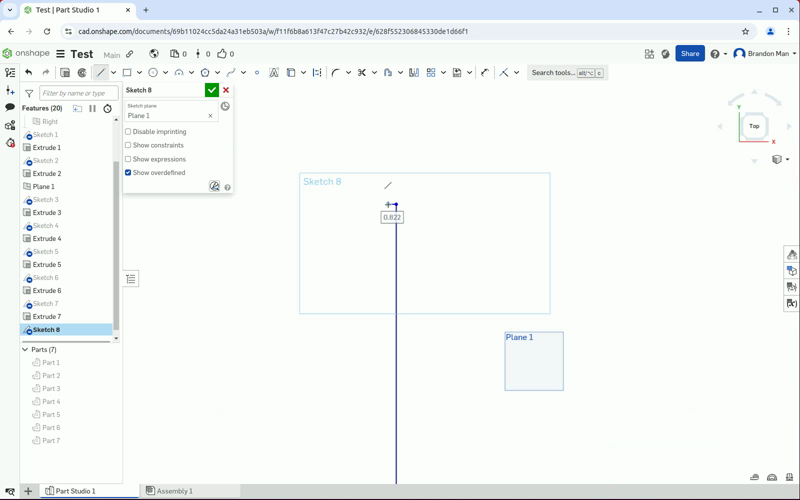
scroll(-6)
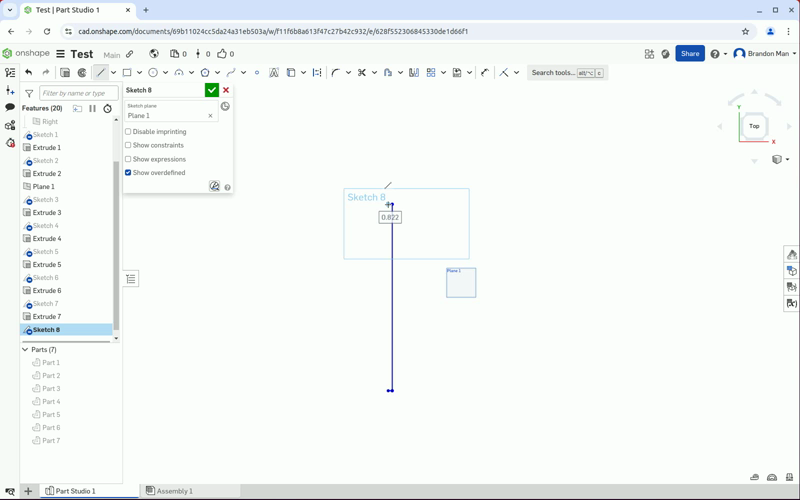
key_up(shift)
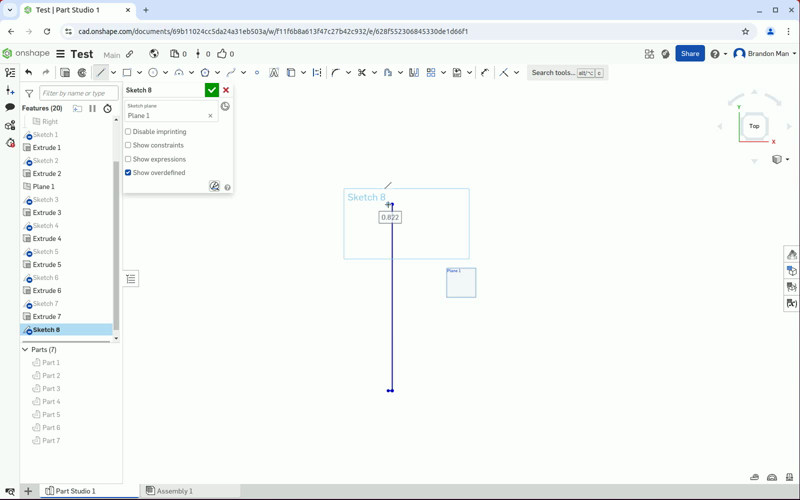
key_down(shift)
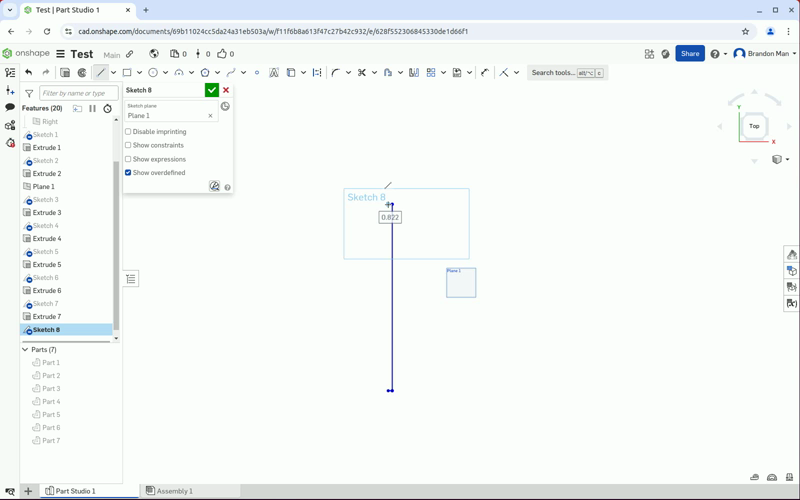
mouse_move(388, 390)
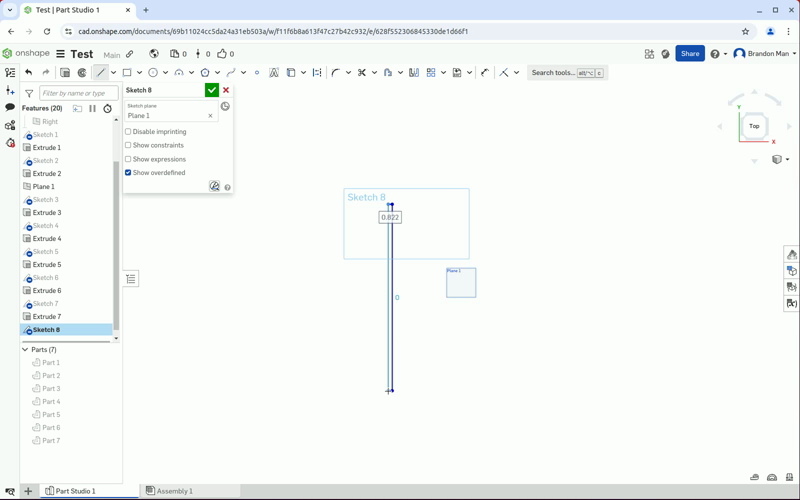
scroll(6)
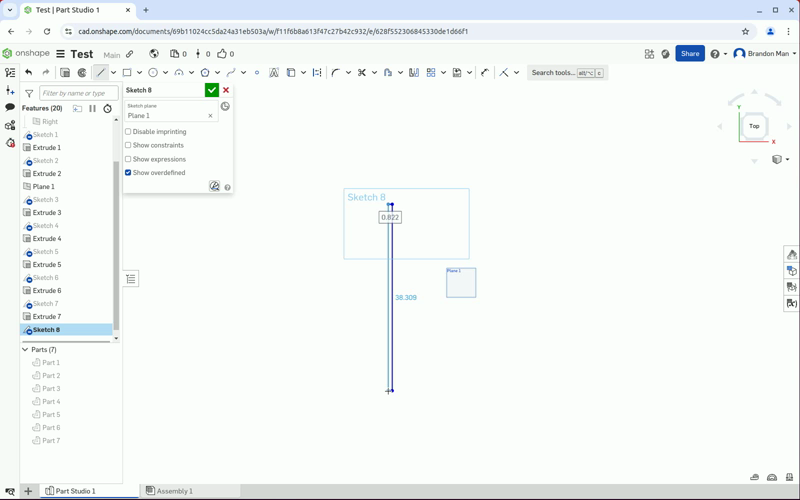
scroll(6)
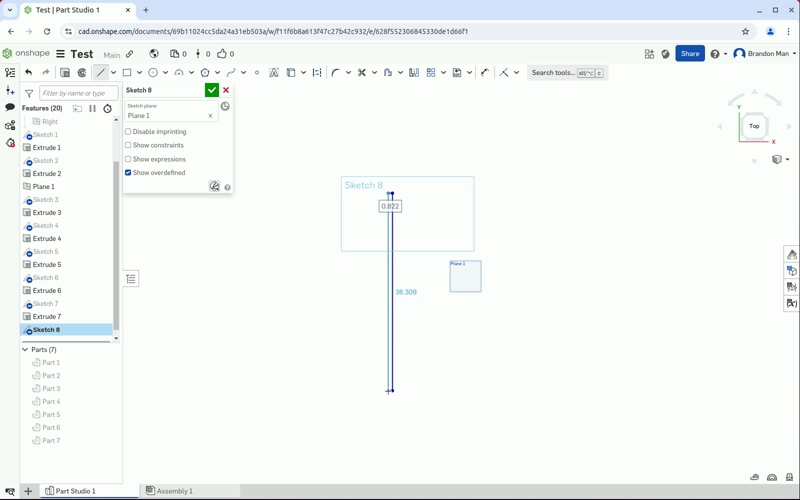
scroll(6)
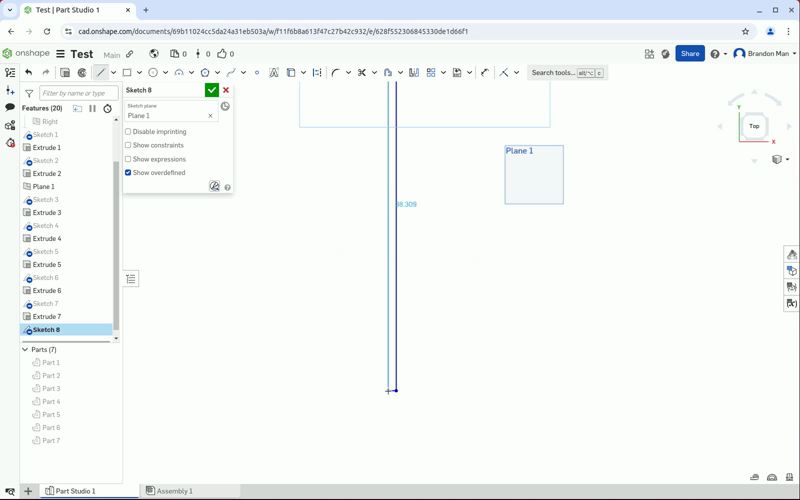
scroll(6)
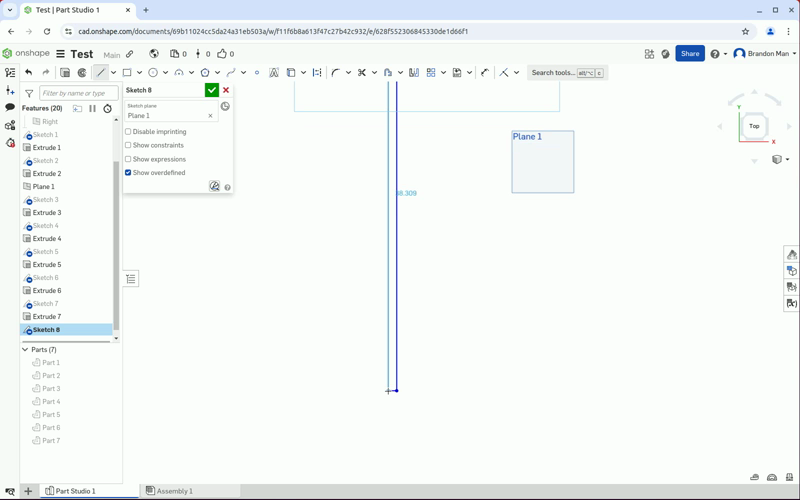
scroll(6)
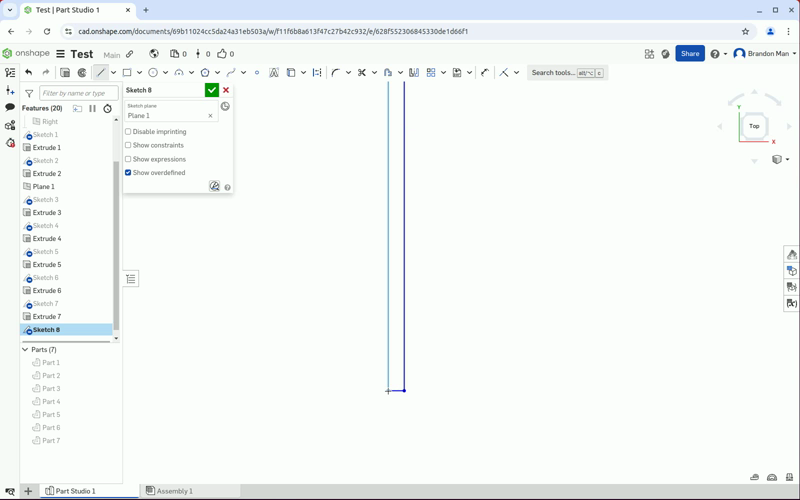
scroll(6)
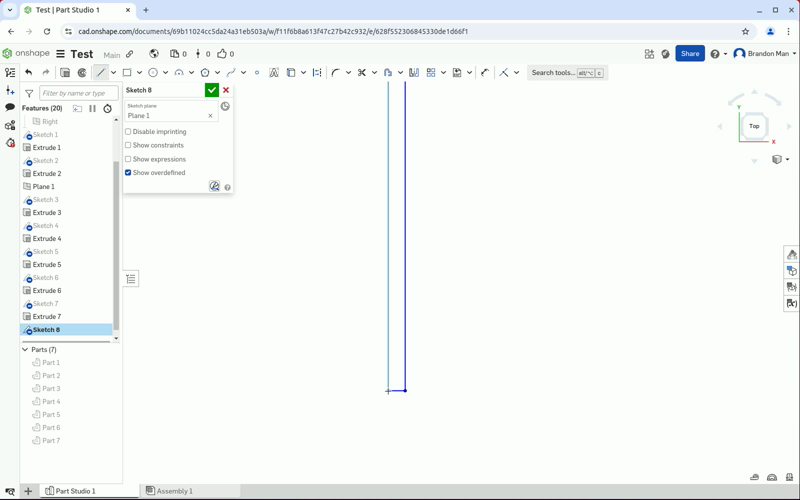
scroll(6)
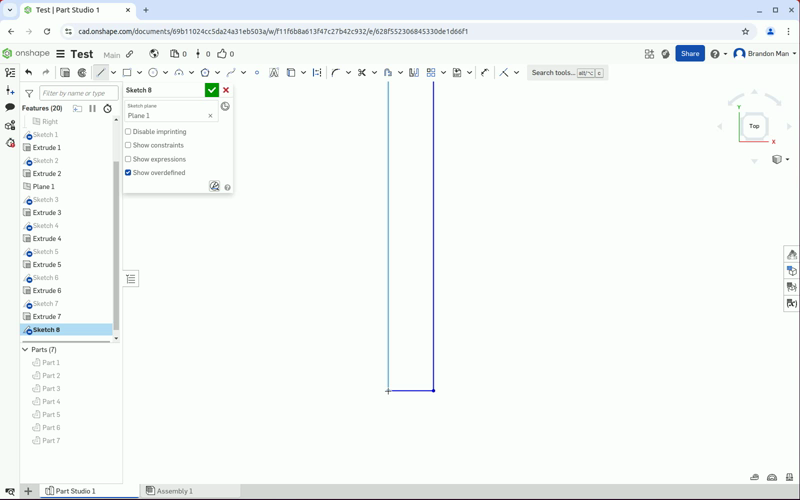
key_up(shift)
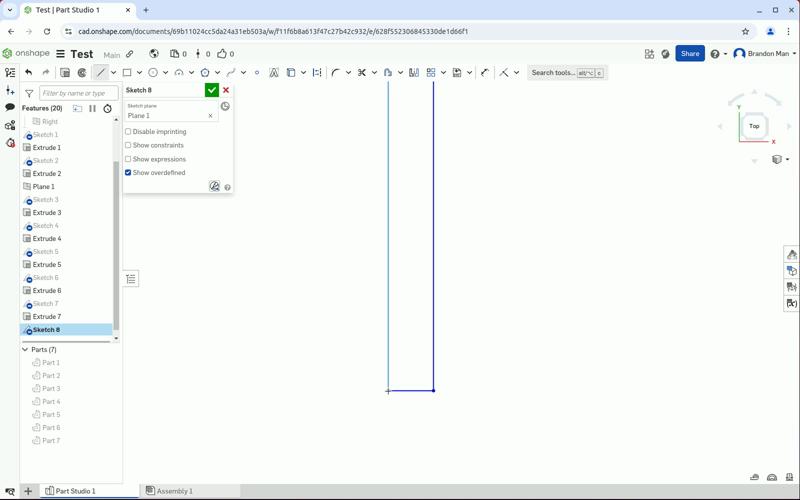
click(388, 390)
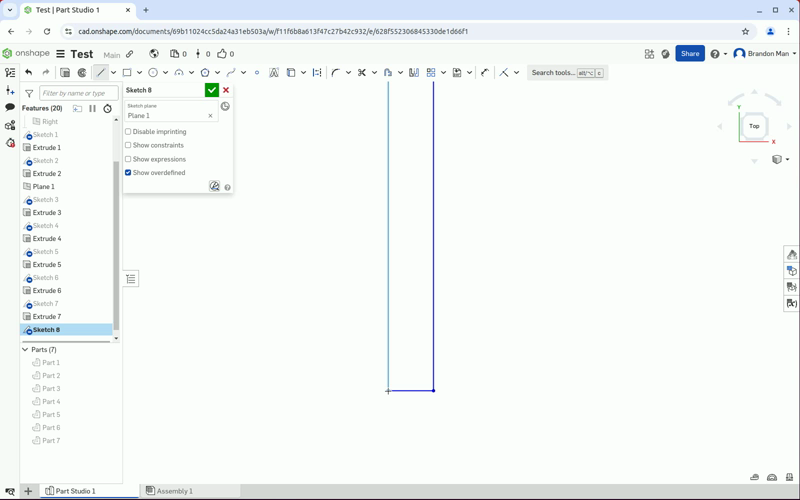
scroll(-6)
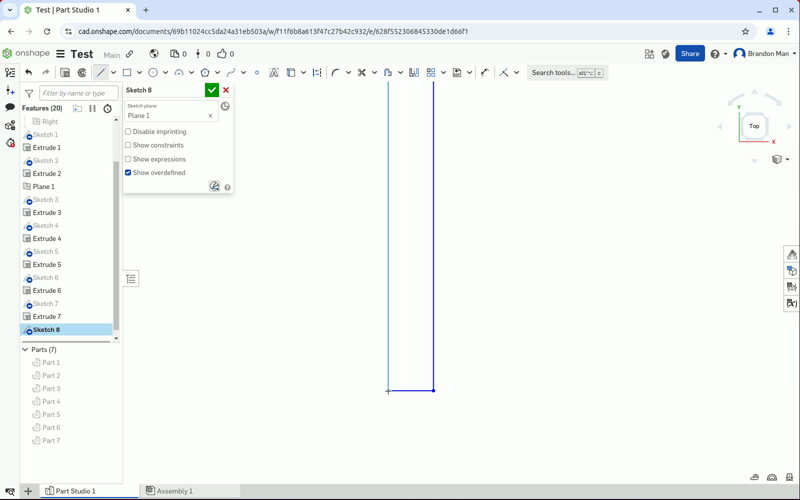
scroll(-6)
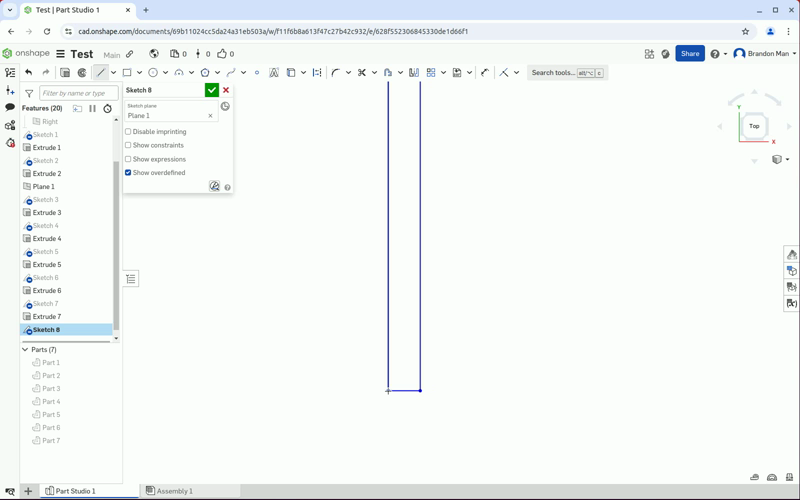
scroll(-6)
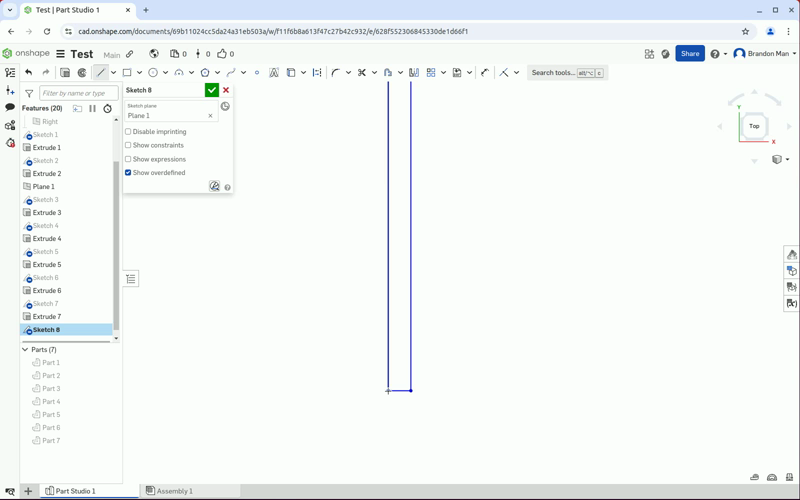
scroll(-6)
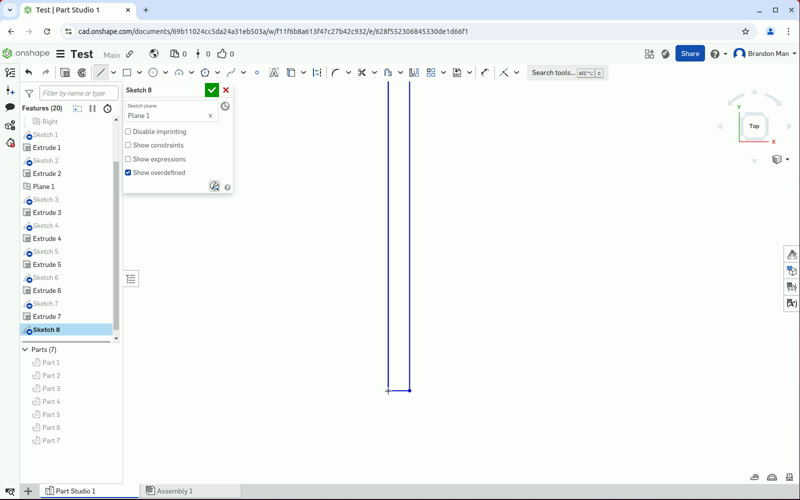
scroll(-6)
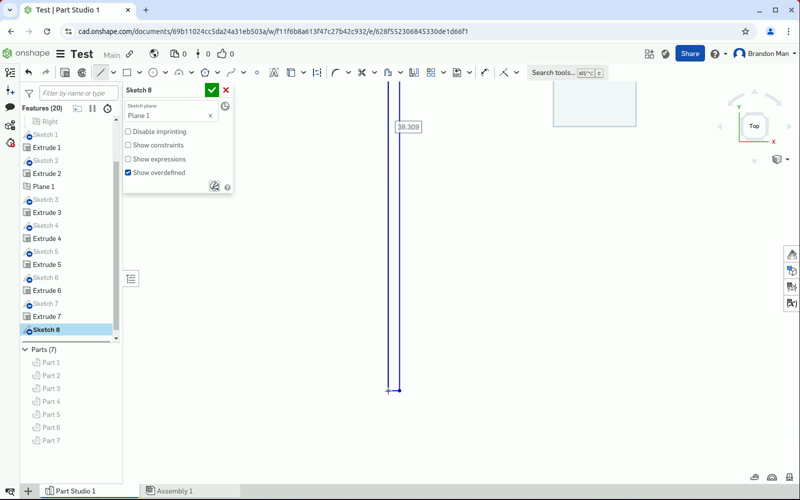
scroll(-6)
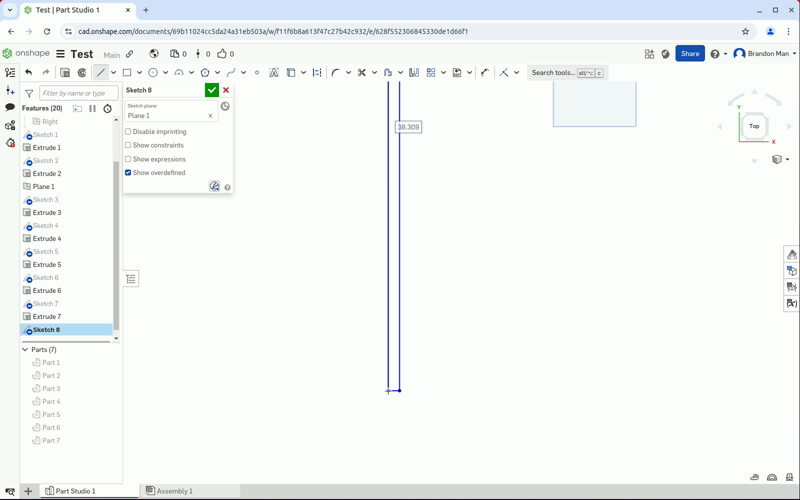
scroll(-6)
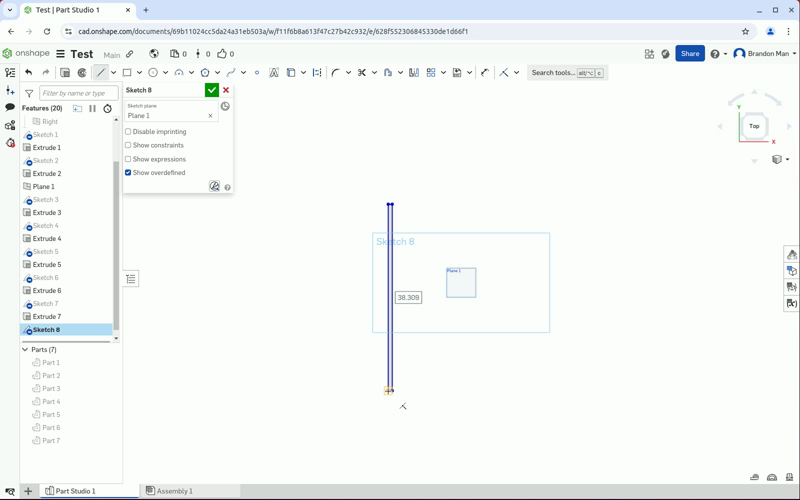
key(esc)
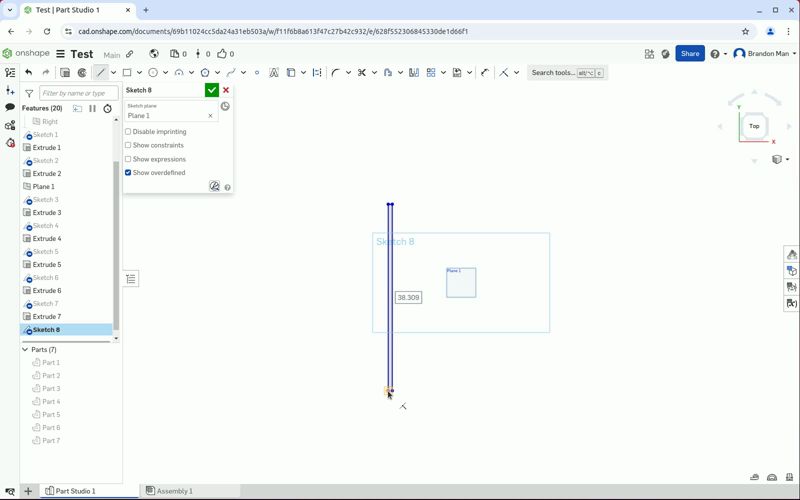
mouse_move(389, 358)
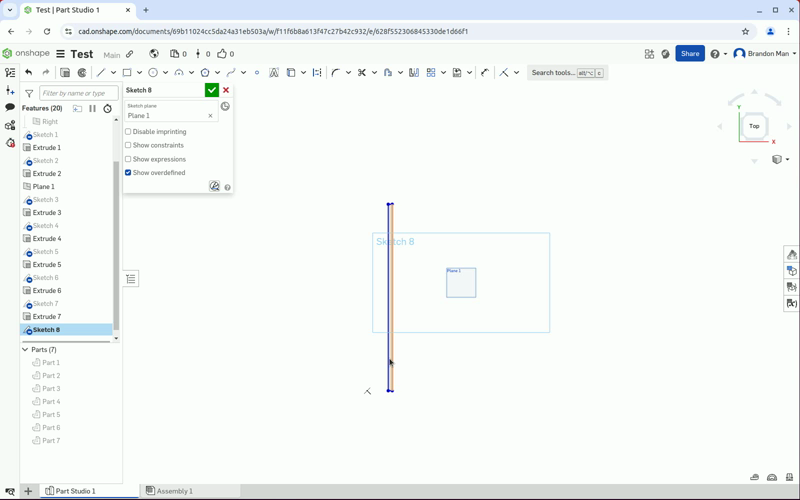
scroll(6)
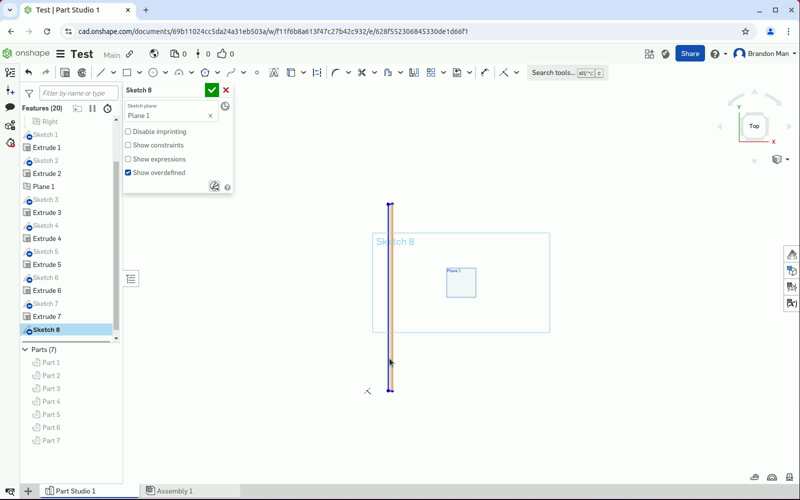
scroll(6)
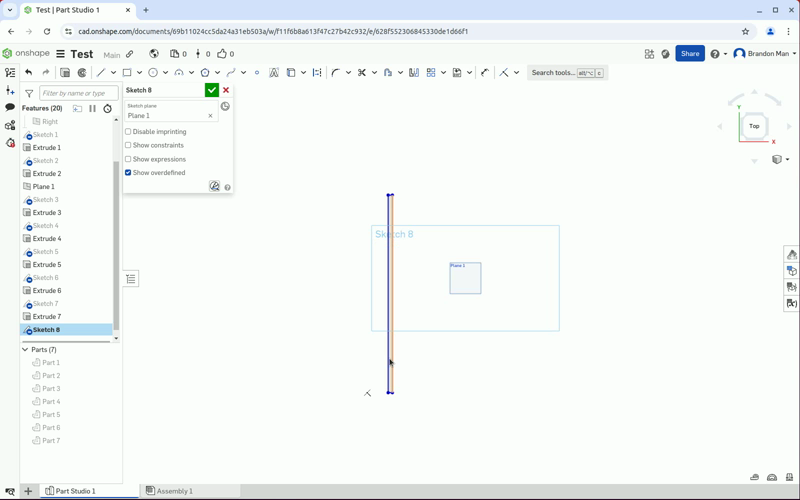
scroll(6)
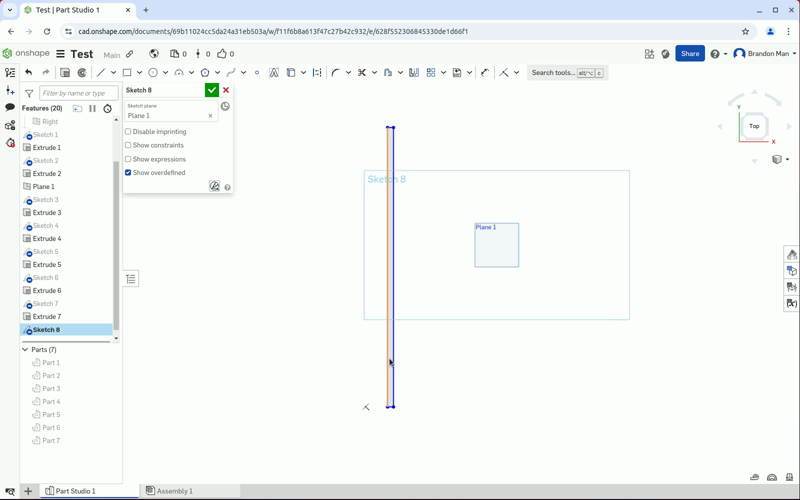
scroll(6)
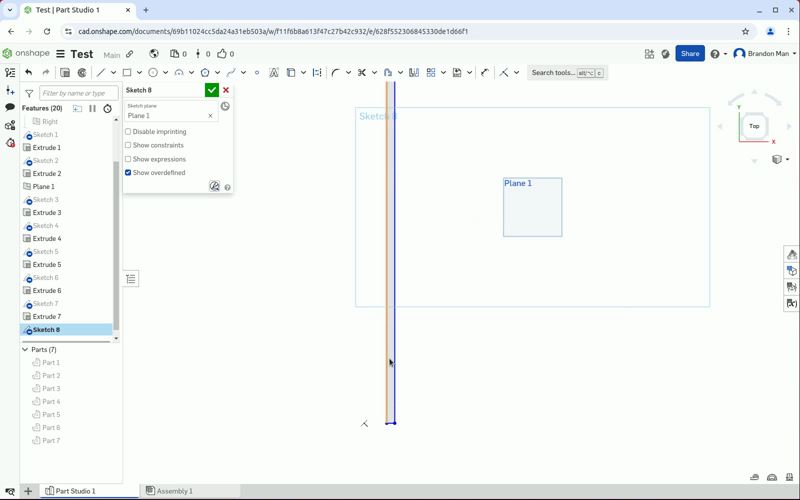
scroll(6)
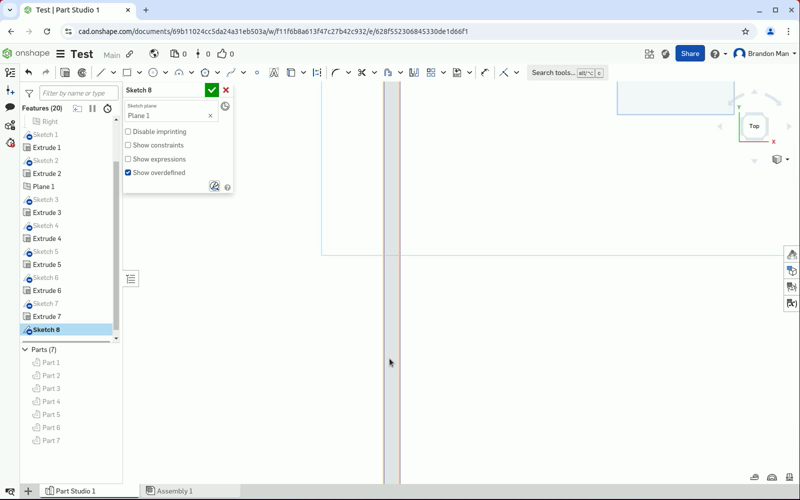
scroll(6)
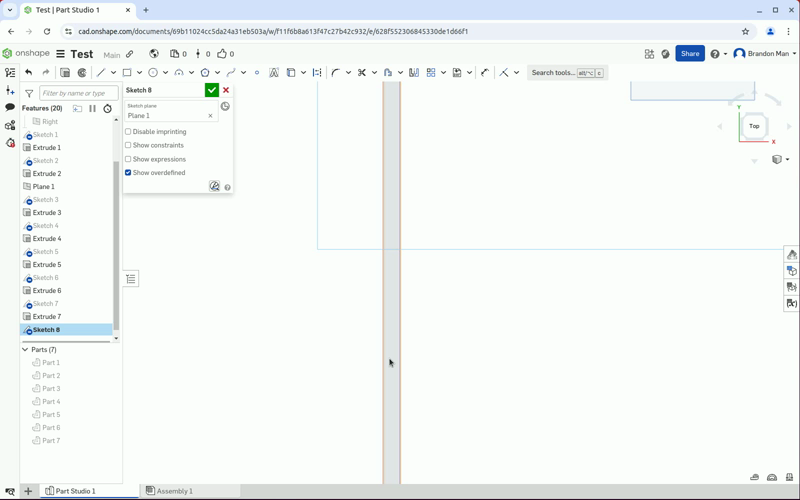
scroll(6)
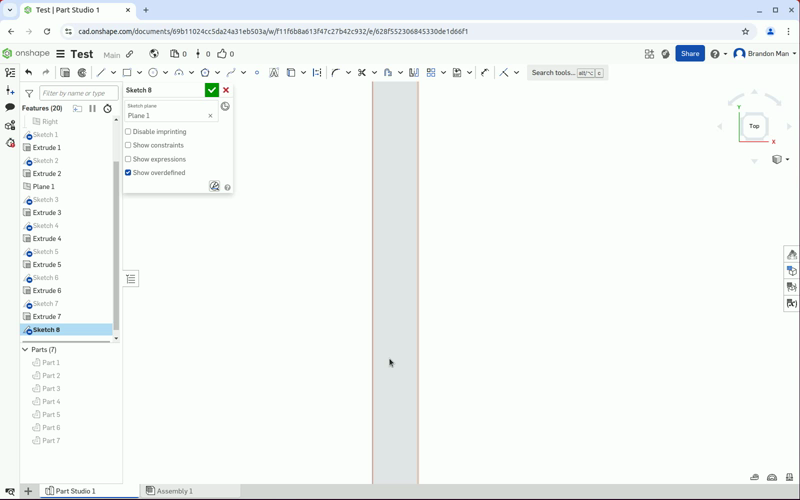
click(389, 358)
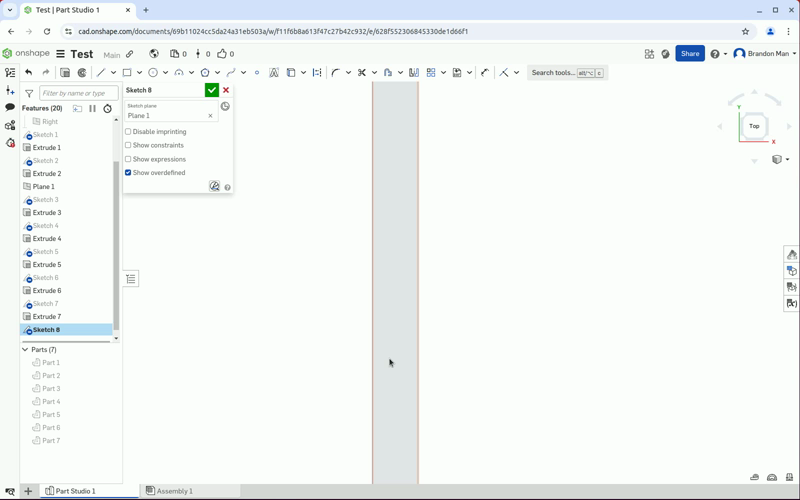
scroll(-6)
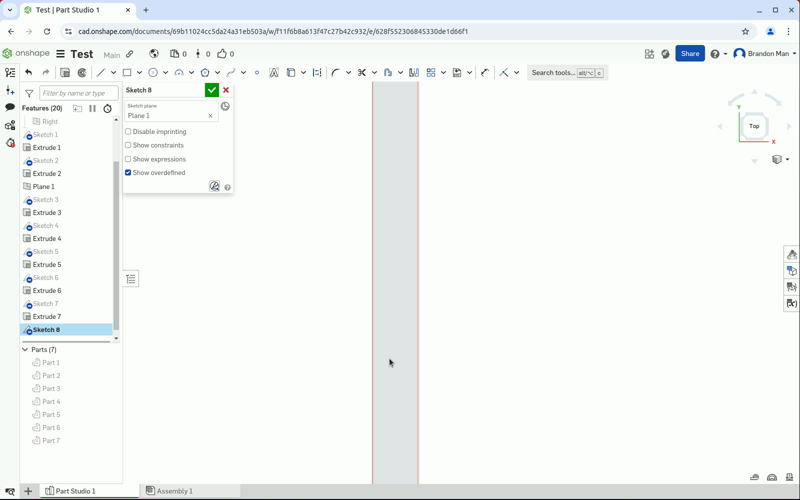
scroll(-6)
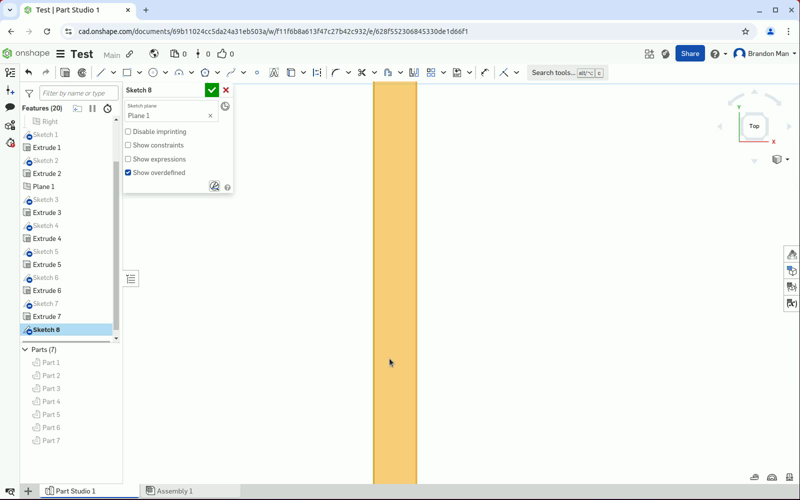
scroll(-6)
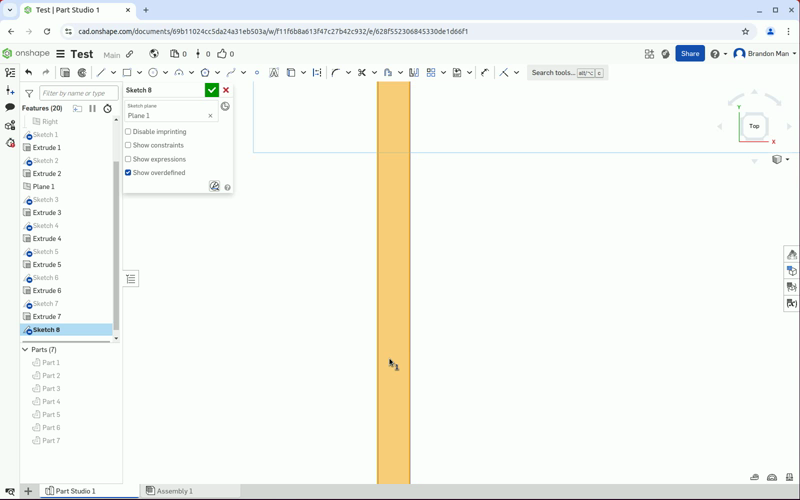
scroll(-6)
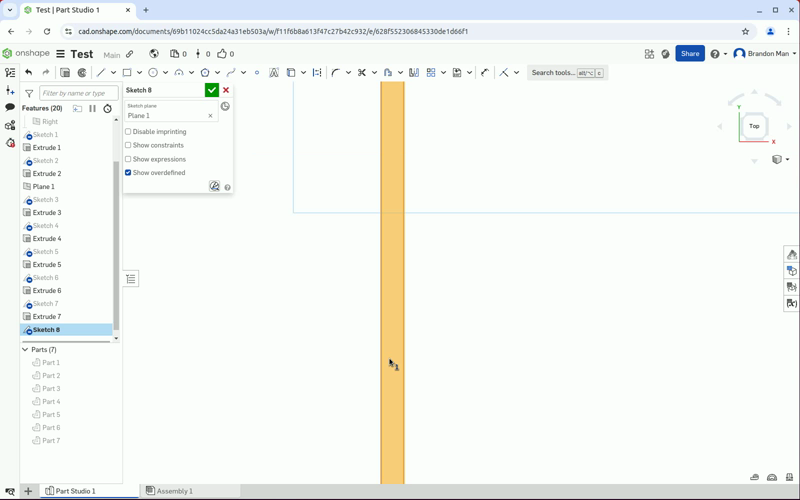
scroll(-6)
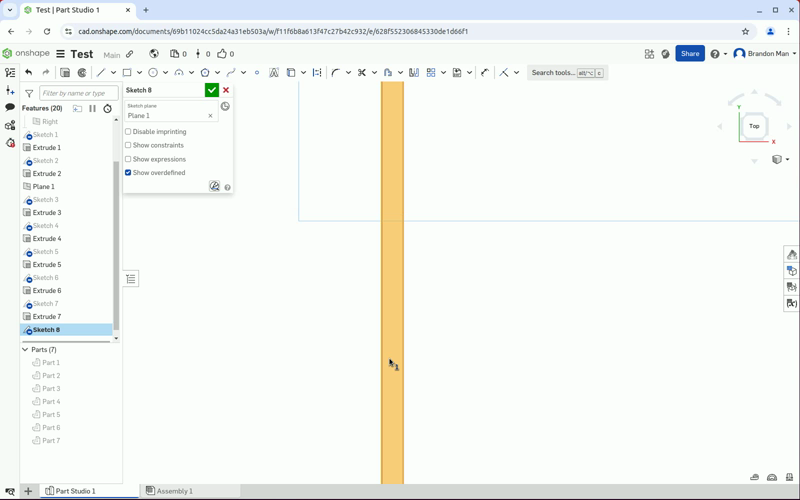
scroll(-6)
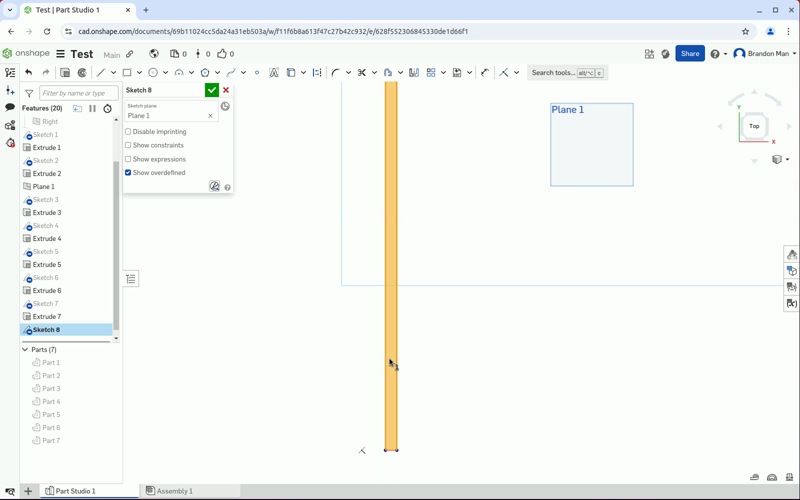
scroll(-6)
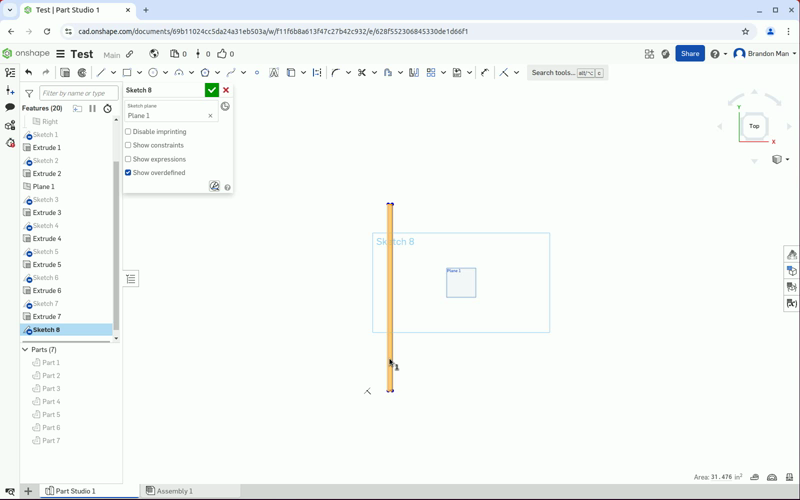
mouse_move(73, 352)
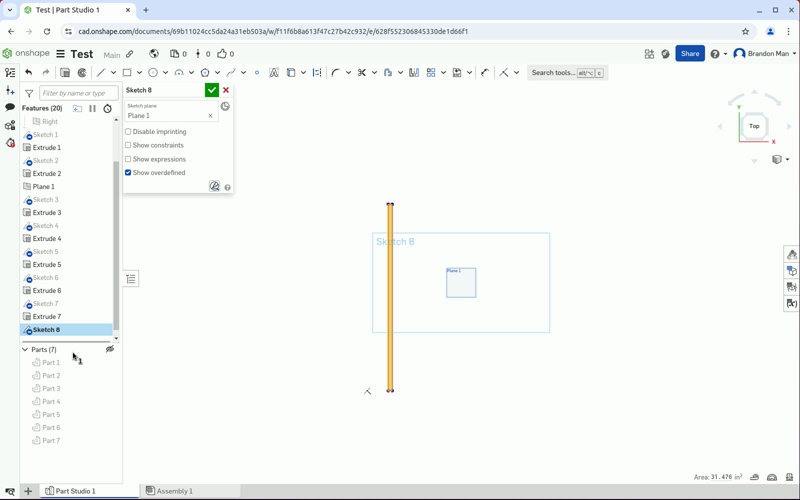
key(shift+y)
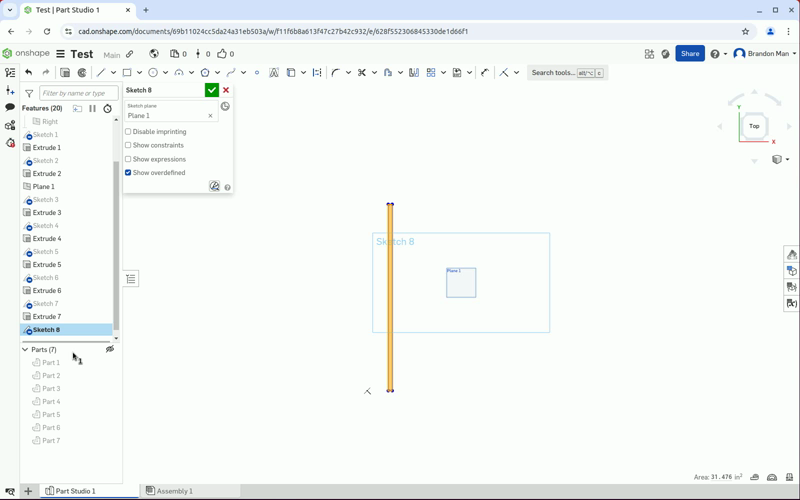
key(shift+e)
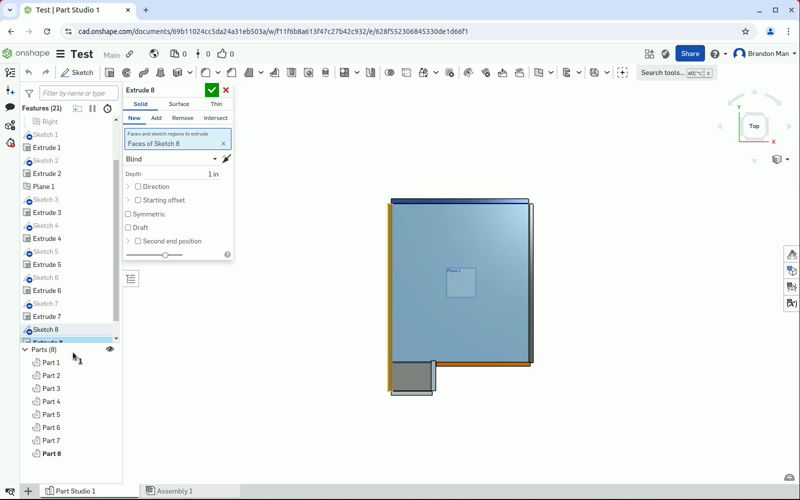
mouse_move(143, 106)
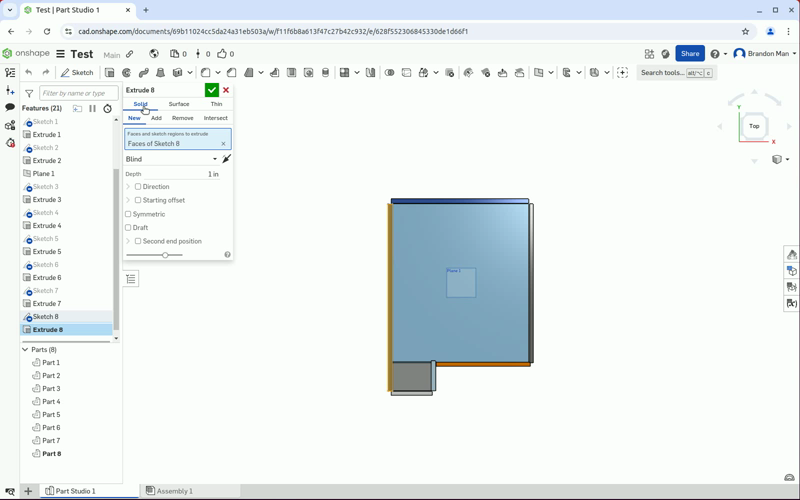
click(143, 106)
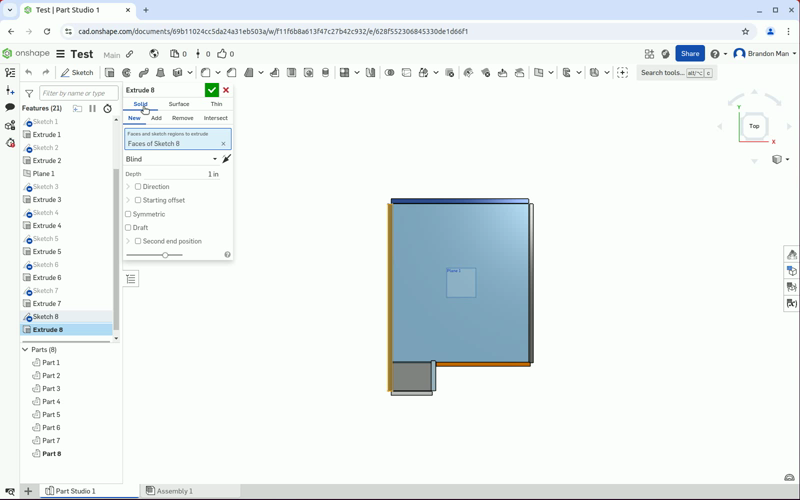
mouse_move(137, 120)
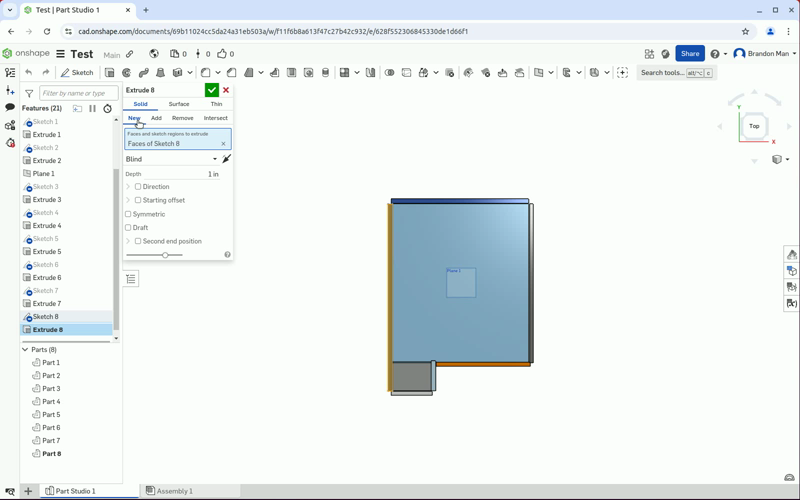
click(137, 120)
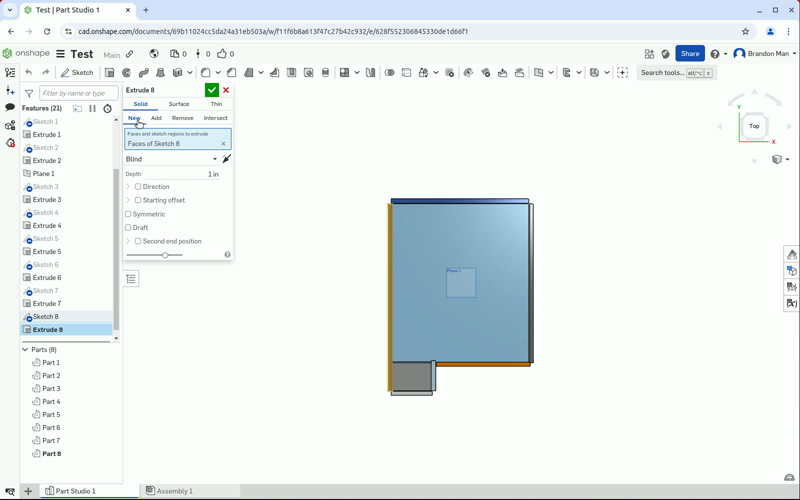
key(tab, 4)
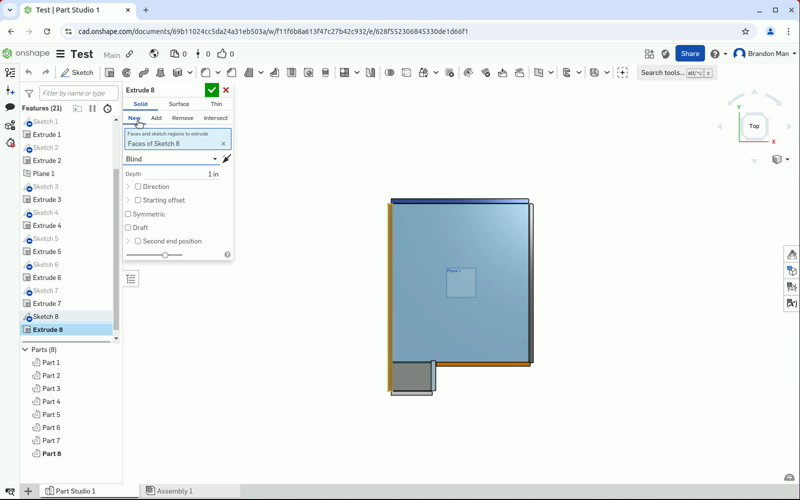
text(20.22)
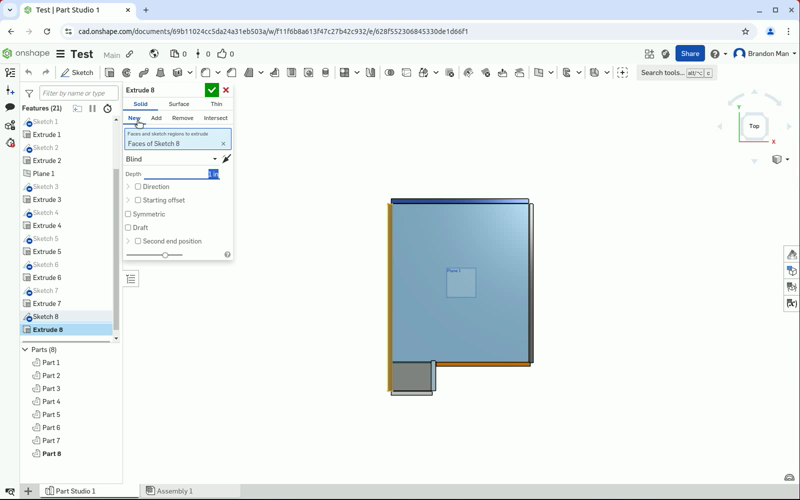
key(enter)
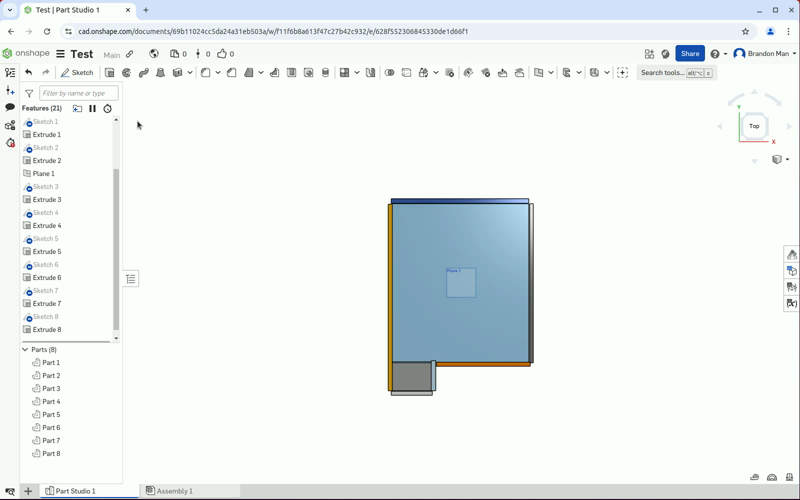
key(shift+h)
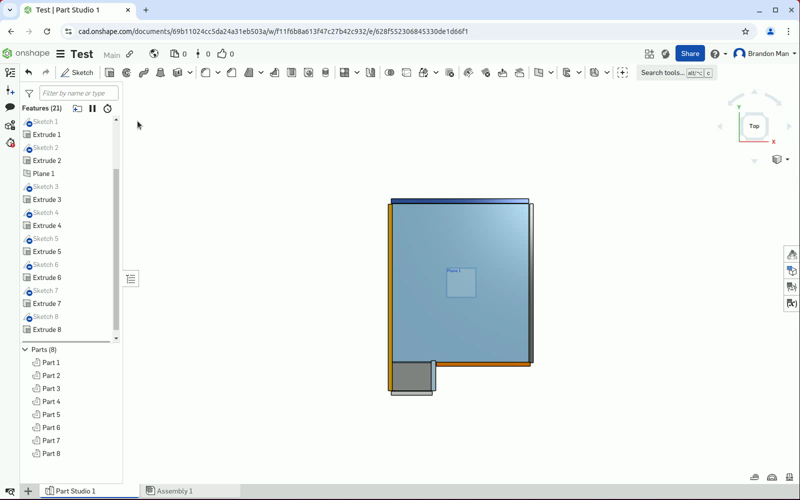
key(shift+h)
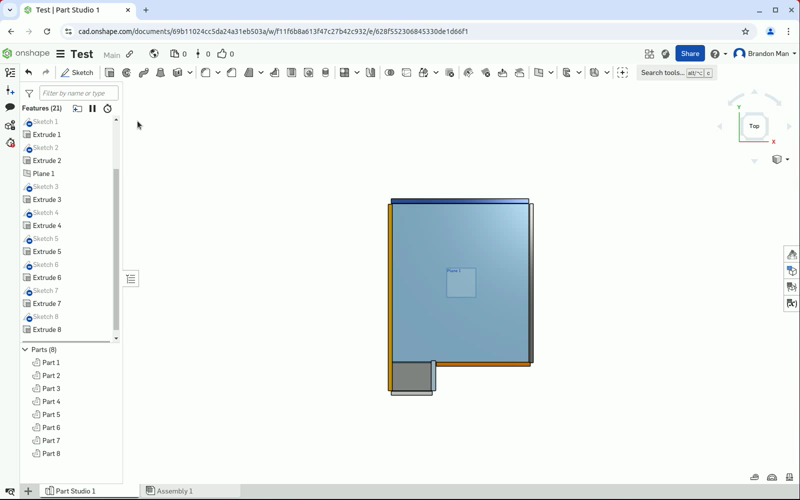
key(shift+7)
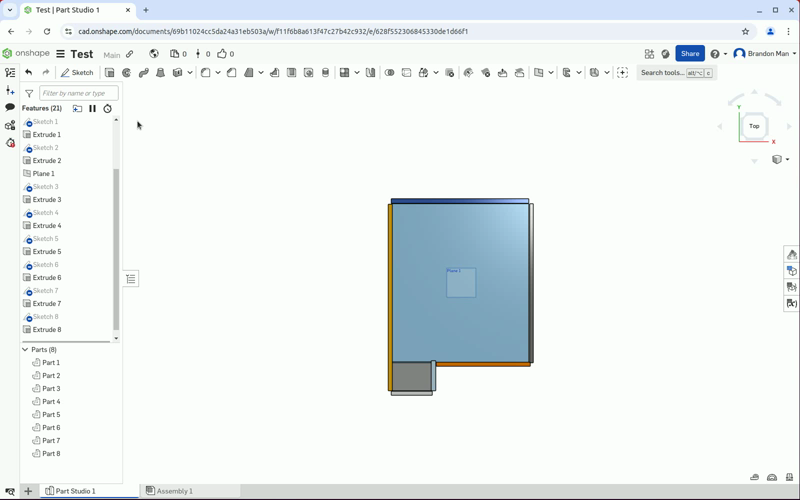
key(up, 3)
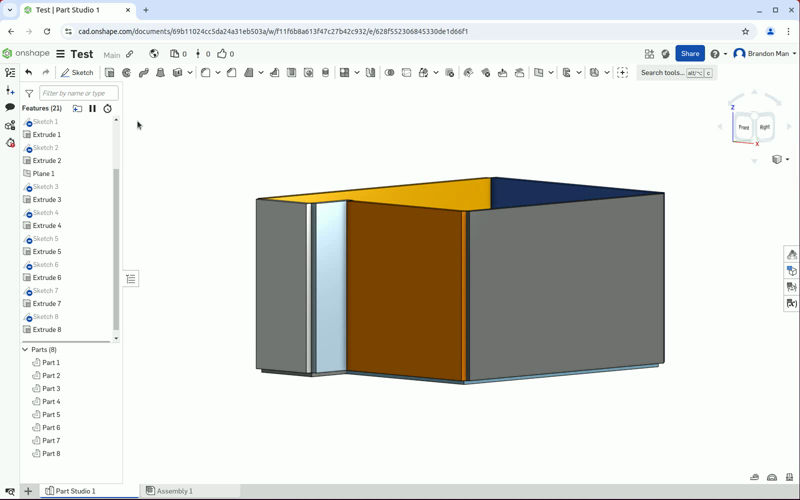
key(left, 3)
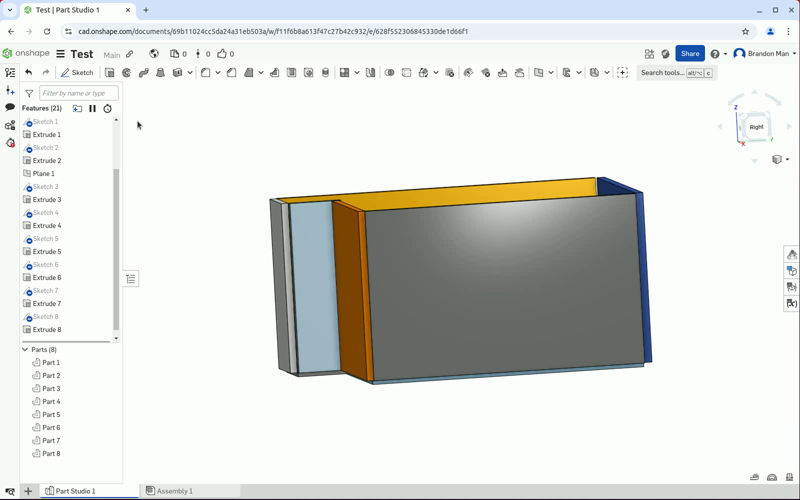
key(right, 3)
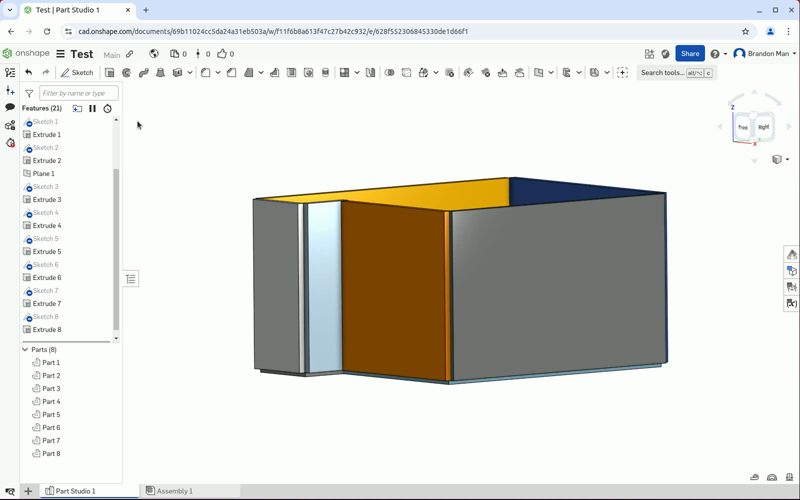
key(down, 3)
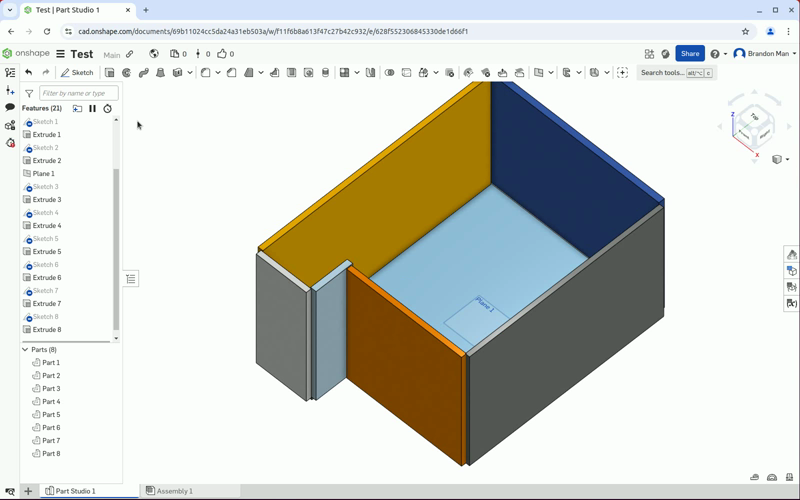
mouse_move(69, 124)
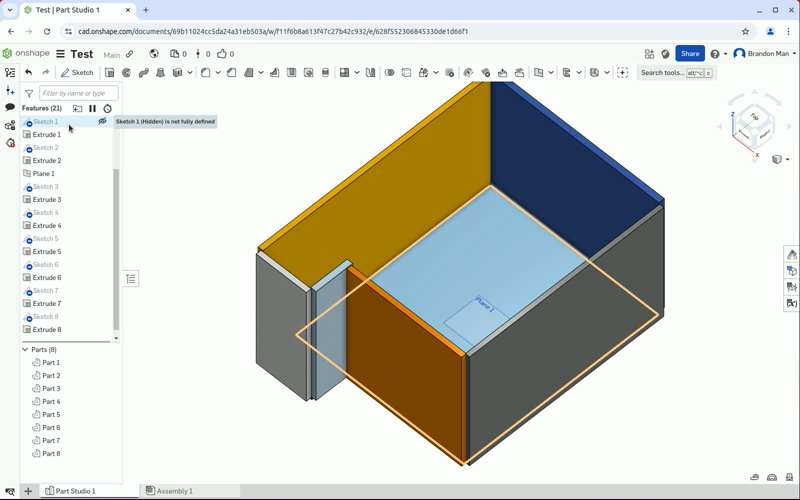
click(69, 124)